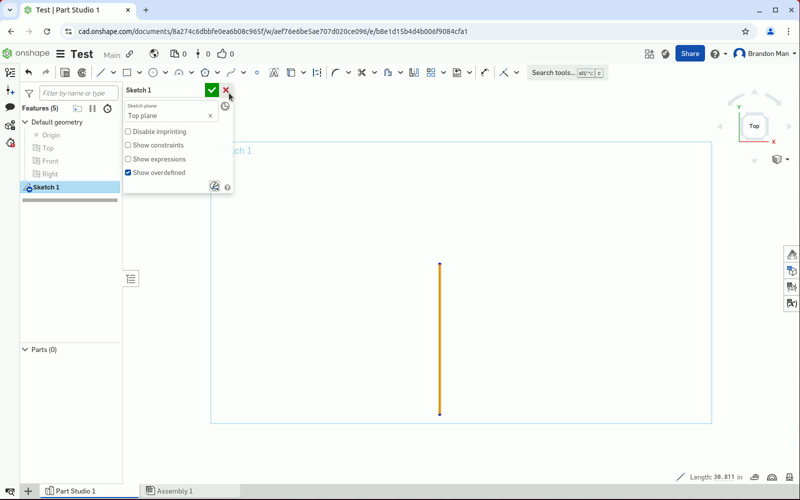
key(shift+h)
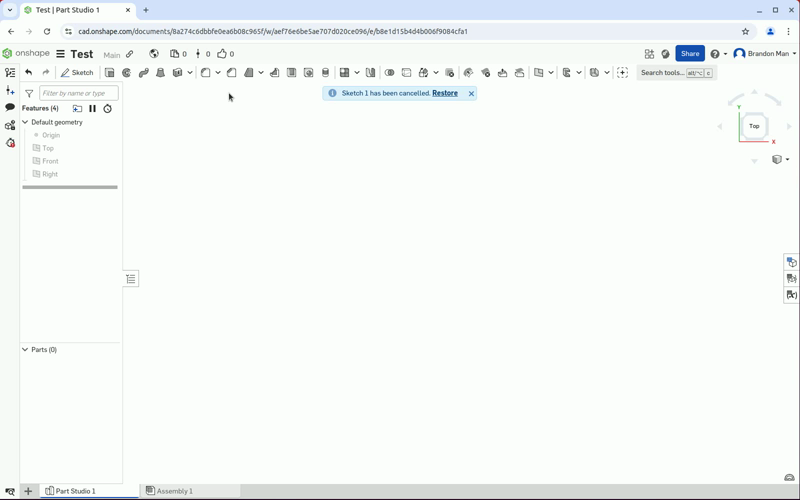
mouse_move(73, 352)
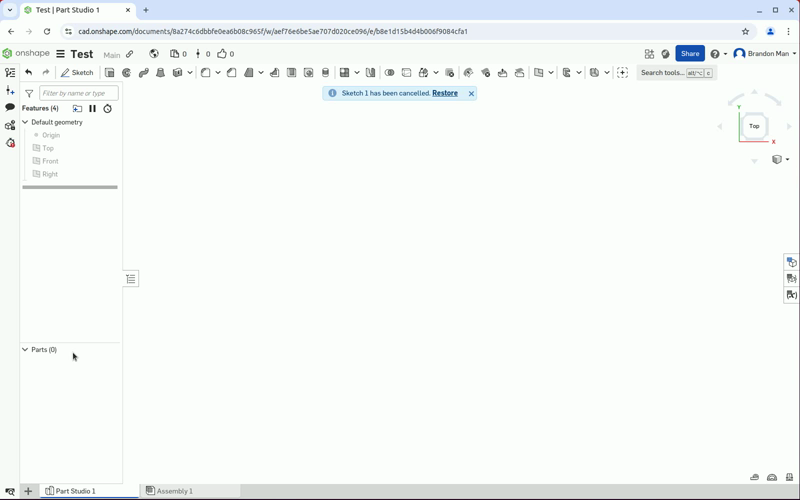
key(y)
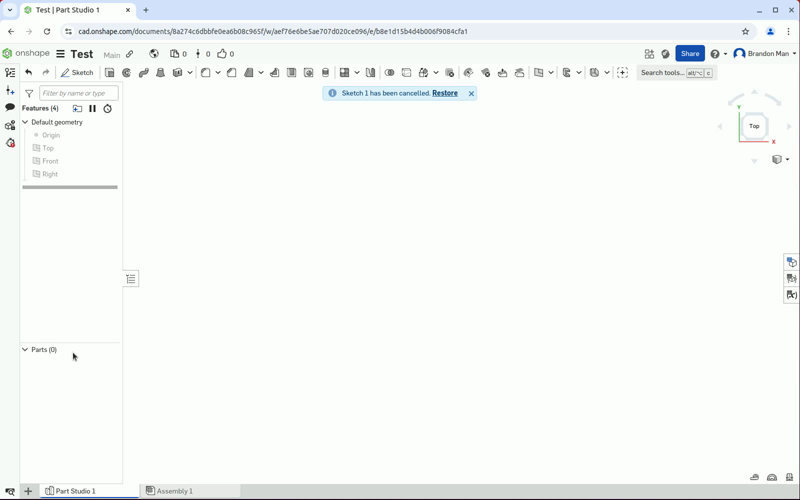
key(shift+p)
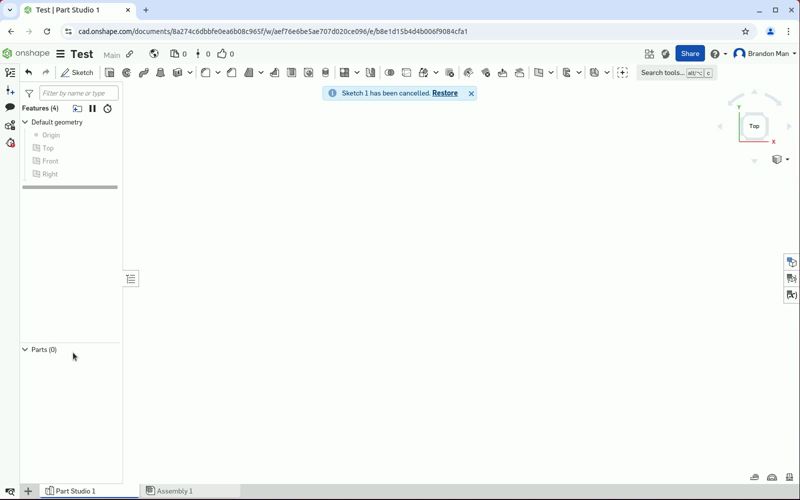
key(space)
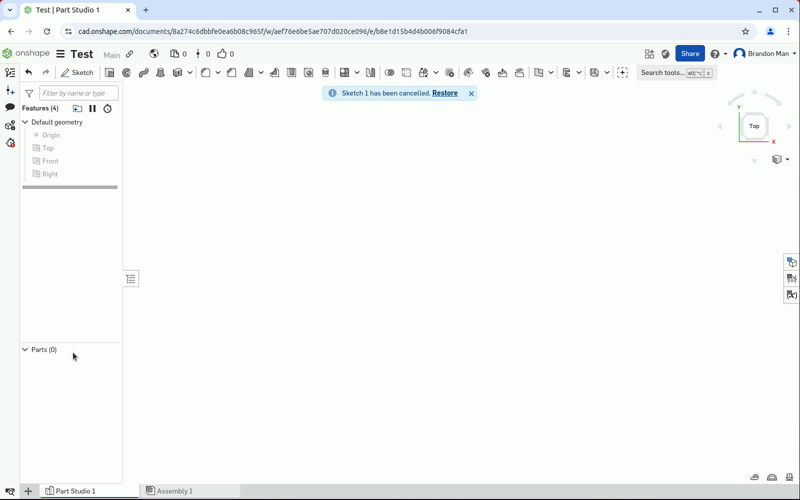
key_down(shift)
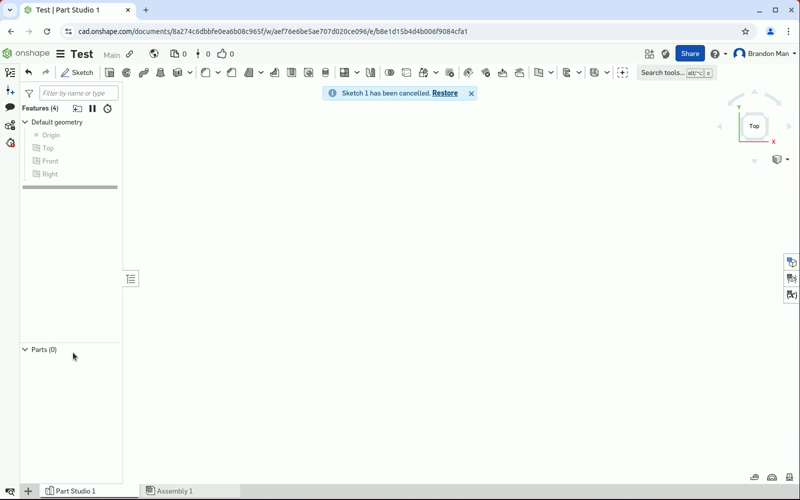
key(up)
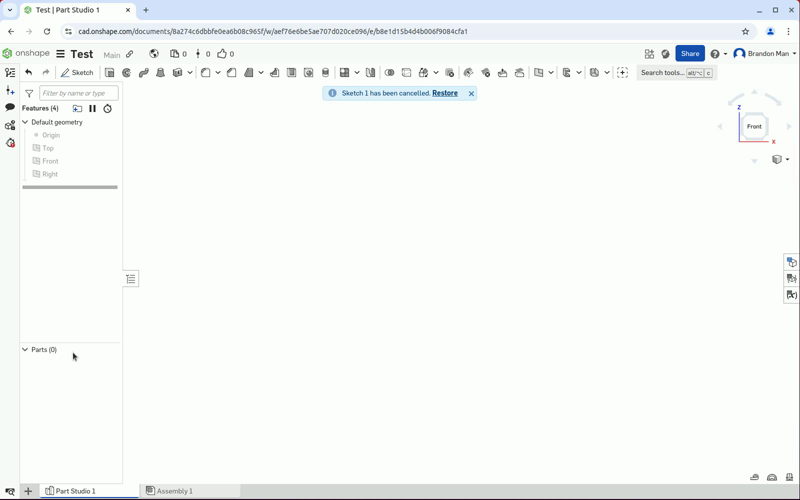
key_up(shift)
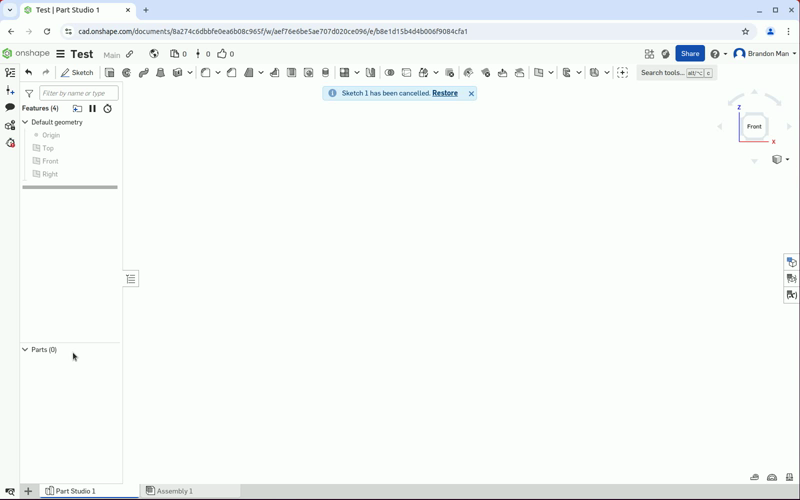
key(space)
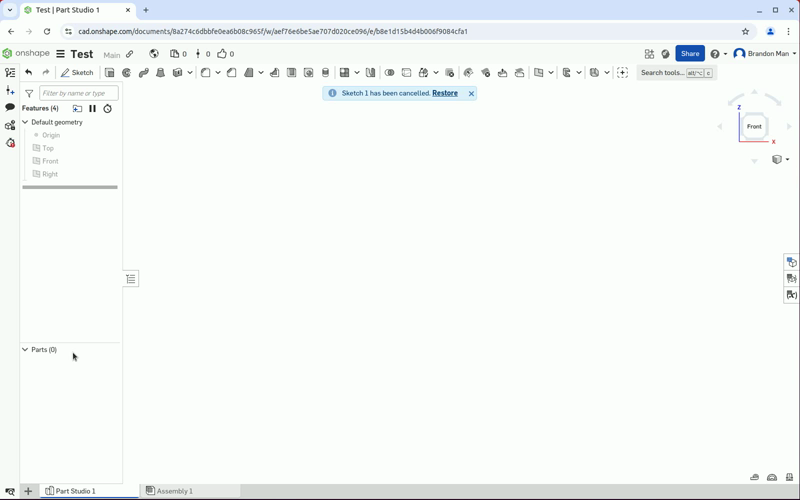
key_down(shift)
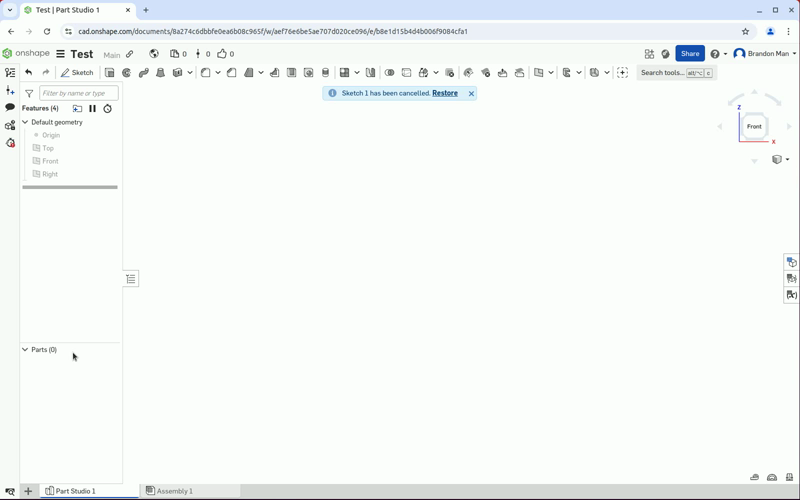
key(left)
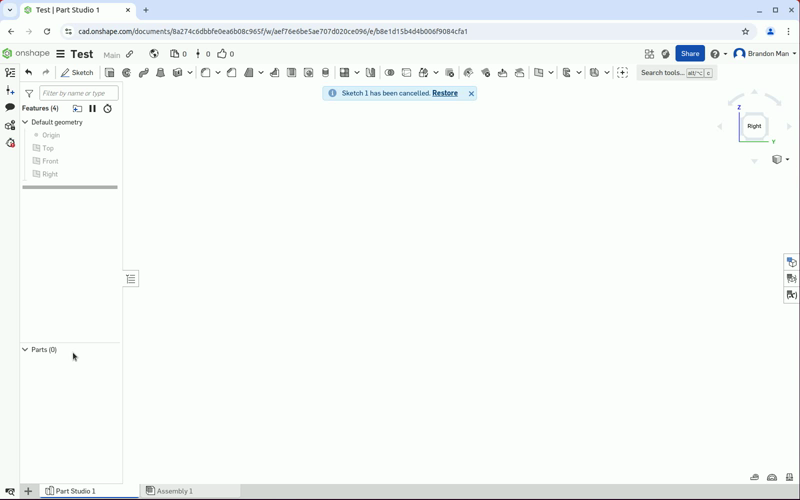
key_up(shift)
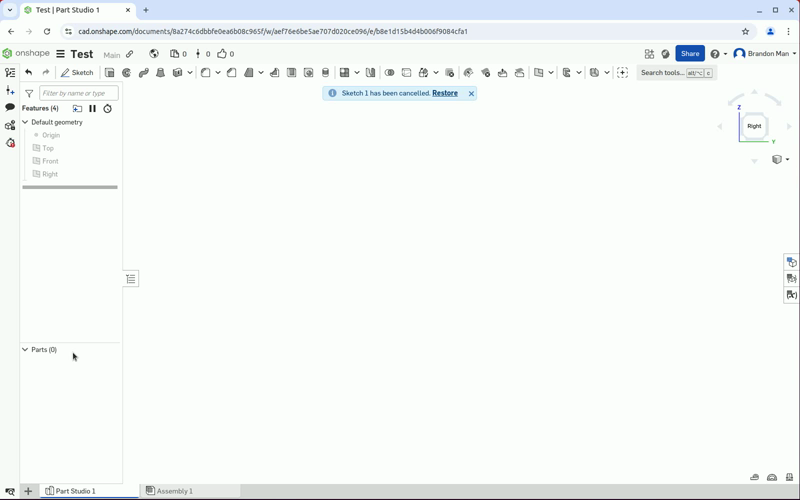
mouse_move(73, 352)
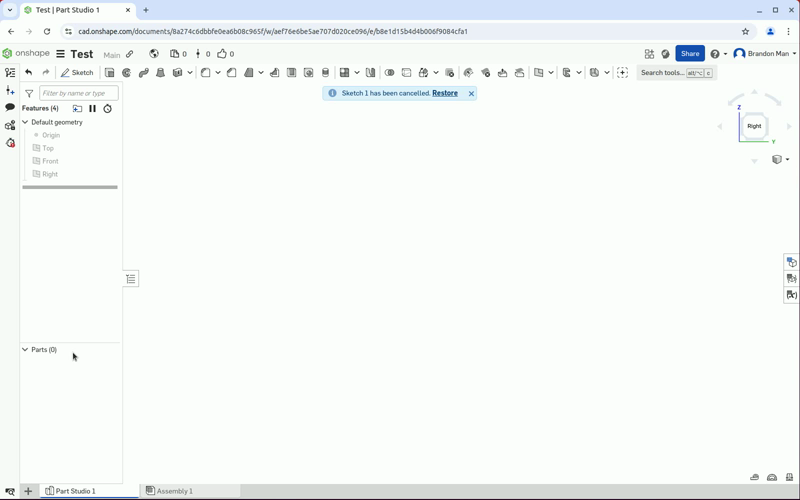
key(shift+y)
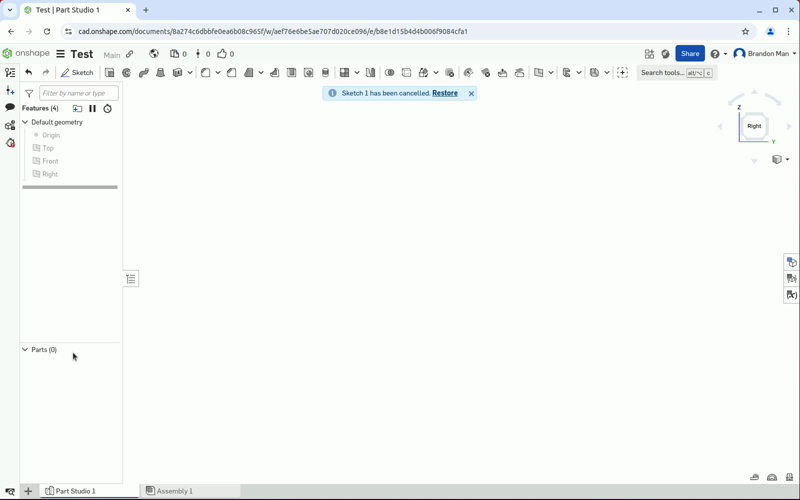
key(shift+s)
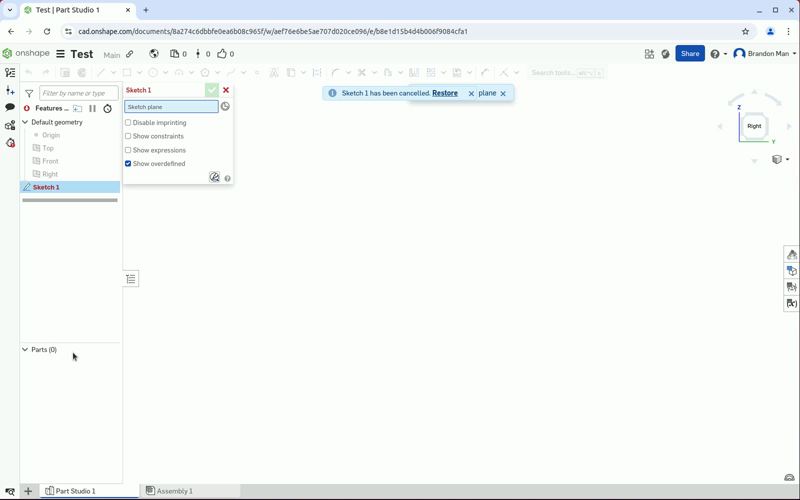
mouse_move(73, 176)
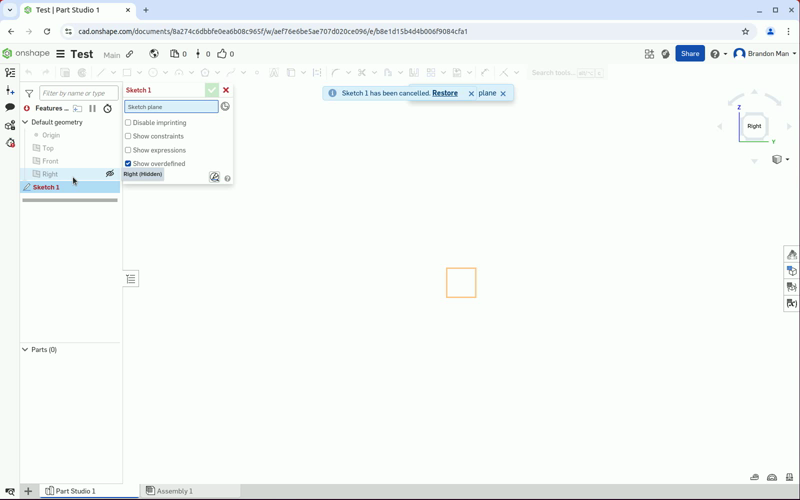
click(73, 176)
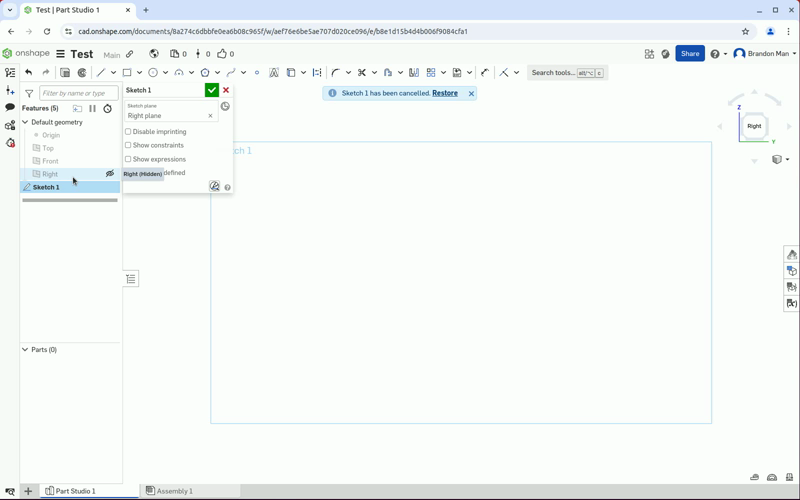
mouse_move(73, 352)
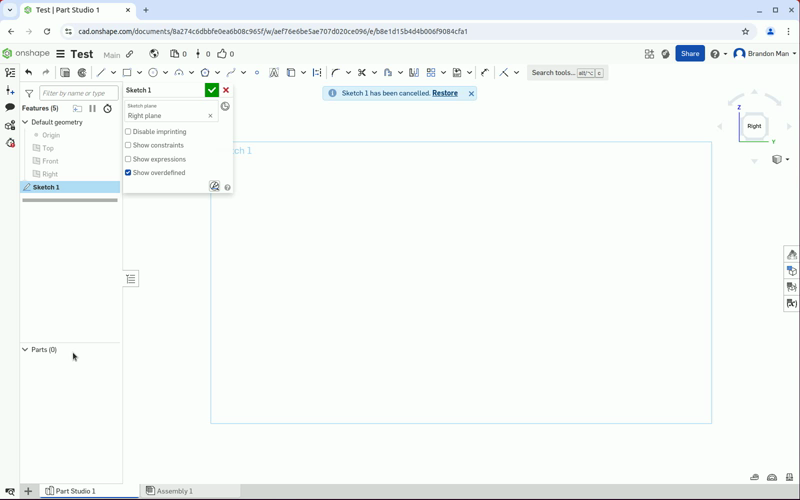
key(y)
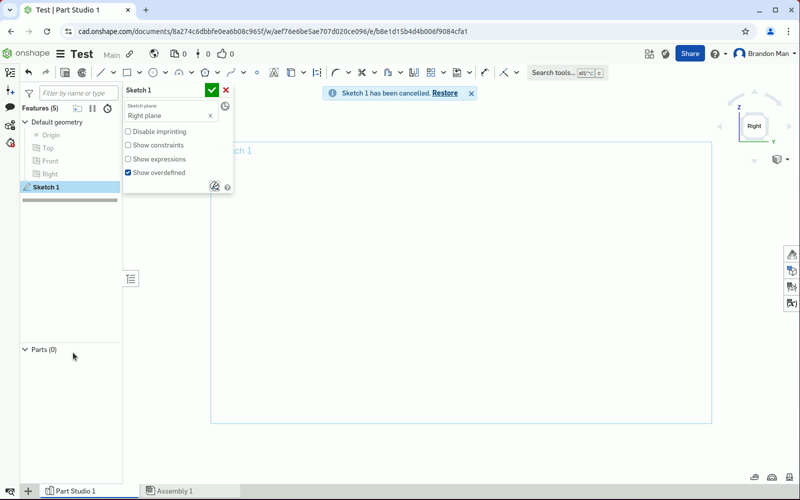
key(l)
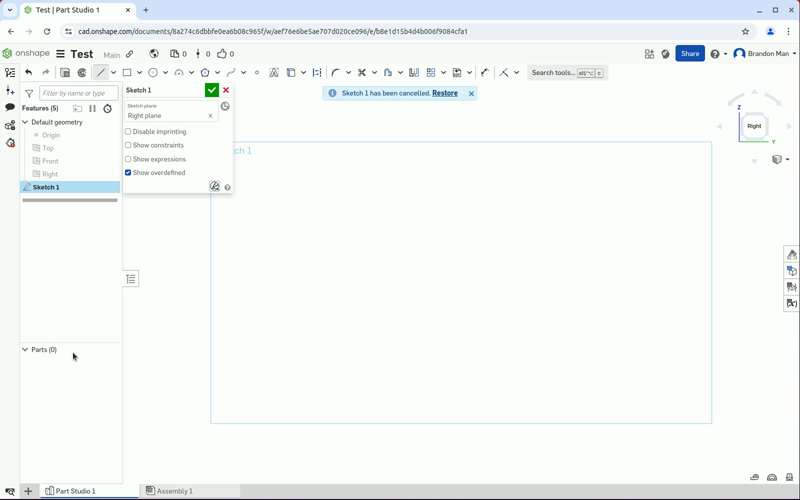
key_down(shift)
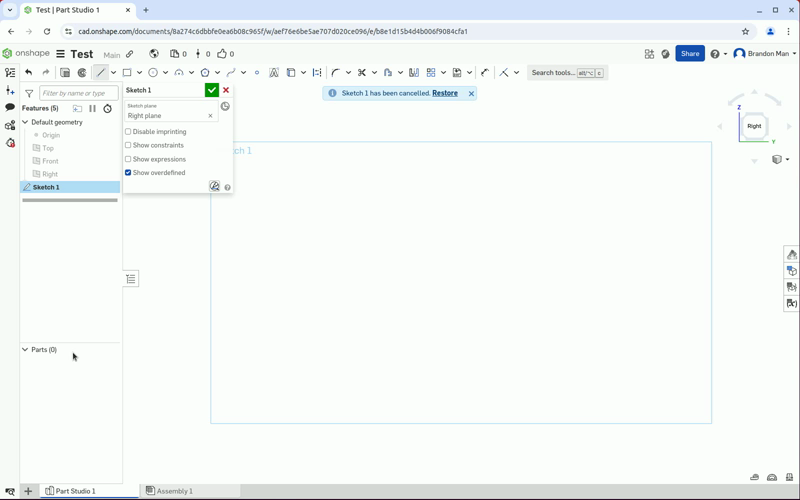
mouse_move(458, 284)
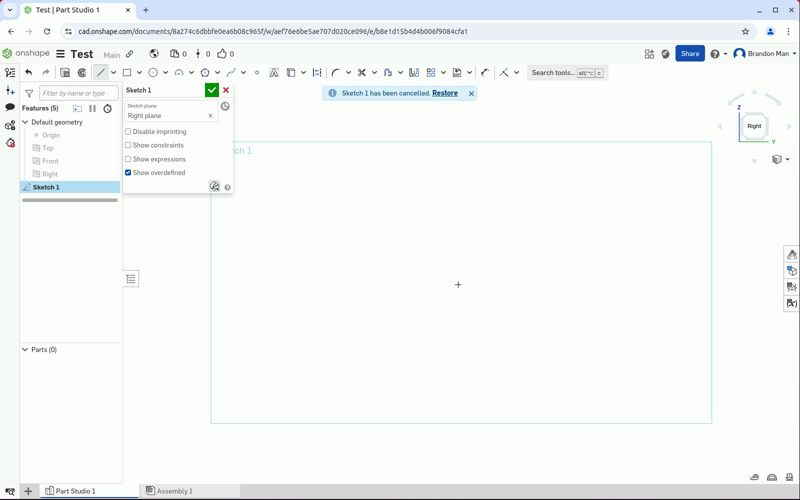
click(458, 284)
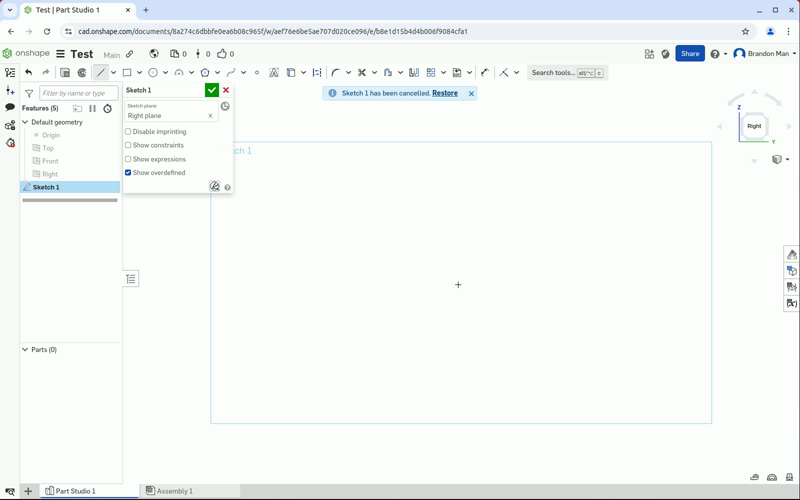
key_up(shift)
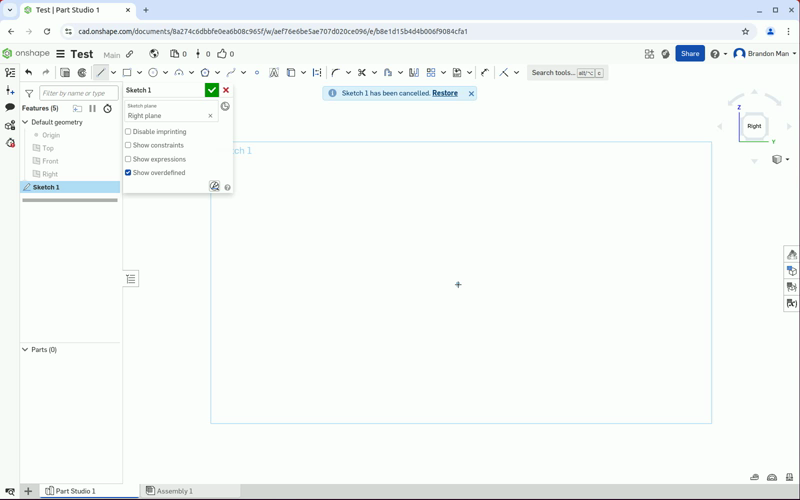
key_down(shift)
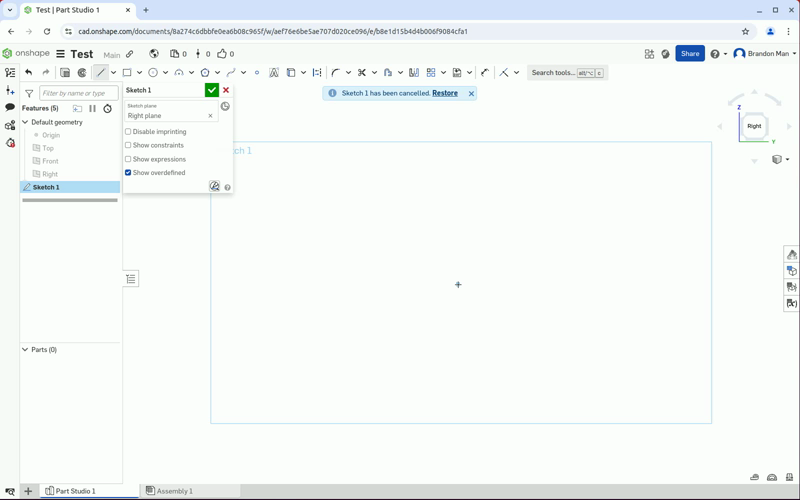
mouse_move(488, 284)
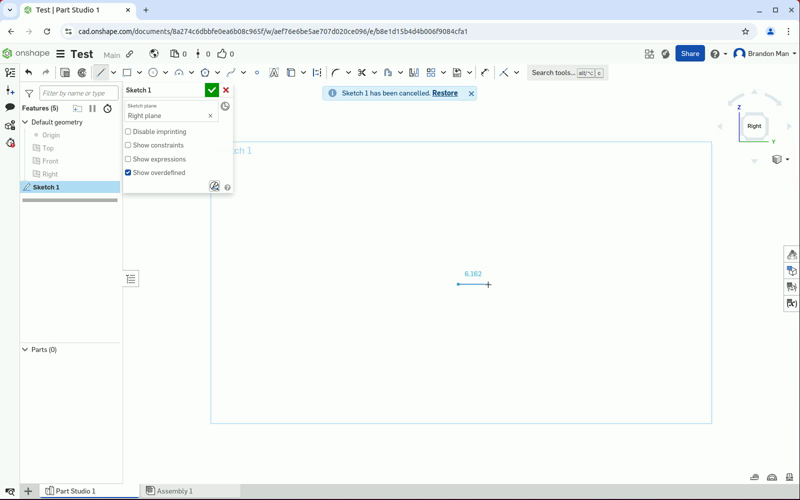
mouse_move(492, 284)
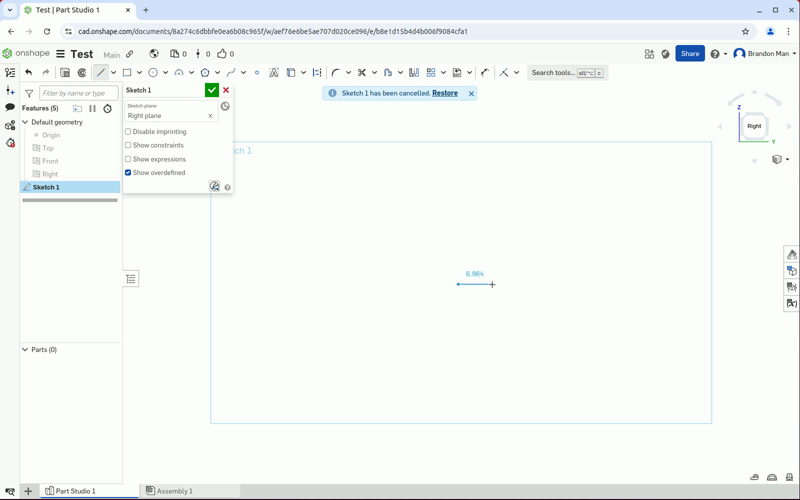
click(492, 284)
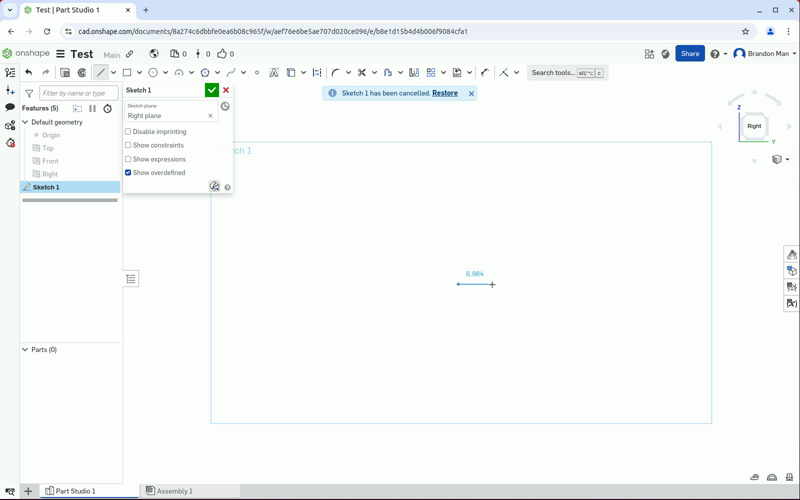
key_up(shift)
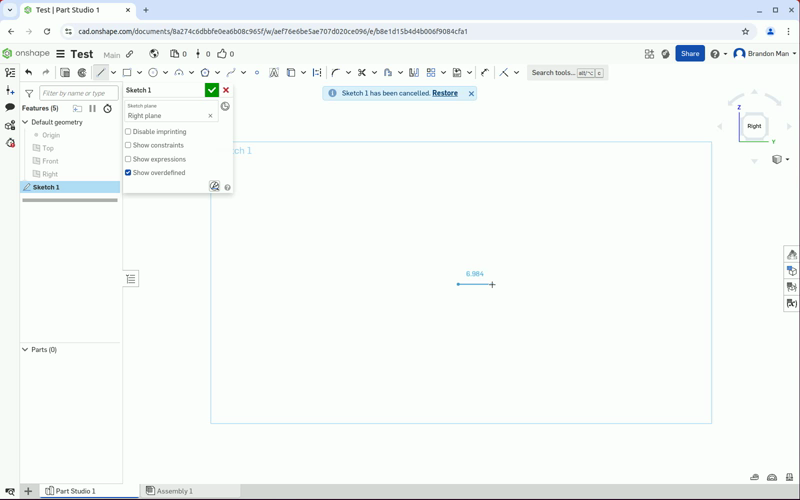
key_down(shift)
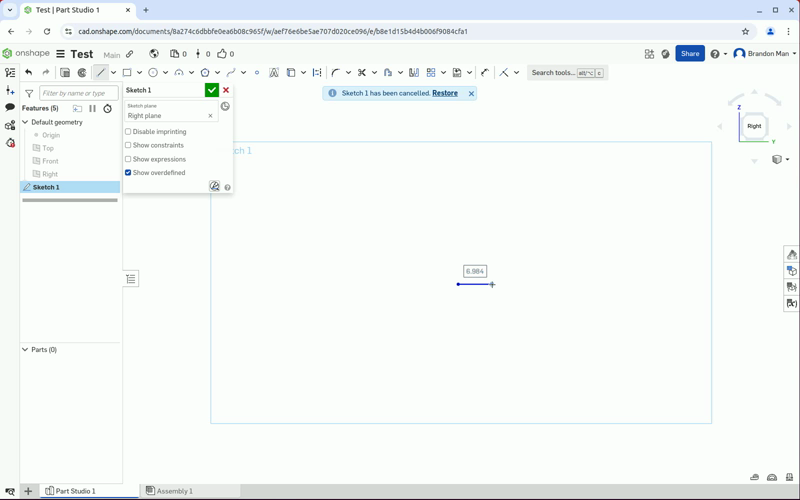
mouse_move(522, 284)
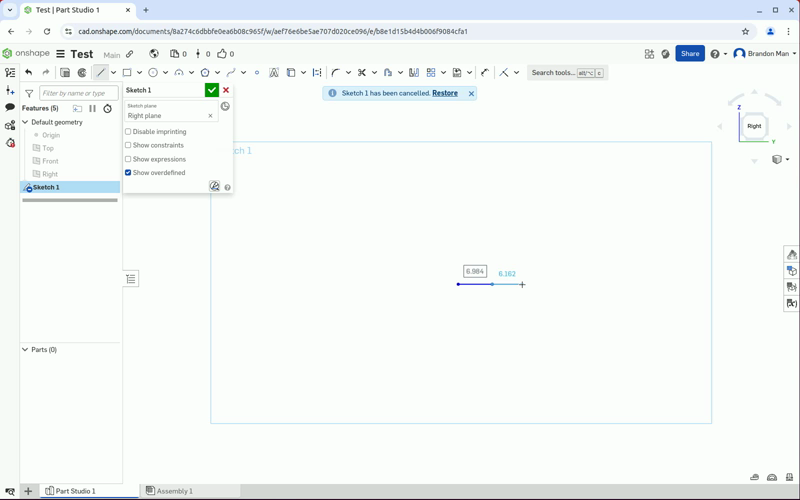
mouse_move(492, 281)
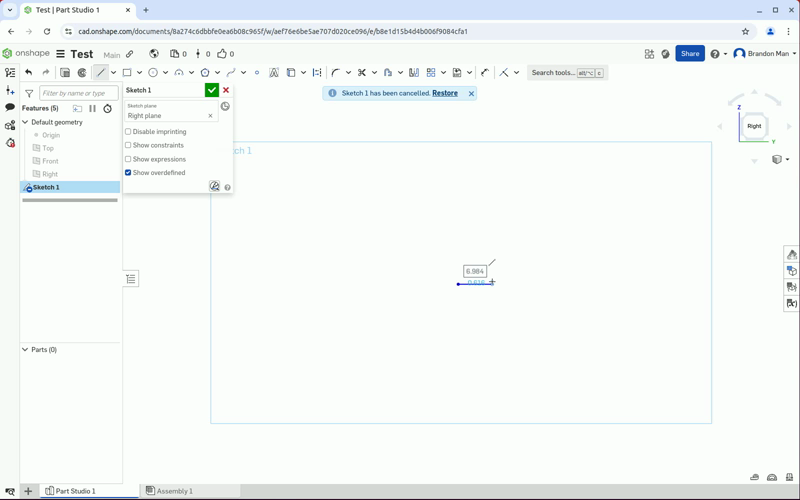
scroll(6)
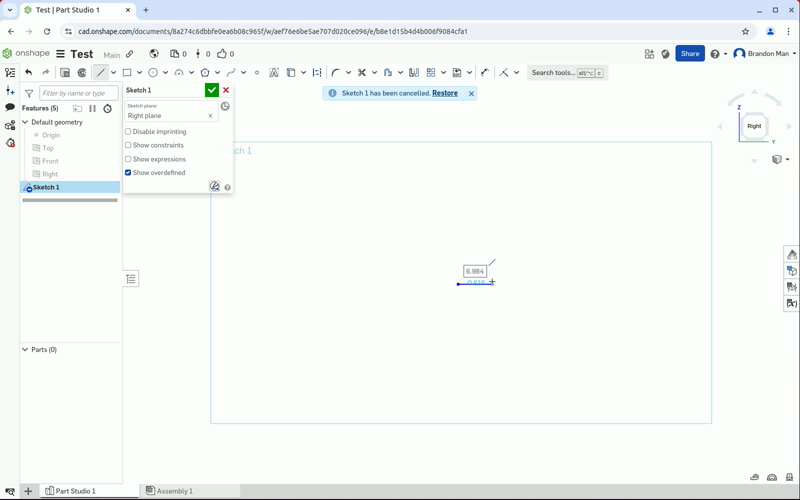
scroll(6)
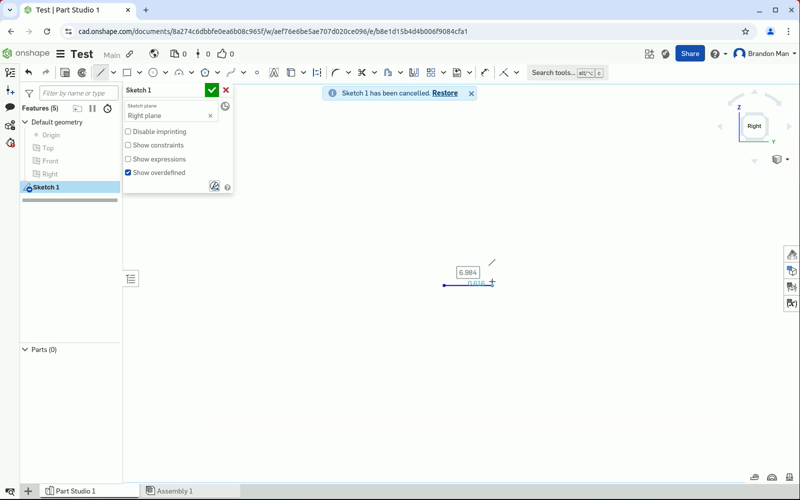
scroll(6)
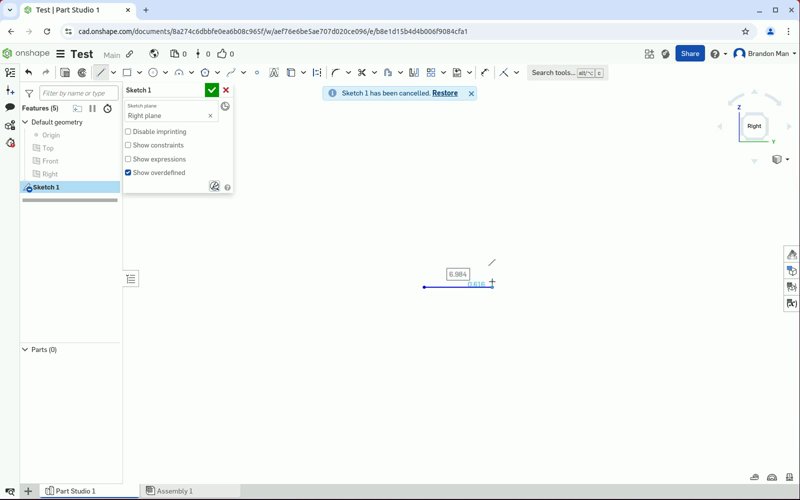
scroll(6)
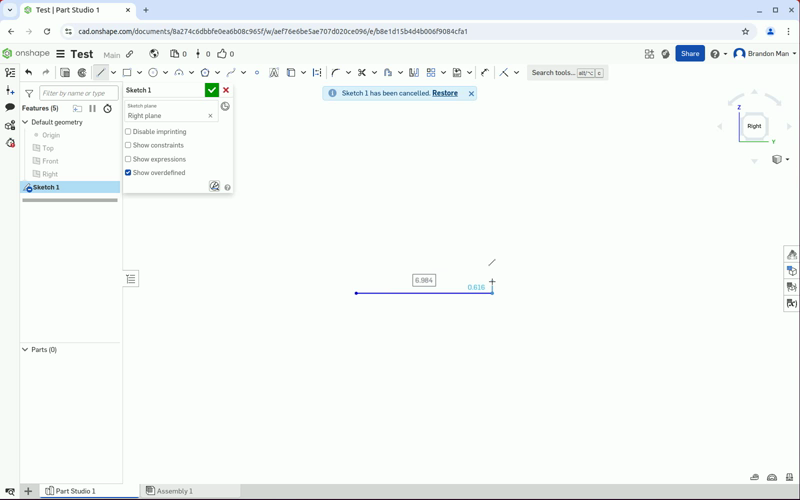
scroll(6)
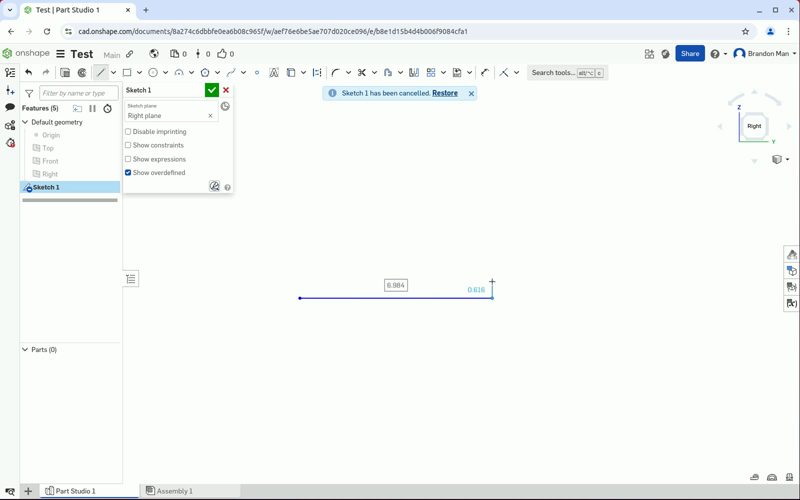
scroll(6)
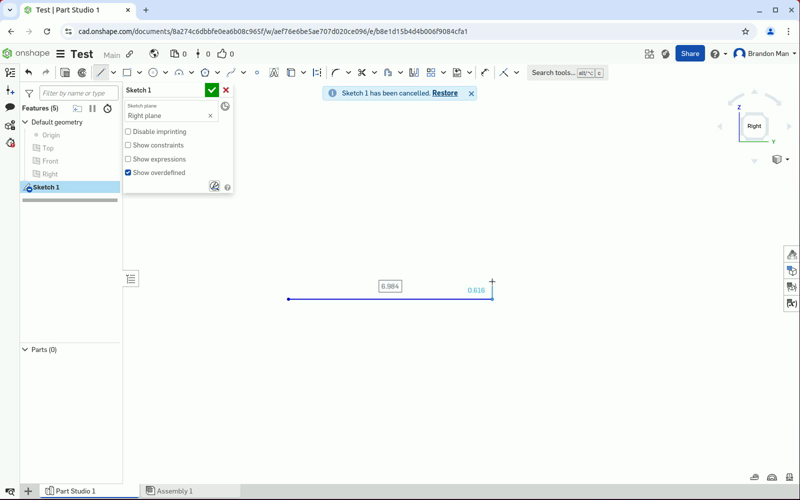
scroll(6)
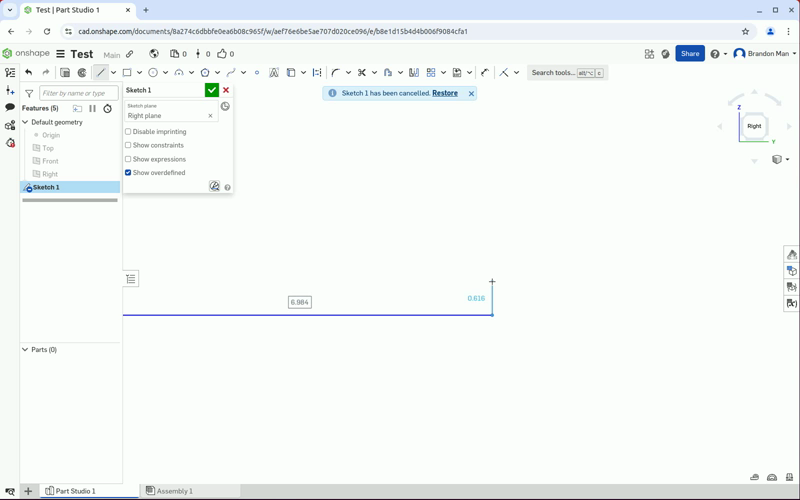
click(492, 281)
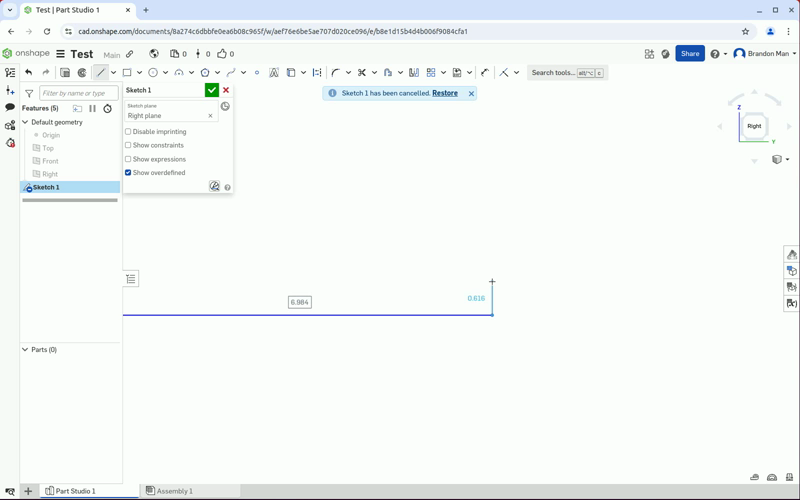
scroll(-6)
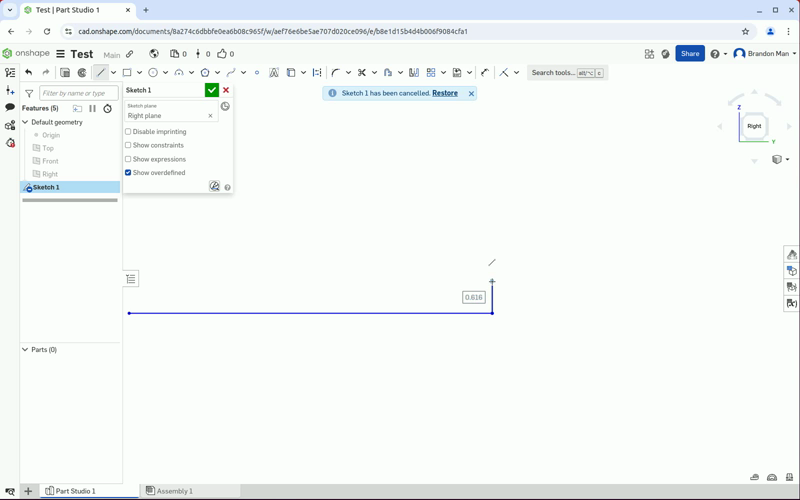
scroll(-6)
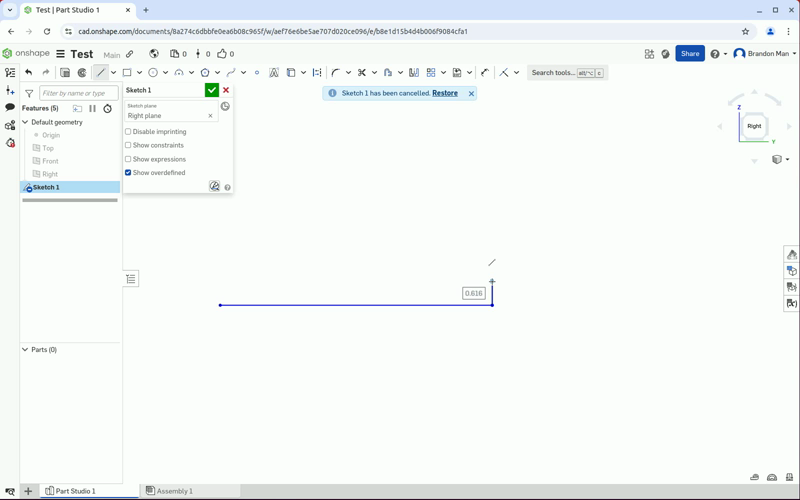
scroll(-6)
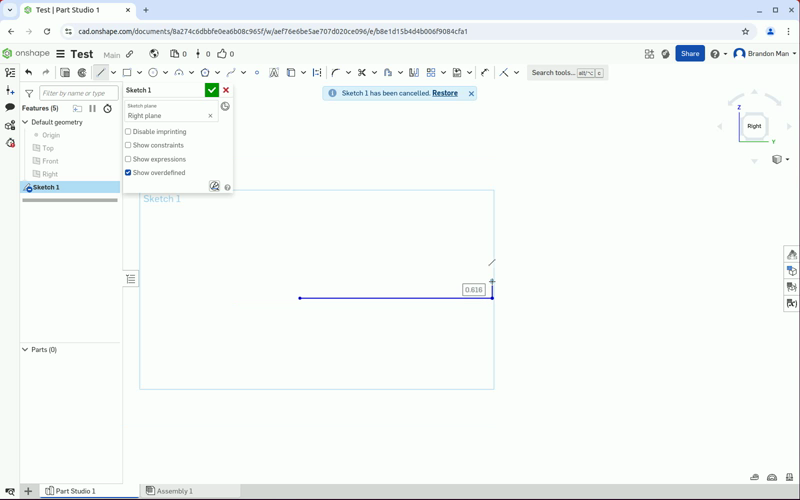
scroll(-6)
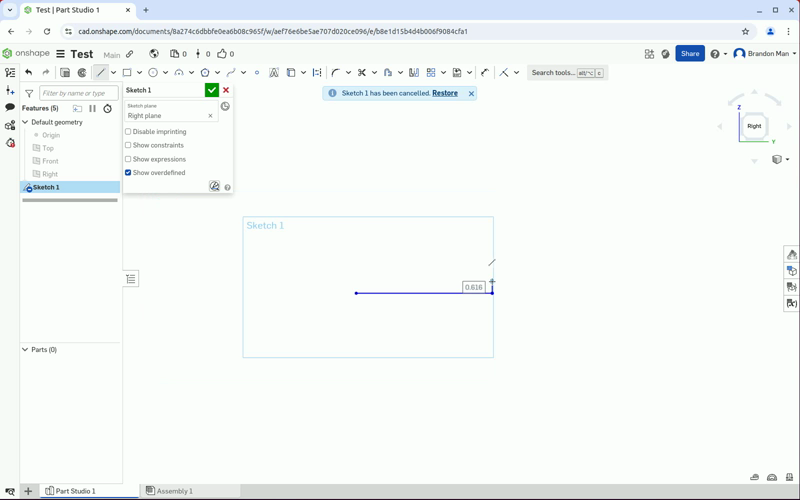
scroll(-6)
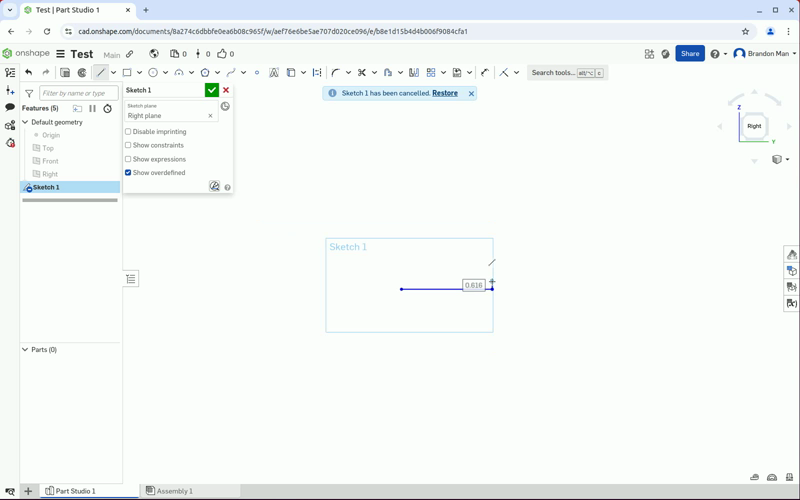
scroll(-6)
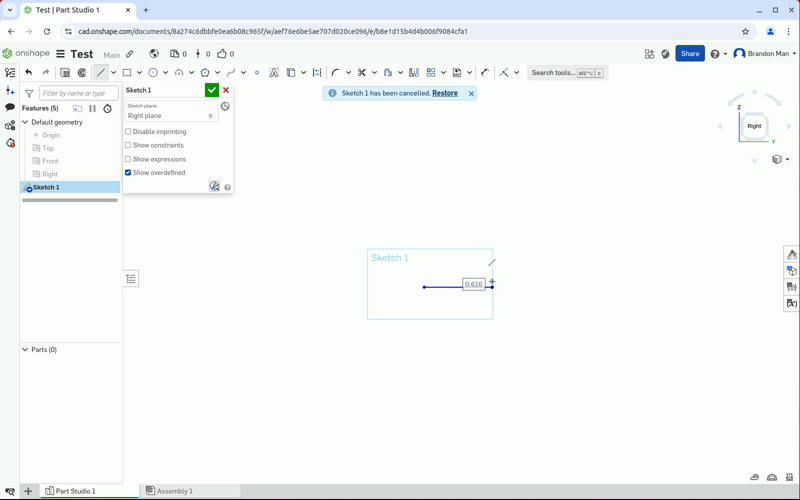
scroll(-6)
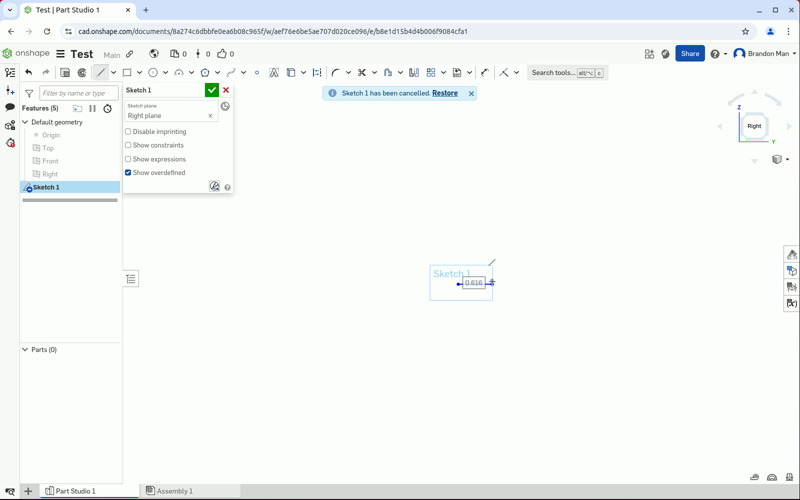
key_up(shift)
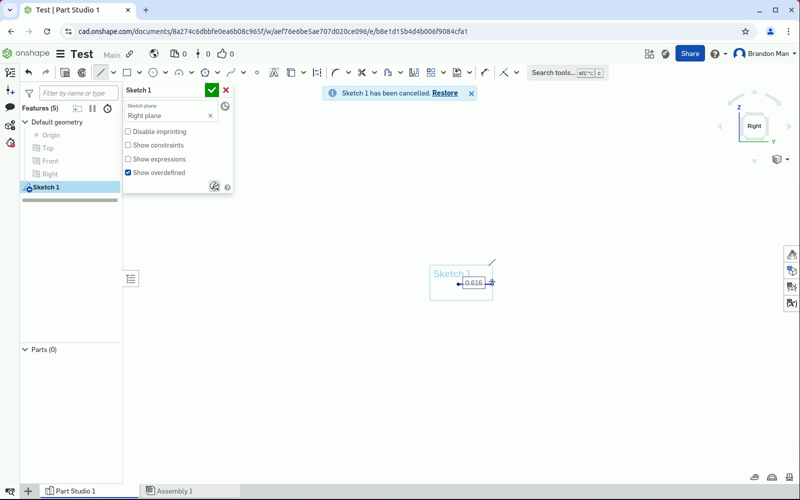
key_down(shift)
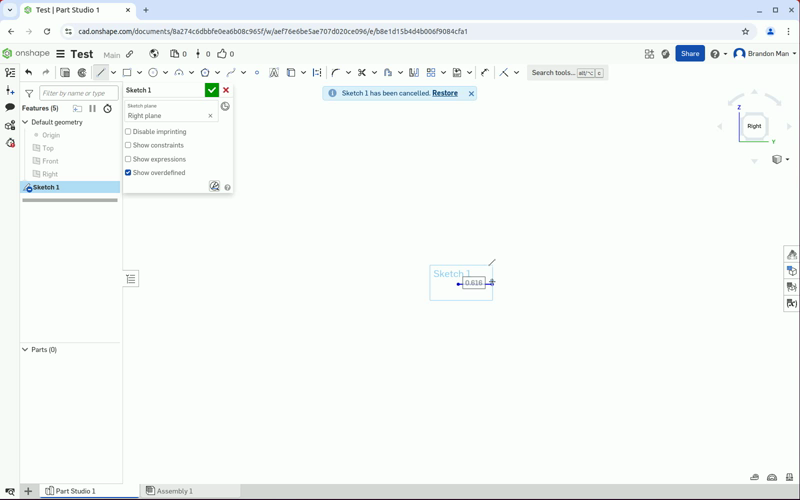
mouse_move(522, 281)
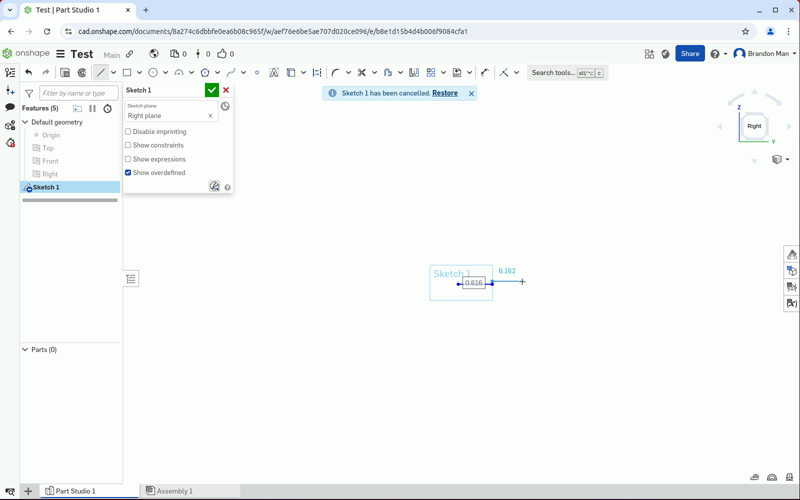
mouse_move(458, 281)
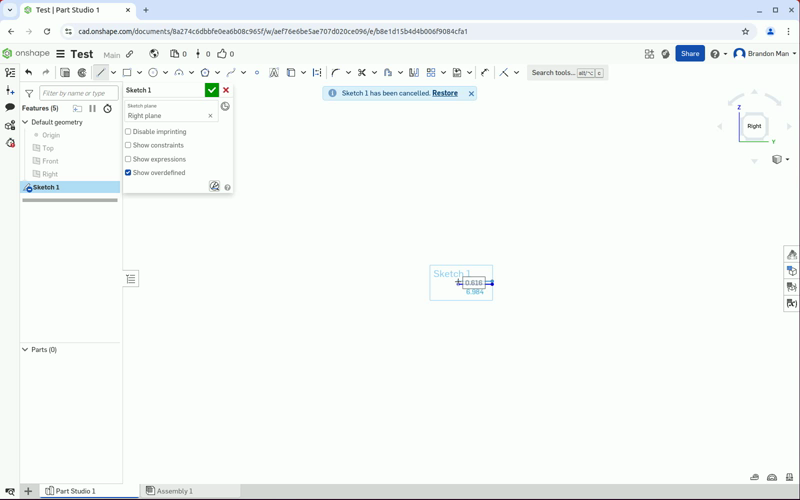
scroll(6)
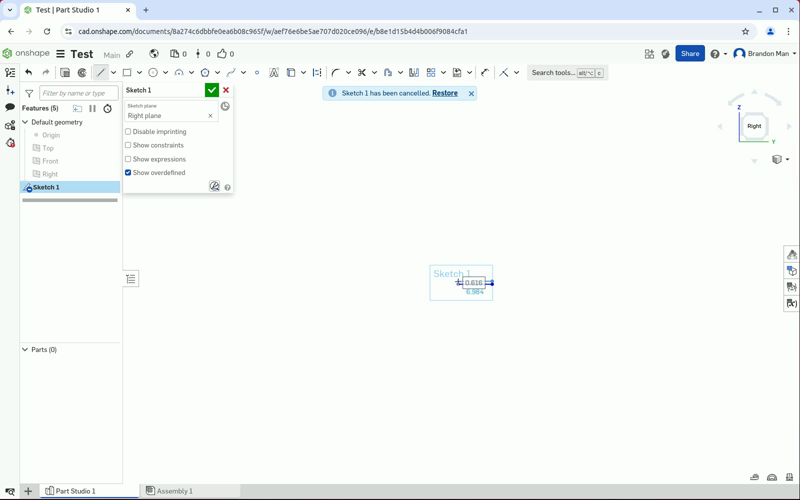
scroll(6)
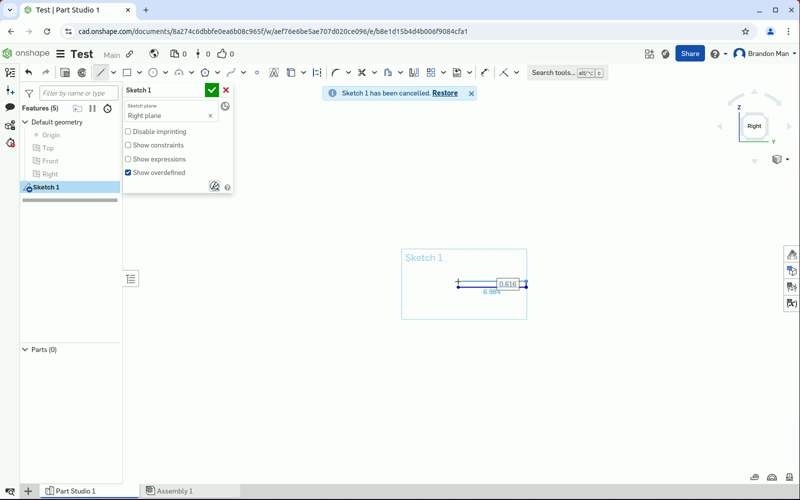
scroll(6)
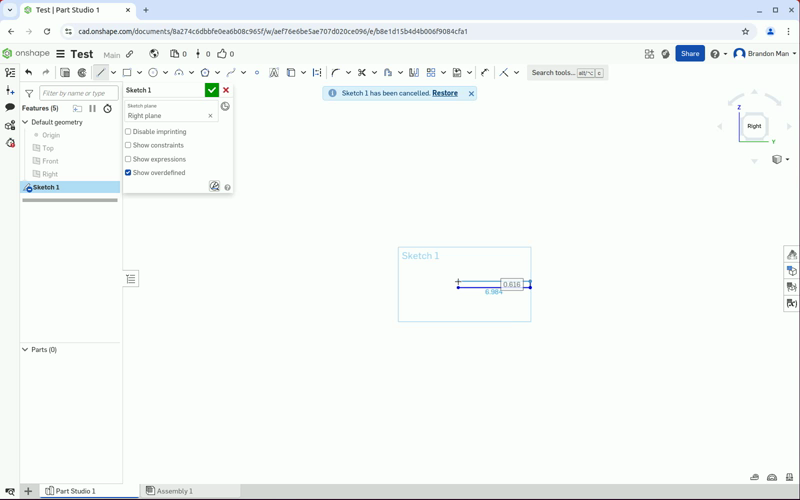
scroll(6)
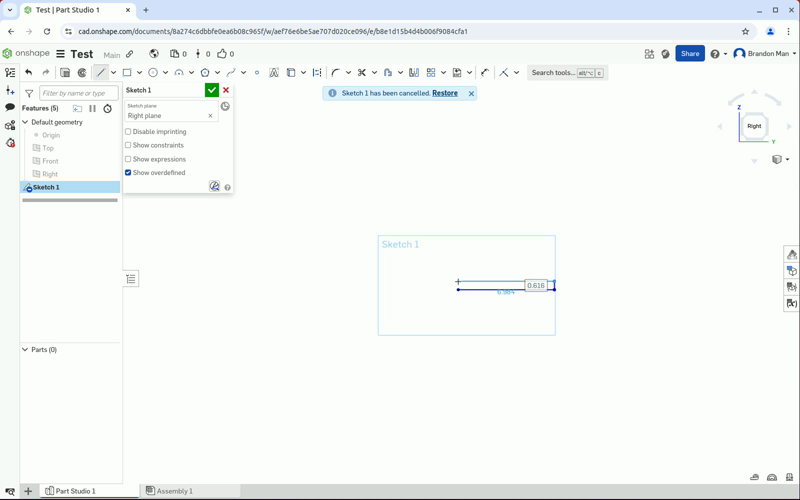
scroll(6)
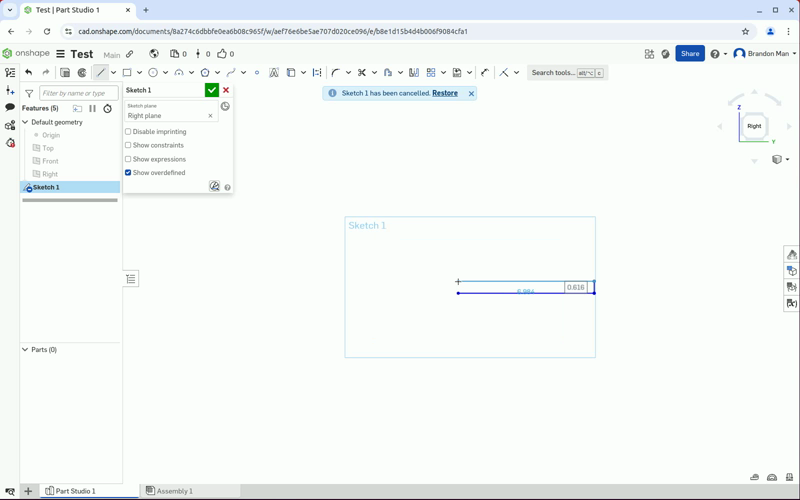
scroll(6)
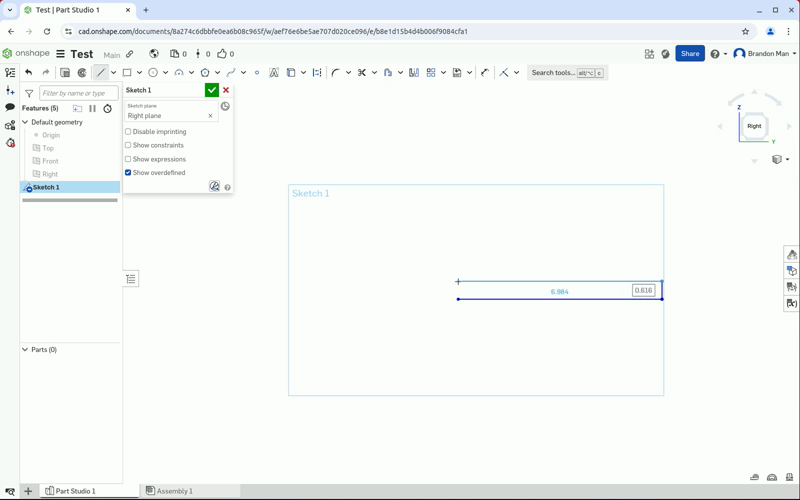
scroll(6)
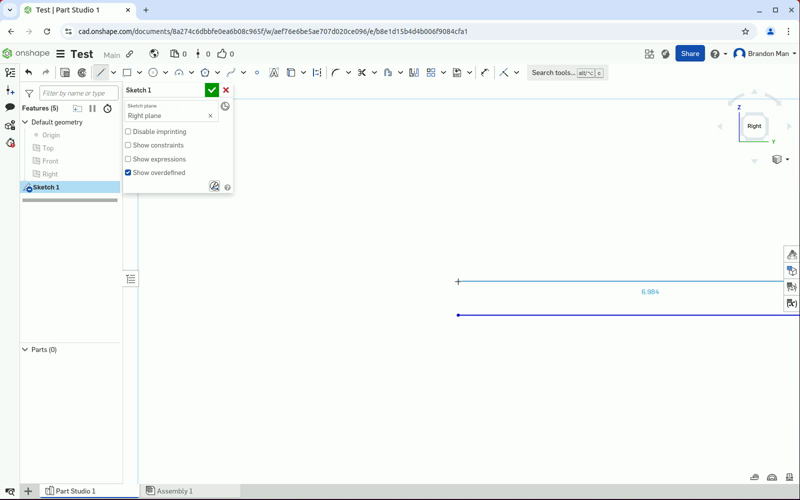
click(458, 281)
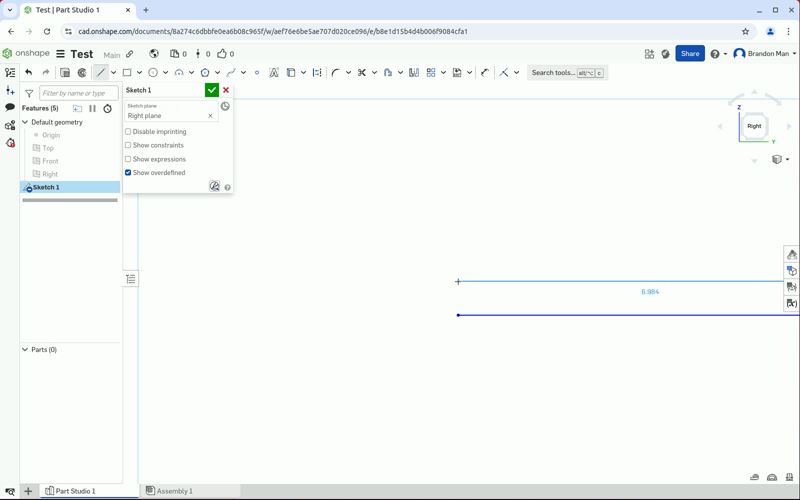
scroll(-6)
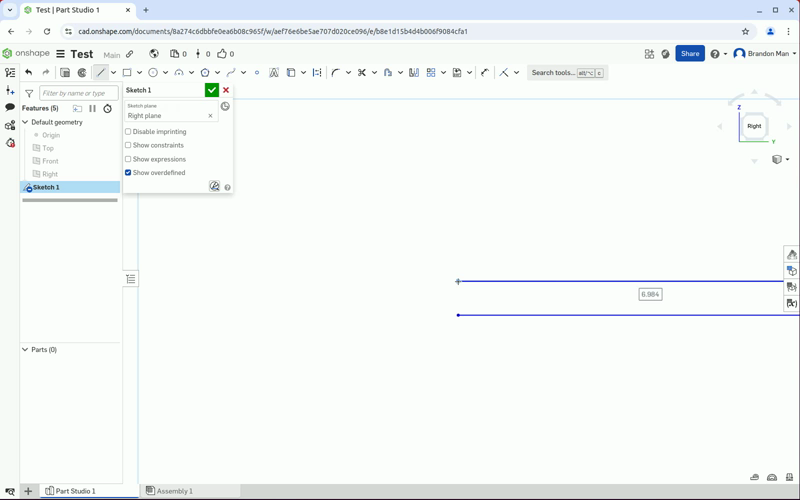
scroll(-6)
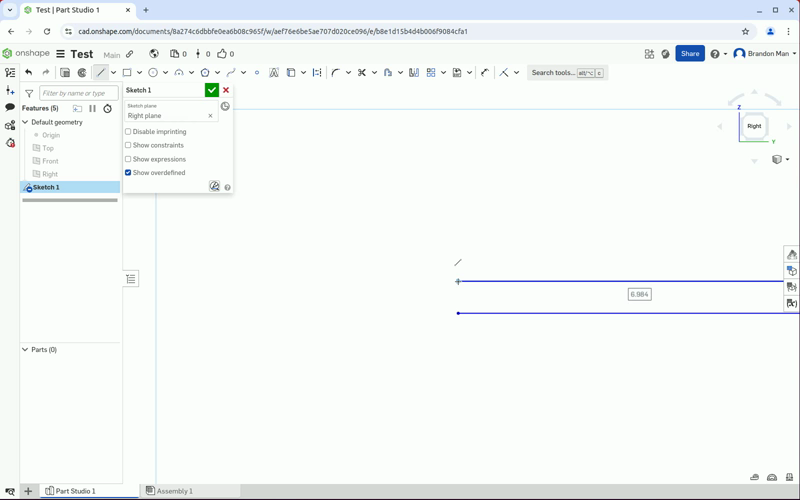
scroll(-6)
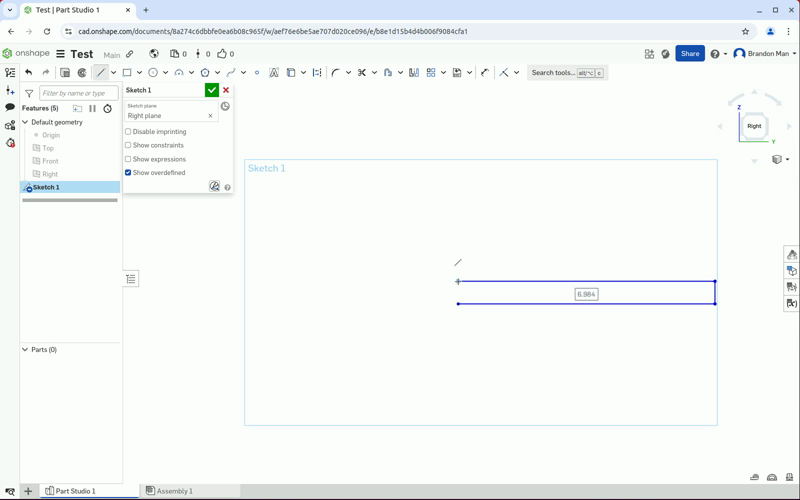
scroll(-6)
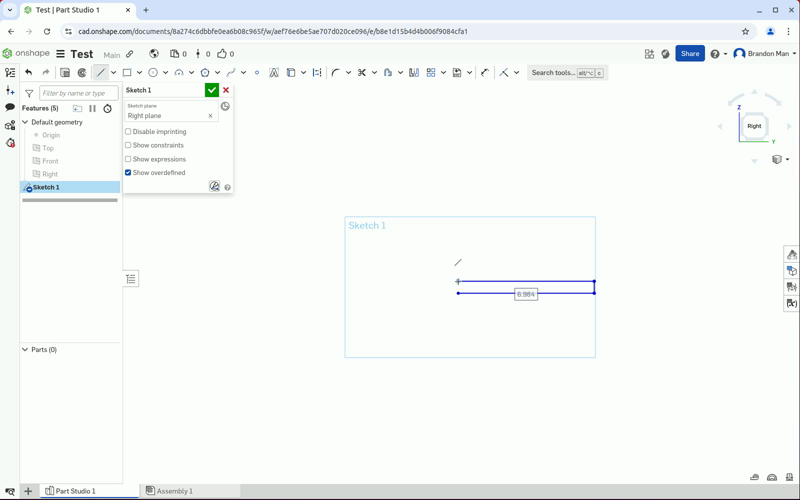
scroll(-6)
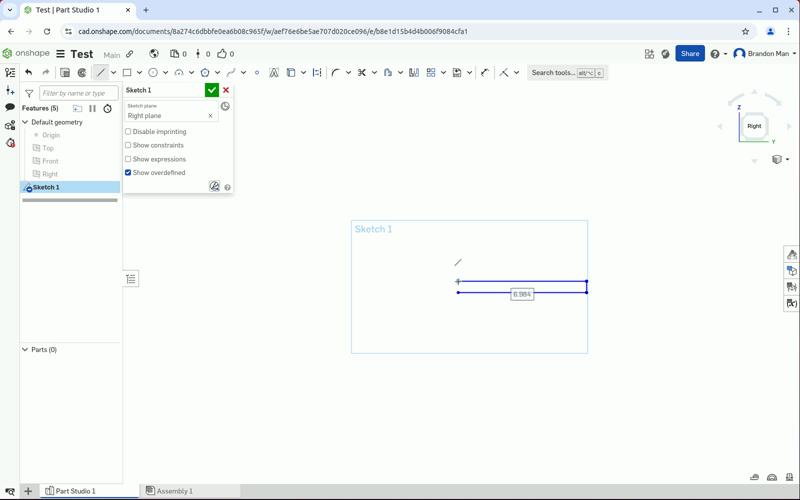
scroll(-6)
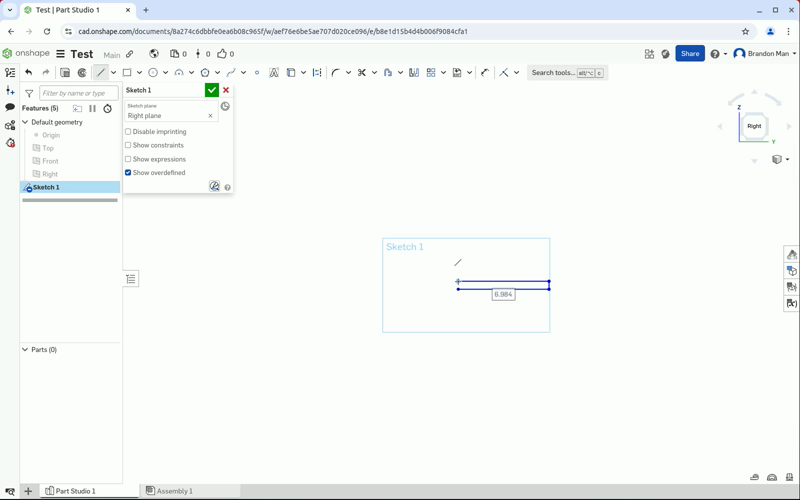
scroll(-6)
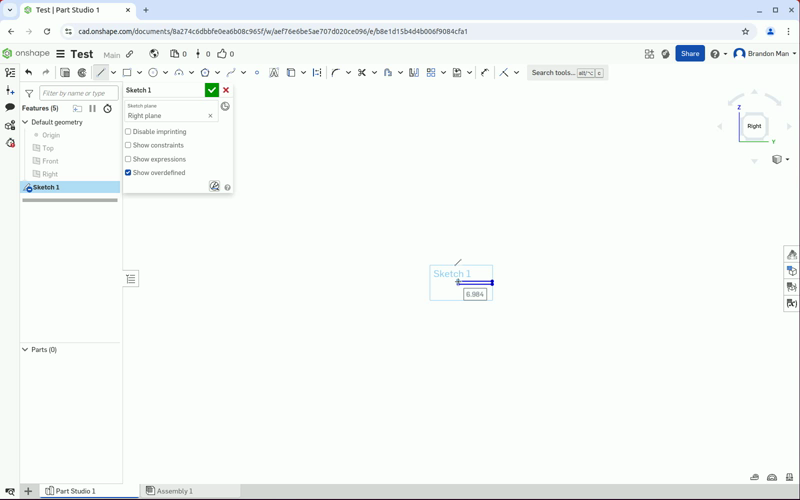
key_up(shift)
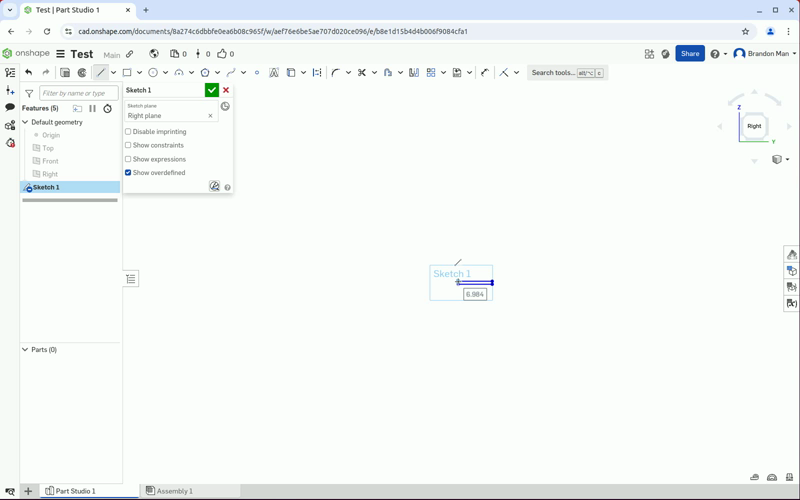
key(esc)
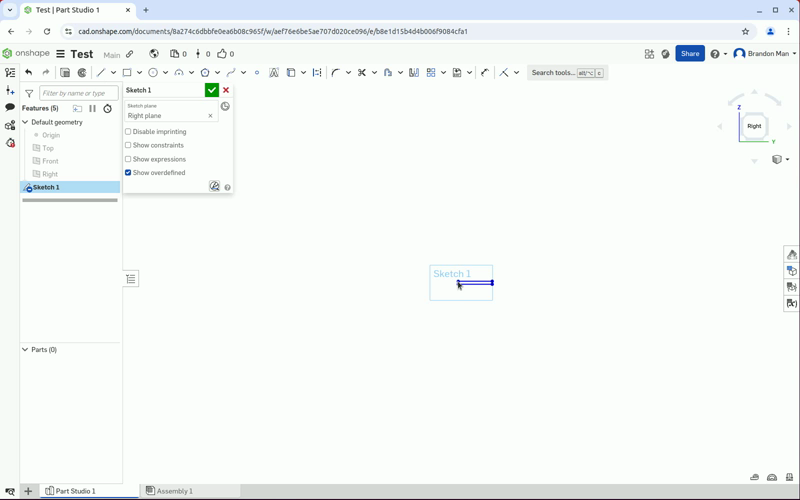
key(a)
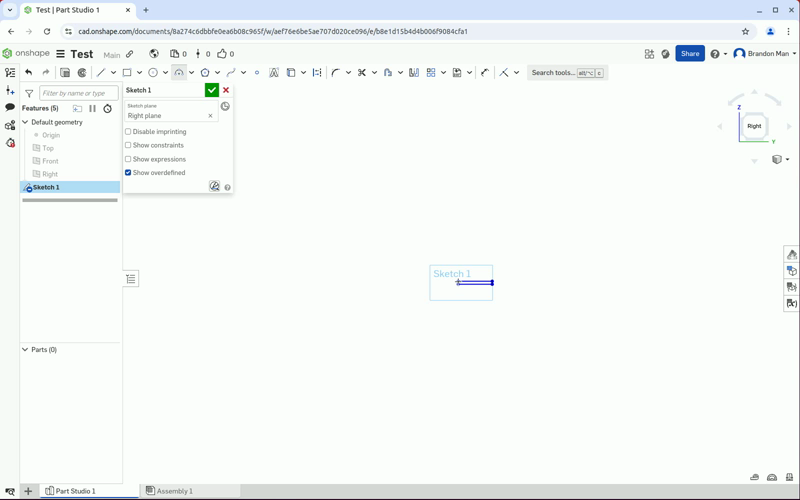
mouse_move(458, 281)
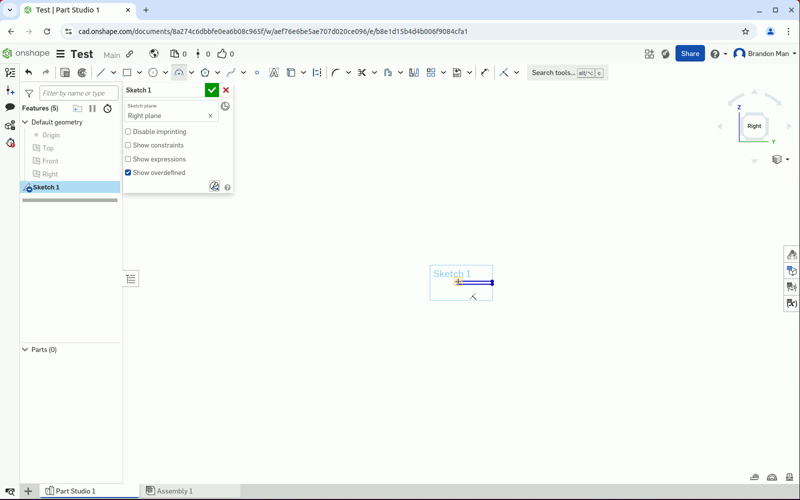
scroll(6)
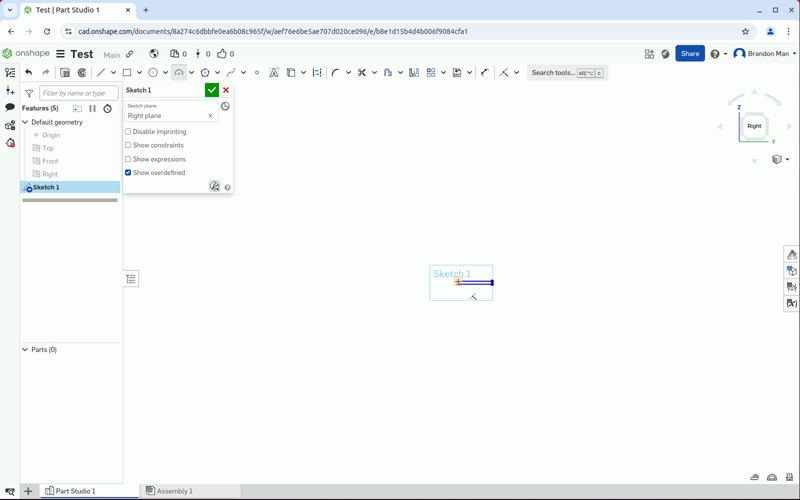
scroll(6)
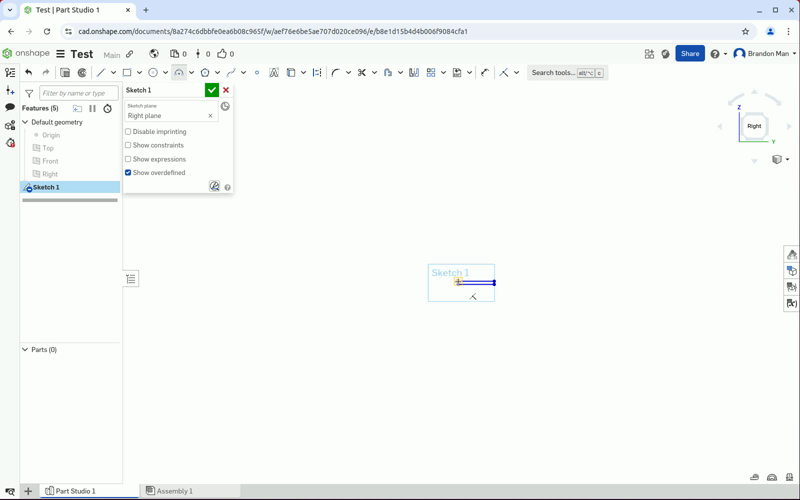
scroll(6)
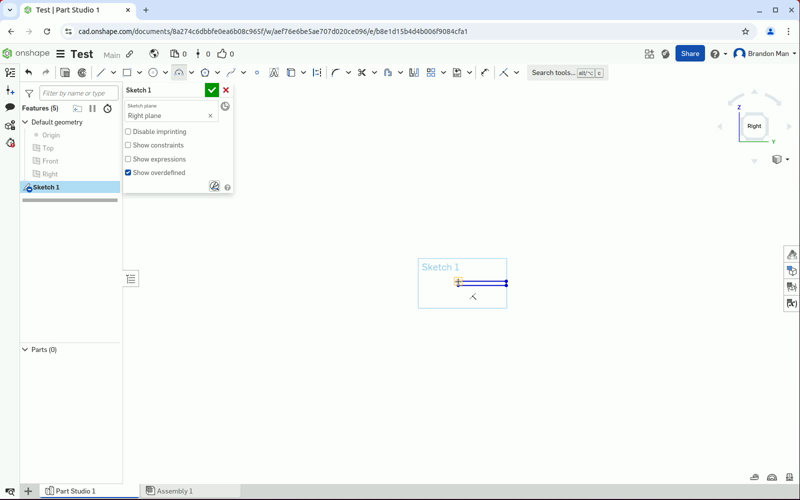
scroll(6)
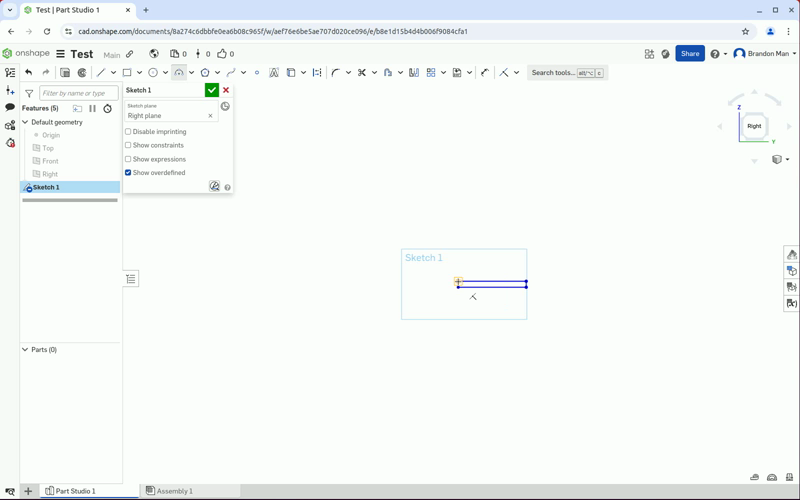
scroll(6)
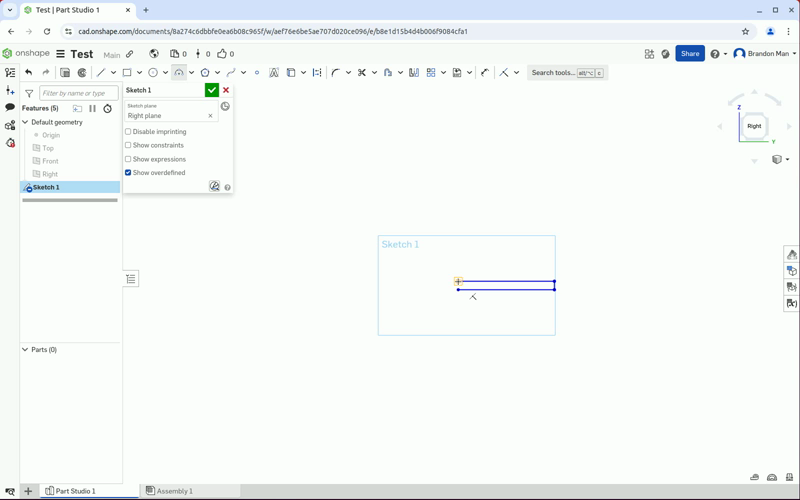
scroll(6)
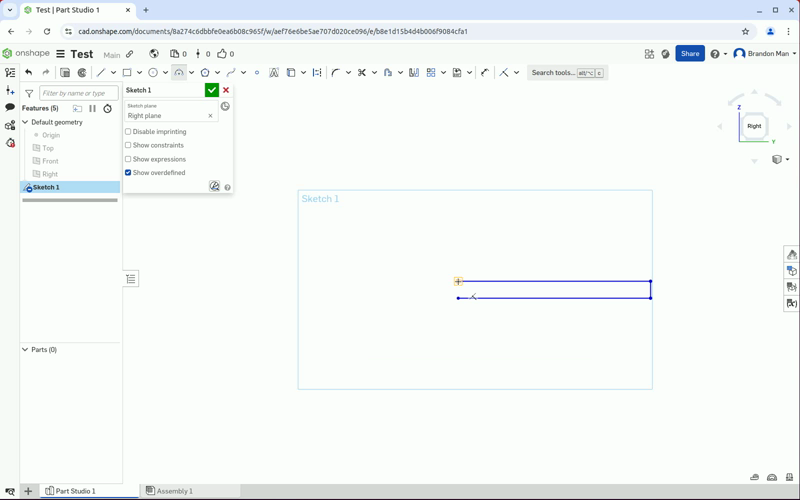
scroll(6)
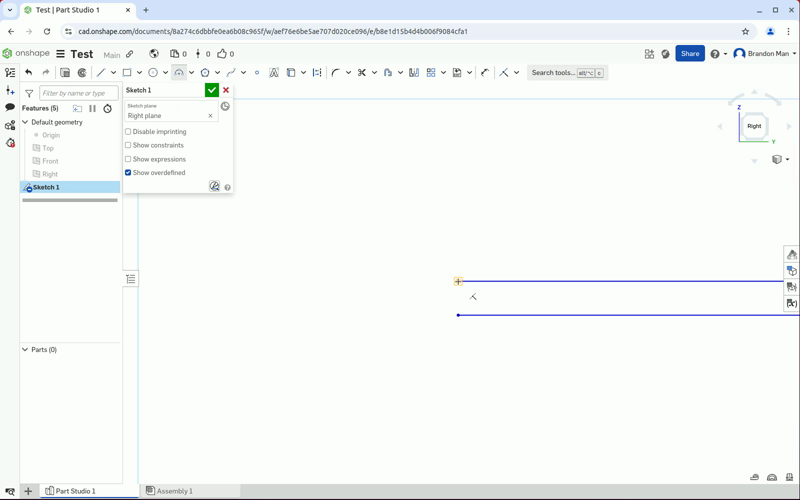
click(458, 281)
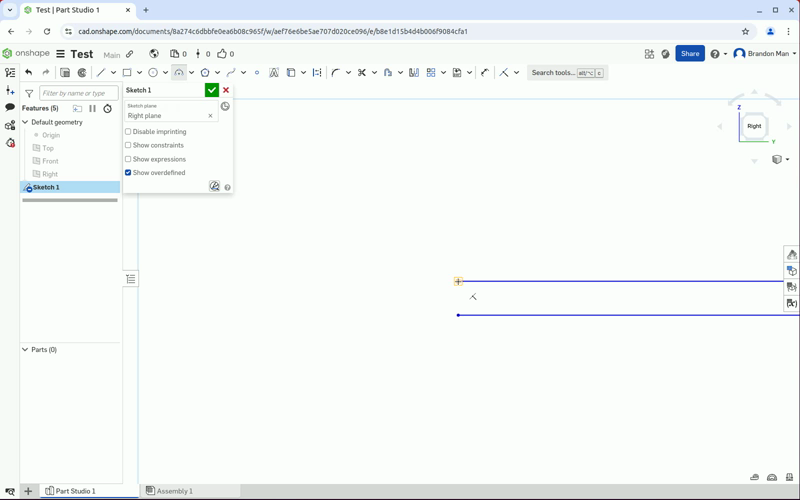
scroll(-6)
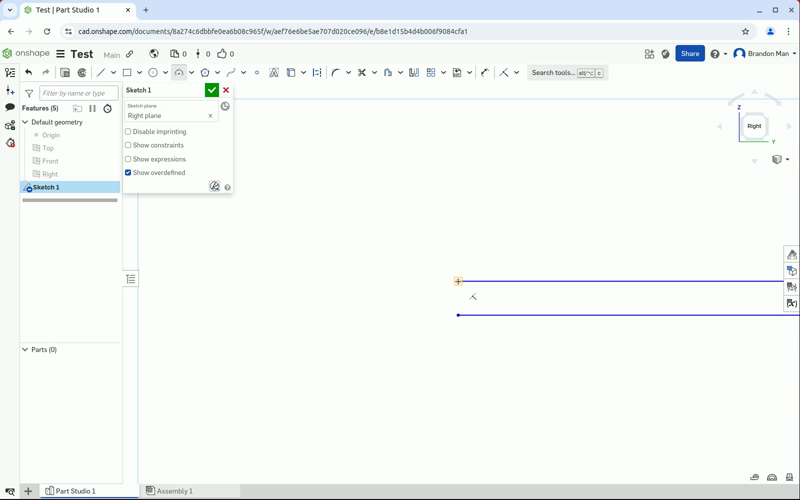
scroll(-6)
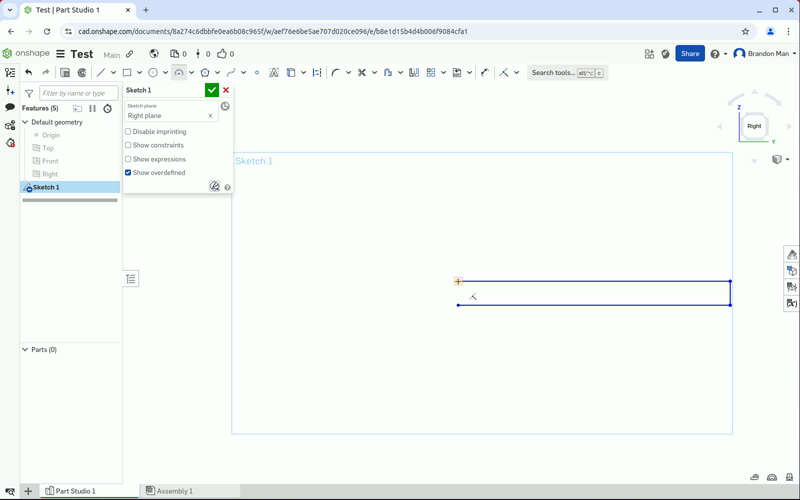
scroll(-6)
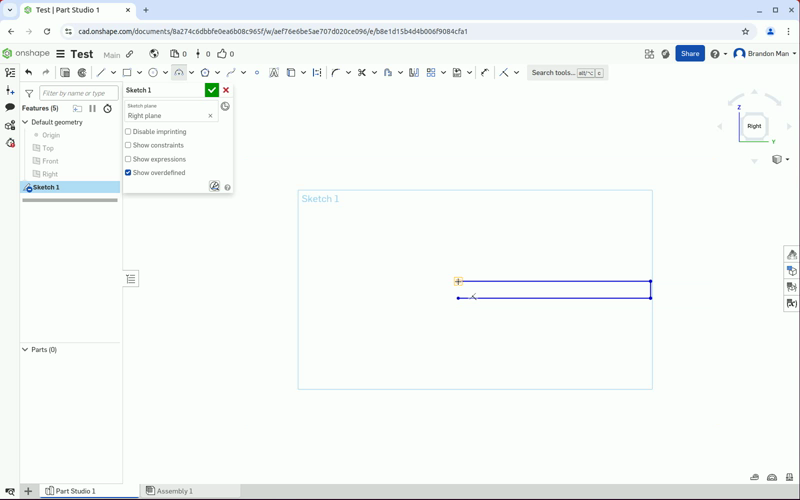
scroll(-6)
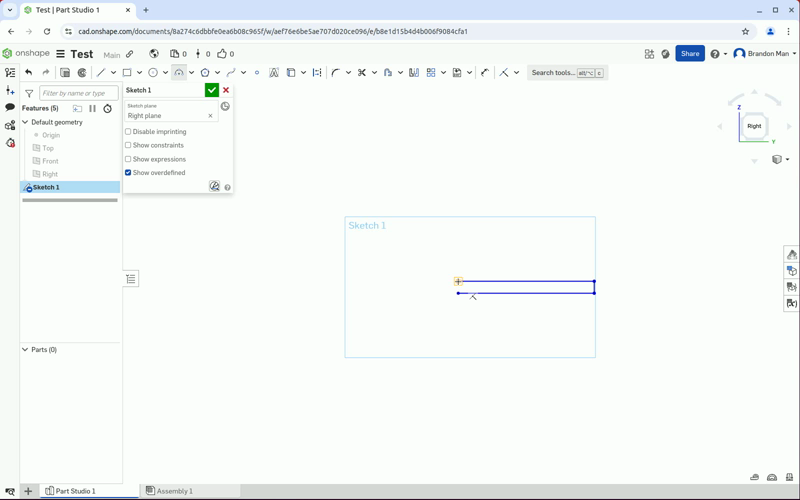
scroll(-6)
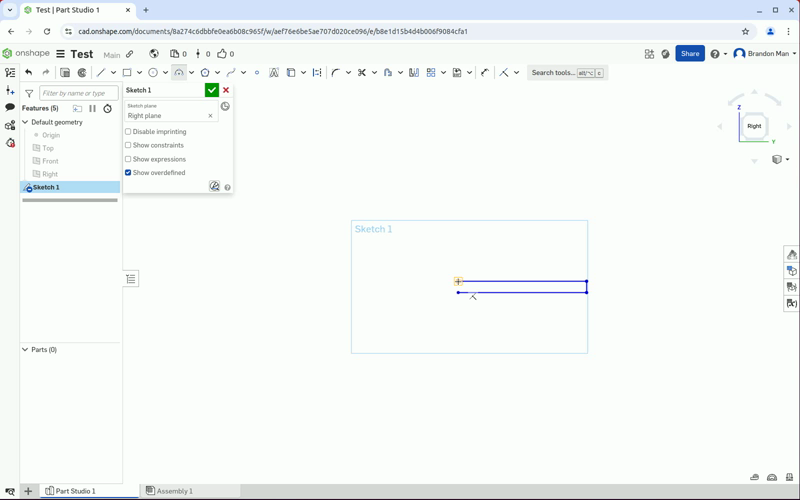
scroll(-6)
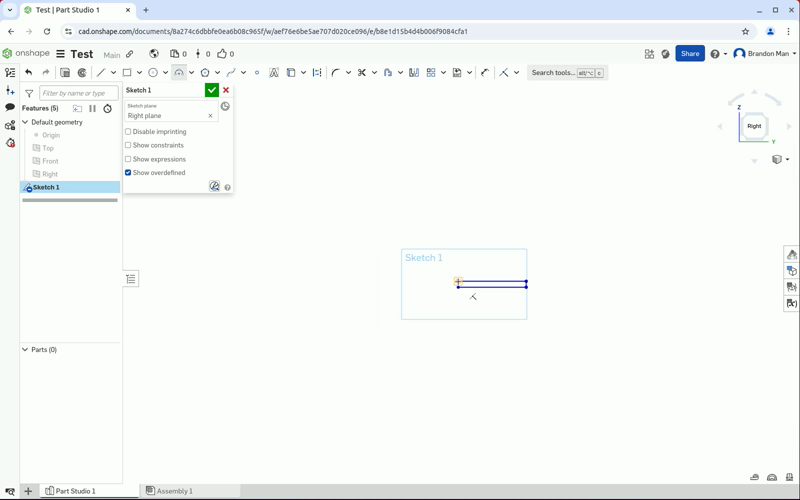
scroll(-6)
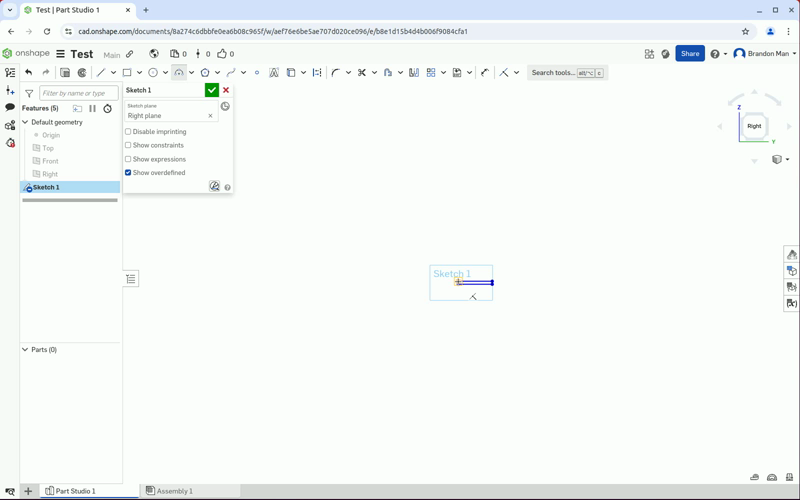
mouse_move(458, 284)
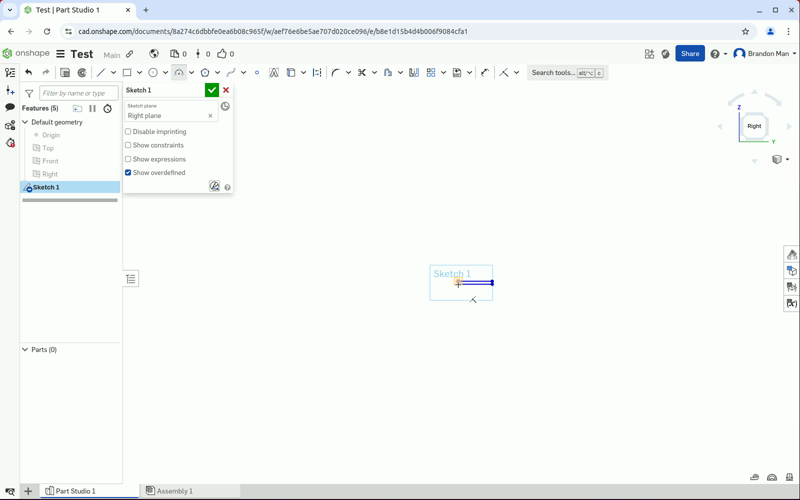
scroll(6)
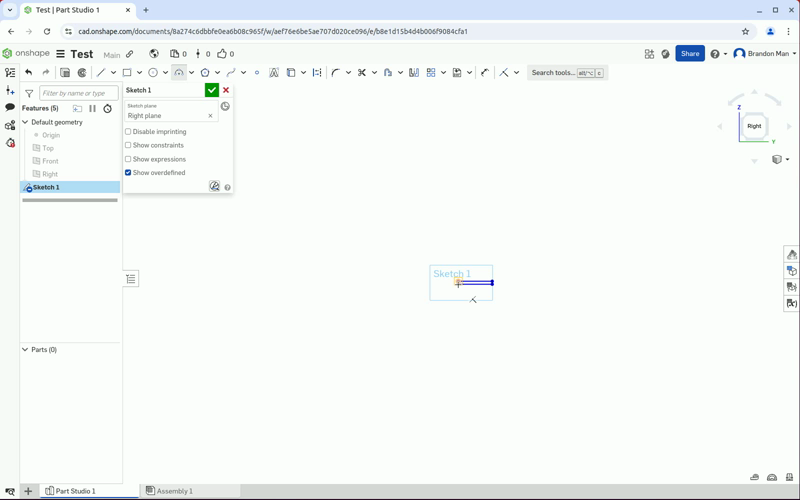
scroll(6)
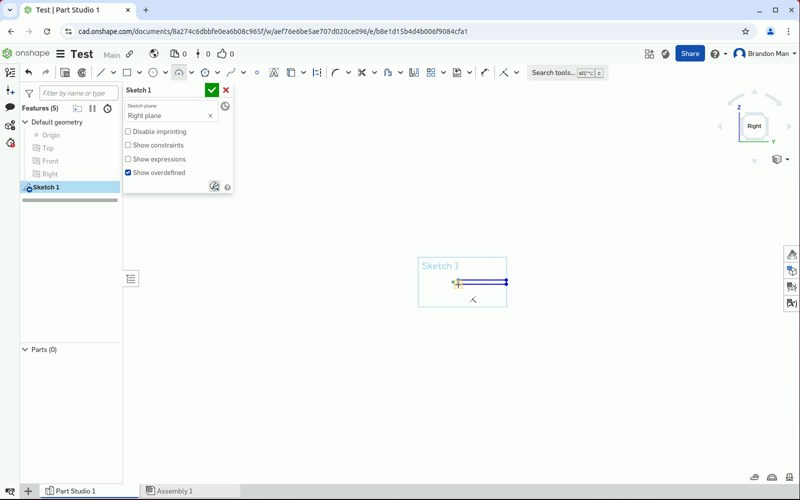
scroll(6)
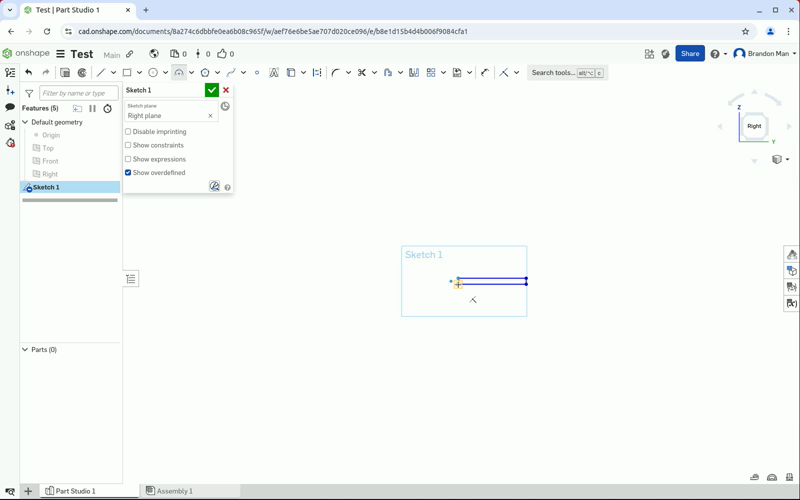
scroll(6)
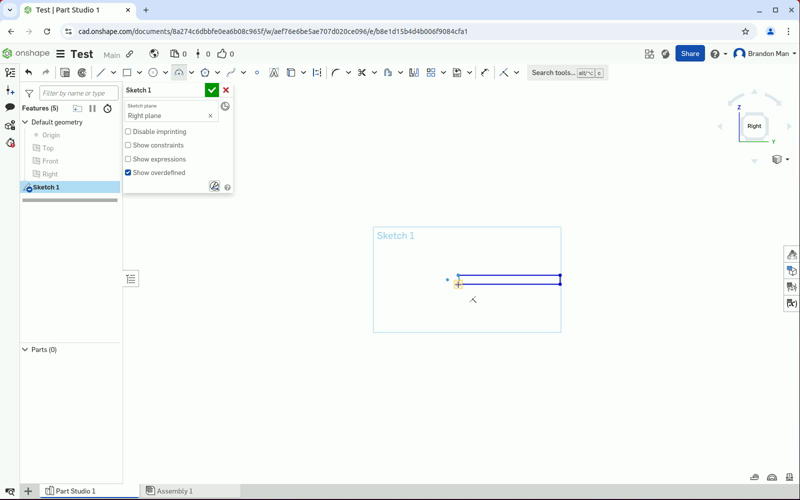
scroll(6)
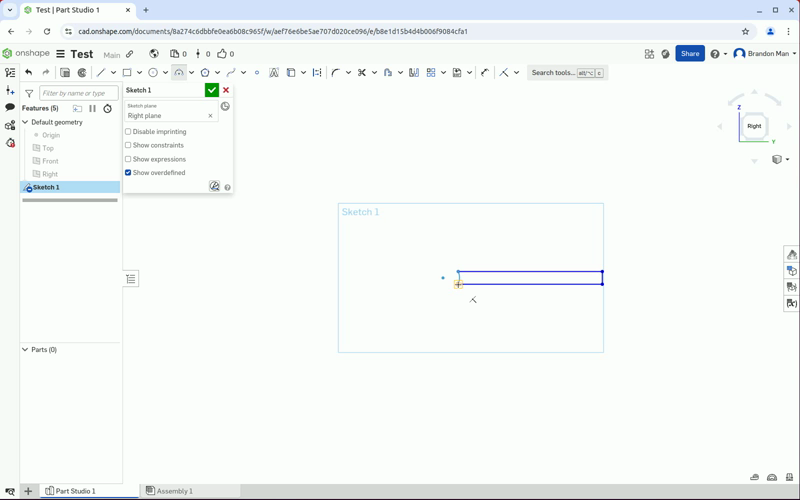
scroll(6)
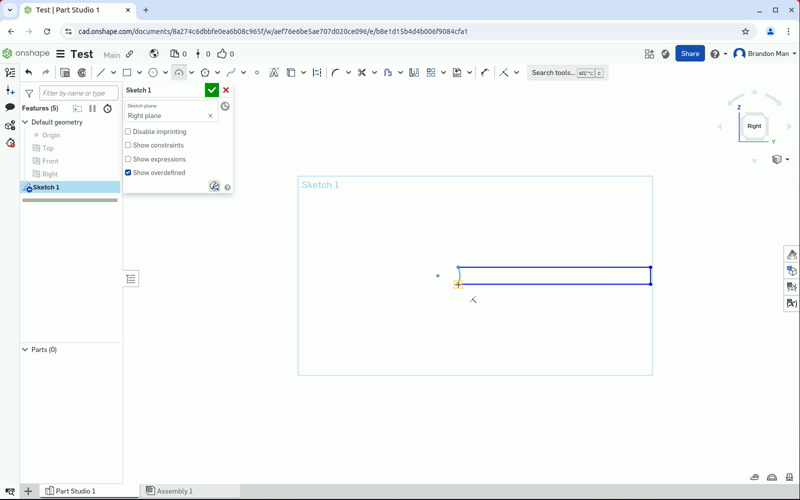
scroll(6)
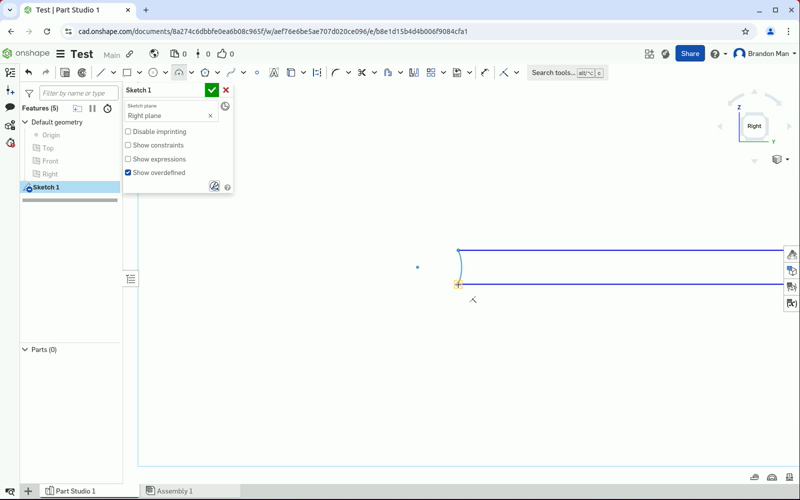
click(458, 284)
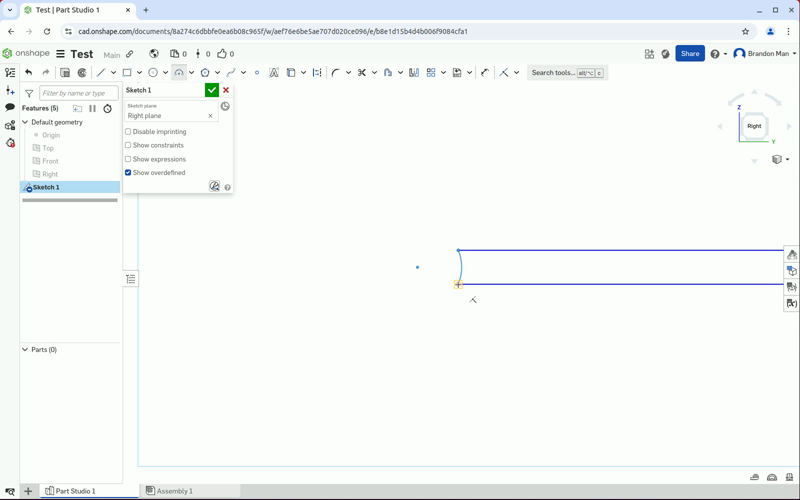
scroll(-6)
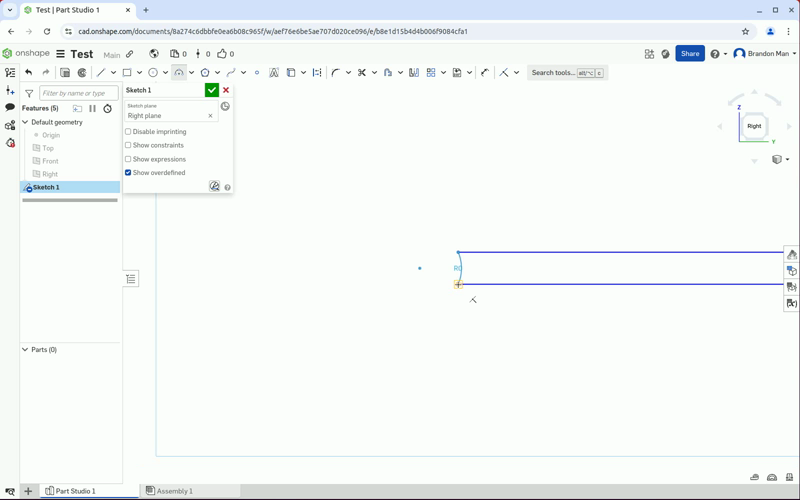
scroll(-6)
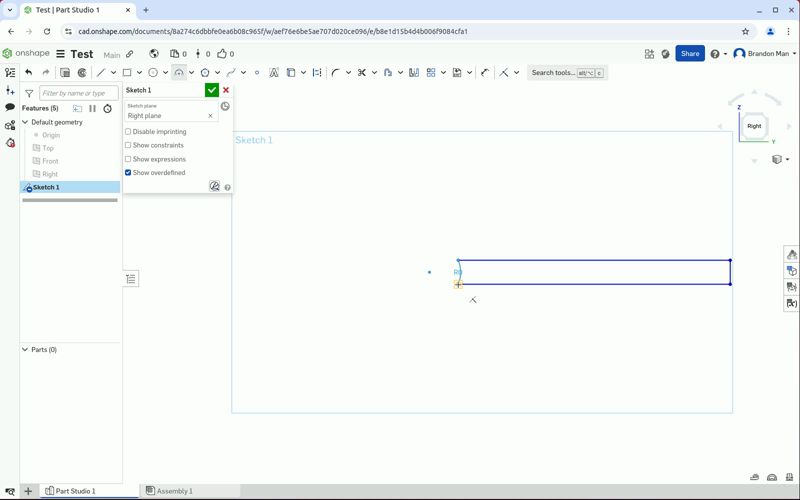
scroll(-6)
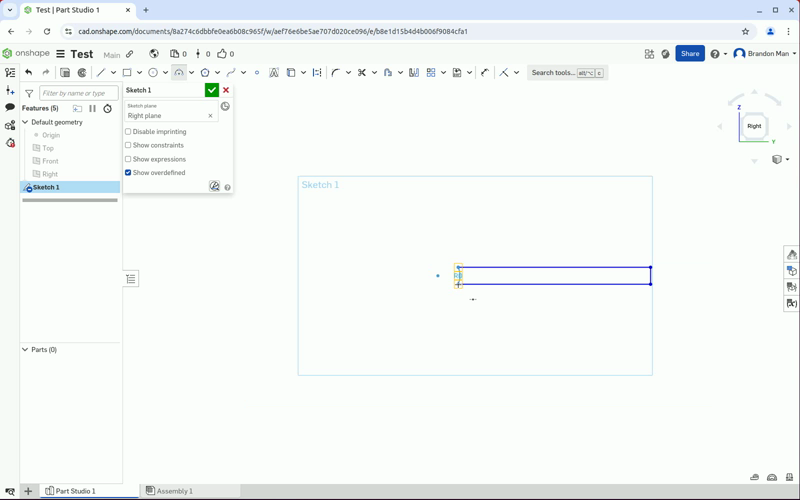
scroll(-6)
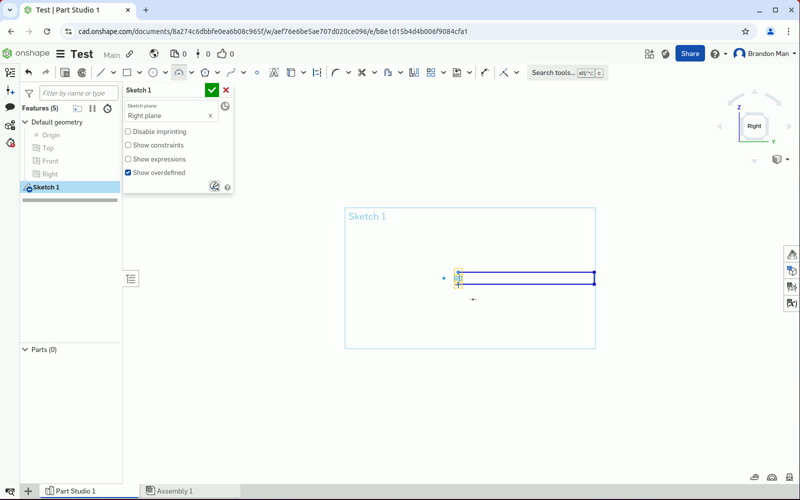
scroll(-6)
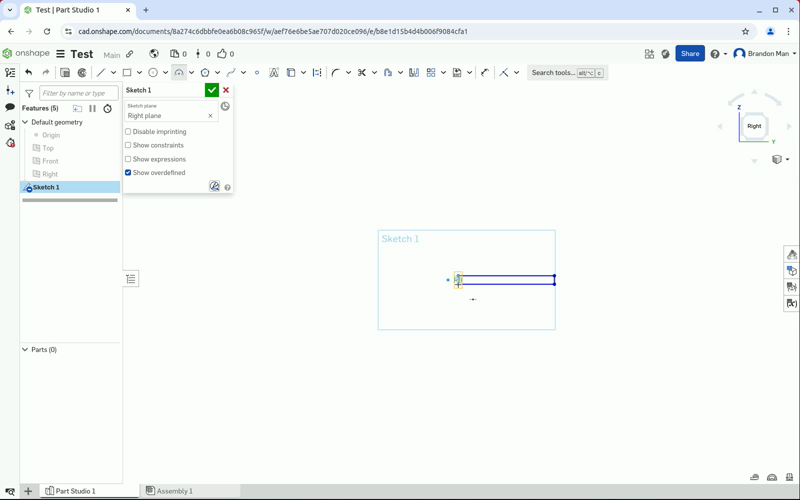
scroll(-6)
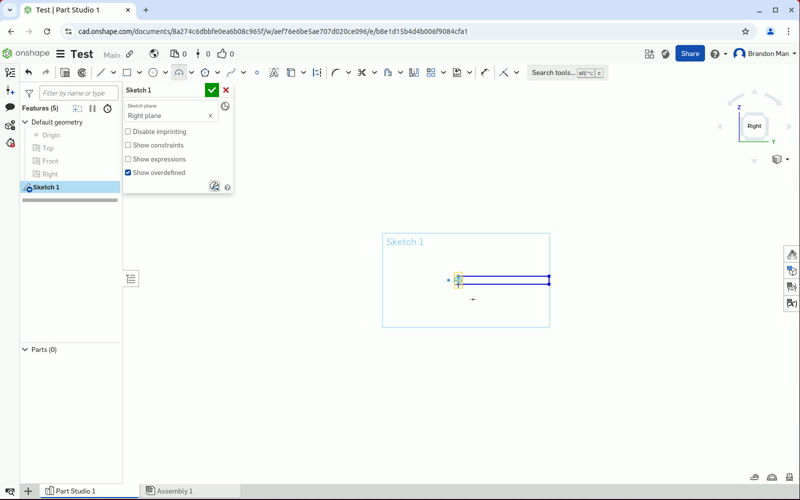
scroll(-6)
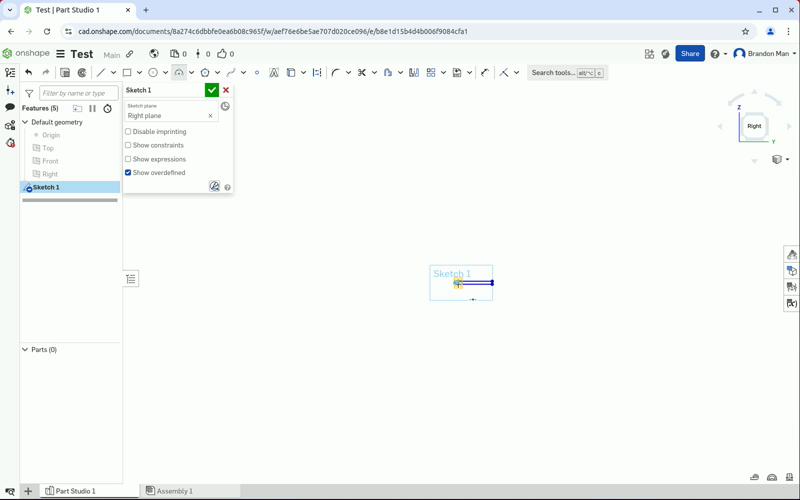
key_down(shift)
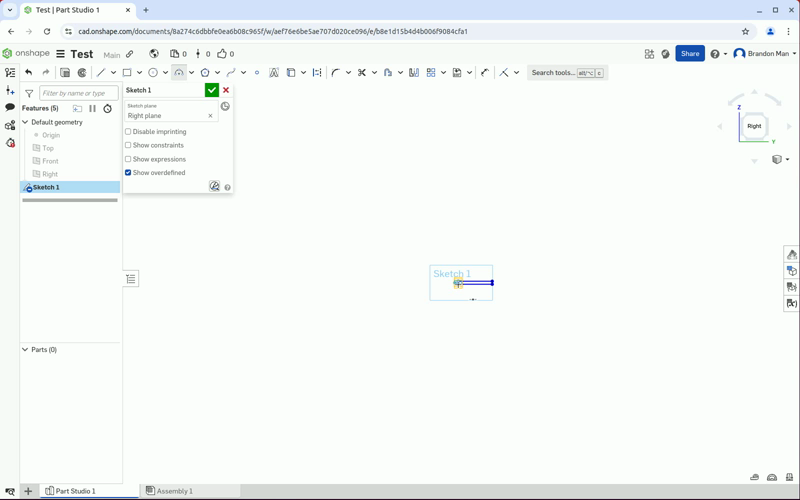
mouse_move(450, 282)
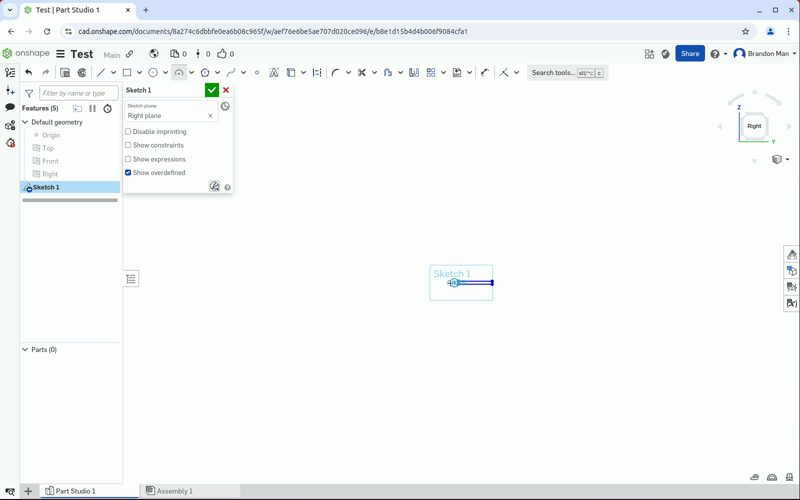
scroll(6)
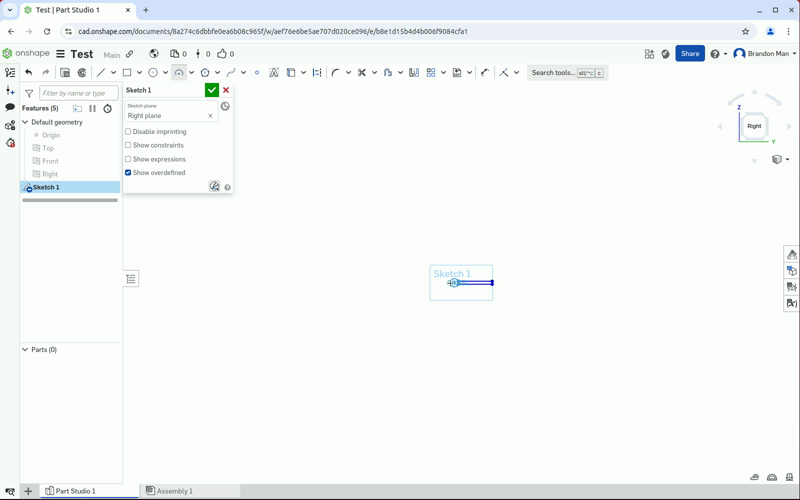
scroll(6)
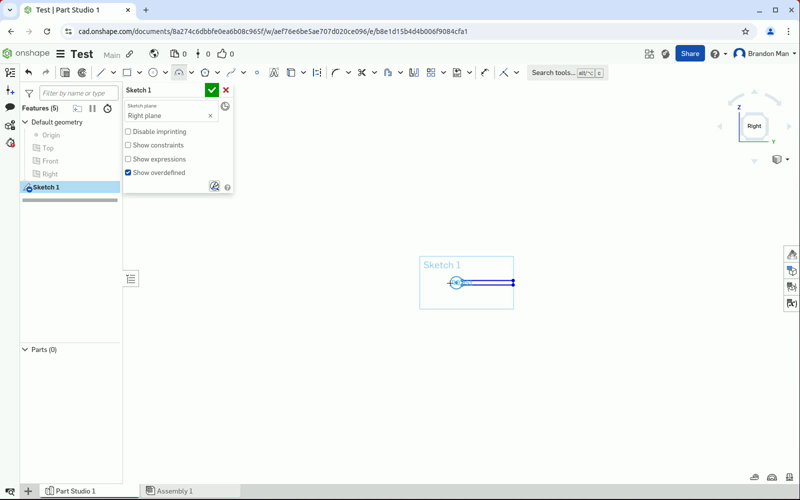
scroll(6)
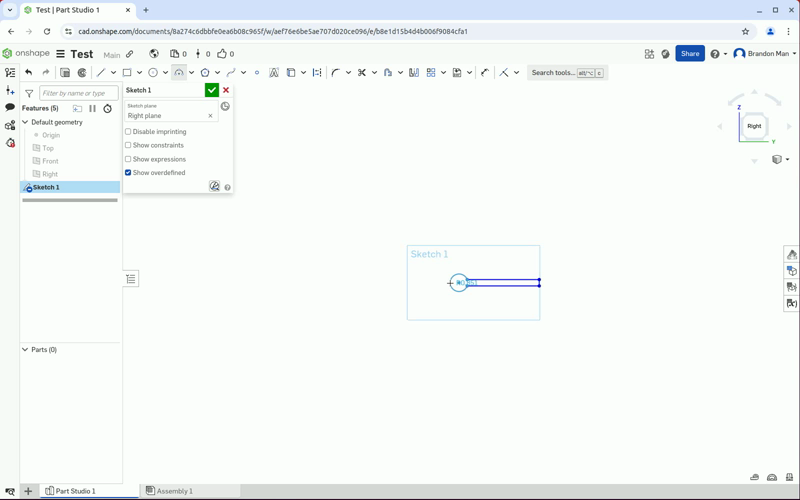
scroll(6)
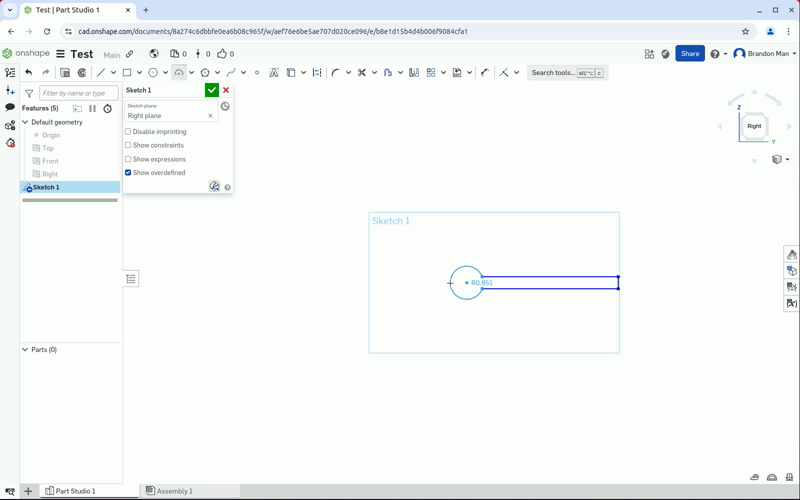
scroll(6)
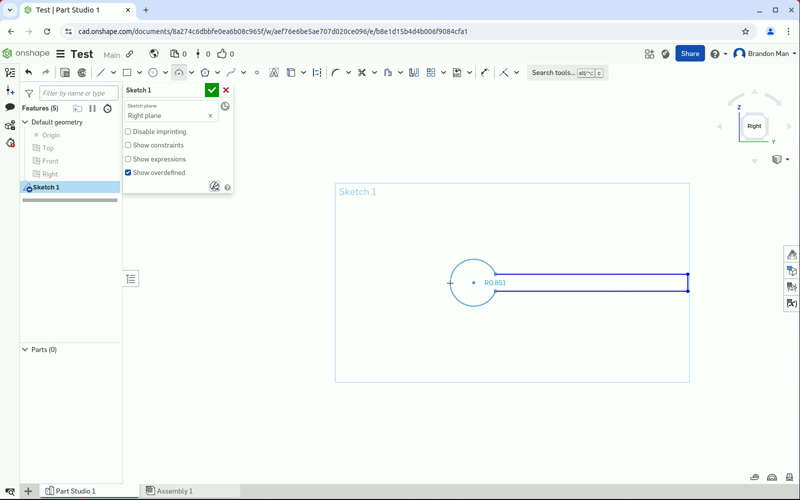
scroll(6)
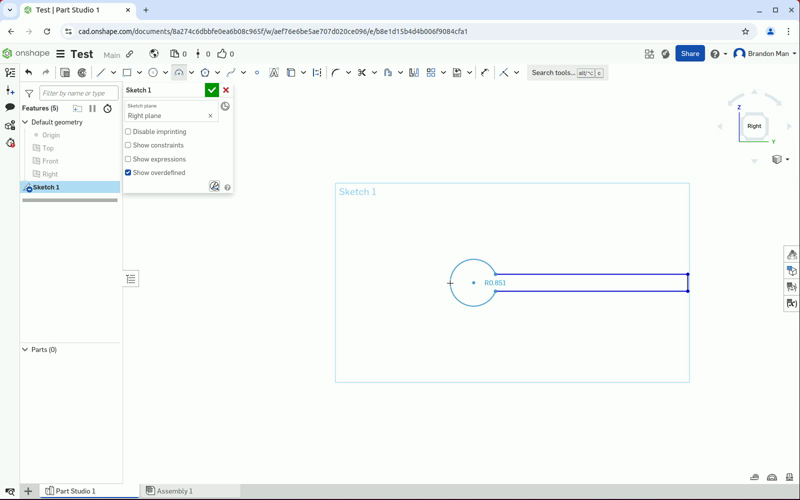
scroll(6)
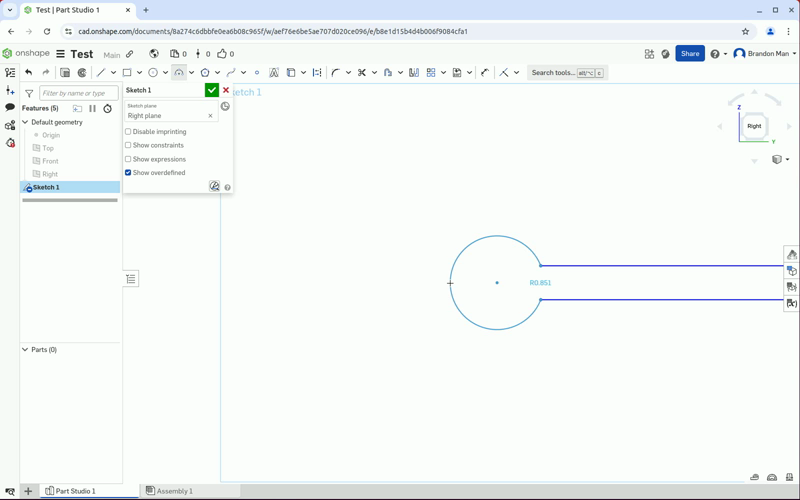
click(450, 282)
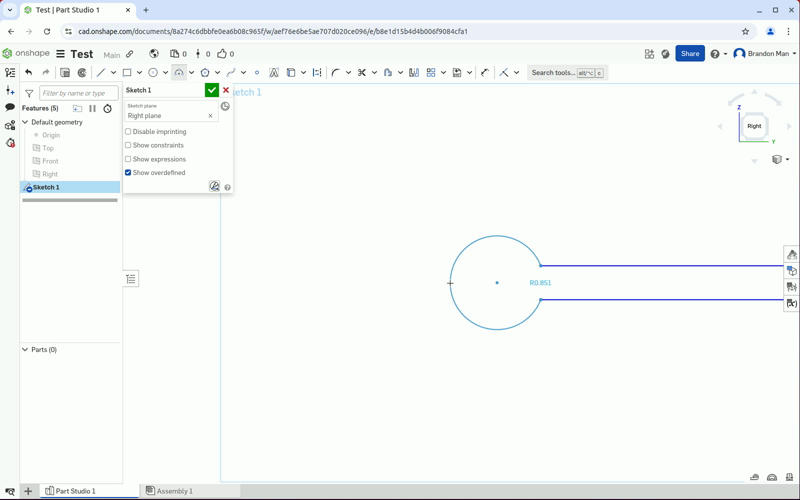
scroll(-6)
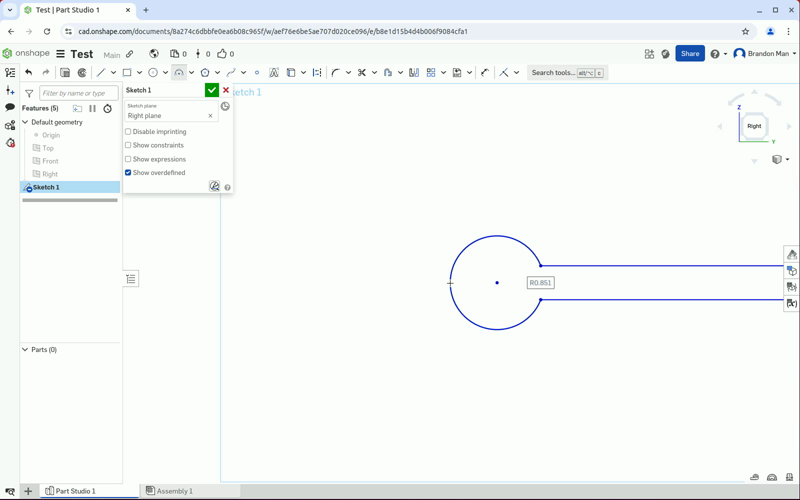
scroll(-6)
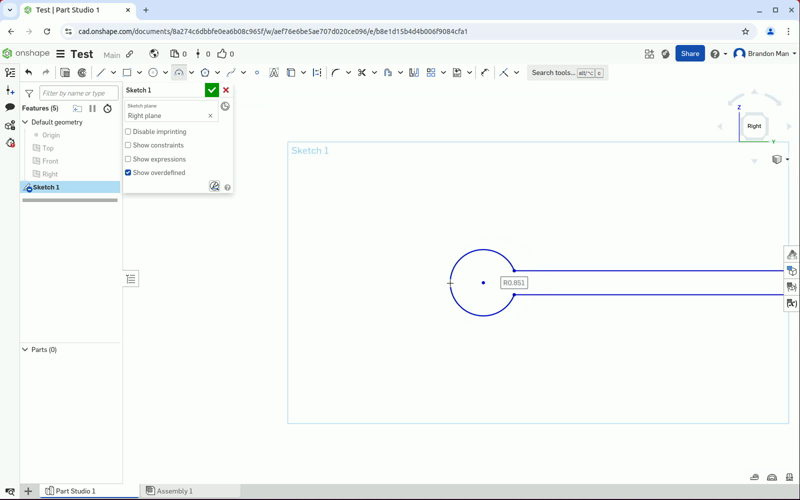
scroll(-6)
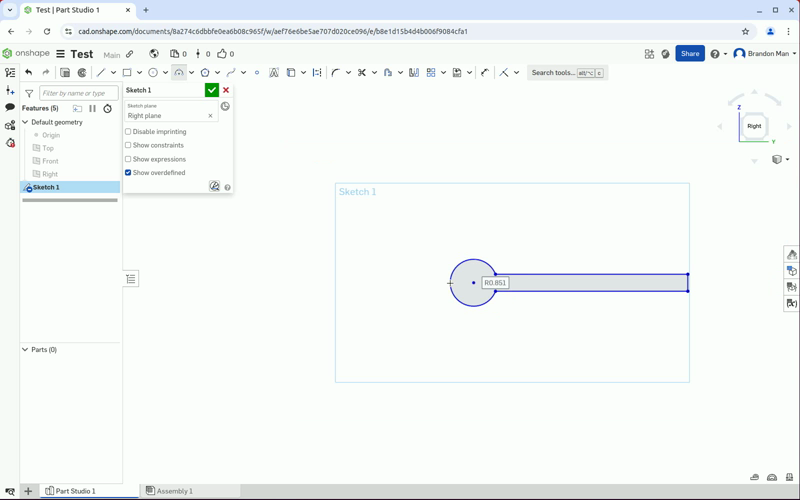
scroll(-6)
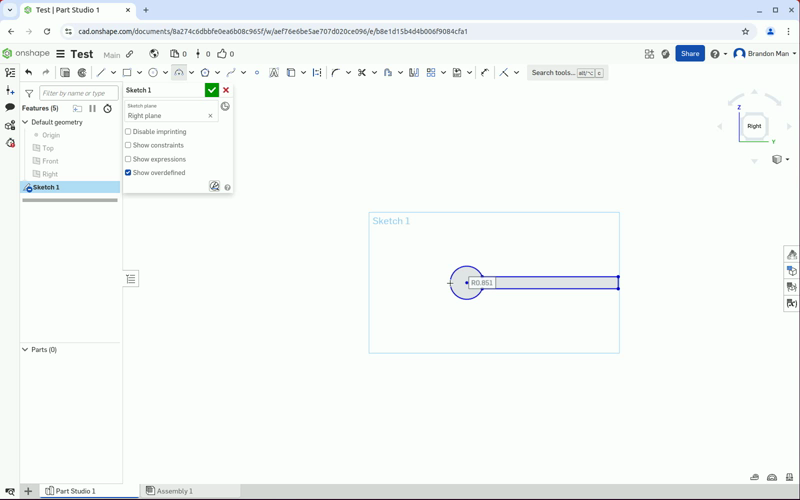
scroll(-6)
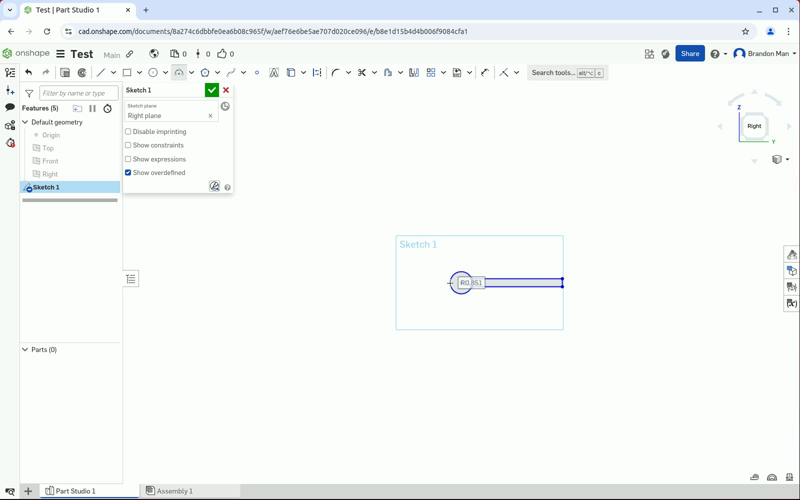
scroll(-6)
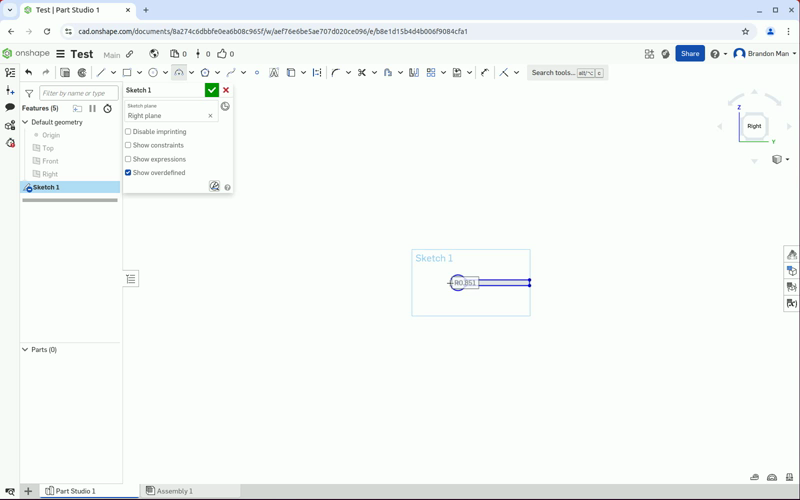
scroll(-6)
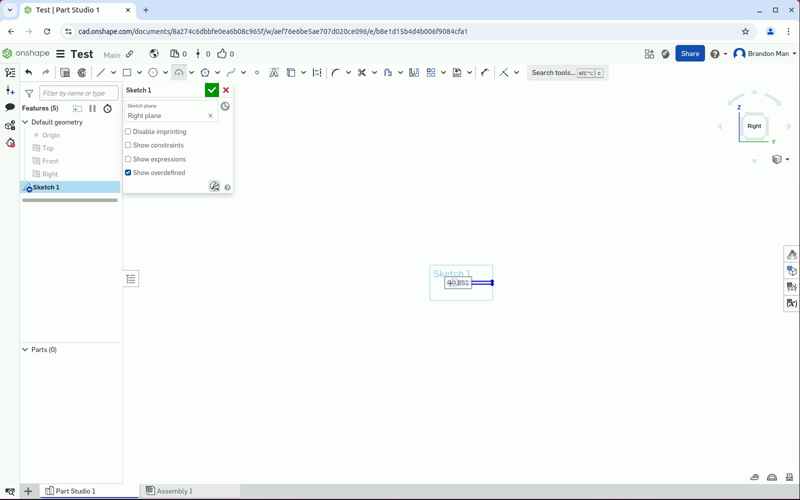
key_up(shift)
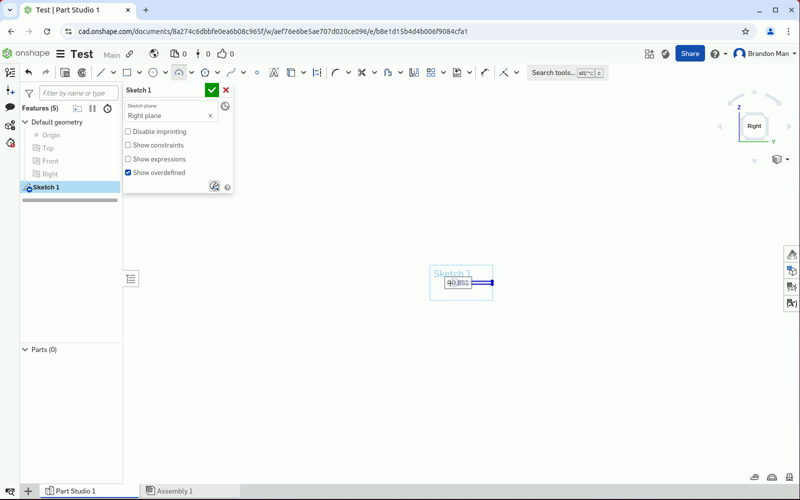
key(esc)
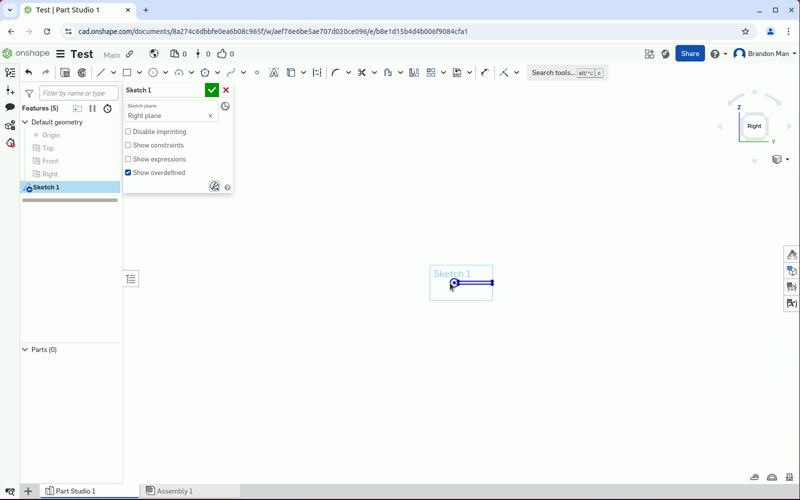
key(c)
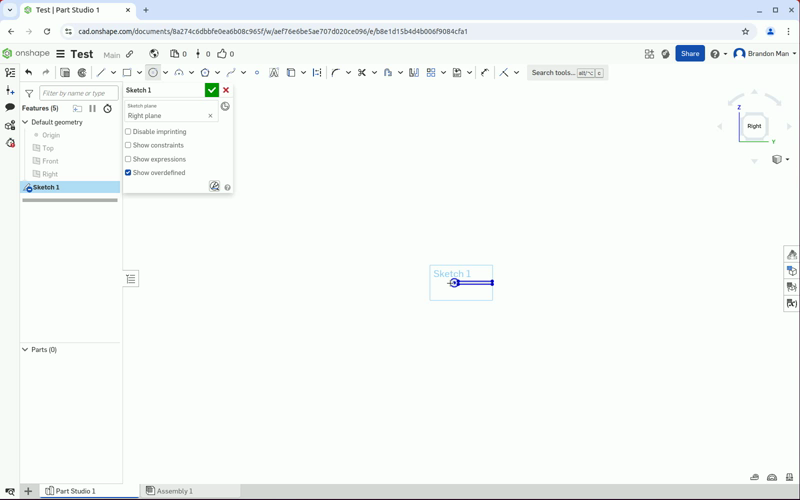
key_down(shift)
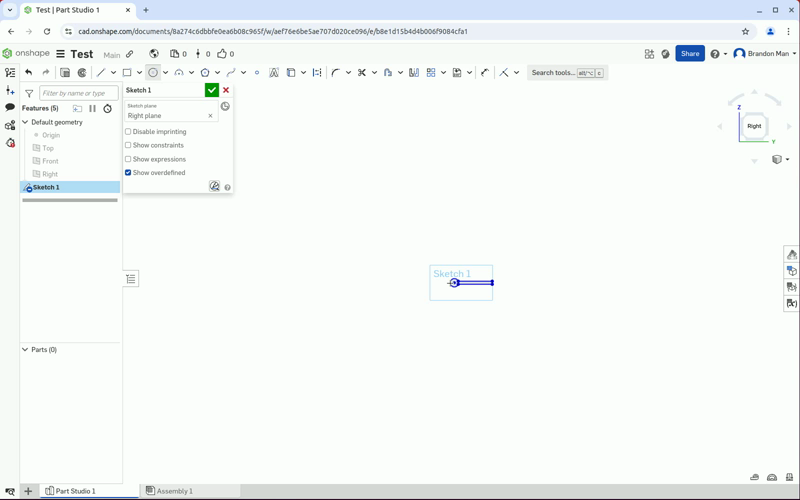
mouse_move(454, 282)
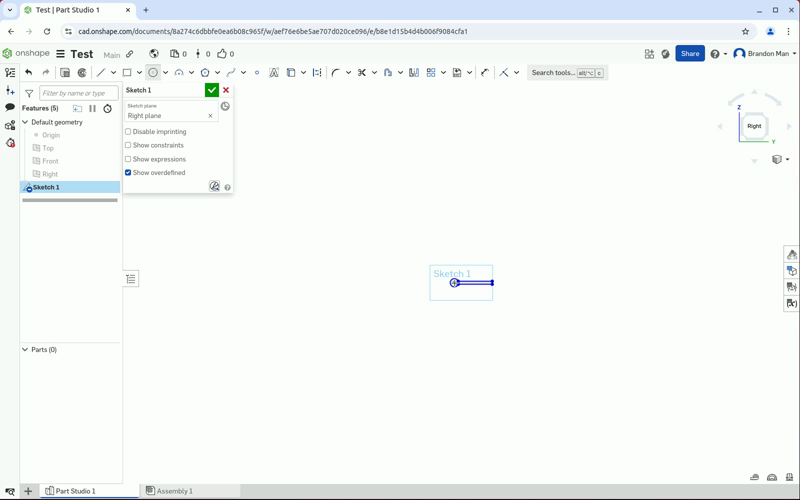
scroll(6)
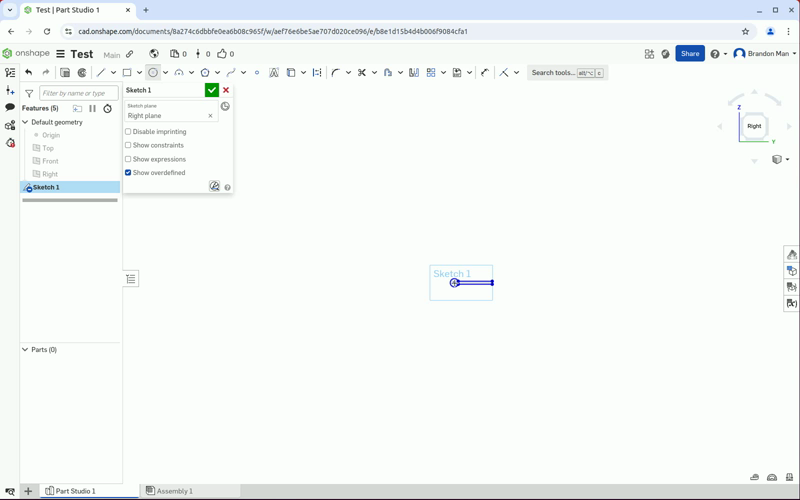
scroll(6)
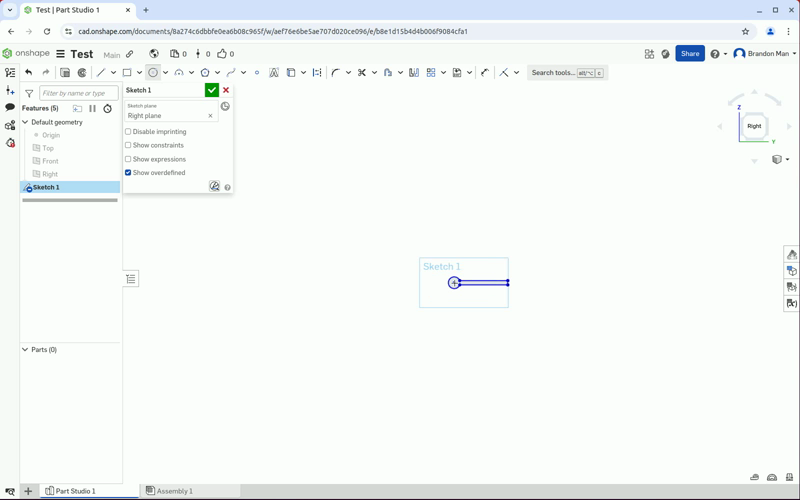
scroll(6)
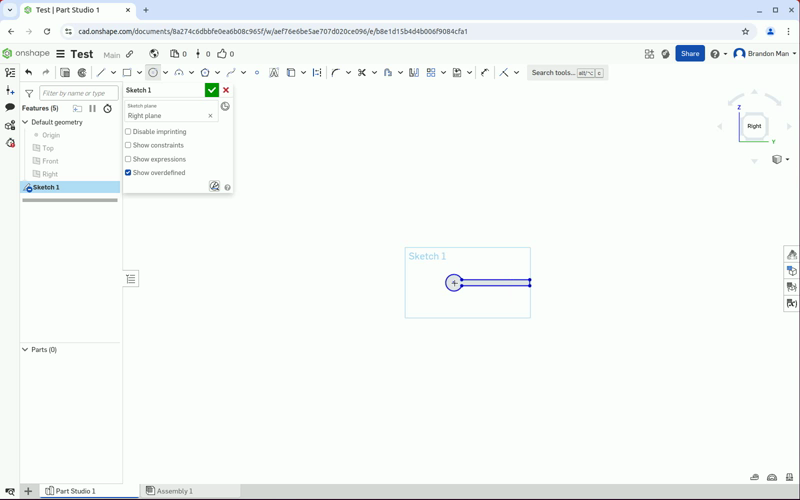
scroll(6)
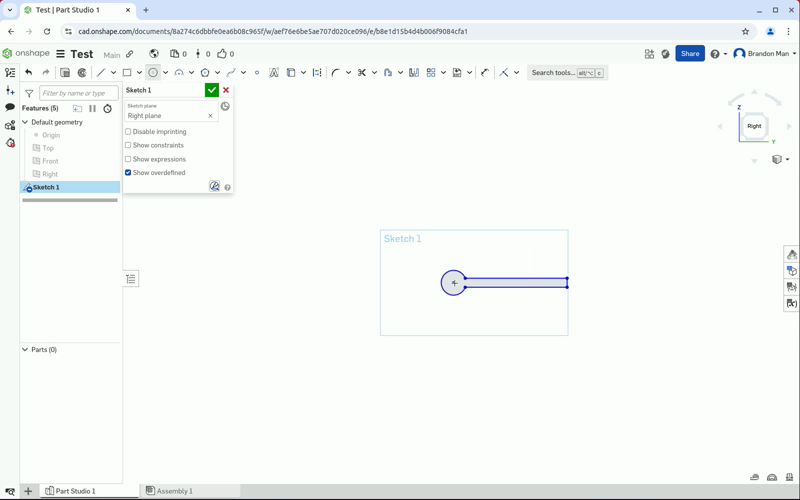
scroll(6)
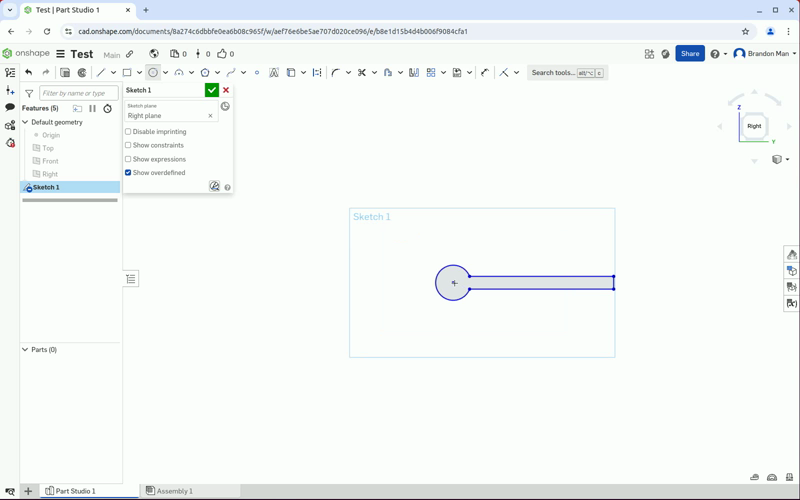
scroll(6)
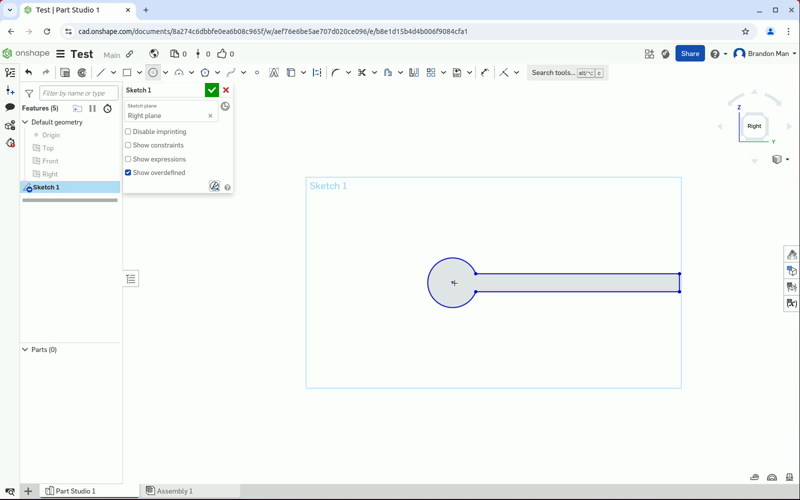
scroll(6)
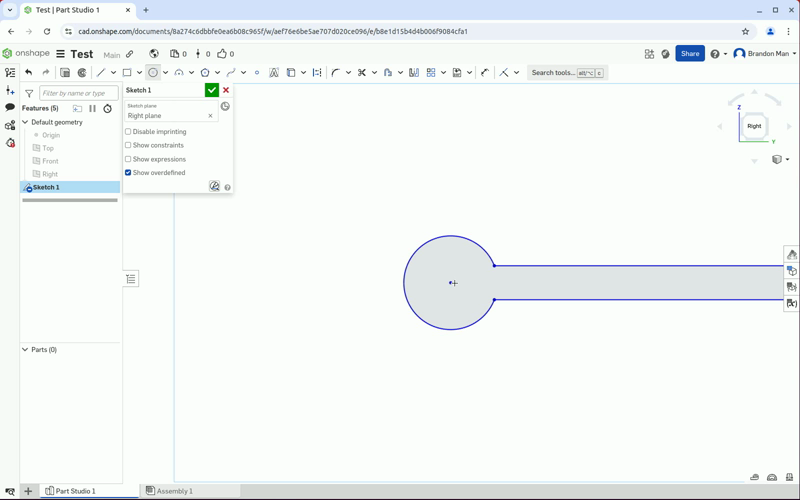
click(454, 282)
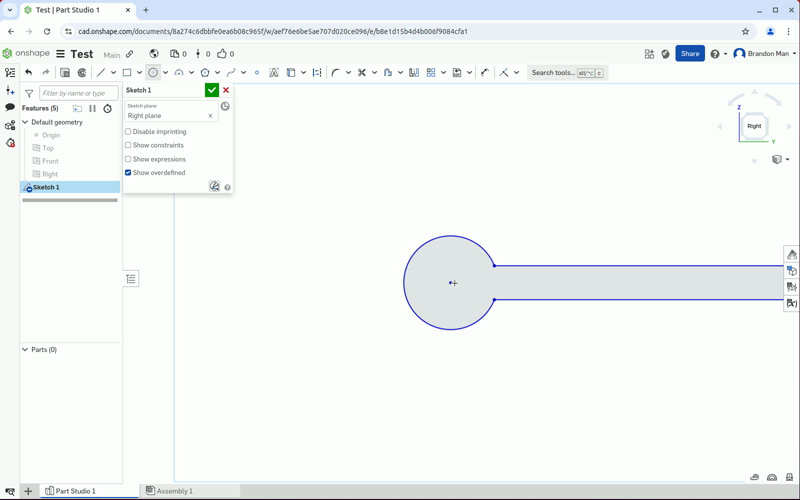
scroll(-6)
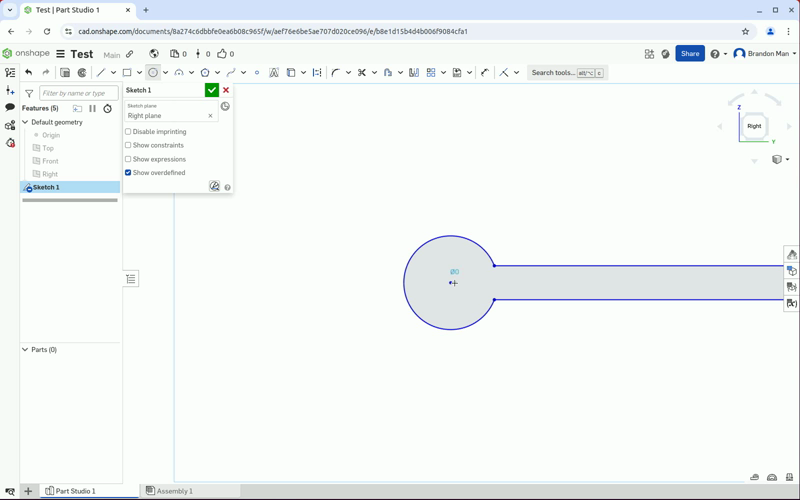
scroll(-6)
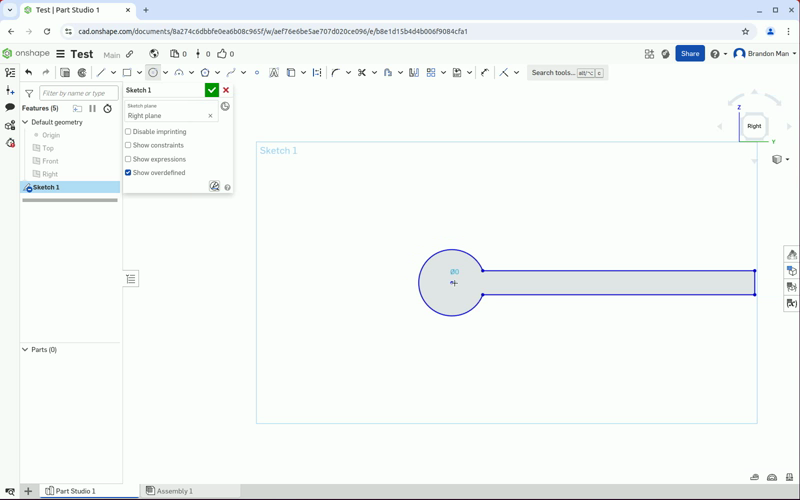
scroll(-6)
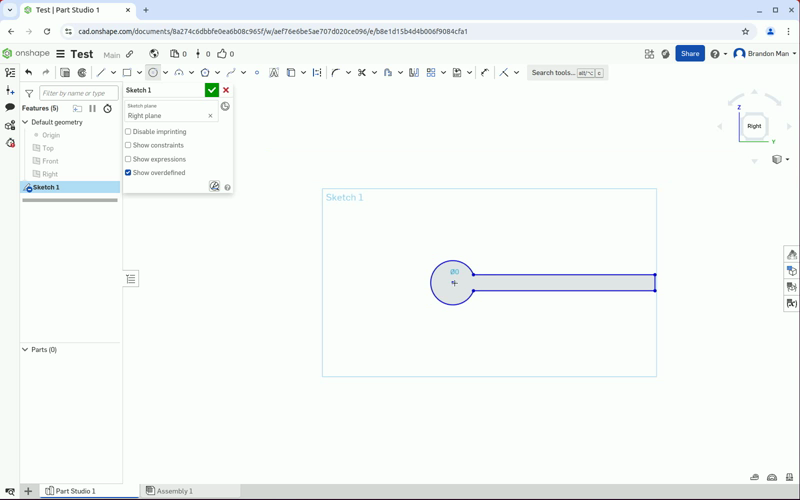
scroll(-6)
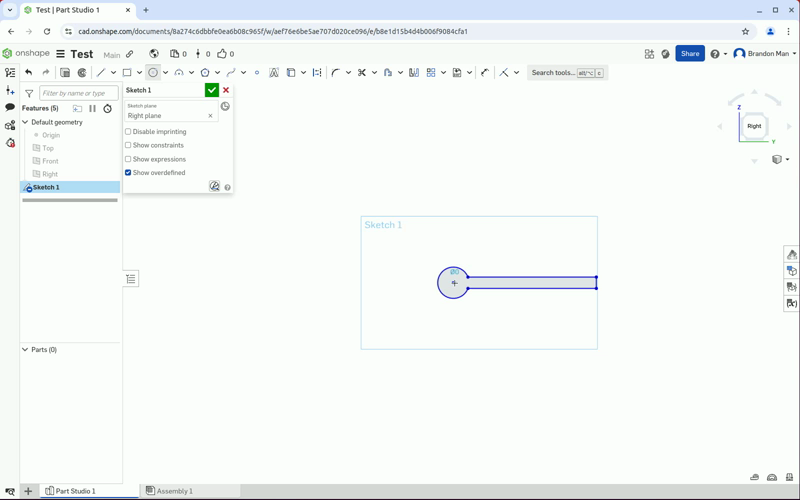
scroll(-6)
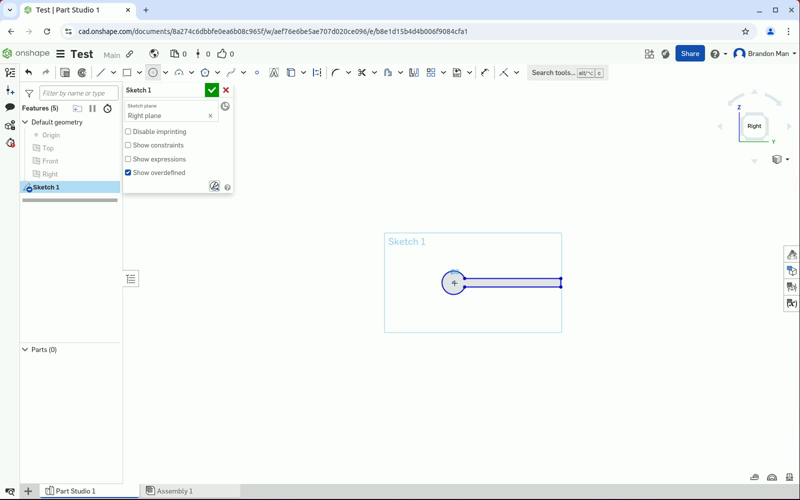
scroll(-6)
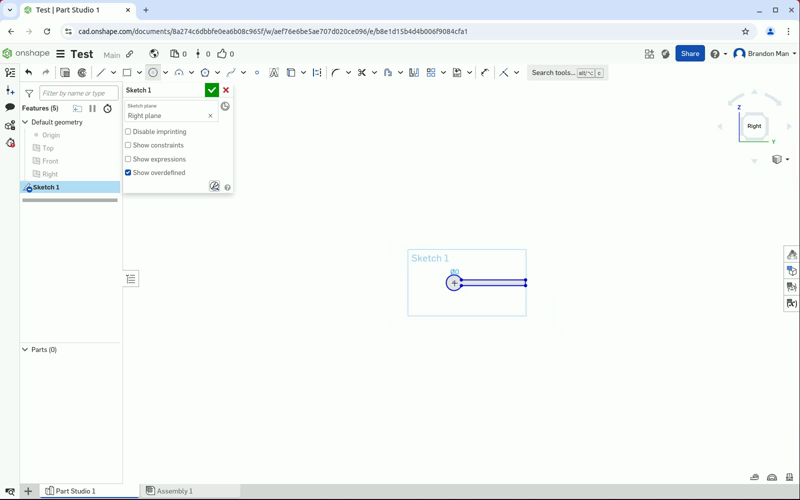
scroll(-6)
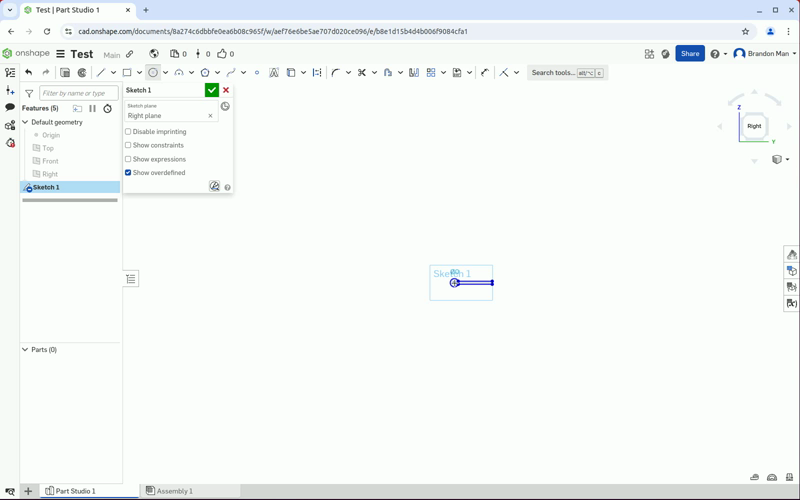
key_up(shift)
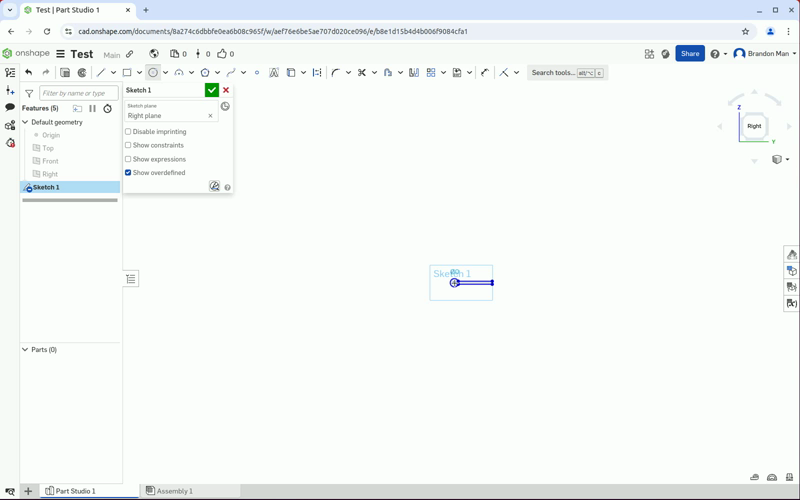
mouse_move(456, 282)
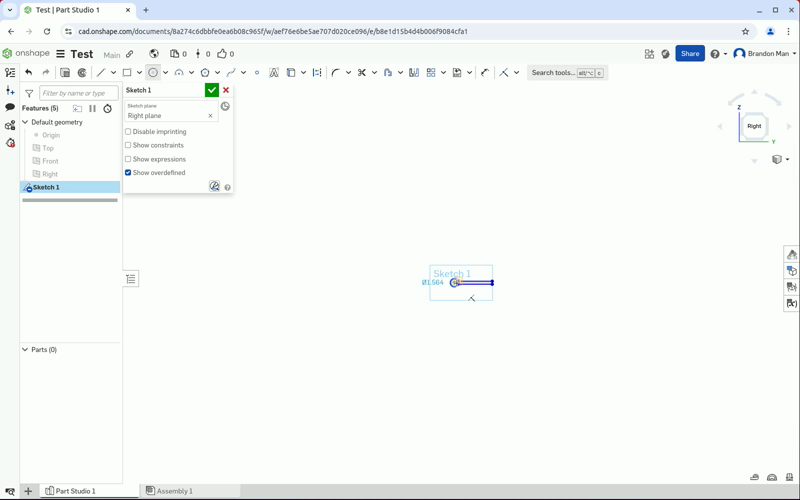
scroll(6)
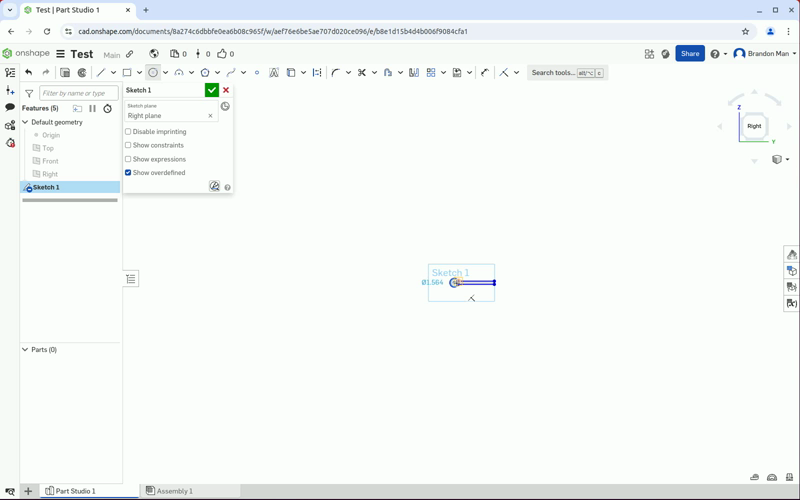
scroll(6)
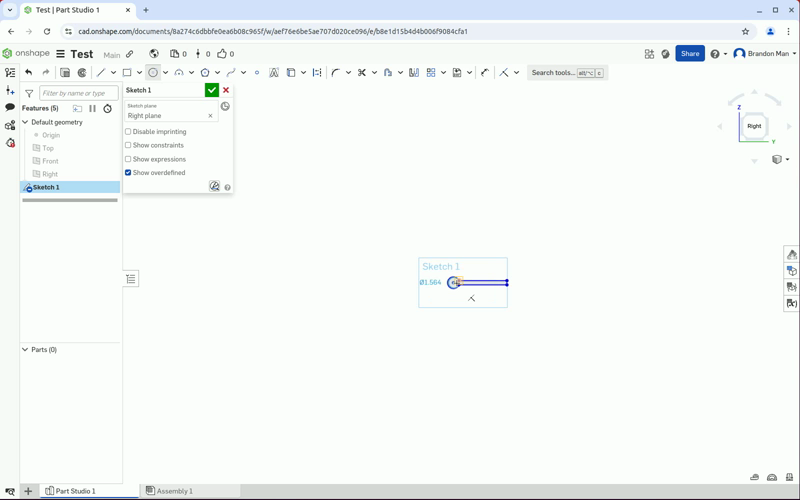
scroll(6)
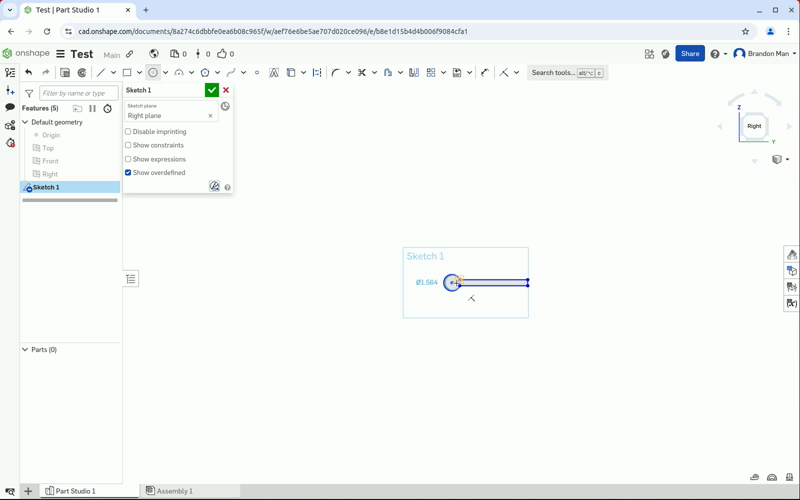
scroll(6)
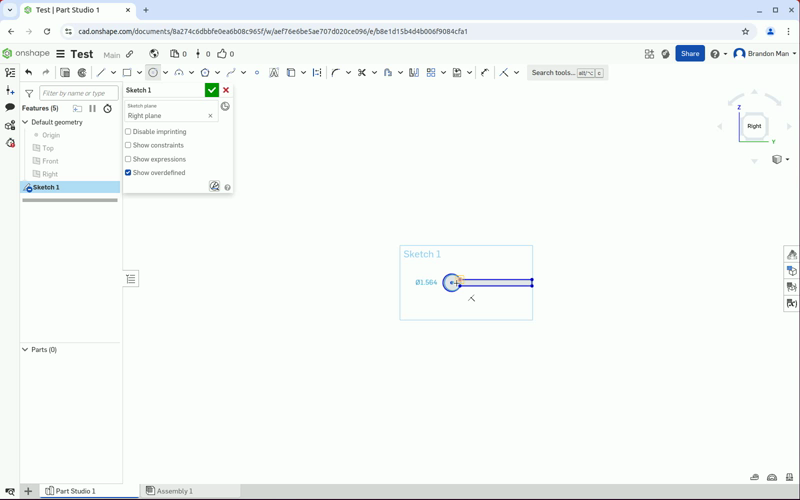
scroll(6)
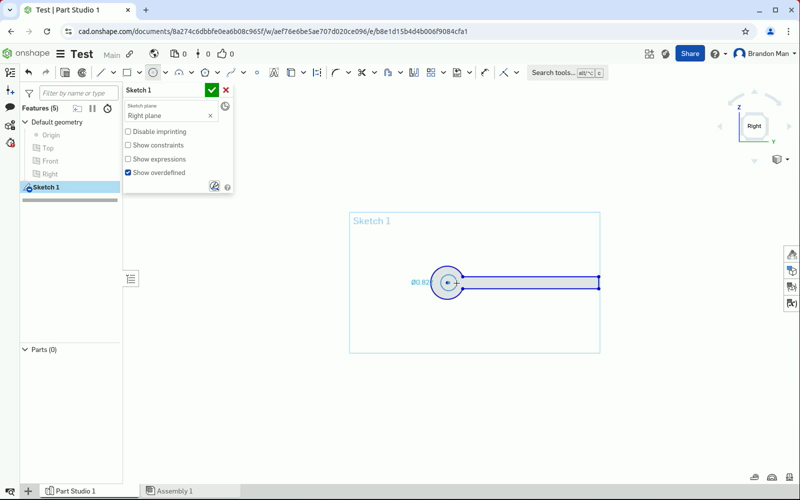
scroll(6)
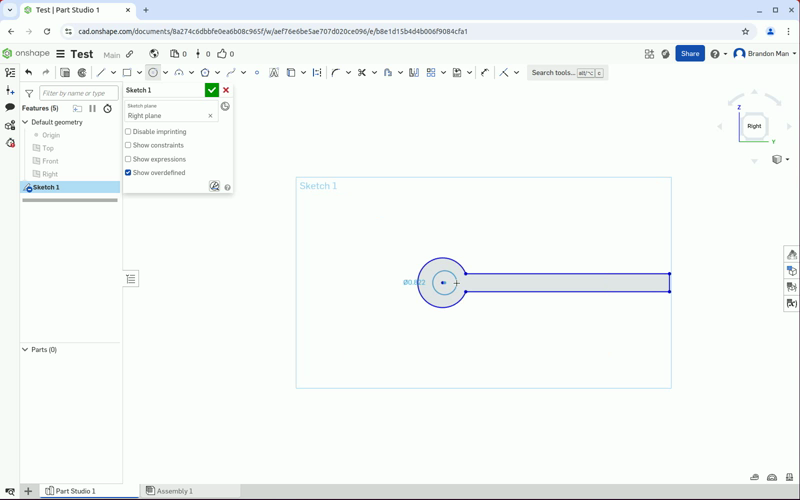
scroll(6)
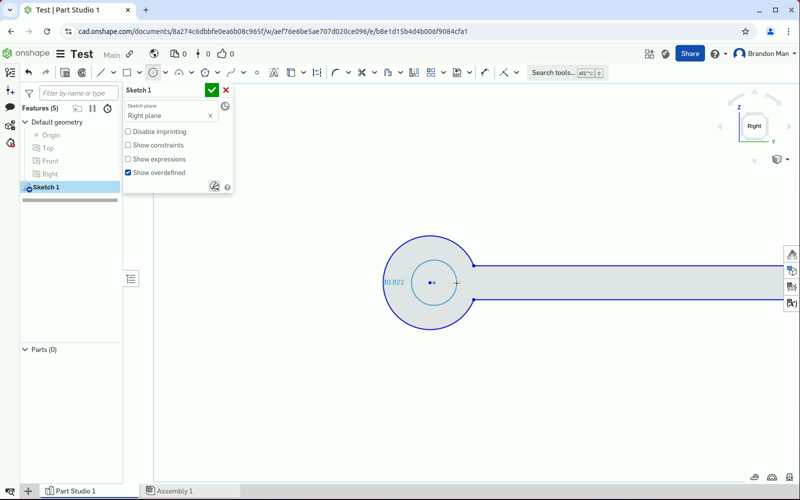
click(456, 282)
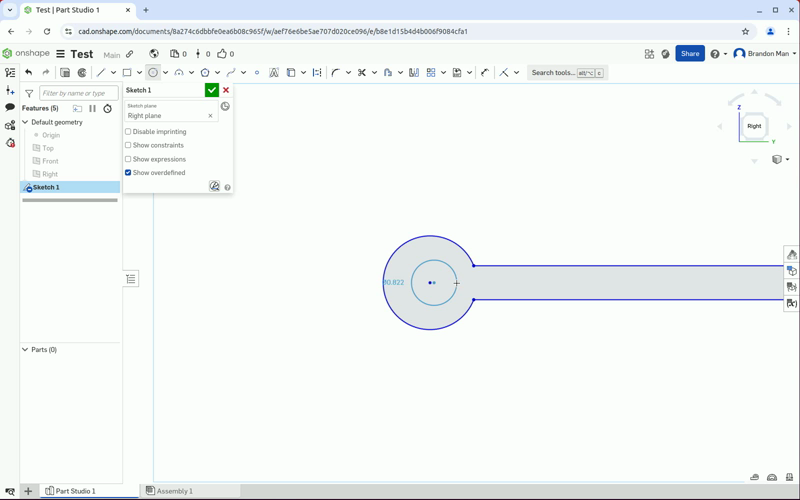
scroll(-6)
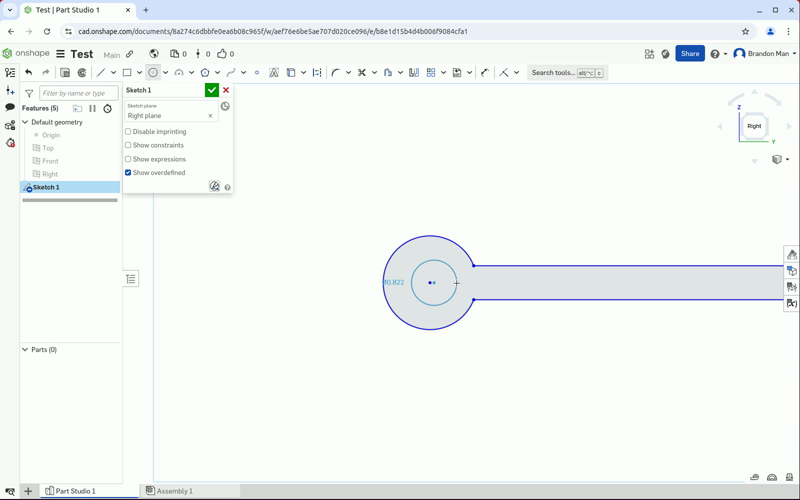
scroll(-6)
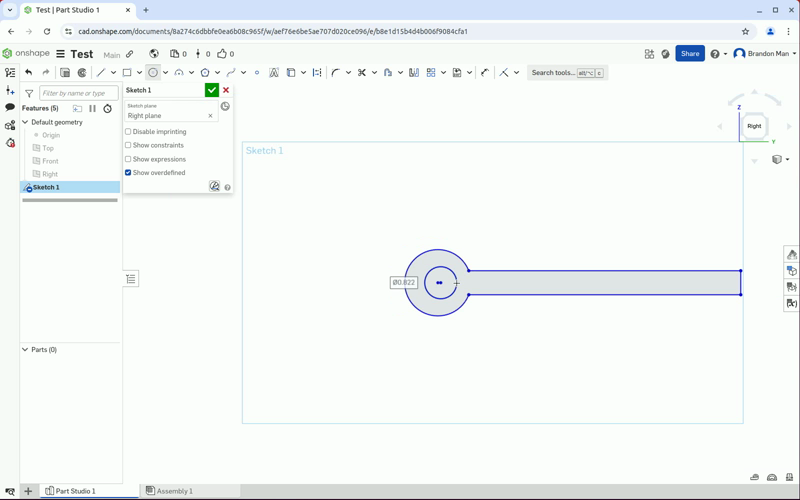
scroll(-6)
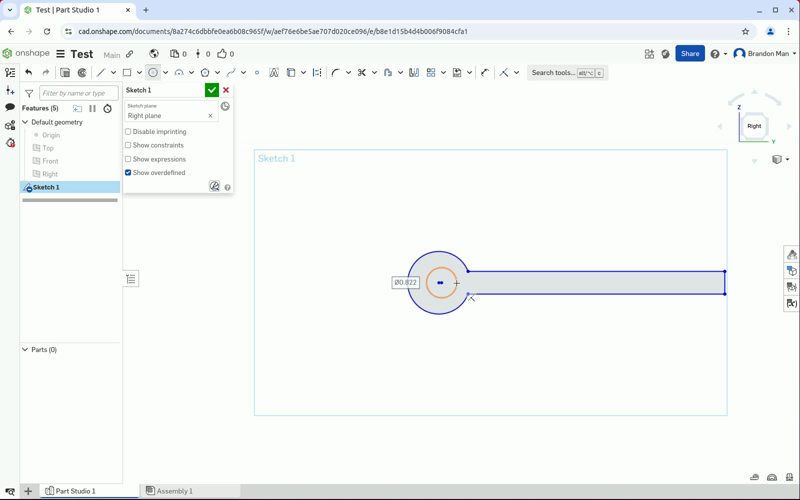
scroll(-6)
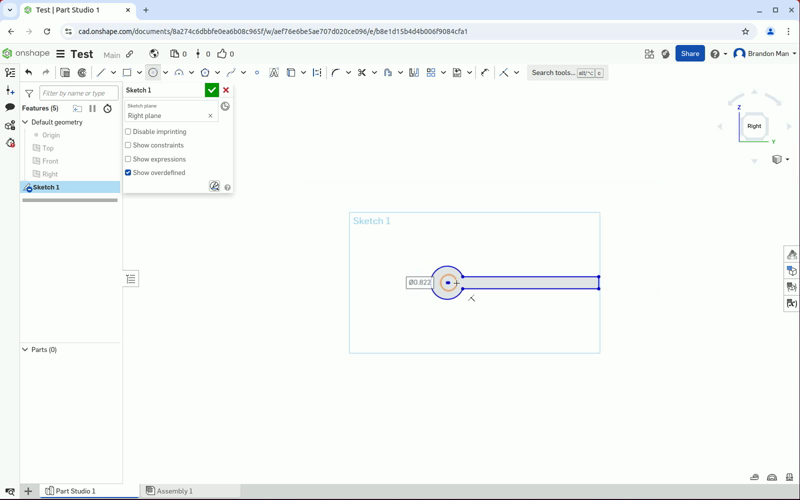
scroll(-6)
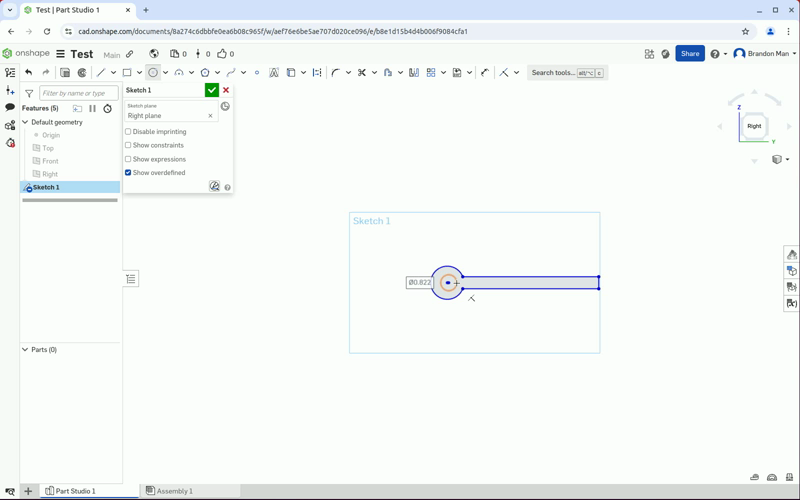
scroll(-6)
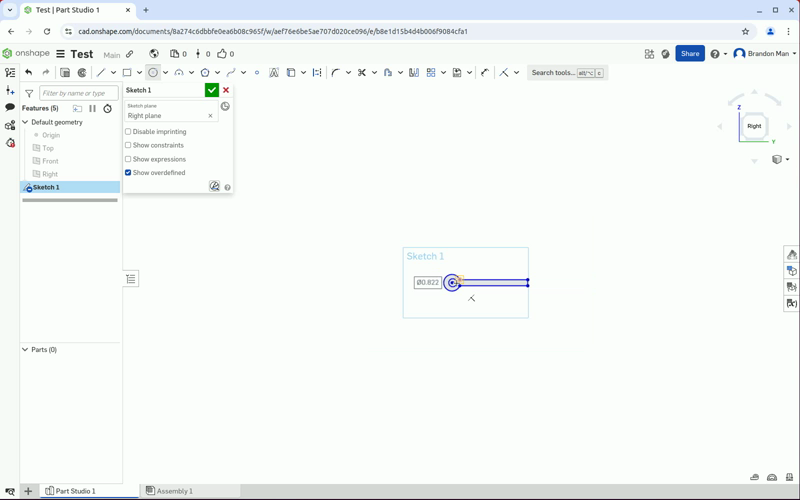
scroll(-6)
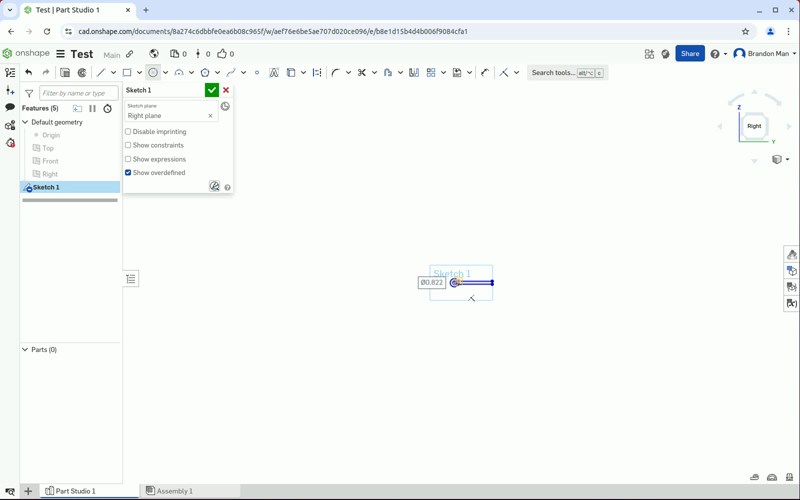
key(esc)
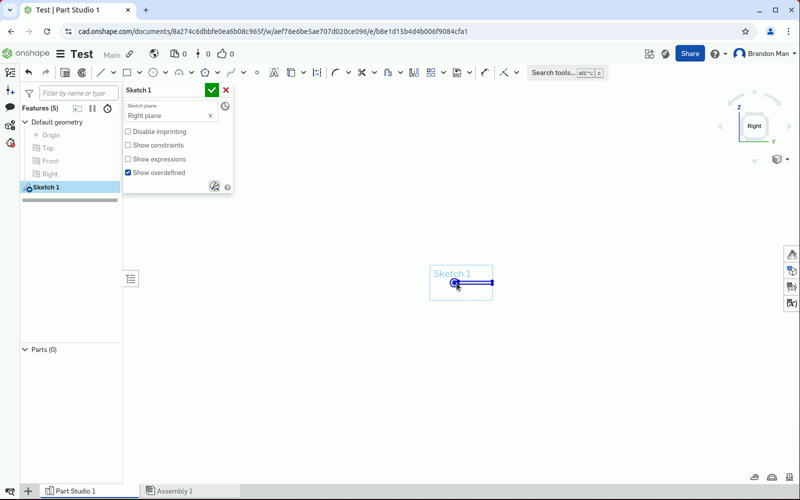
mouse_move(470, 282)
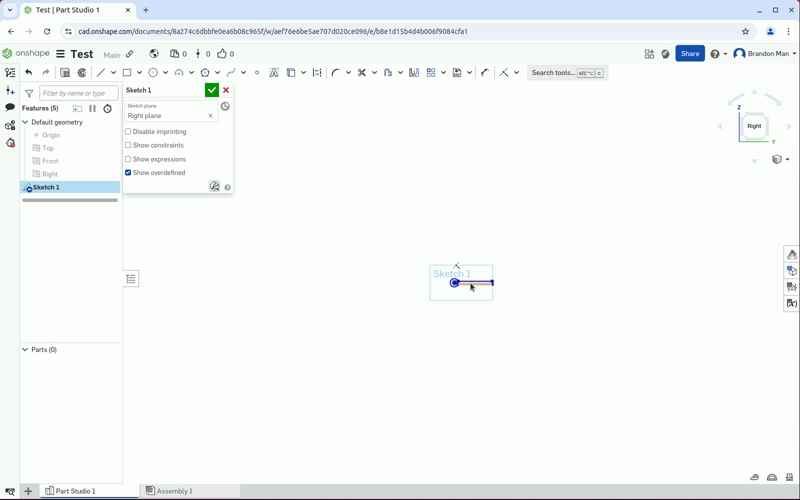
scroll(6)
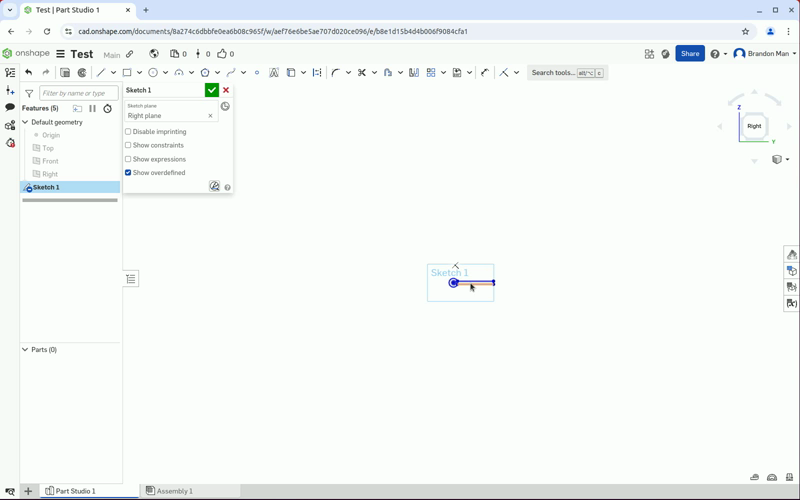
scroll(6)
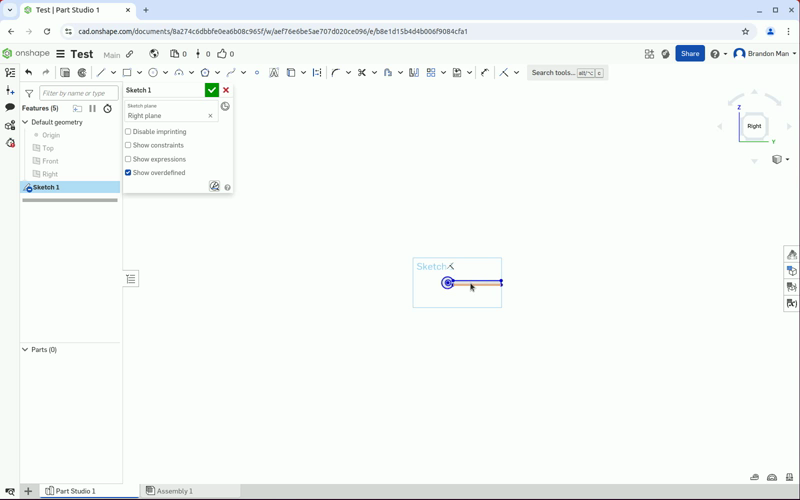
scroll(6)
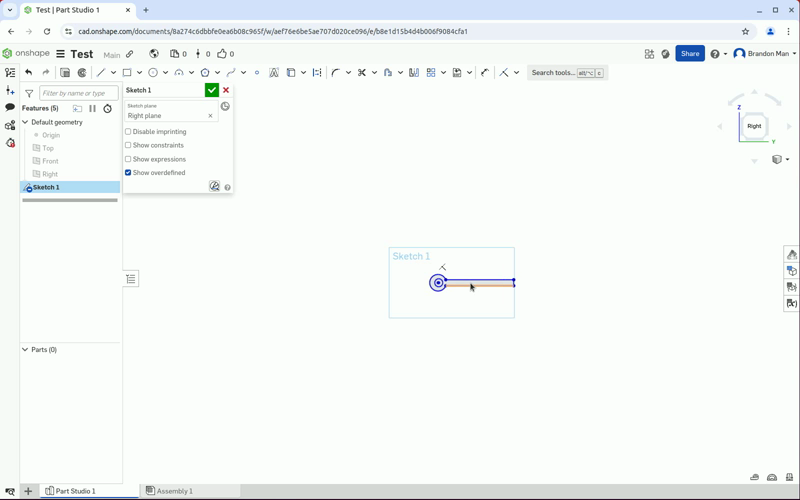
scroll(6)
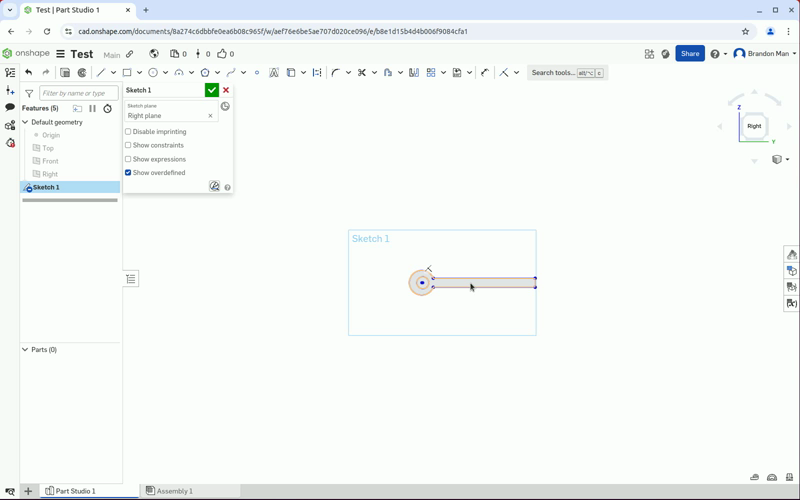
scroll(6)
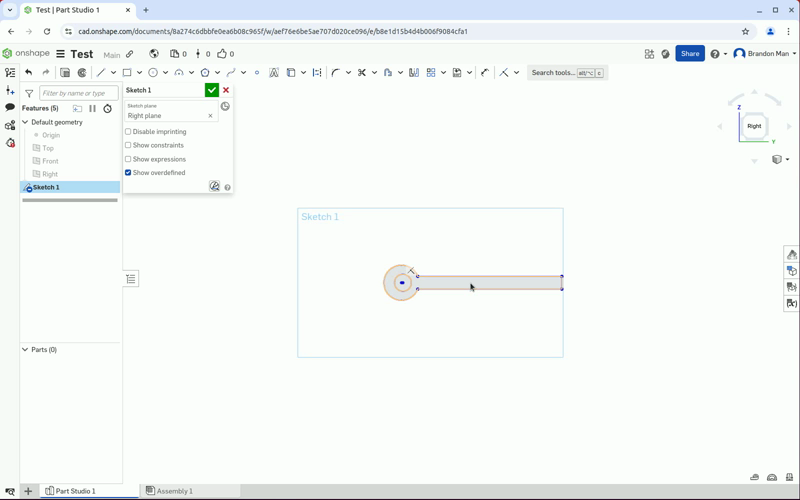
scroll(6)
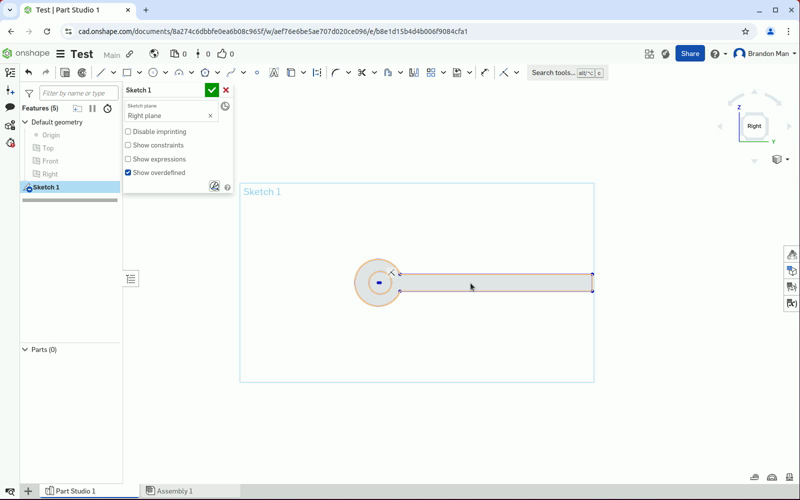
scroll(6)
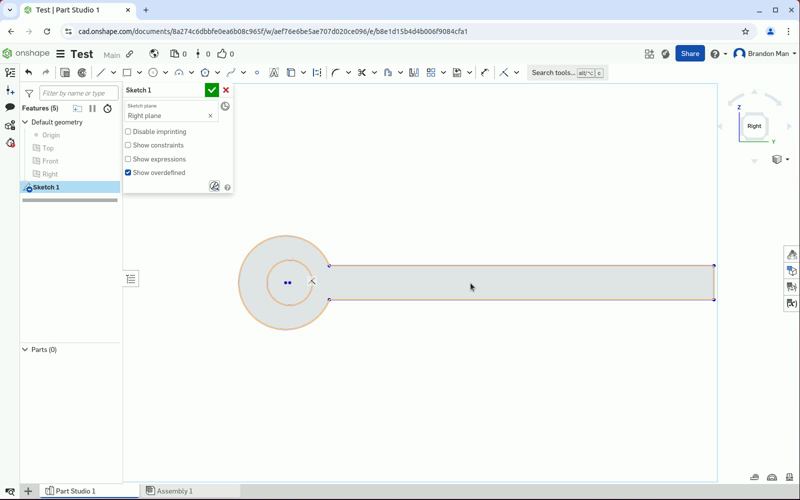
click(470, 282)
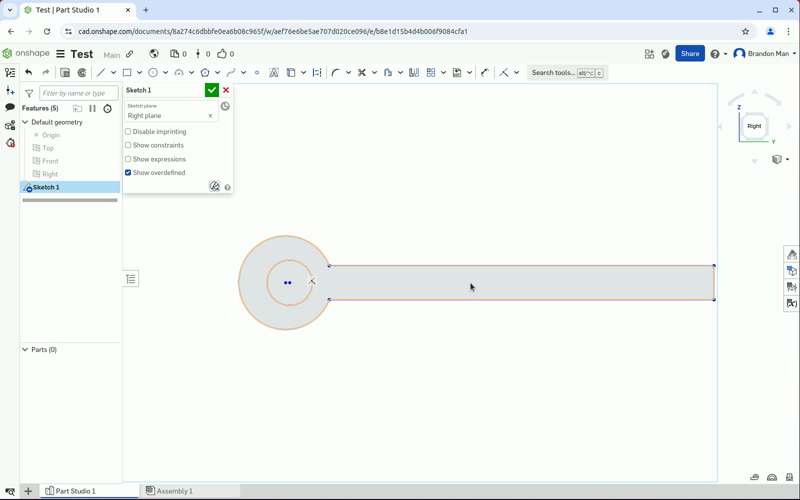
scroll(-6)
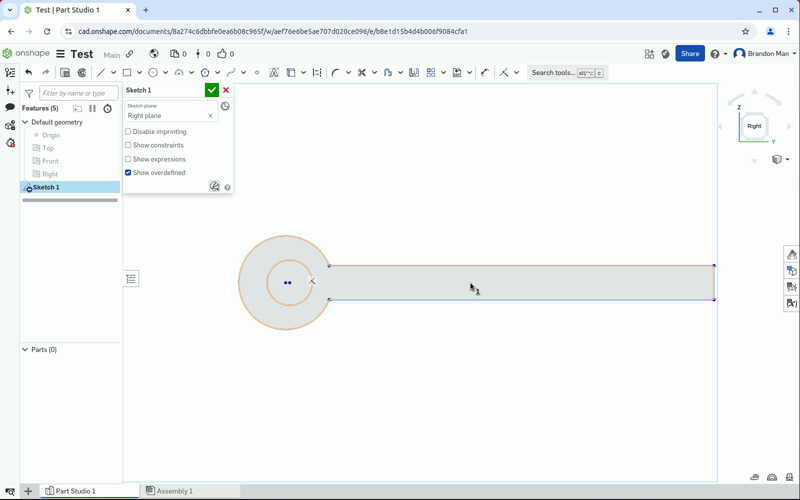
scroll(-6)
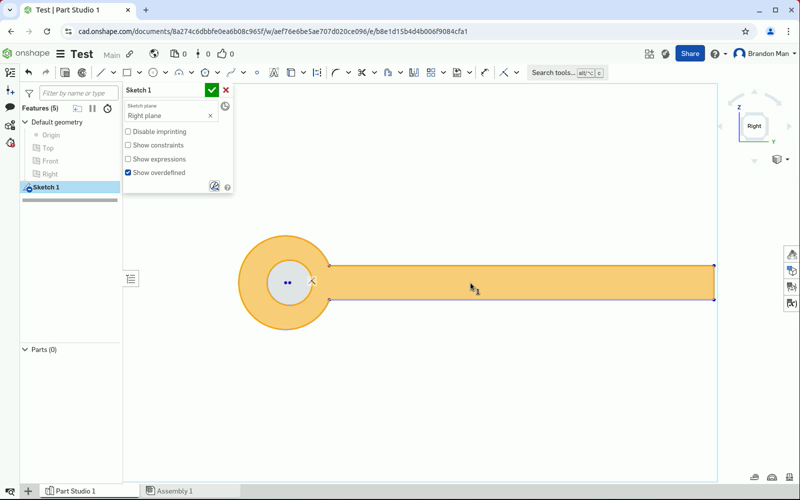
scroll(-6)
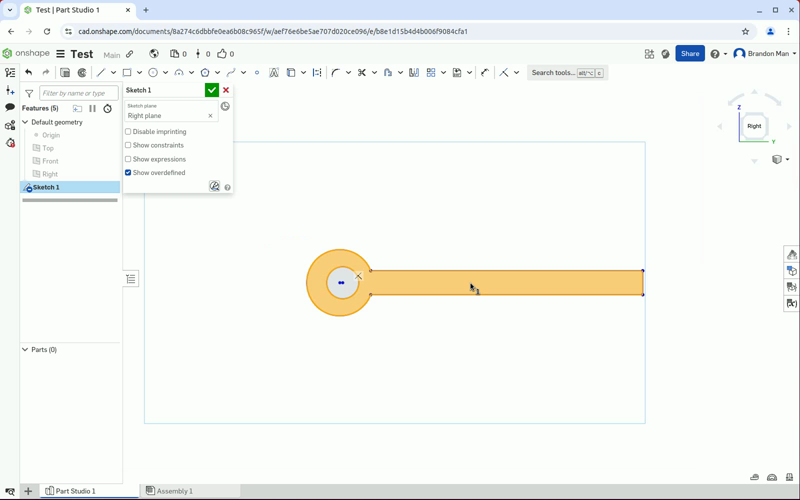
scroll(-6)
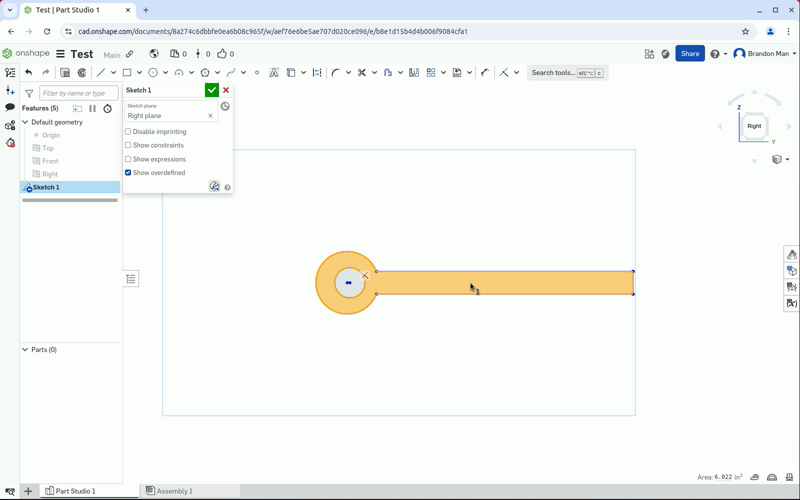
scroll(-6)
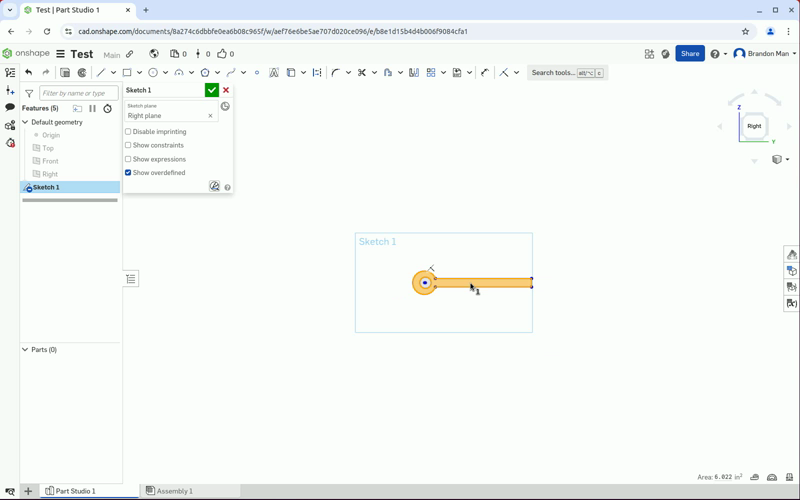
scroll(-6)
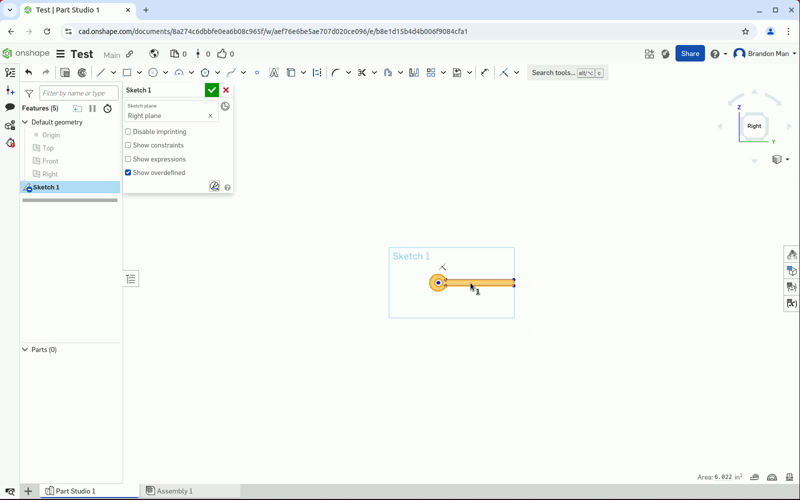
scroll(-6)
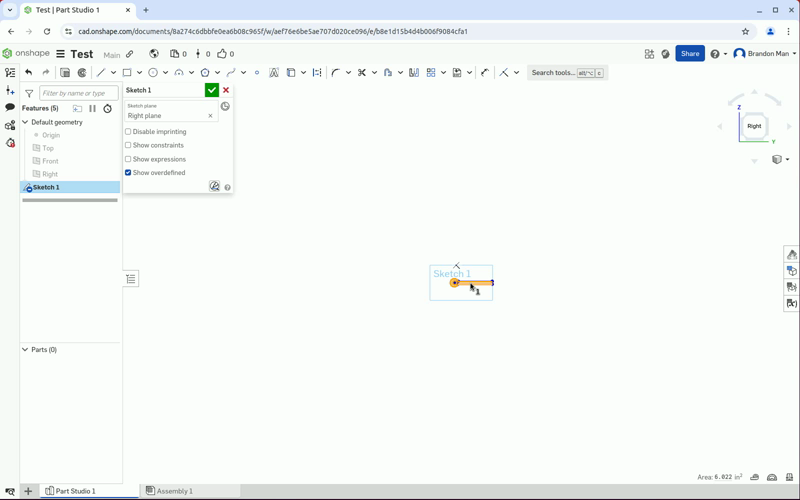
mouse_move(73, 352)
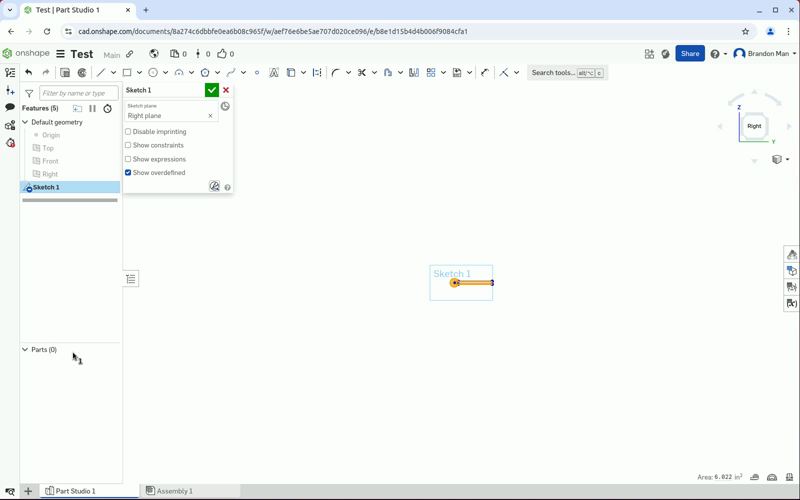
key(shift+y)
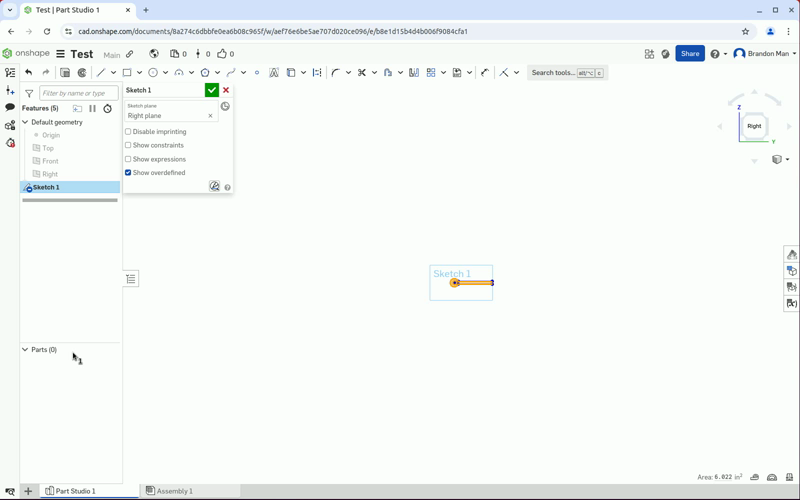
key(shift+e)
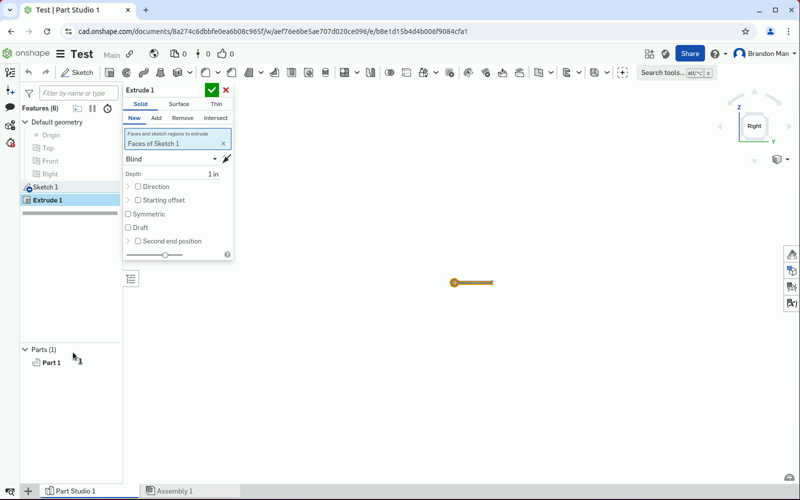
mouse_move(143, 106)
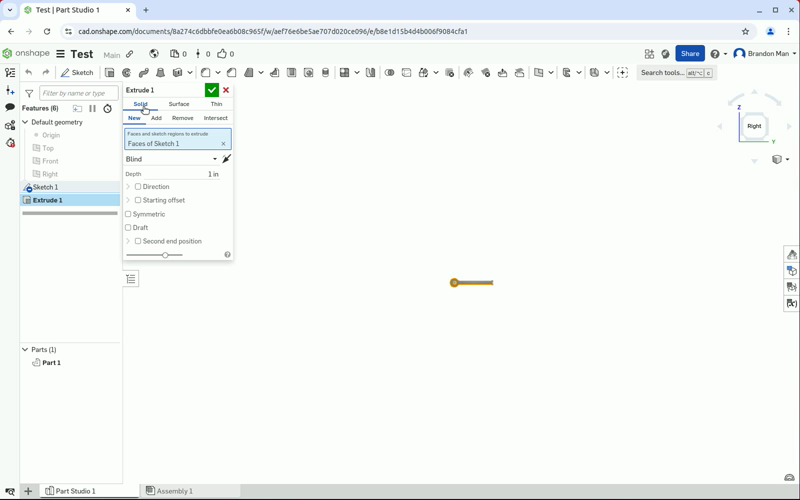
click(143, 106)
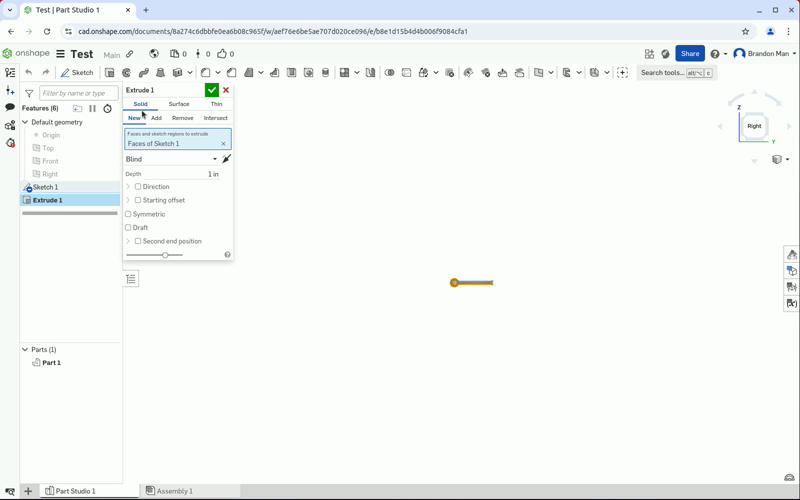
mouse_move(137, 120)
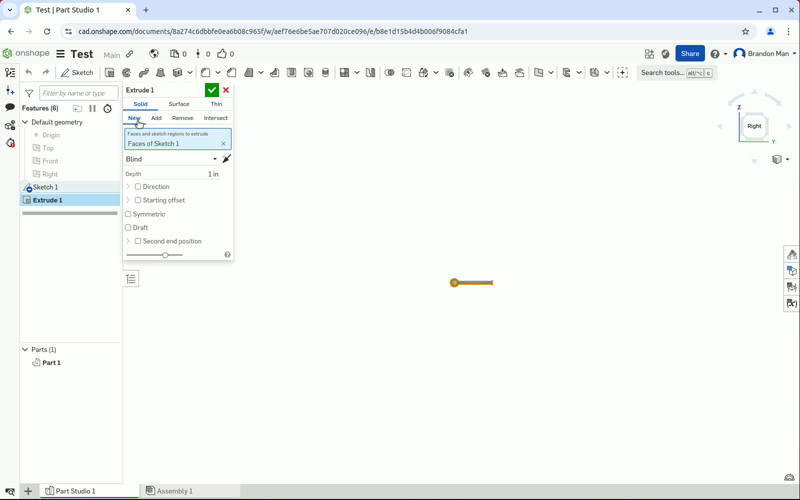
click(137, 120)
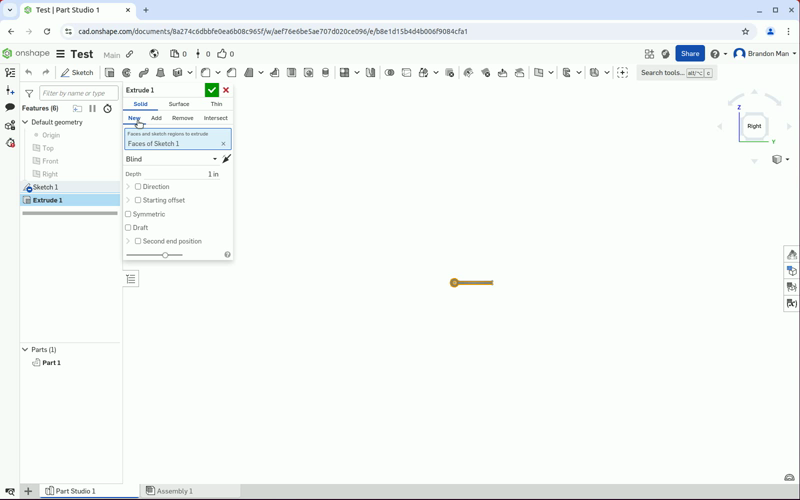
key(tab, 4)
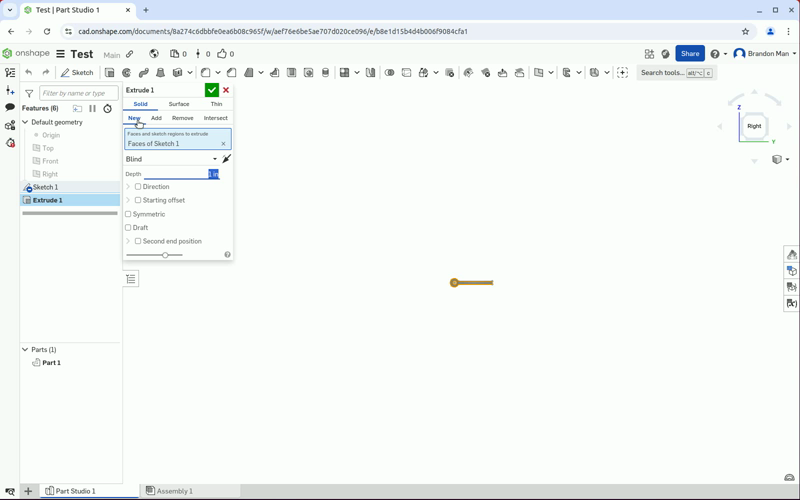
text(1.444)
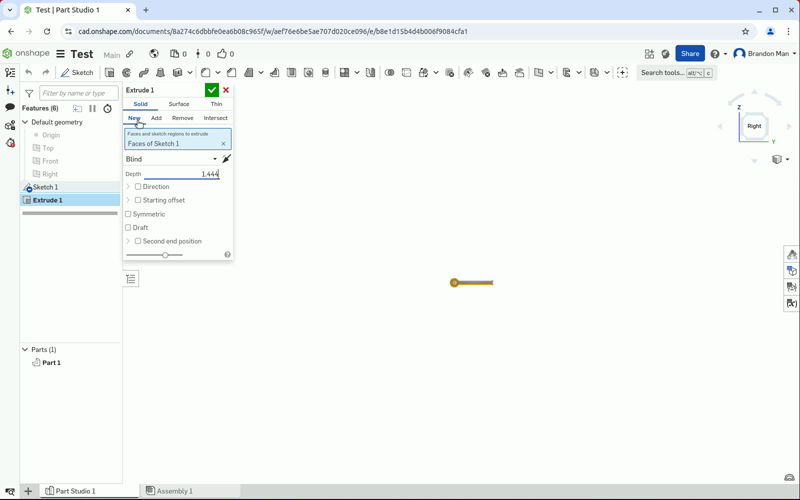
key(enter)
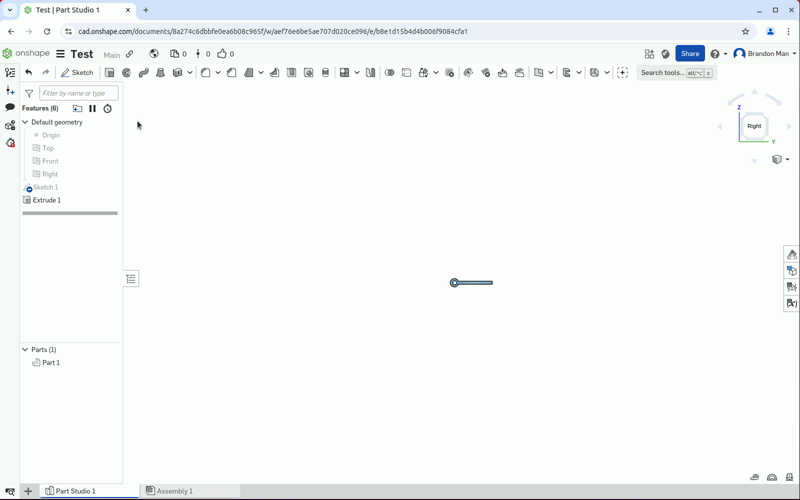
key(shift+h)
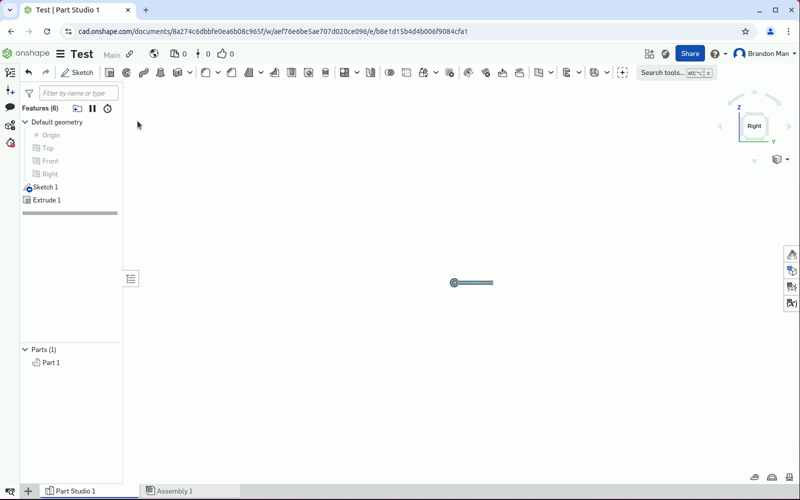
key(shift+h)
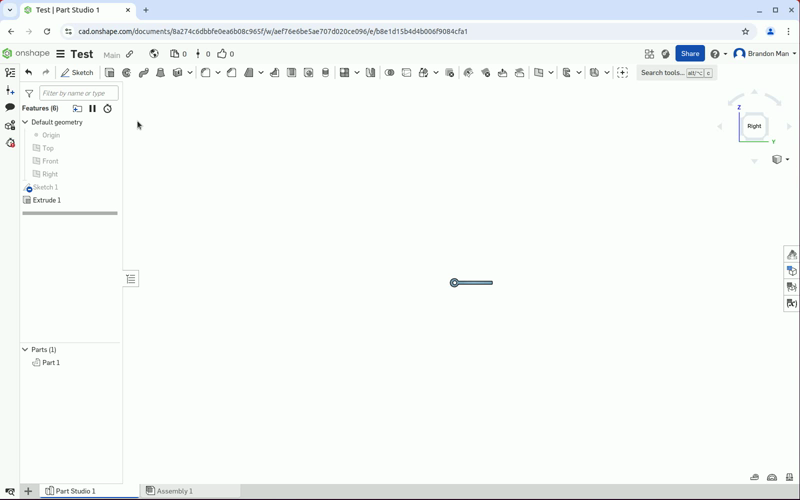
mouse_move(73, 189)
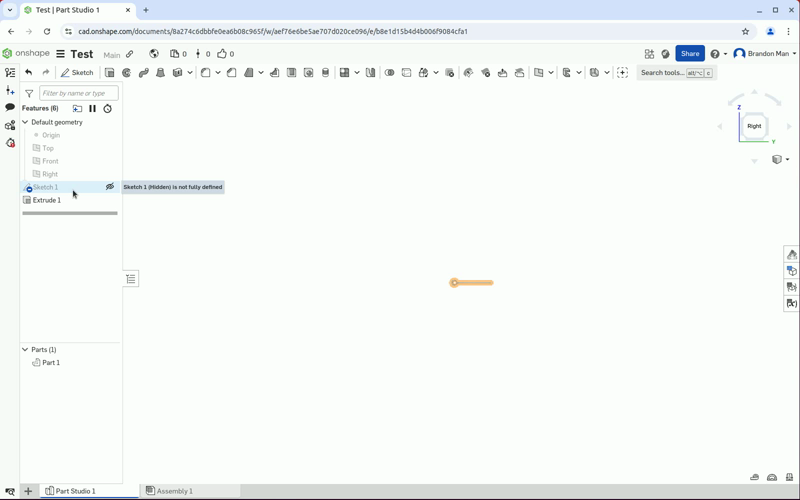
click(73, 189)
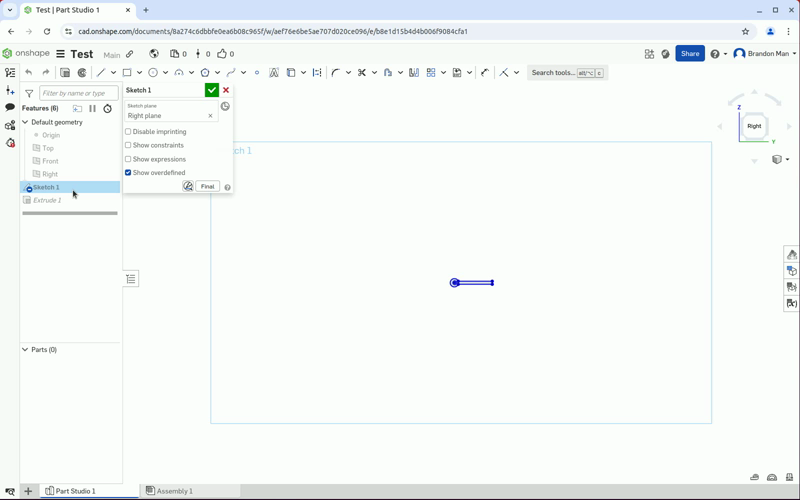
mouse_move(229, 92)
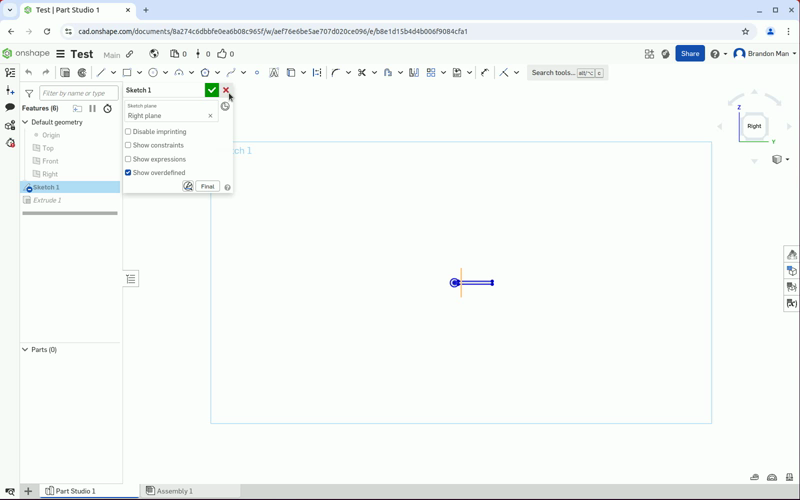
click(229, 92)
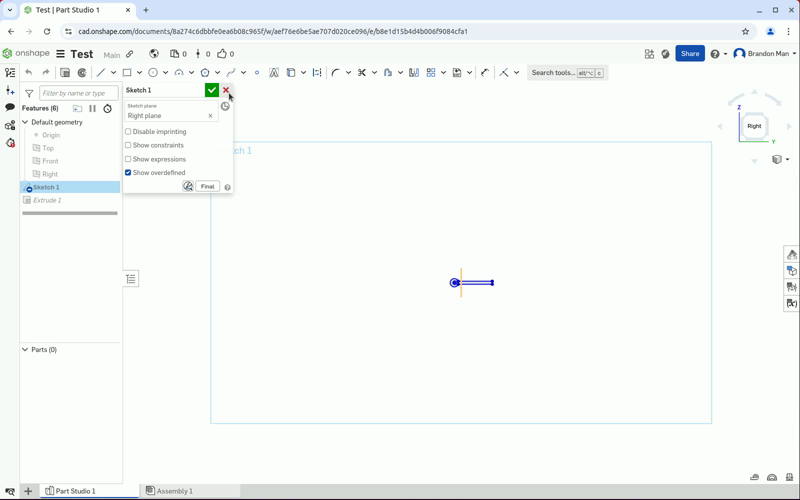
key(shift+s)
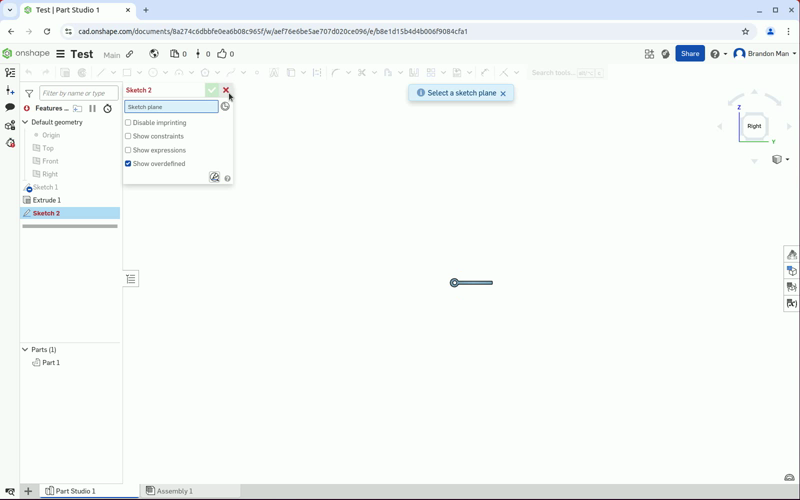
mouse_move(73, 176)
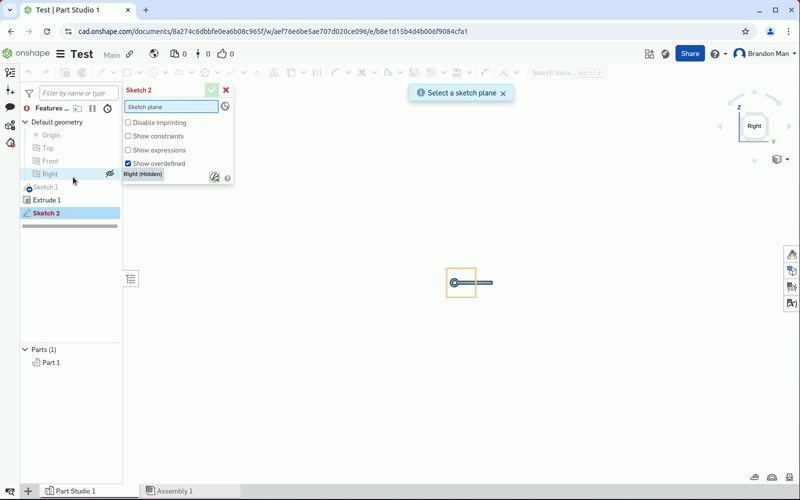
click(73, 176)
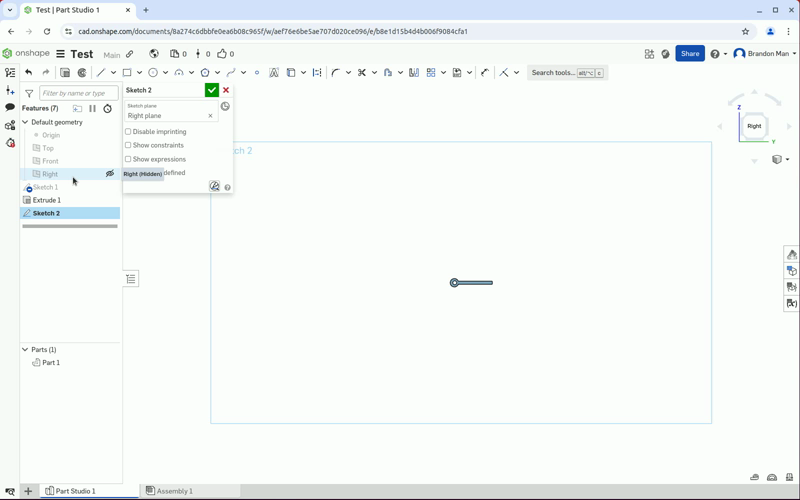
mouse_move(73, 352)
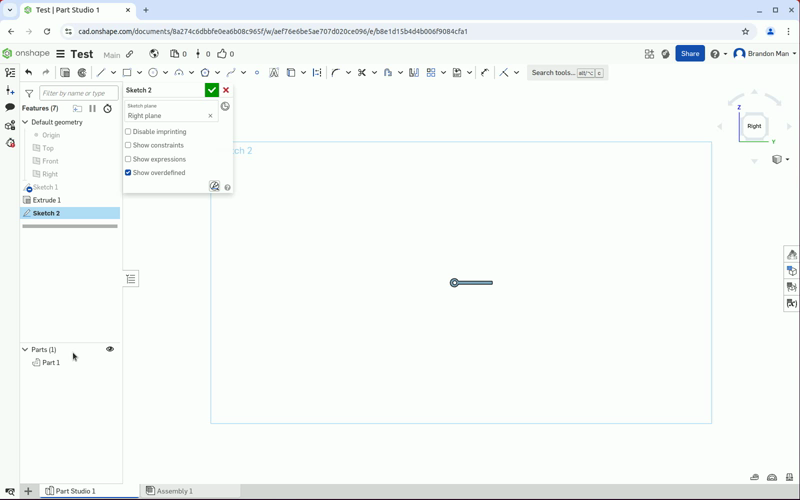
key(y)
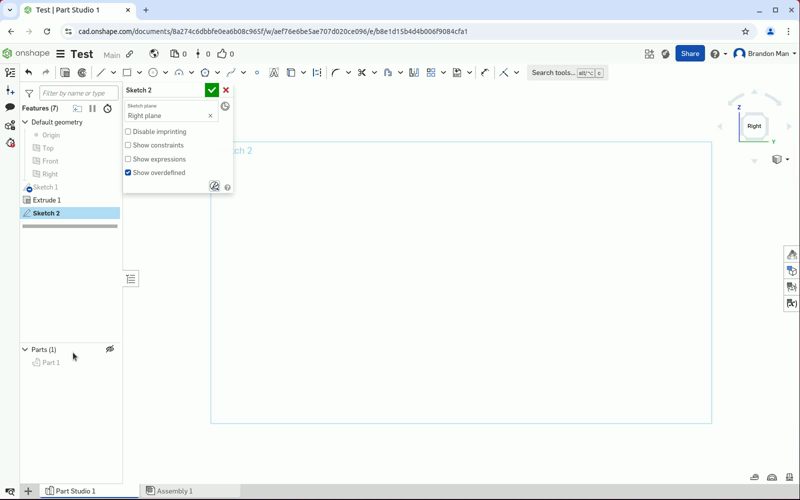
key(l)
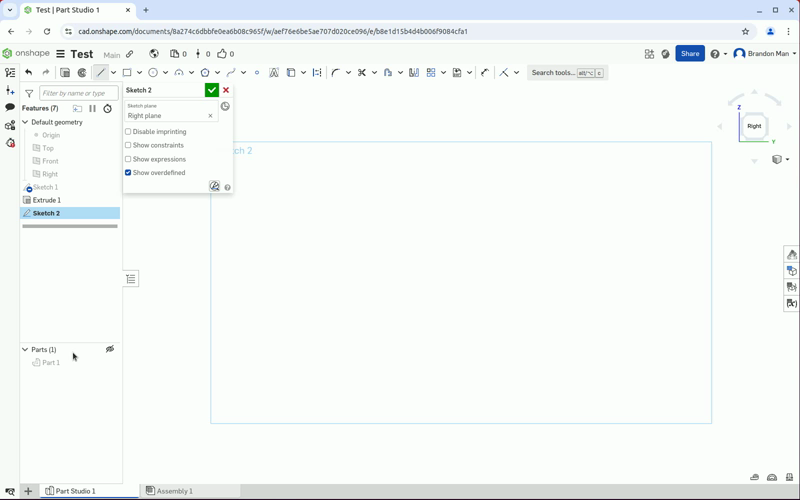
key_down(shift)
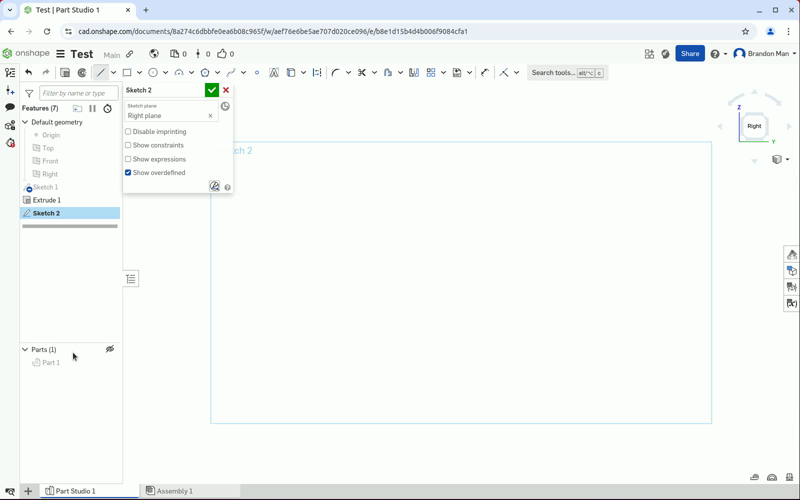
mouse_move(477, 284)
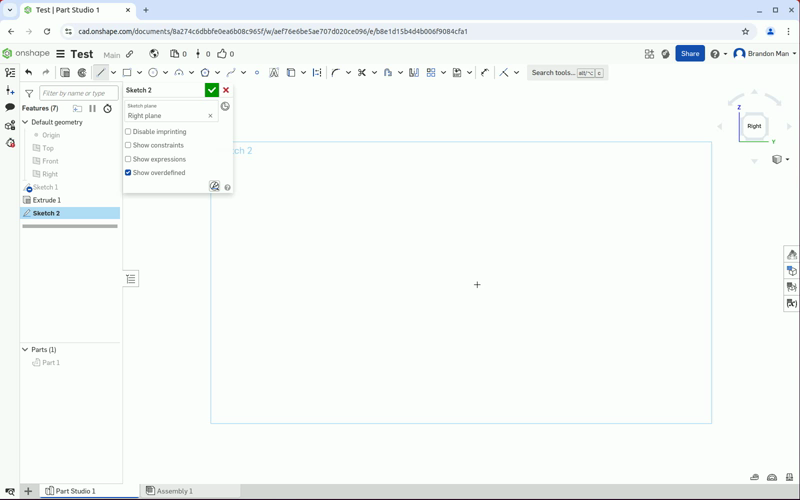
click(477, 284)
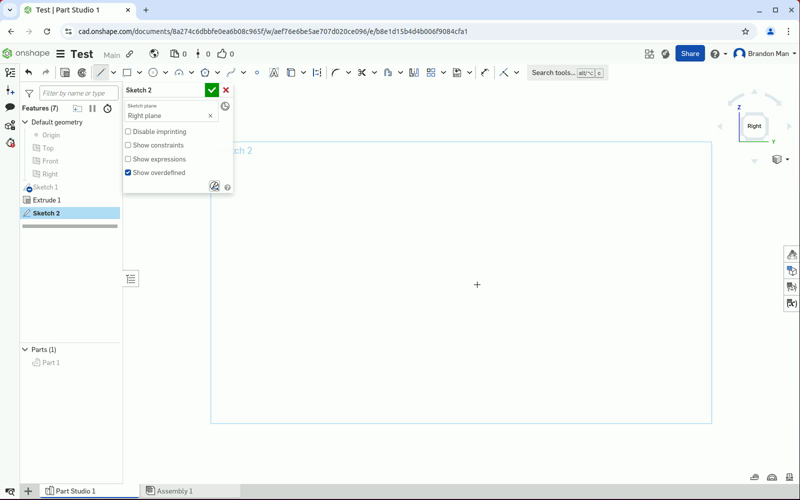
key_up(shift)
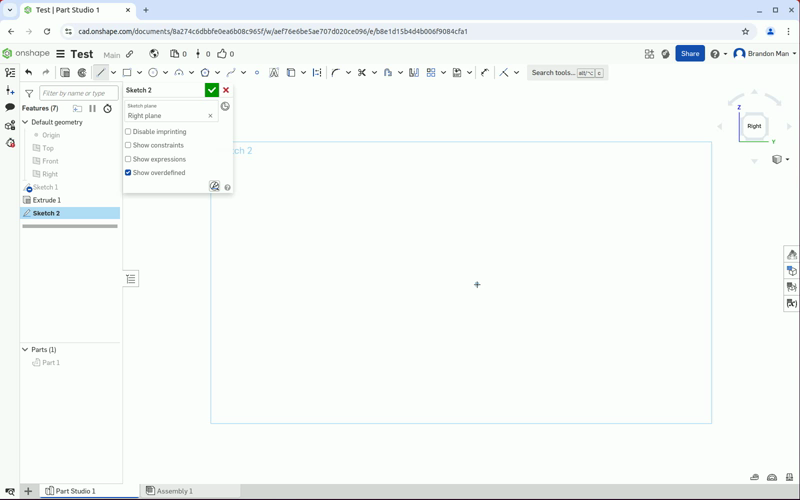
key_down(shift)
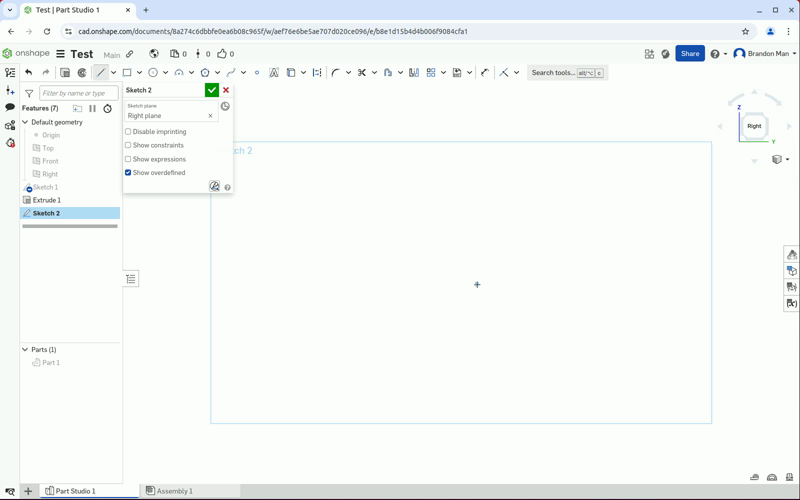
mouse_move(507, 284)
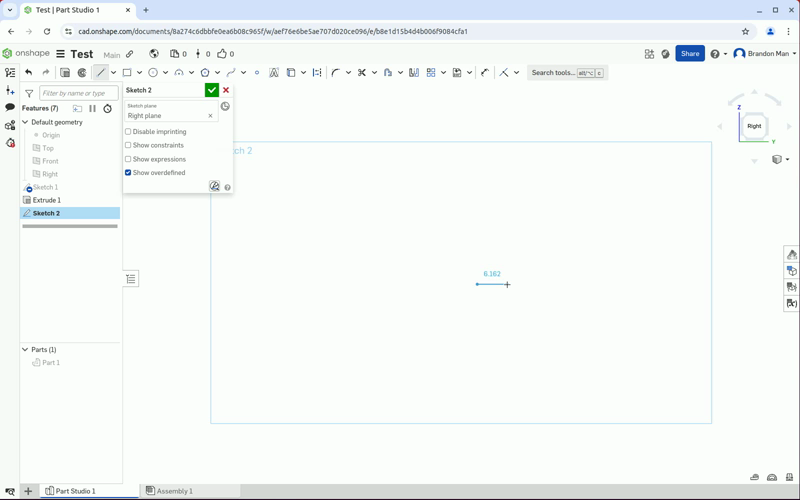
mouse_move(491, 284)
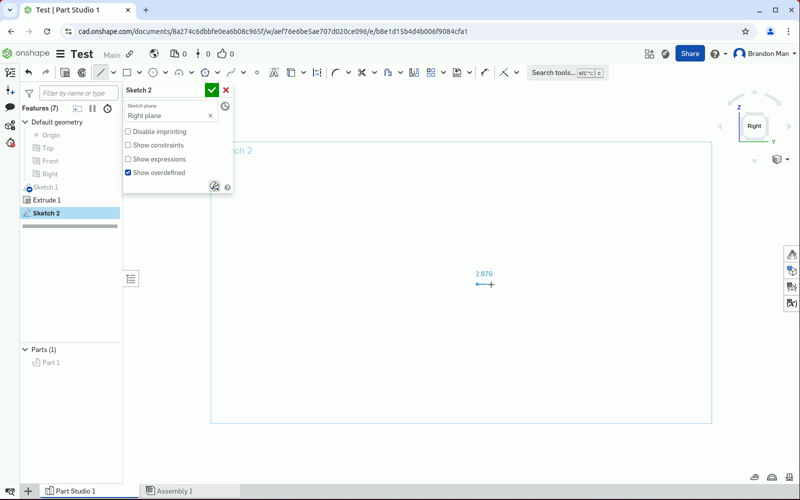
click(491, 284)
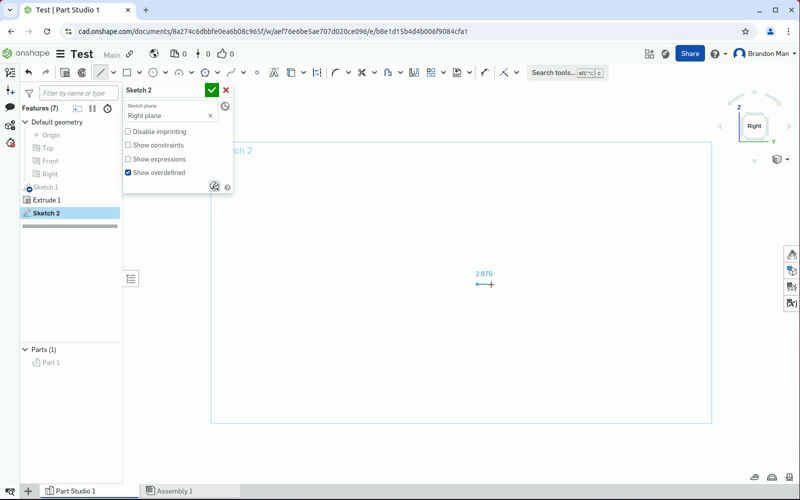
key_up(shift)
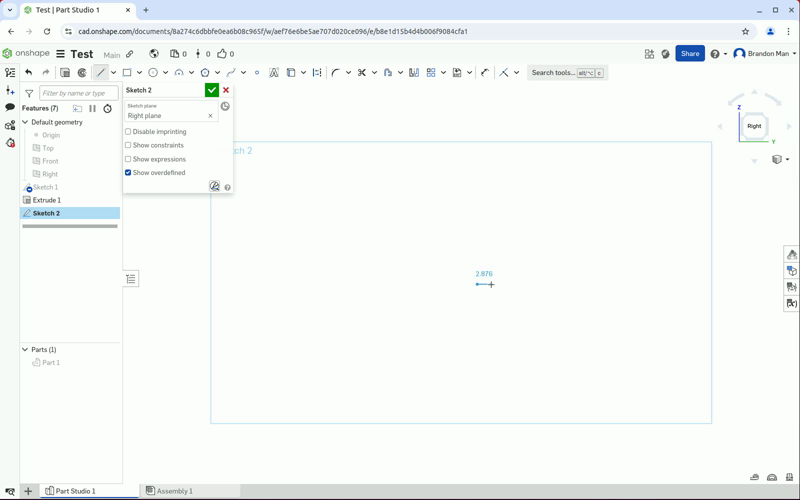
key_down(shift)
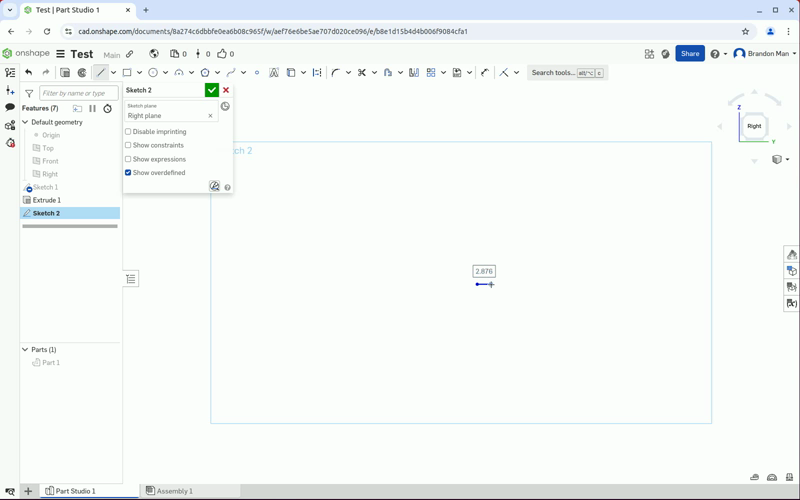
mouse_move(521, 284)
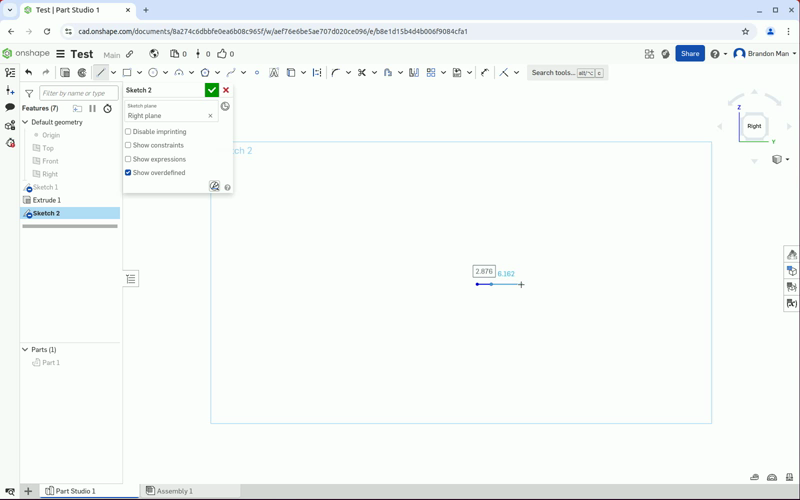
mouse_move(491, 281)
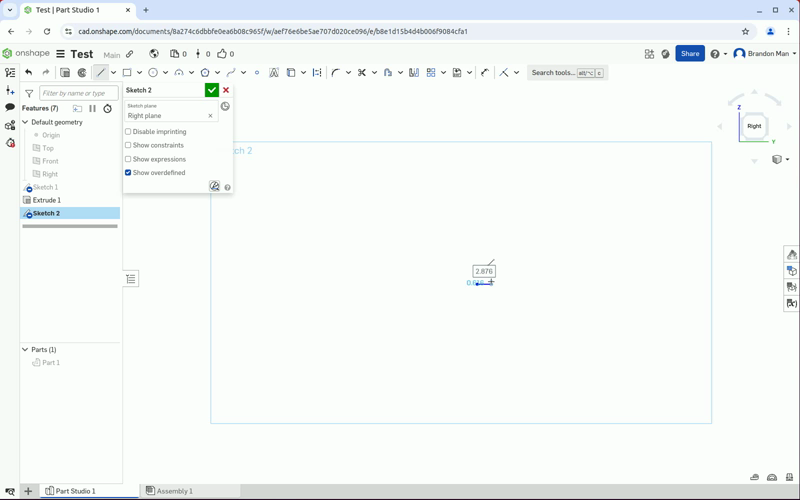
scroll(6)
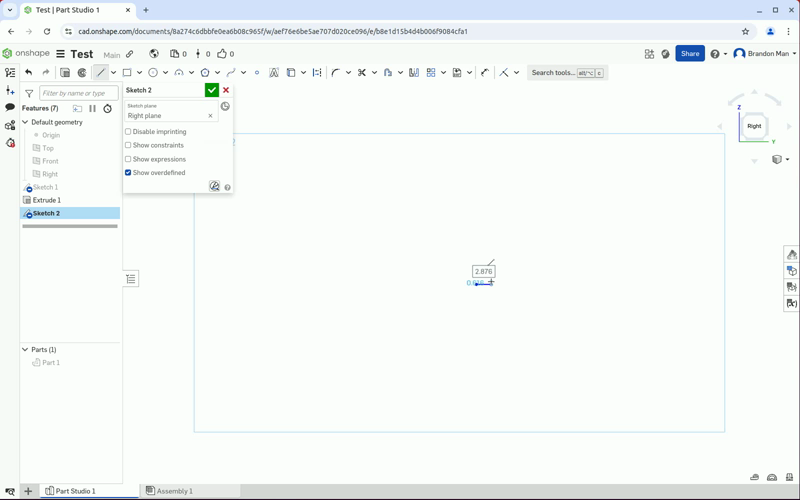
scroll(6)
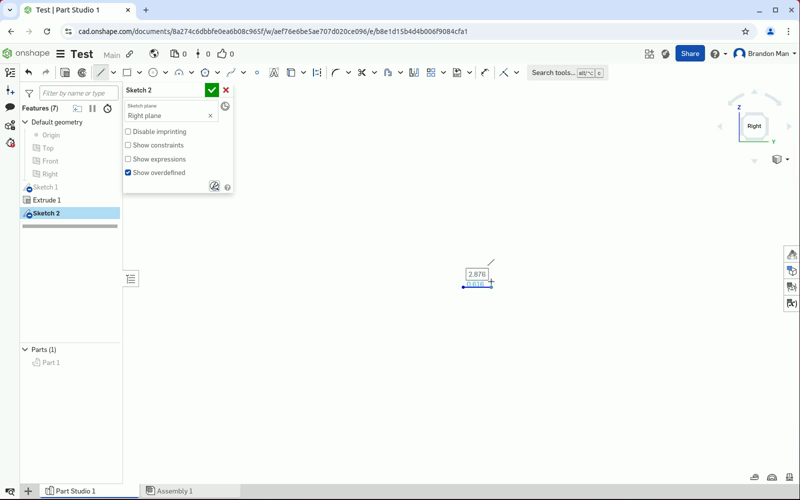
scroll(6)
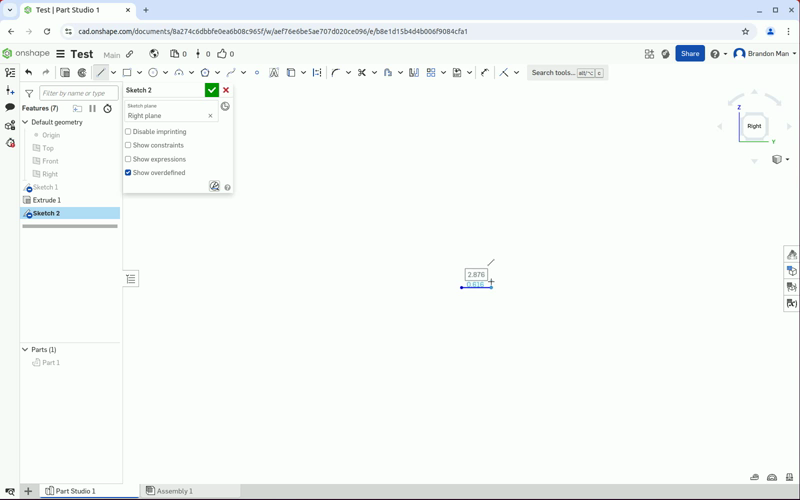
scroll(6)
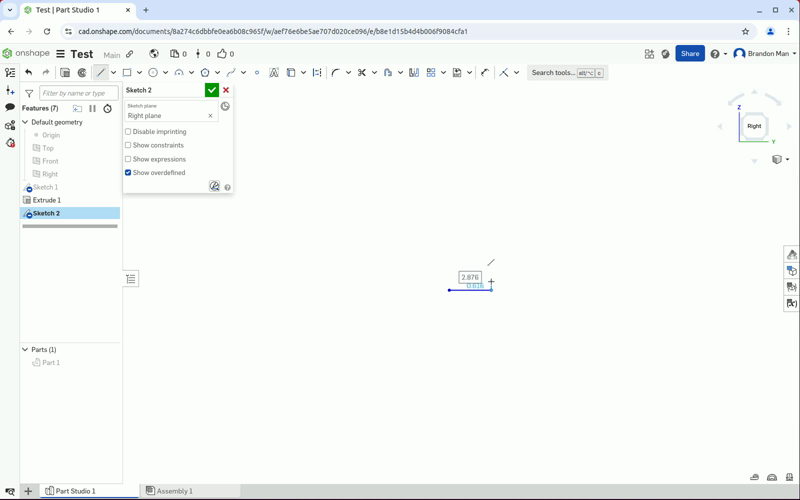
scroll(6)
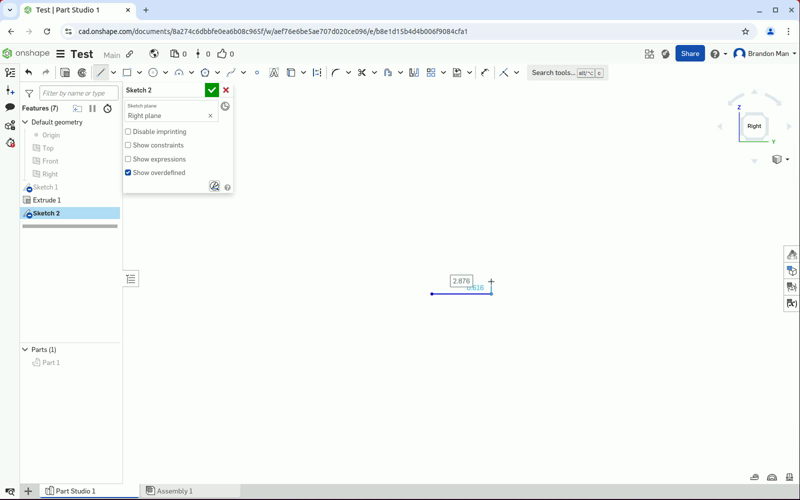
scroll(6)
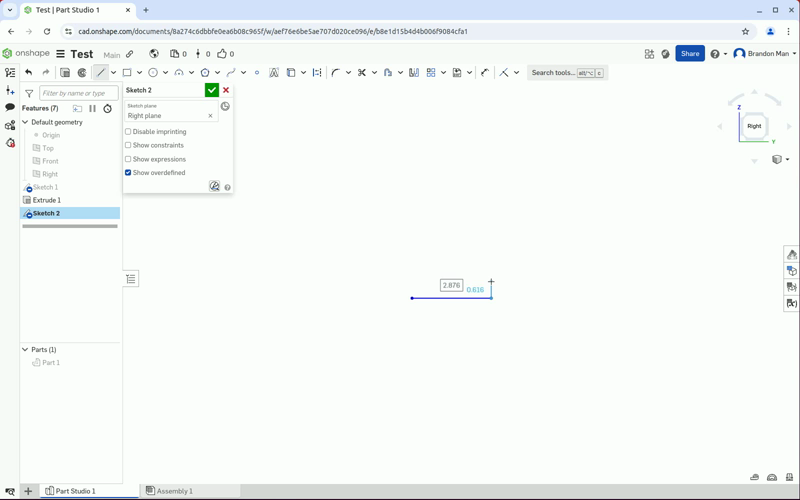
scroll(6)
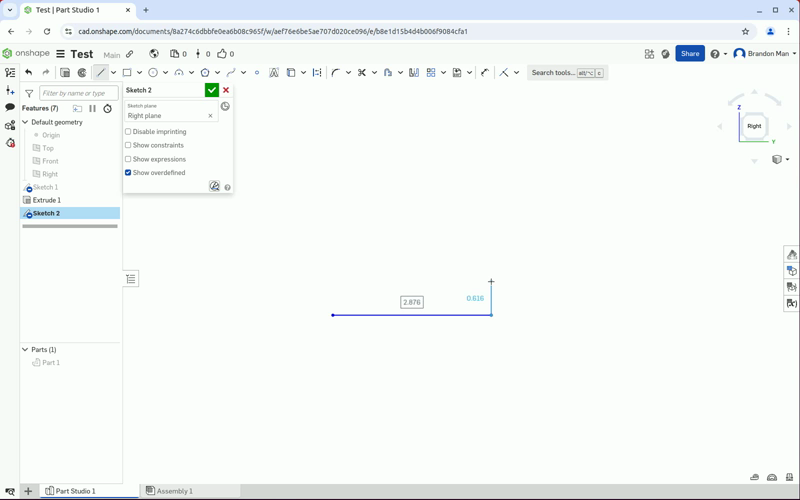
click(491, 281)
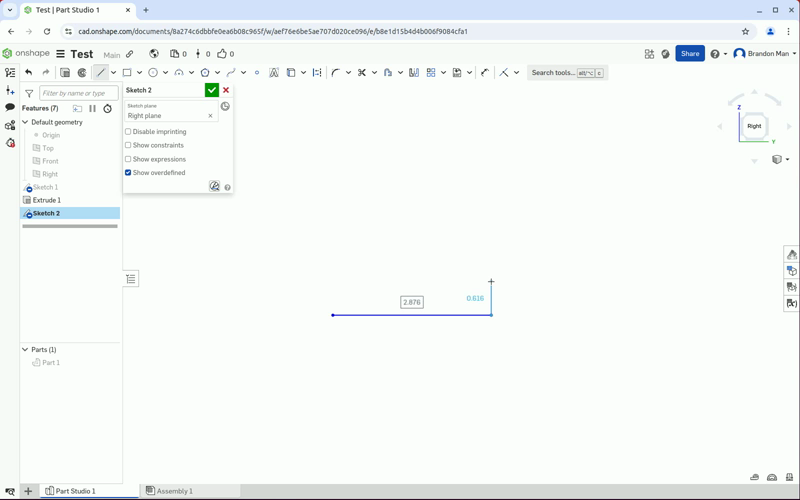
scroll(-6)
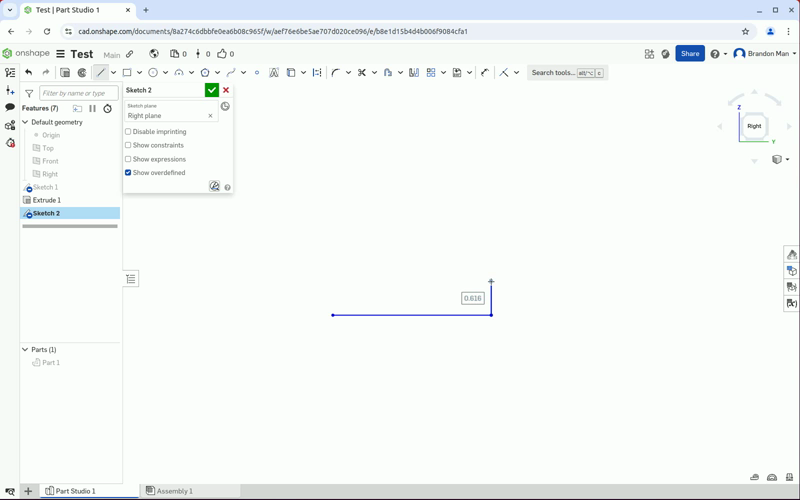
scroll(-6)
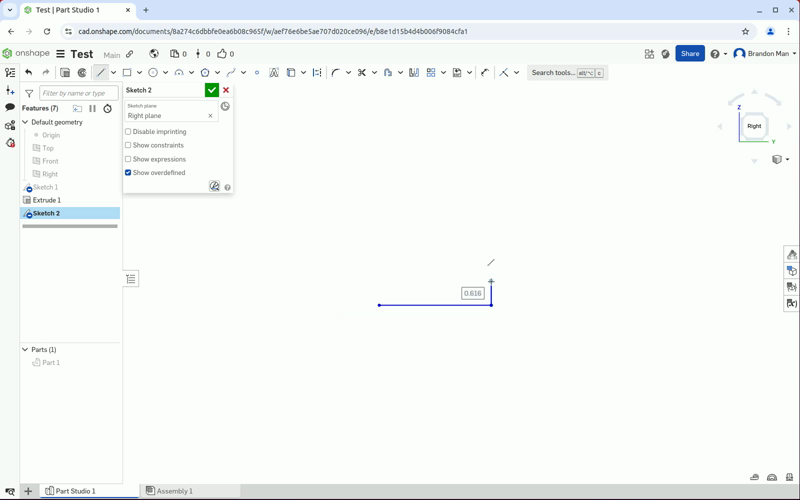
scroll(-6)
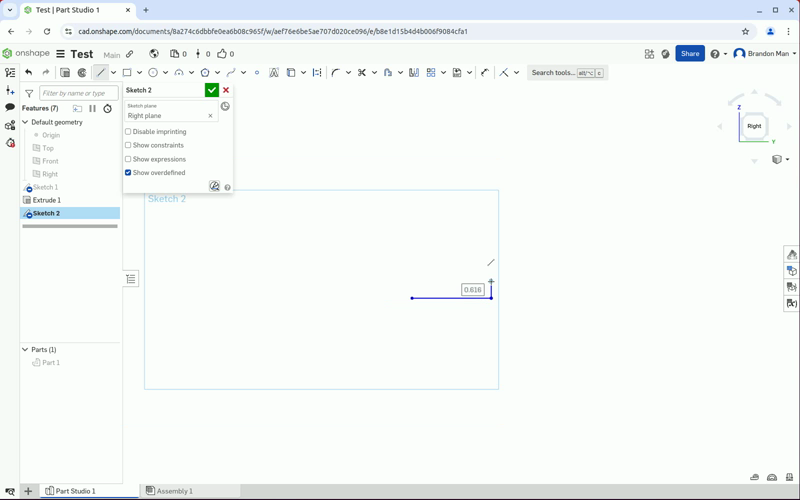
scroll(-6)
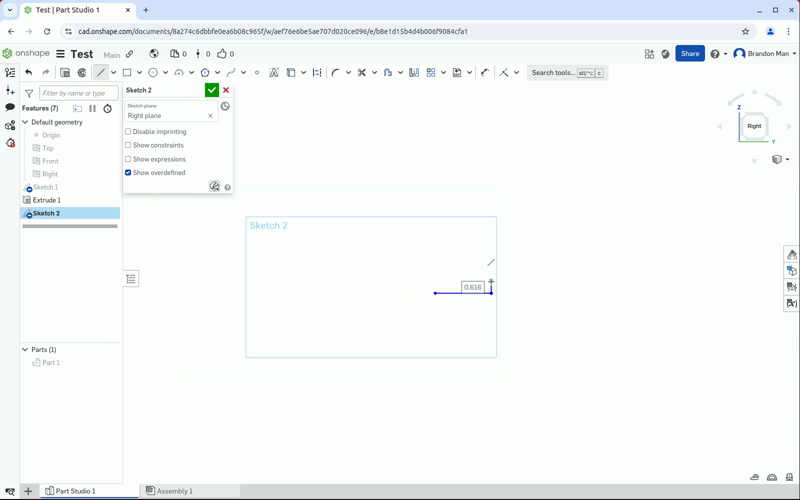
scroll(-6)
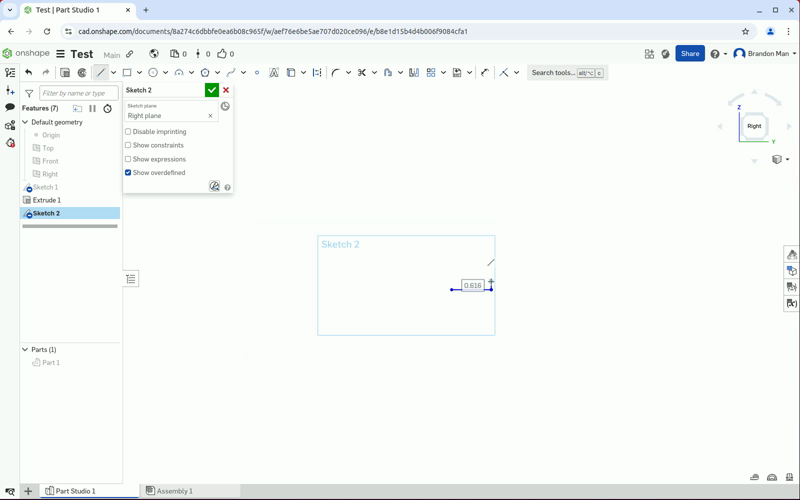
scroll(-6)
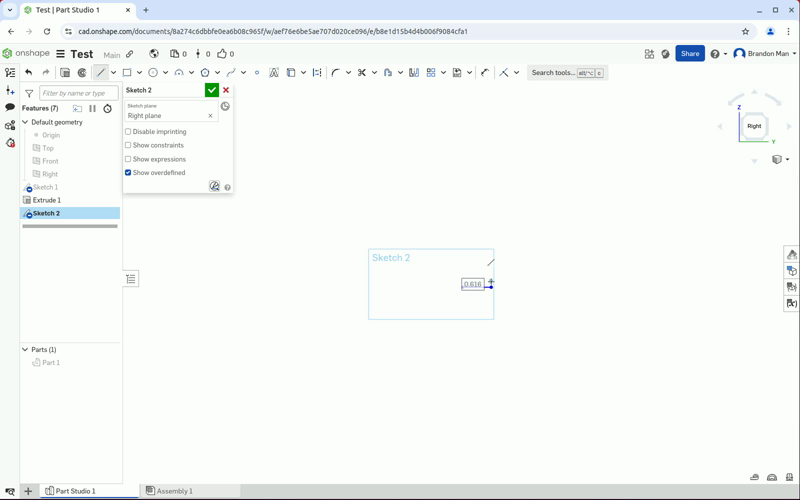
scroll(-6)
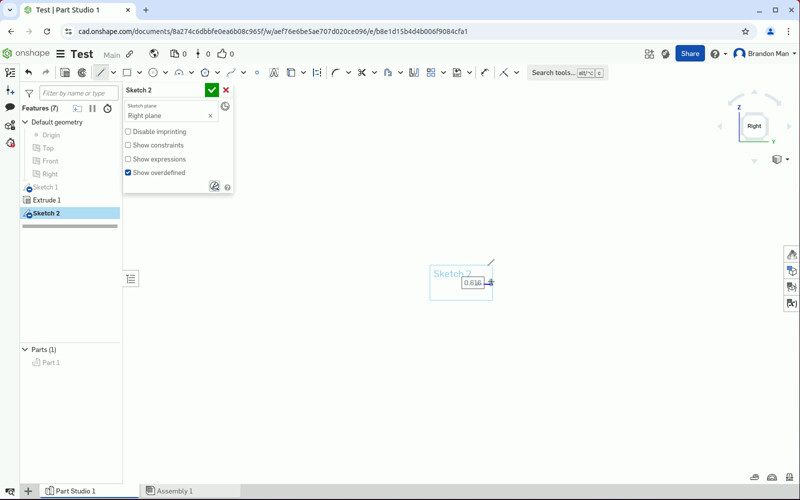
key_up(shift)
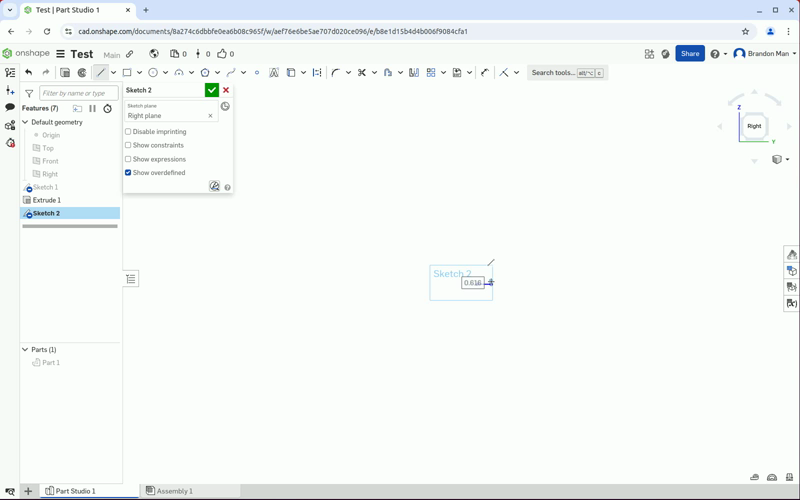
key_down(shift)
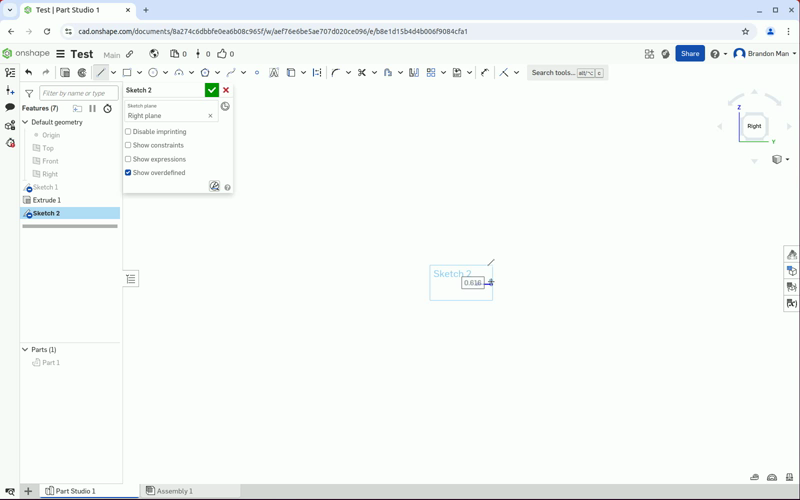
mouse_move(521, 281)
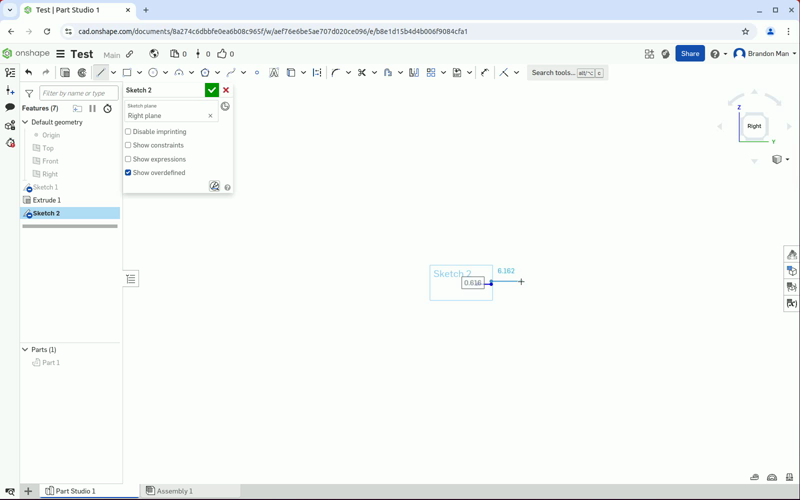
mouse_move(477, 281)
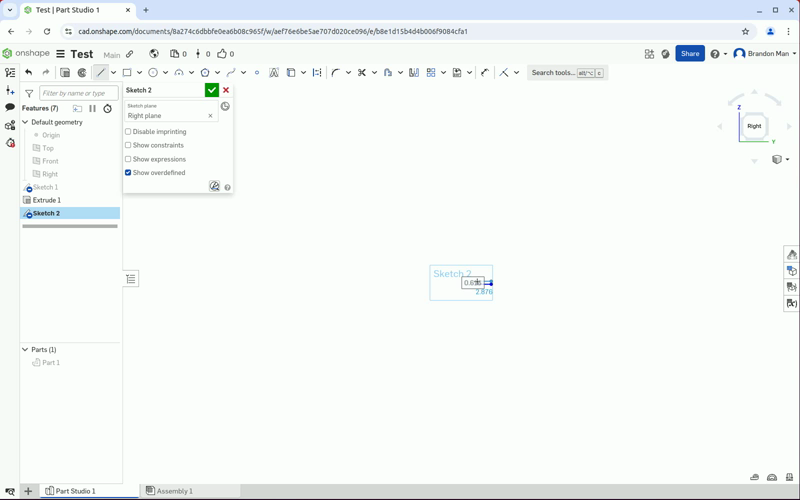
scroll(6)
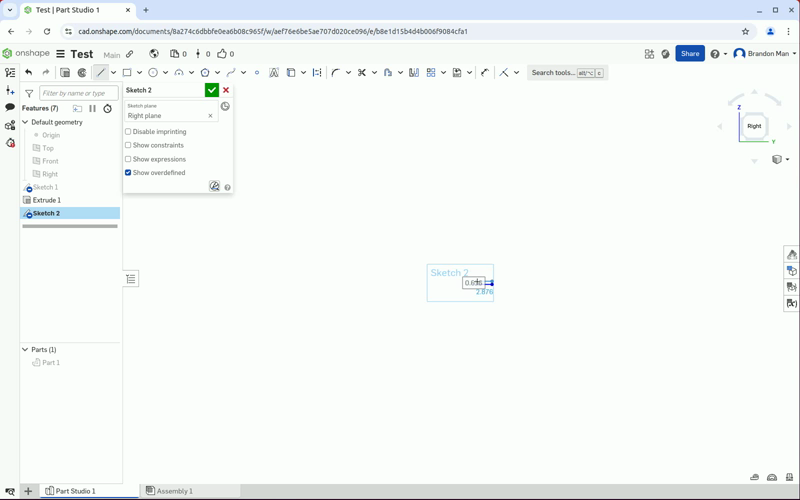
scroll(6)
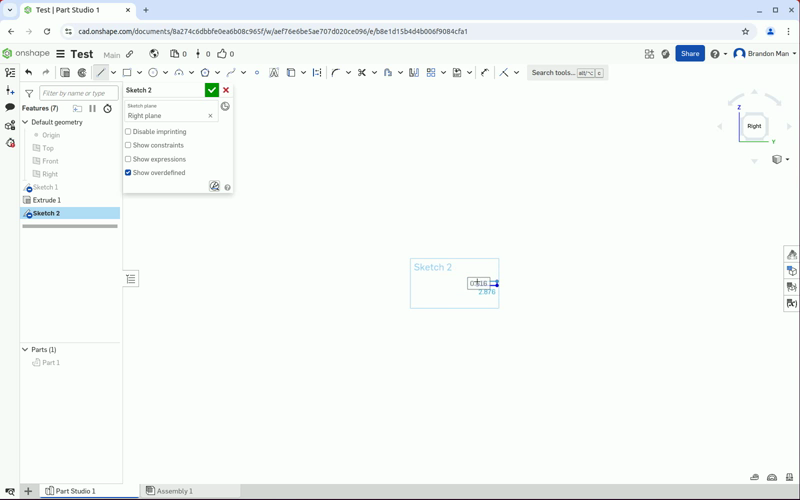
scroll(6)
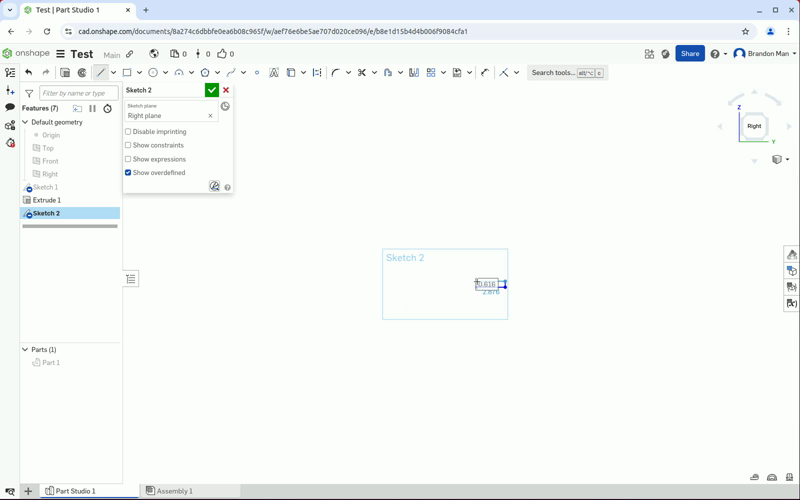
scroll(6)
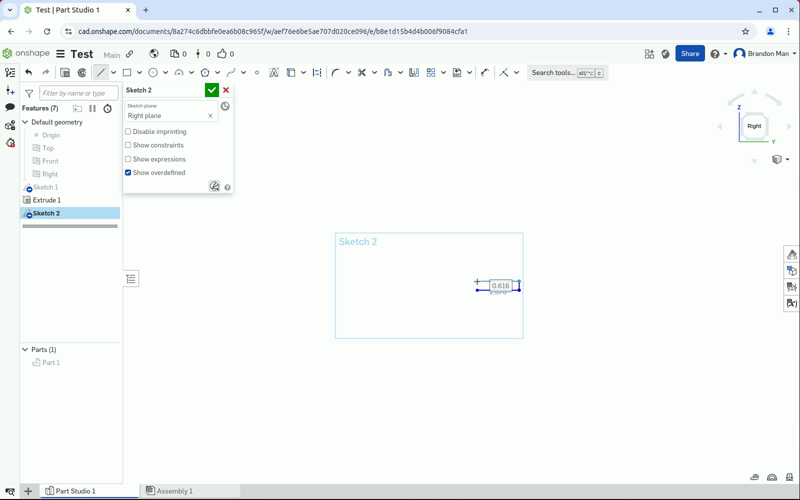
scroll(6)
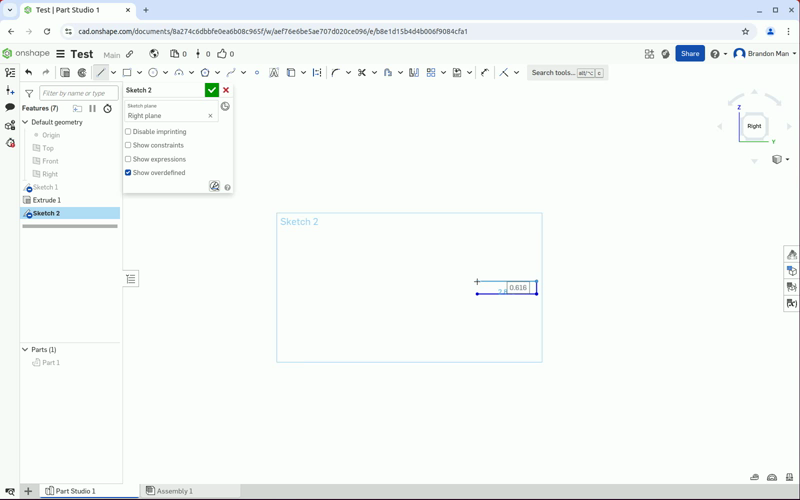
scroll(6)
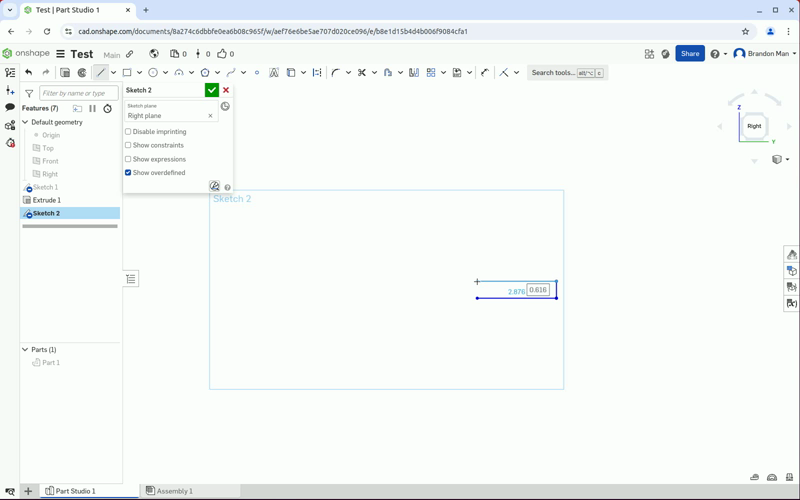
scroll(6)
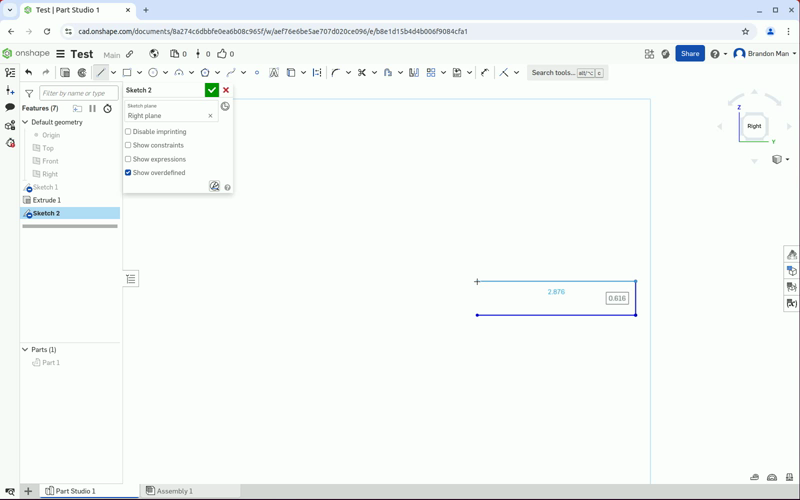
click(477, 281)
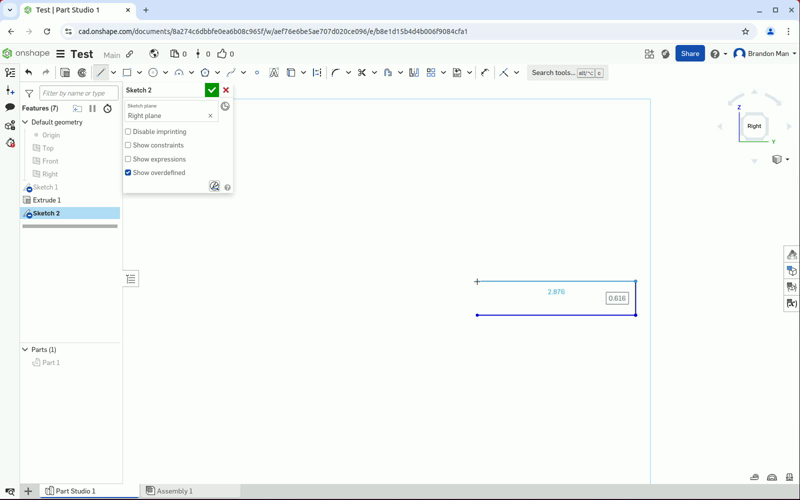
scroll(-6)
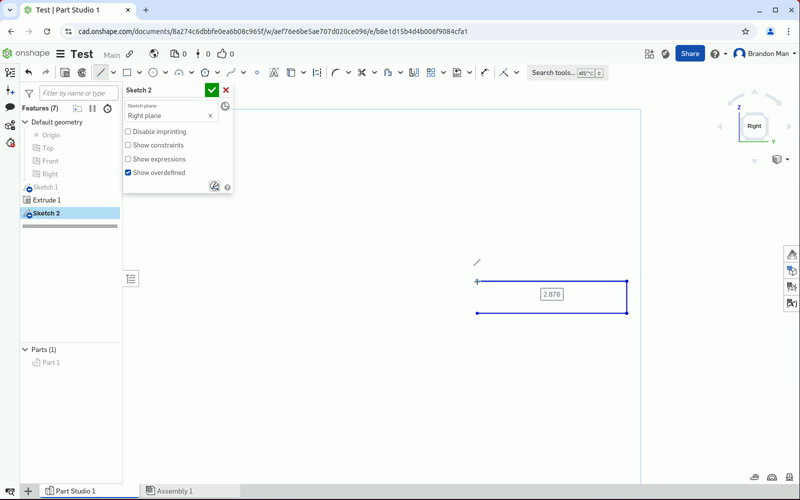
scroll(-6)
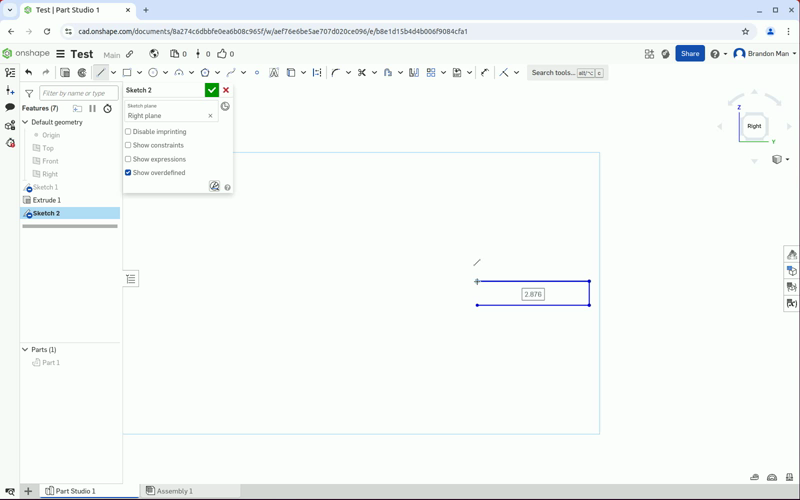
scroll(-6)
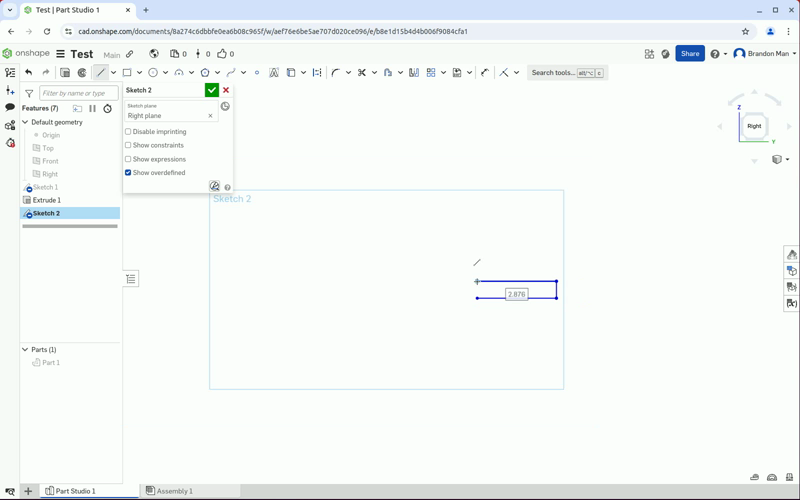
scroll(-6)
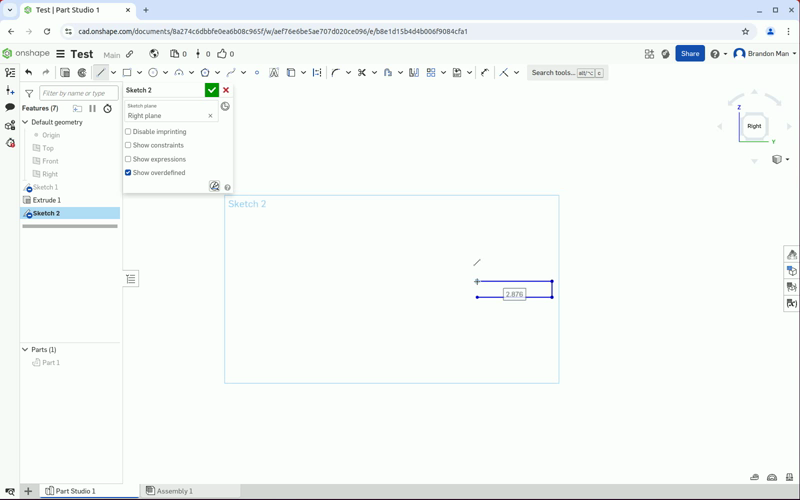
scroll(-6)
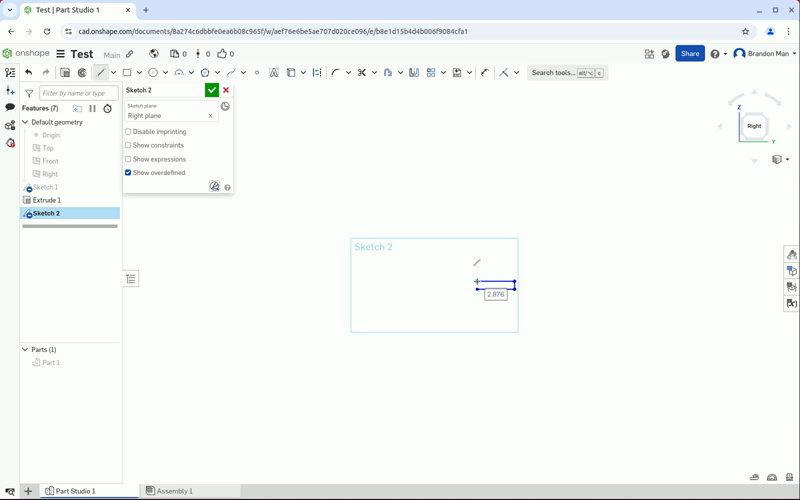
scroll(-6)
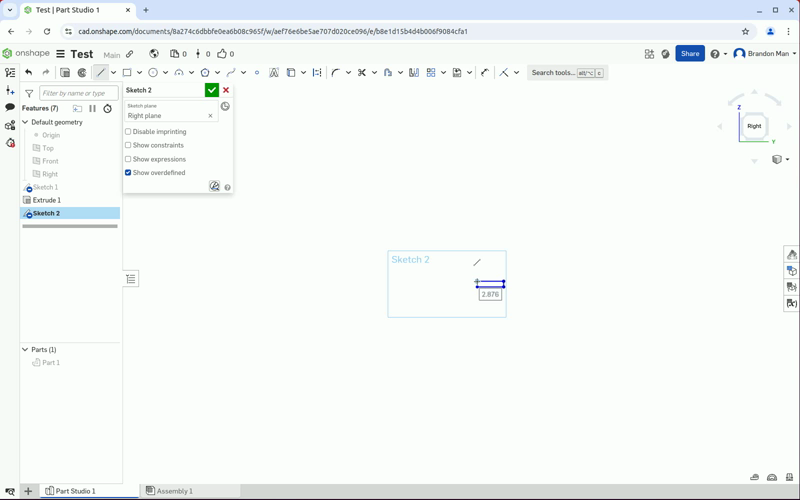
scroll(-6)
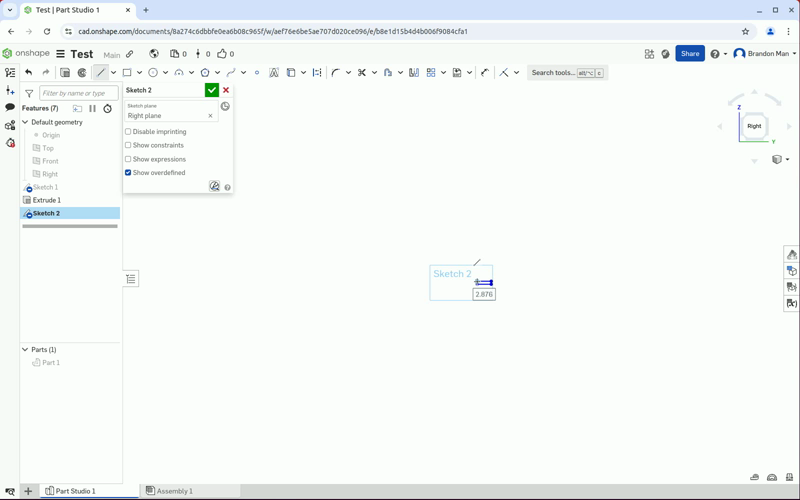
key_up(shift)
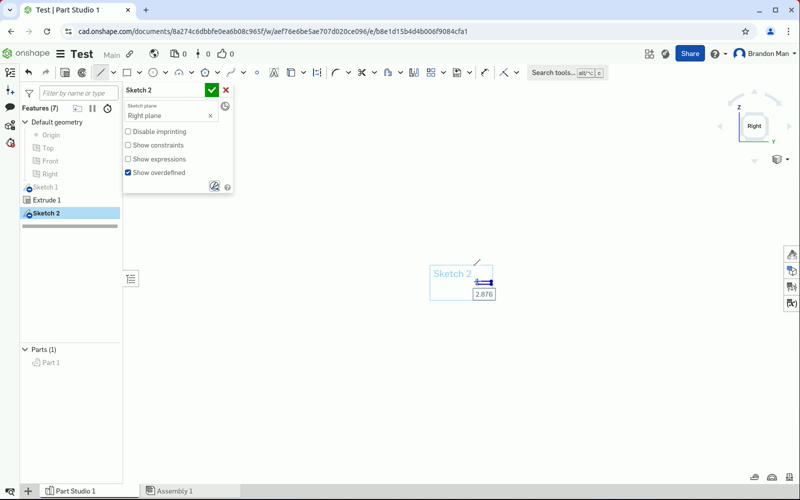
mouse_move(507, 281)
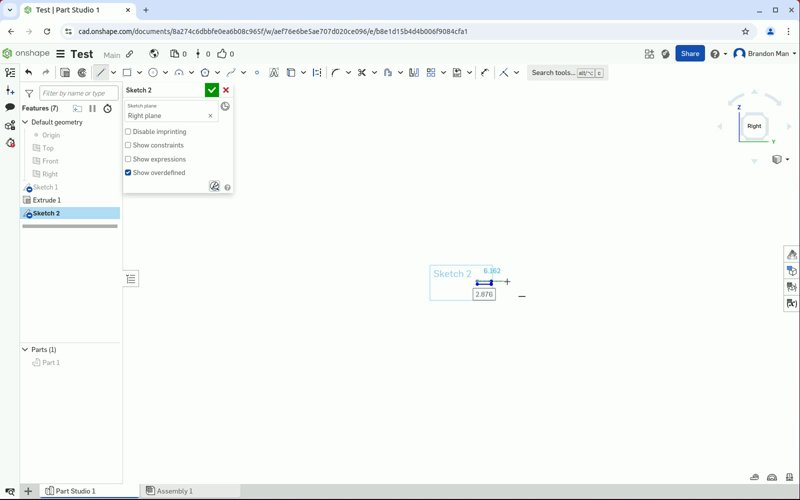
key_down(shift)
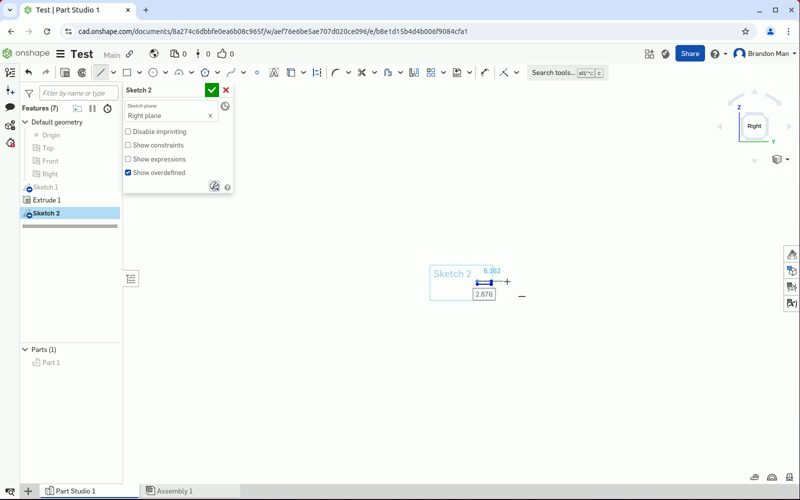
mouse_move(477, 284)
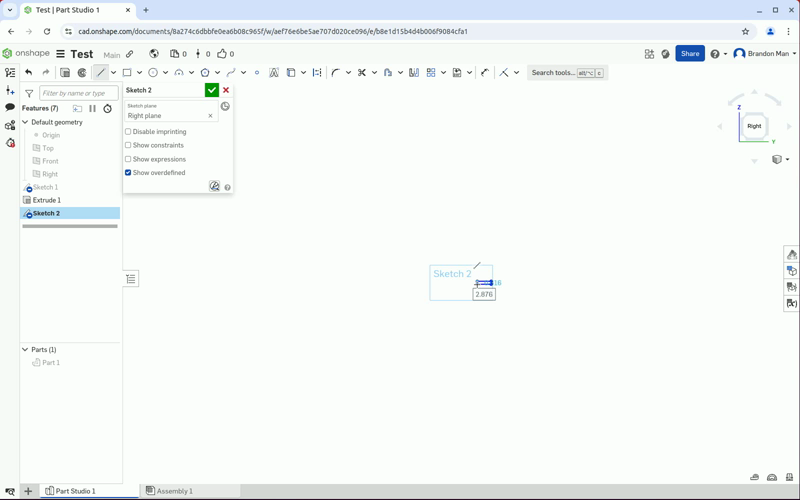
scroll(6)
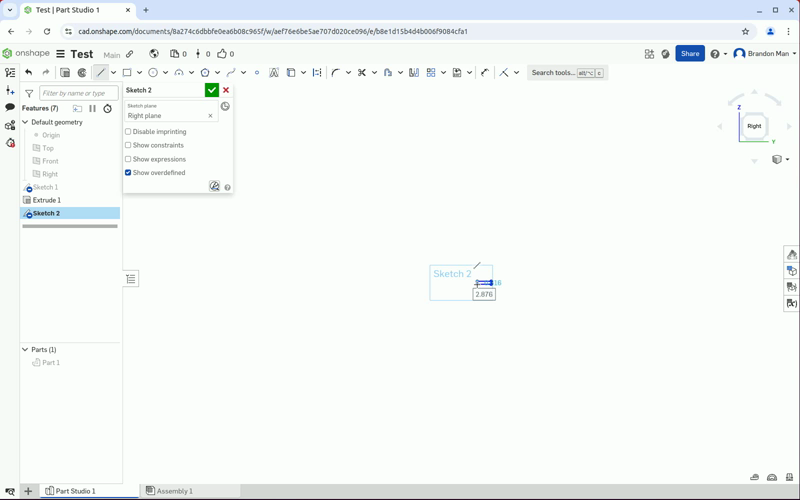
scroll(6)
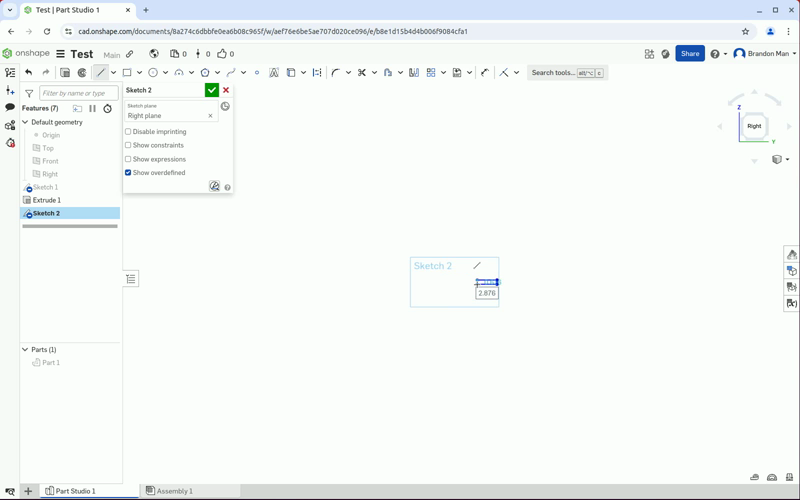
scroll(6)
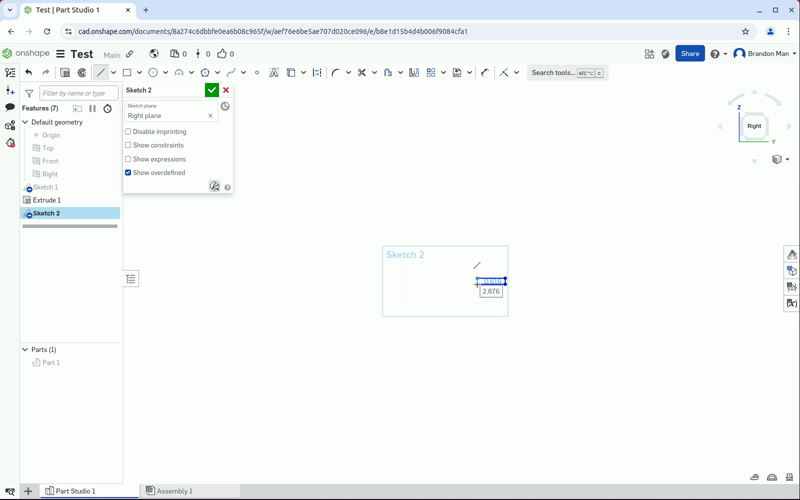
scroll(6)
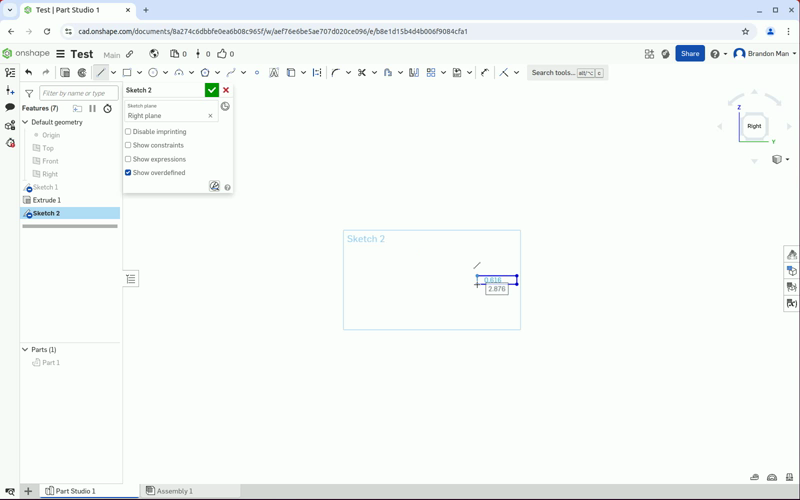
scroll(6)
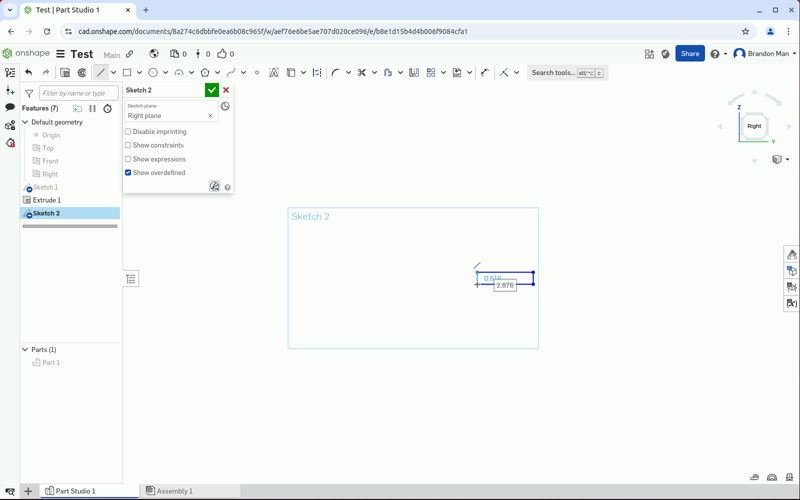
scroll(6)
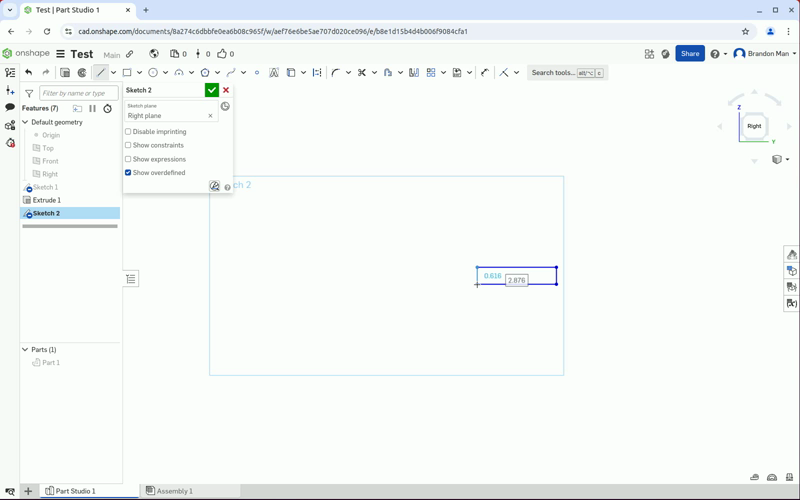
scroll(6)
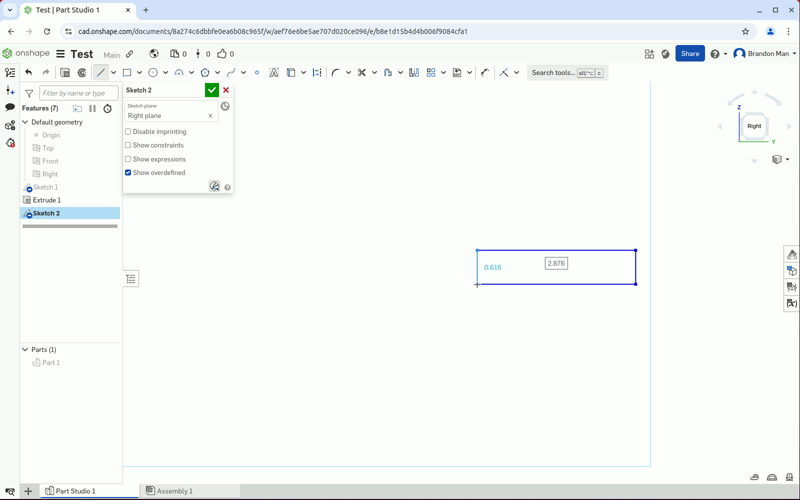
key_up(shift)
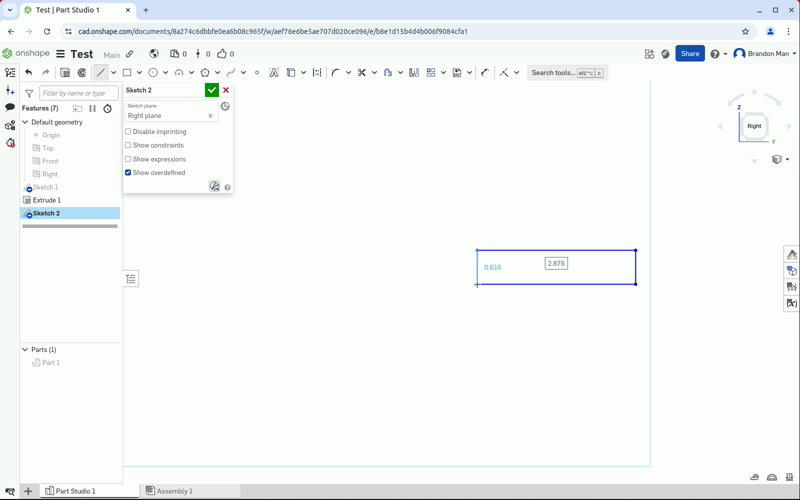
click(477, 284)
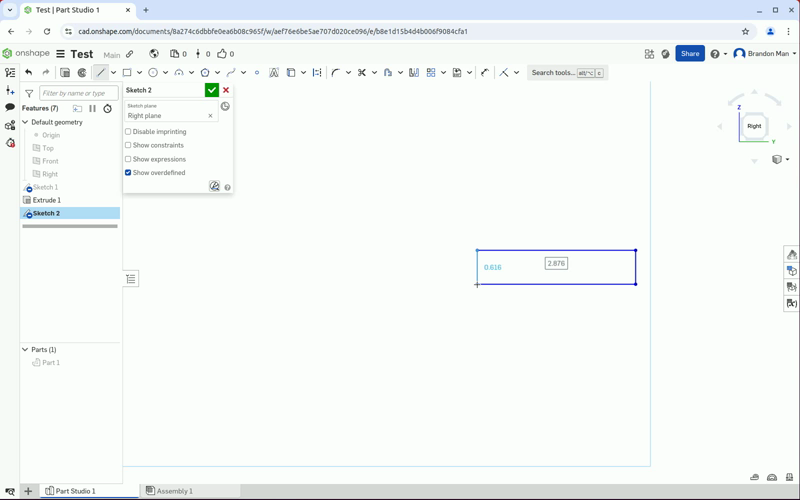
scroll(-6)
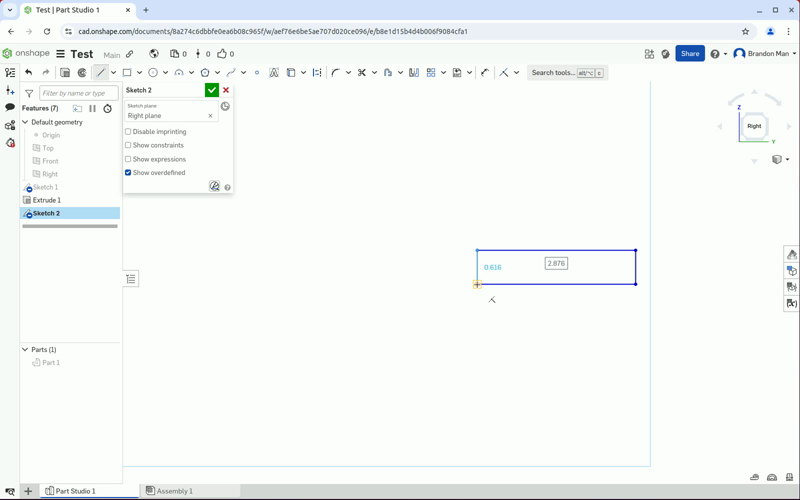
scroll(-6)
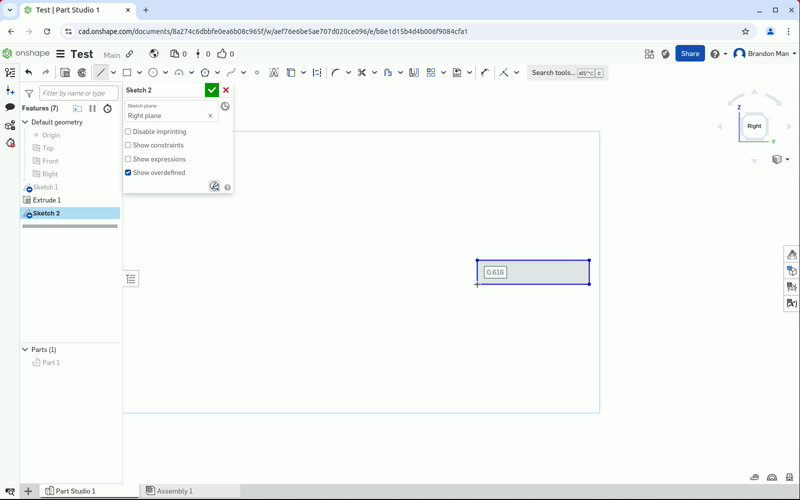
scroll(-6)
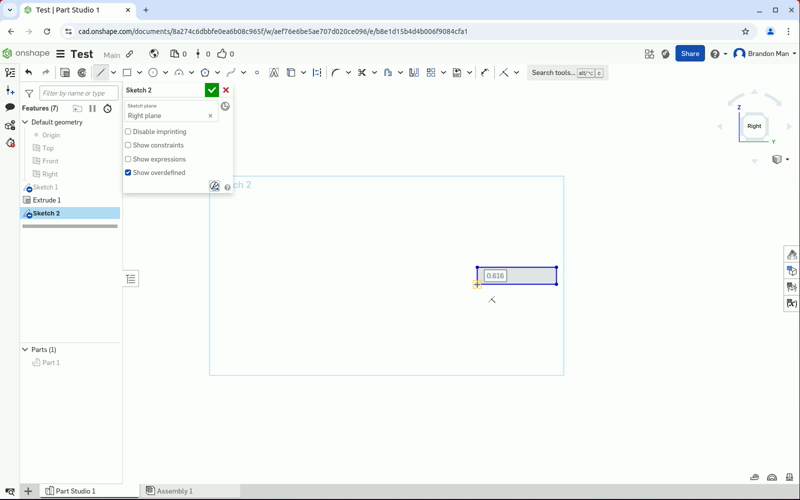
scroll(-6)
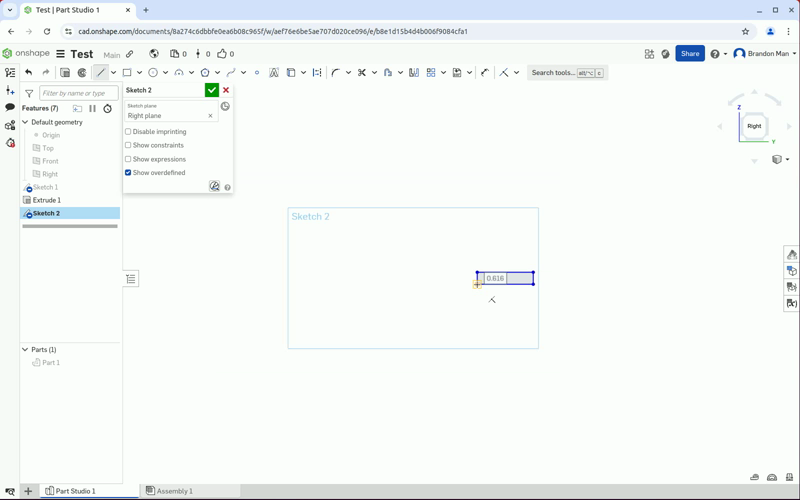
scroll(-6)
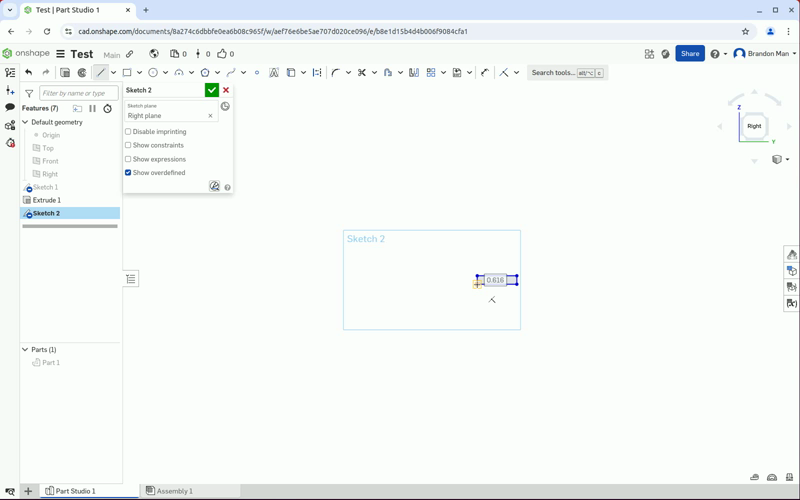
scroll(-6)
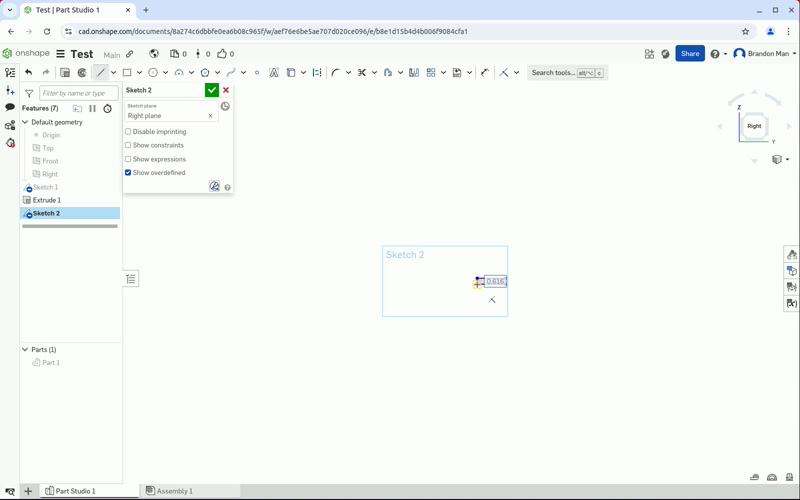
scroll(-6)
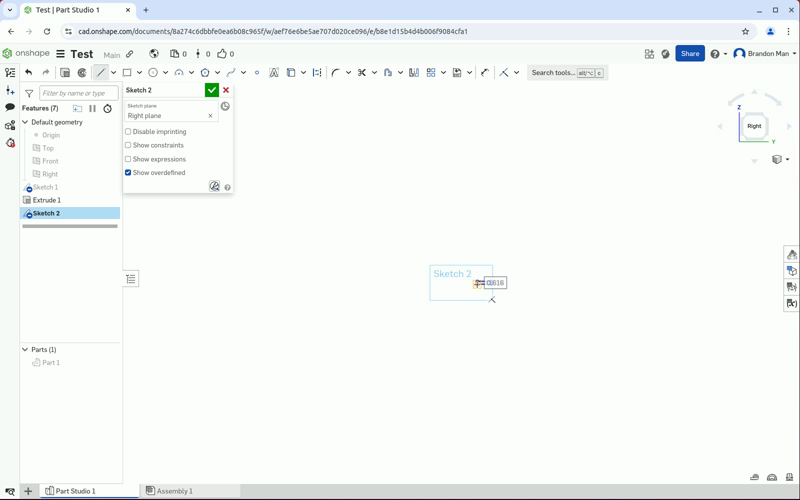
key(esc)
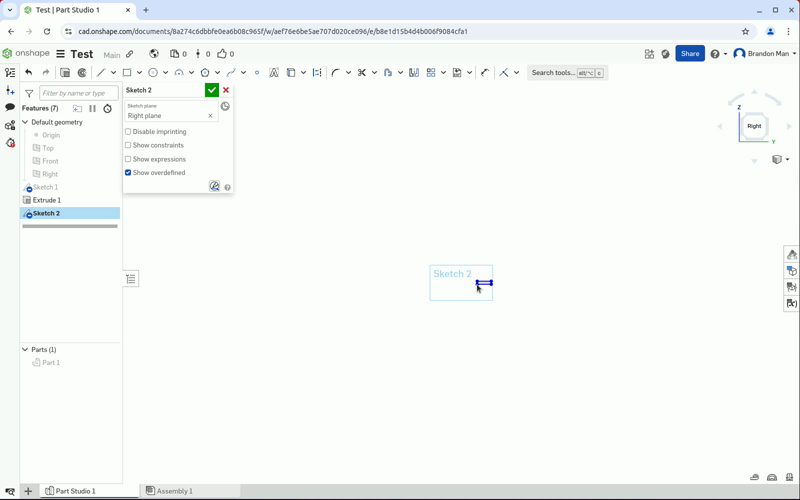
mouse_move(480, 282)
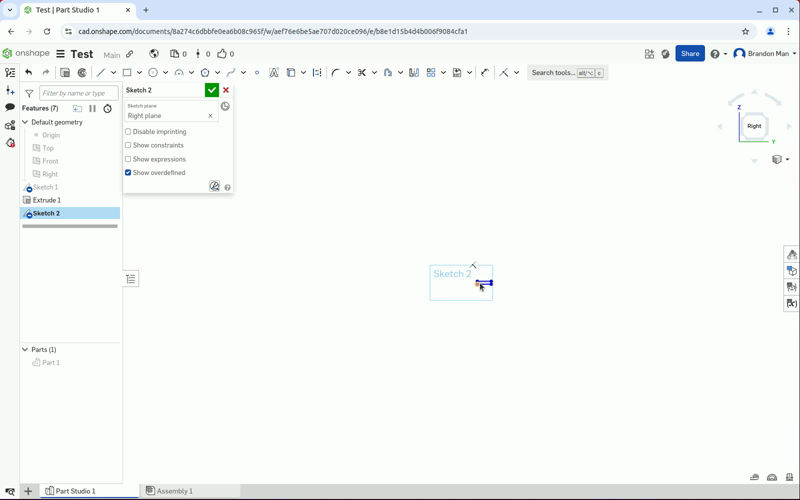
scroll(6)
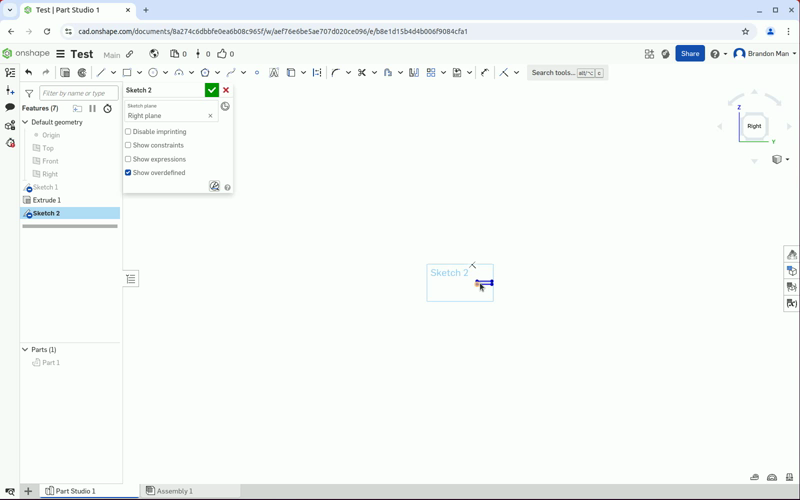
scroll(6)
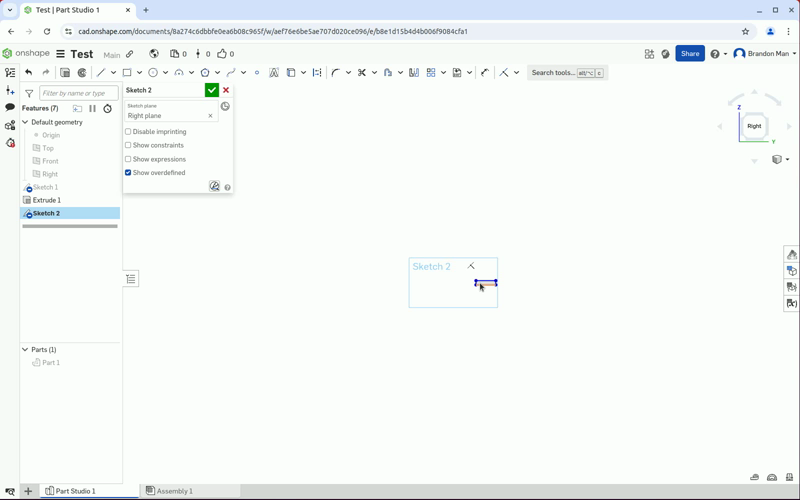
scroll(6)
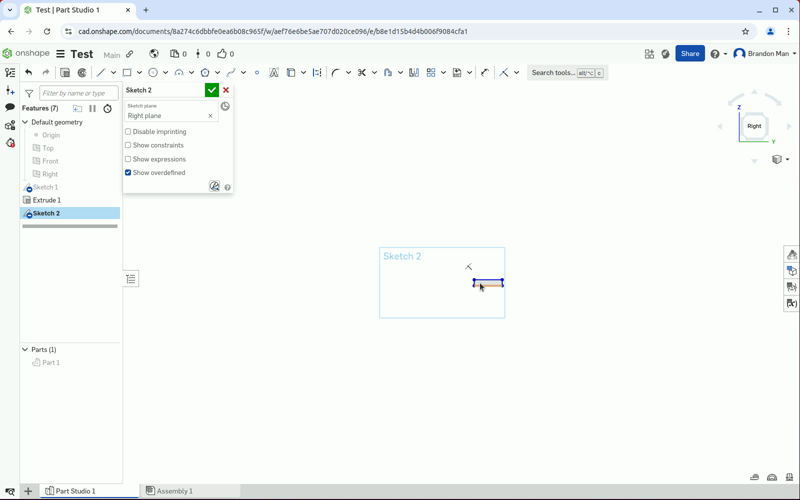
scroll(6)
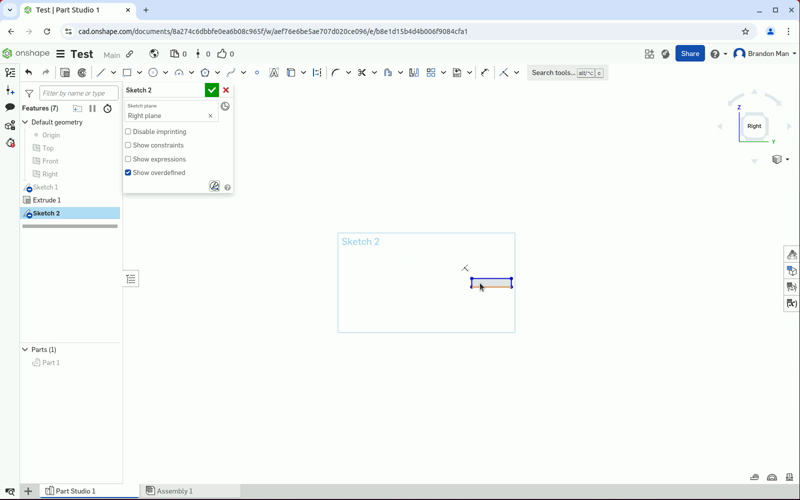
scroll(6)
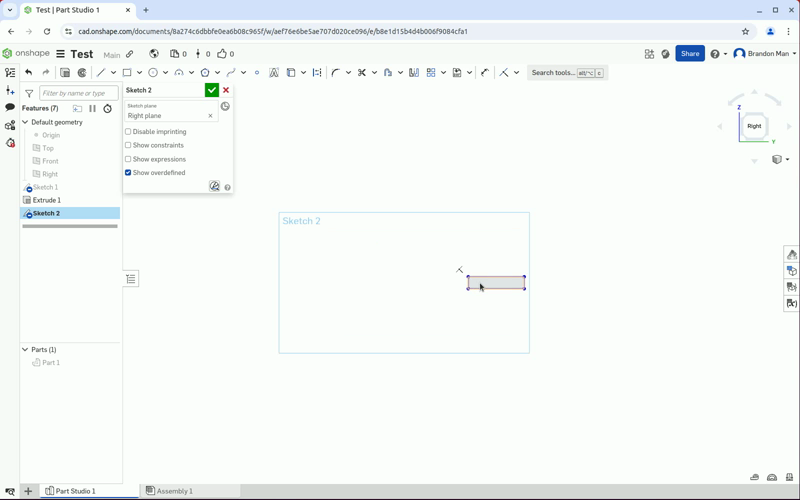
scroll(6)
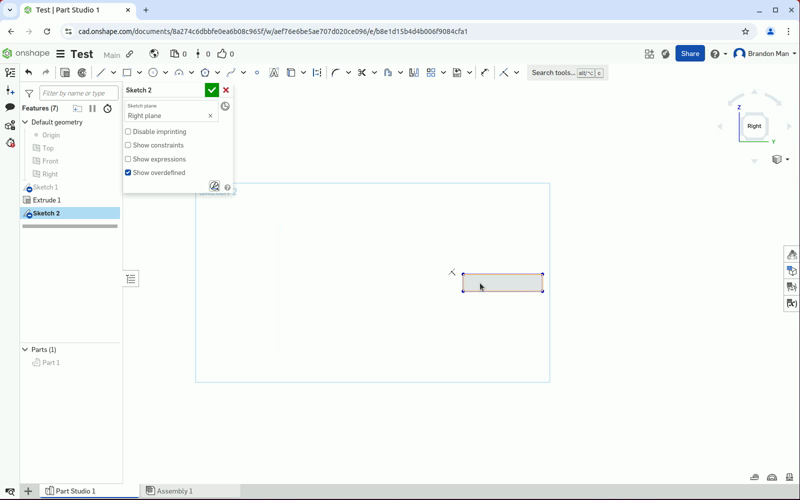
scroll(6)
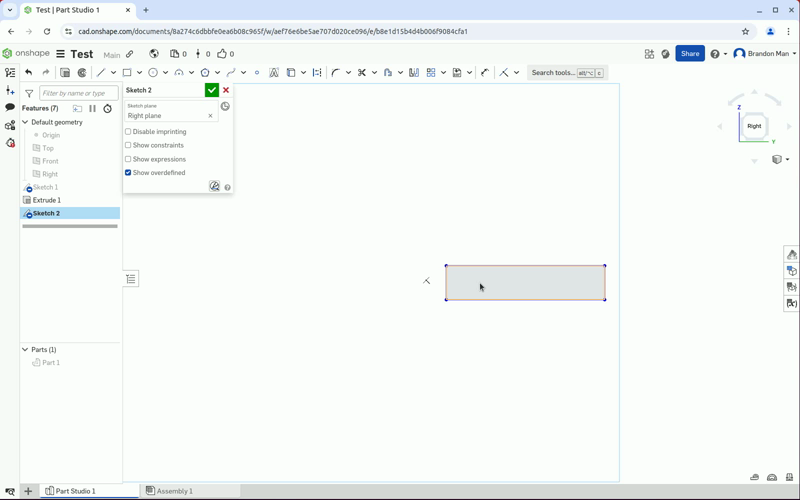
click(480, 282)
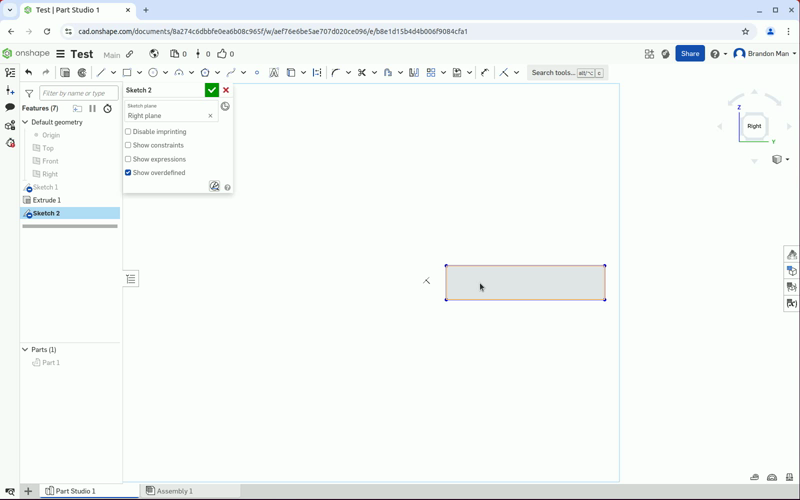
scroll(-6)
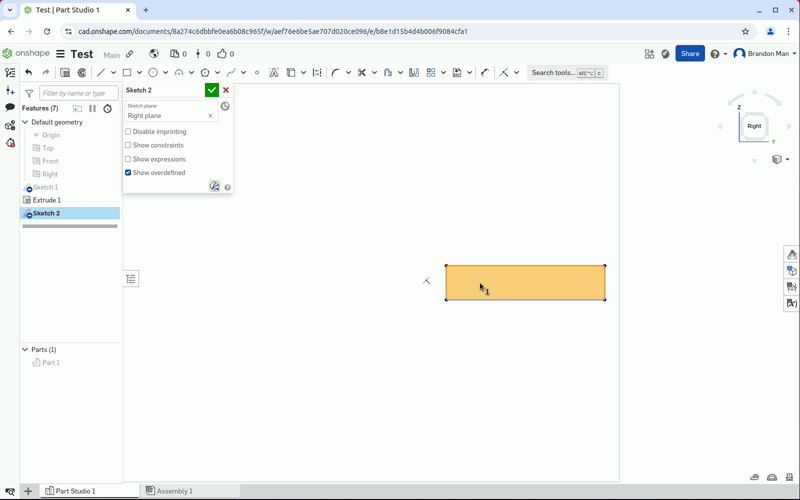
scroll(-6)
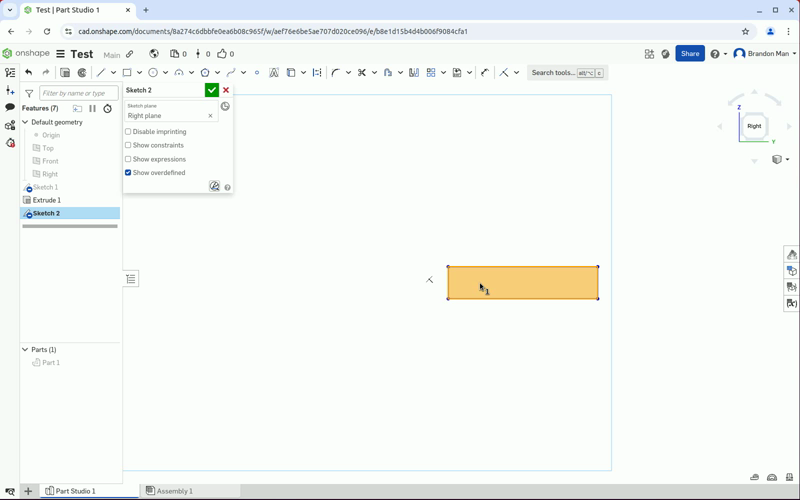
scroll(-6)
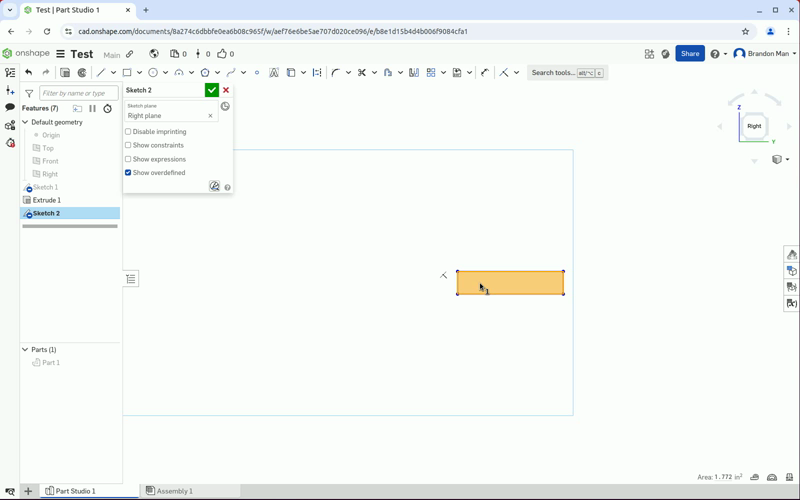
scroll(-6)
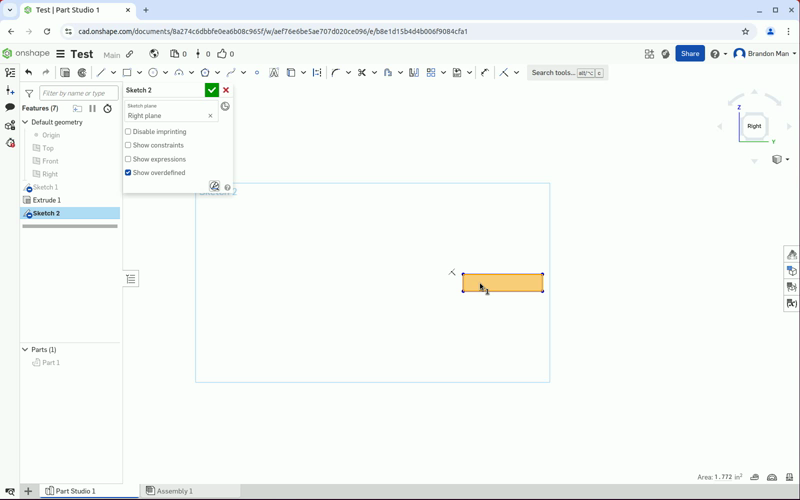
scroll(-6)
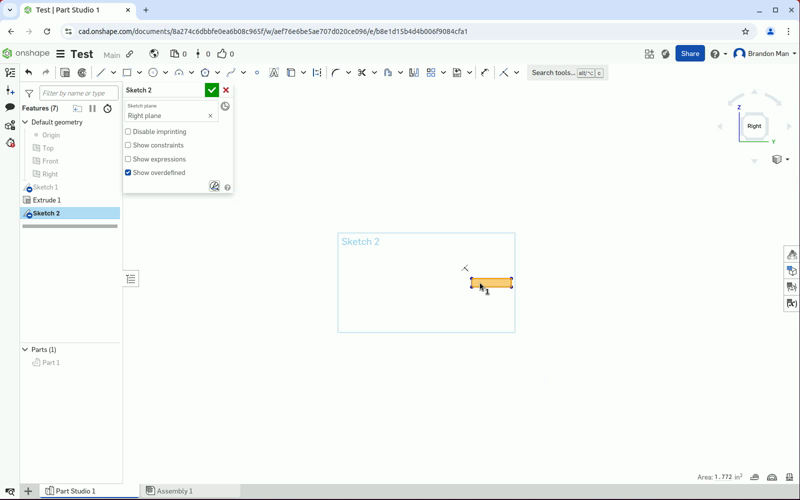
scroll(-6)
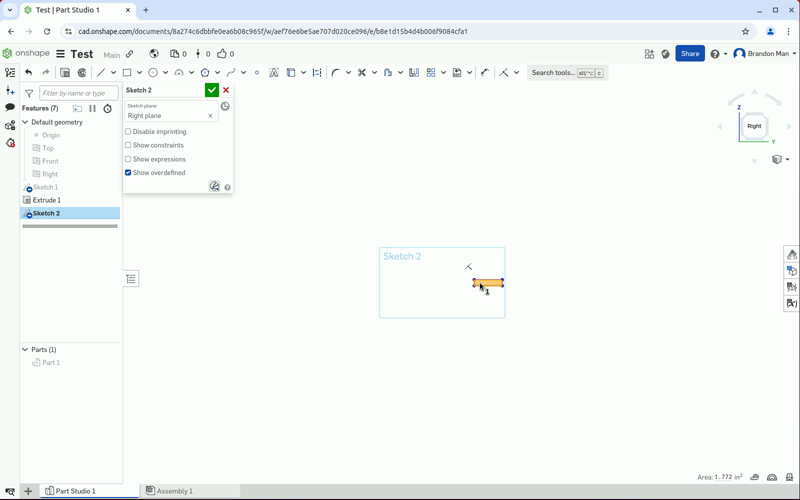
scroll(-6)
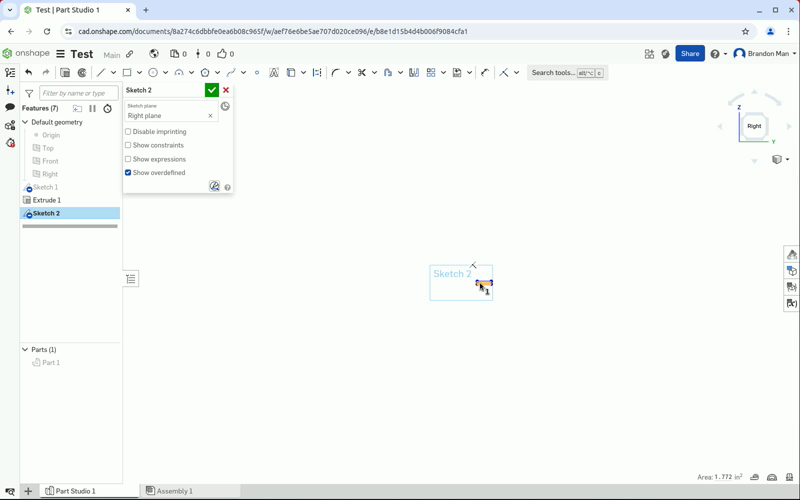
mouse_move(73, 352)
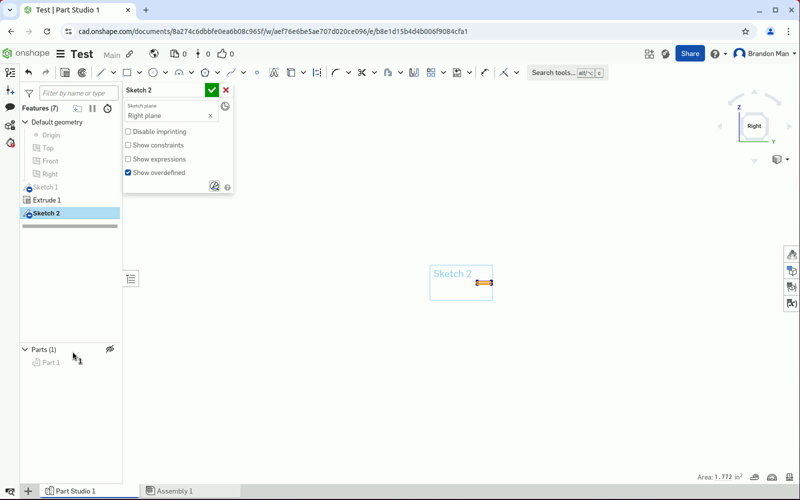
key(shift+y)
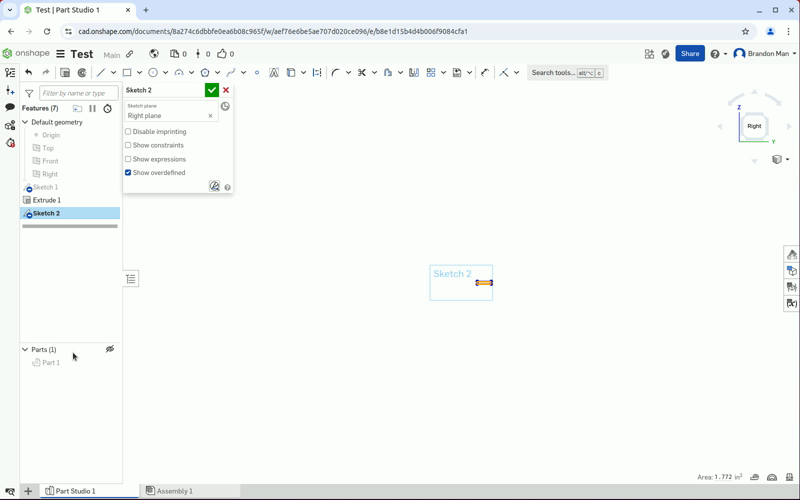
key(shift+e)
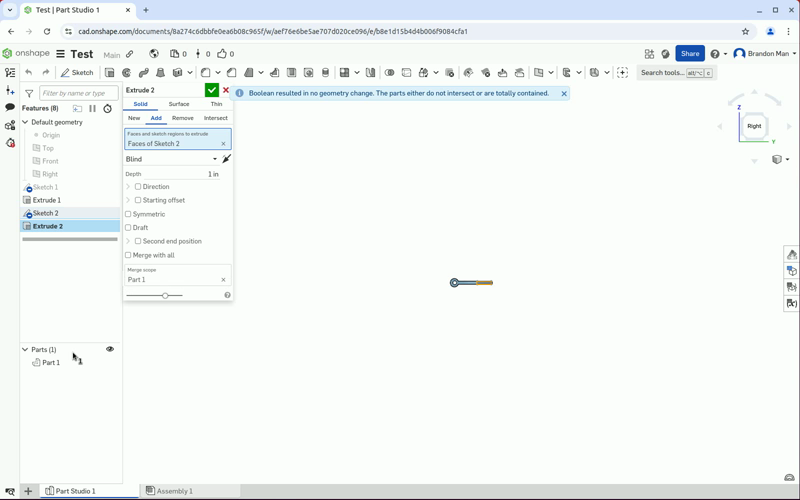
mouse_move(143, 106)
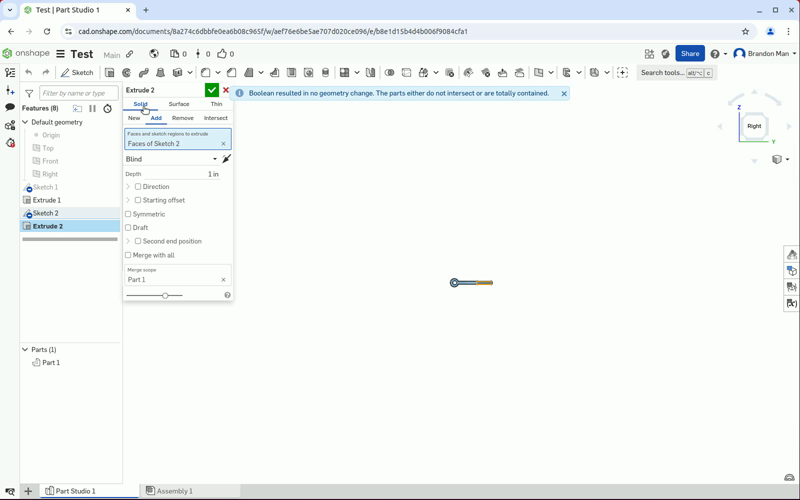
click(143, 106)
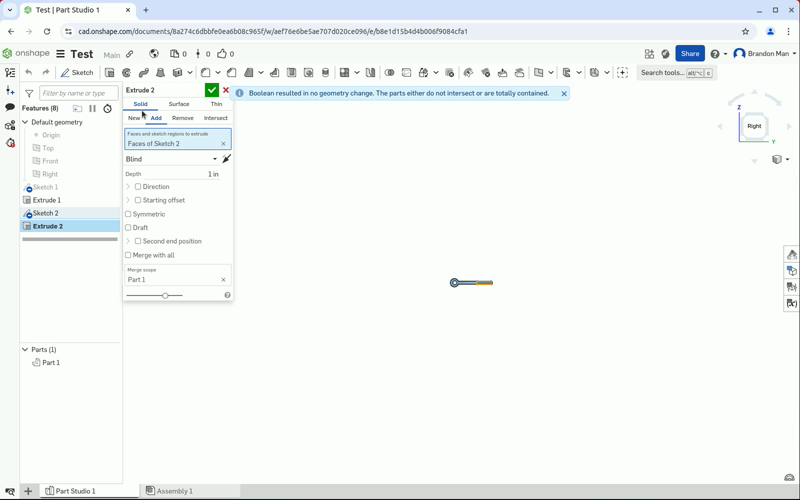
mouse_move(137, 120)
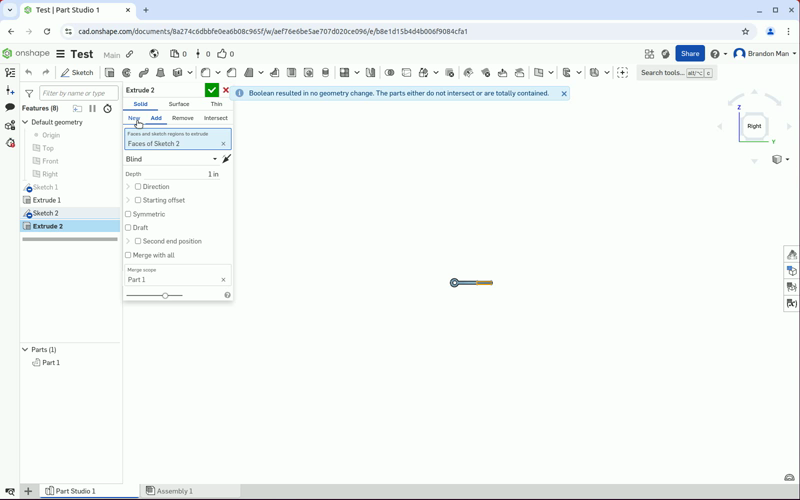
click(137, 120)
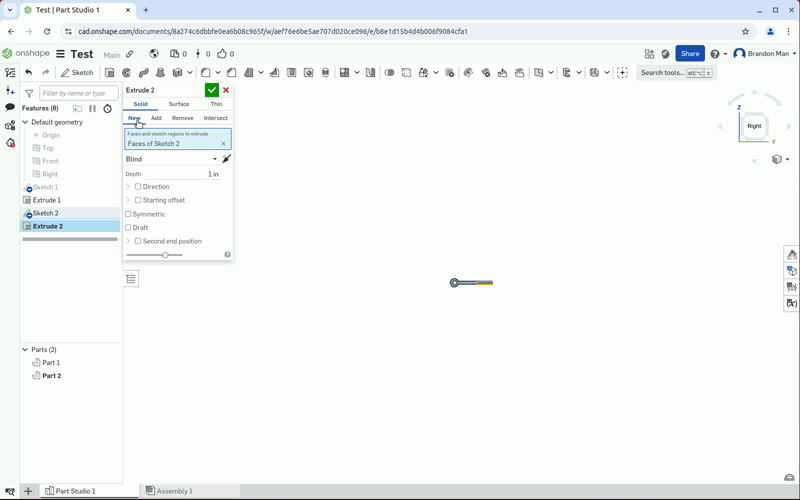
key(tab, 4)
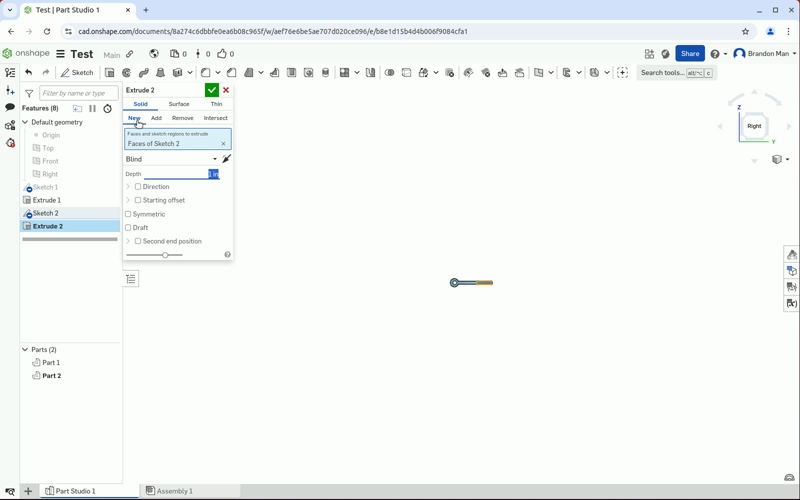
text(-23.108)
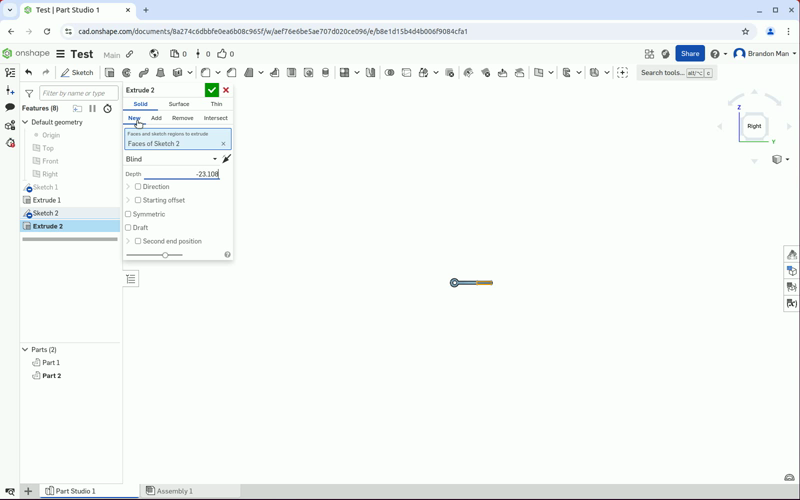
key(enter)
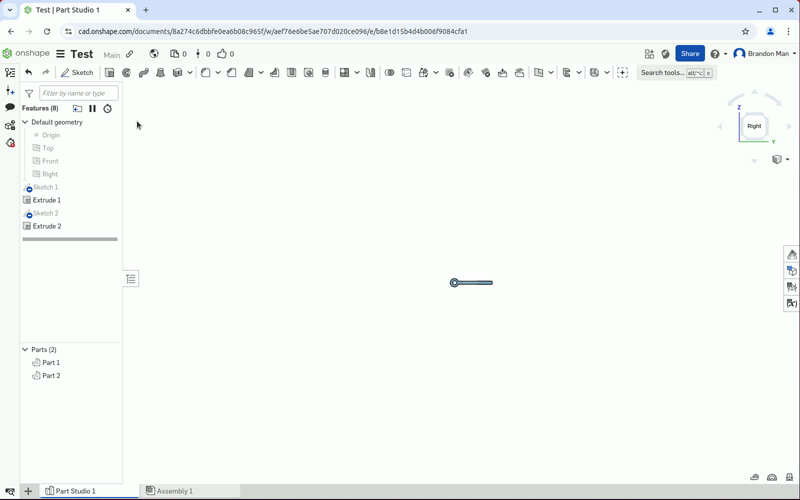
key(shift+h)
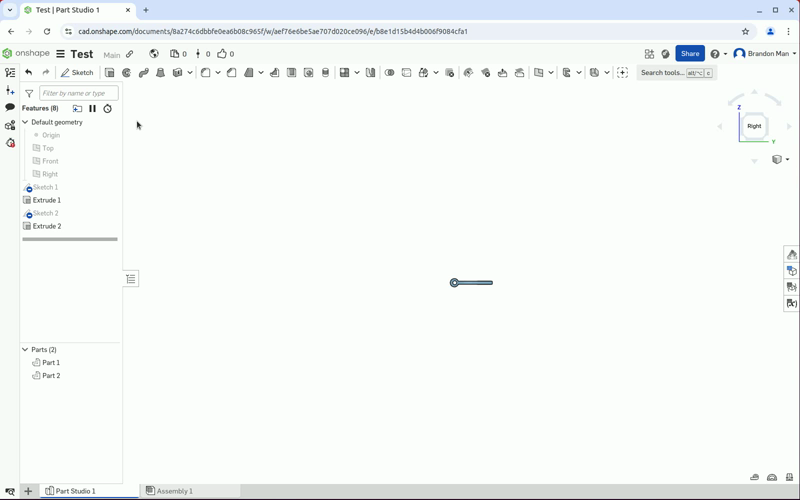
key(shift+h)
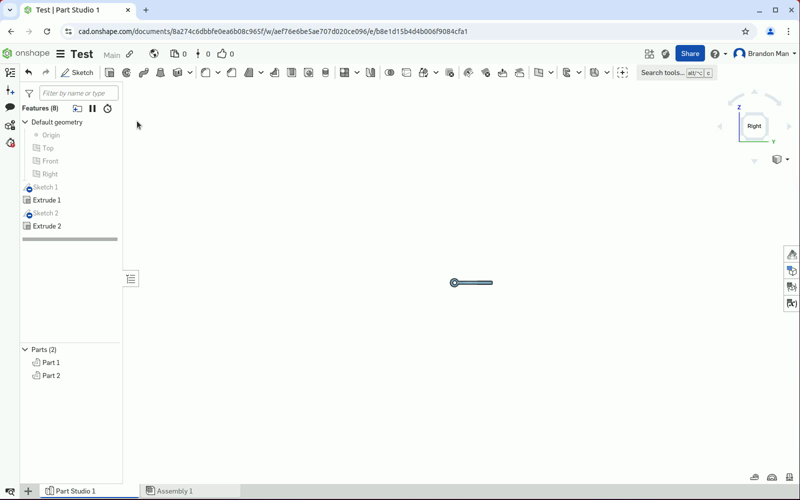
mouse_move(73, 189)
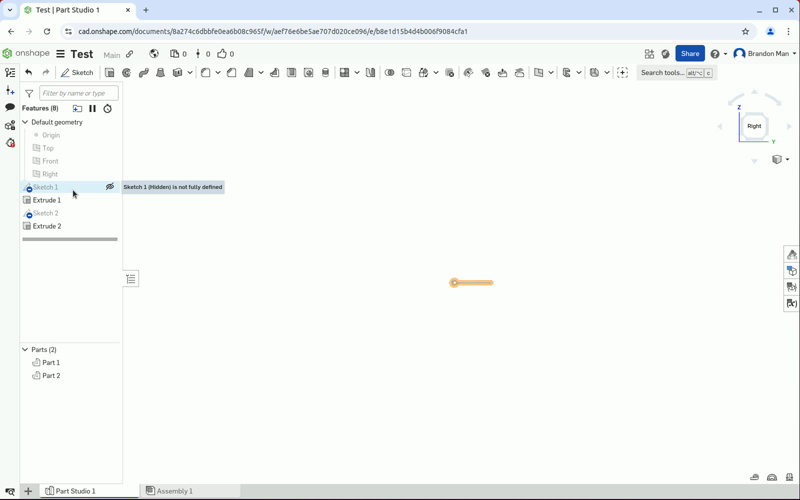
click(73, 189)
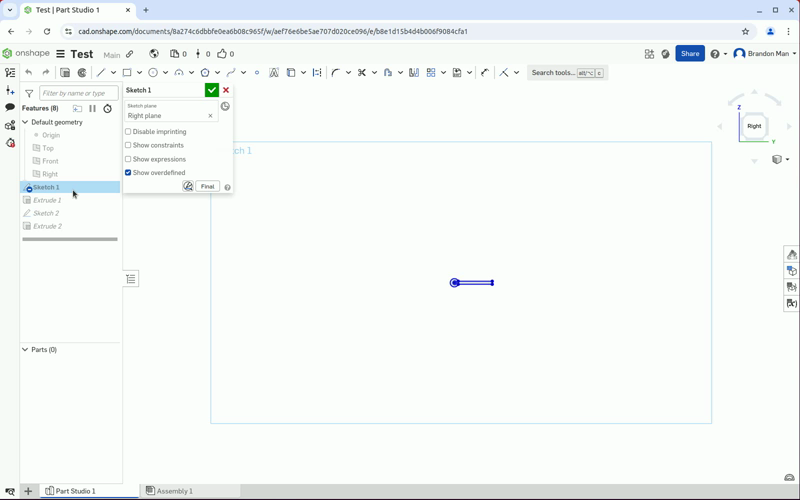
mouse_move(229, 92)
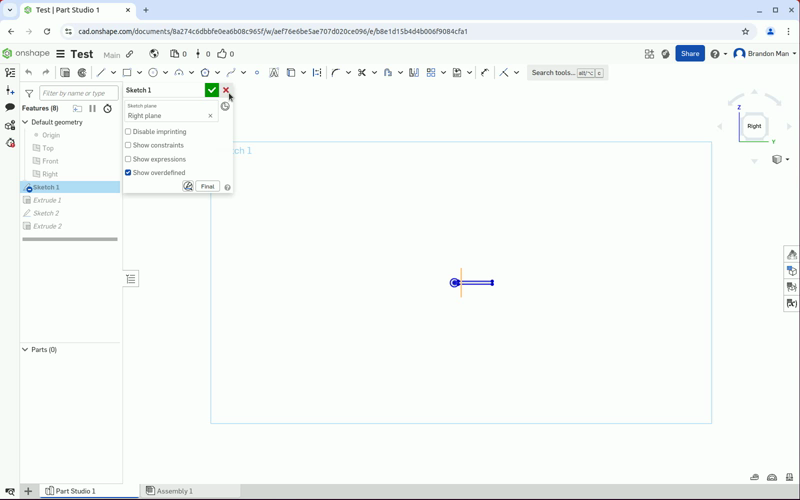
click(229, 92)
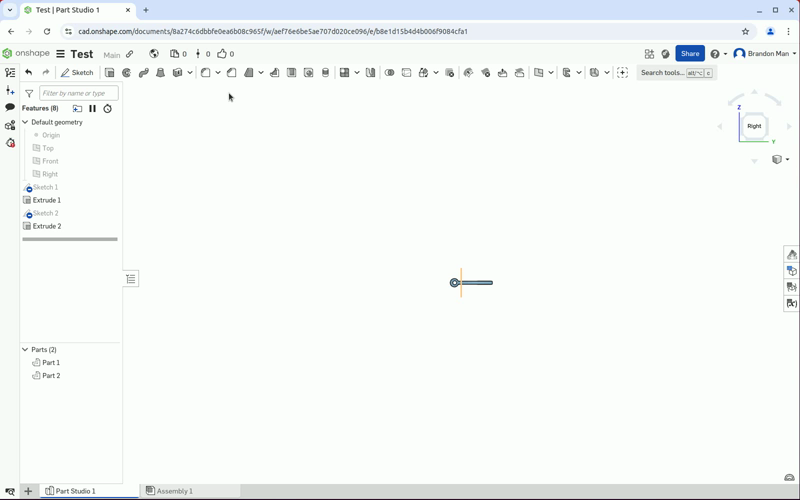
mouse_move(541, 75)
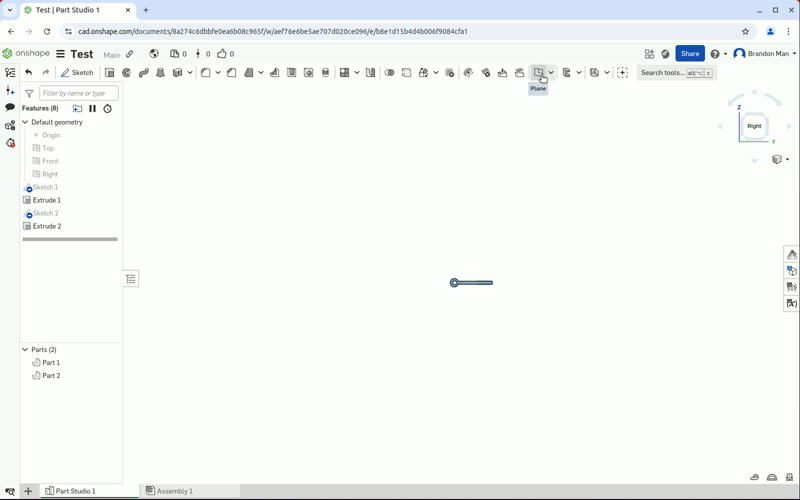
click(541, 75)
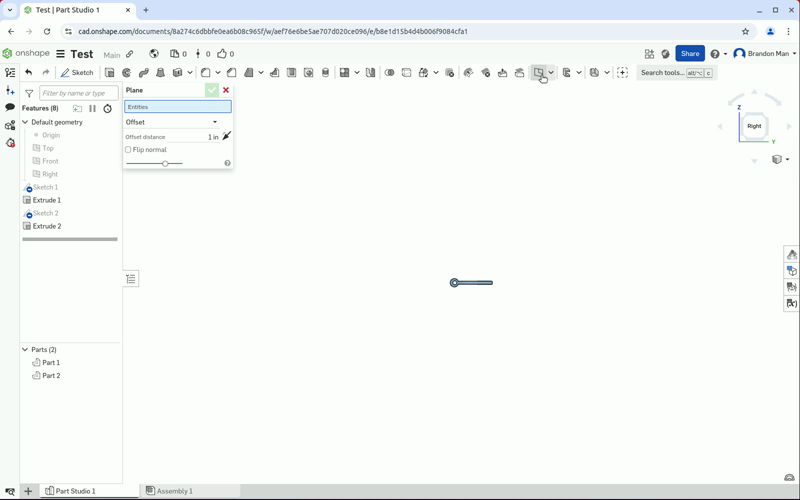
mouse_move(73, 176)
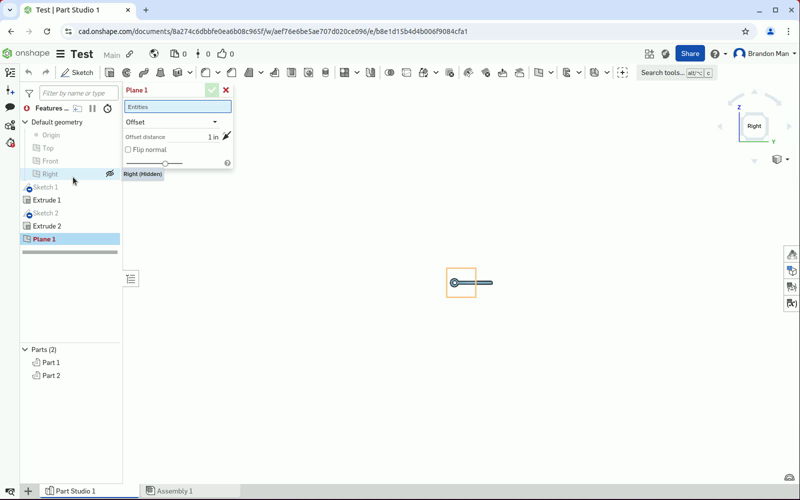
click(73, 176)
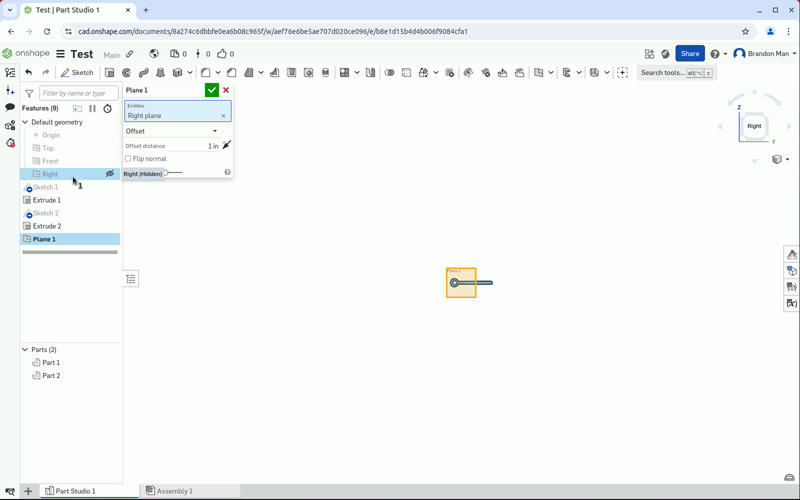
key(tab, 2)
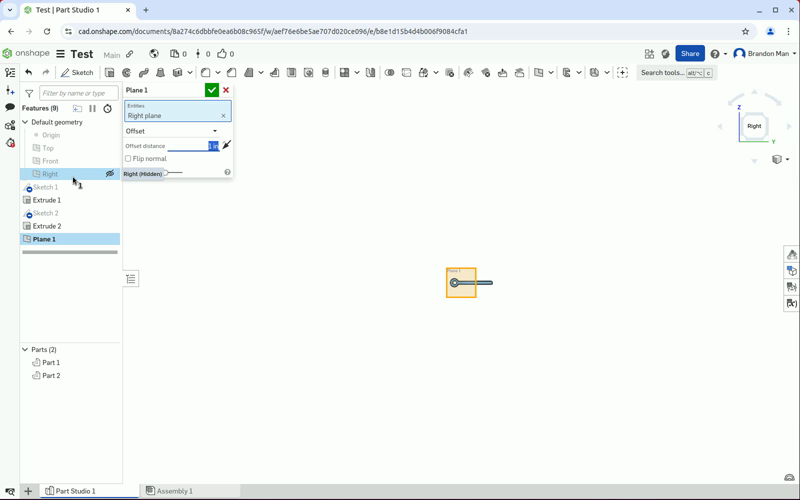
text(23.108)
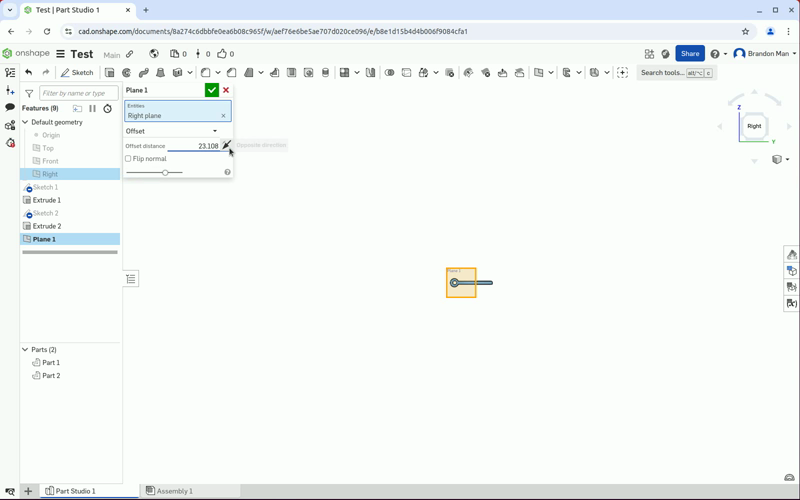
mouse_move(229, 147)
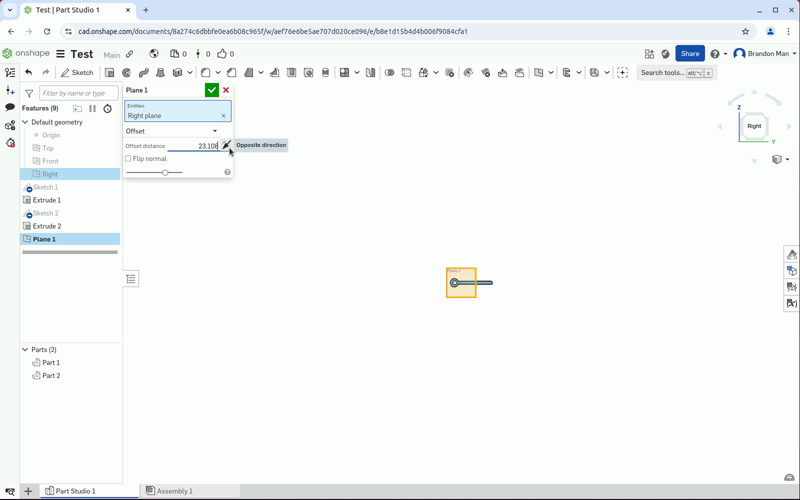
click(229, 147)
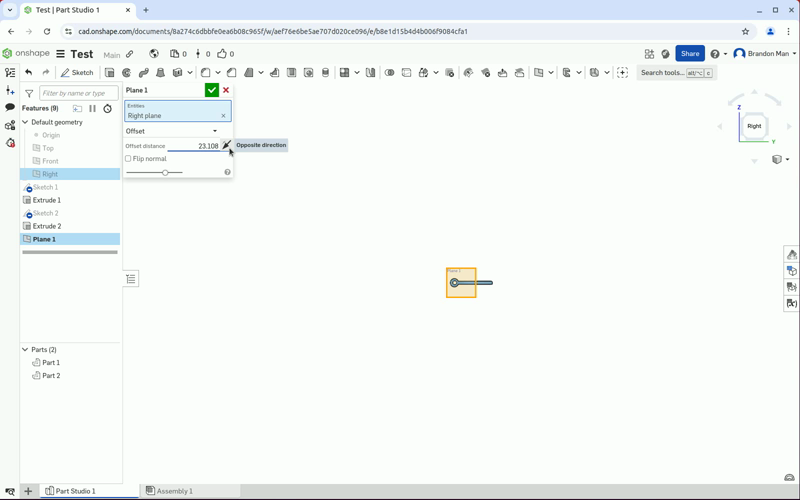
key(enter, 2)
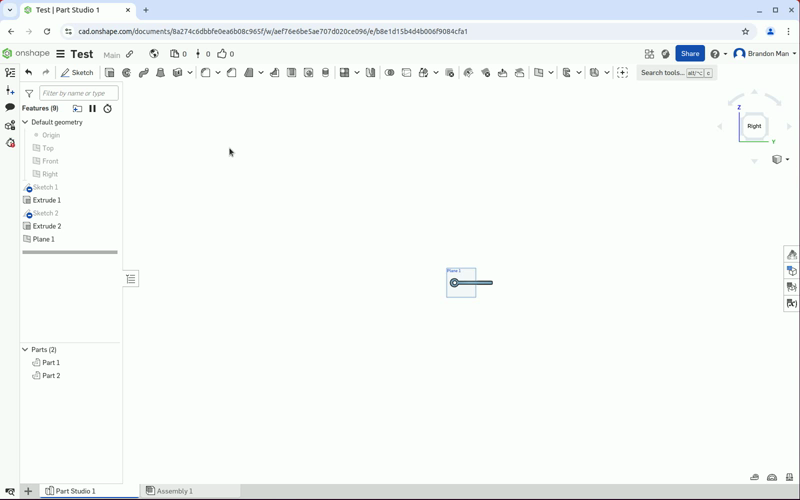
key(shift+s)
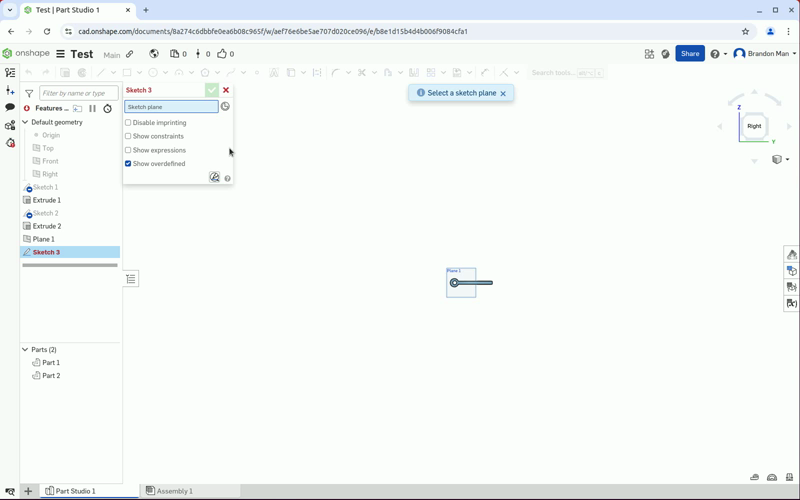
mouse_move(73, 241)
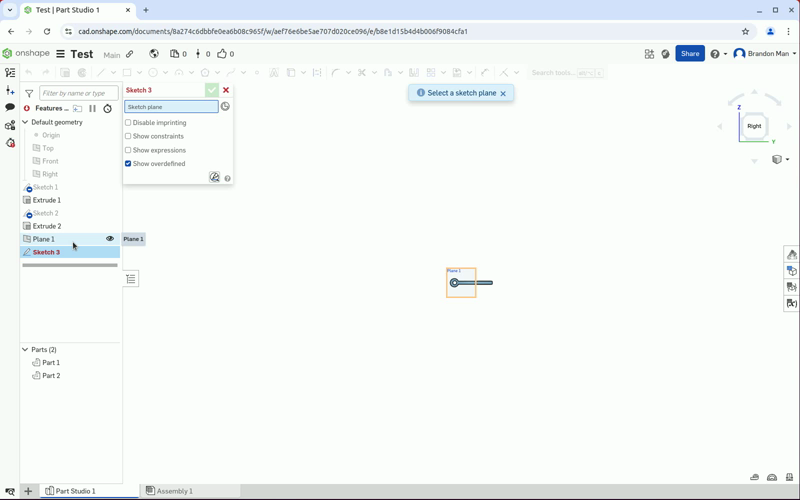
click(73, 241)
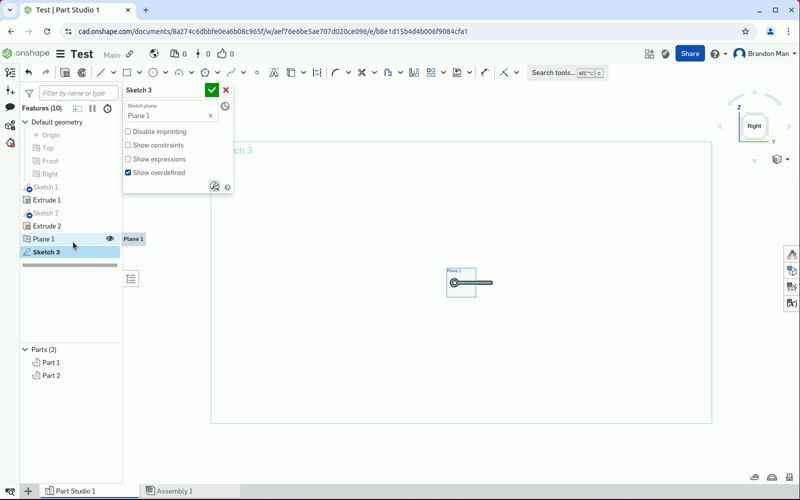
mouse_move(73, 352)
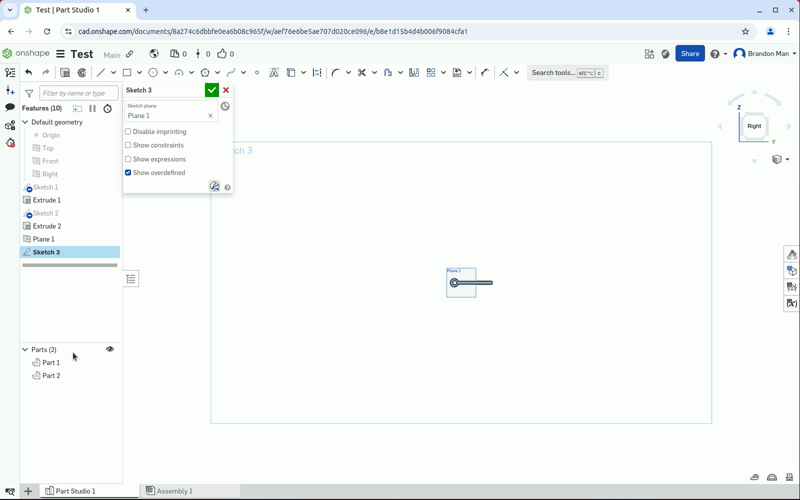
key(y)
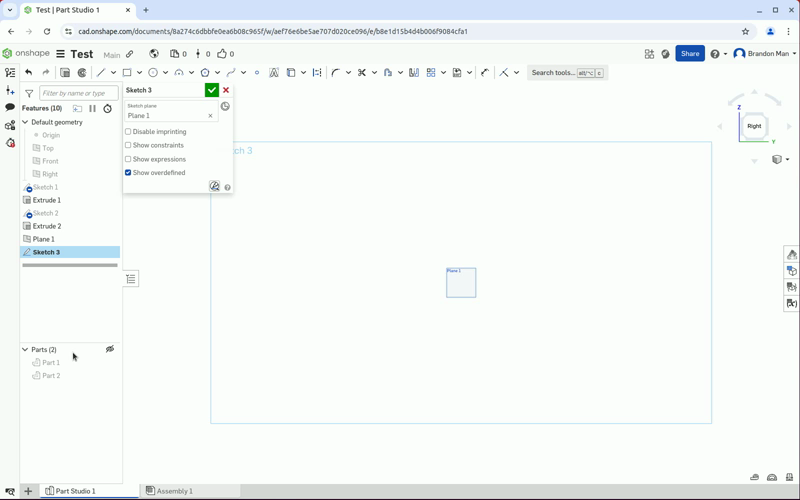
key(l)
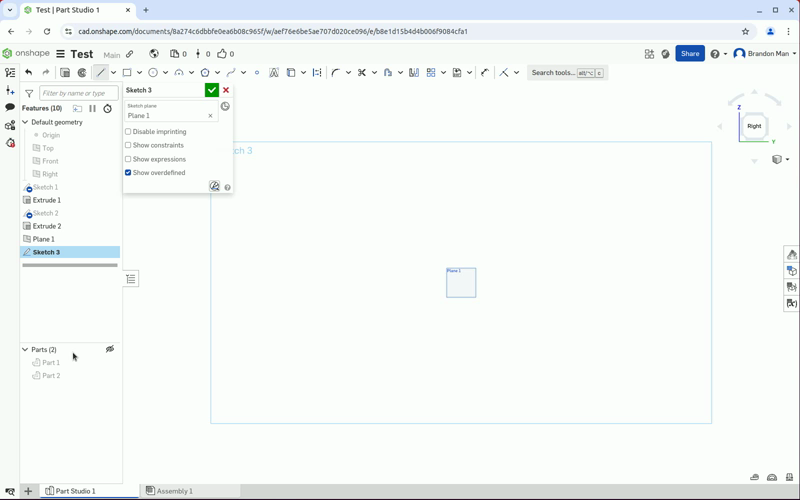
key_down(shift)
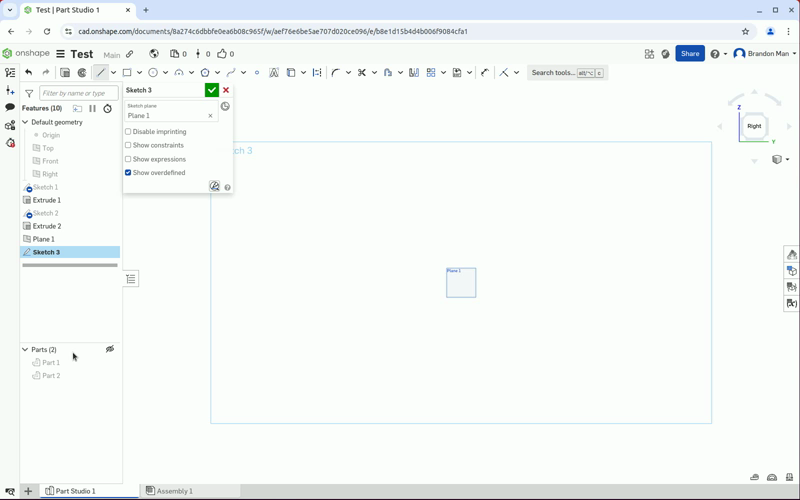
mouse_move(450, 284)
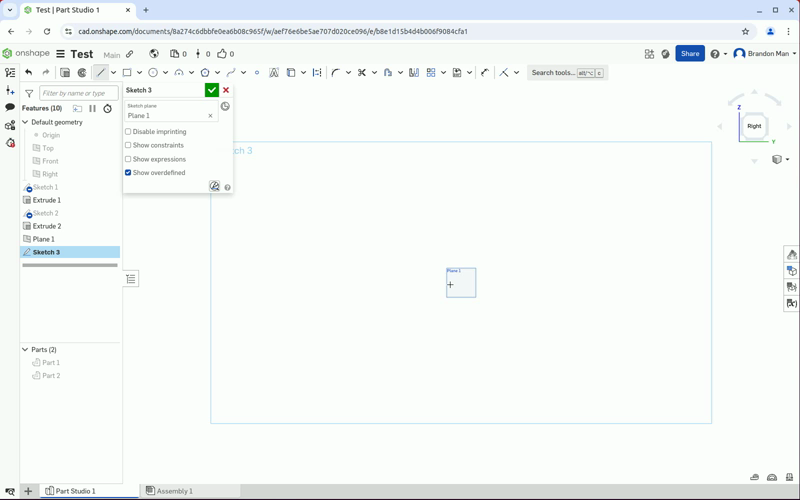
click(450, 284)
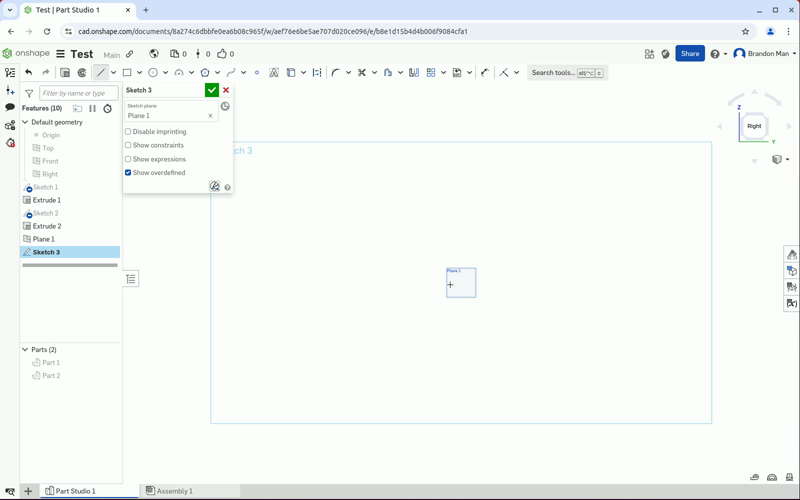
key_up(shift)
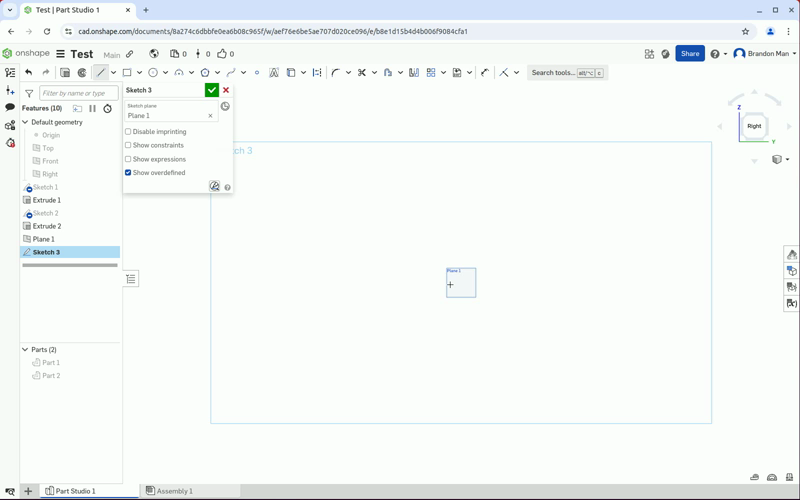
key_down(shift)
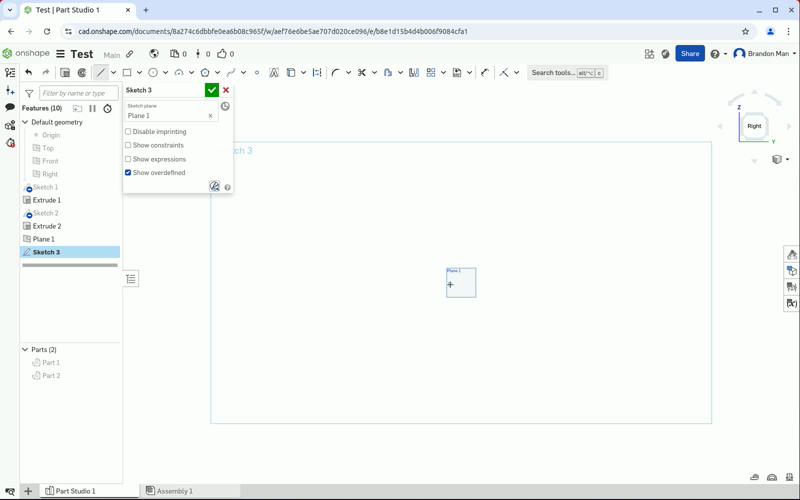
mouse_move(480, 284)
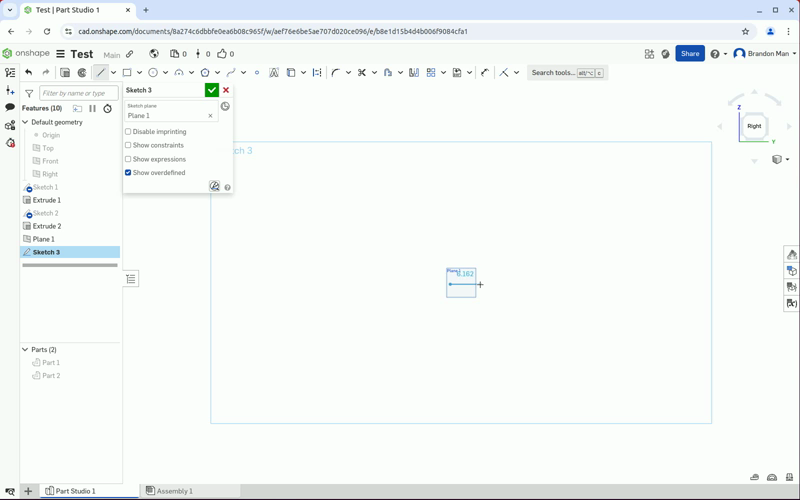
mouse_move(464, 284)
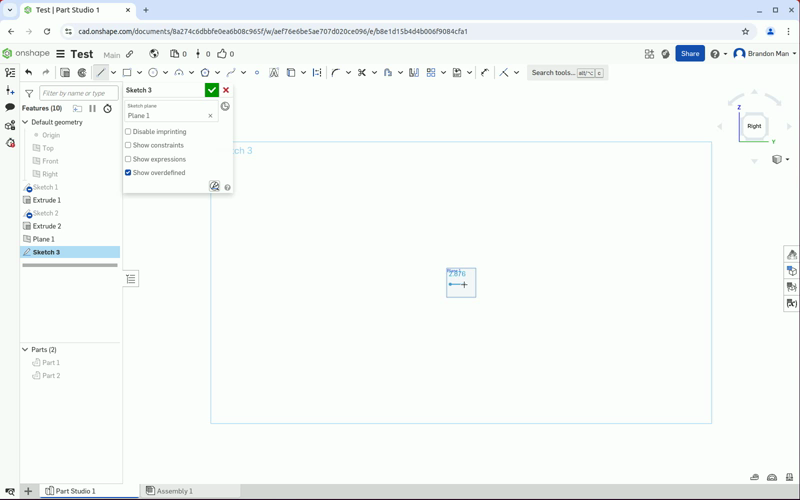
click(464, 284)
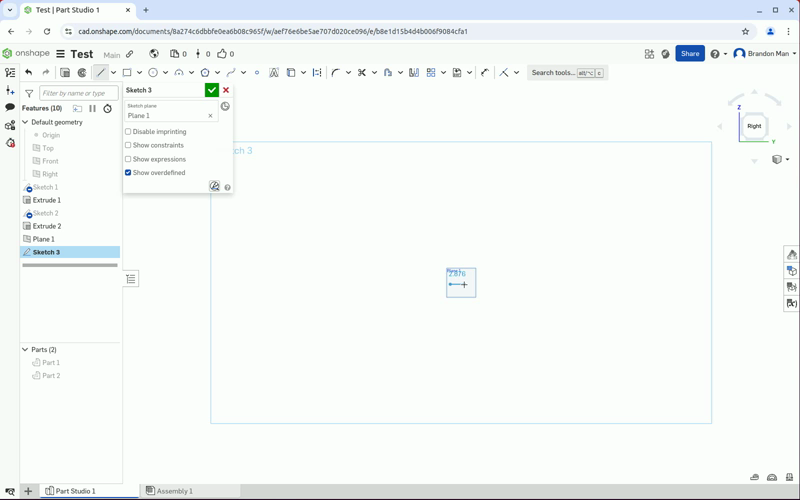
key_up(shift)
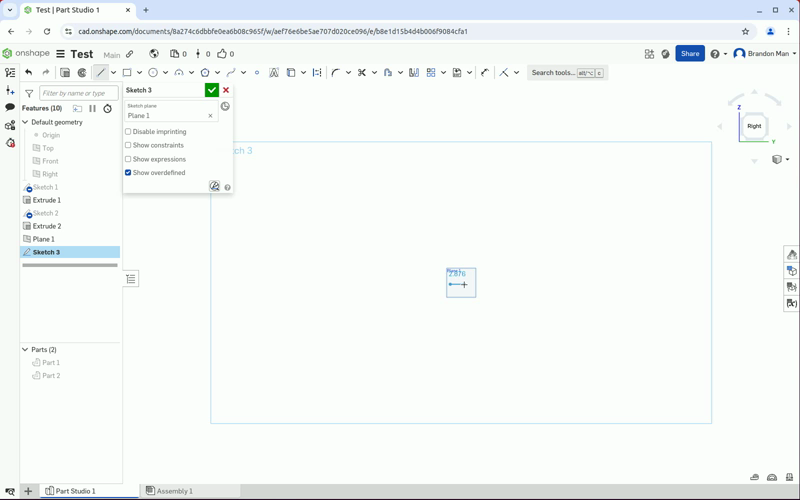
key_down(shift)
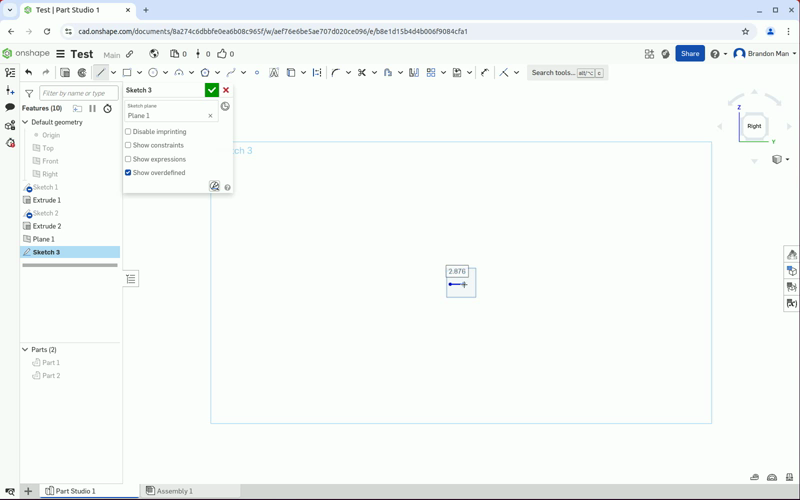
mouse_move(494, 284)
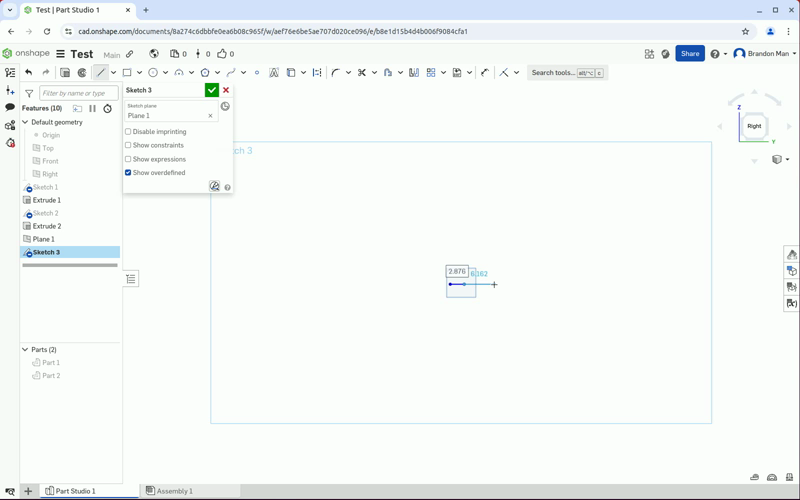
mouse_move(464, 281)
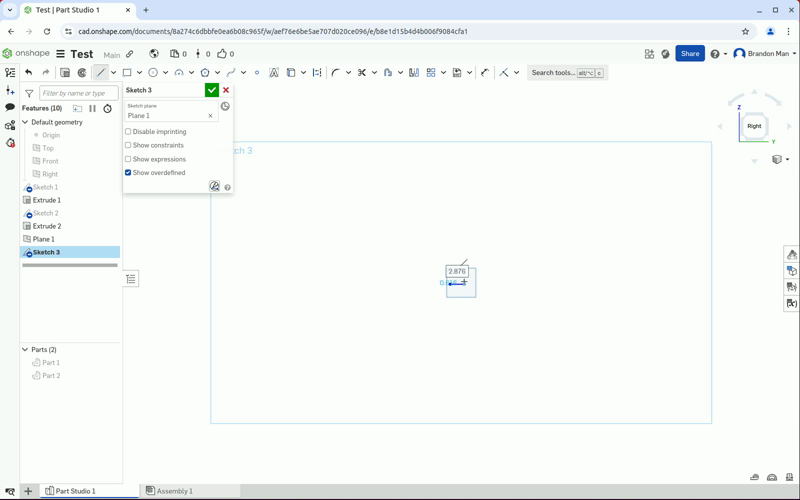
scroll(6)
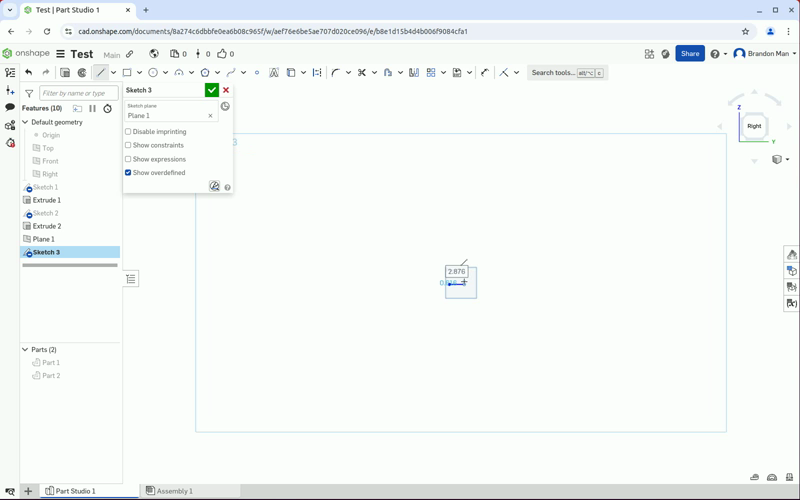
scroll(6)
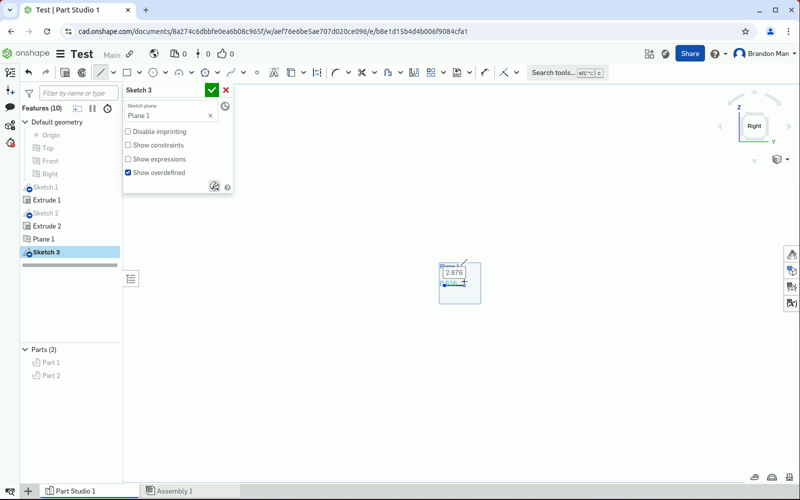
scroll(6)
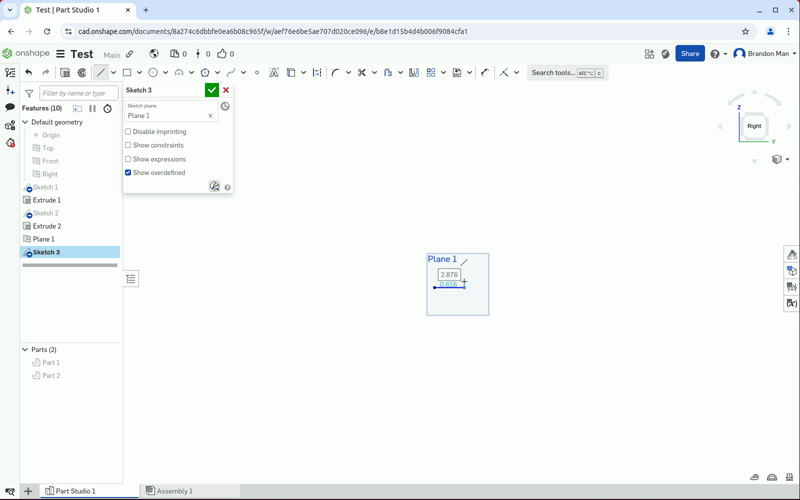
scroll(6)
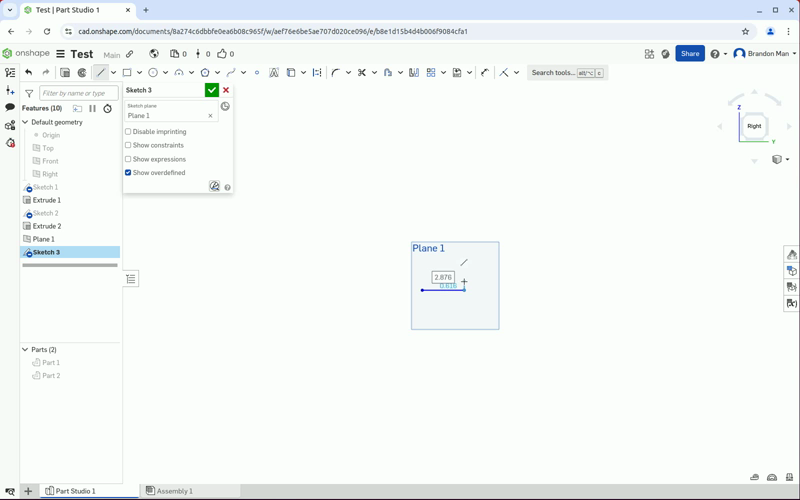
scroll(6)
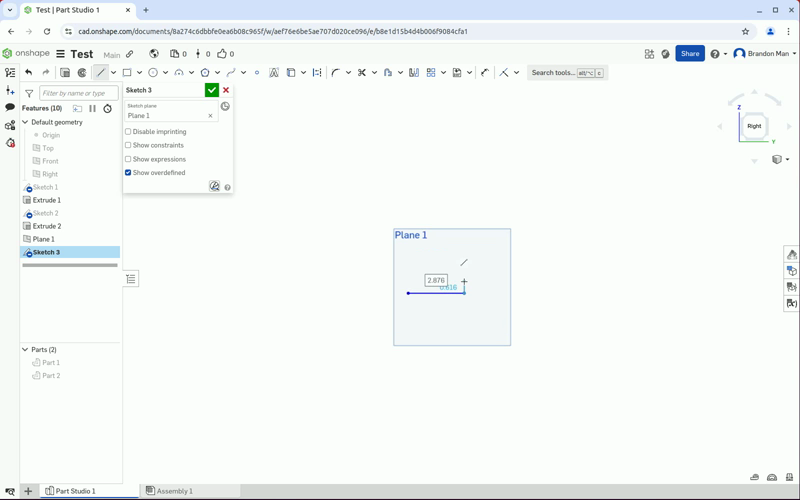
scroll(6)
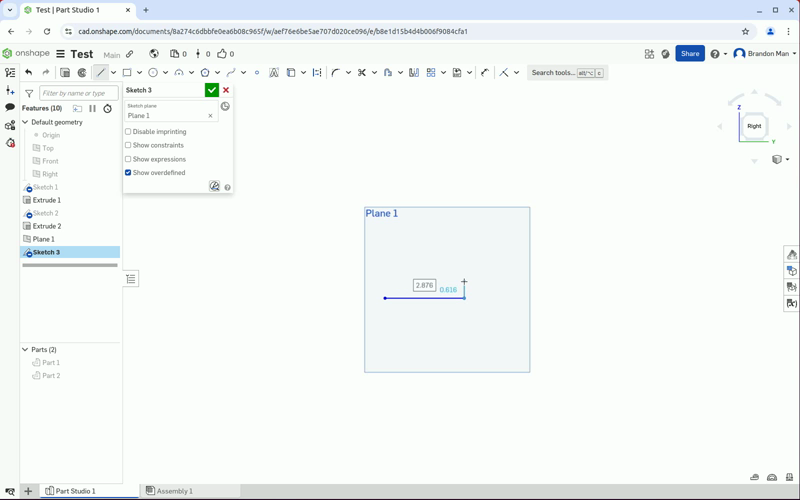
scroll(6)
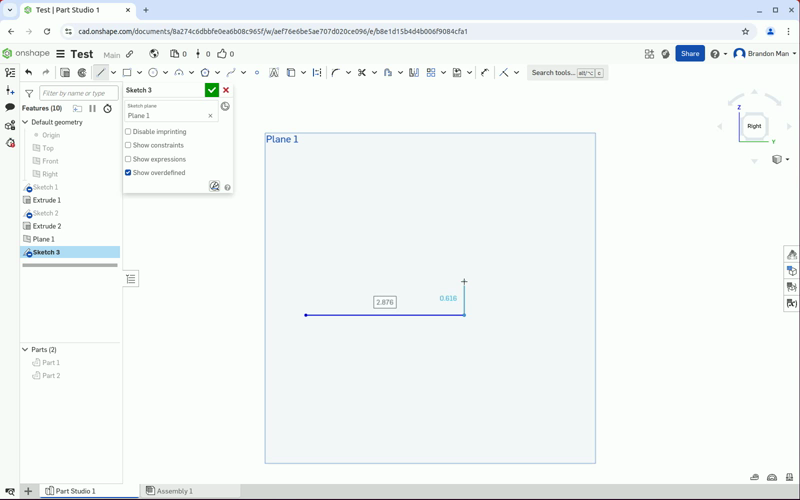
click(464, 281)
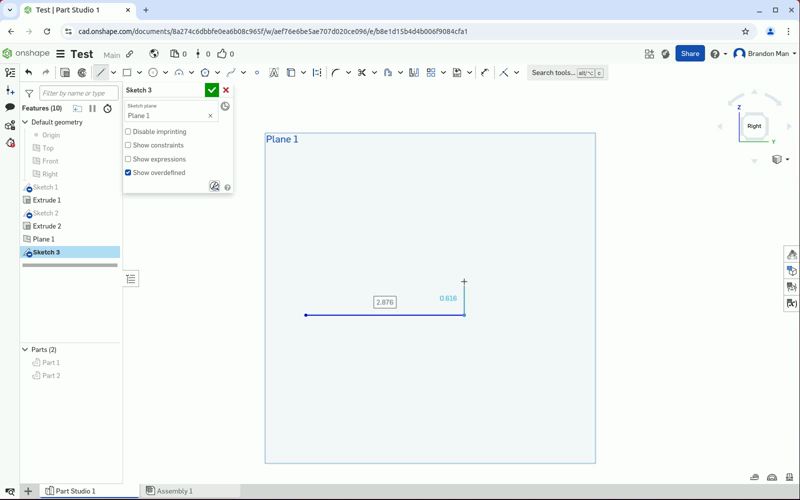
scroll(-6)
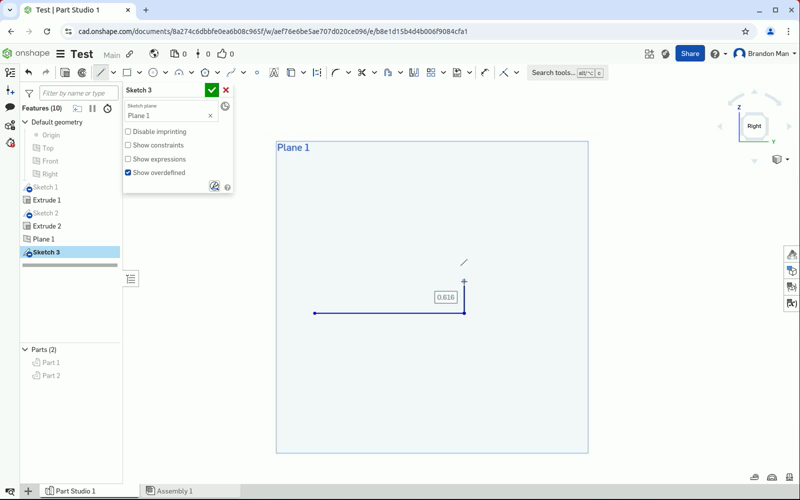
scroll(-6)
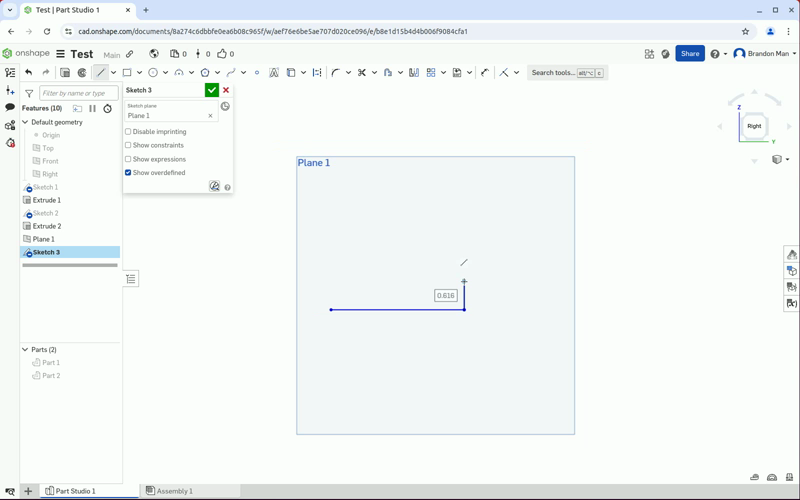
scroll(-6)
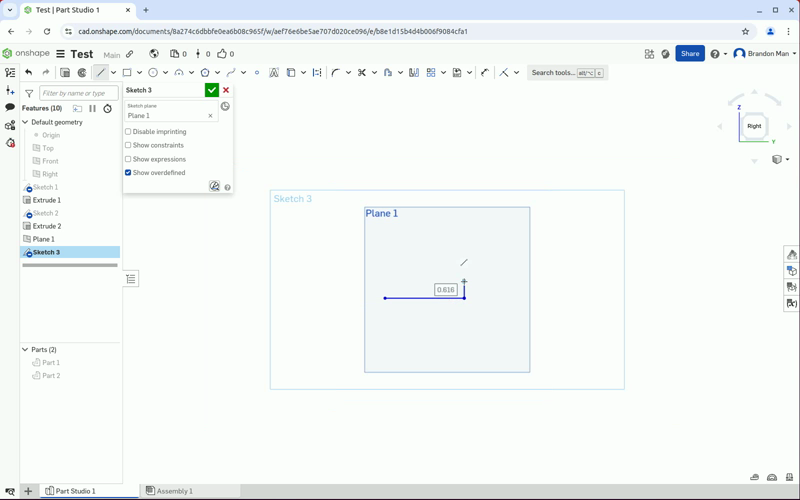
scroll(-6)
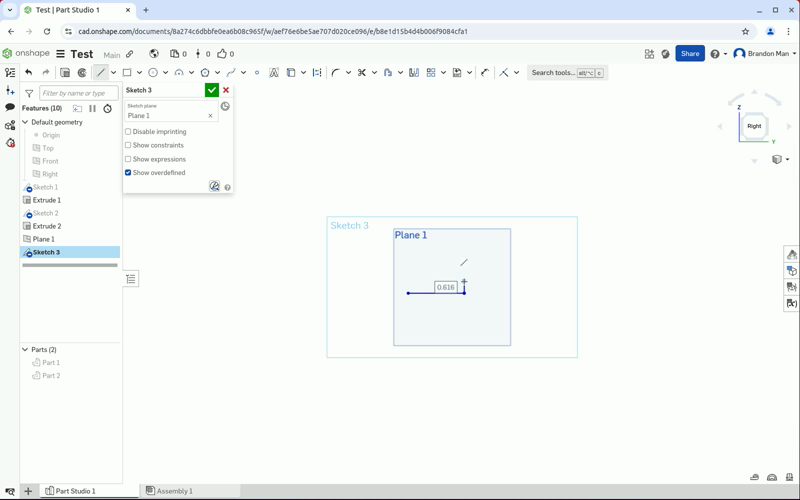
scroll(-6)
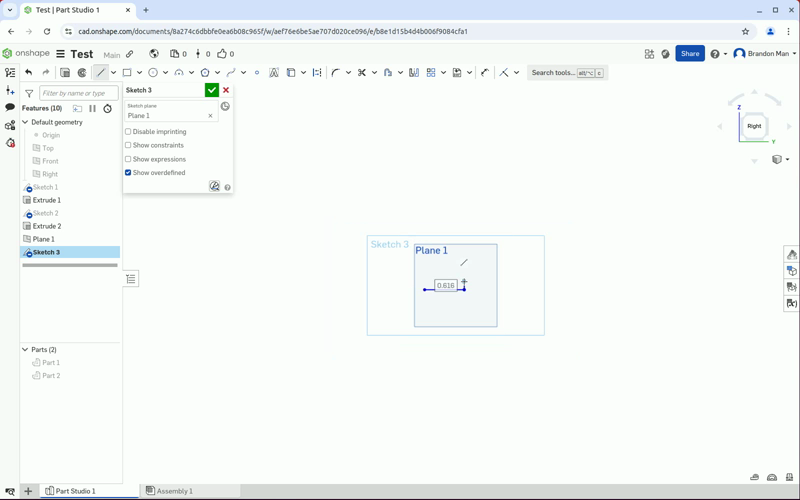
scroll(-6)
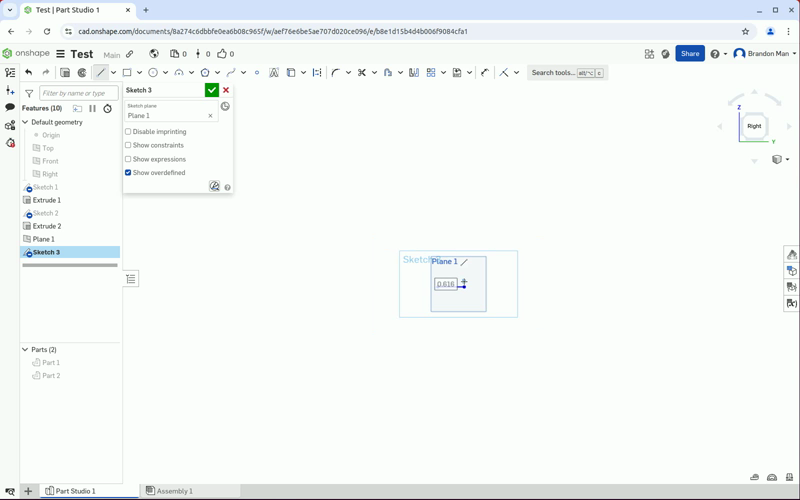
scroll(-6)
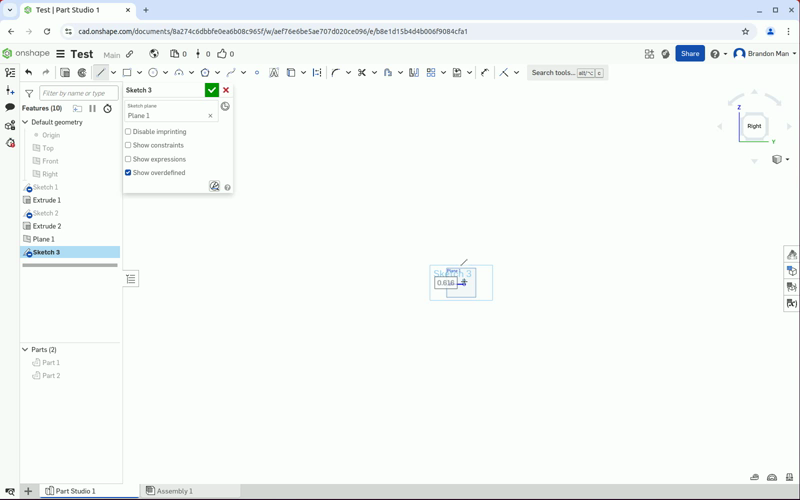
key_up(shift)
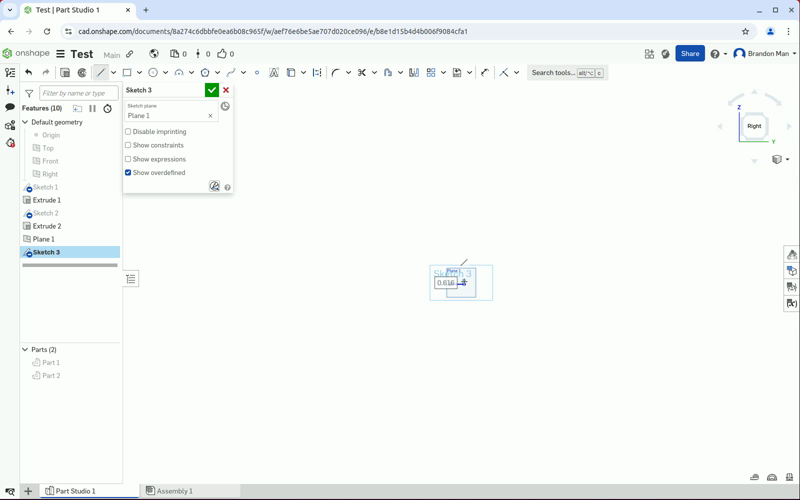
key_down(shift)
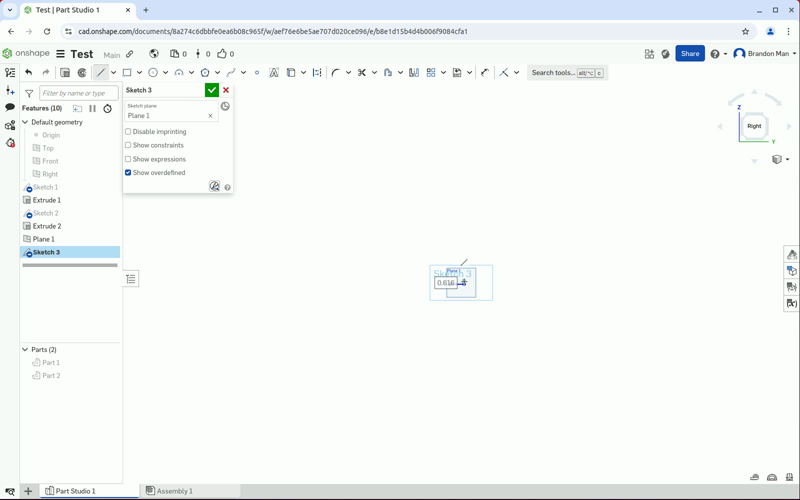
mouse_move(494, 281)
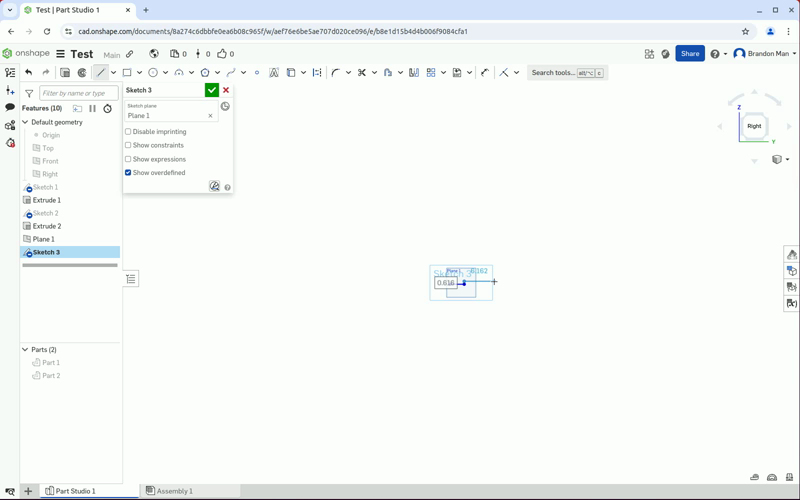
mouse_move(450, 281)
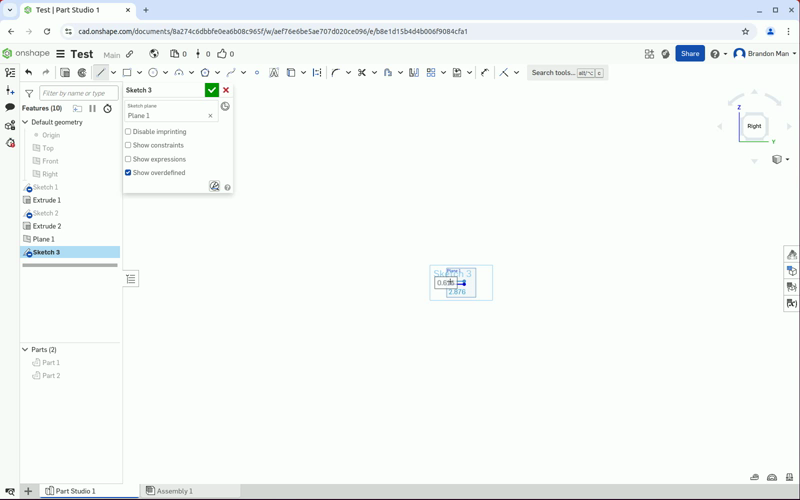
scroll(6)
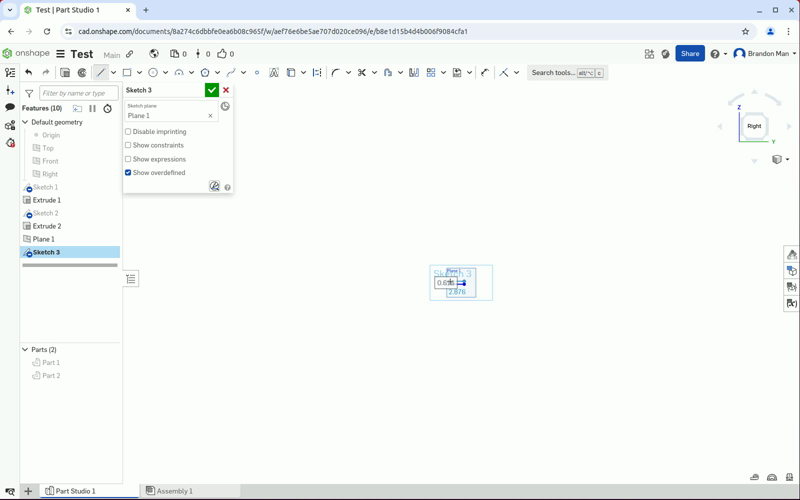
scroll(6)
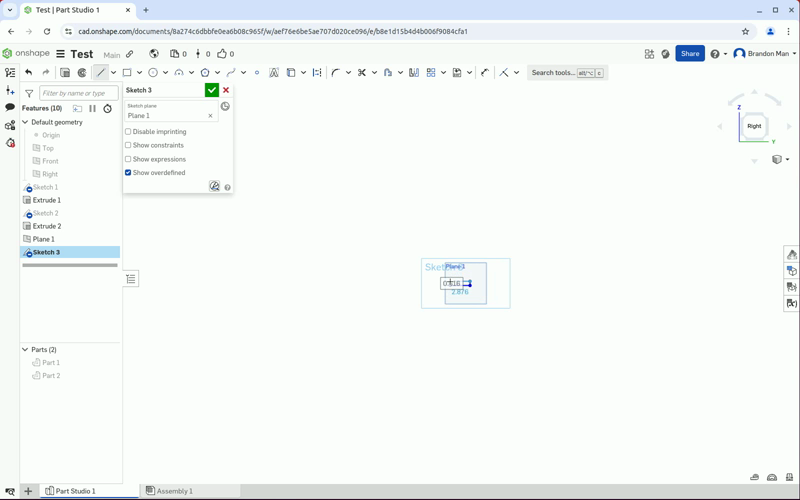
scroll(6)
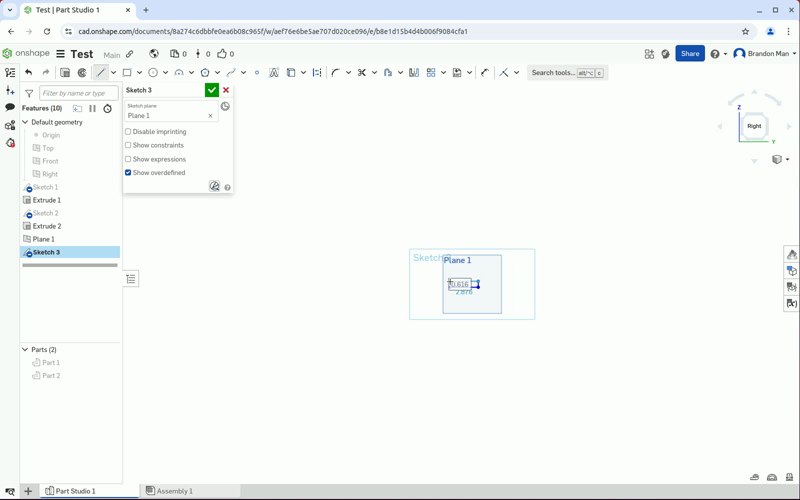
scroll(6)
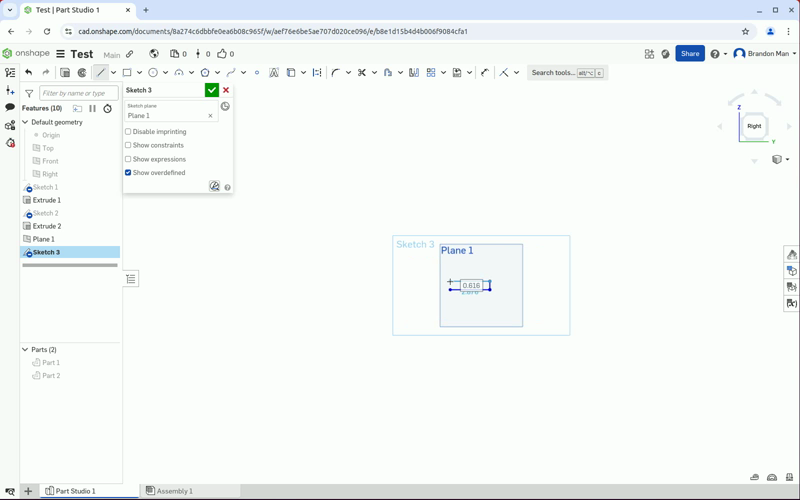
scroll(6)
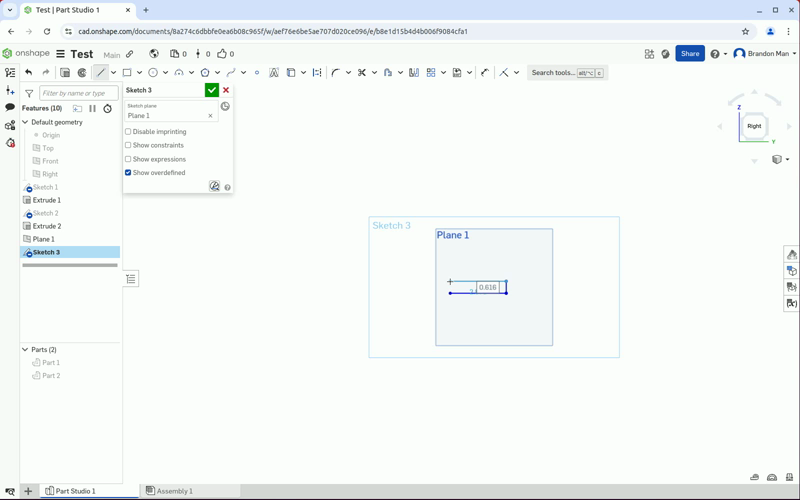
scroll(6)
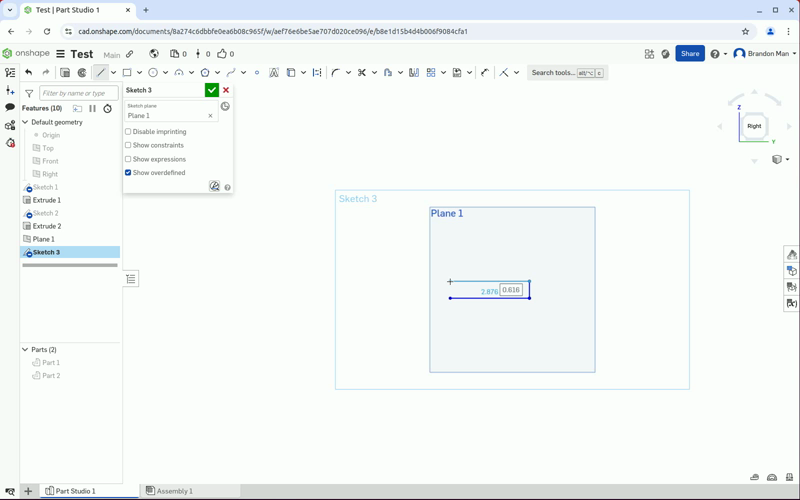
scroll(6)
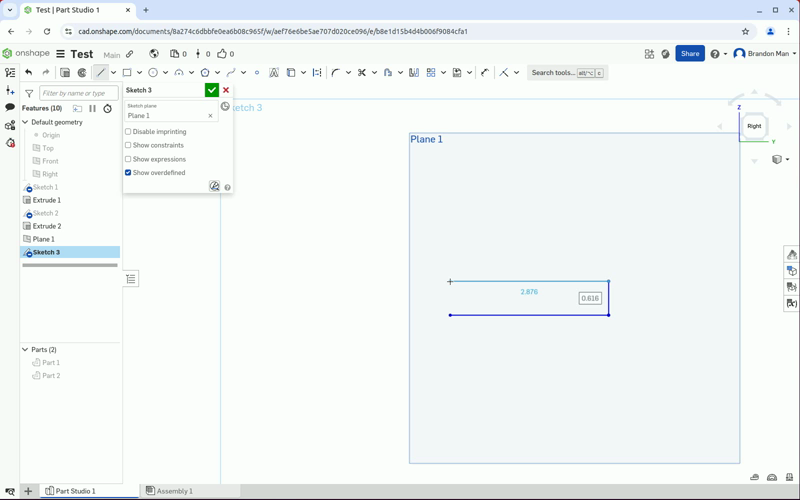
click(450, 281)
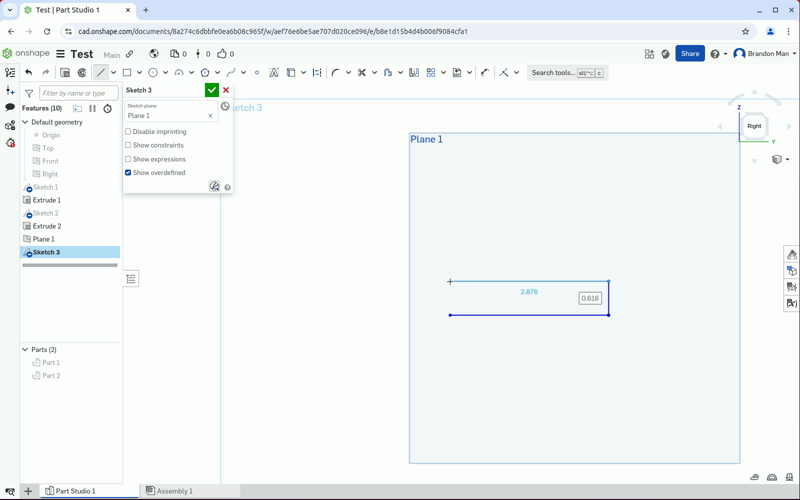
scroll(-6)
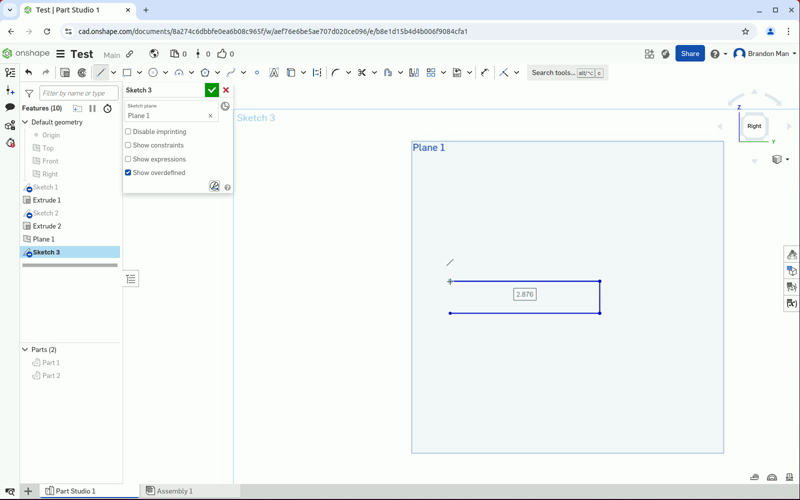
scroll(-6)
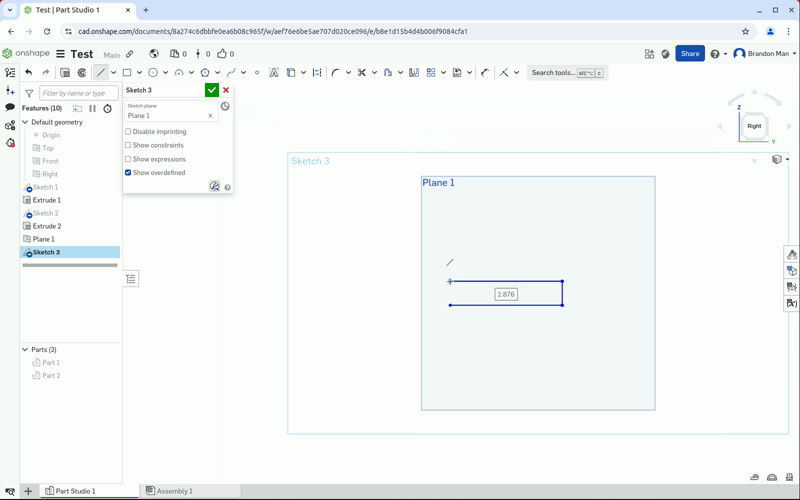
scroll(-6)
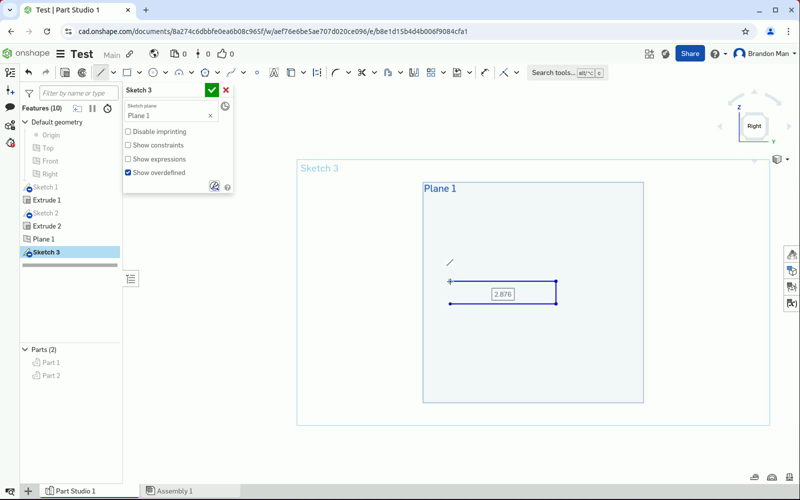
scroll(-6)
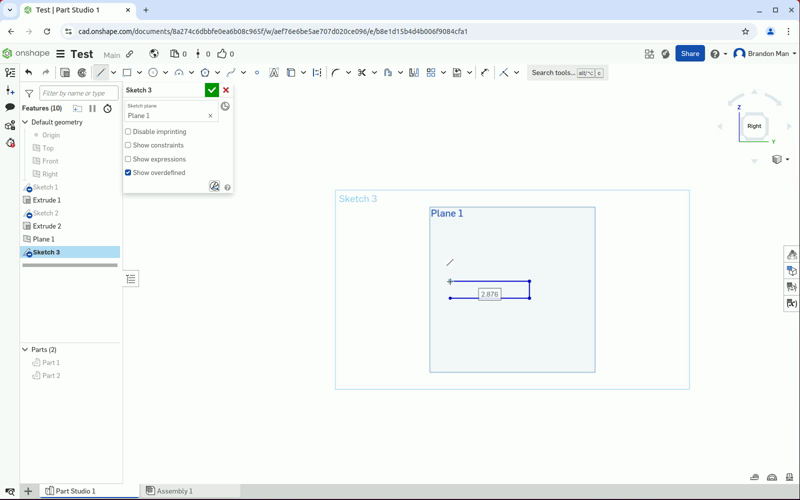
scroll(-6)
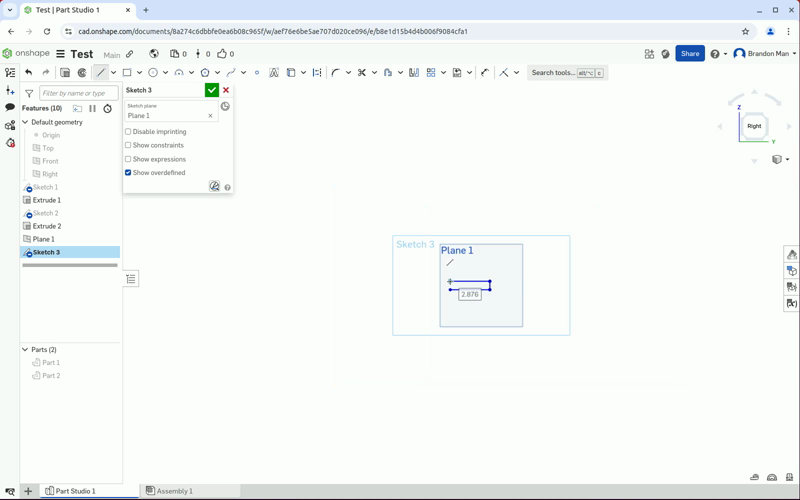
scroll(-6)
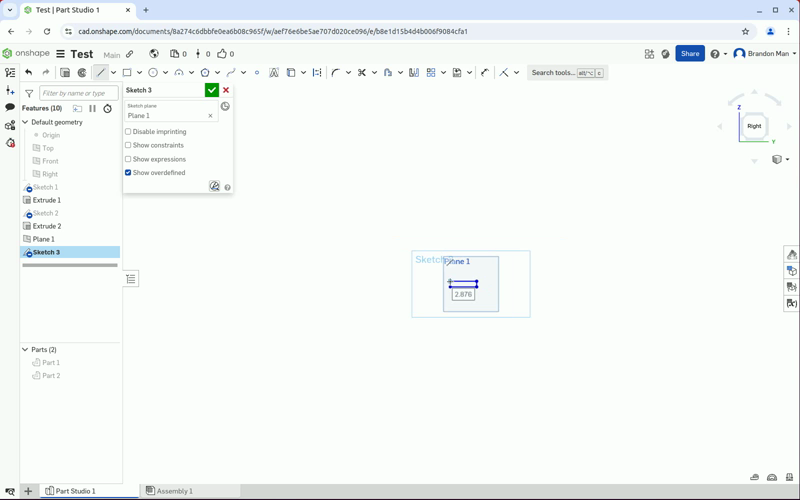
scroll(-6)
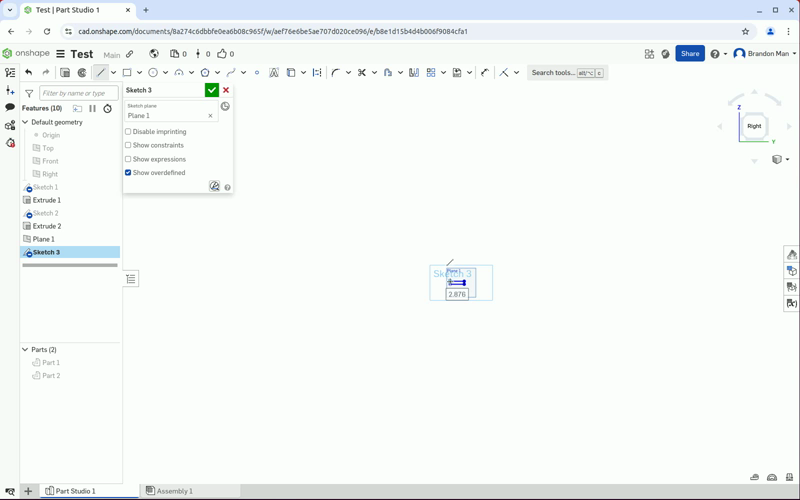
key_up(shift)
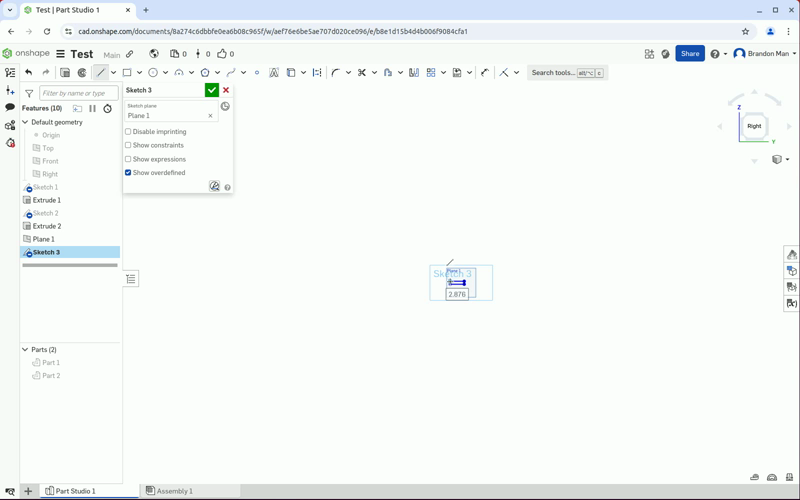
mouse_move(480, 281)
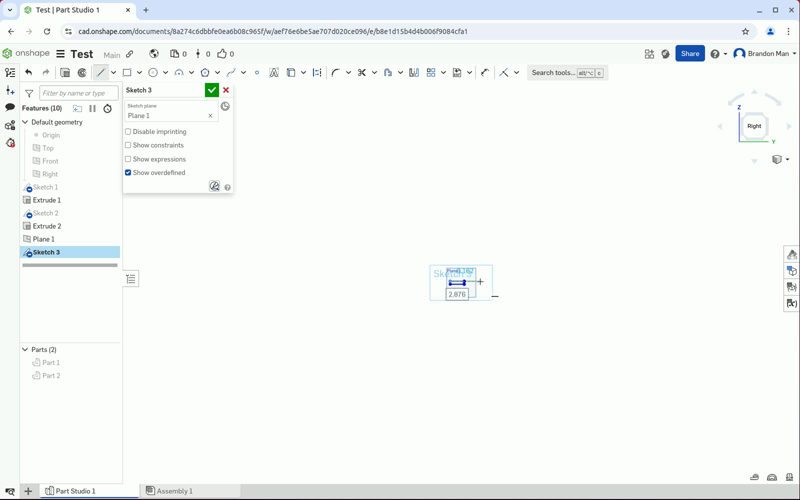
key_down(shift)
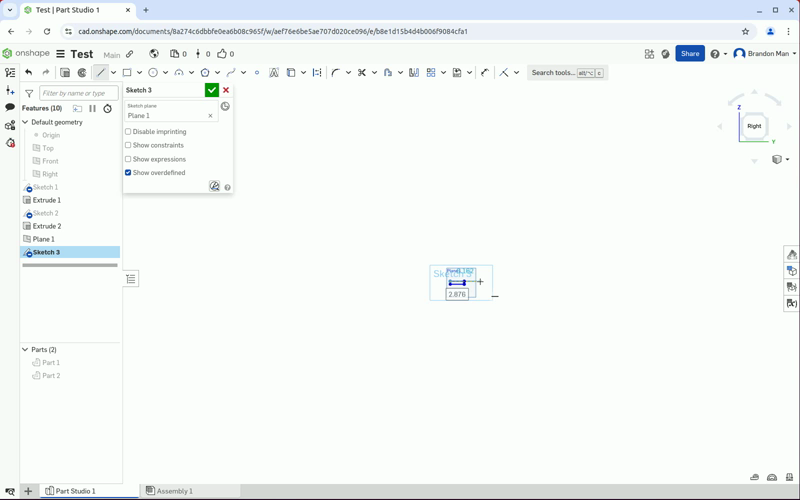
mouse_move(450, 284)
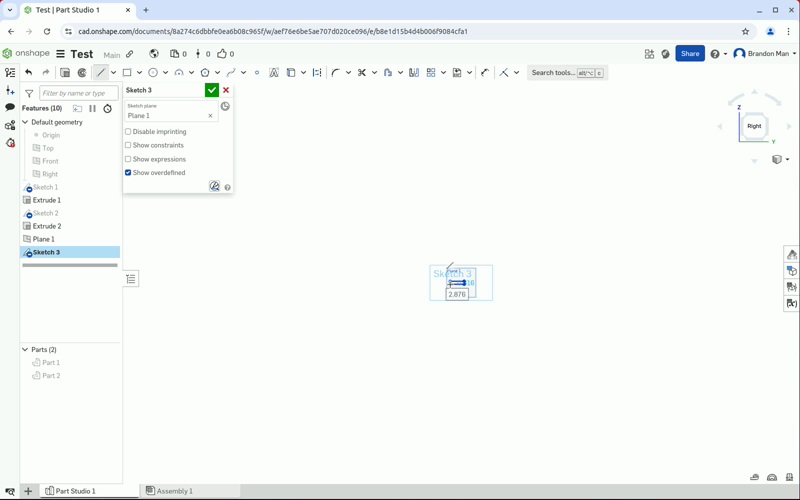
scroll(6)
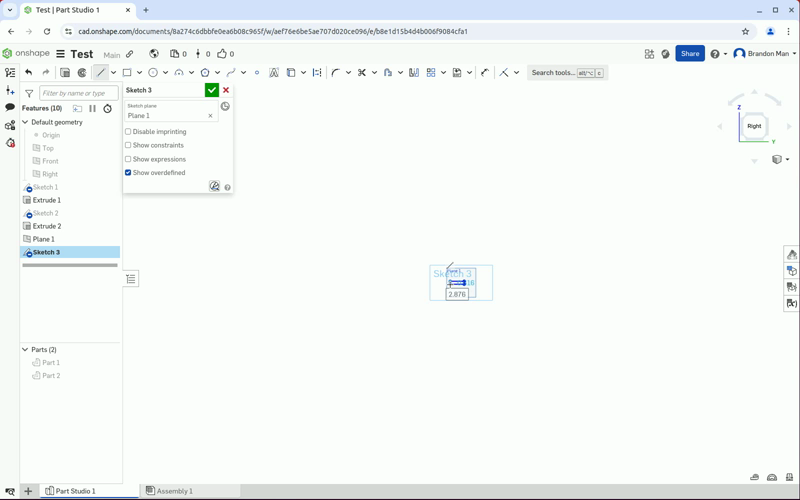
scroll(6)
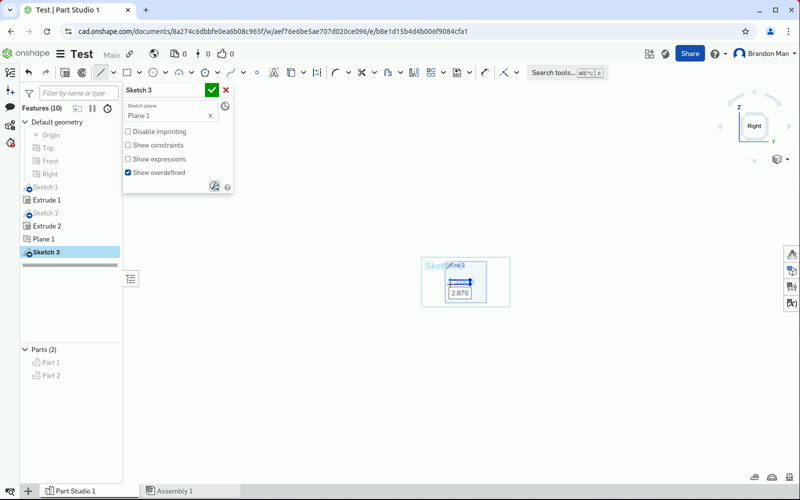
scroll(6)
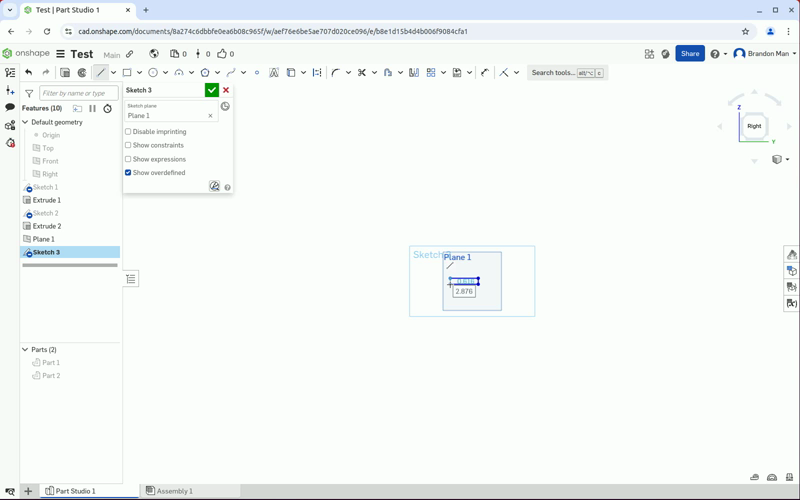
scroll(6)
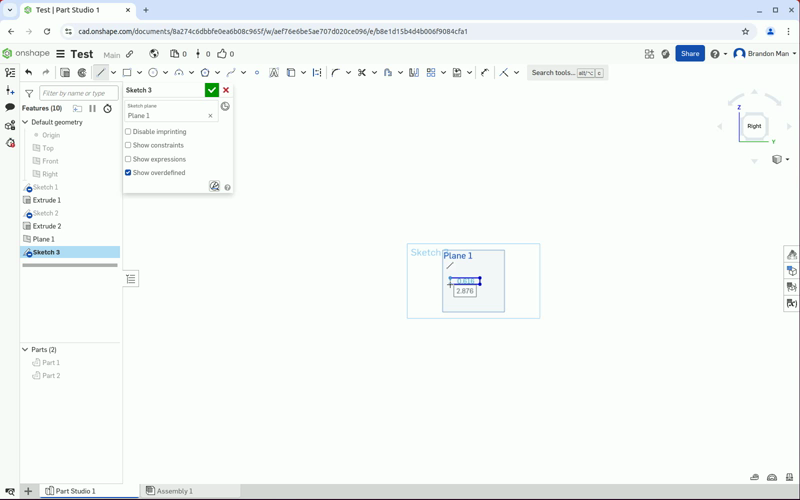
scroll(6)
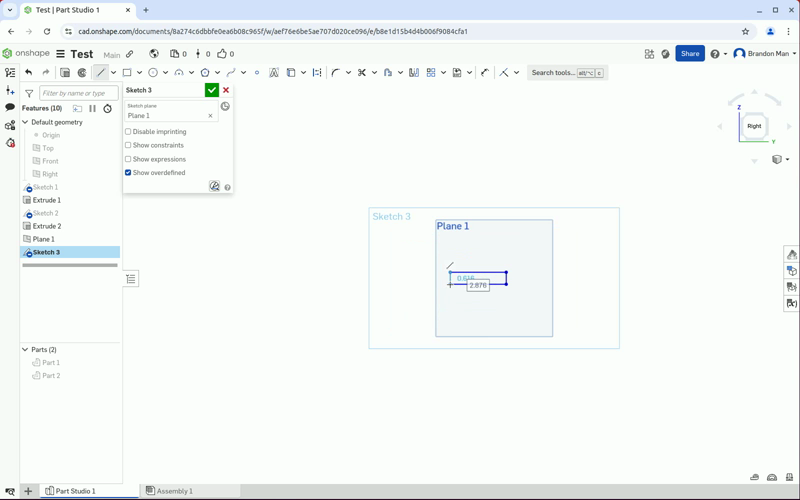
scroll(6)
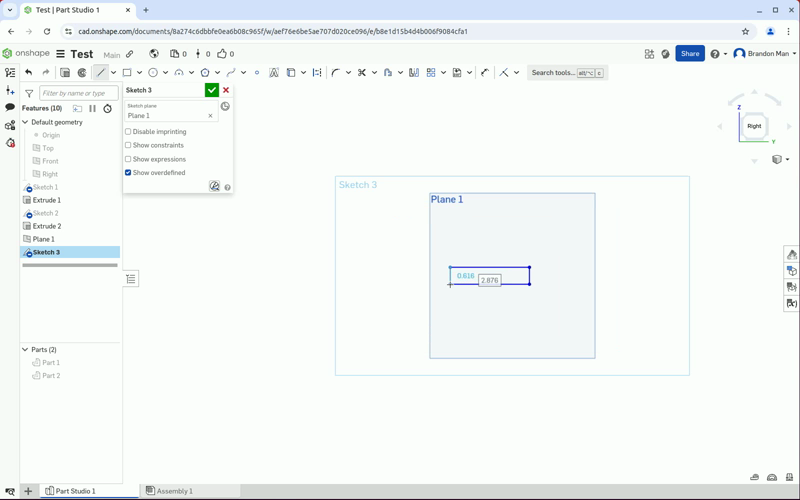
scroll(6)
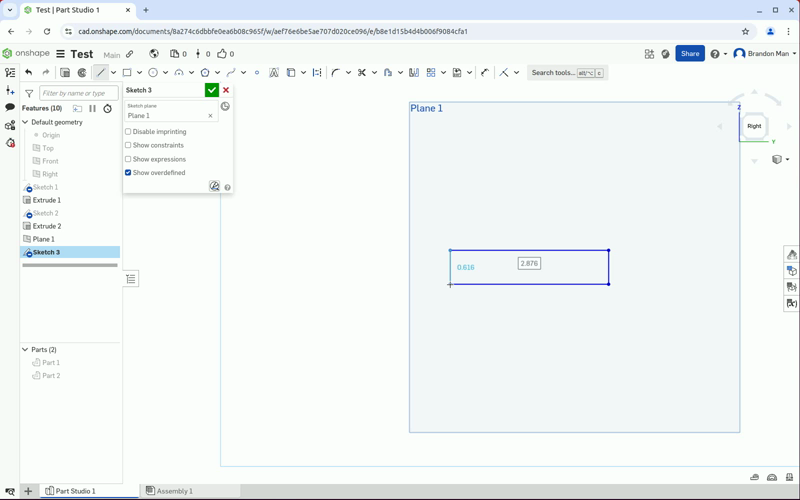
key_up(shift)
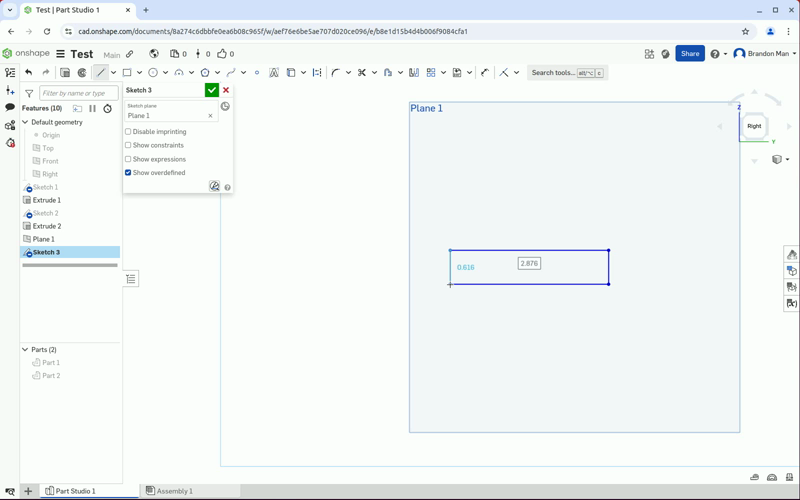
click(450, 284)
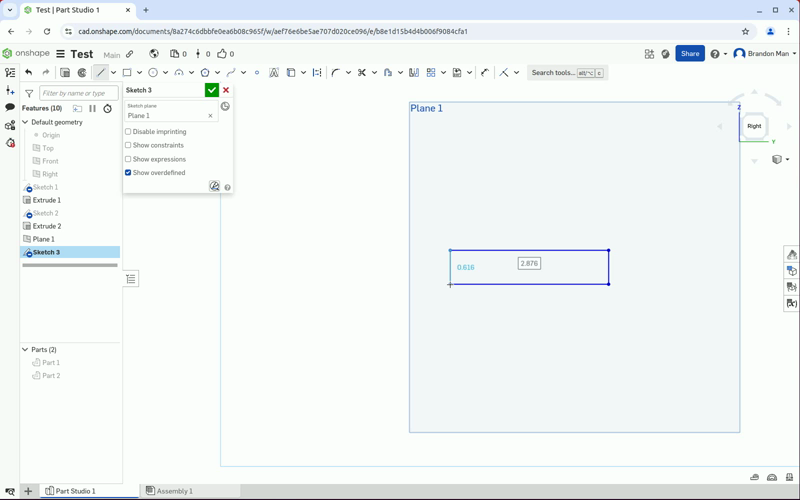
scroll(-6)
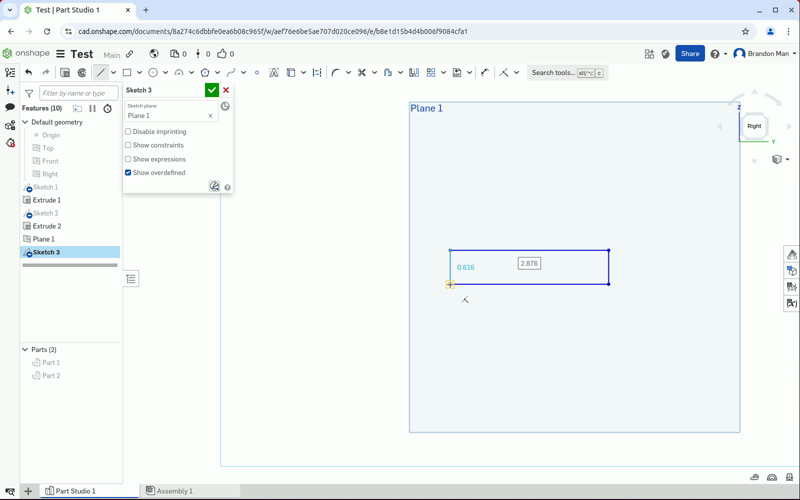
scroll(-6)
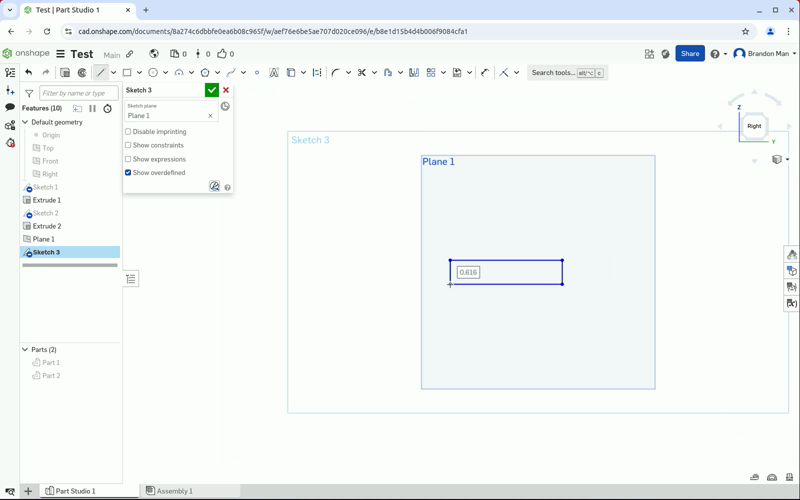
scroll(-6)
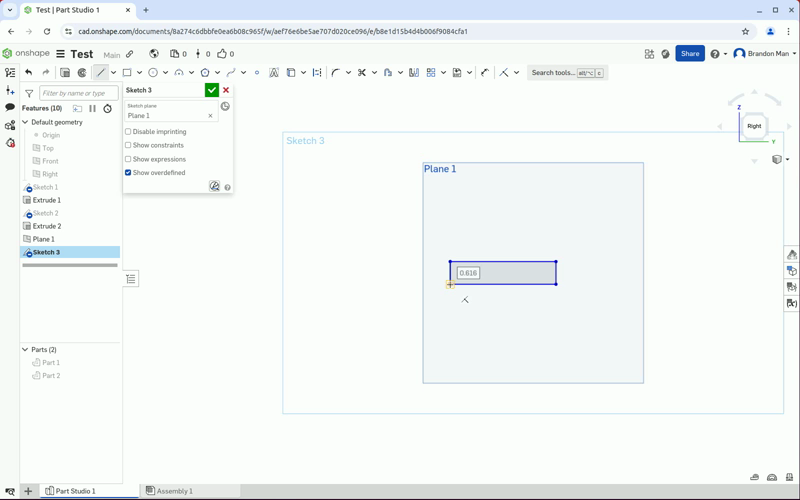
scroll(-6)
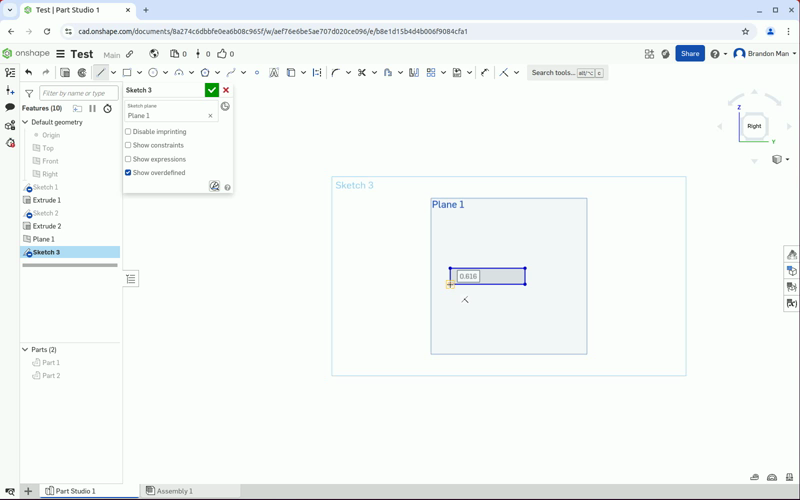
scroll(-6)
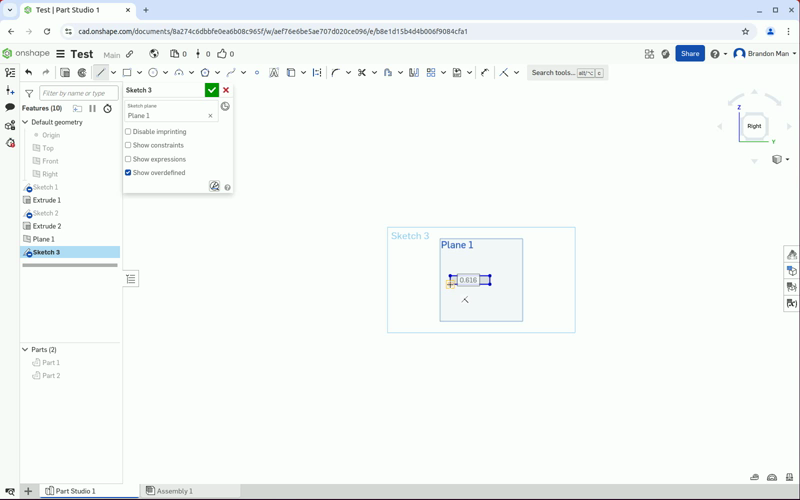
scroll(-6)
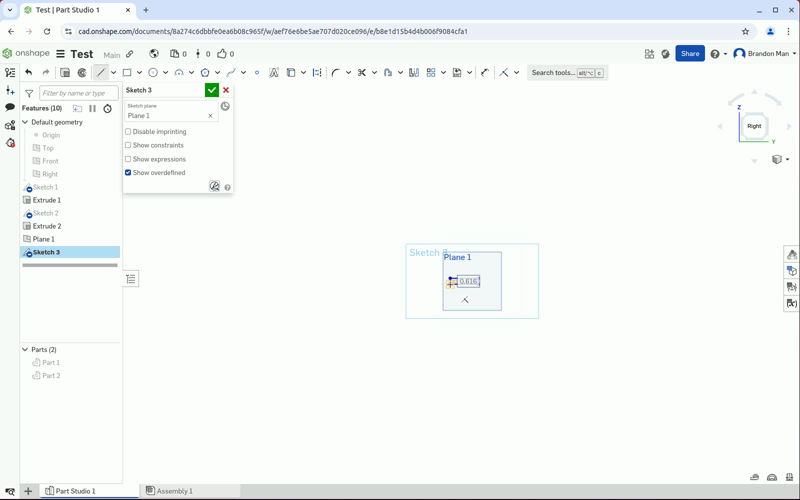
scroll(-6)
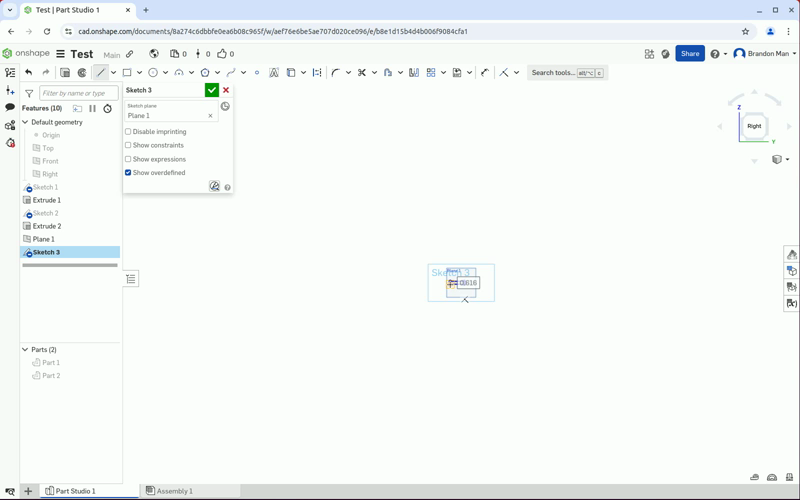
key(esc)
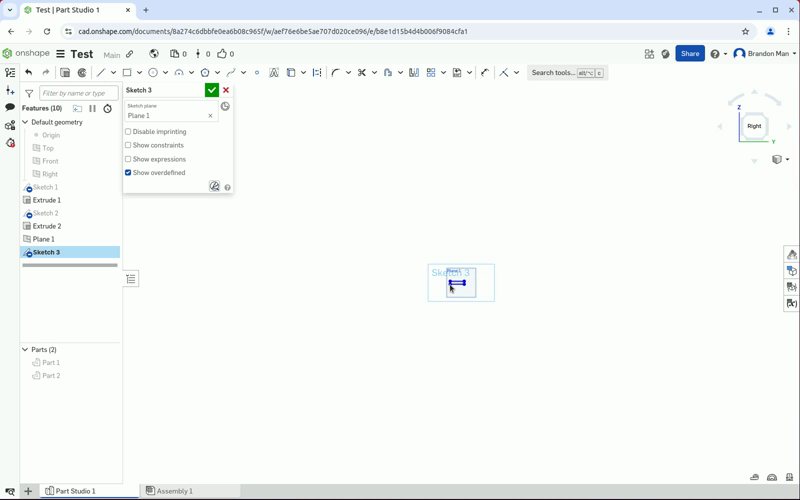
mouse_move(457, 281)
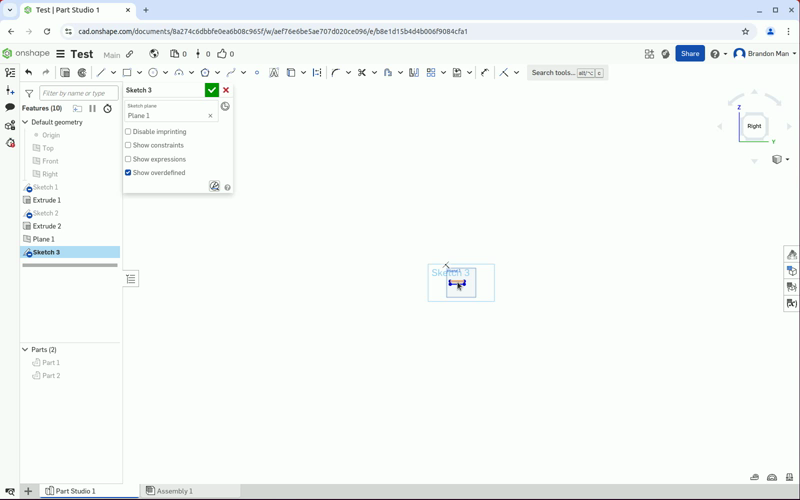
scroll(6)
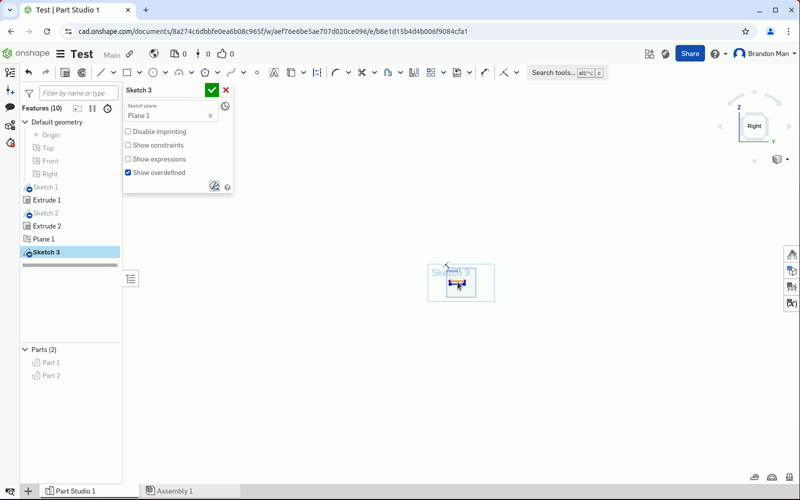
scroll(6)
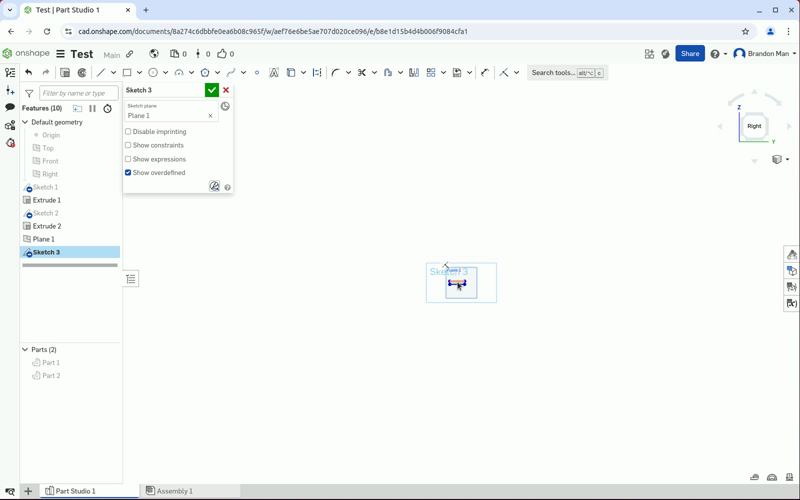
scroll(6)
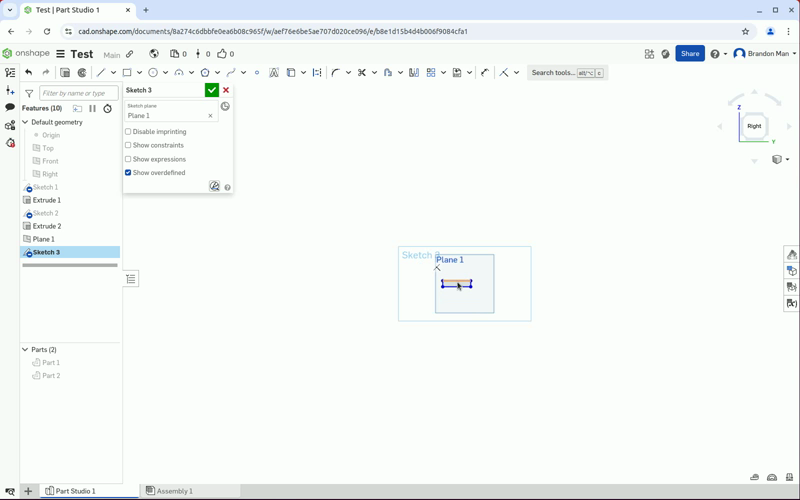
scroll(6)
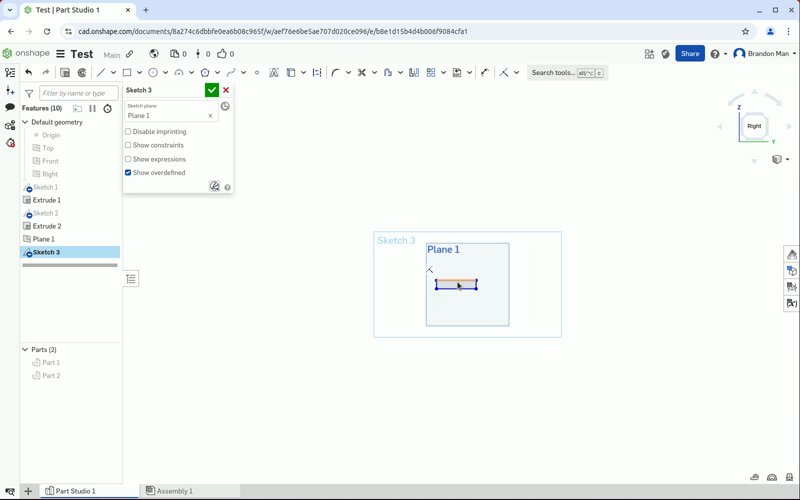
scroll(6)
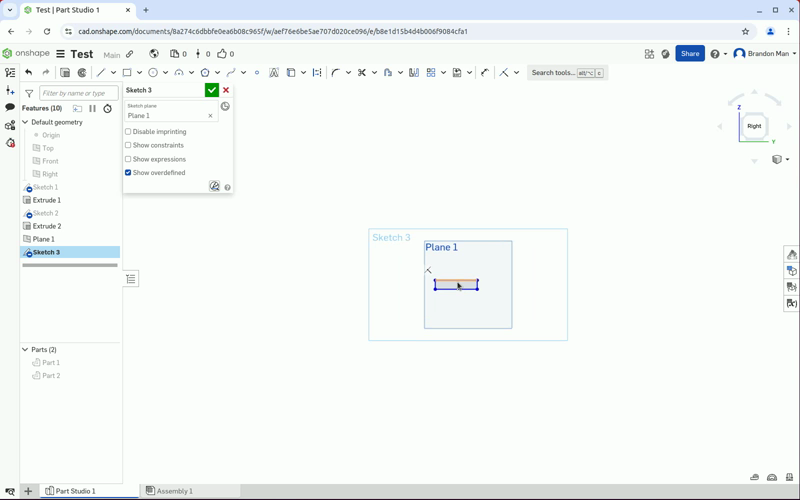
scroll(6)
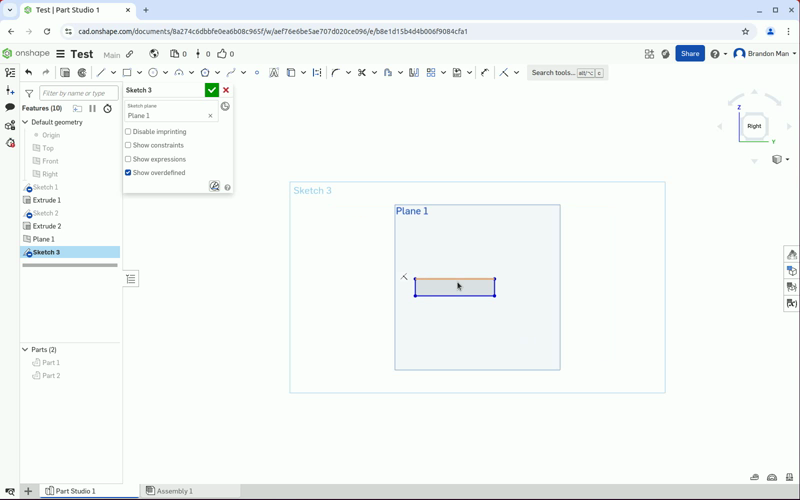
scroll(6)
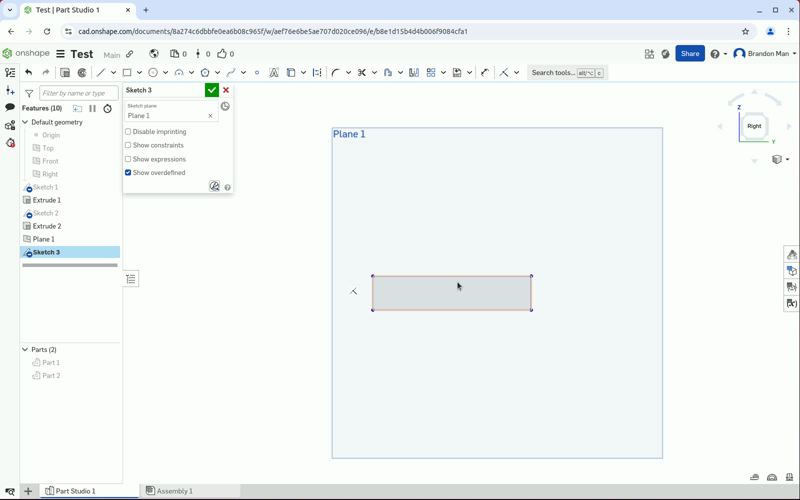
click(457, 281)
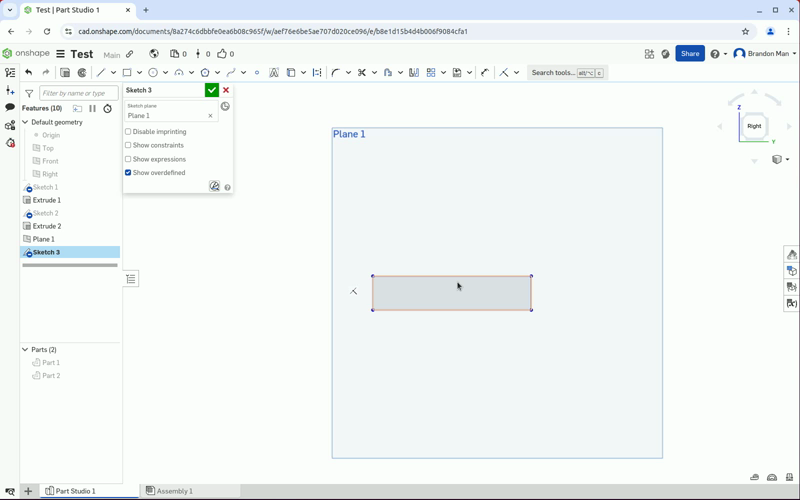
scroll(-6)
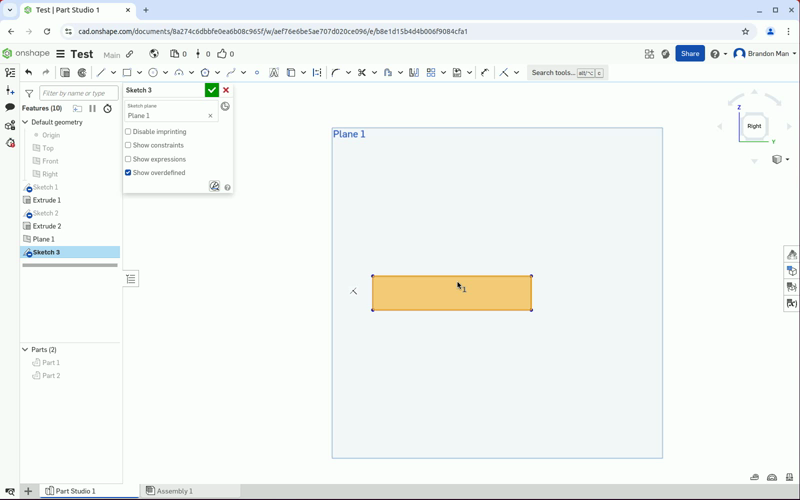
scroll(-6)
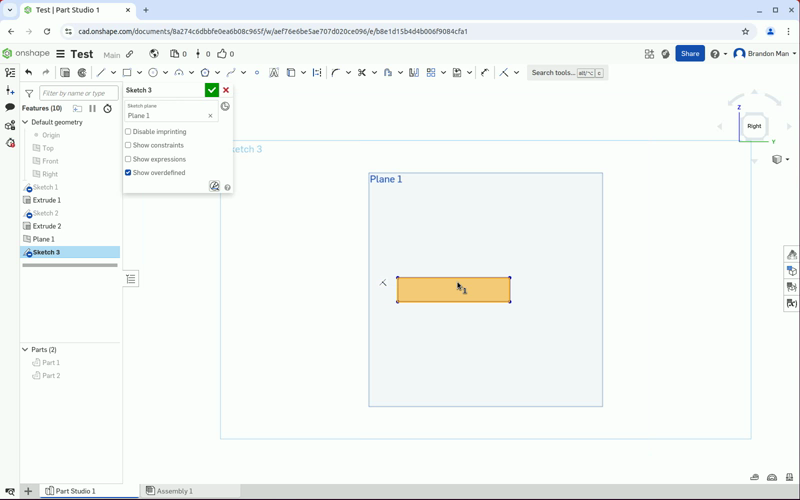
scroll(-6)
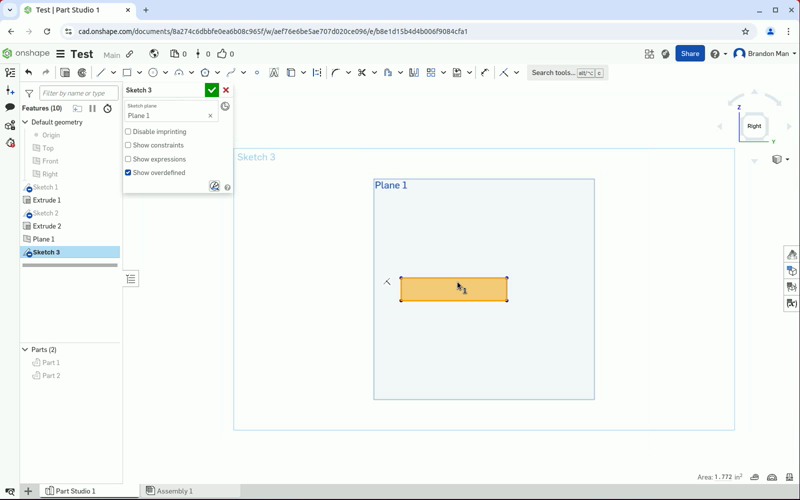
scroll(-6)
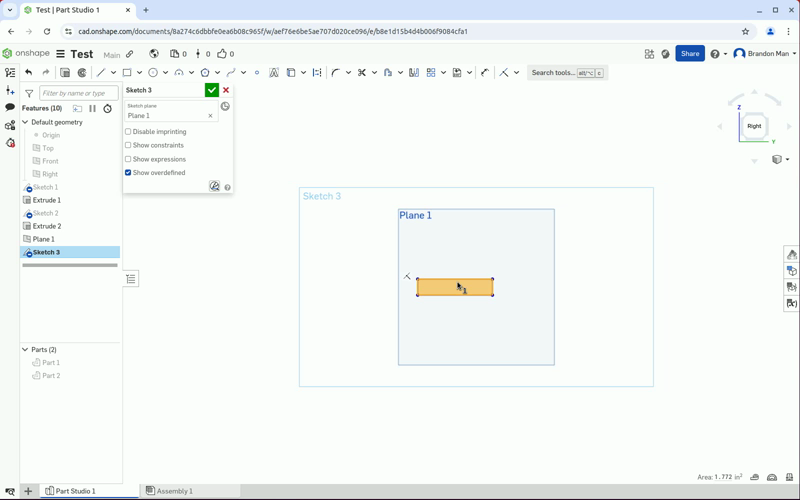
scroll(-6)
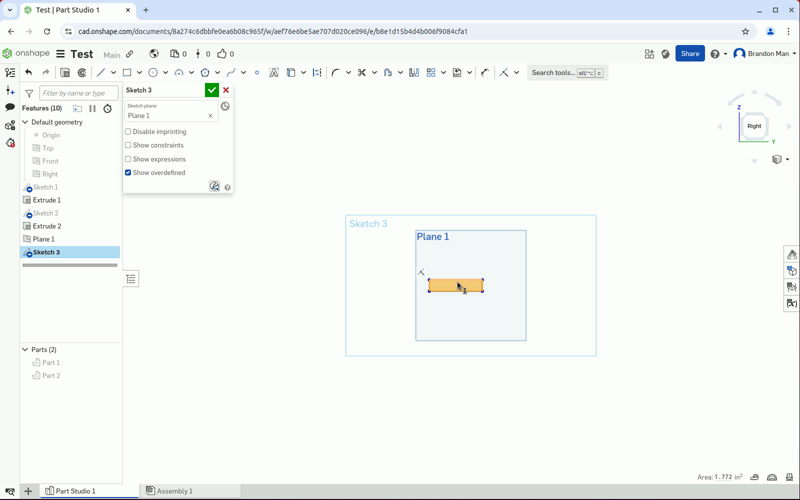
scroll(-6)
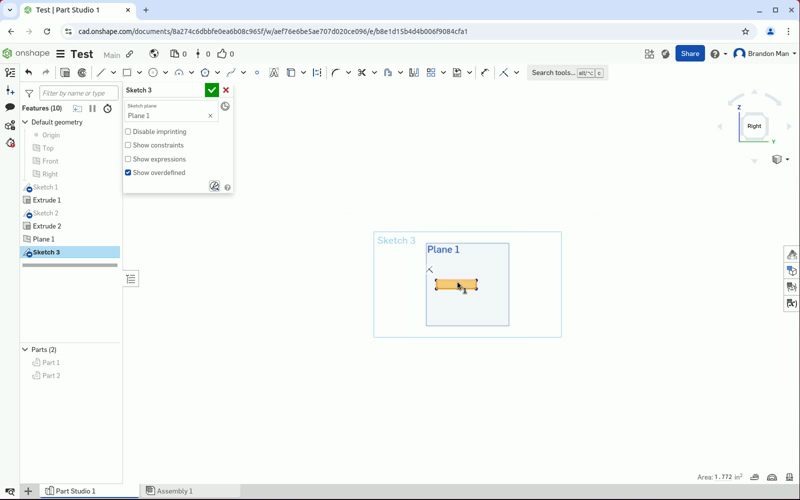
scroll(-6)
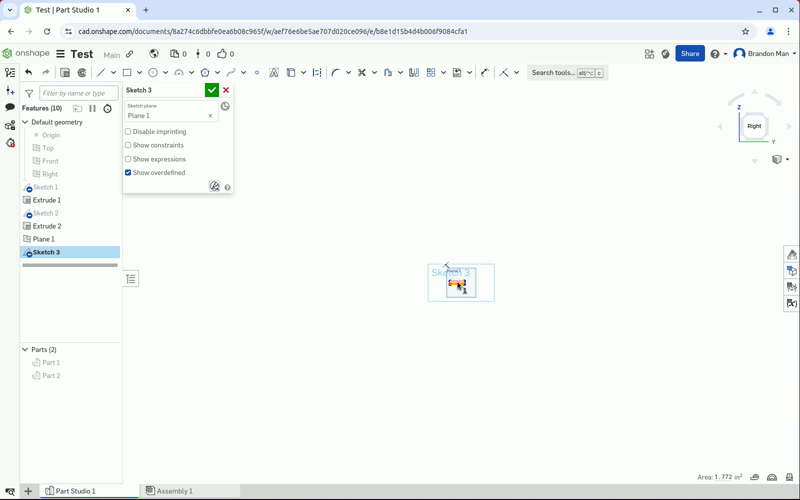
mouse_move(73, 352)
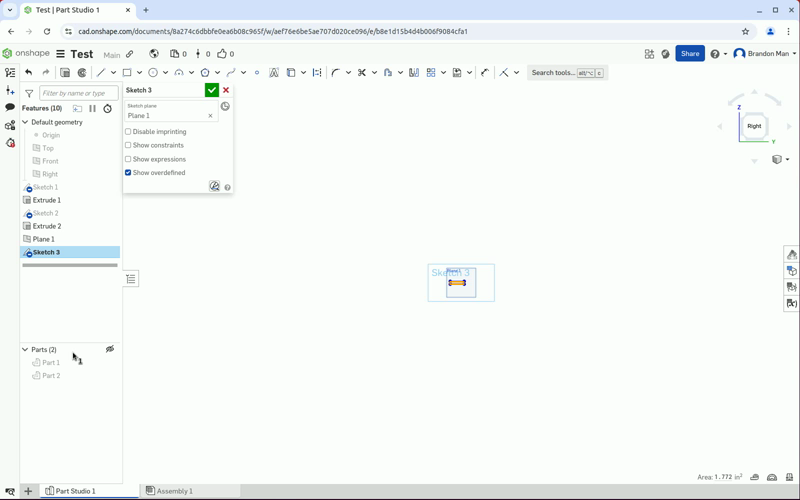
key(shift+y)
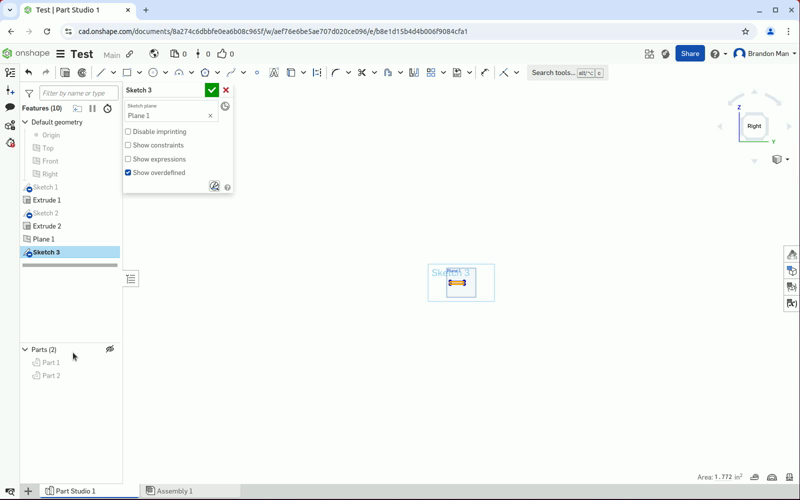
key(shift+e)
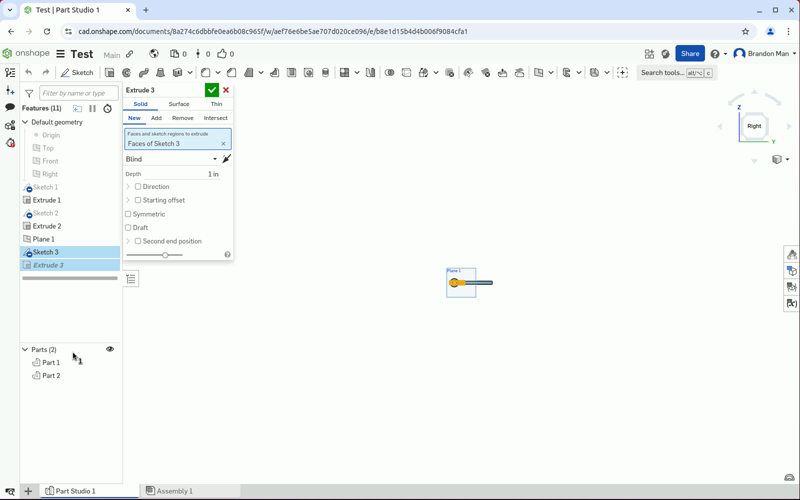
mouse_move(143, 106)
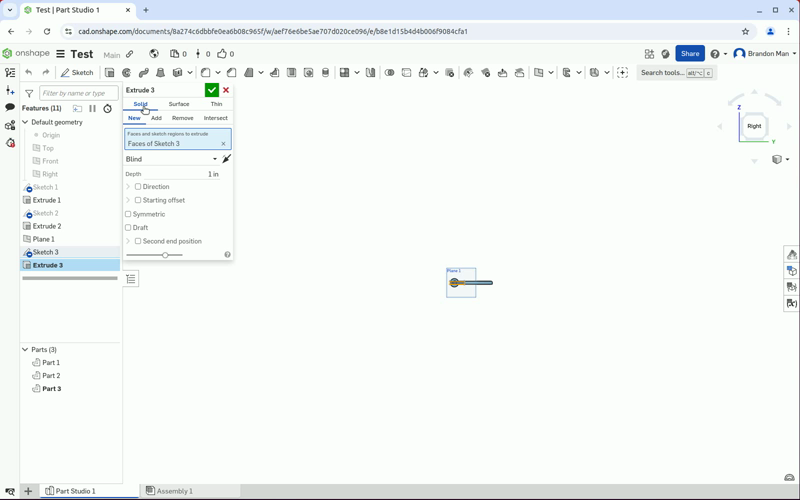
click(143, 106)
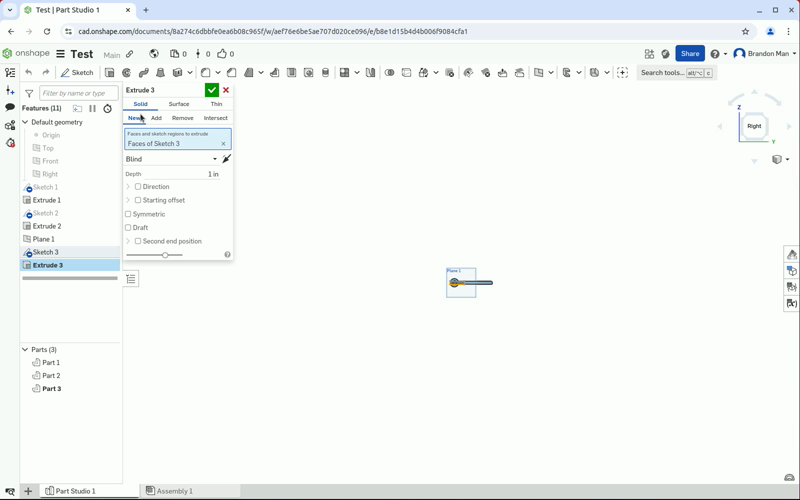
mouse_move(137, 120)
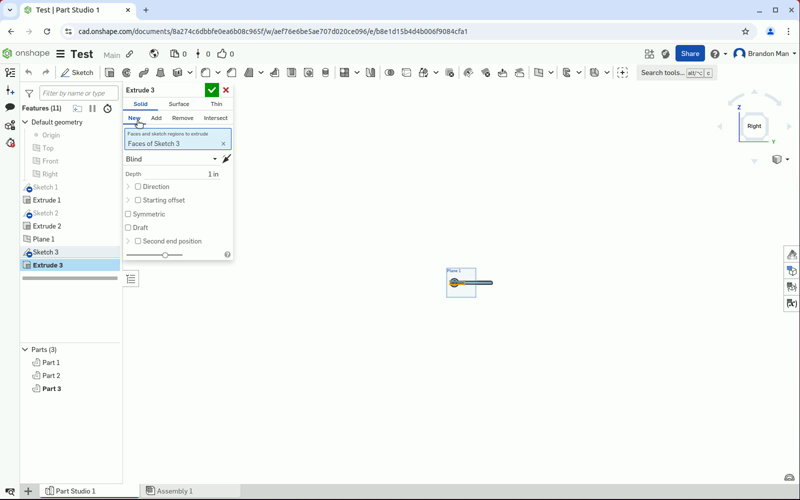
click(137, 120)
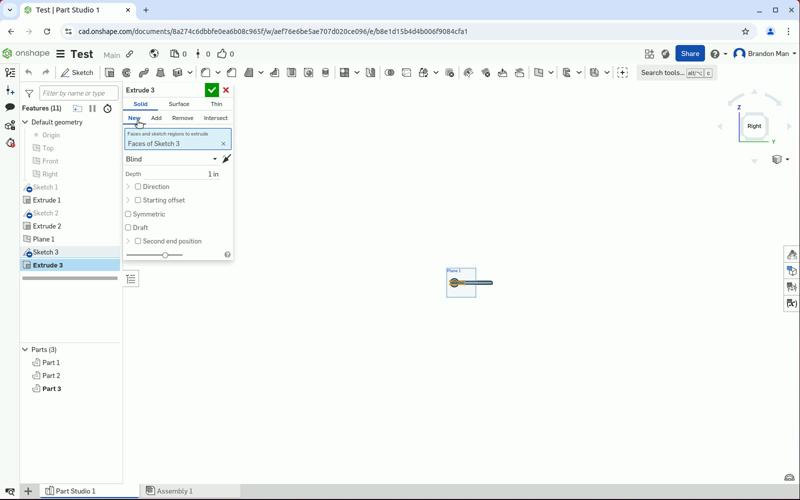
key(tab, 4)
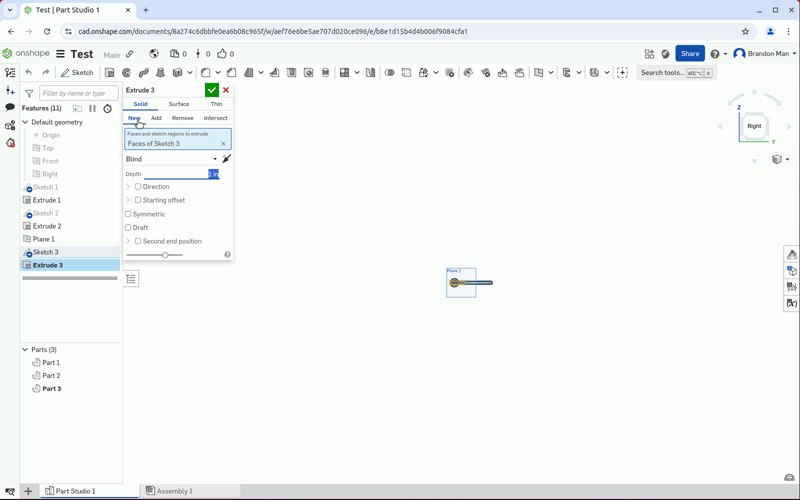
text(-1.444)
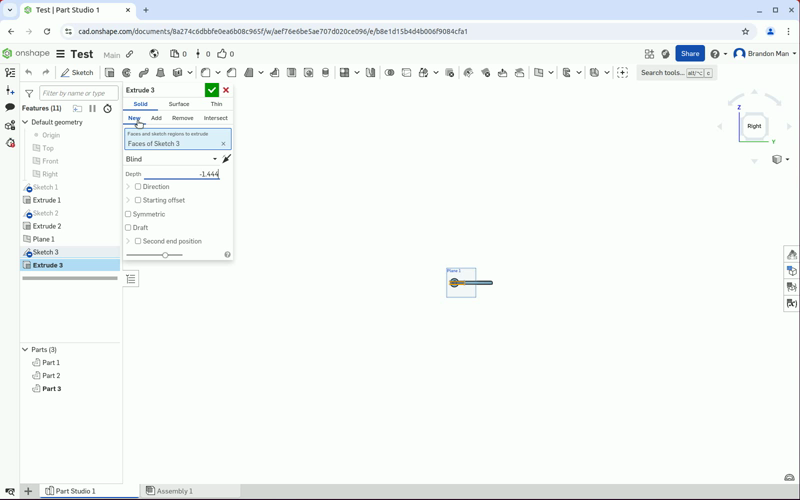
key(enter)
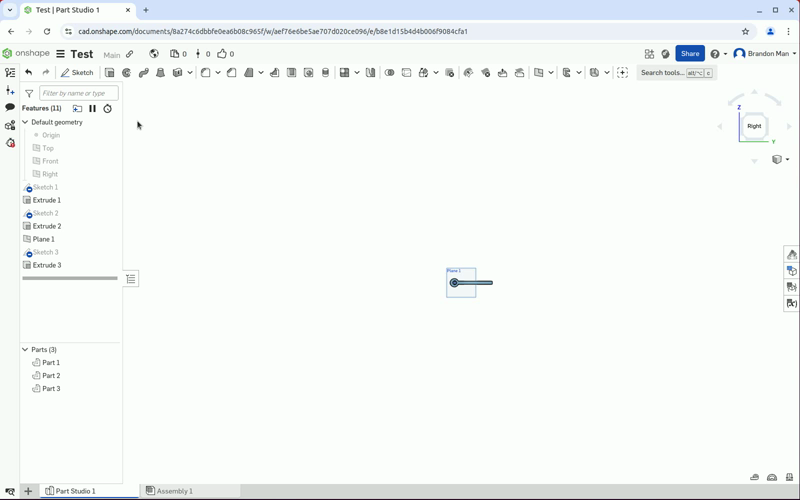
key(shift+h)
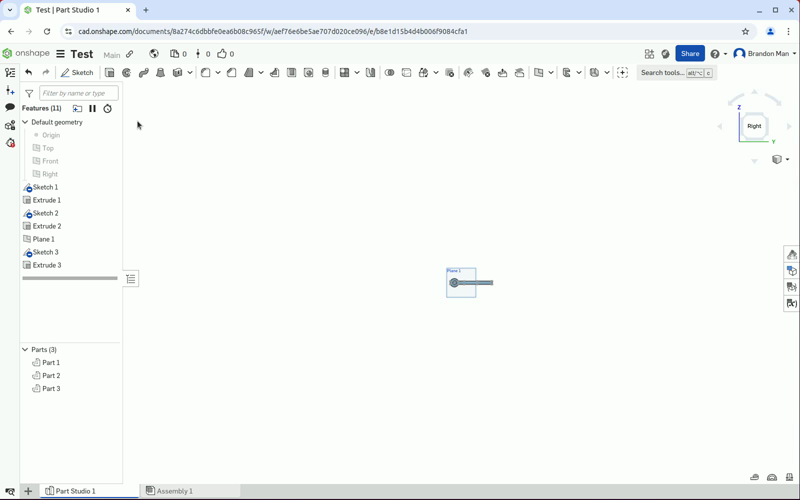
key(shift+h)
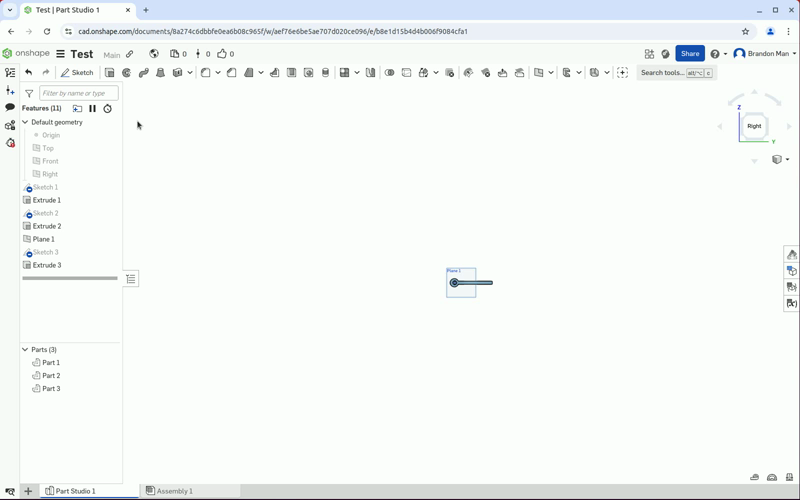
mouse_move(73, 189)
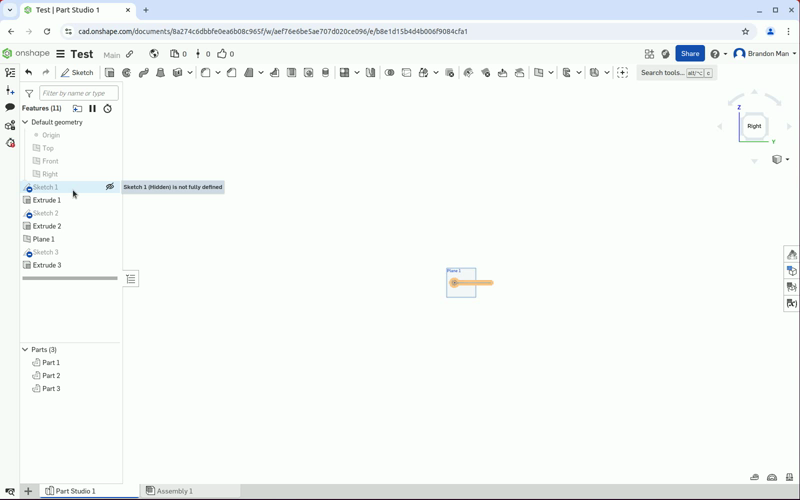
click(73, 189)
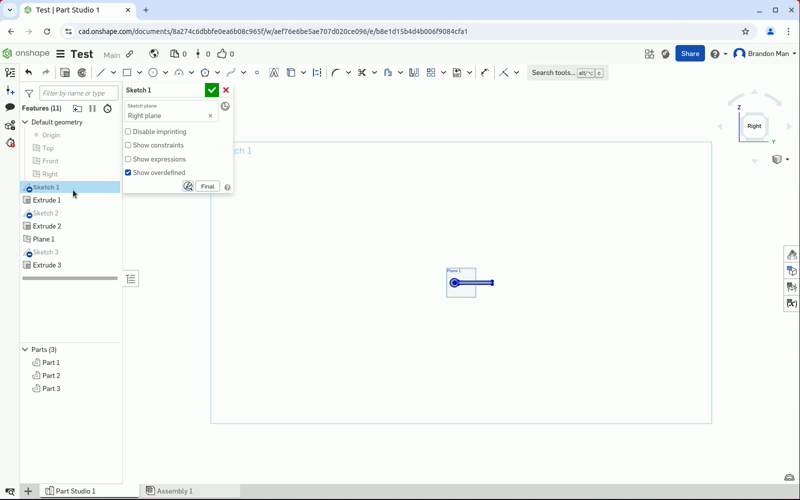
mouse_move(229, 92)
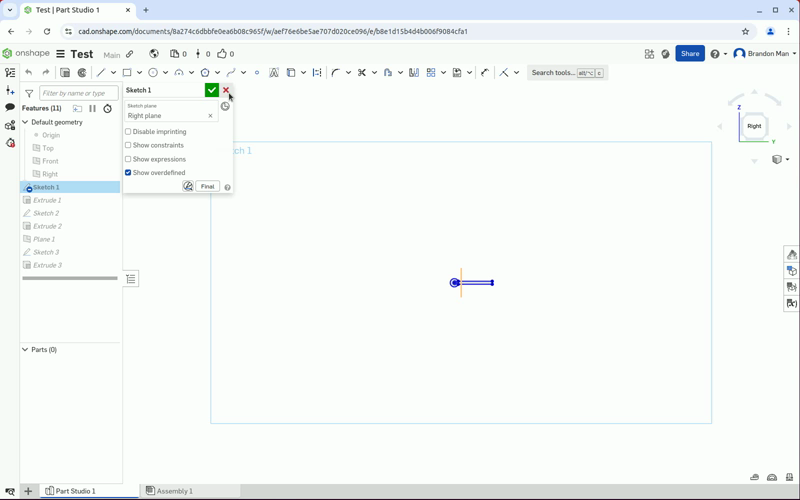
click(229, 92)
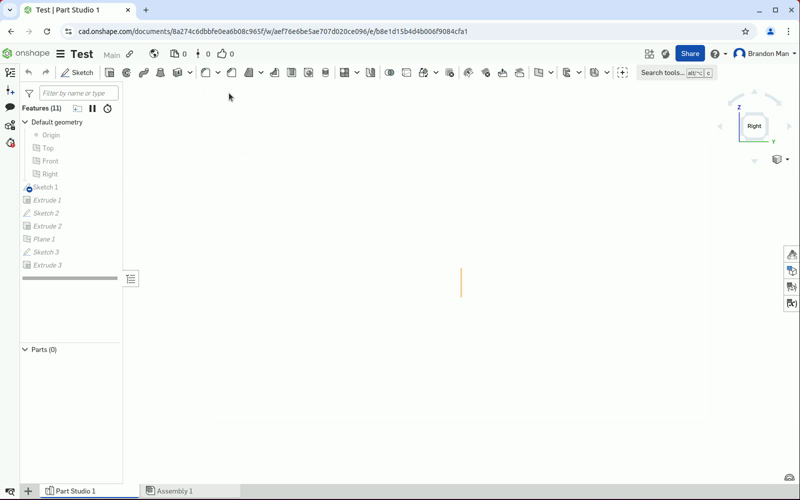
key(shift+s)
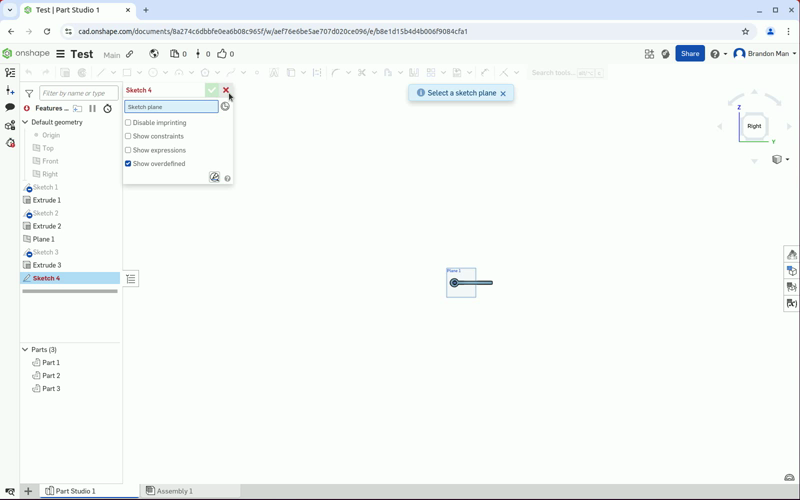
mouse_move(73, 241)
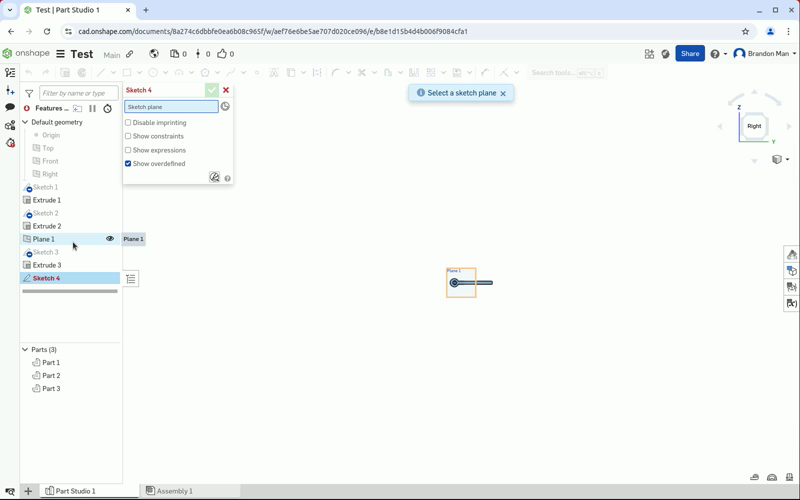
click(73, 241)
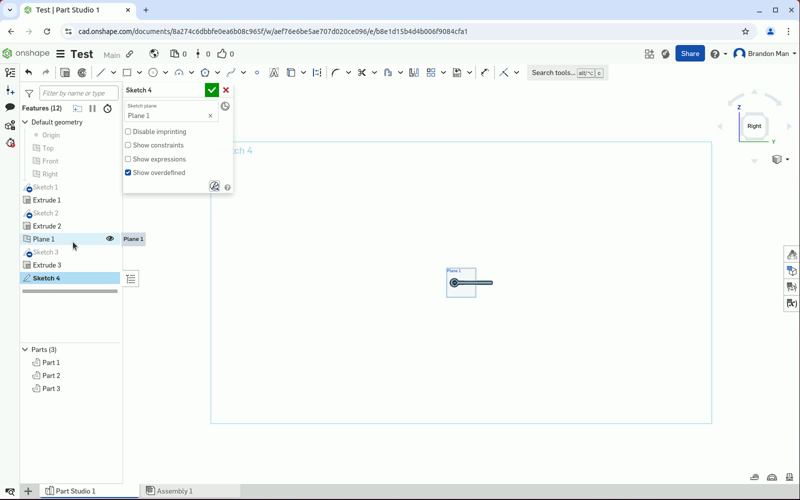
mouse_move(73, 352)
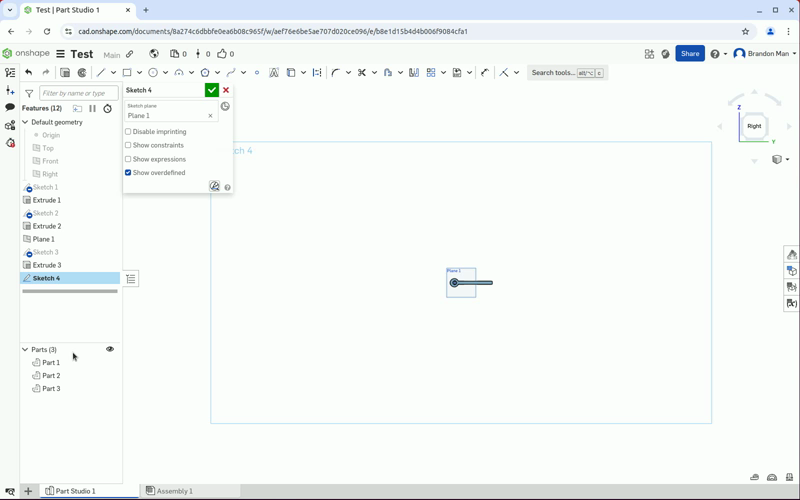
key(y)
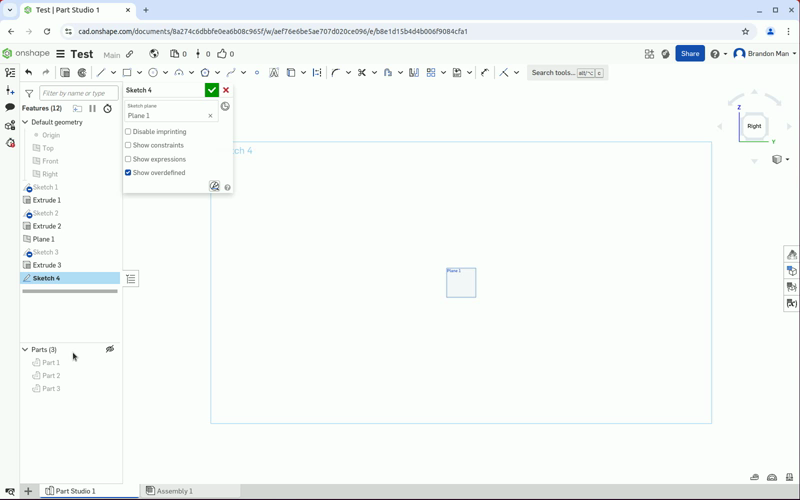
key(a)
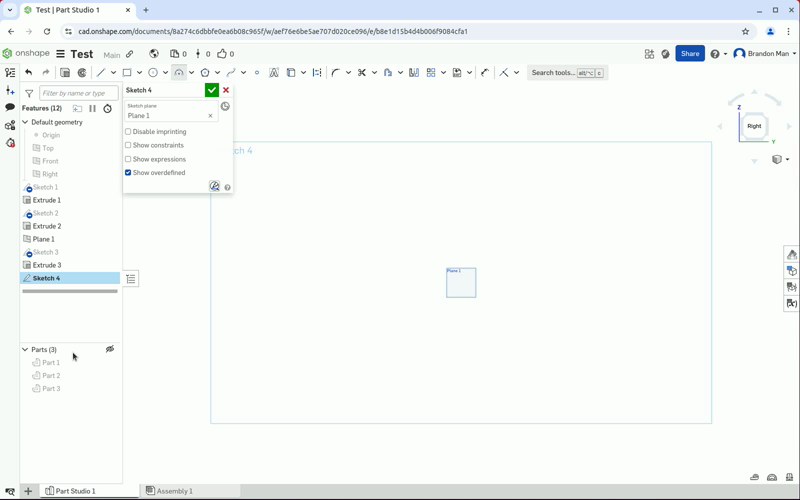
key_down(shift)
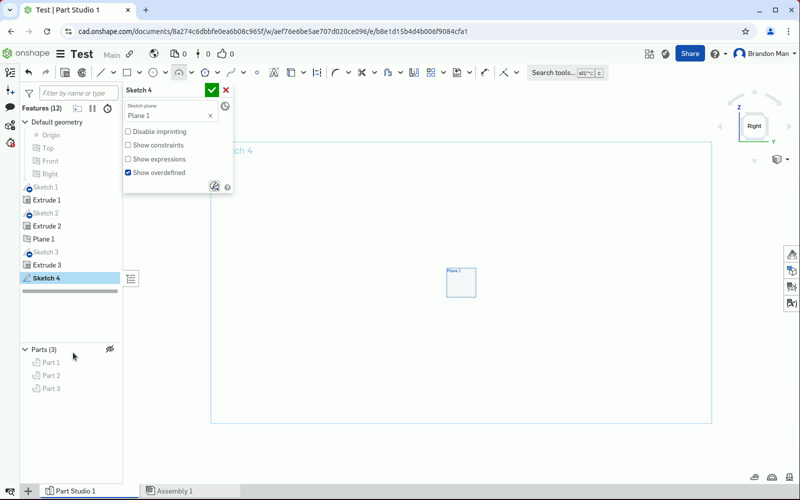
mouse_move(483, 284)
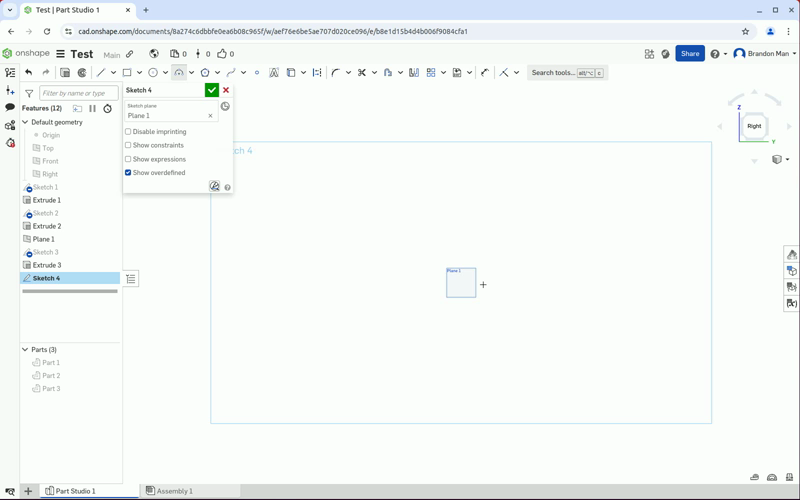
click(483, 284)
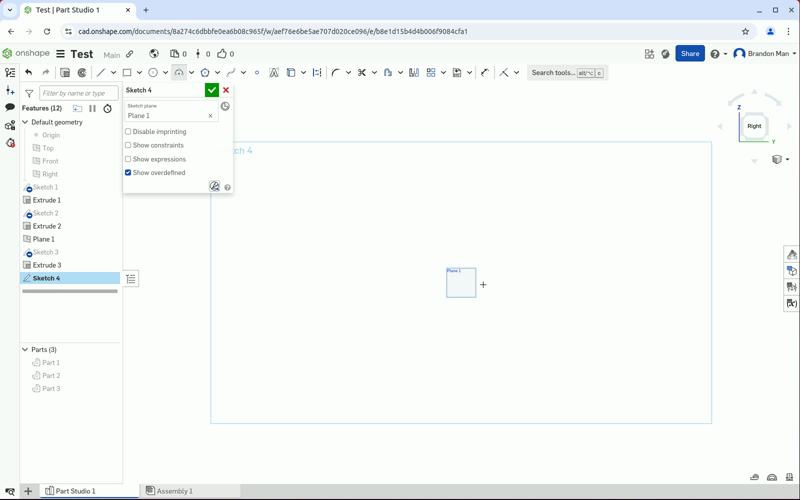
key_up(shift)
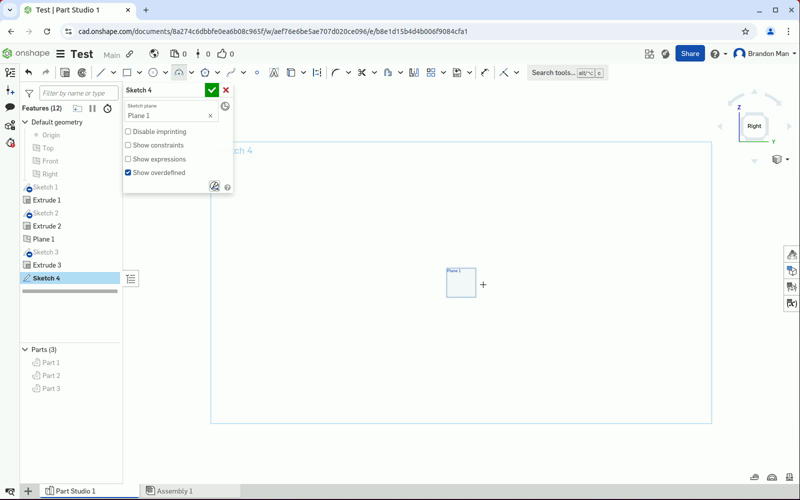
key_down(shift)
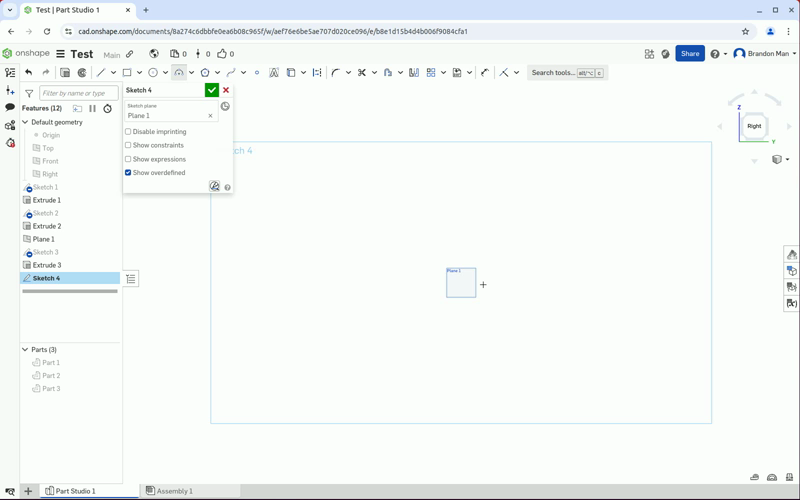
mouse_move(483, 281)
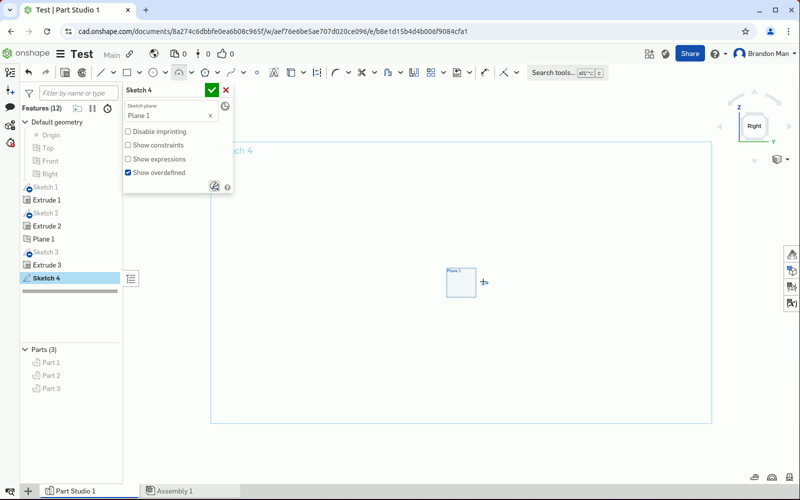
scroll(6)
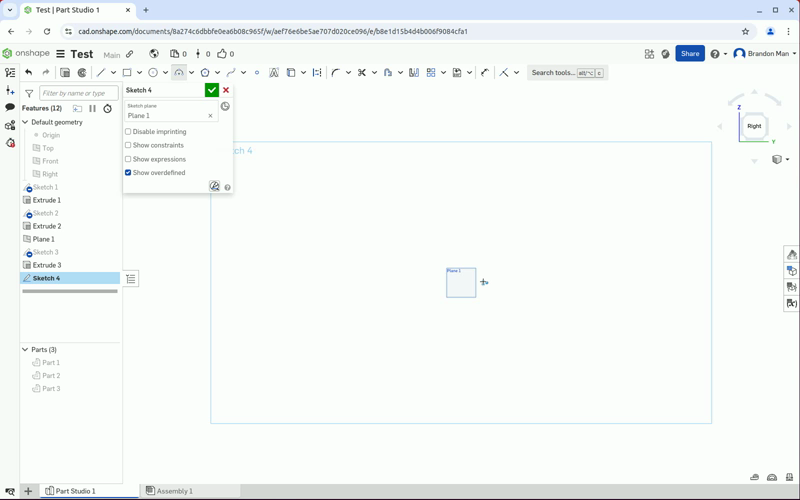
scroll(6)
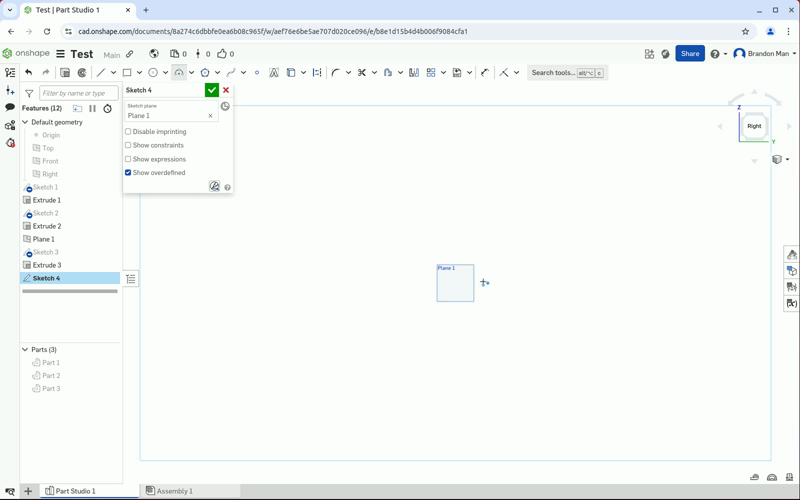
scroll(6)
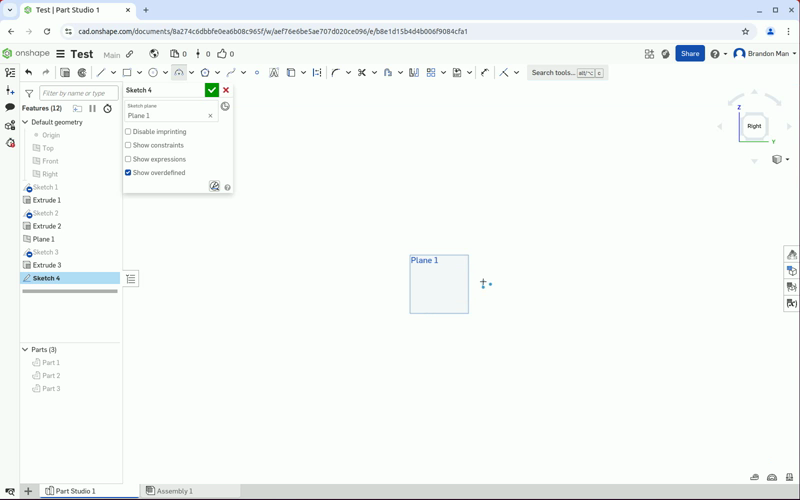
scroll(6)
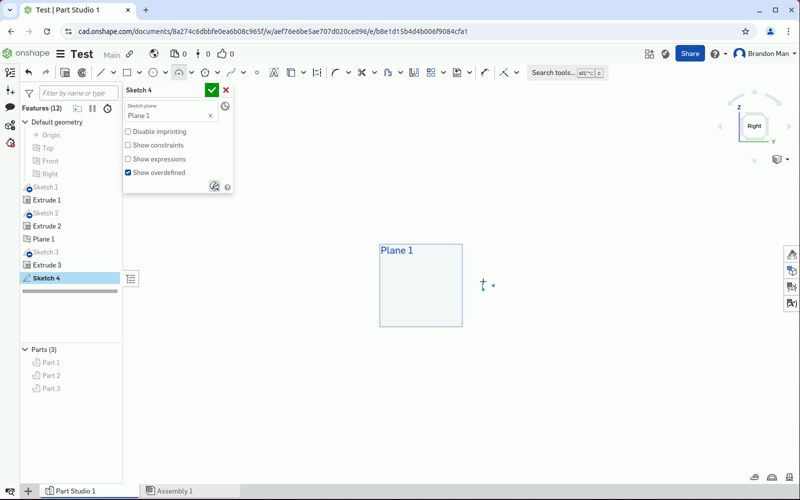
scroll(6)
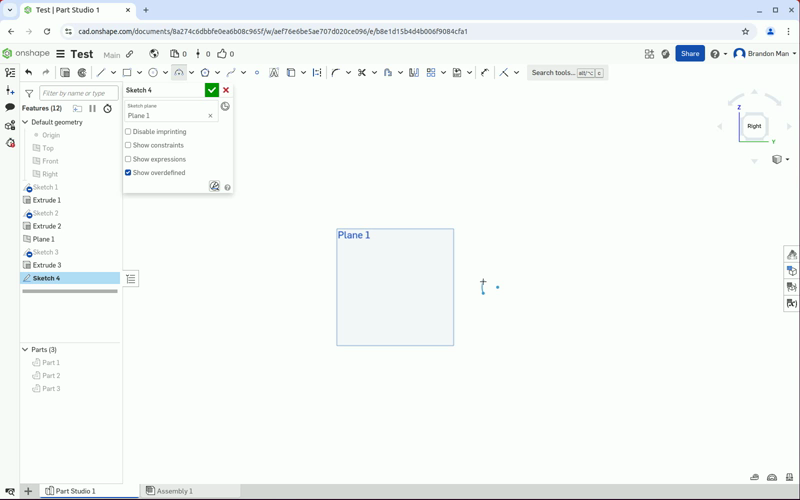
scroll(6)
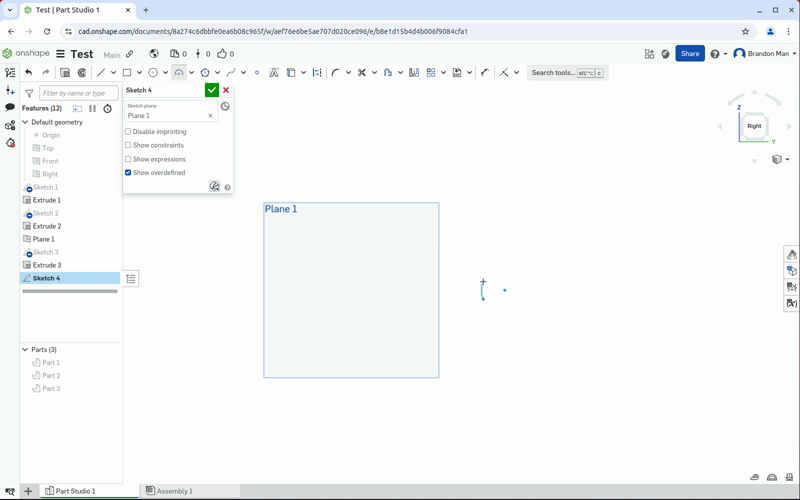
scroll(6)
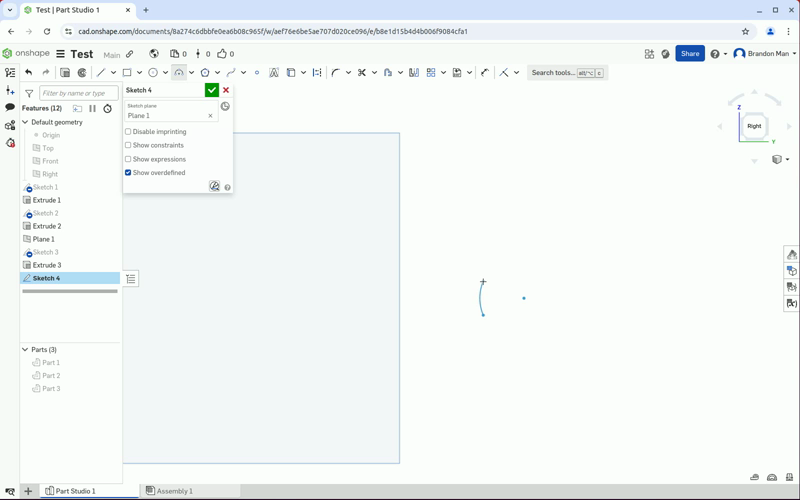
click(483, 281)
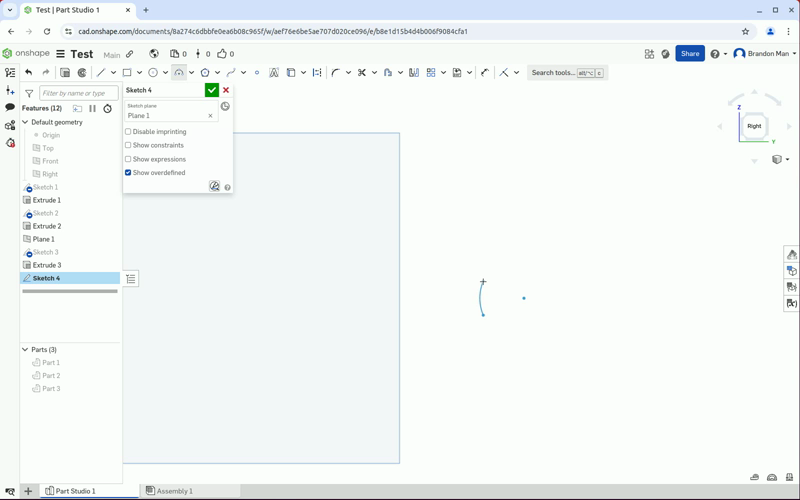
scroll(-6)
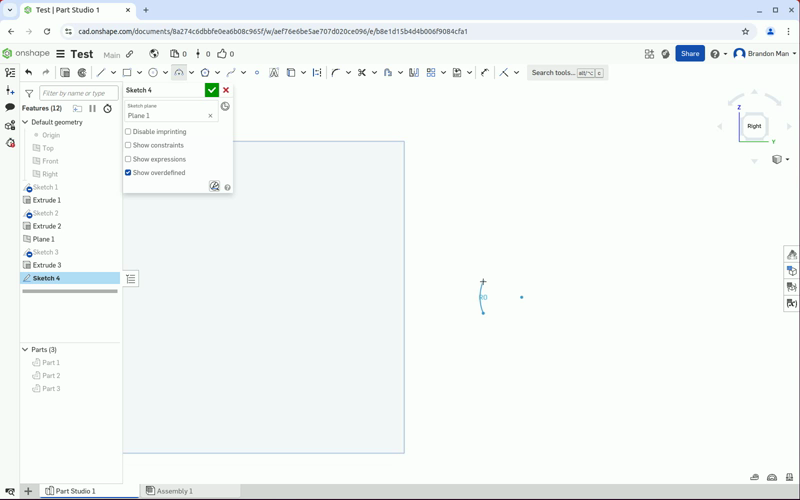
scroll(-6)
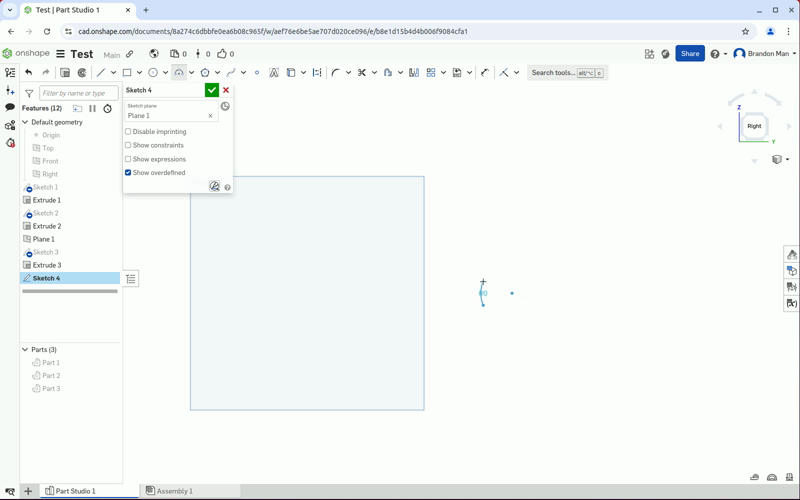
scroll(-6)
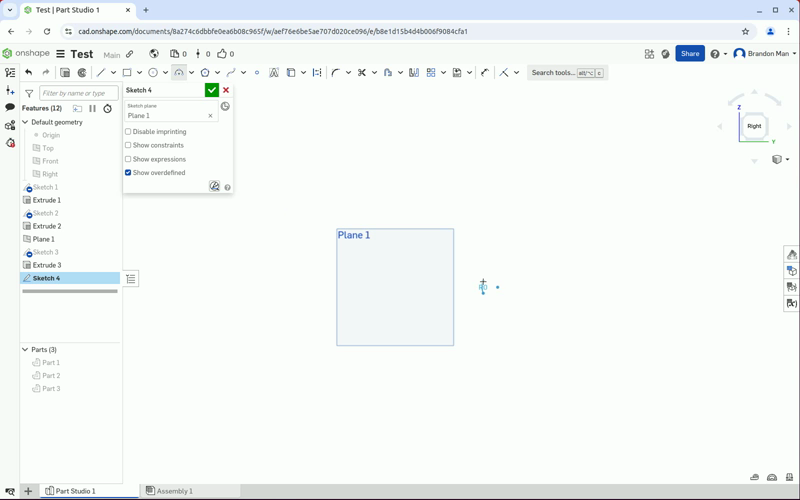
scroll(-6)
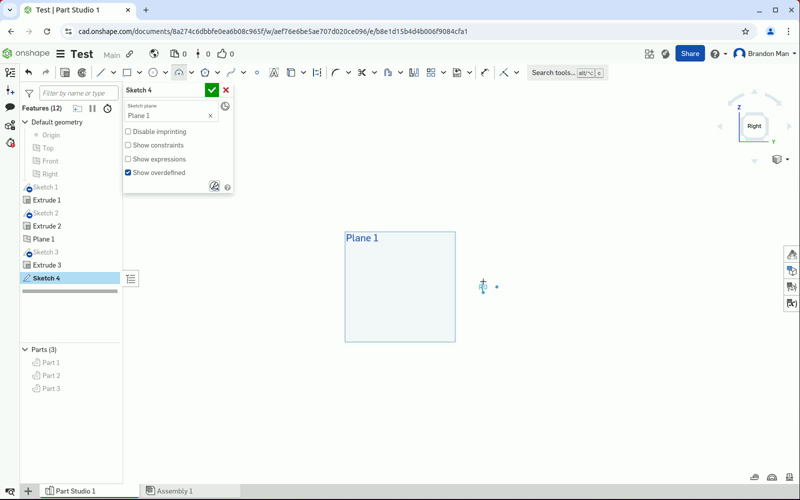
scroll(-6)
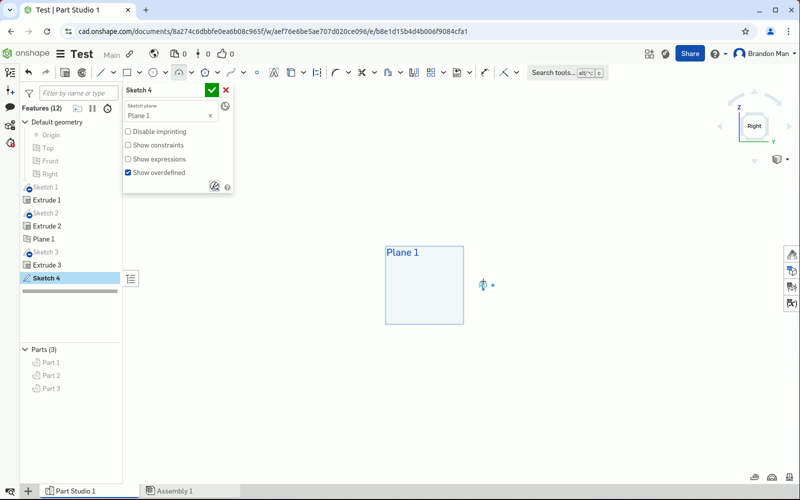
scroll(-6)
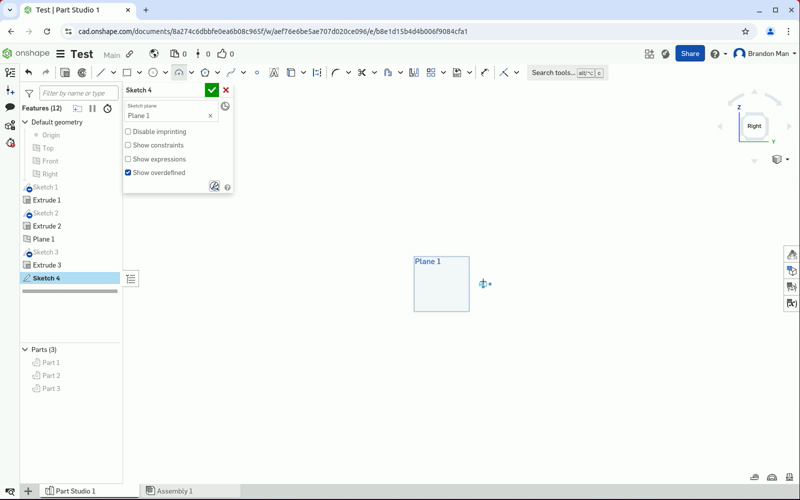
scroll(-6)
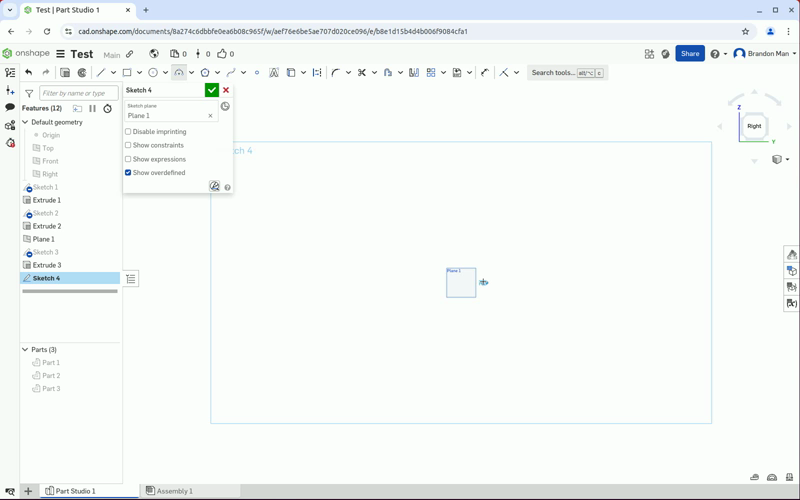
mouse_move(492, 282)
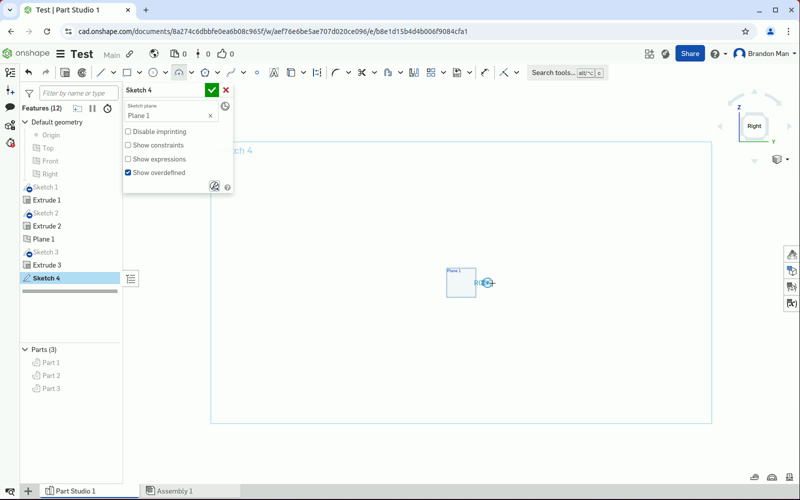
scroll(6)
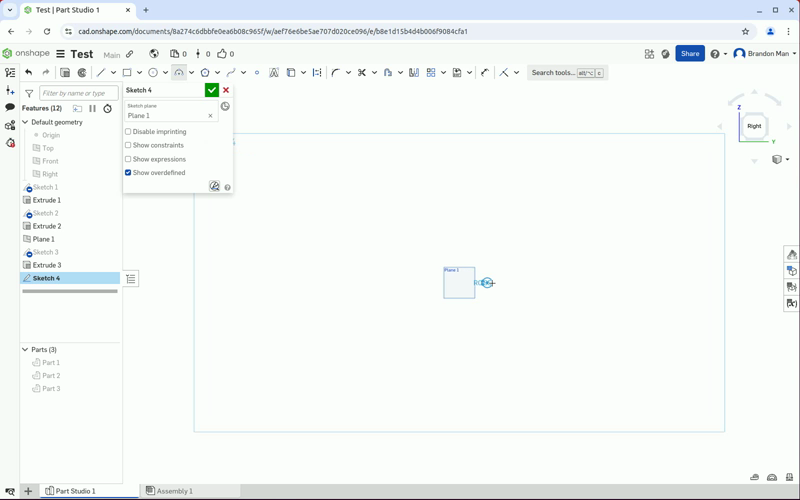
scroll(6)
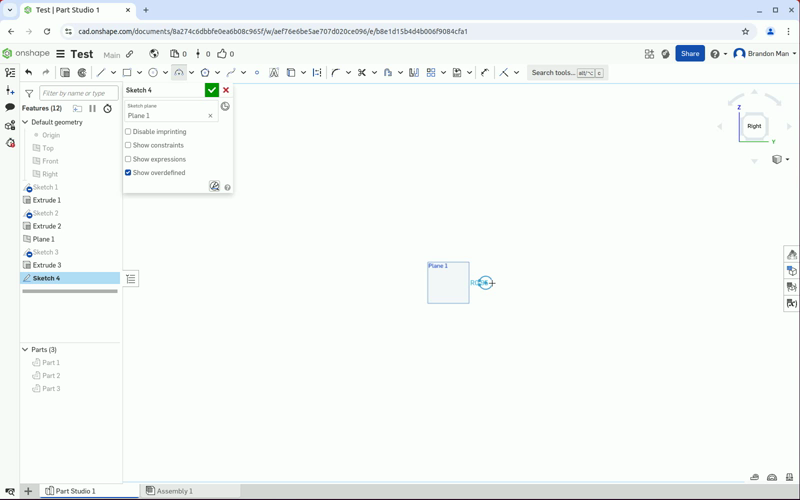
scroll(6)
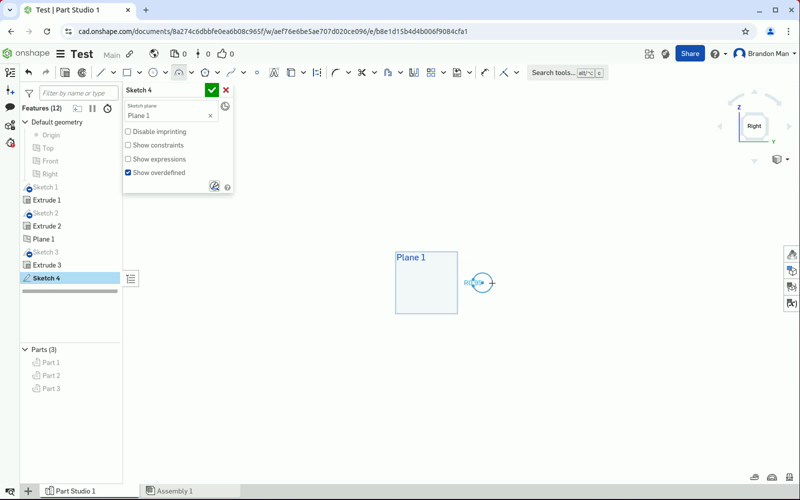
scroll(6)
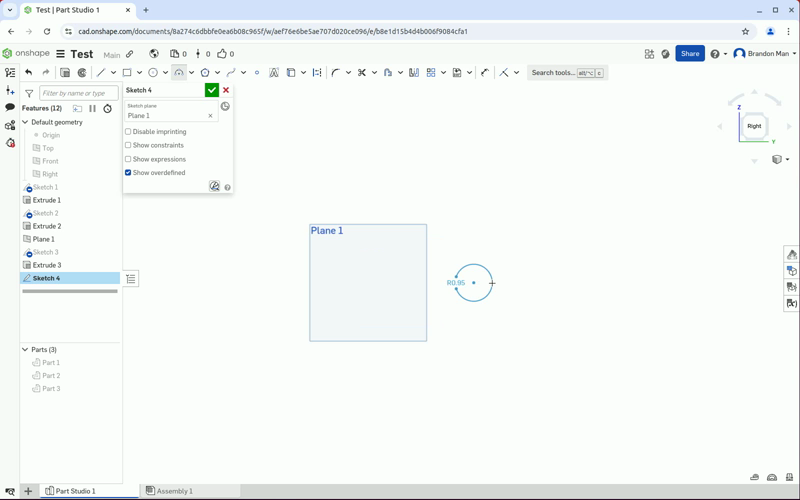
scroll(6)
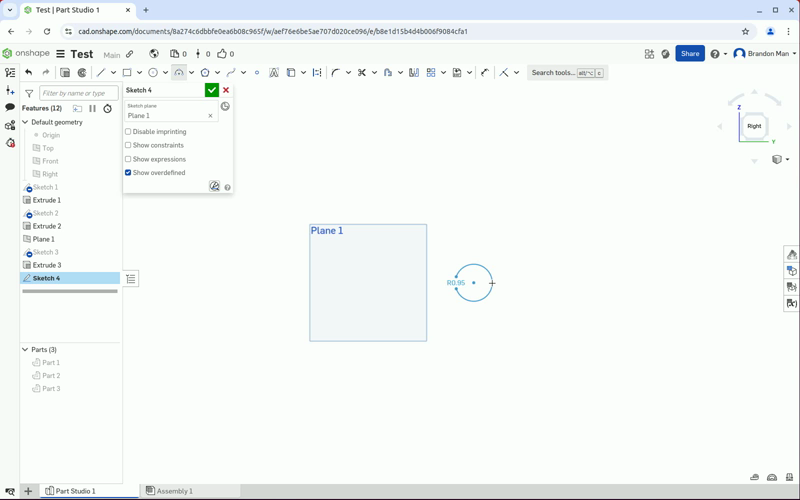
scroll(6)
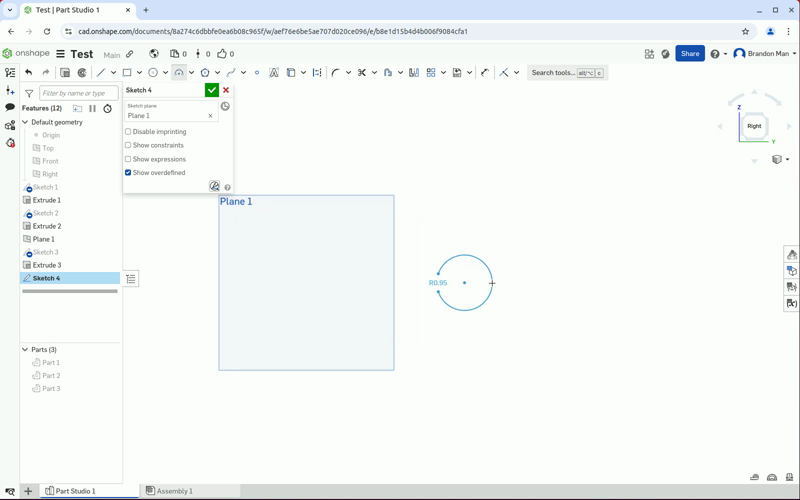
scroll(6)
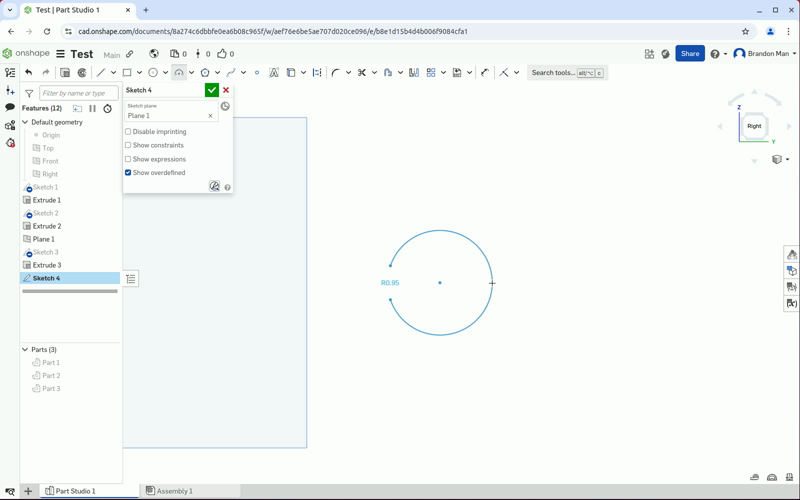
click(492, 282)
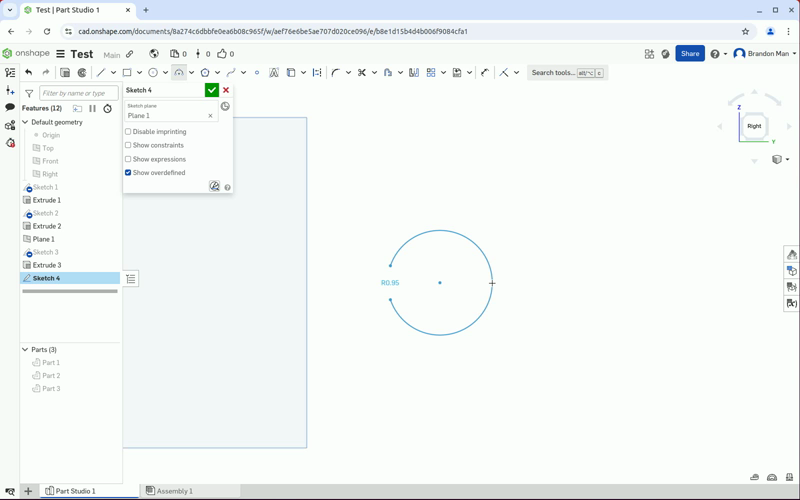
scroll(-6)
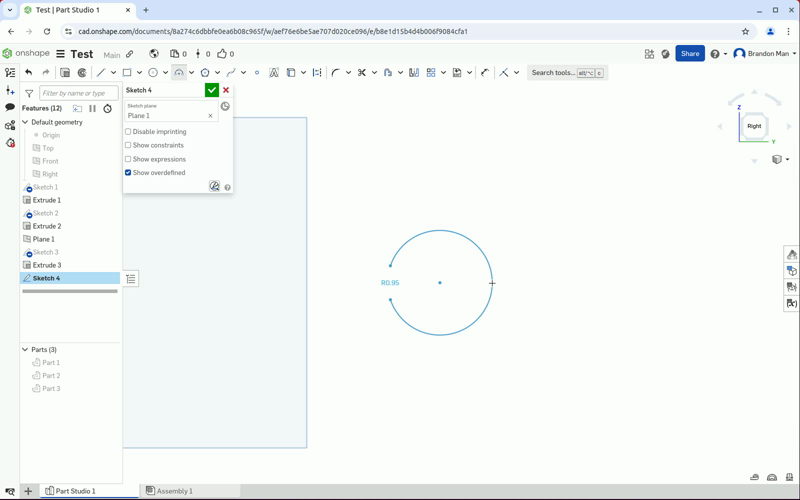
scroll(-6)
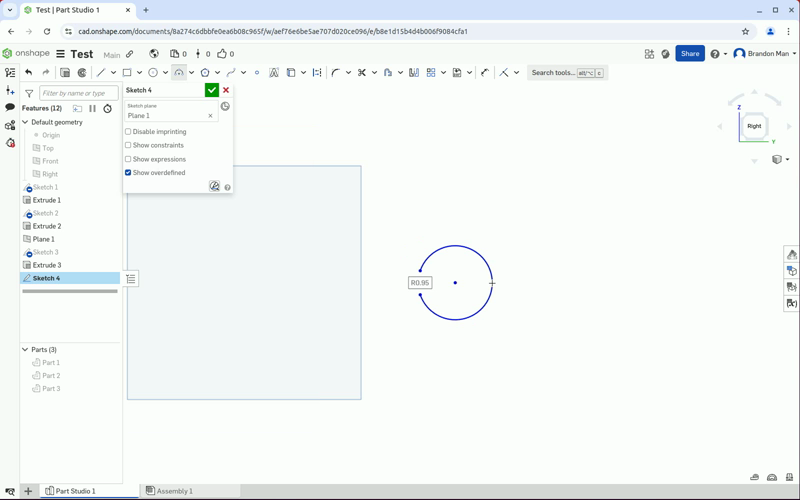
scroll(-6)
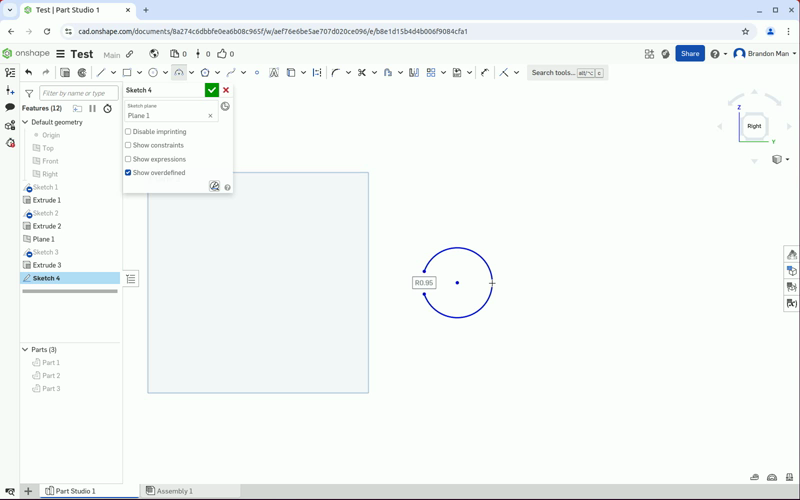
scroll(-6)
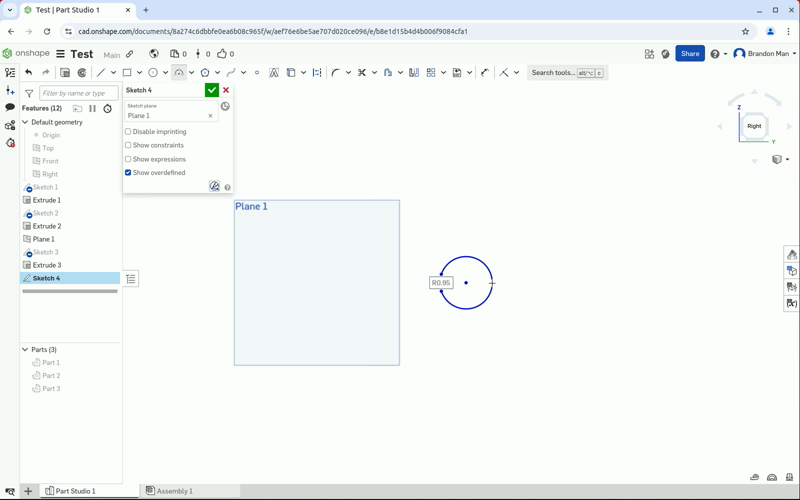
scroll(-6)
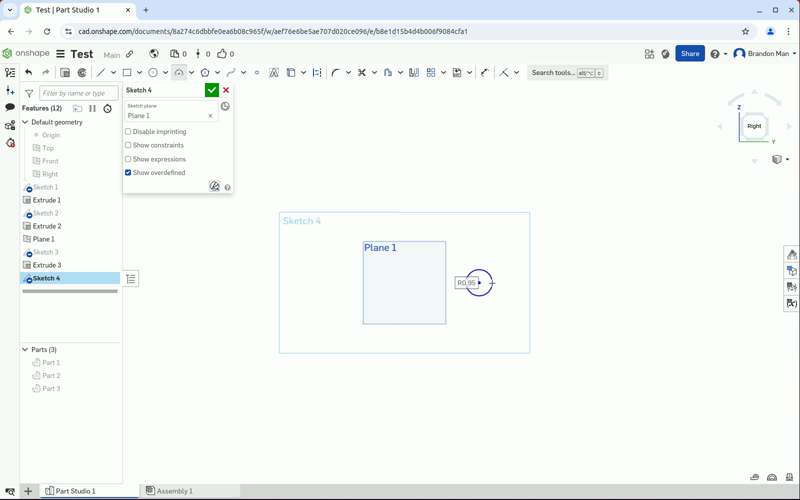
scroll(-6)
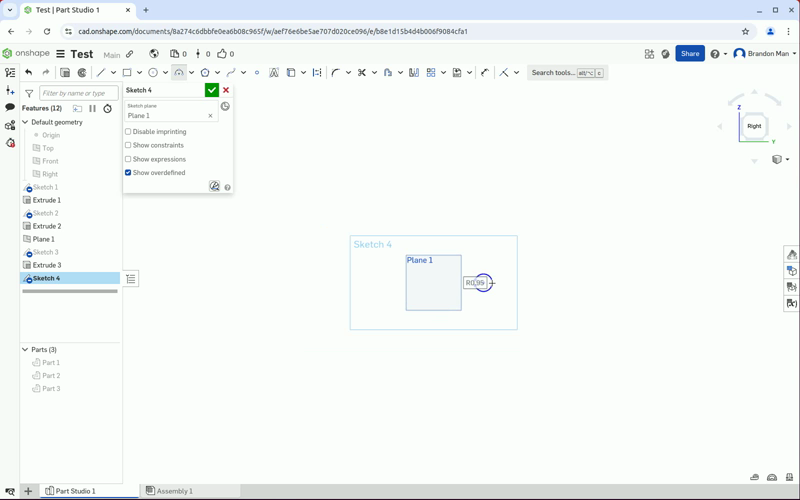
scroll(-6)
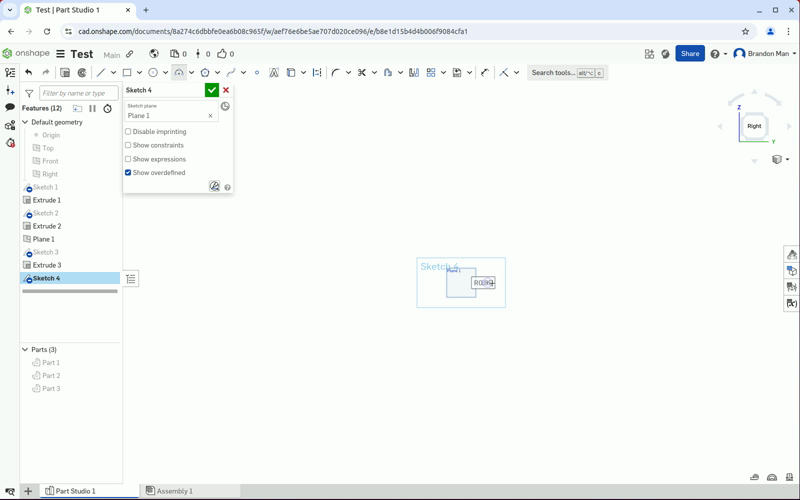
key_up(shift)
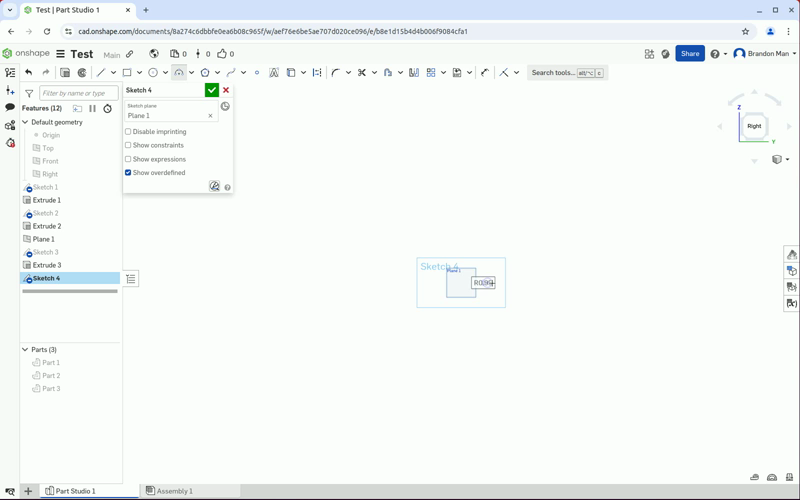
key(esc)
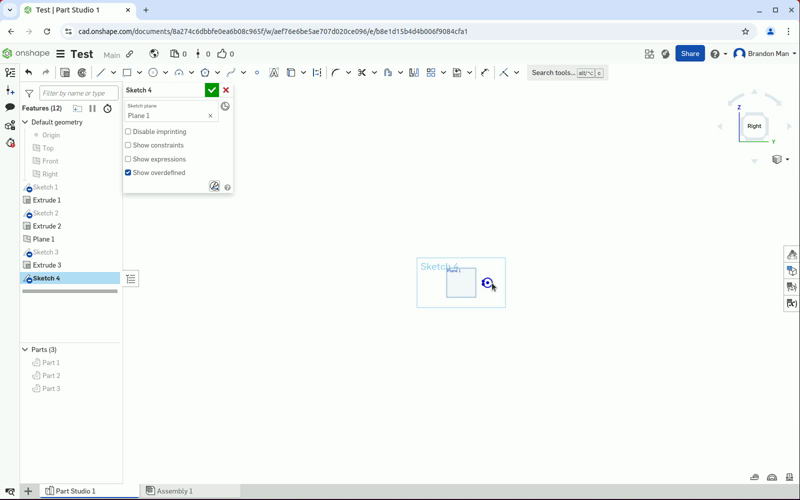
key(l)
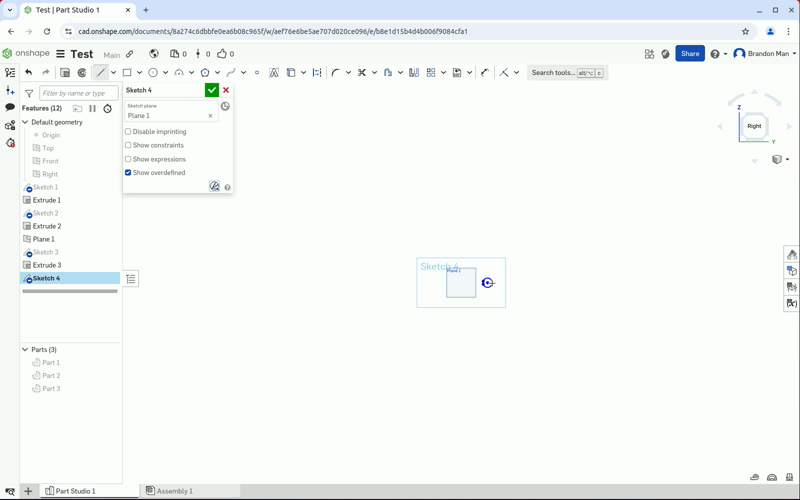
mouse_move(483, 281)
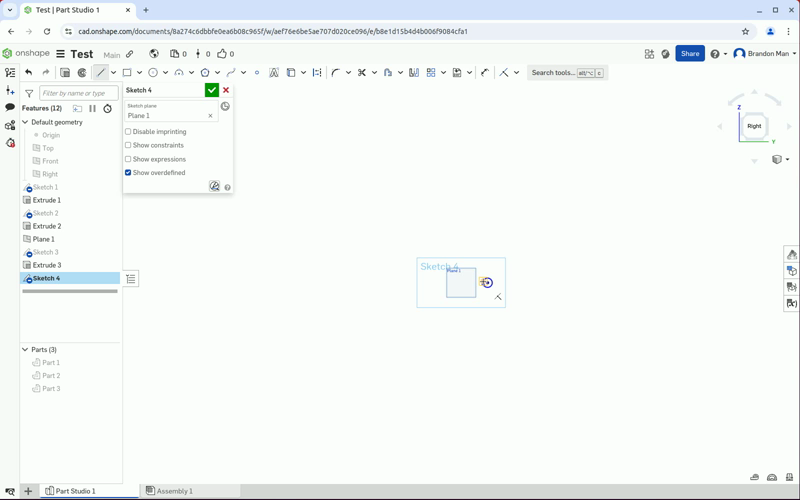
scroll(6)
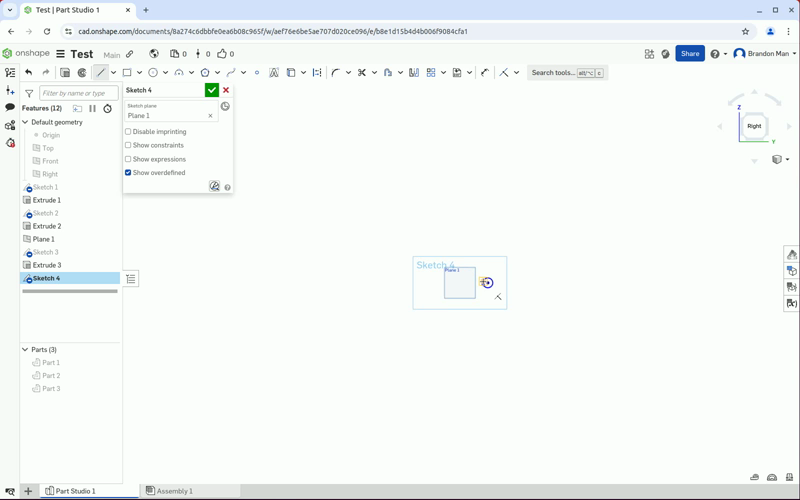
scroll(6)
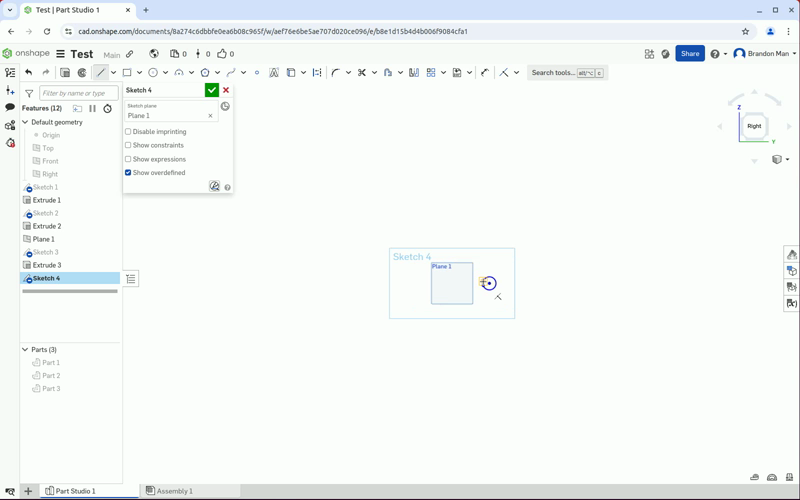
scroll(6)
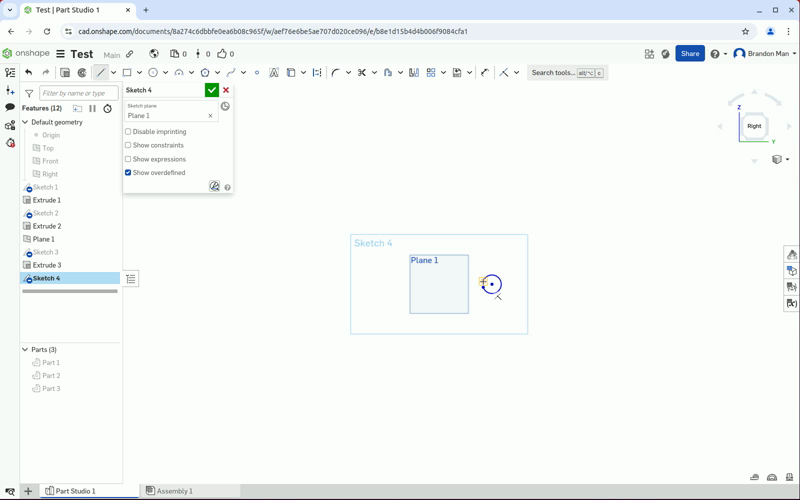
scroll(6)
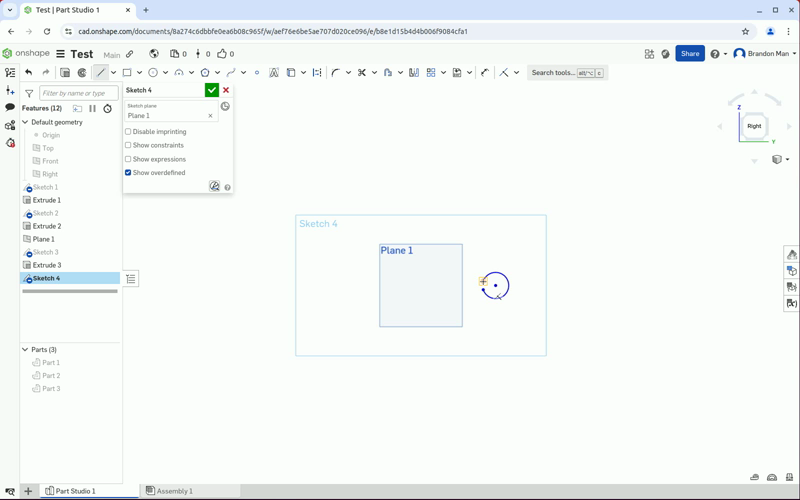
scroll(6)
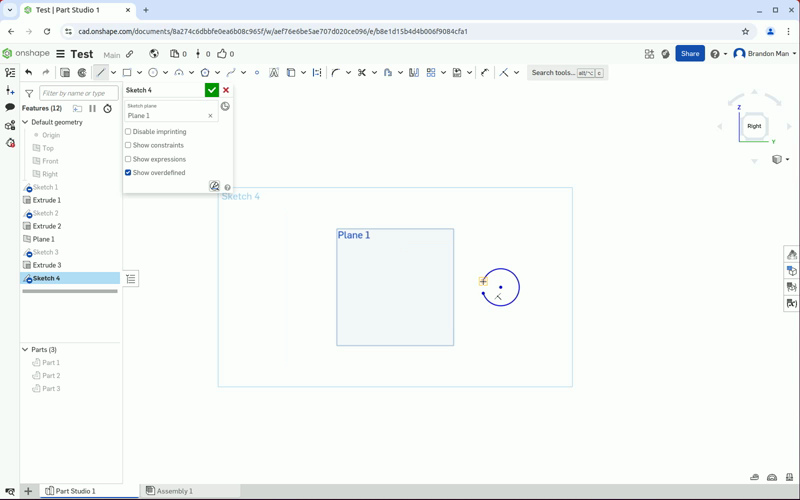
scroll(6)
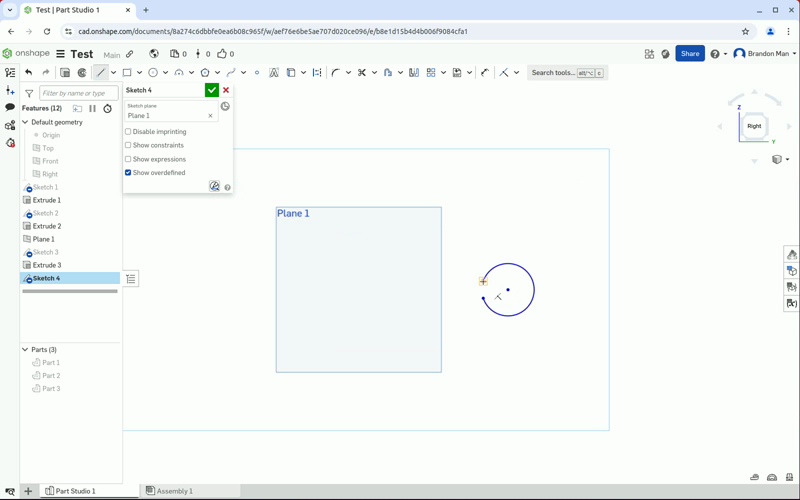
scroll(6)
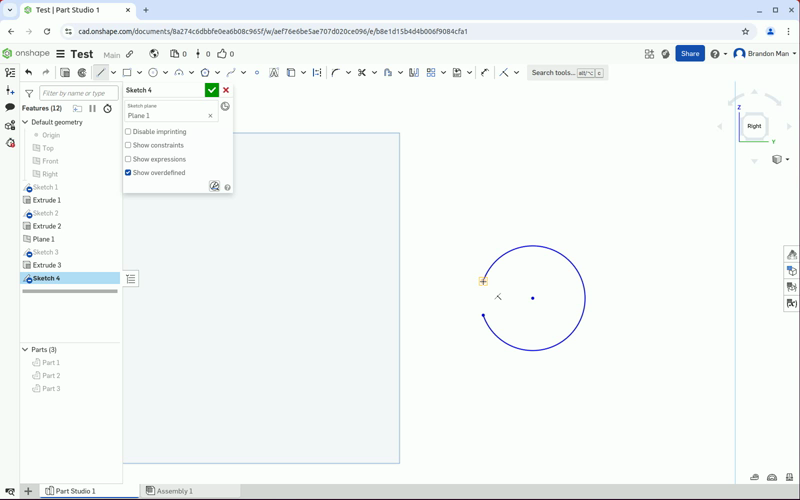
click(483, 281)
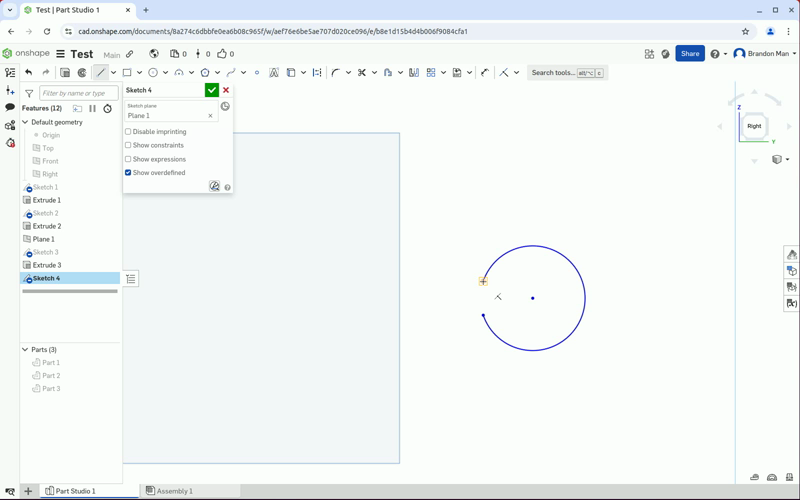
scroll(-6)
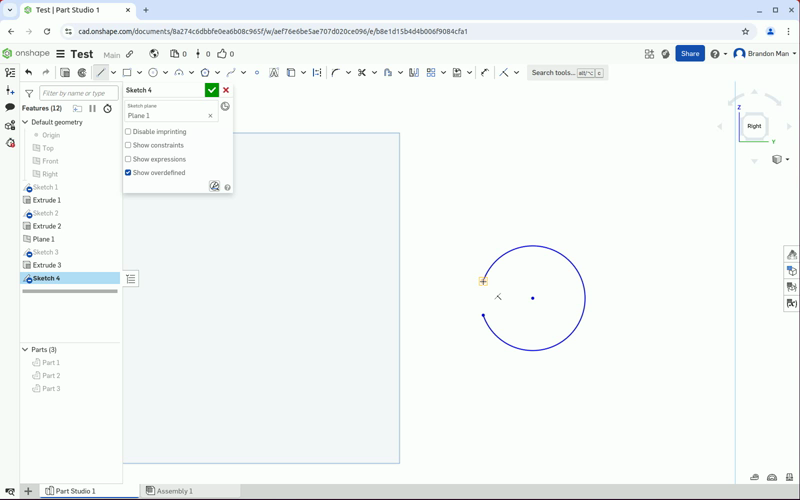
scroll(-6)
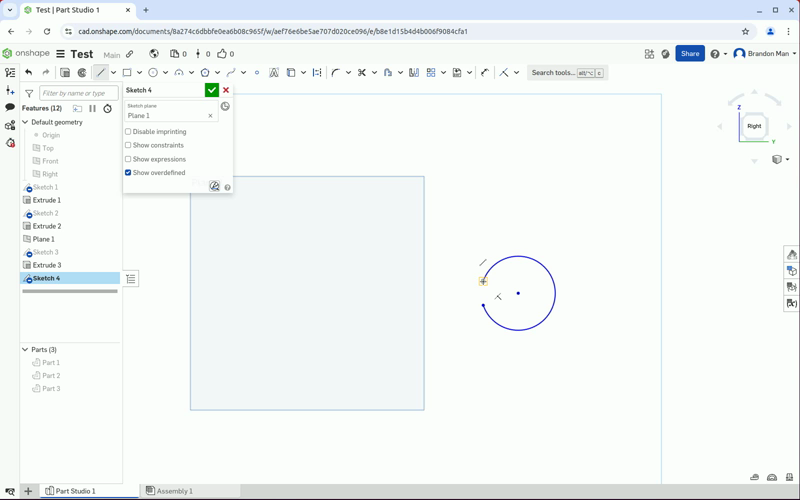
scroll(-6)
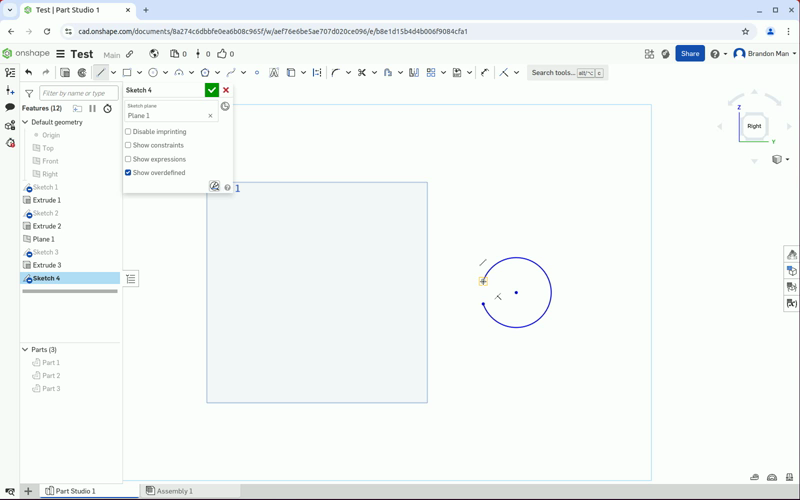
scroll(-6)
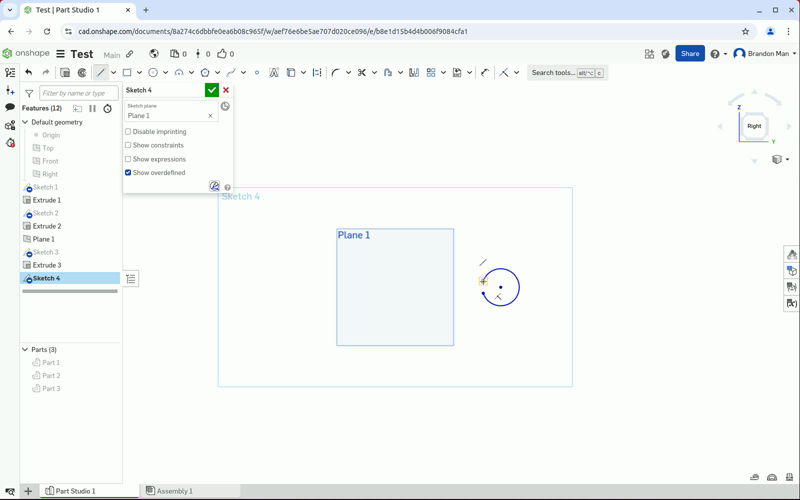
scroll(-6)
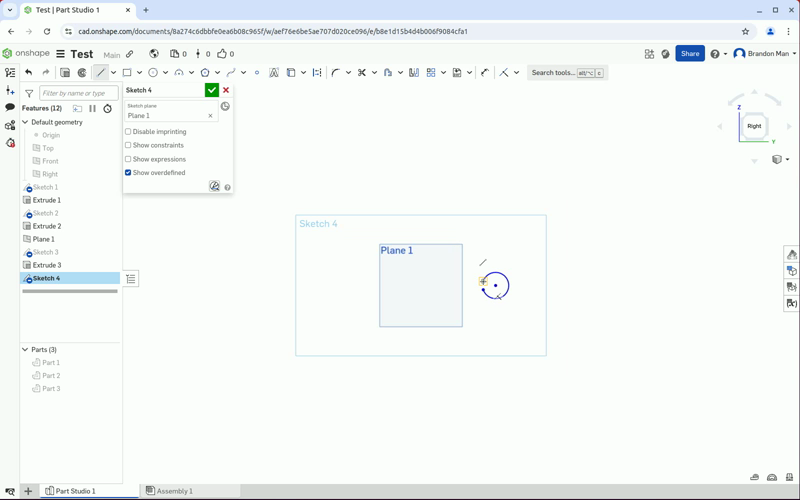
scroll(-6)
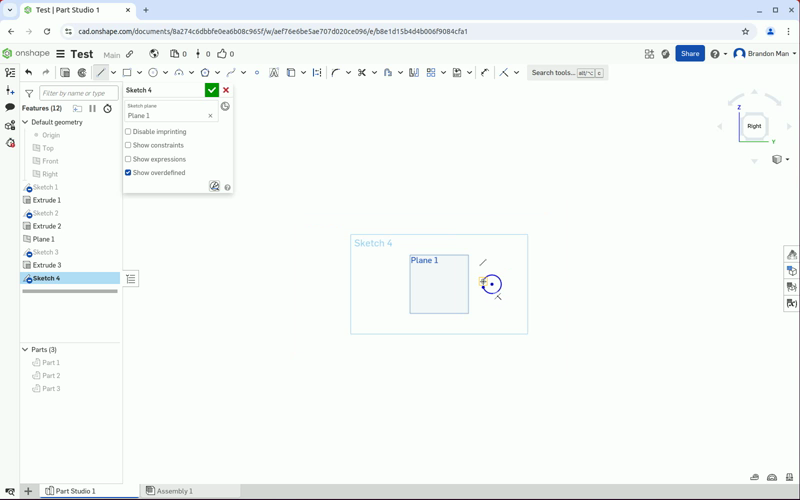
scroll(-6)
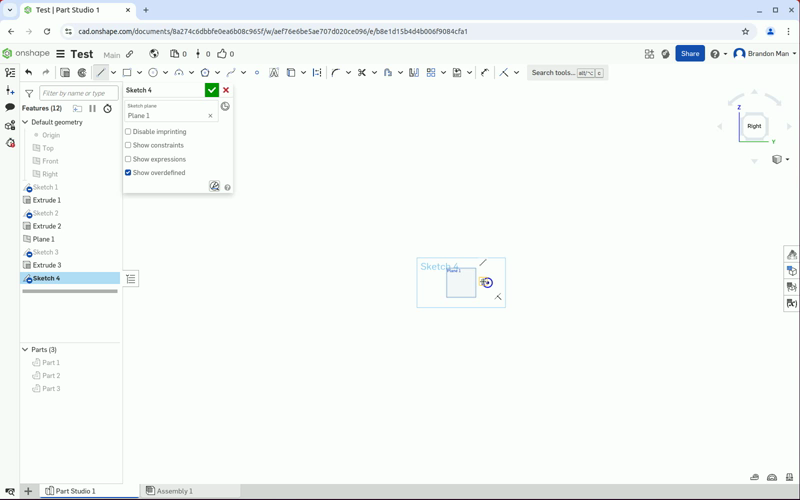
mouse_move(513, 281)
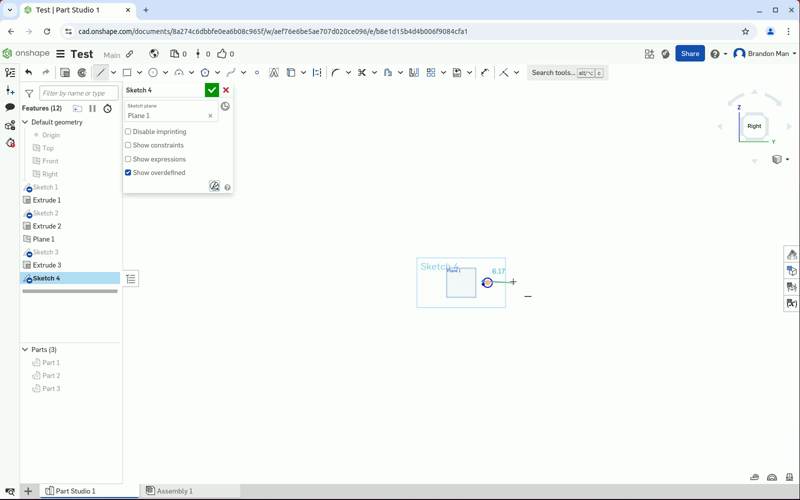
key_down(shift)
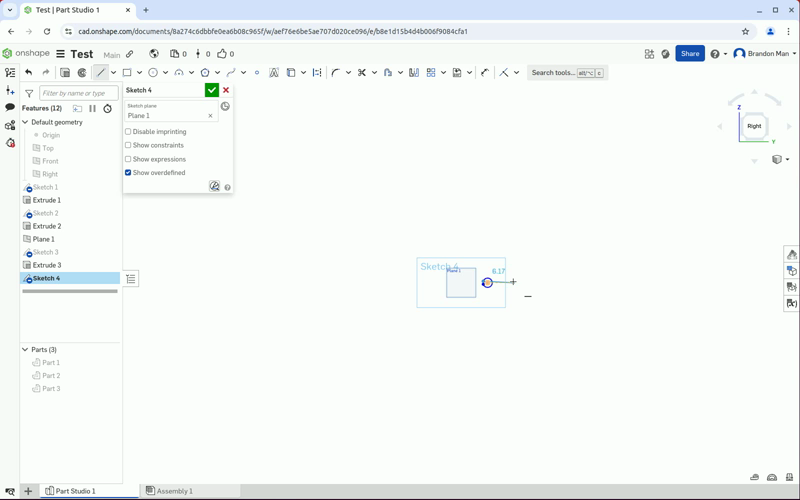
mouse_move(483, 284)
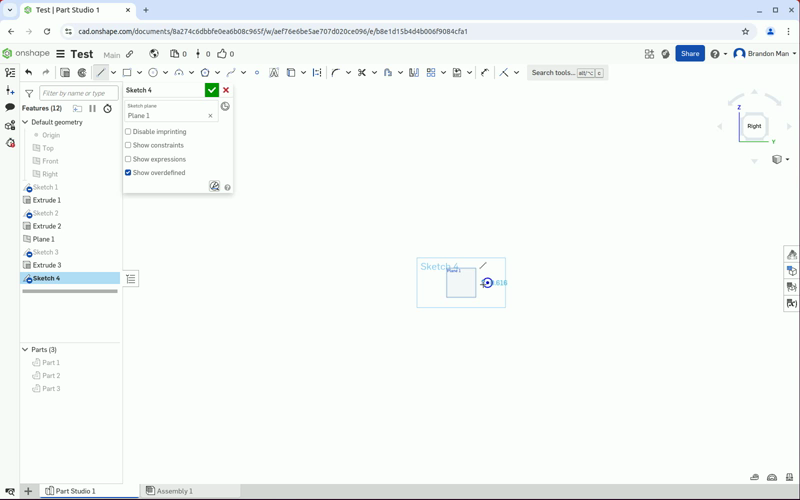
scroll(6)
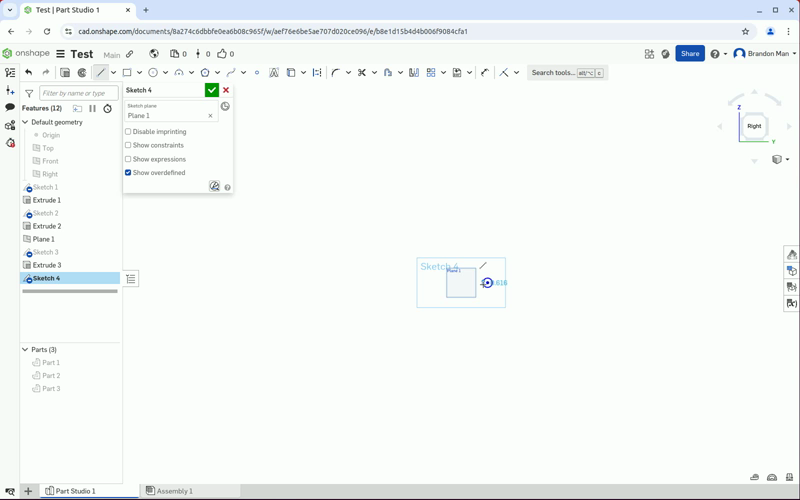
scroll(6)
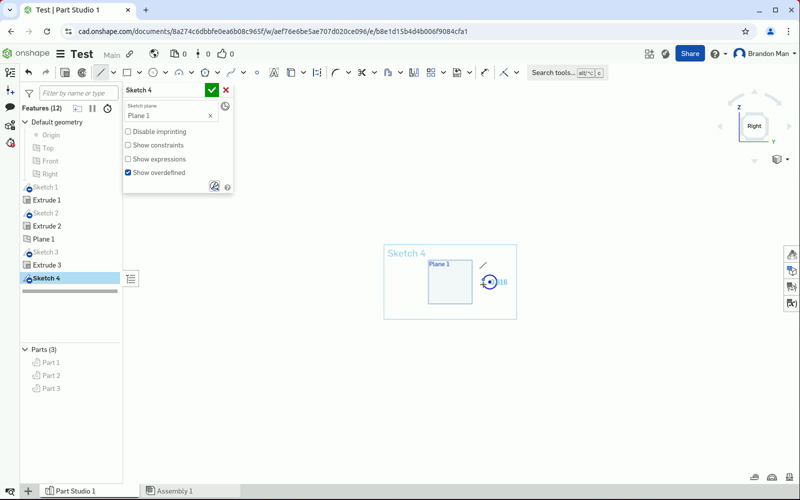
scroll(6)
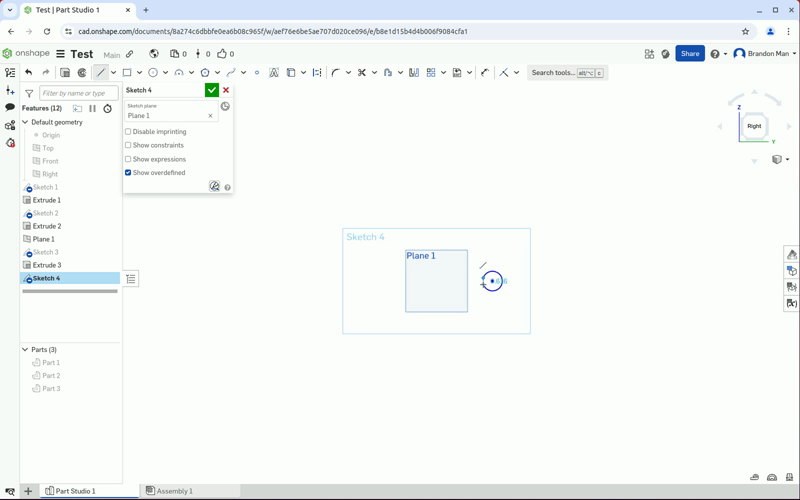
scroll(6)
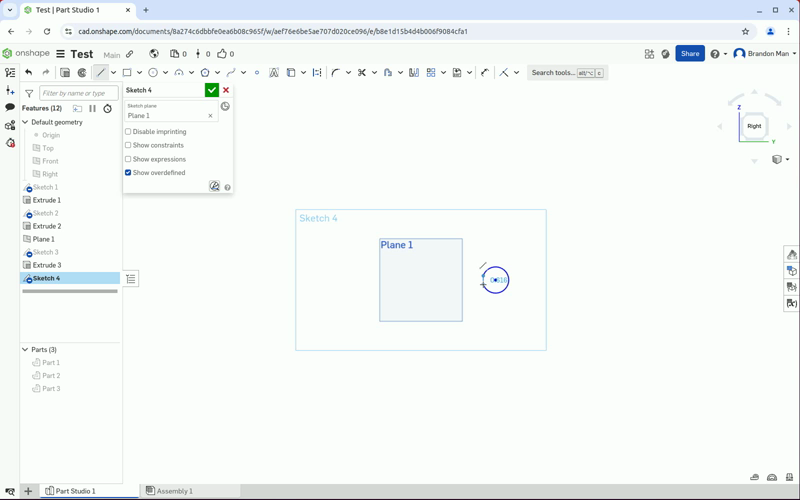
scroll(6)
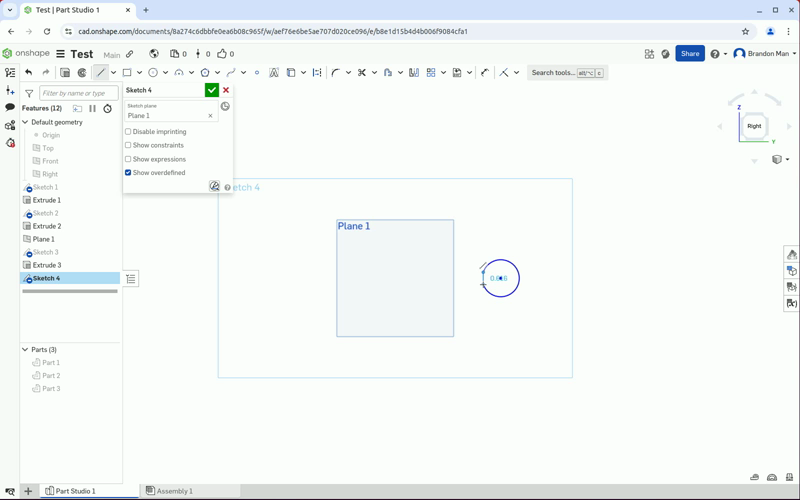
scroll(6)
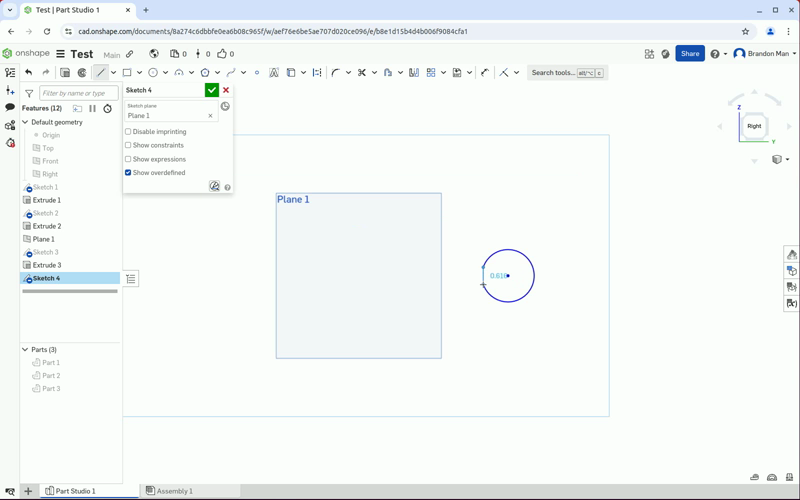
scroll(6)
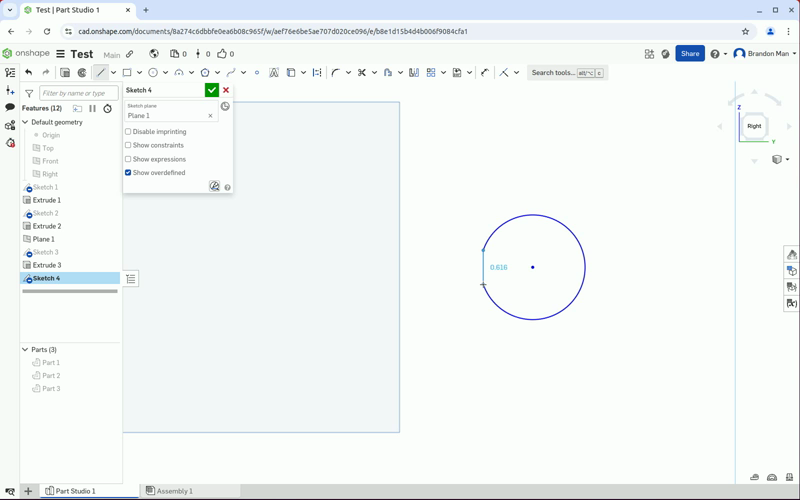
key_up(shift)
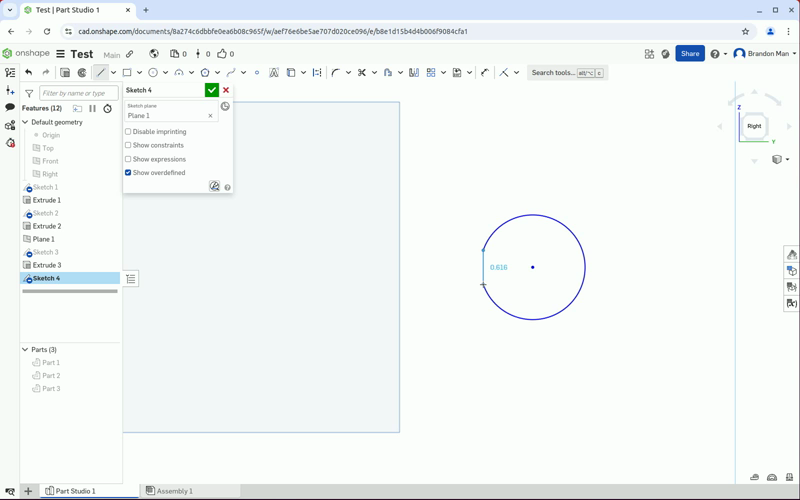
click(483, 284)
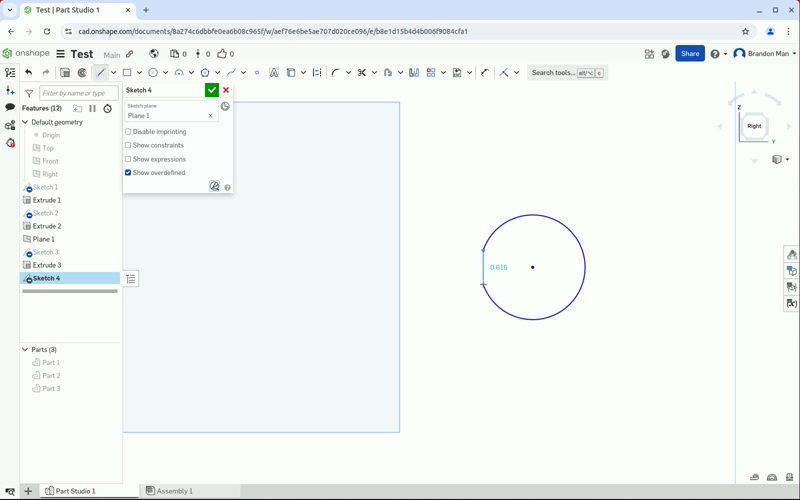
scroll(-6)
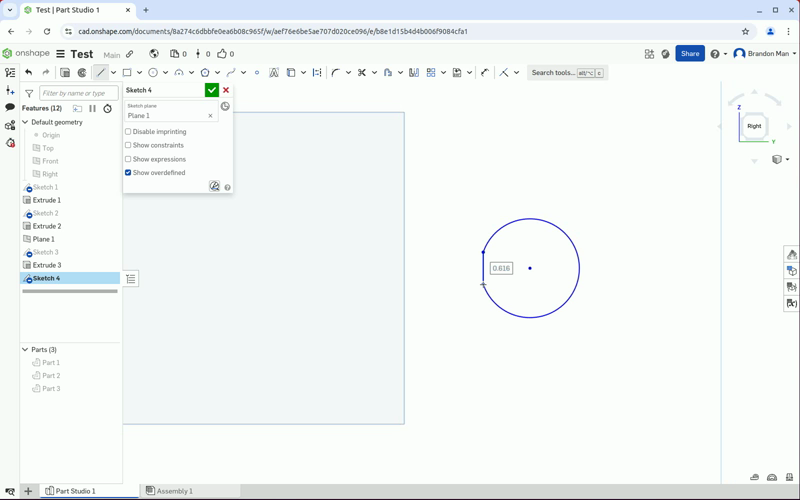
scroll(-6)
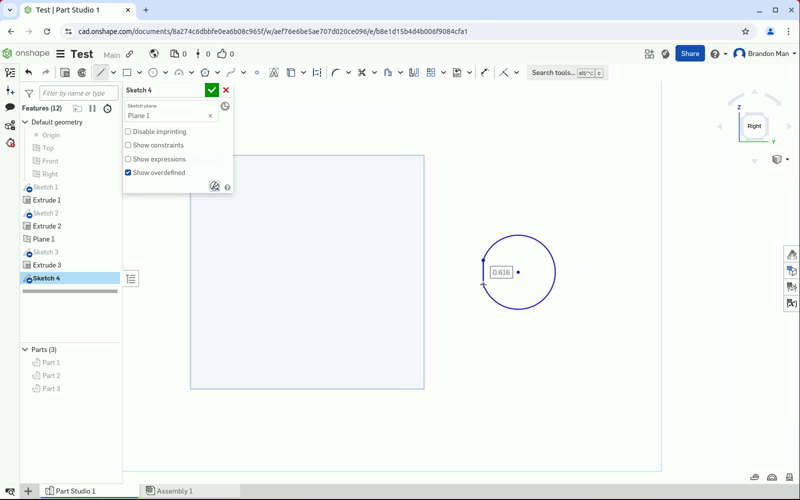
scroll(-6)
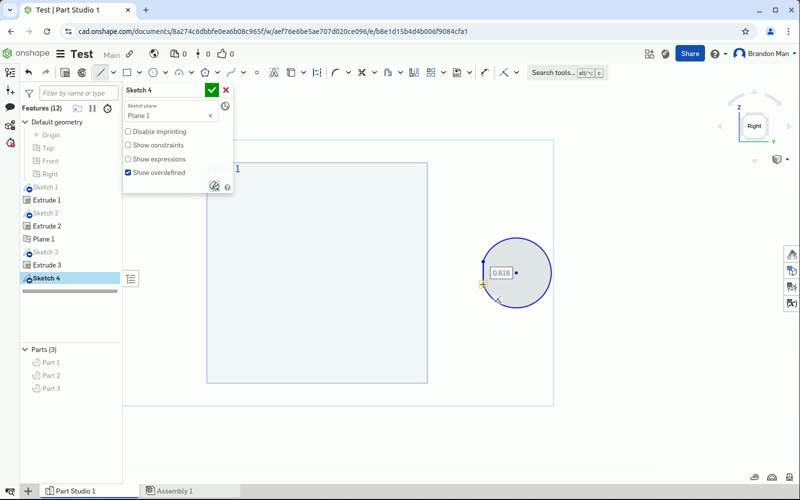
scroll(-6)
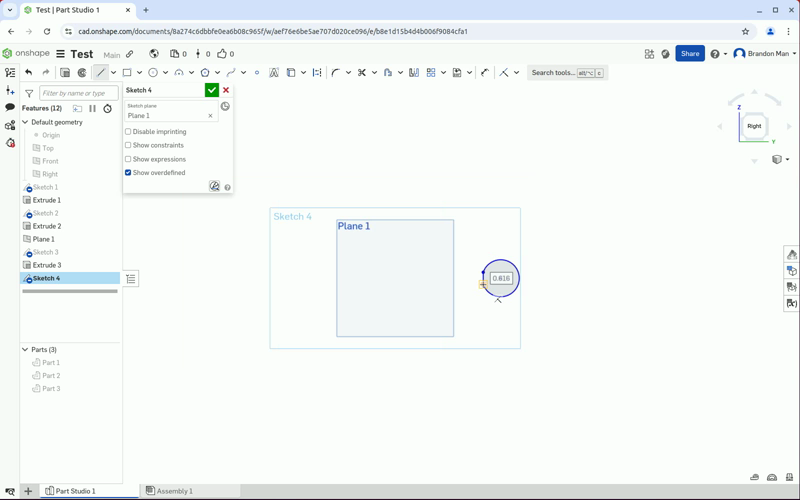
scroll(-6)
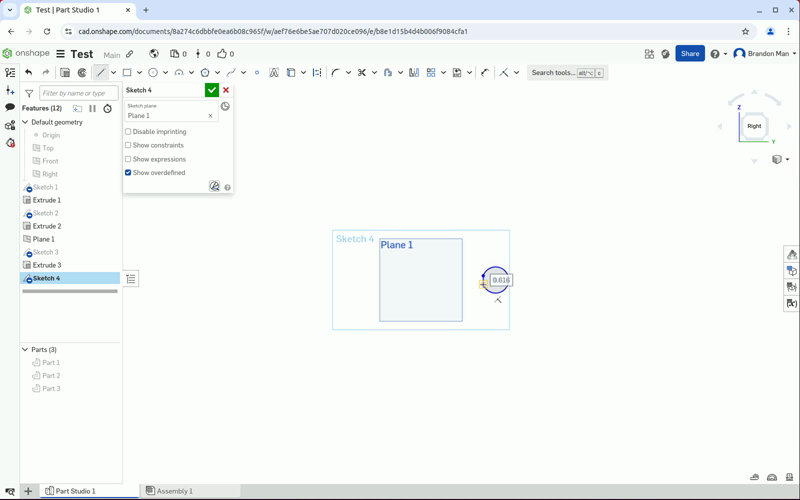
scroll(-6)
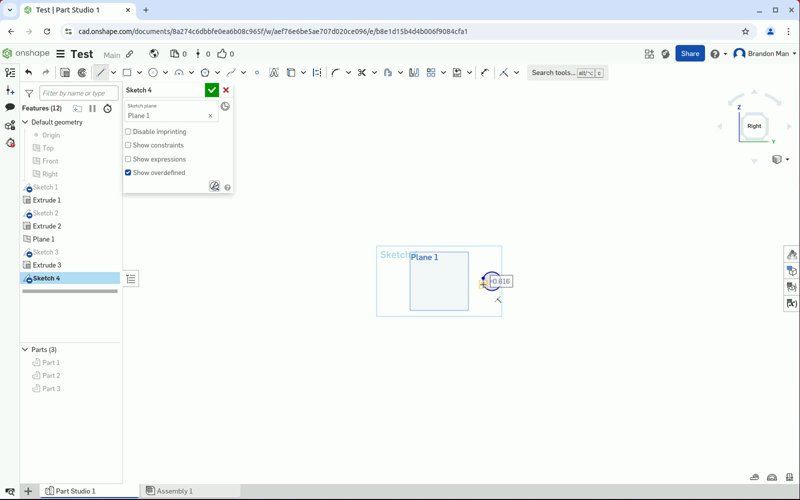
scroll(-6)
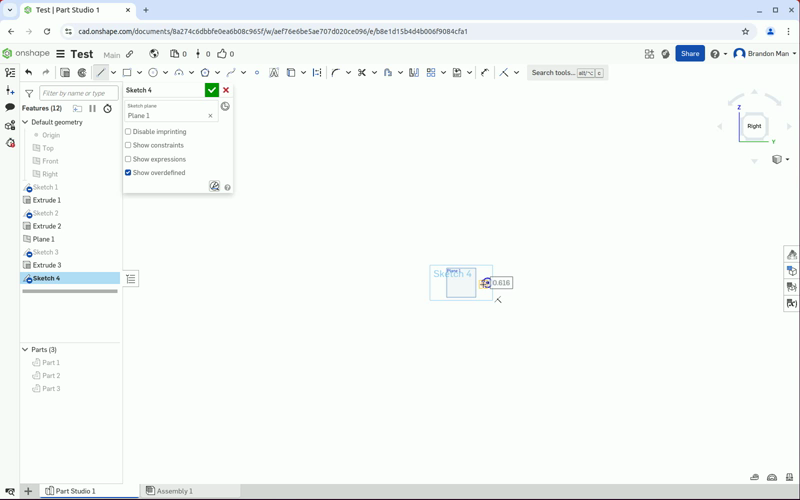
key(esc)
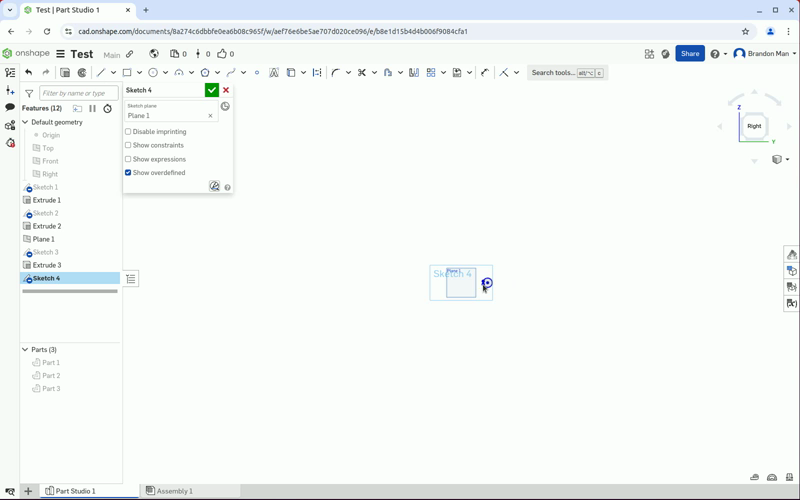
key(c)
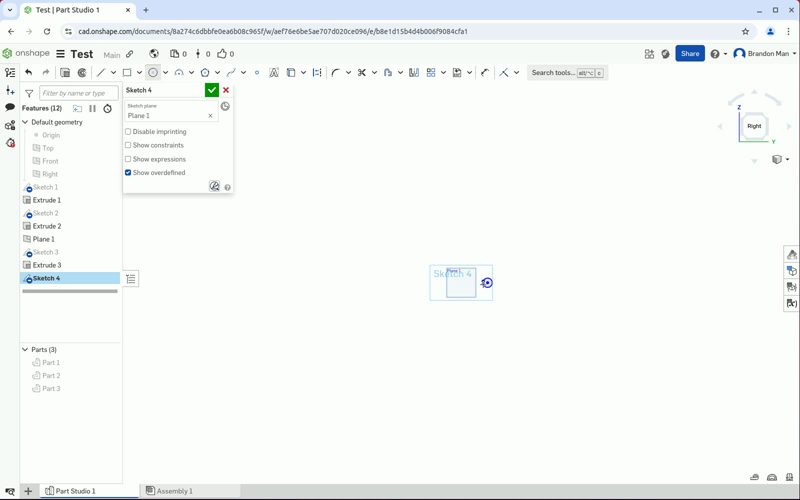
key_down(shift)
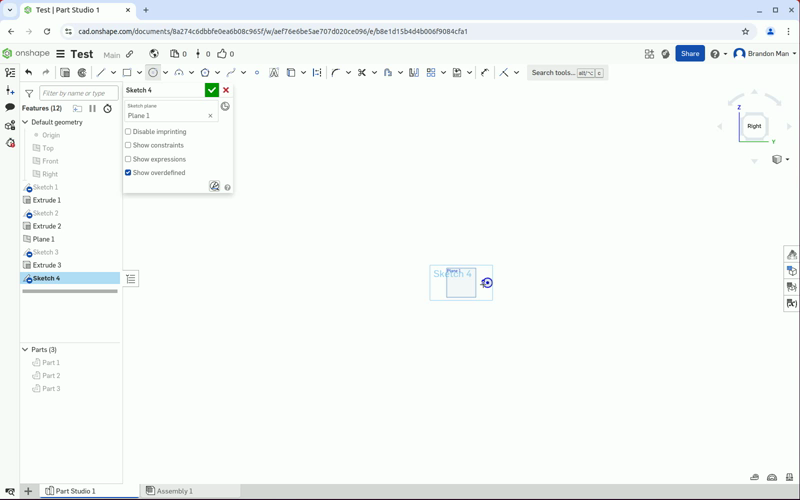
mouse_move(487, 282)
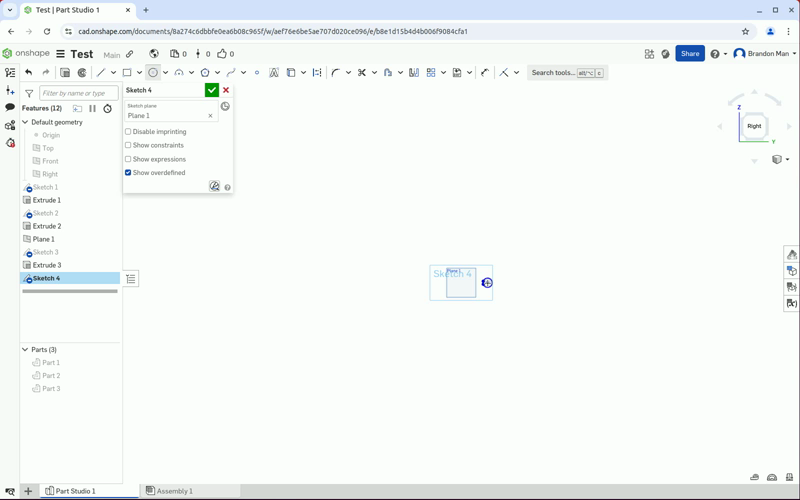
click(487, 282)
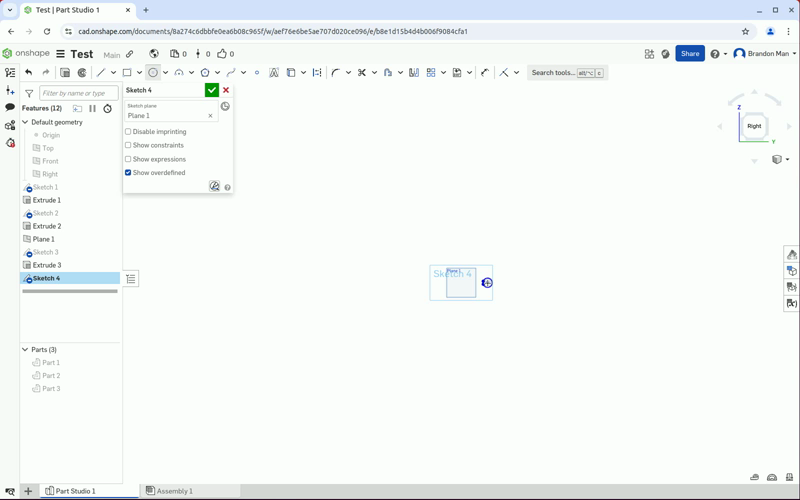
key_up(shift)
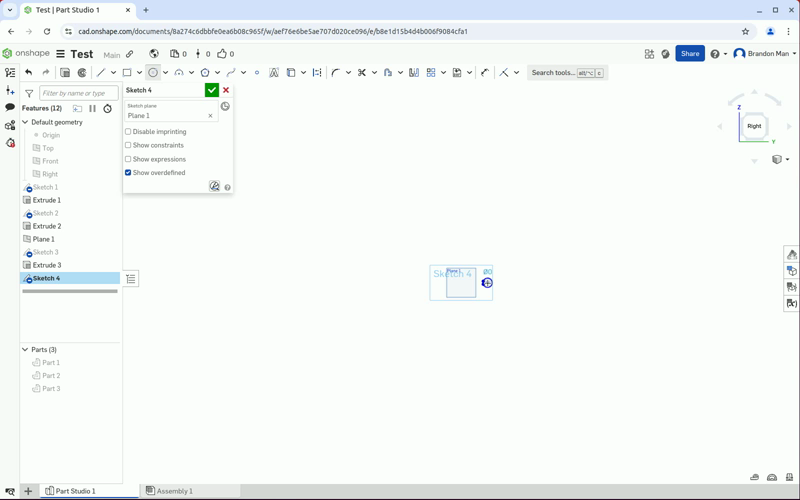
mouse_move(489, 282)
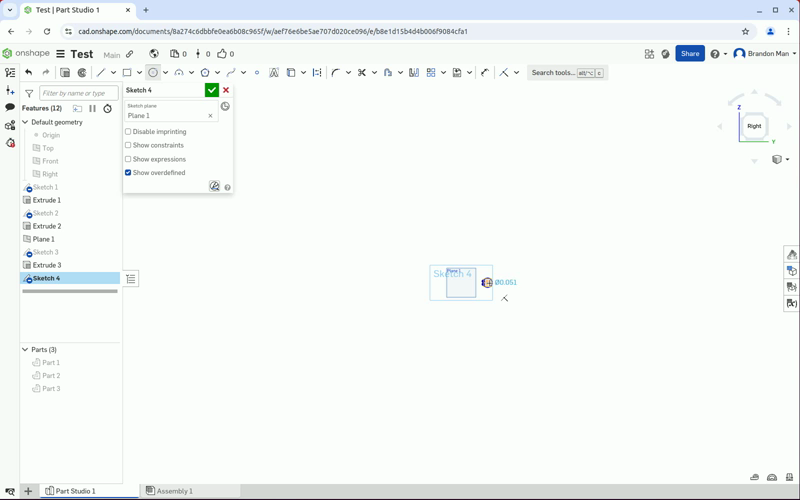
scroll(6)
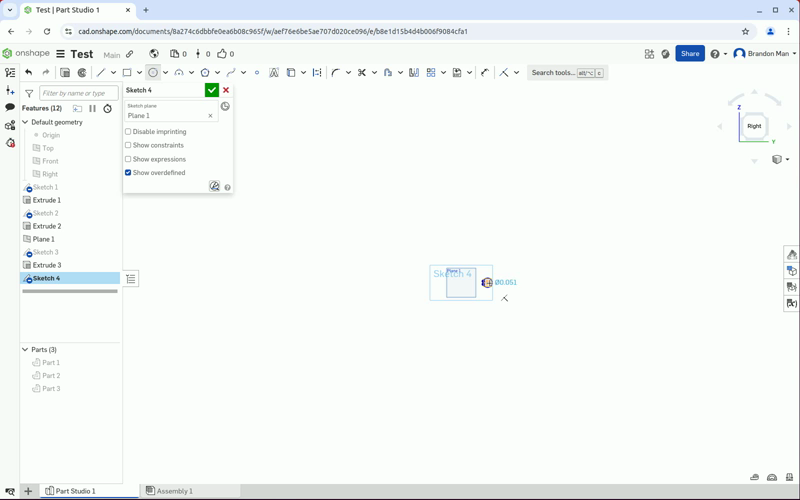
scroll(6)
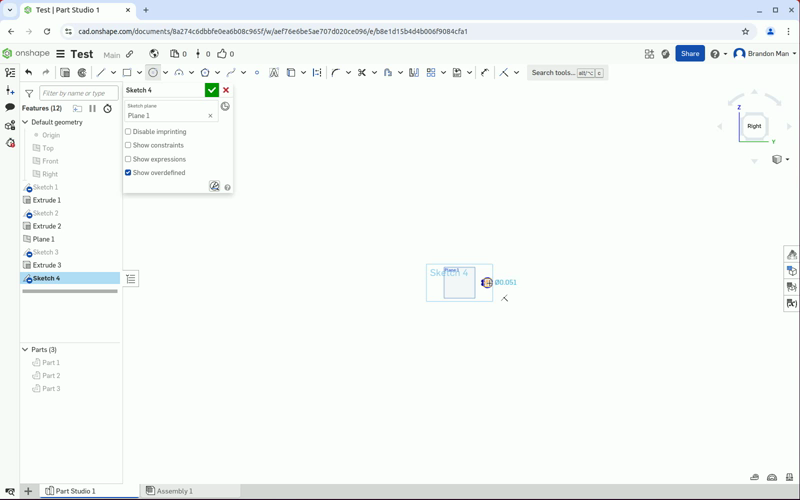
scroll(6)
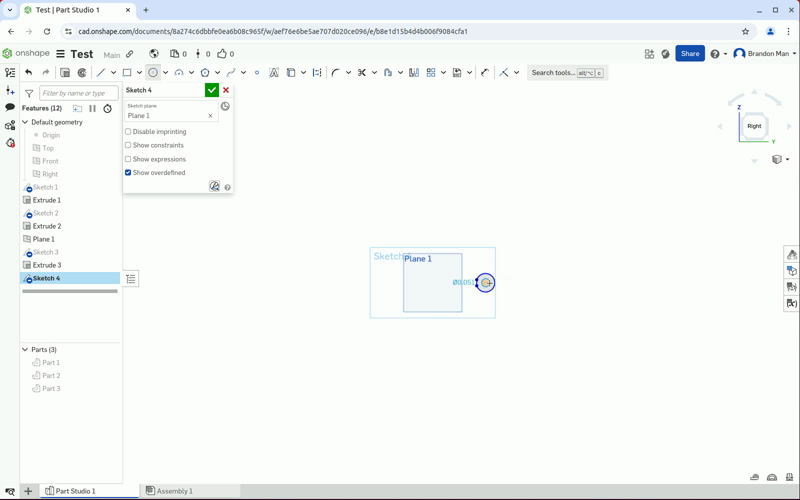
scroll(6)
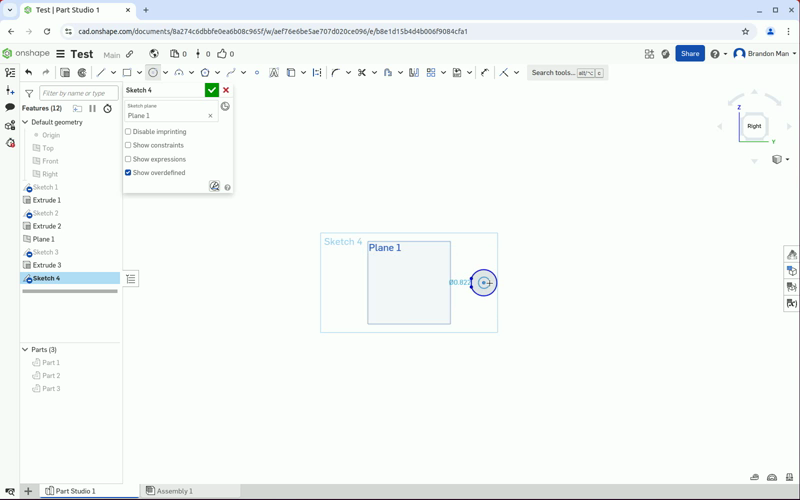
scroll(6)
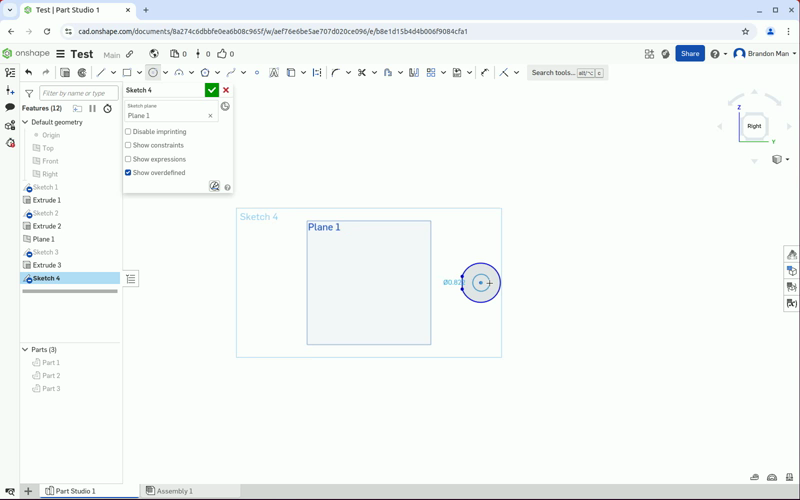
scroll(6)
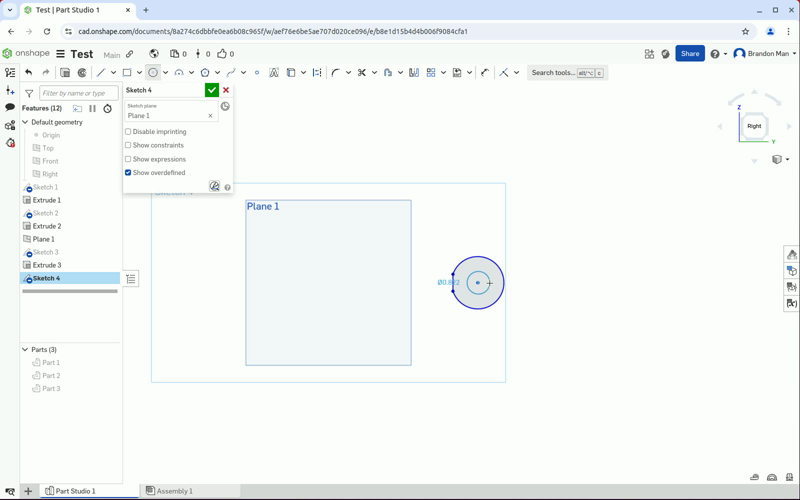
scroll(6)
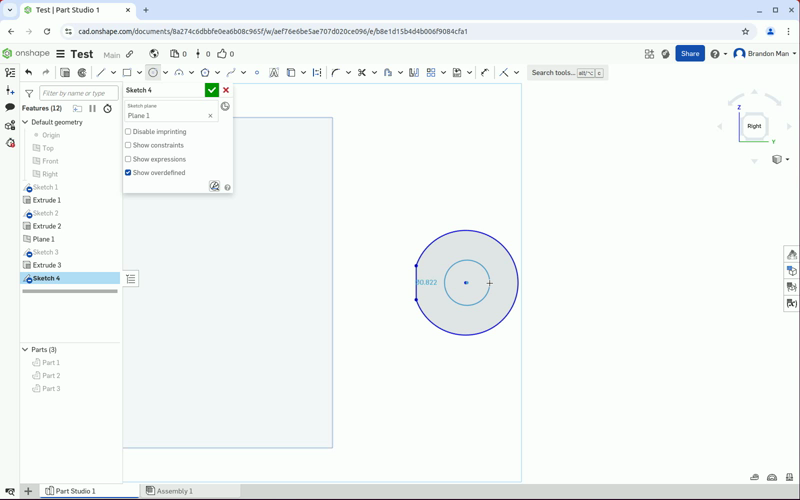
click(489, 282)
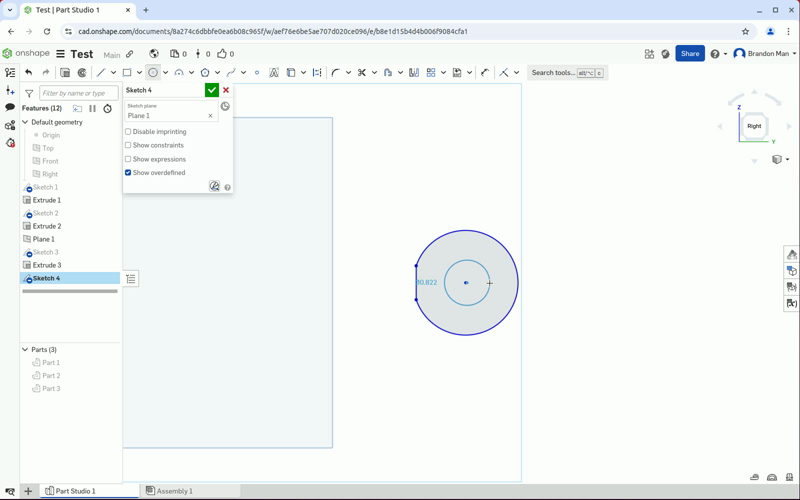
scroll(-6)
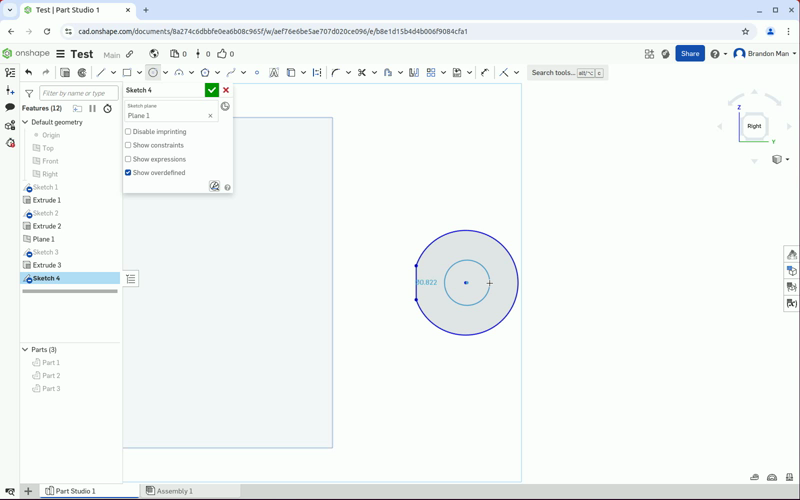
scroll(-6)
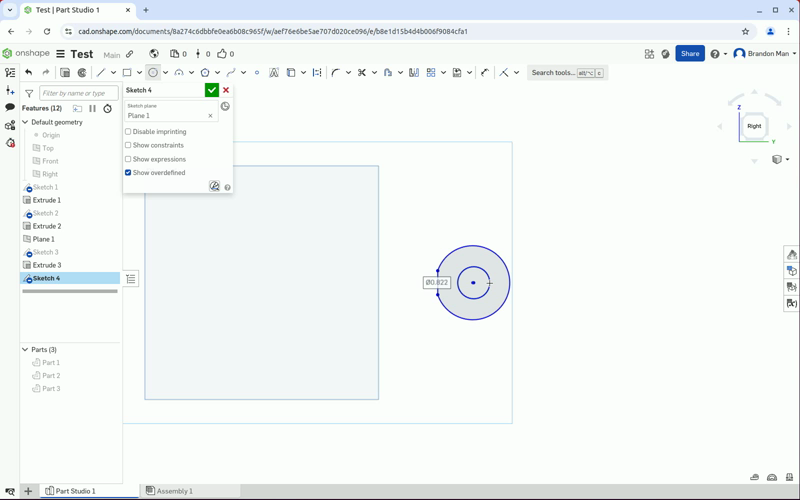
scroll(-6)
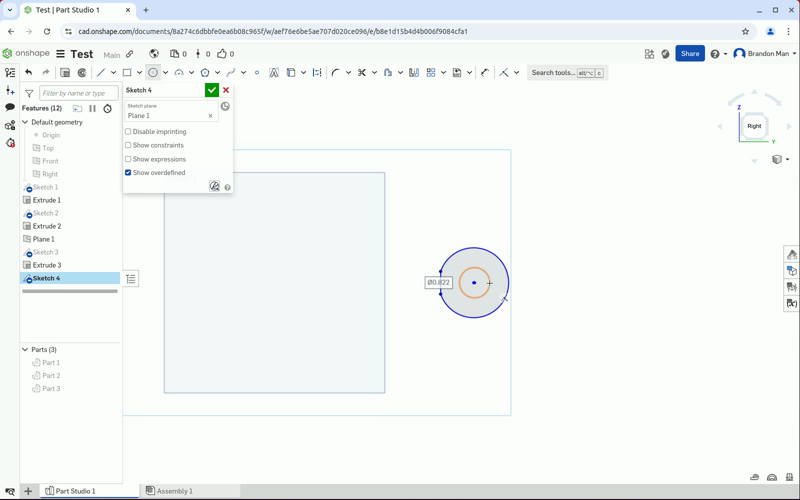
scroll(-6)
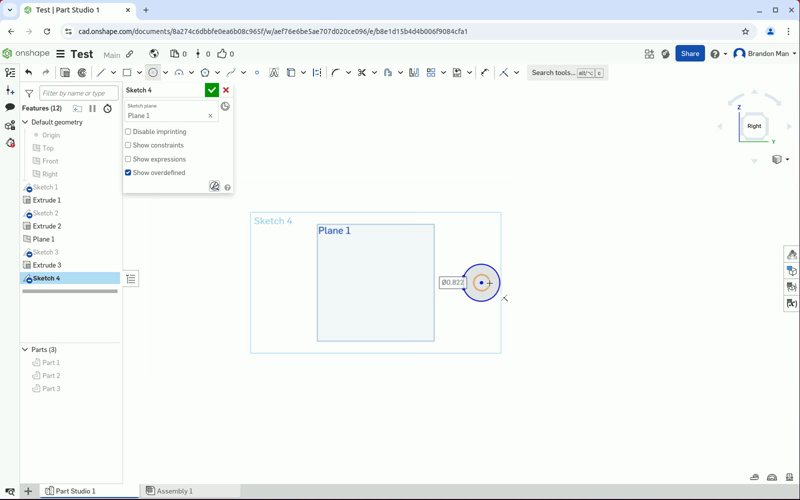
scroll(-6)
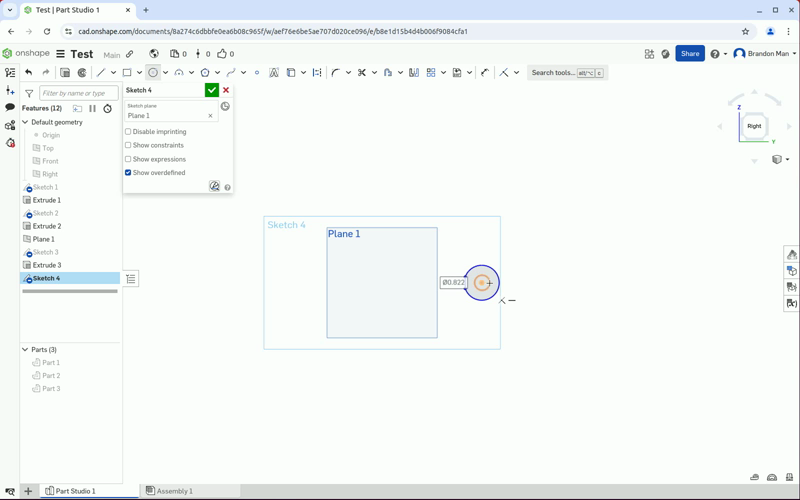
scroll(-6)
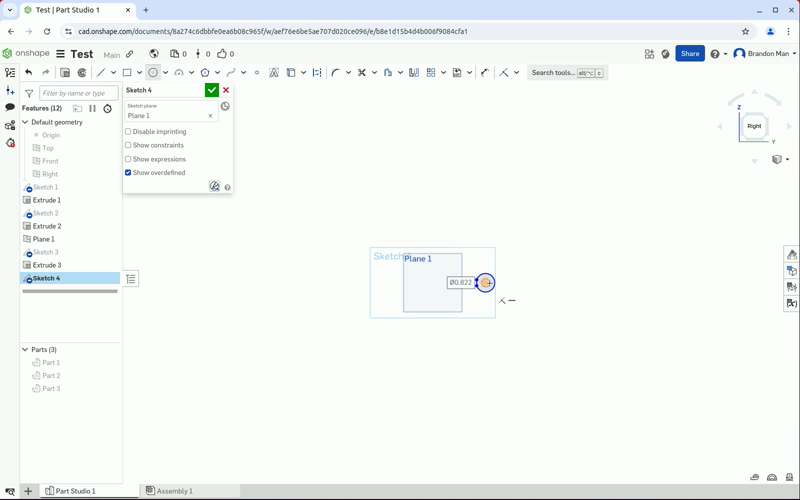
scroll(-6)
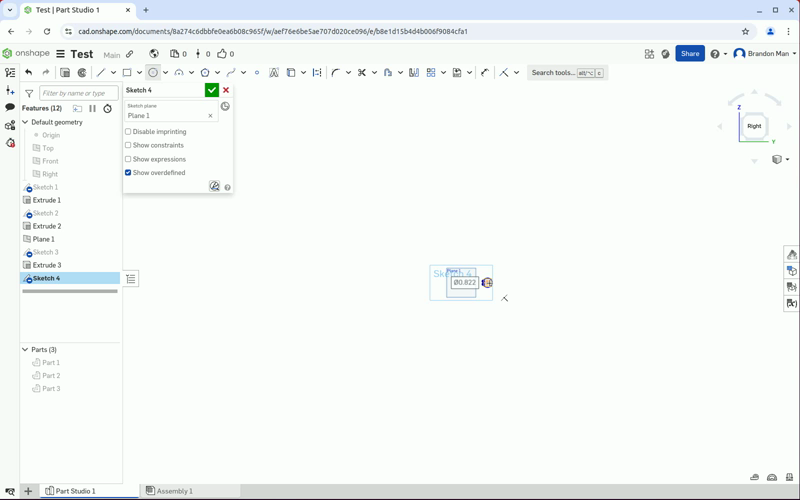
key(esc)
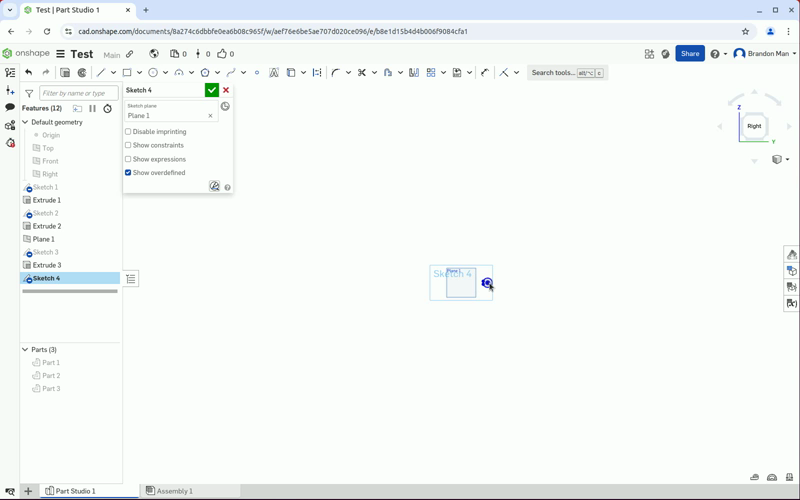
mouse_move(489, 281)
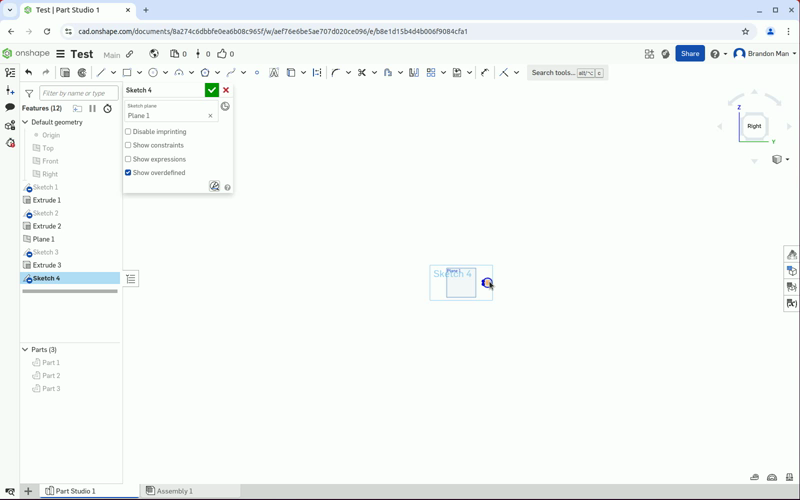
scroll(6)
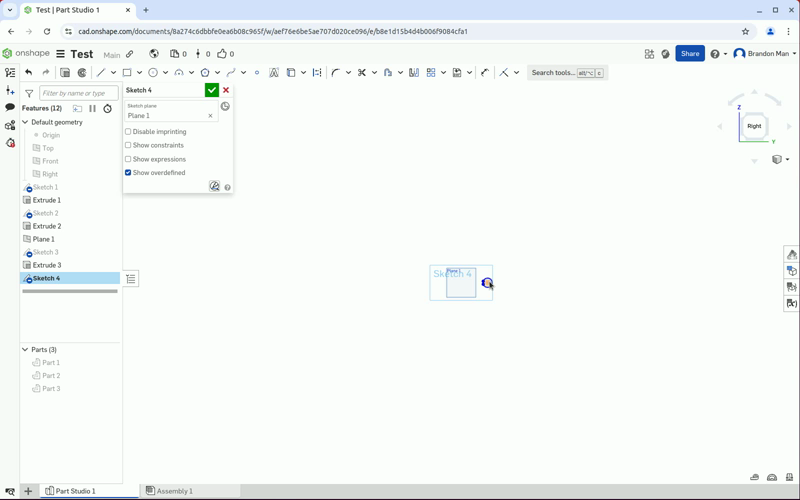
scroll(6)
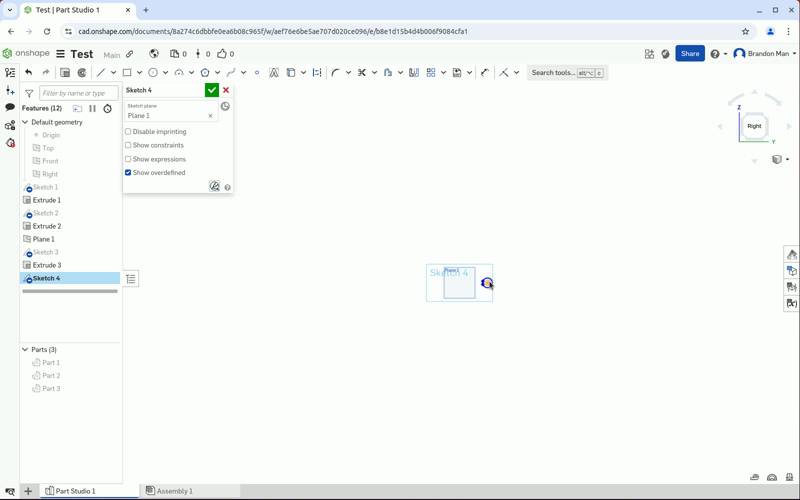
scroll(6)
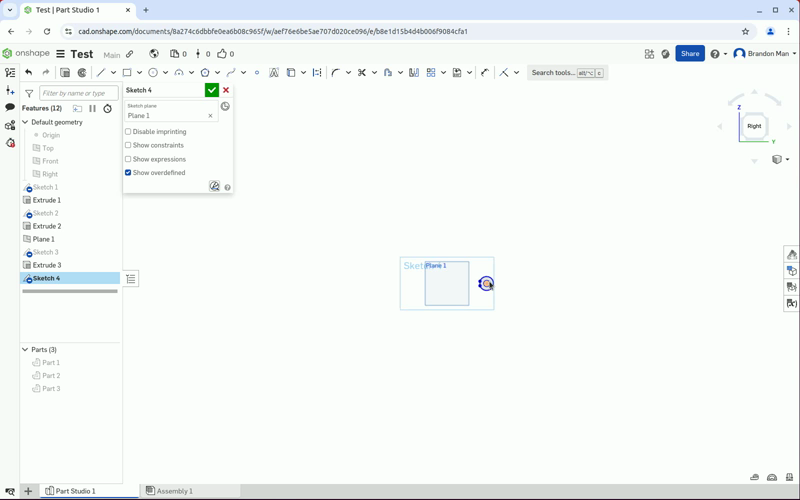
scroll(6)
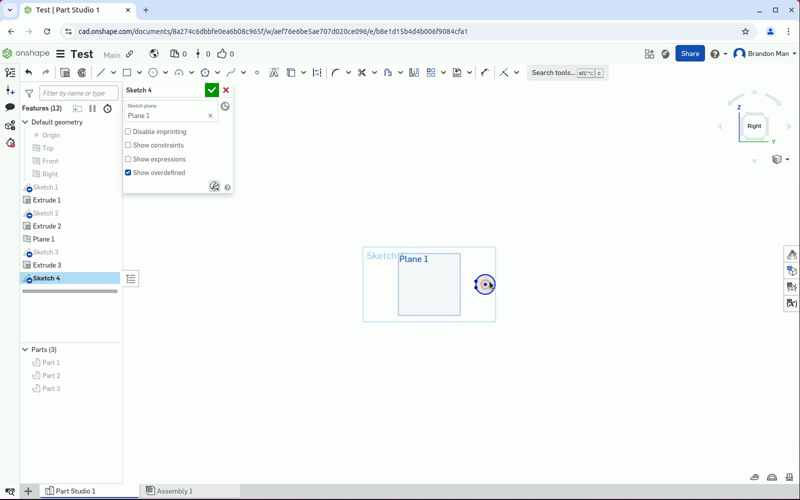
scroll(6)
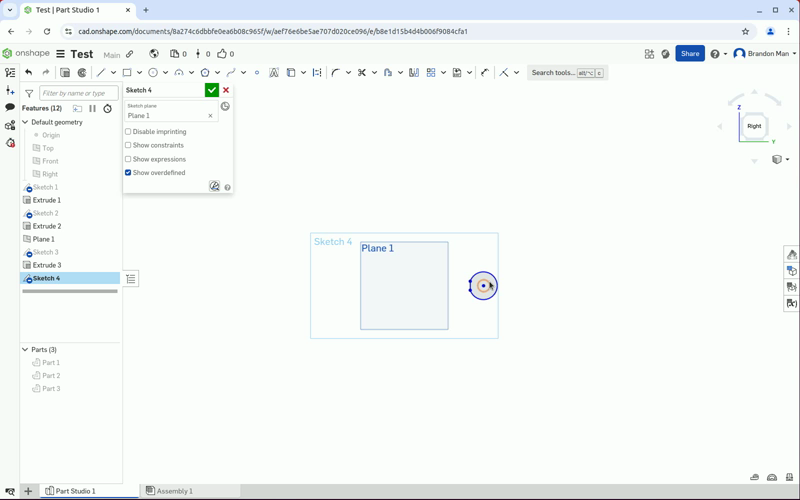
scroll(6)
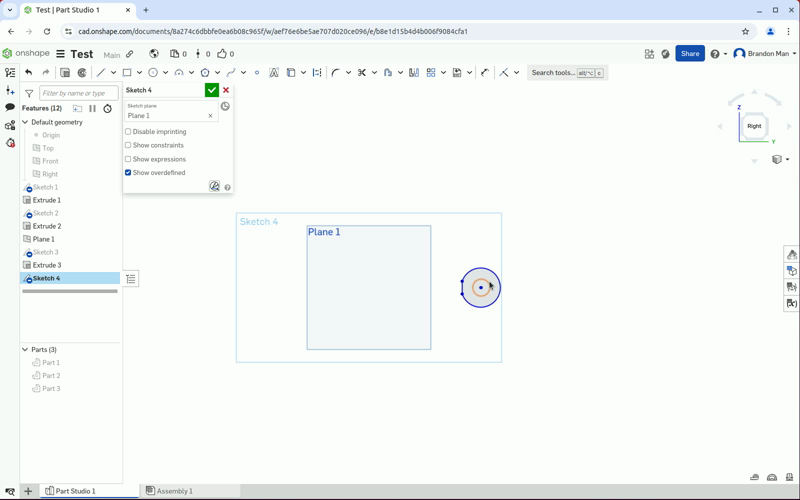
scroll(6)
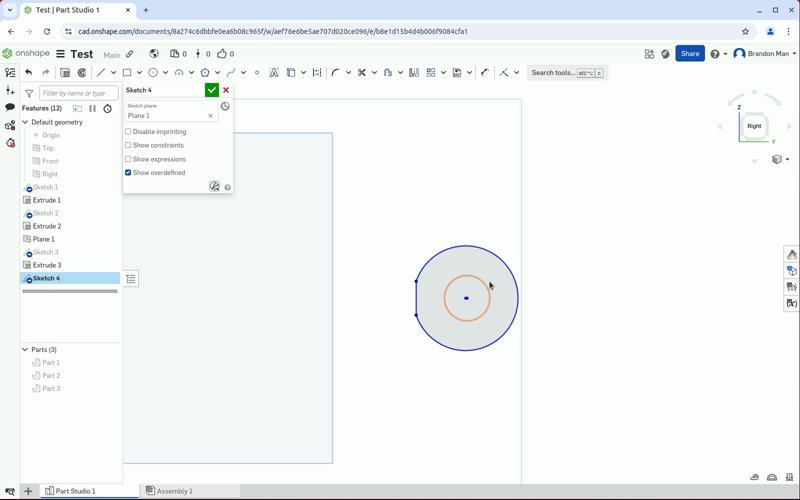
click(489, 281)
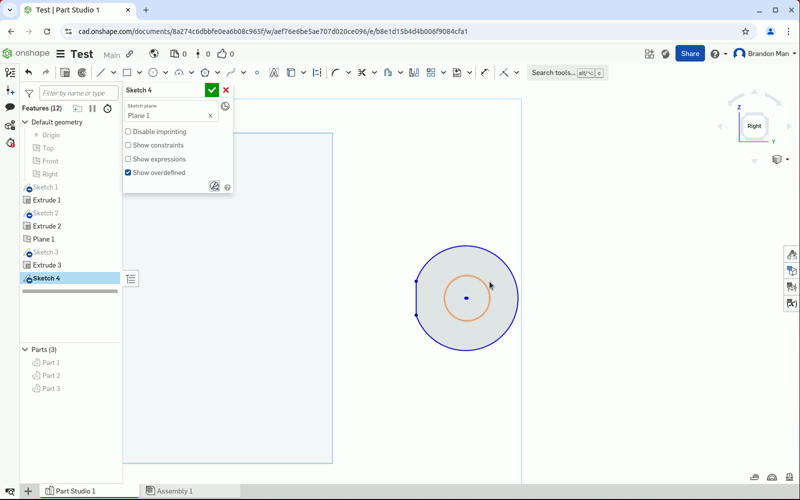
scroll(-6)
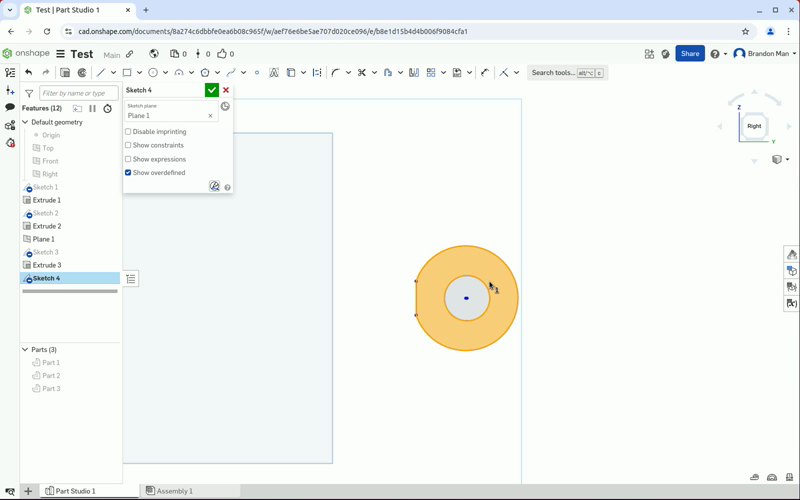
scroll(-6)
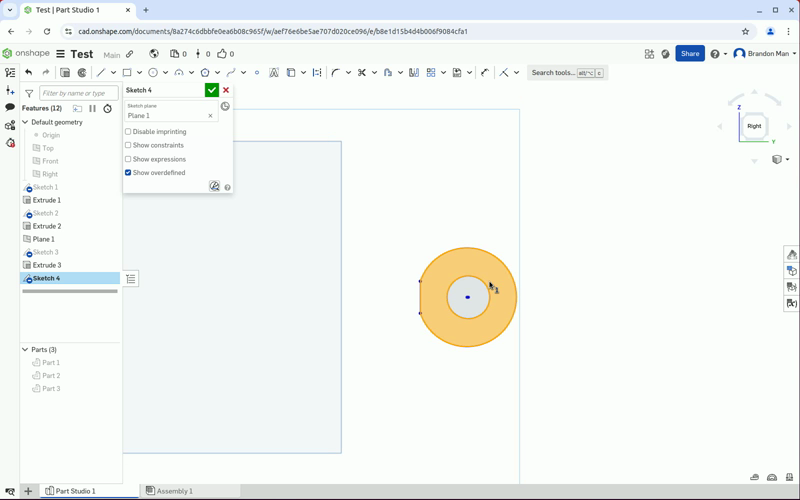
scroll(-6)
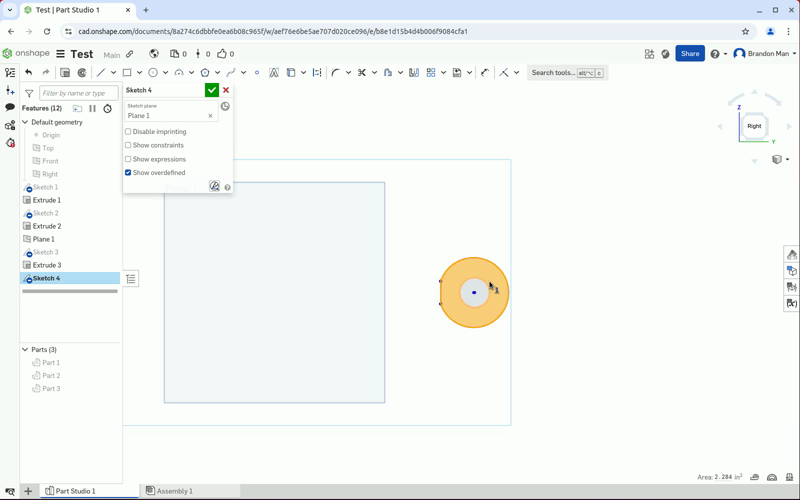
scroll(-6)
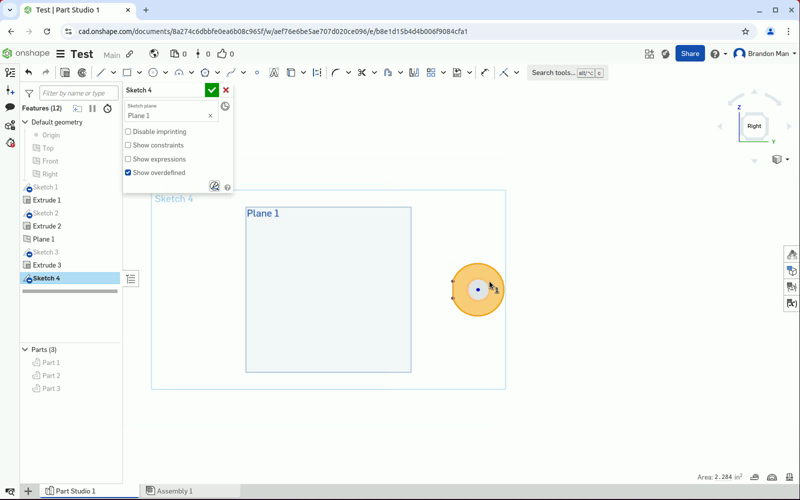
scroll(-6)
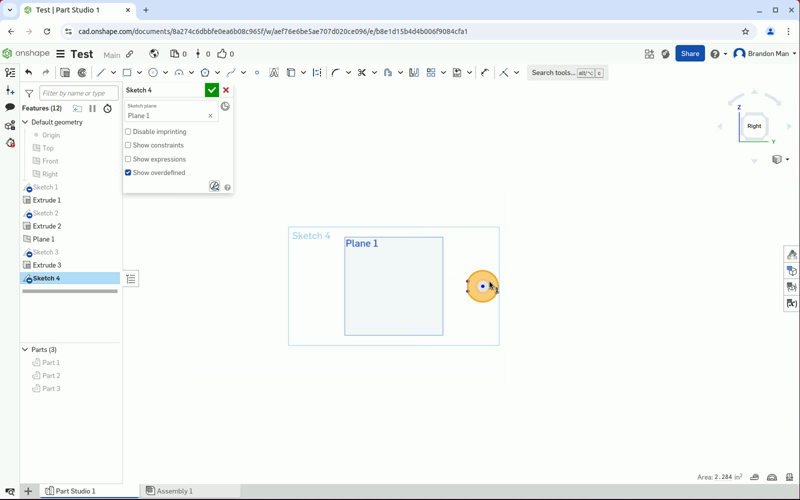
scroll(-6)
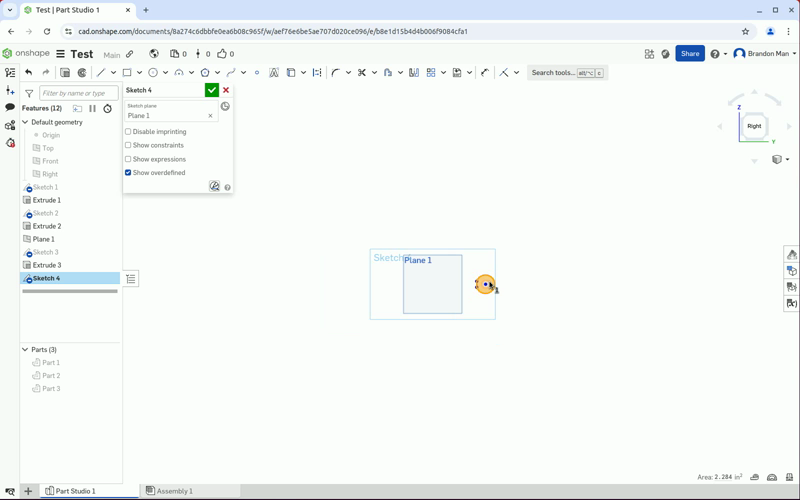
scroll(-6)
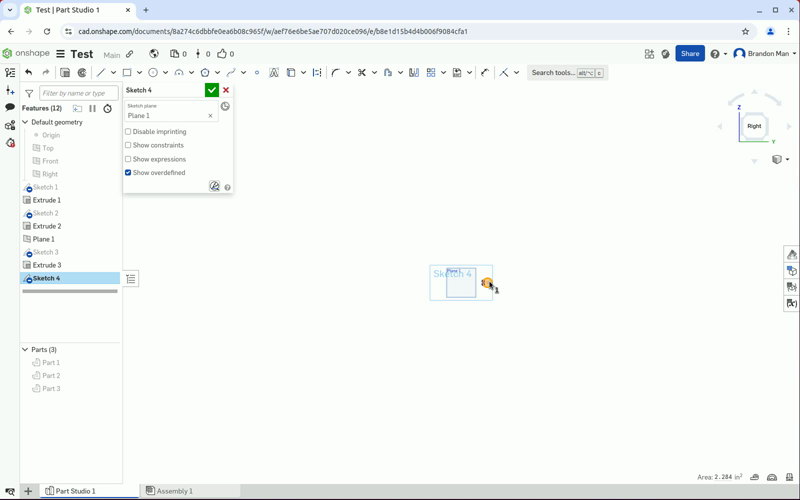
mouse_move(73, 352)
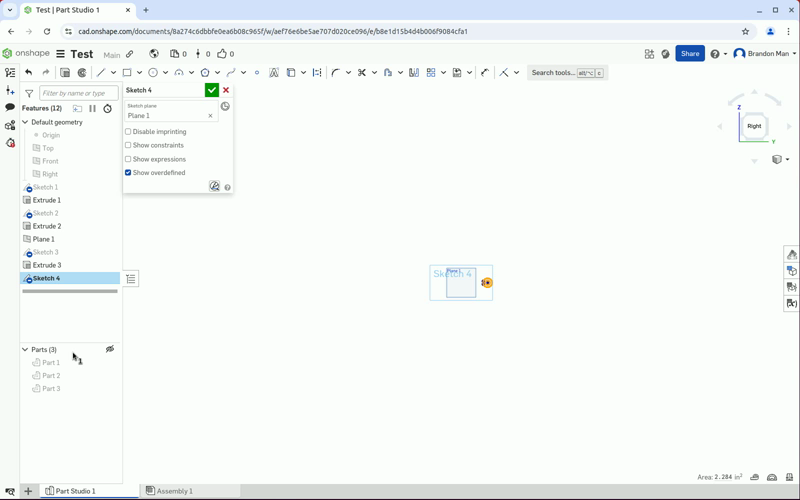
key(shift+y)
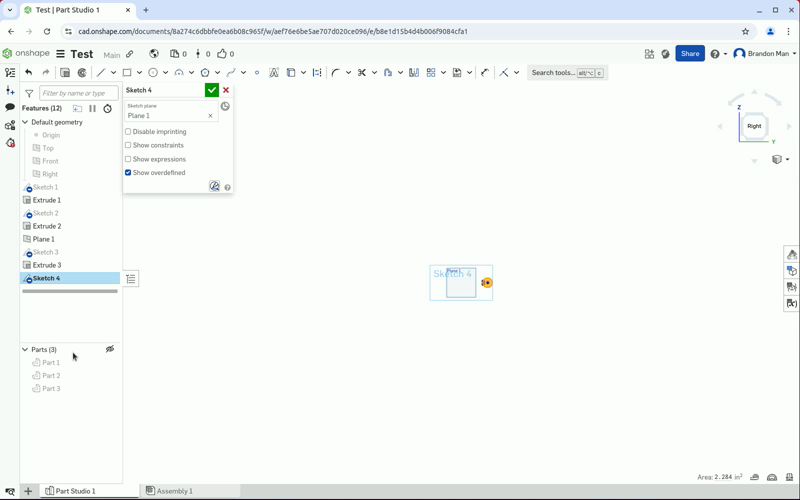
key(shift+e)
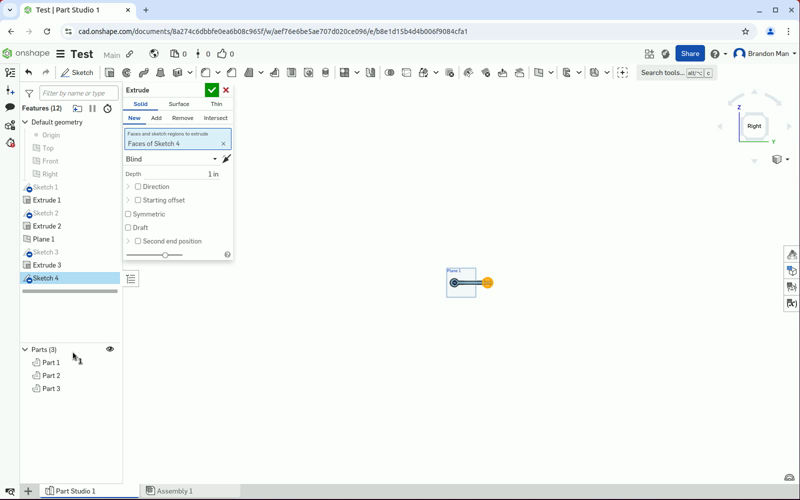
mouse_move(143, 106)
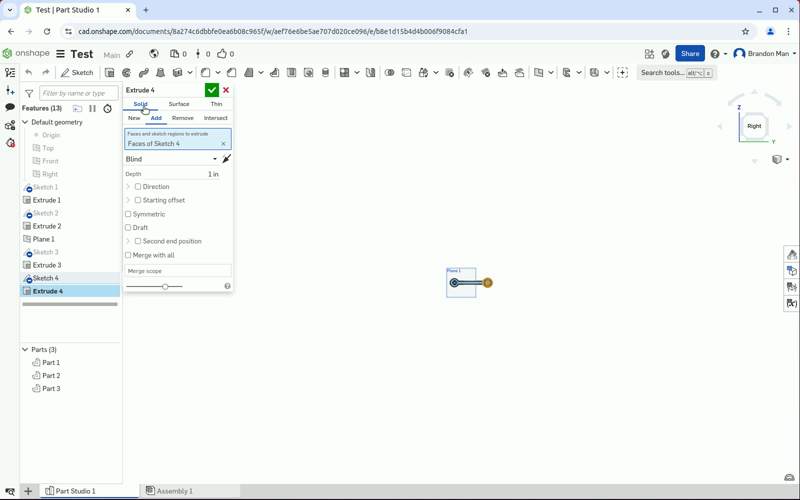
click(143, 106)
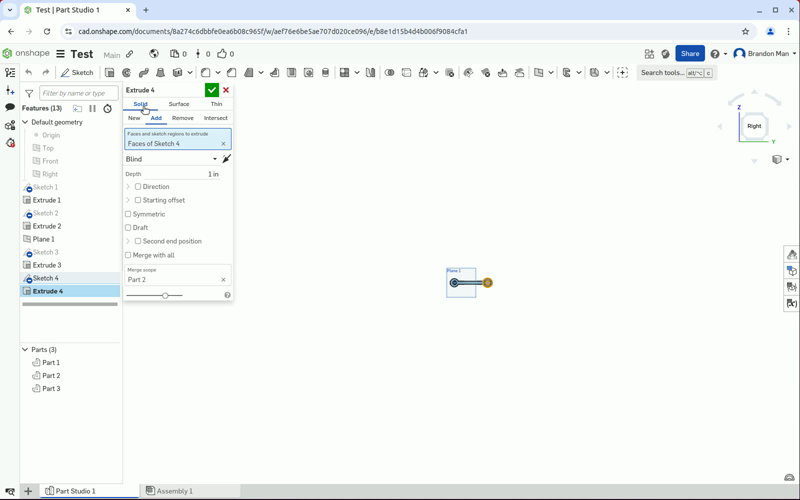
mouse_move(137, 120)
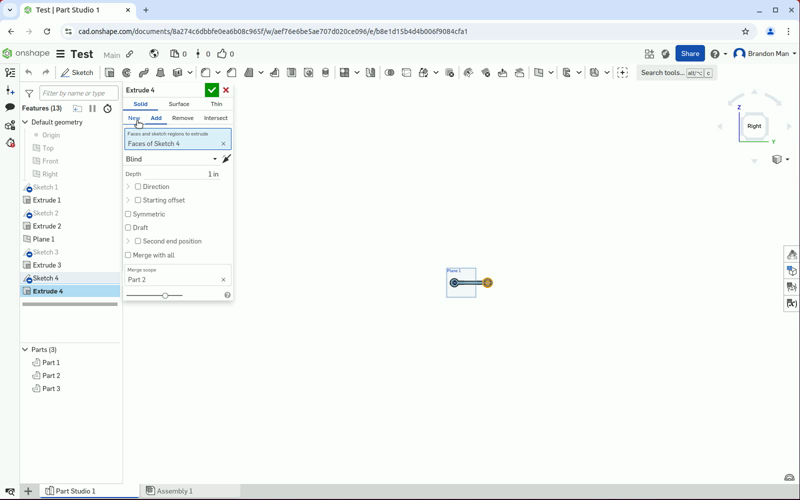
click(137, 120)
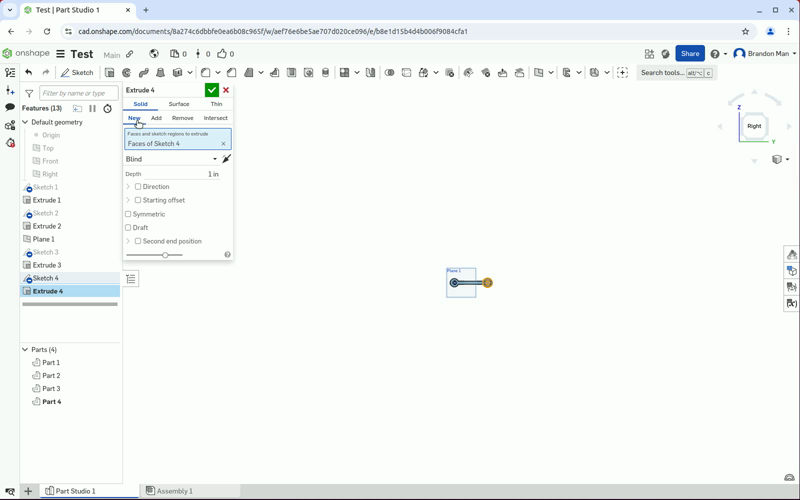
key(tab, 4)
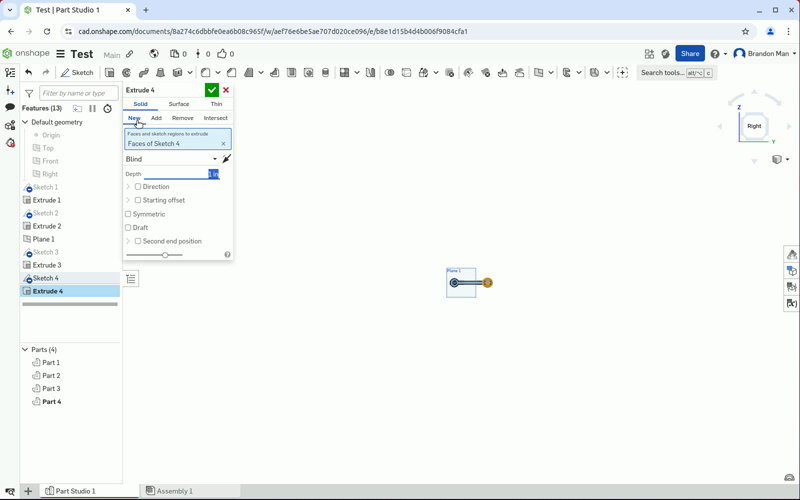
text(-1.444)
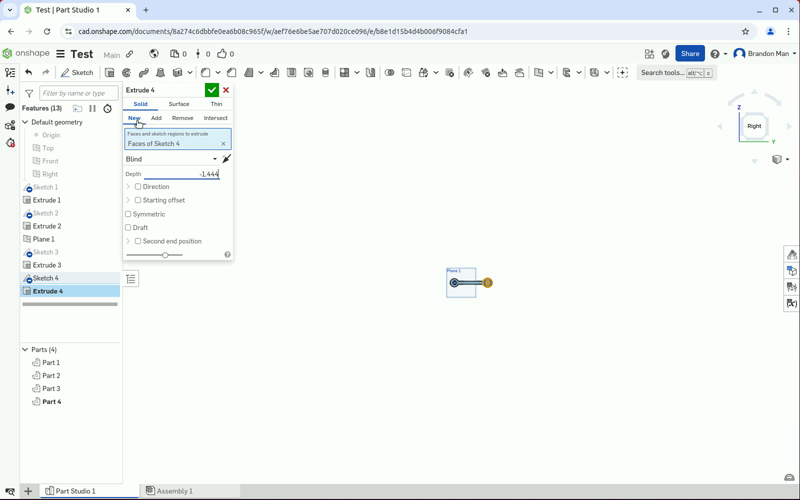
key(enter)
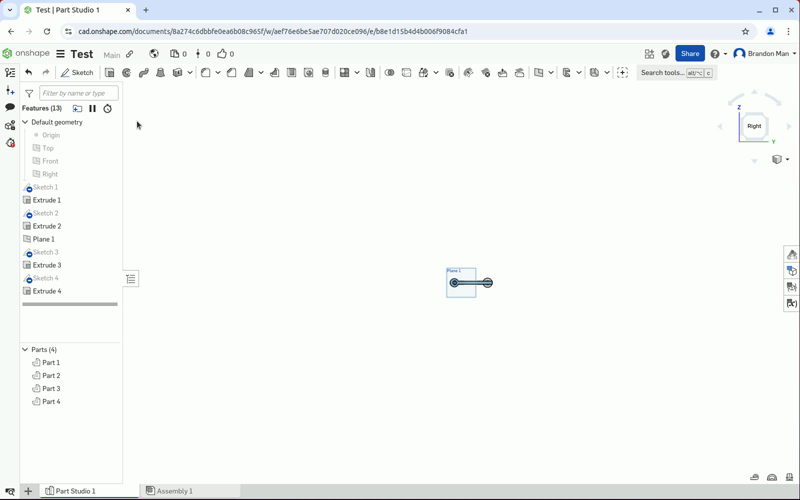
key(shift+h)
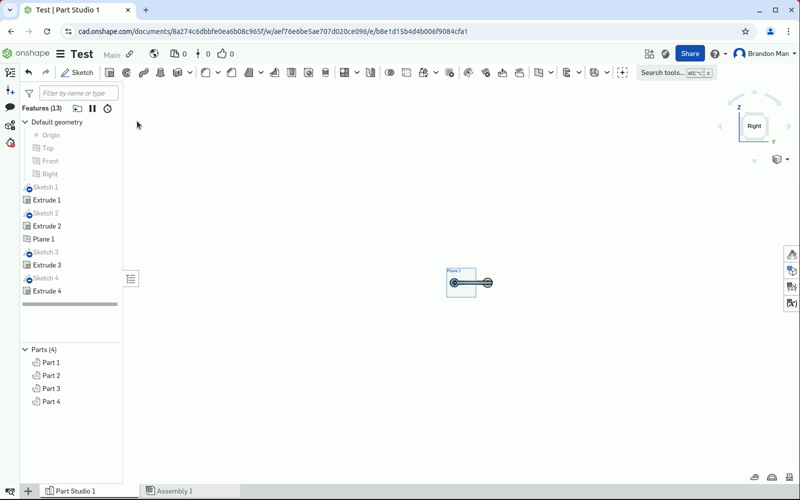
key(shift+h)
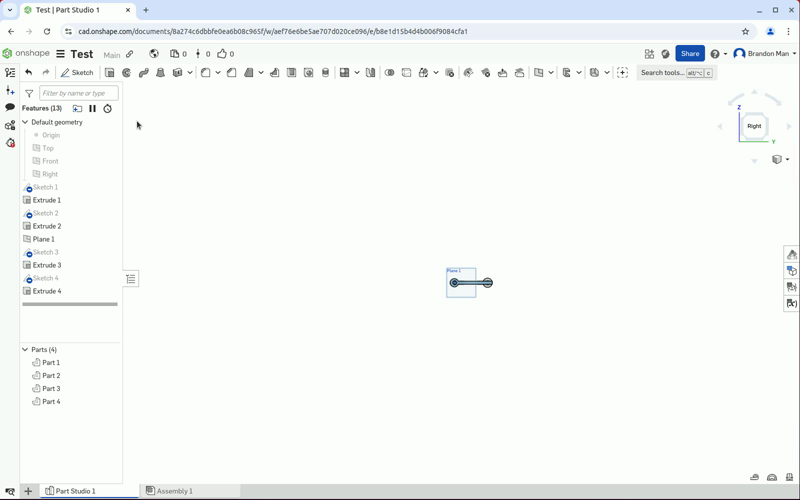
mouse_move(73, 189)
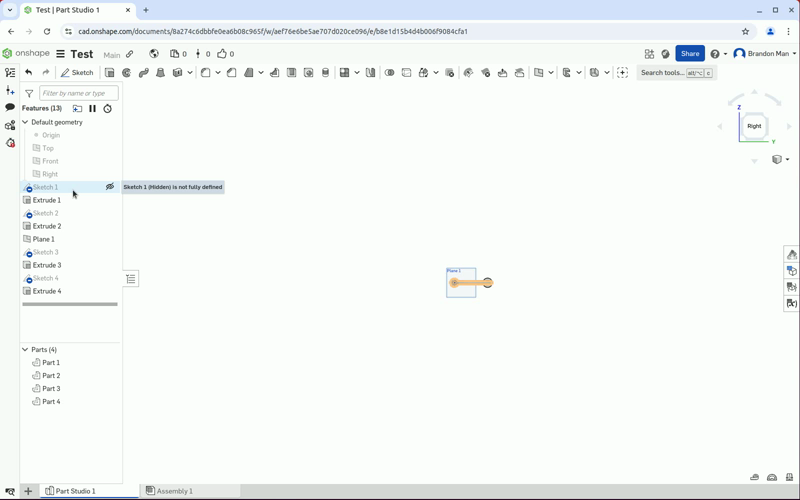
click(73, 189)
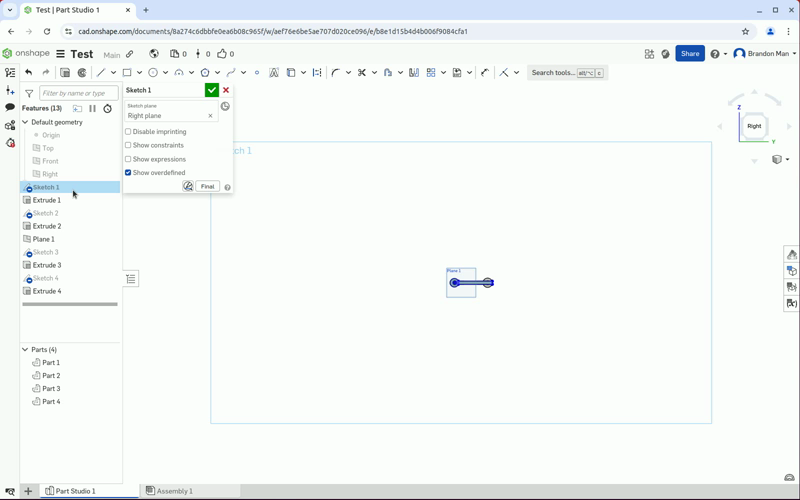
mouse_move(229, 92)
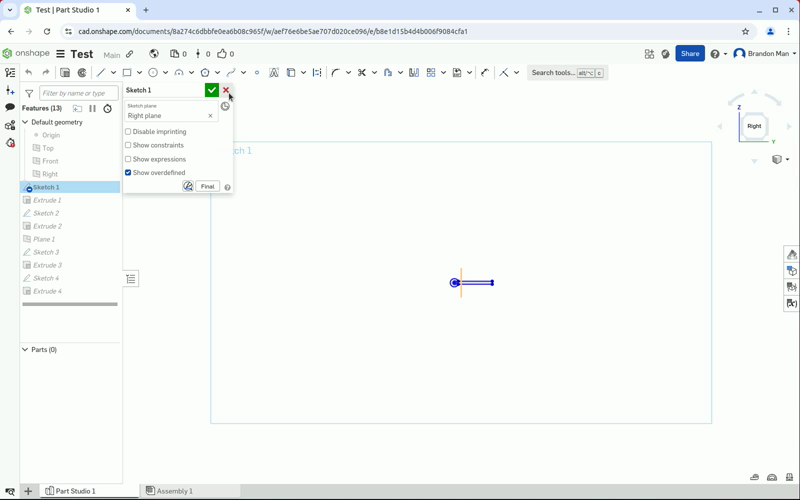
click(229, 92)
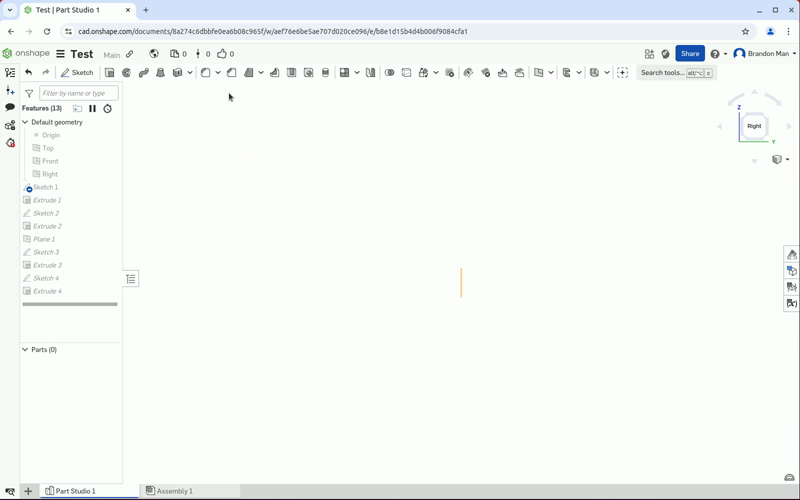
key(shift+s)
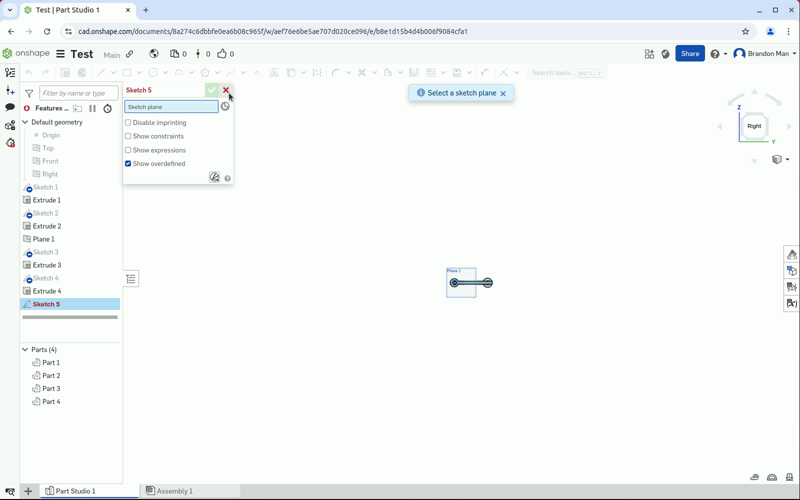
mouse_move(73, 241)
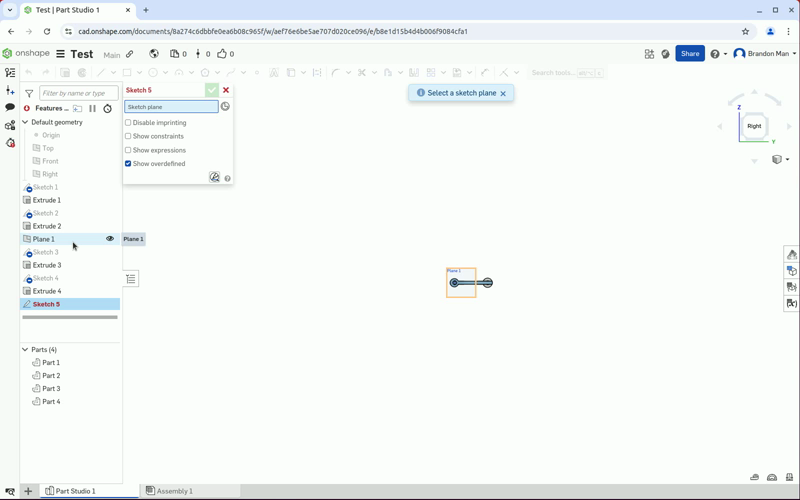
click(73, 241)
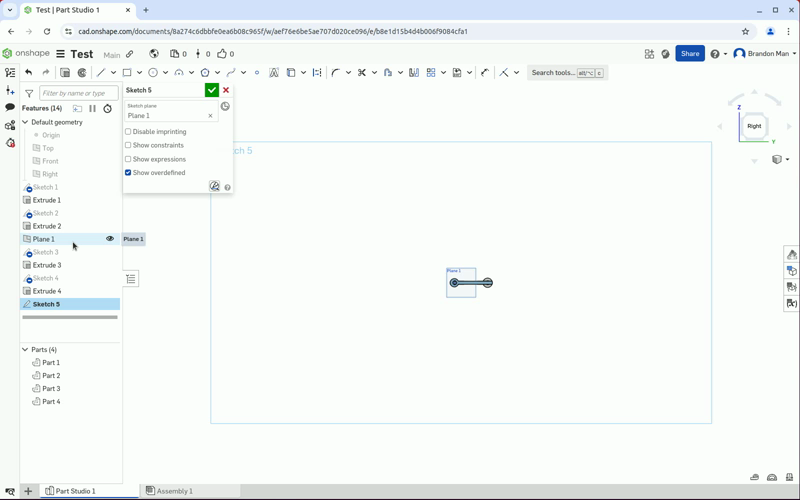
mouse_move(73, 352)
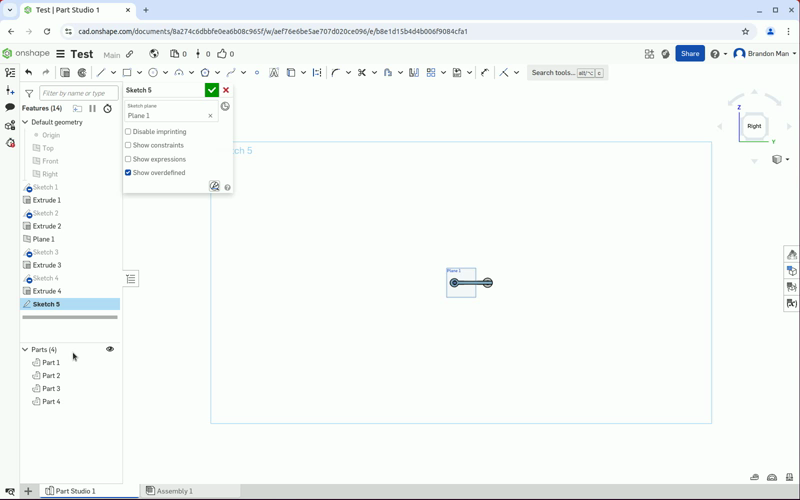
key(y)
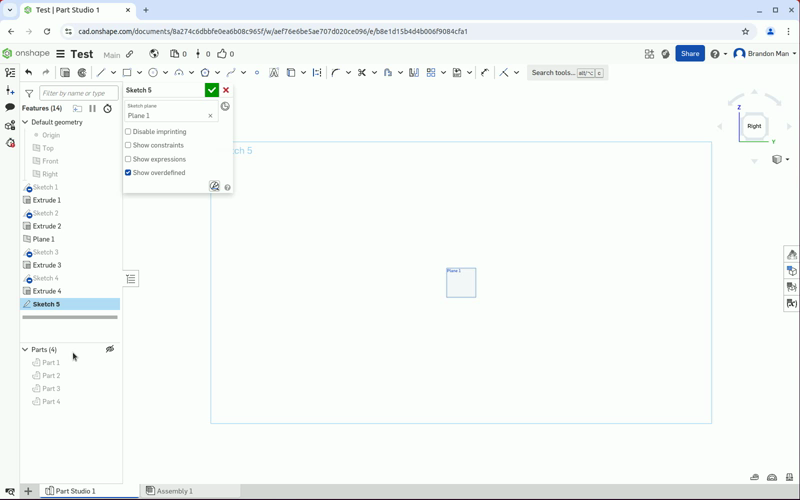
key(l)
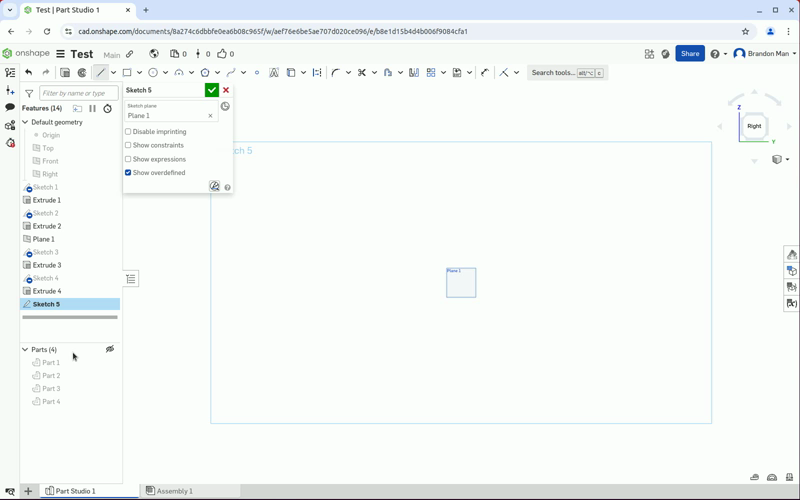
key_down(shift)
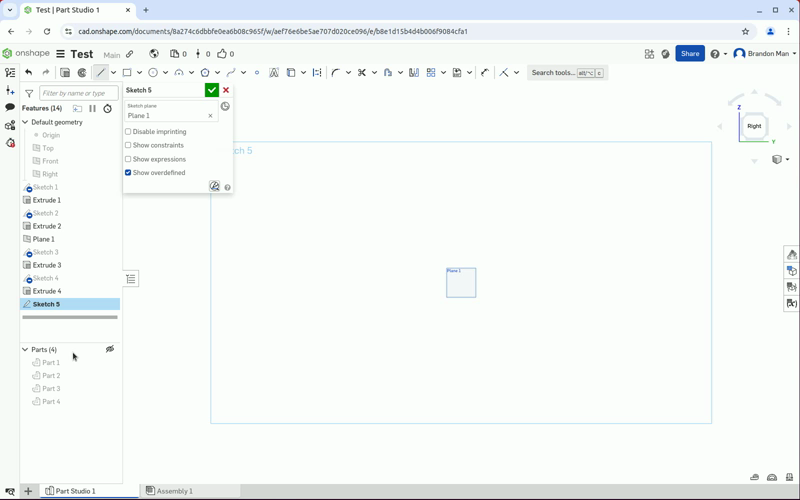
mouse_move(463, 284)
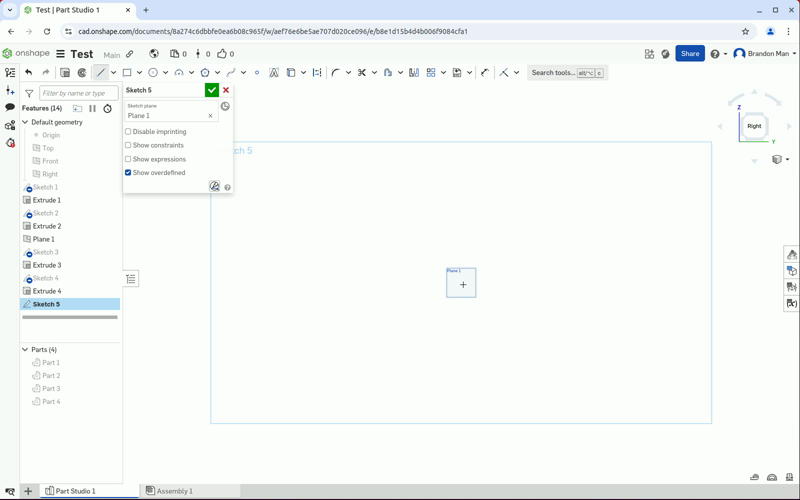
click(463, 284)
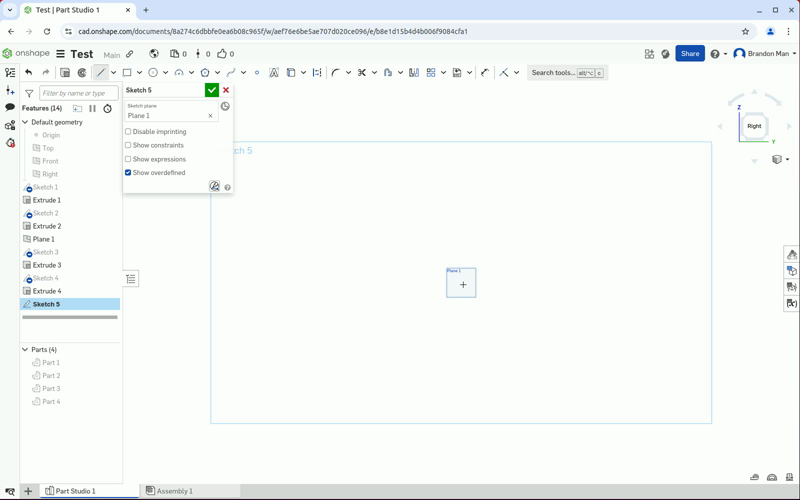
key_up(shift)
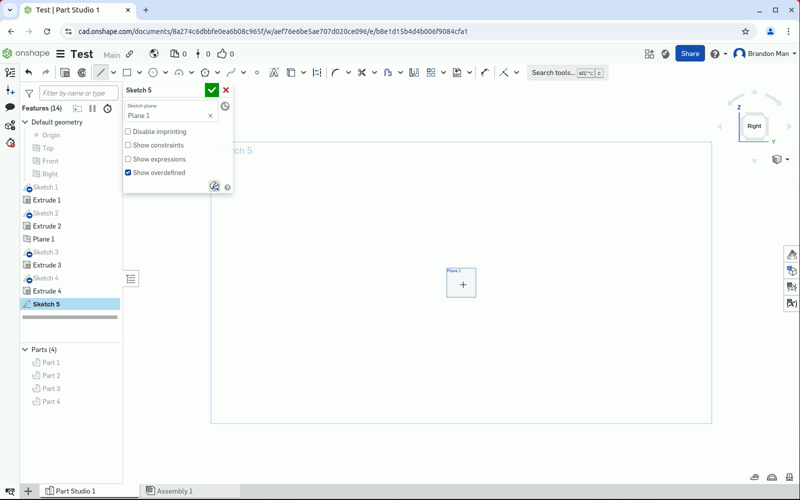
key_down(shift)
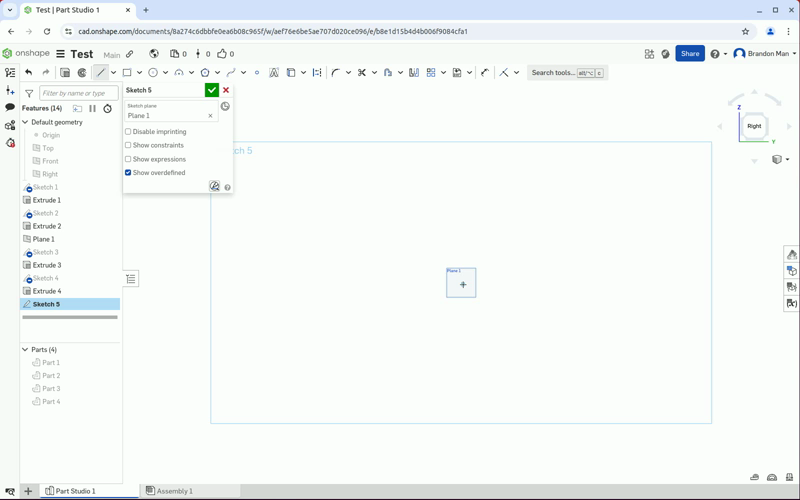
mouse_move(493, 284)
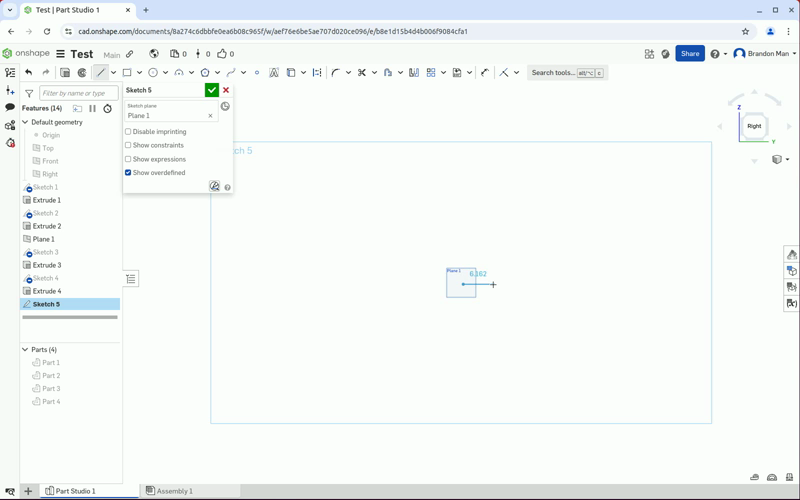
mouse_move(484, 284)
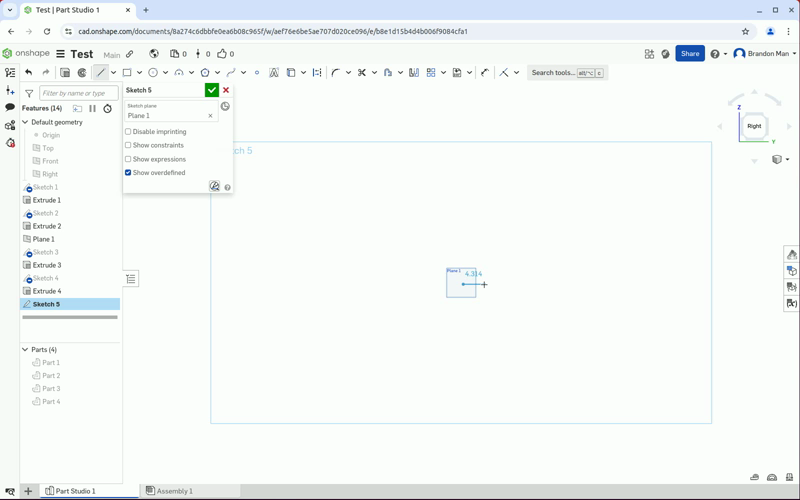
click(484, 284)
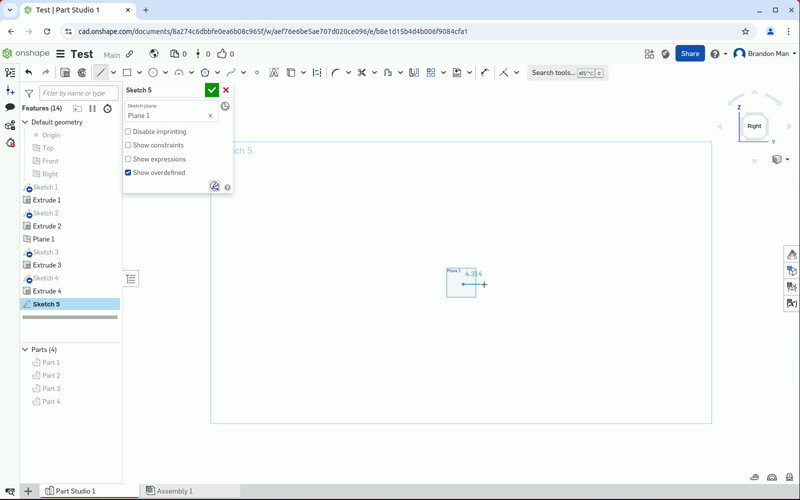
key_up(shift)
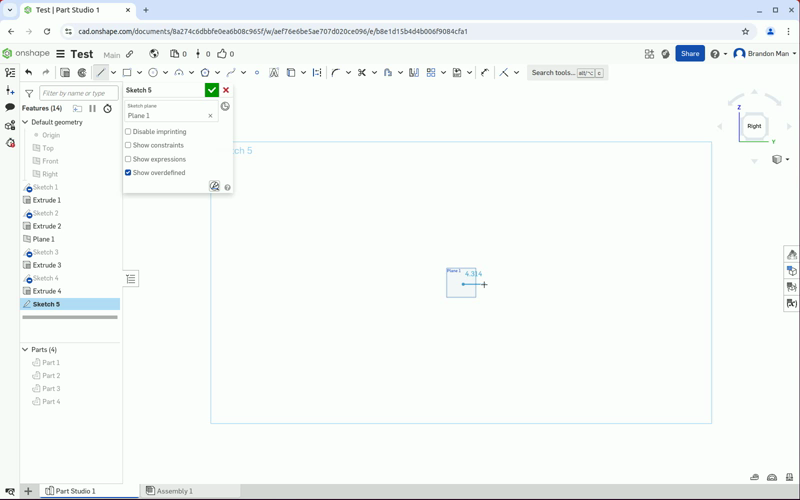
key(esc)
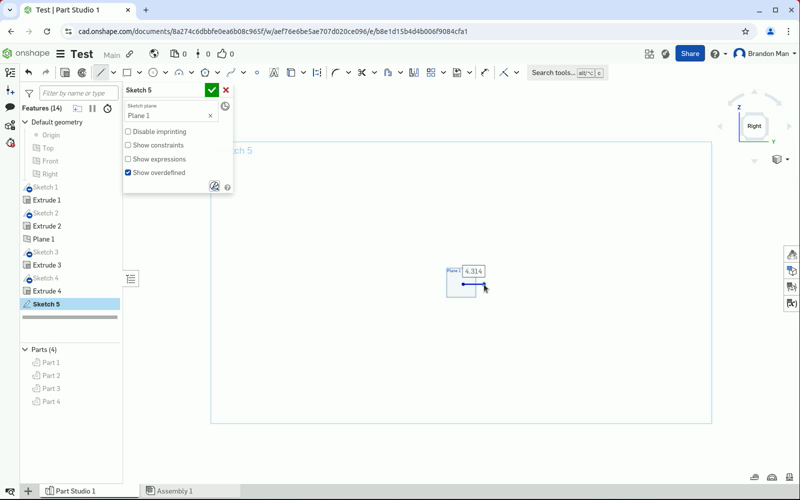
key(a)
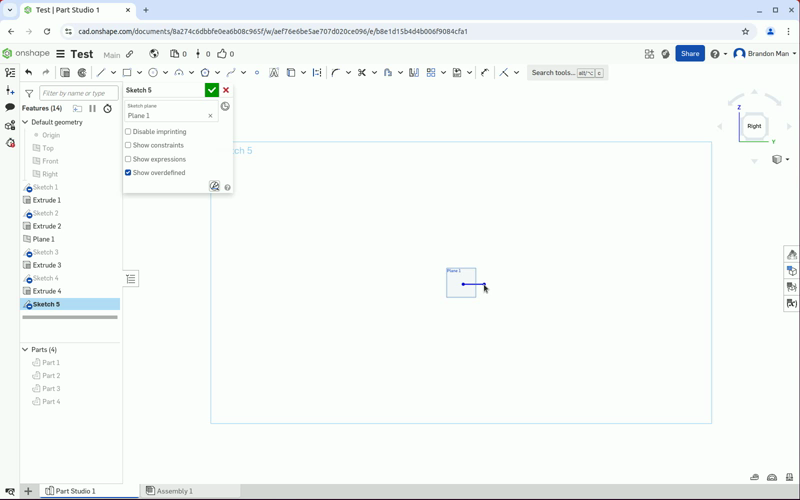
mouse_move(484, 284)
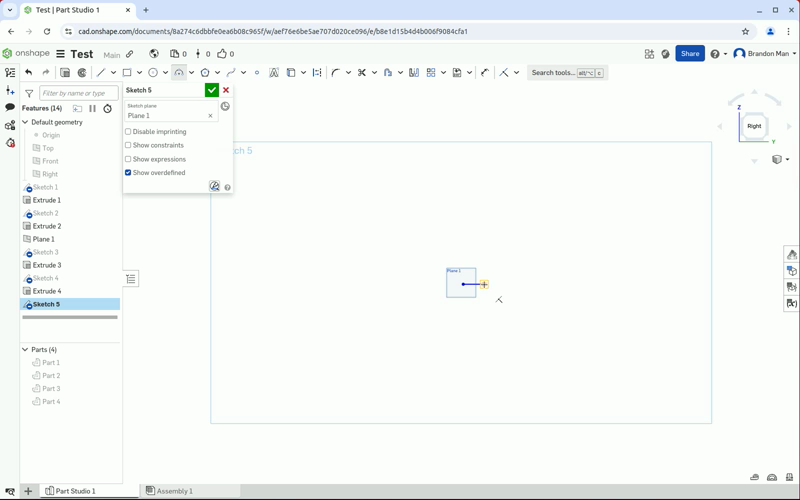
click(484, 284)
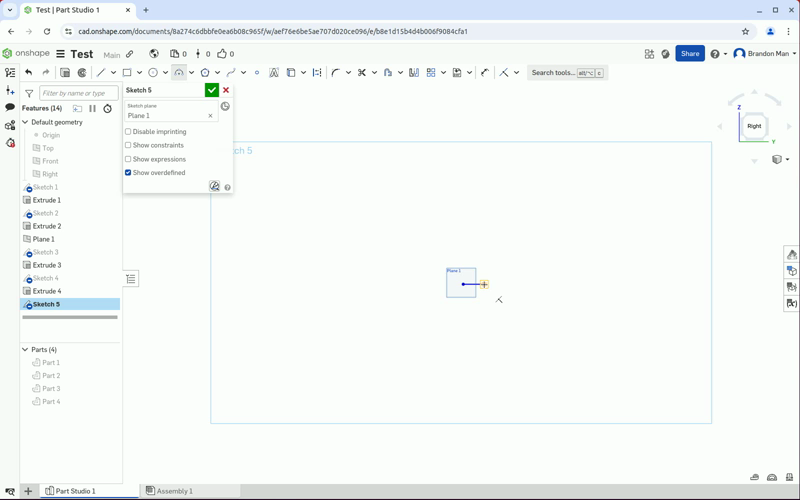
key_down(shift)
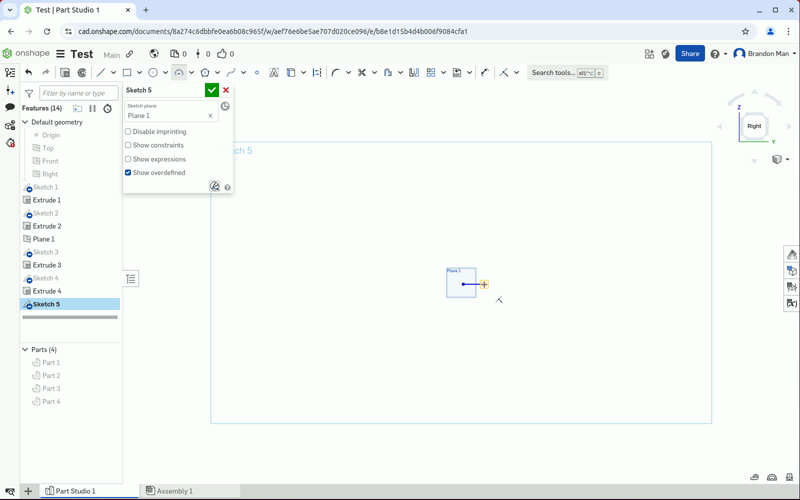
mouse_move(484, 281)
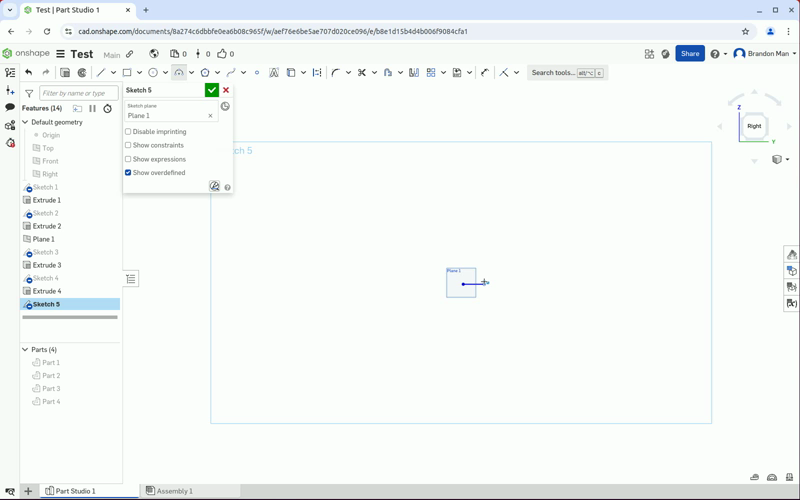
scroll(6)
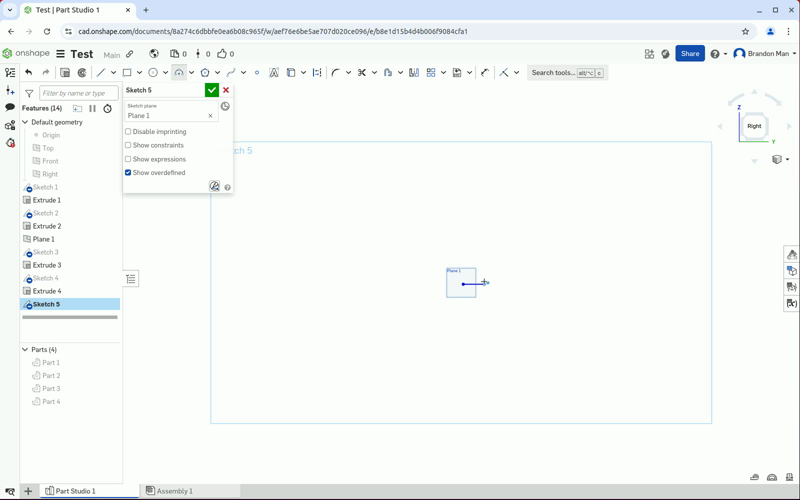
scroll(6)
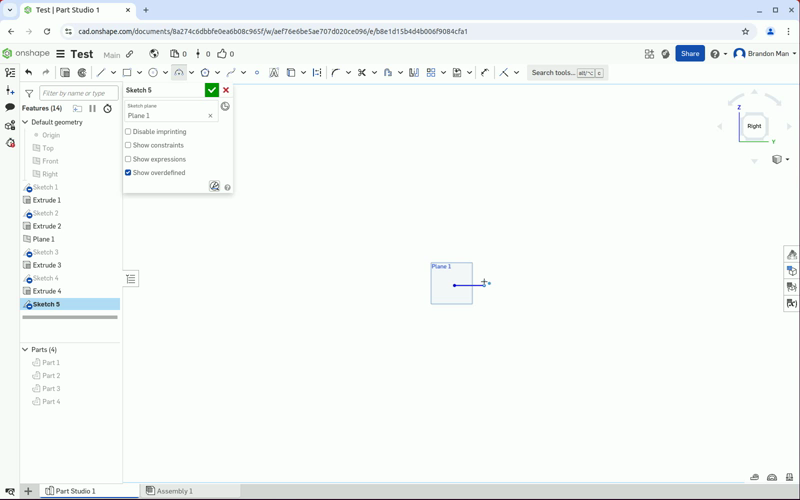
scroll(6)
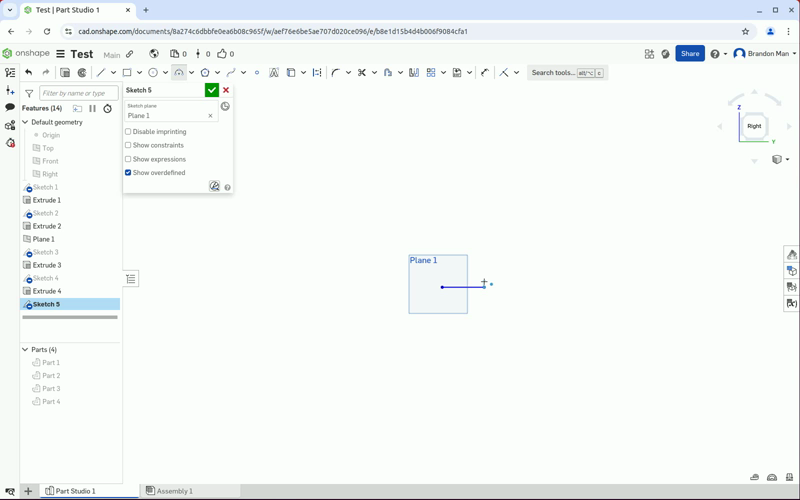
scroll(6)
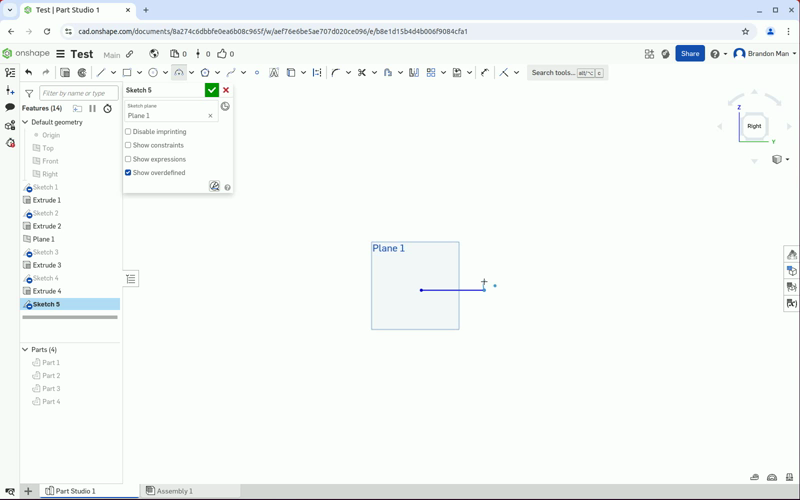
scroll(6)
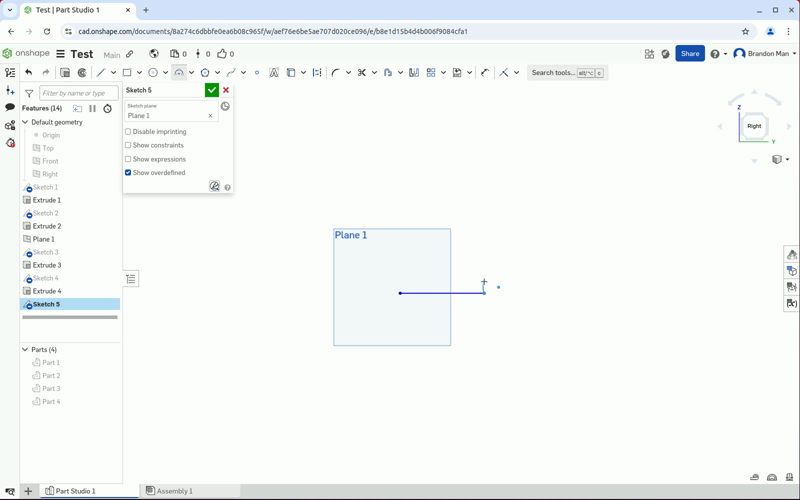
scroll(6)
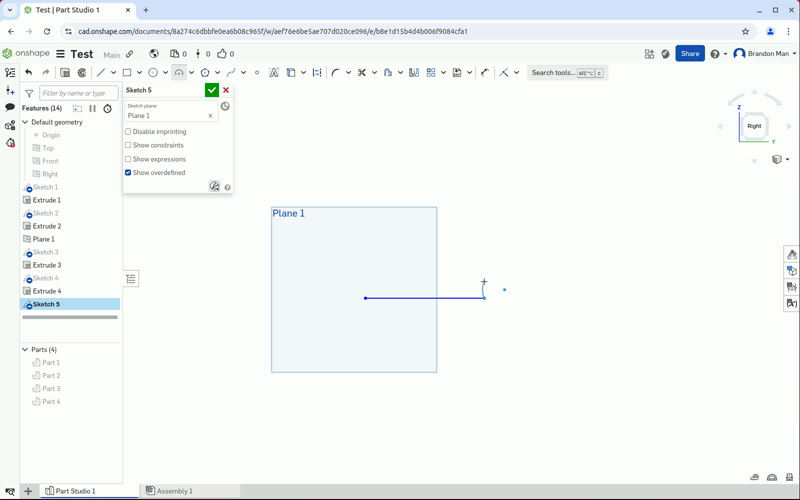
scroll(6)
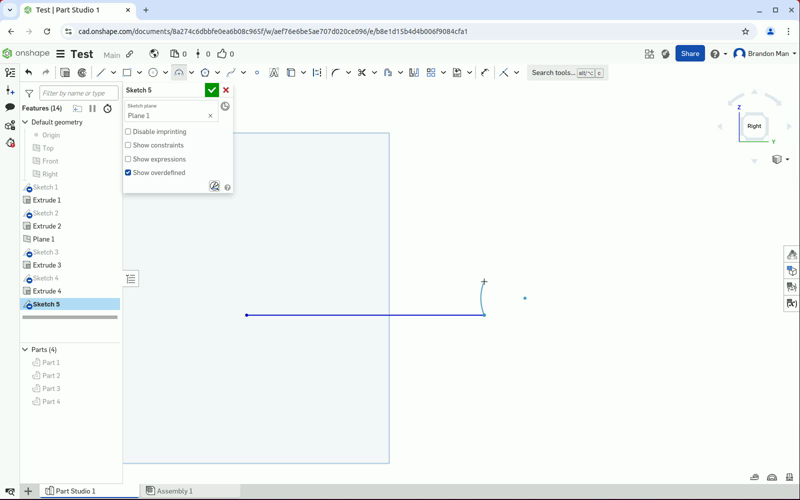
click(484, 281)
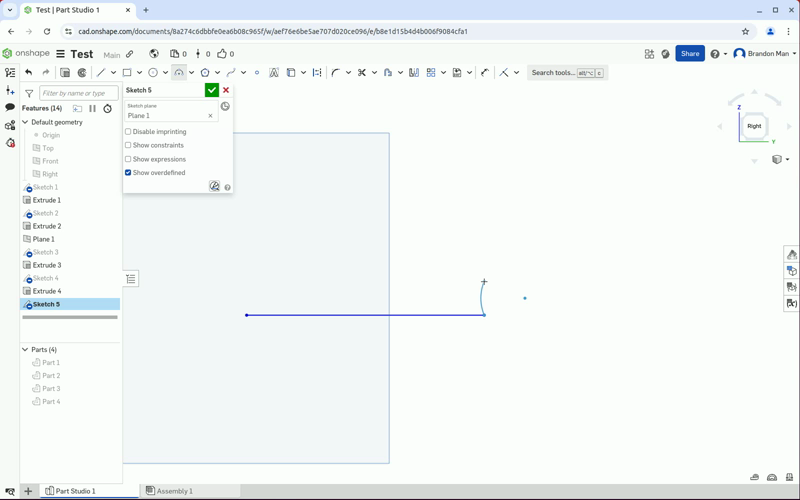
scroll(-6)
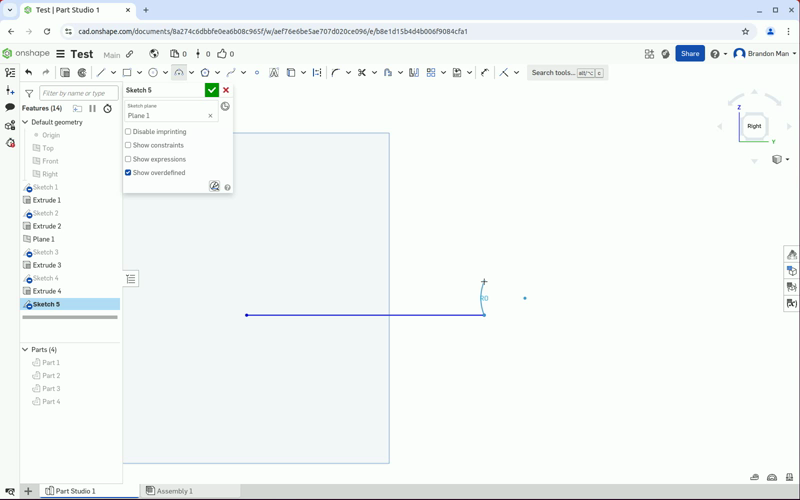
scroll(-6)
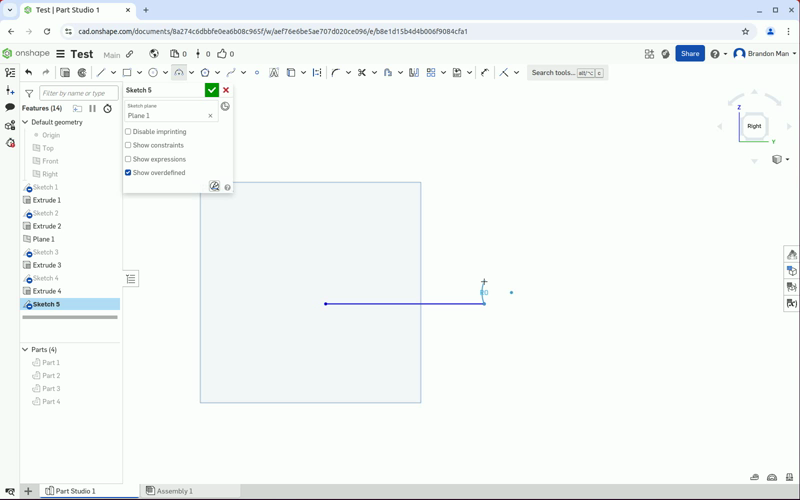
scroll(-6)
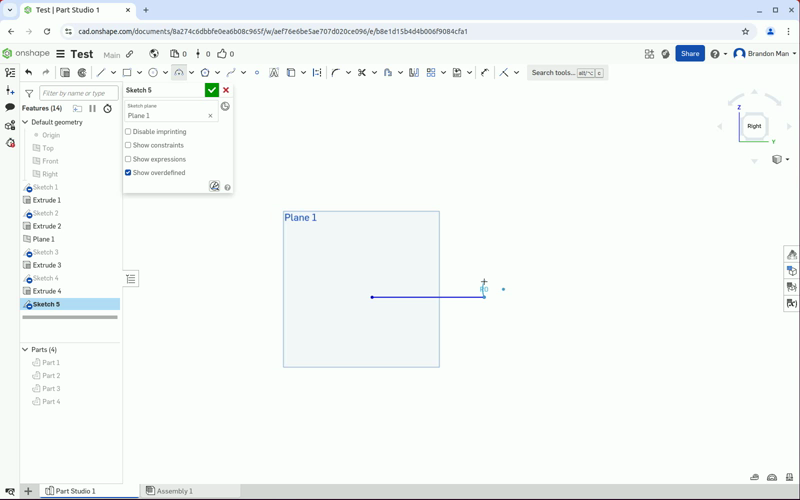
scroll(-6)
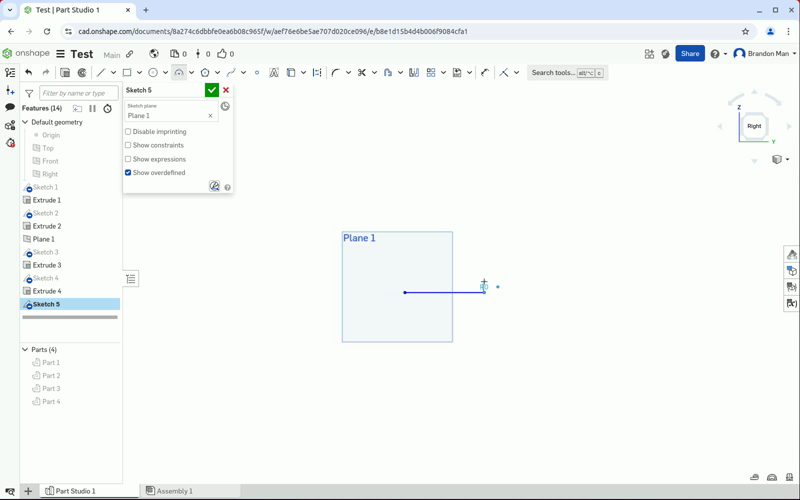
scroll(-6)
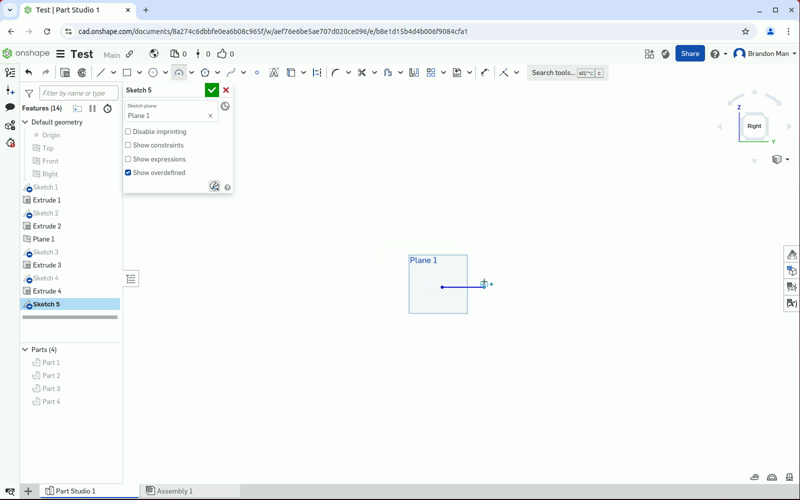
scroll(-6)
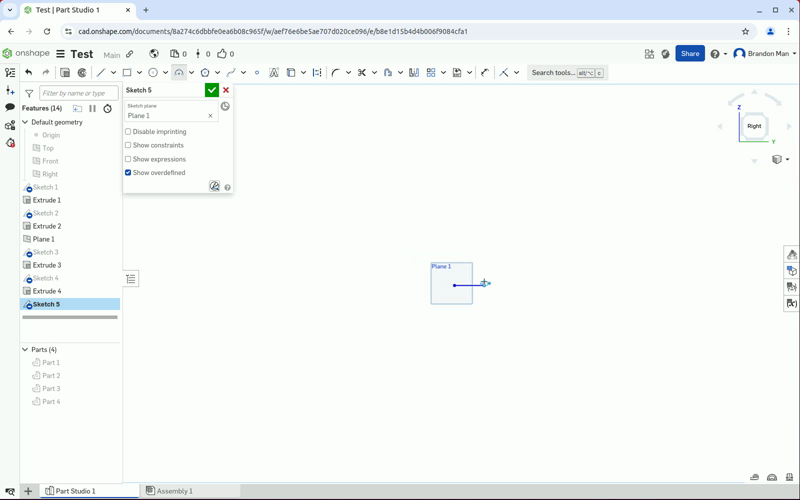
scroll(-6)
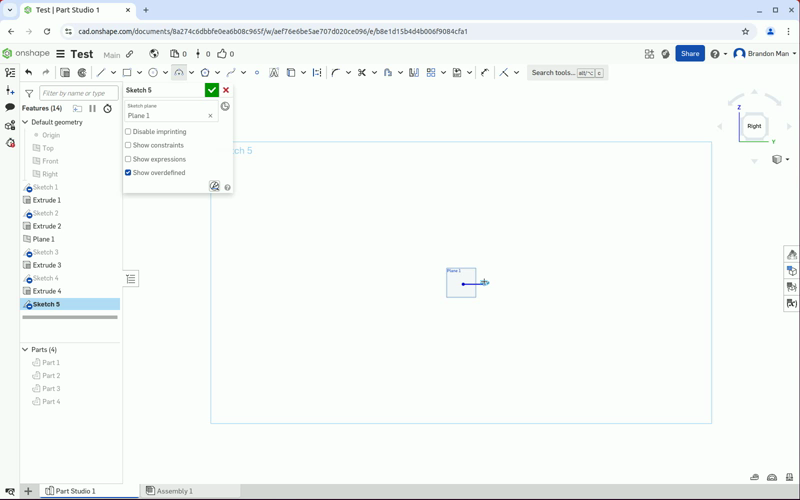
mouse_move(483, 282)
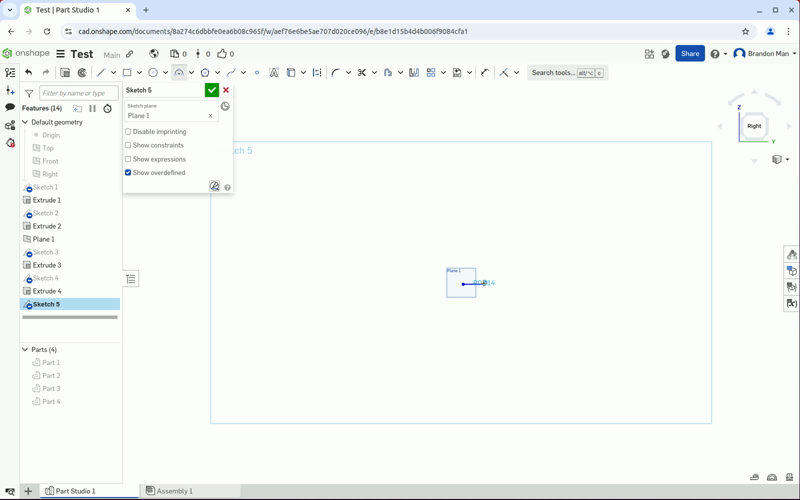
scroll(6)
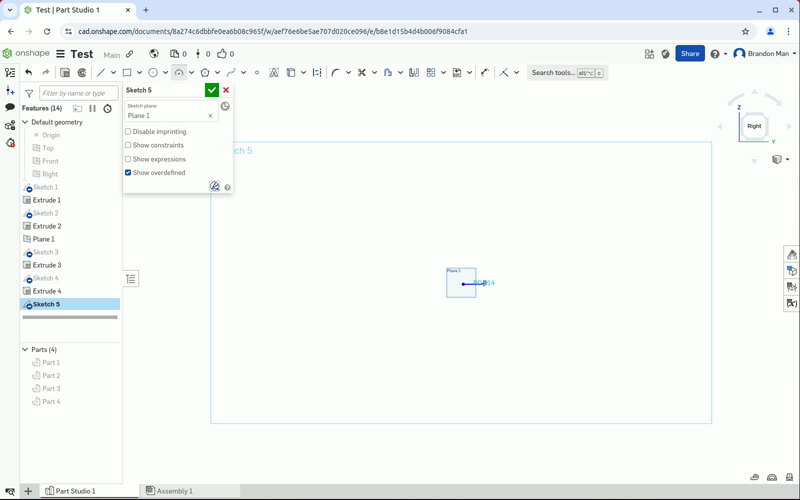
scroll(6)
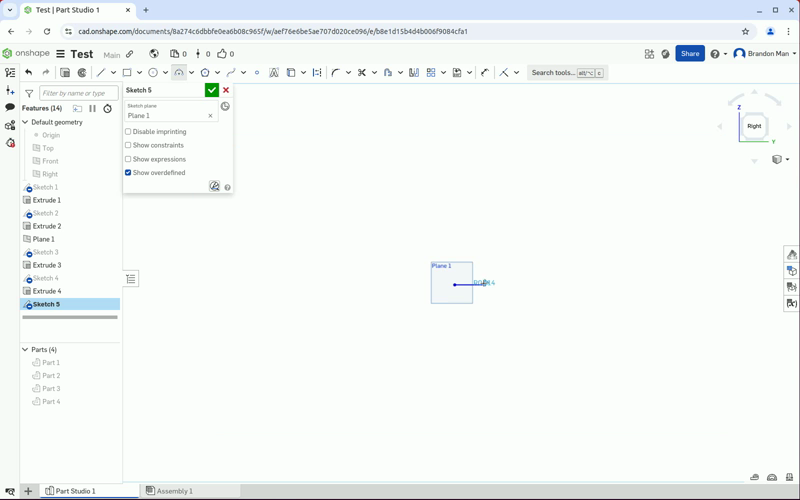
scroll(6)
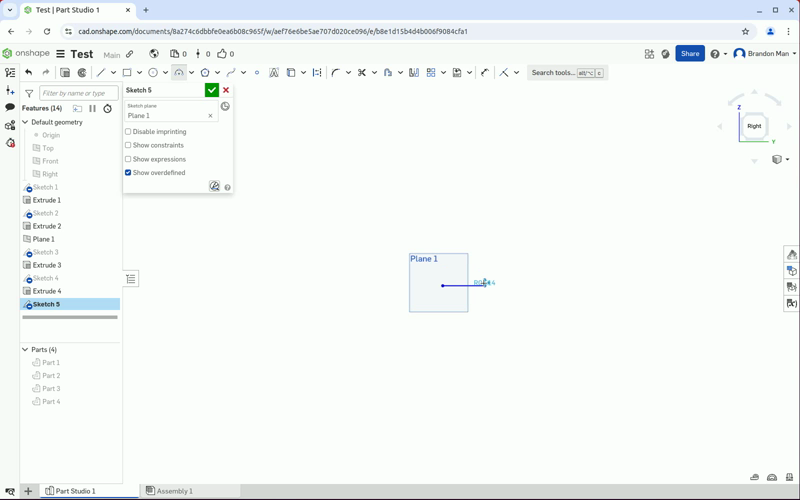
scroll(6)
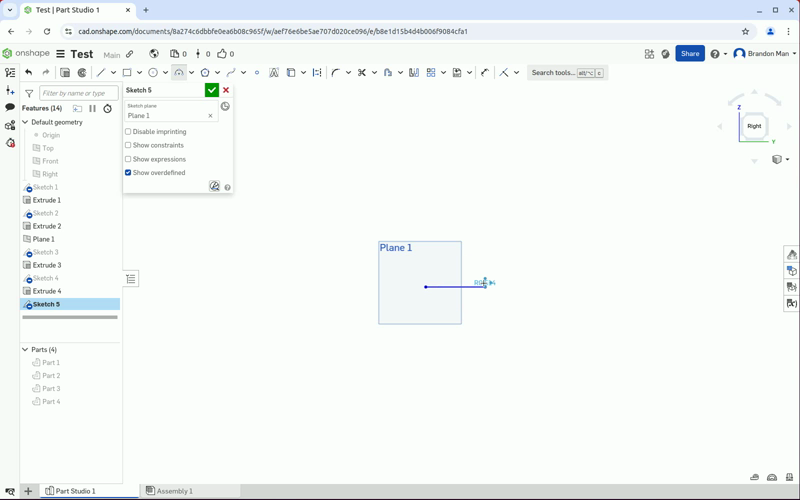
scroll(6)
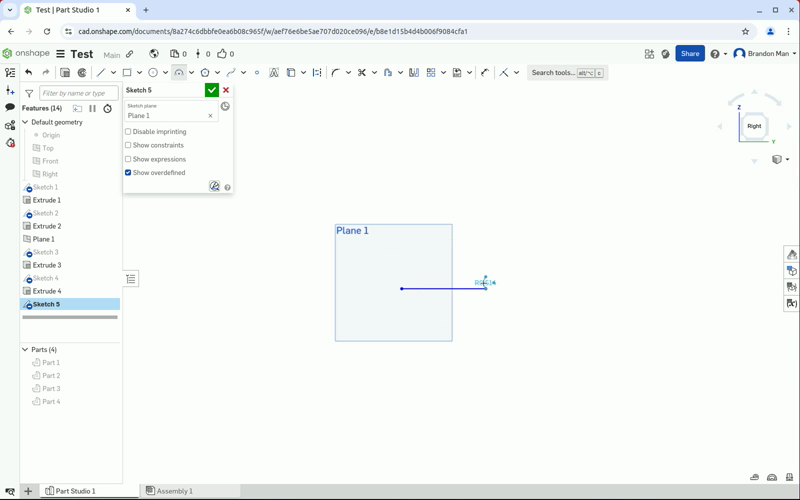
scroll(6)
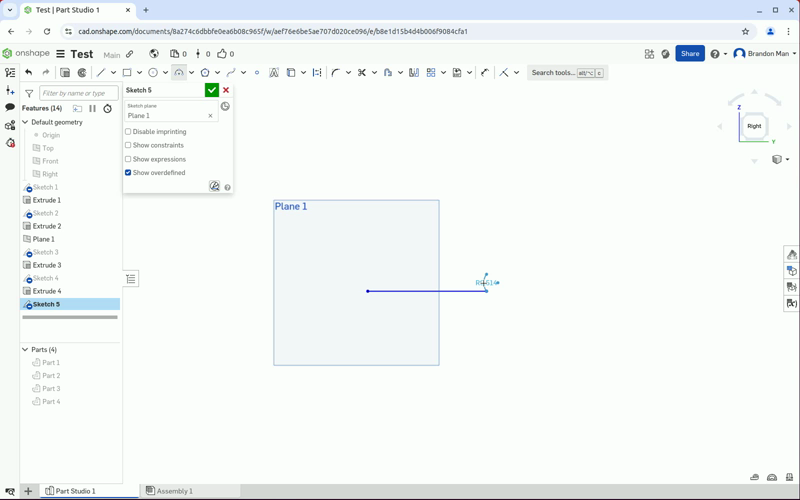
scroll(6)
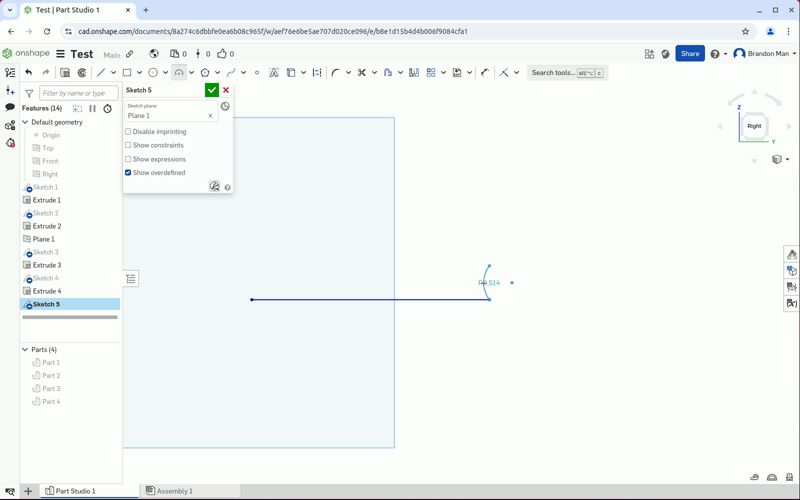
click(483, 282)
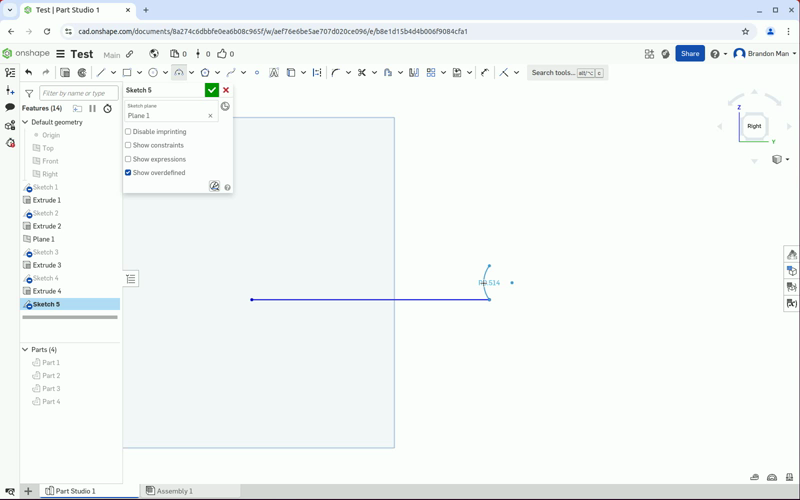
scroll(-6)
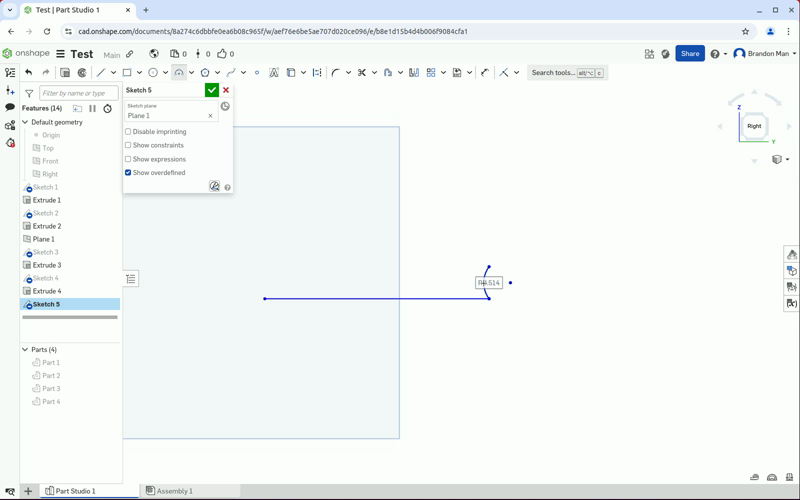
scroll(-6)
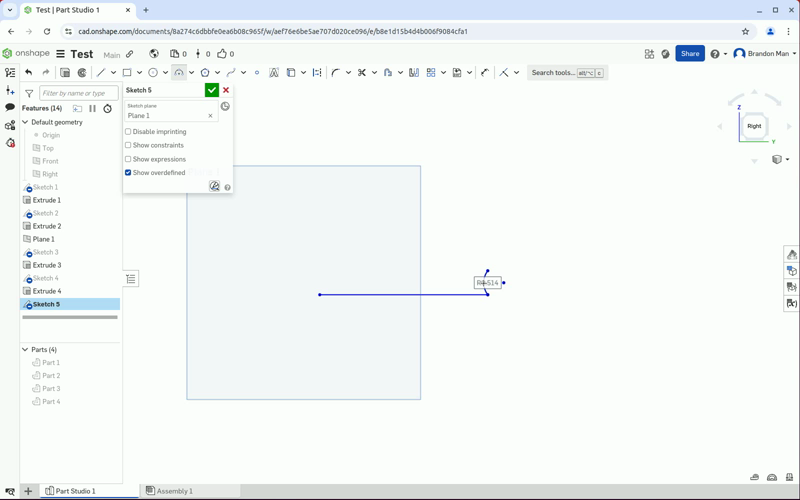
scroll(-6)
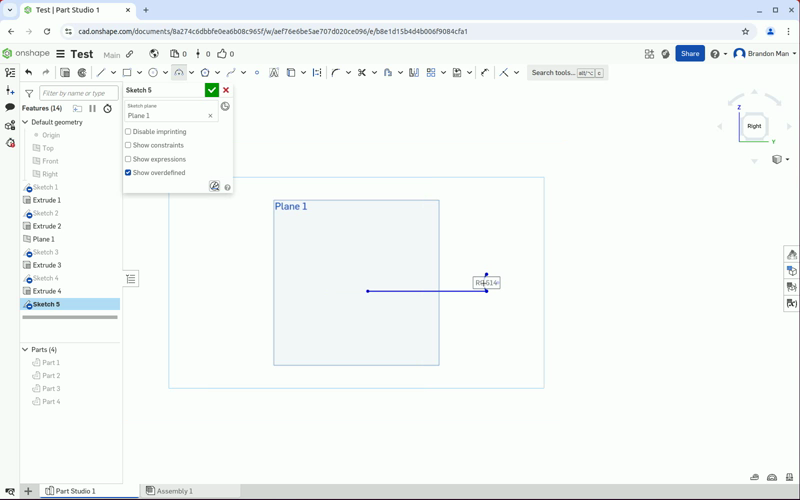
scroll(-6)
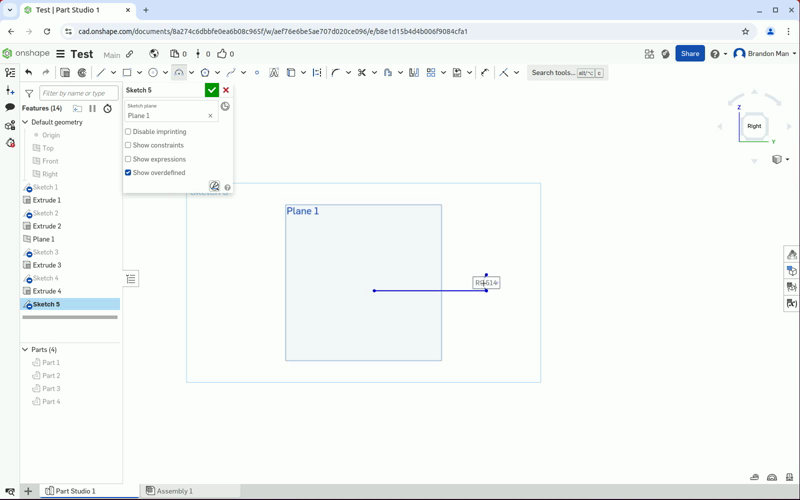
scroll(-6)
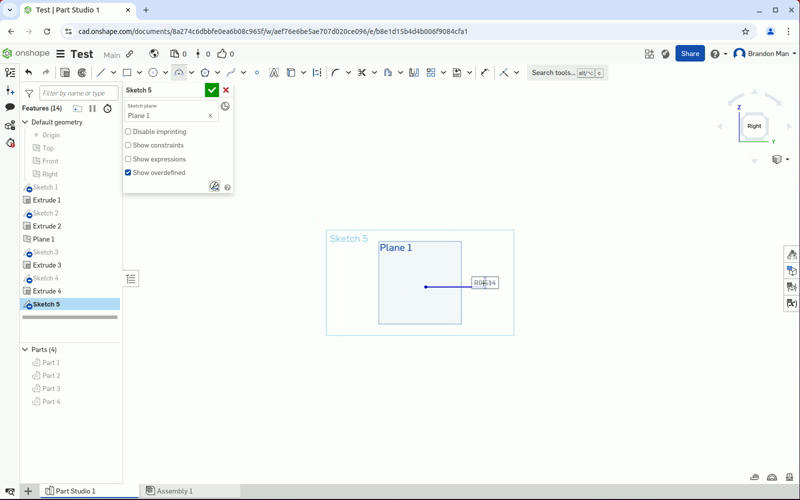
scroll(-6)
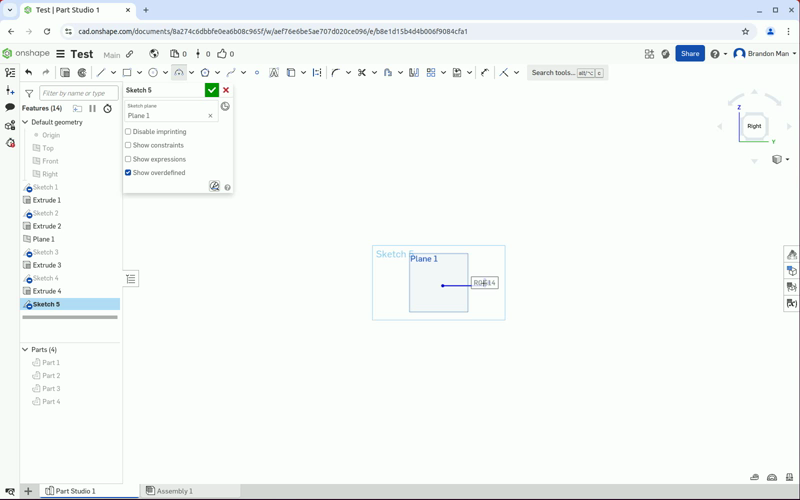
scroll(-6)
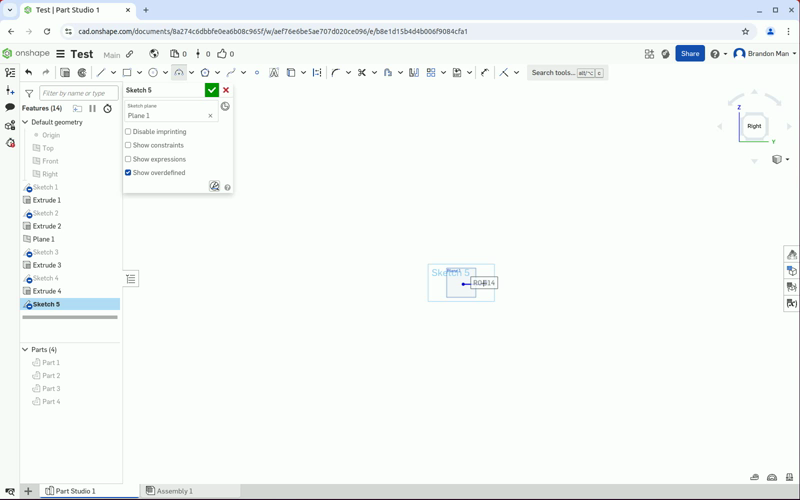
key_up(shift)
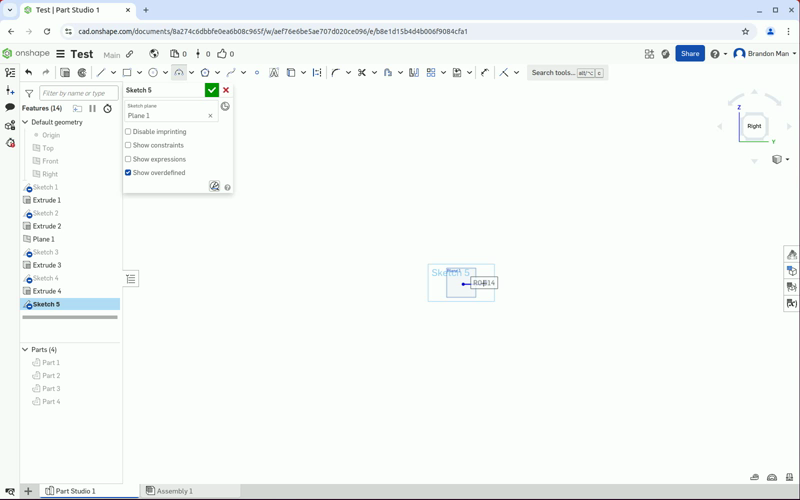
key(esc)
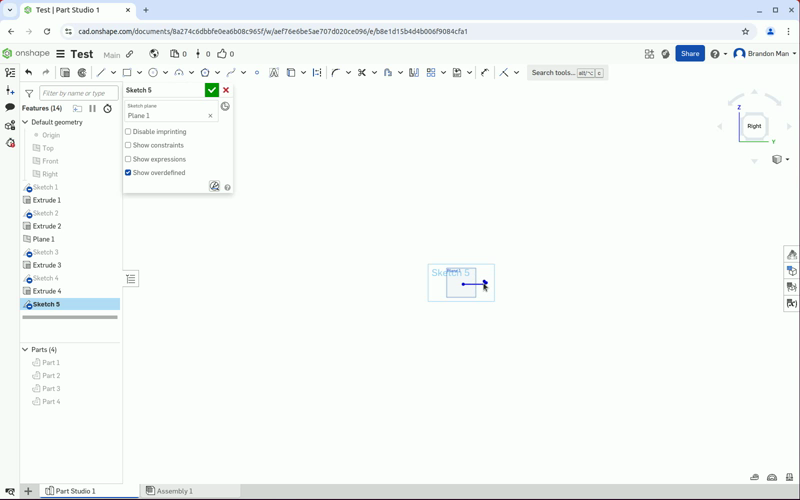
key(l)
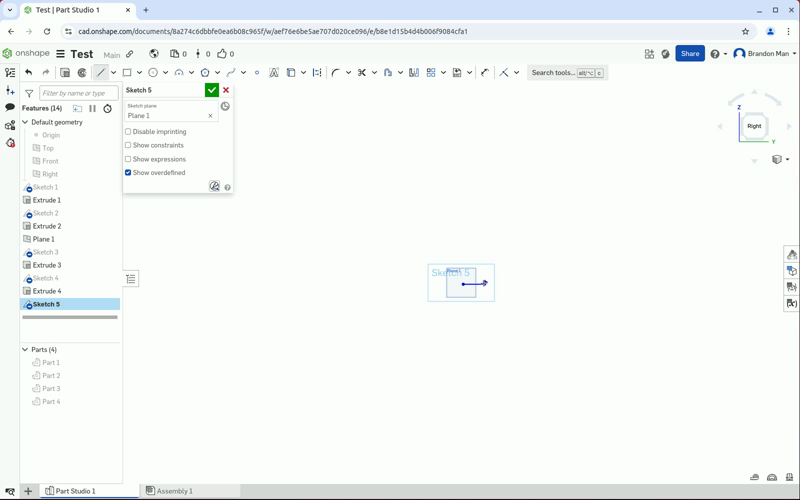
mouse_move(484, 281)
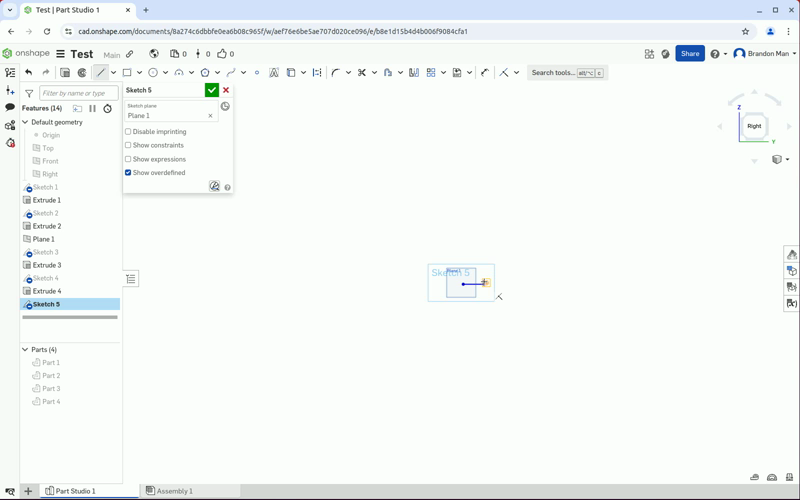
scroll(6)
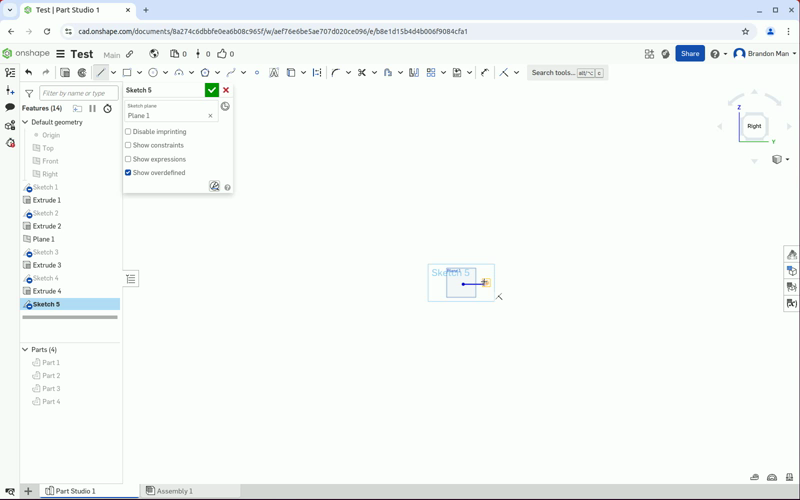
scroll(6)
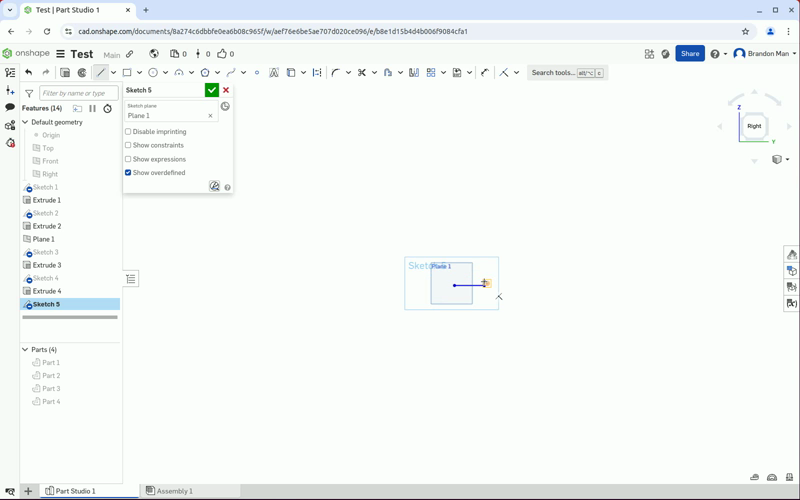
scroll(6)
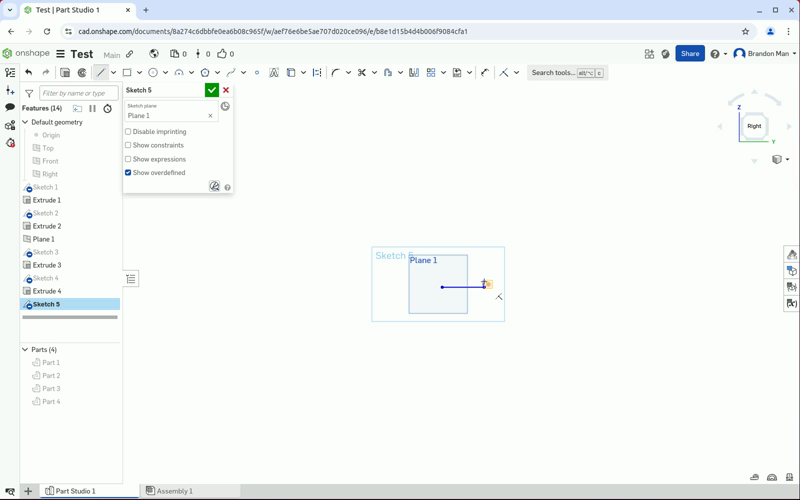
scroll(6)
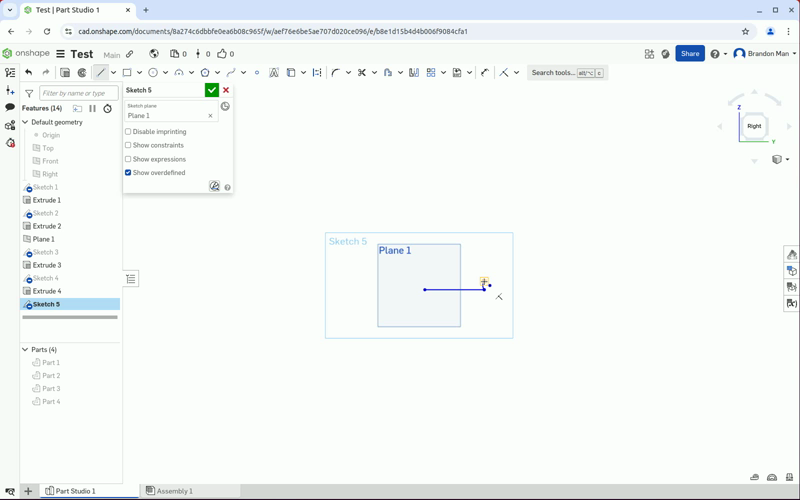
scroll(6)
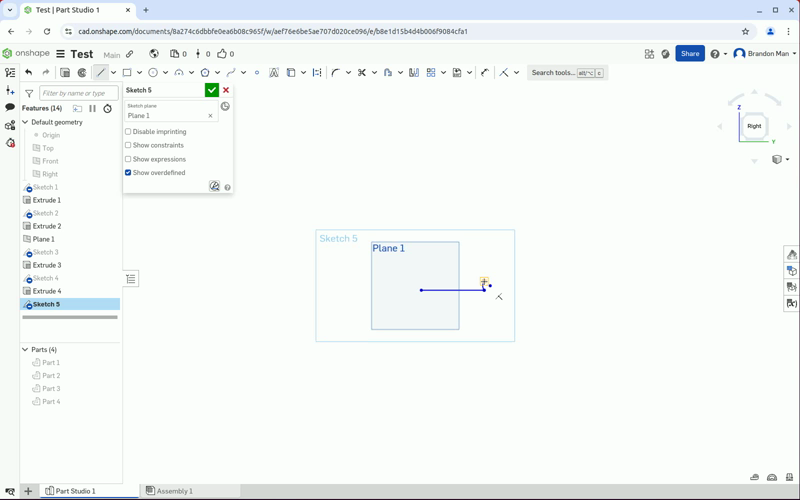
scroll(6)
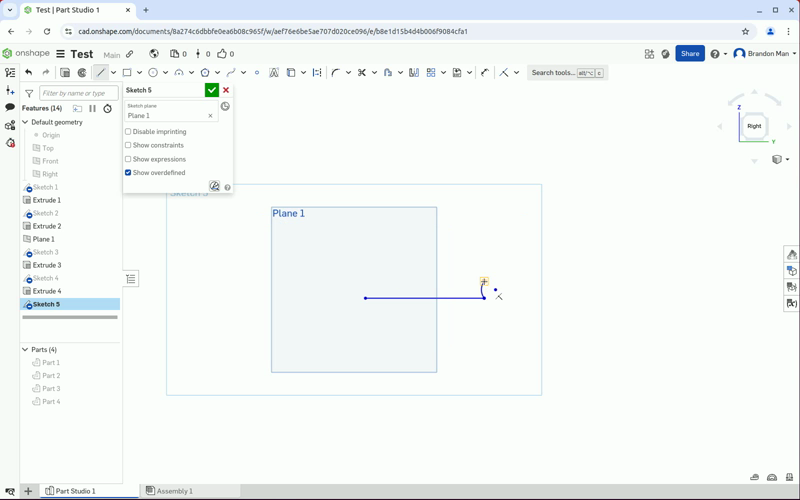
scroll(6)
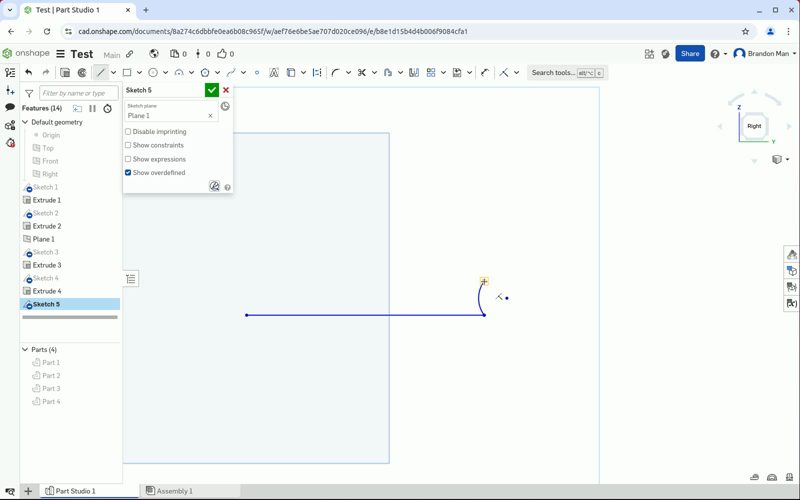
click(484, 281)
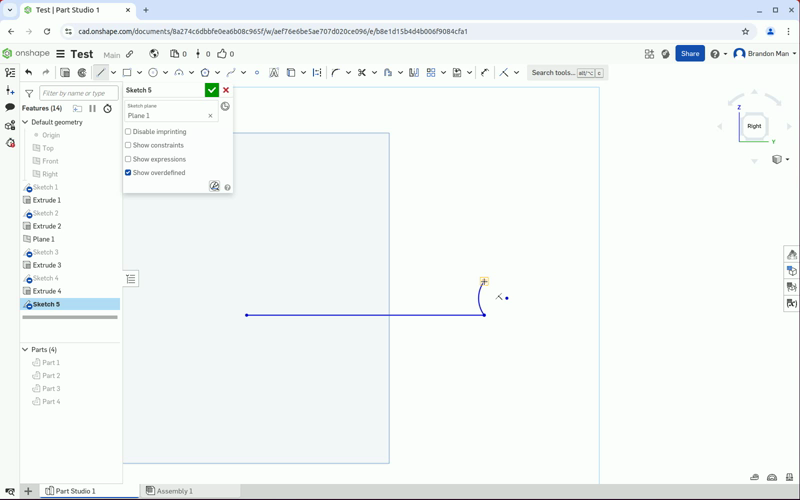
scroll(-6)
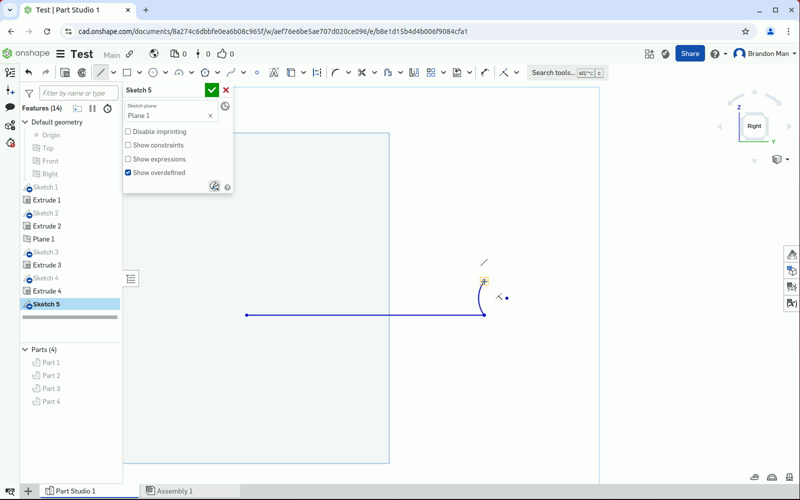
scroll(-6)
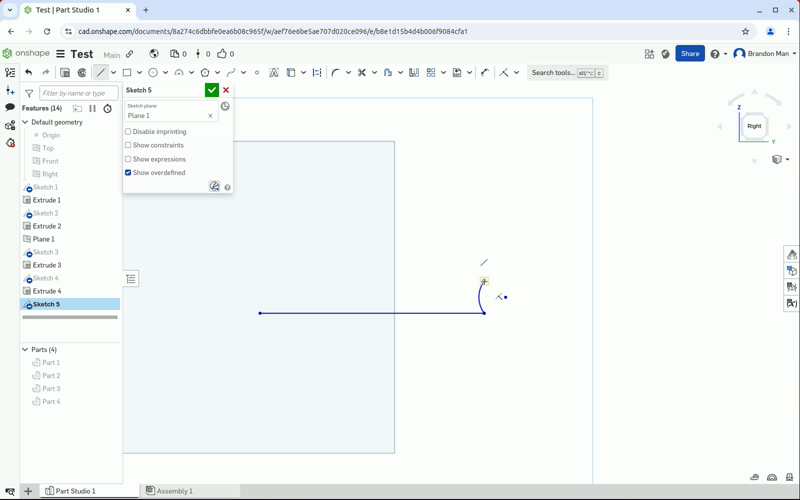
scroll(-6)
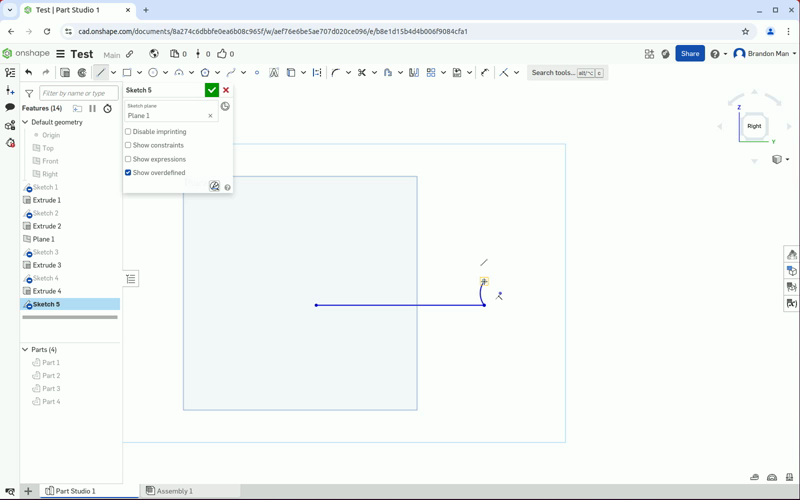
scroll(-6)
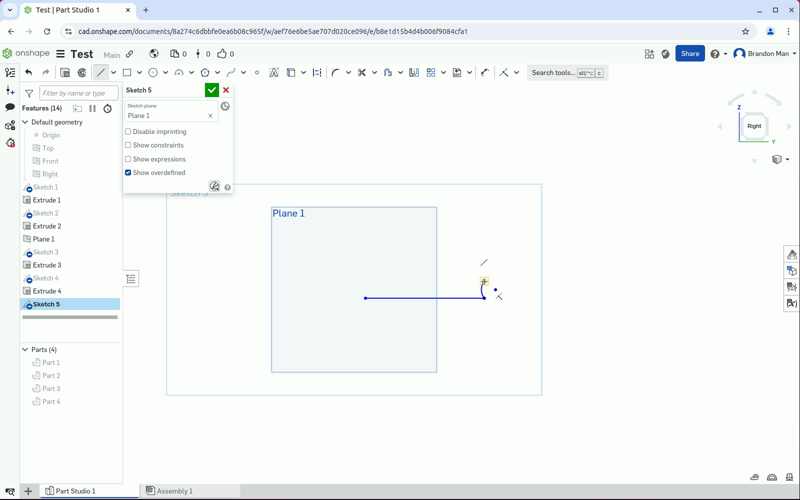
scroll(-6)
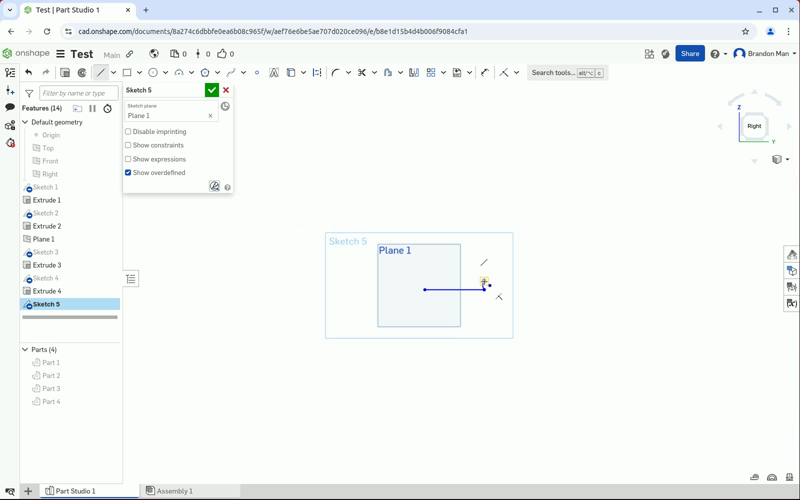
scroll(-6)
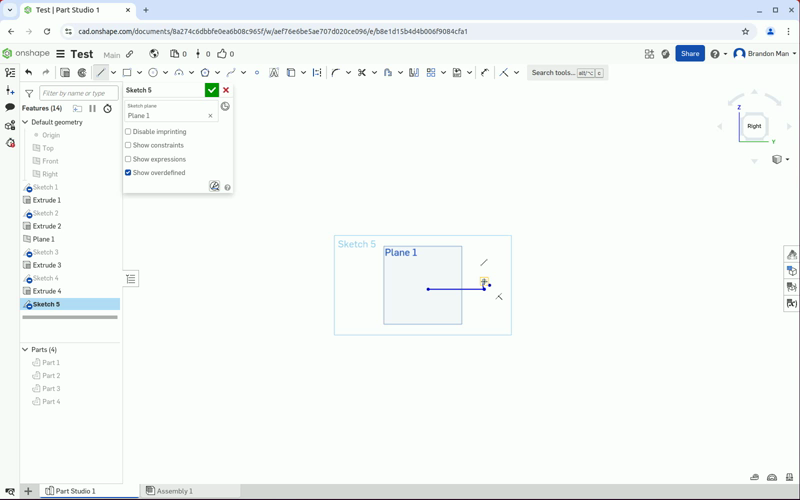
scroll(-6)
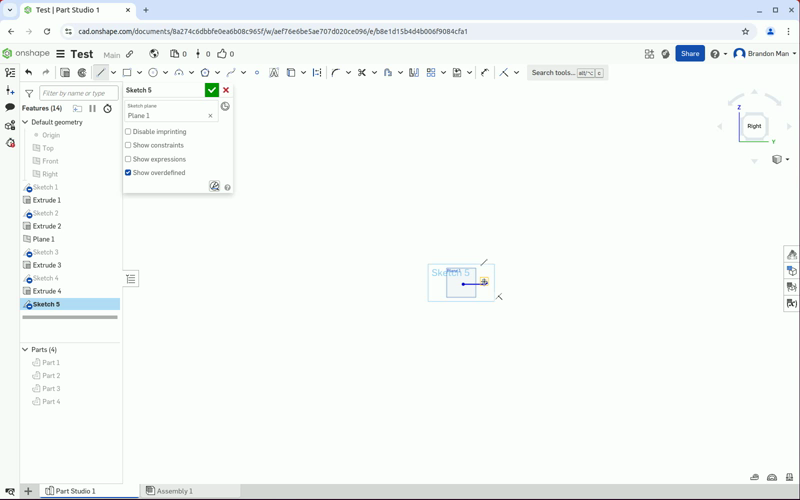
key_down(shift)
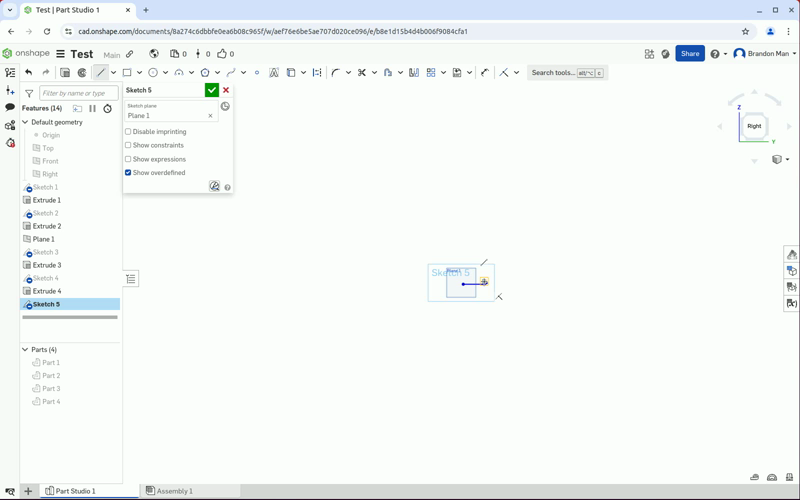
key_up(shift)
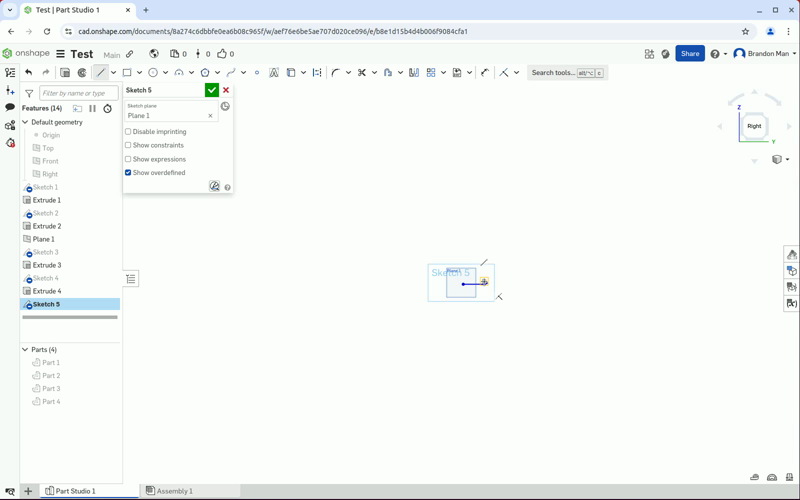
key_down(shift)
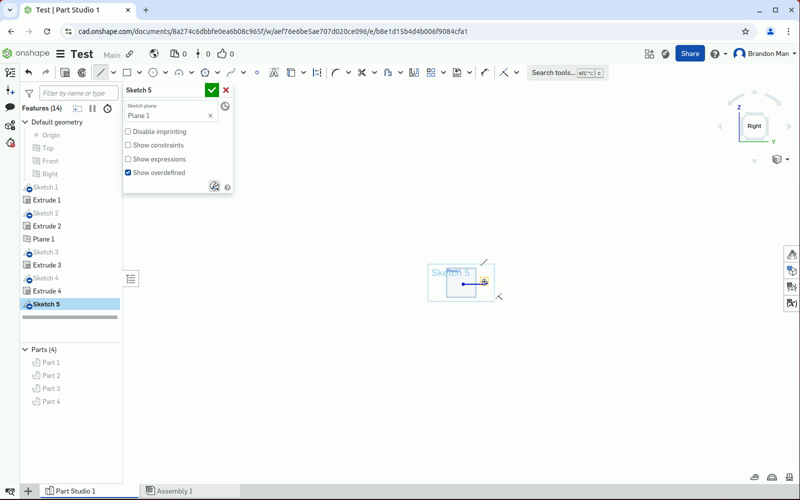
mouse_move(514, 281)
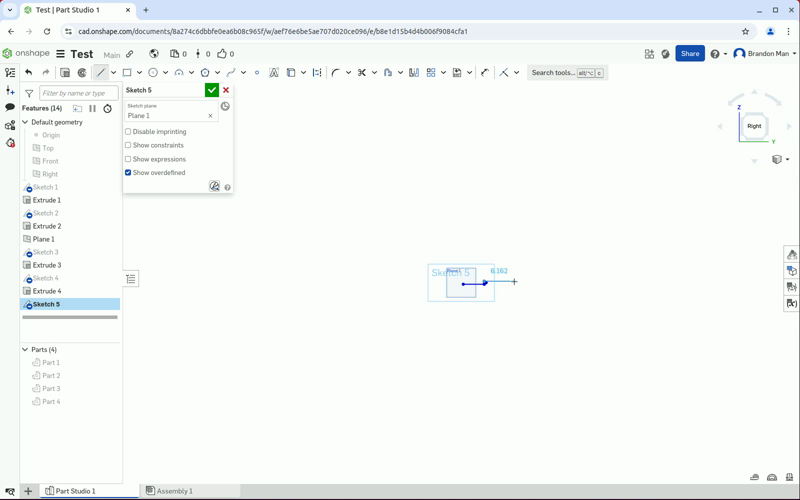
mouse_move(463, 281)
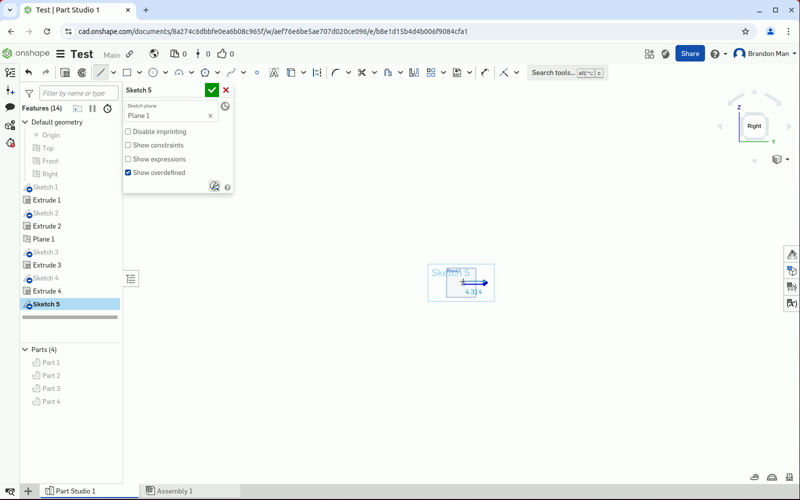
scroll(6)
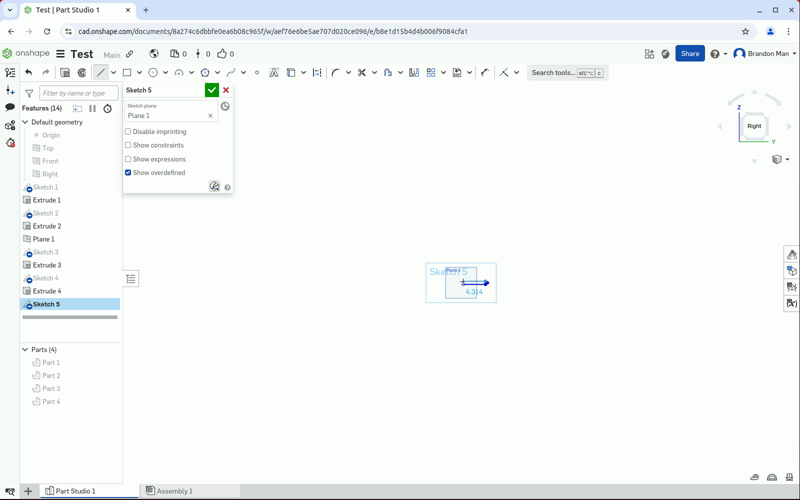
scroll(6)
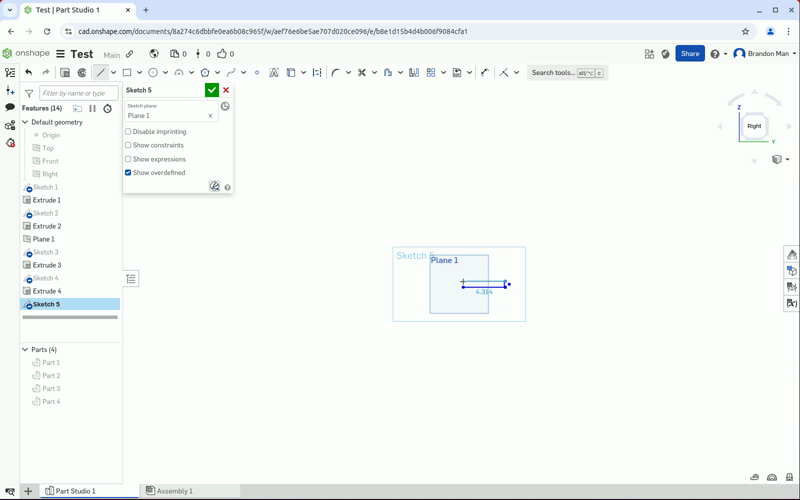
scroll(6)
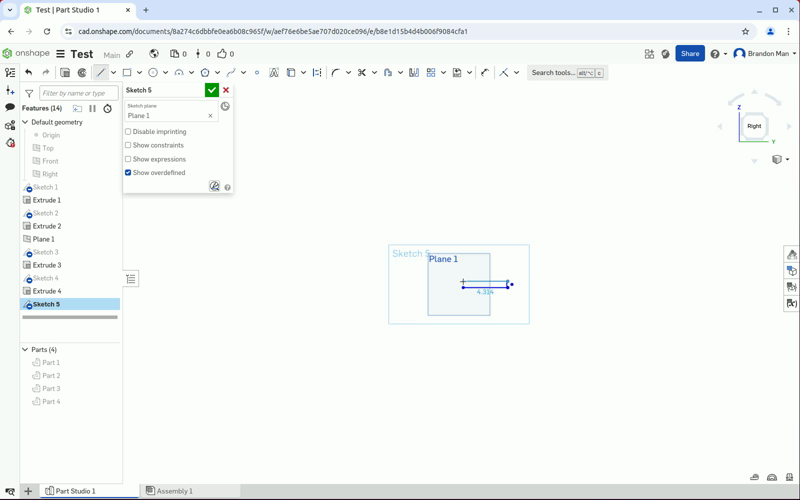
scroll(6)
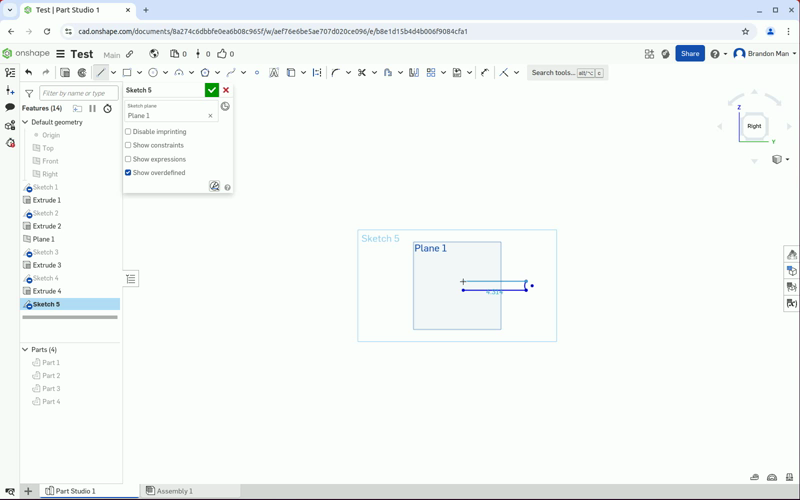
scroll(6)
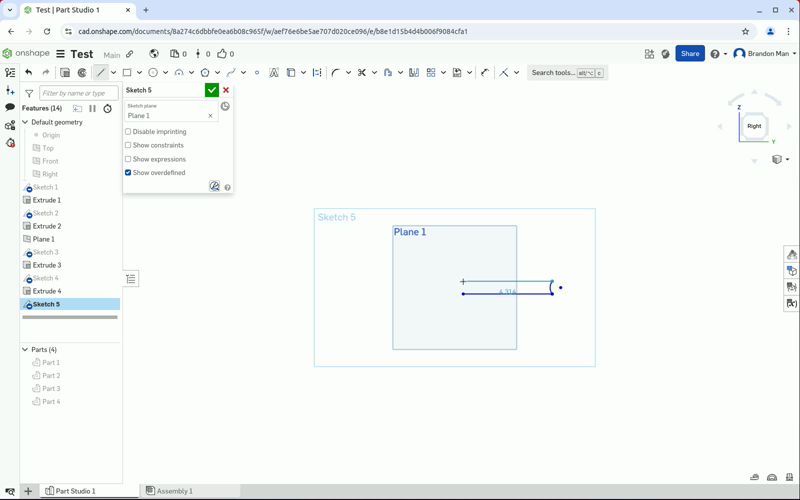
scroll(6)
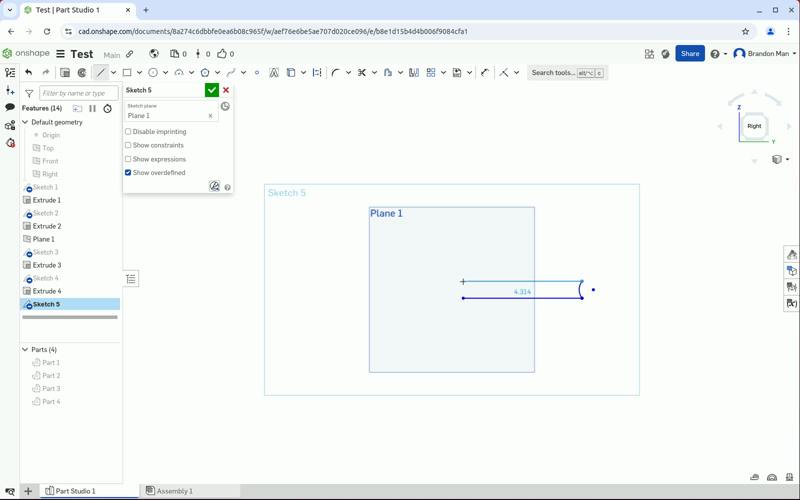
scroll(6)
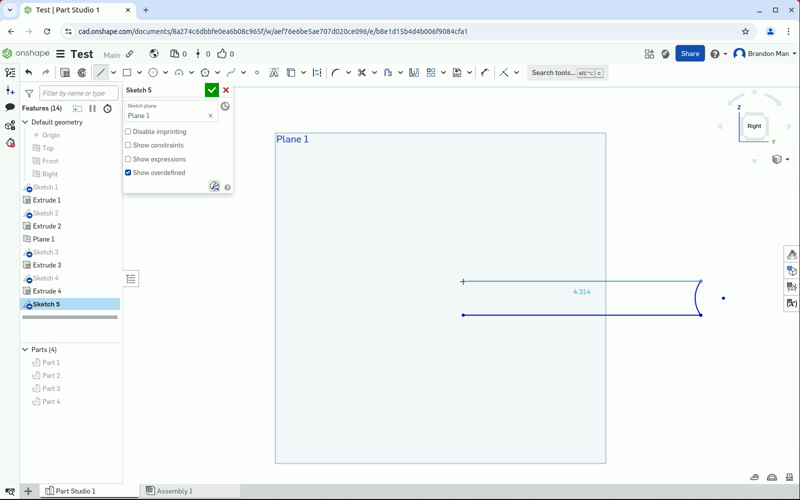
click(463, 281)
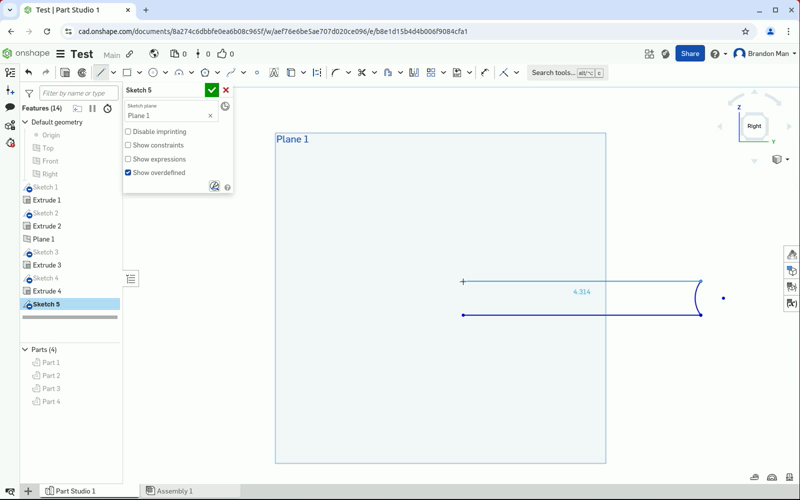
scroll(-6)
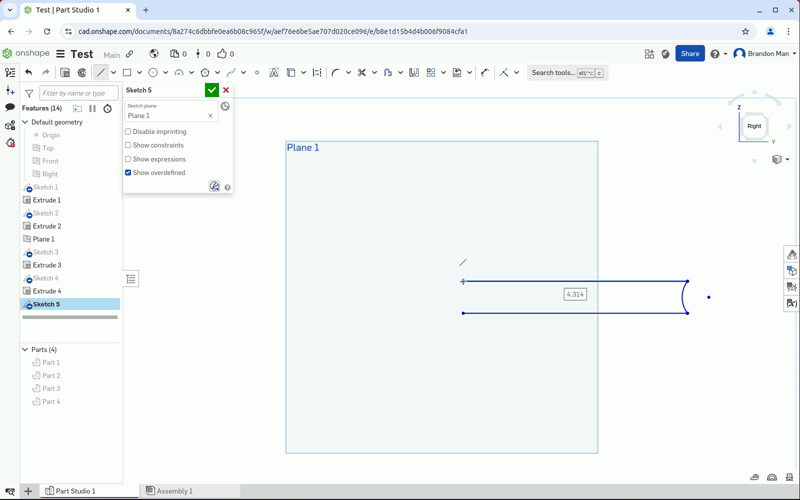
scroll(-6)
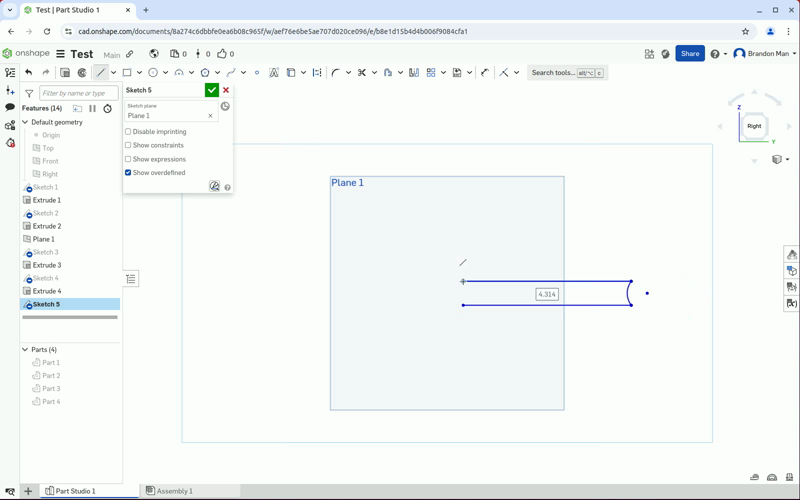
scroll(-6)
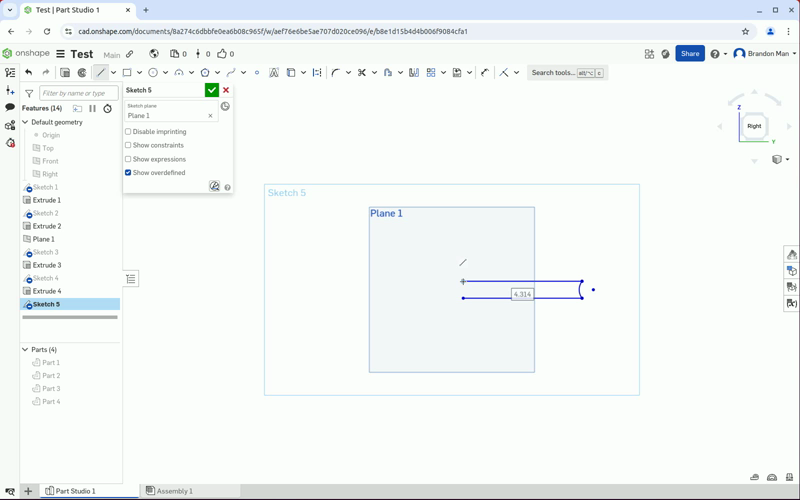
scroll(-6)
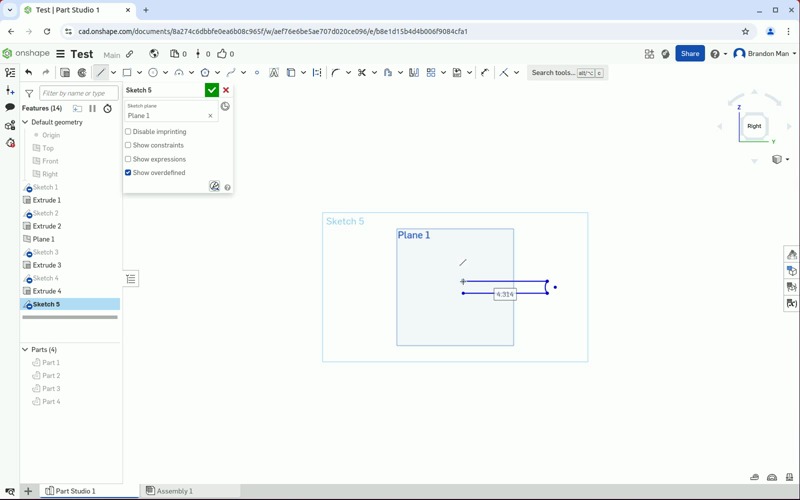
scroll(-6)
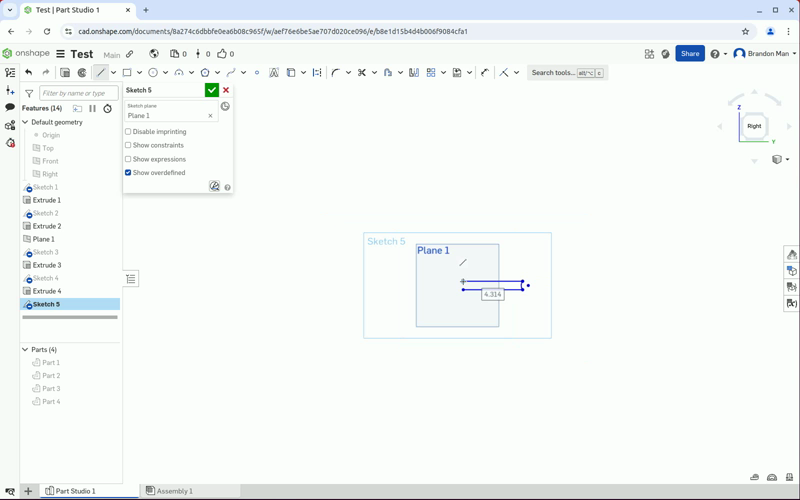
scroll(-6)
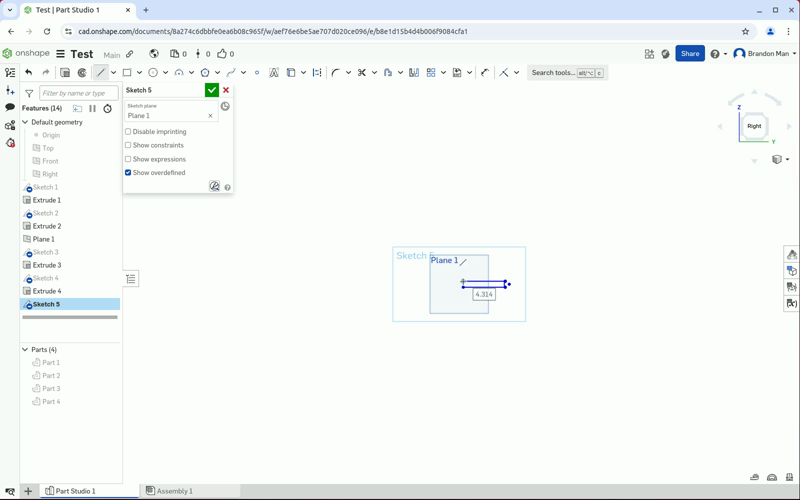
scroll(-6)
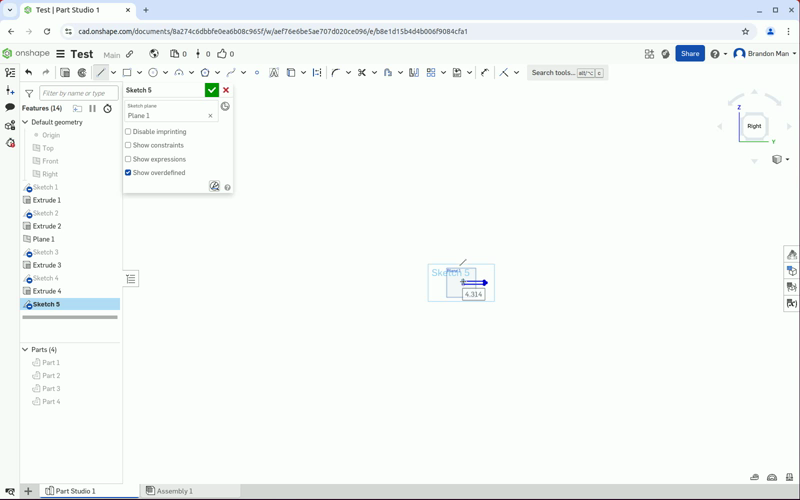
key_up(shift)
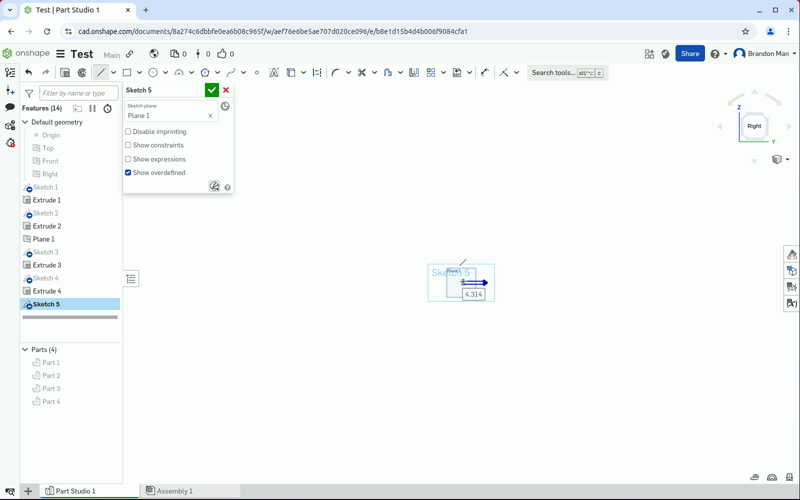
mouse_move(493, 281)
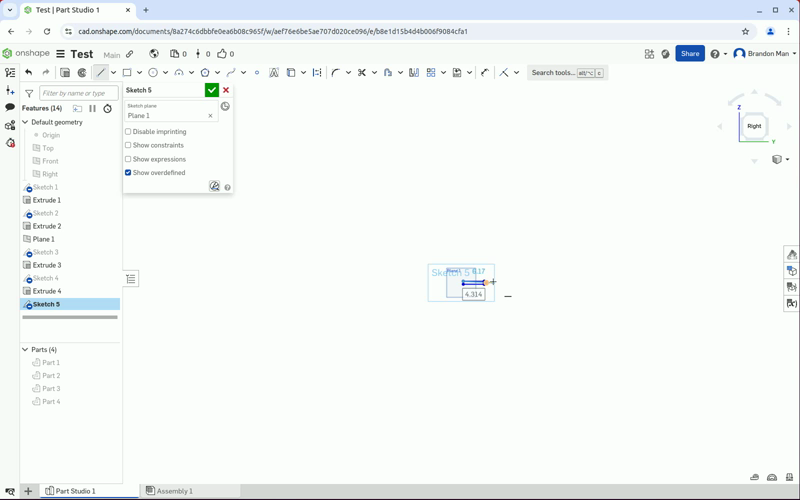
key_down(shift)
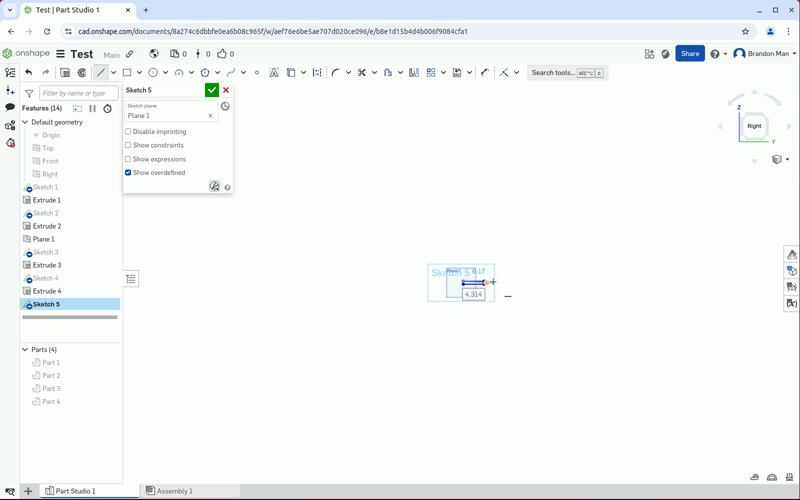
mouse_move(463, 284)
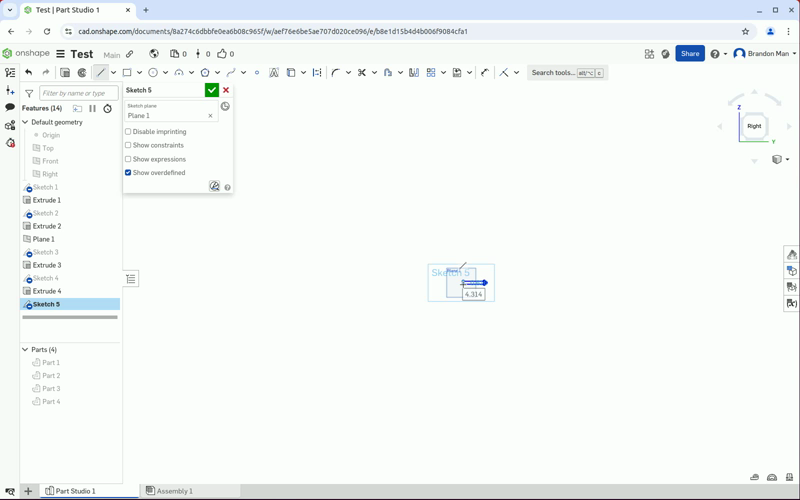
scroll(6)
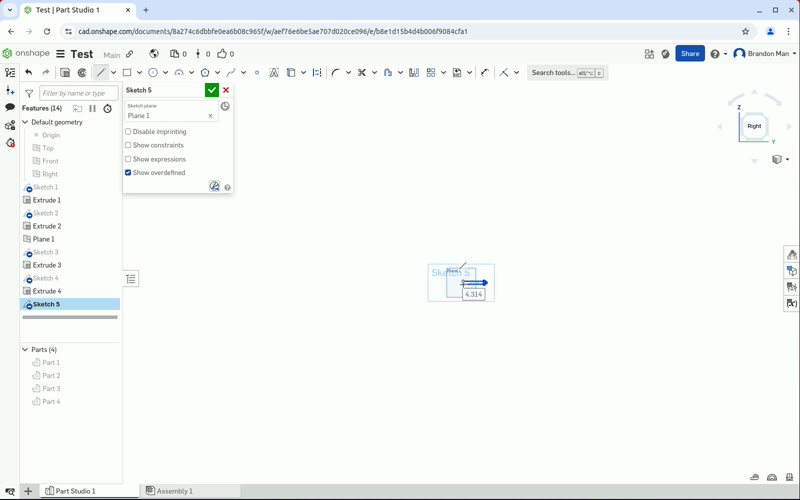
scroll(6)
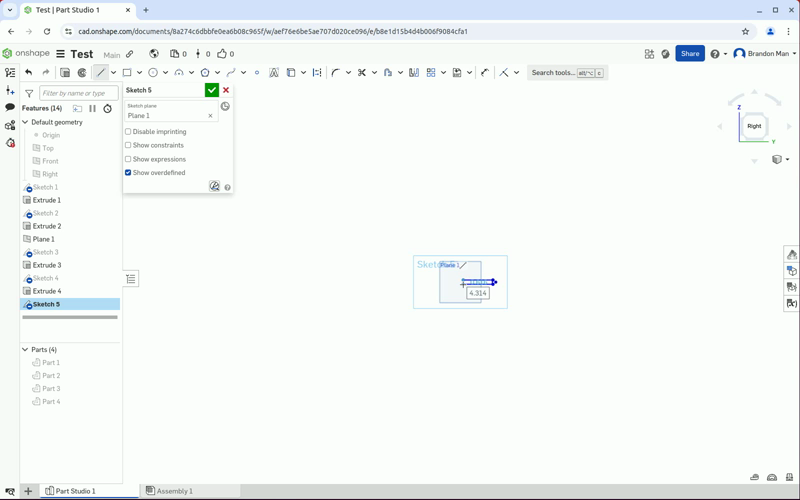
scroll(6)
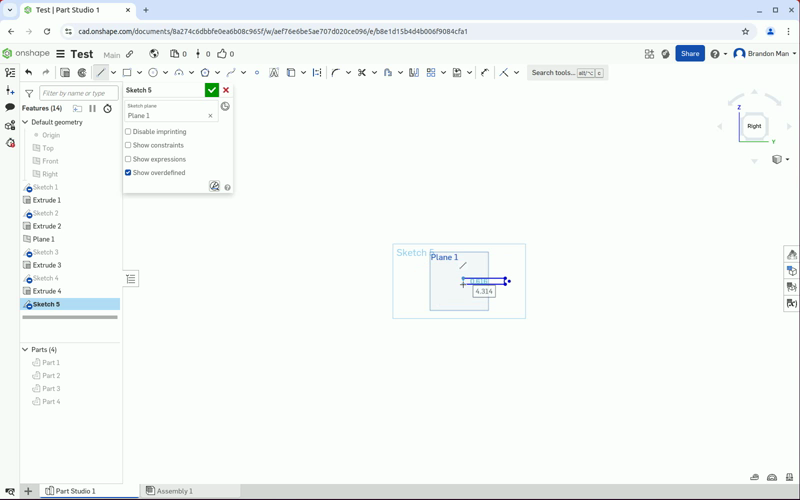
scroll(6)
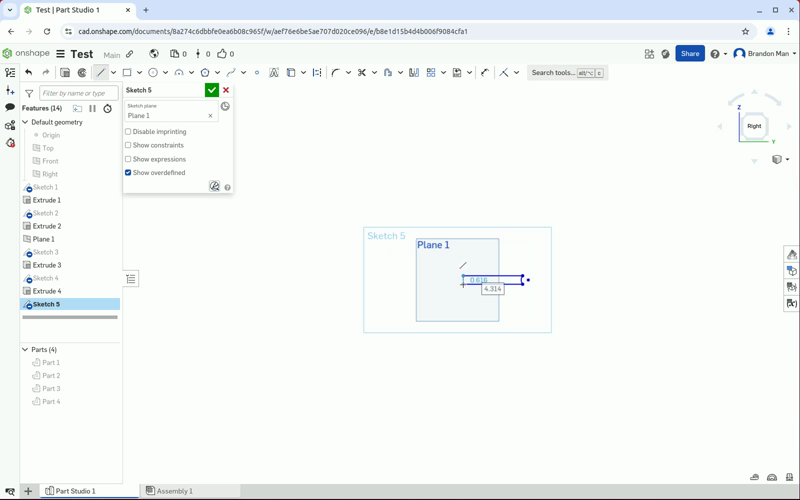
scroll(6)
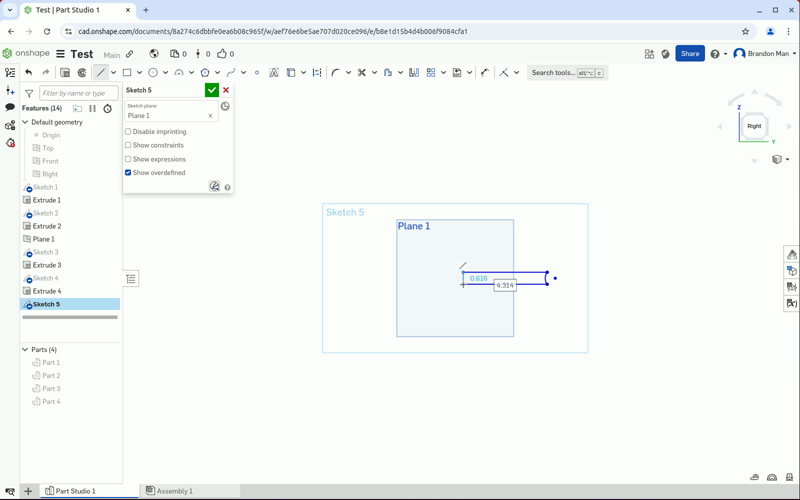
scroll(6)
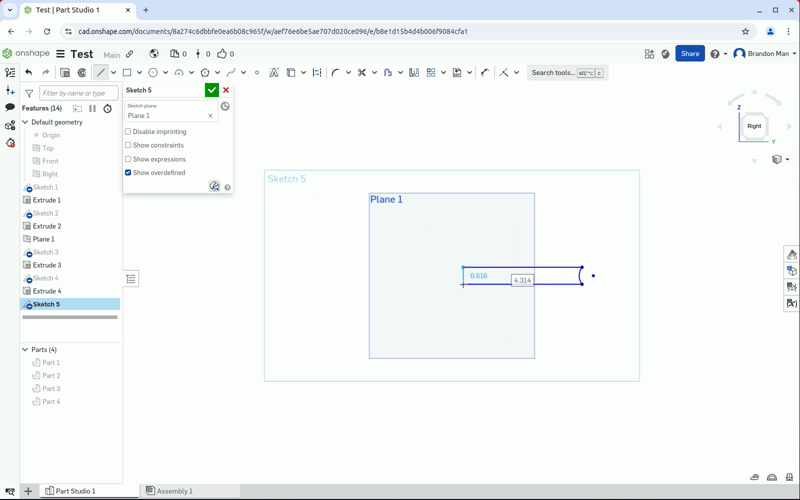
scroll(6)
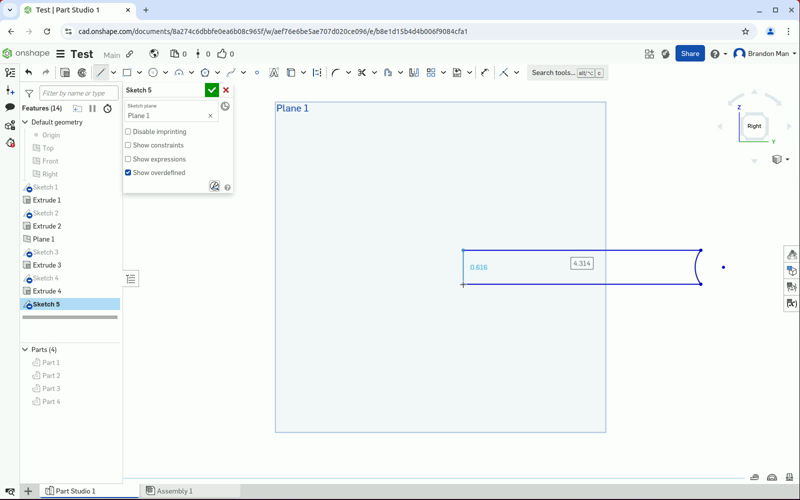
key_up(shift)
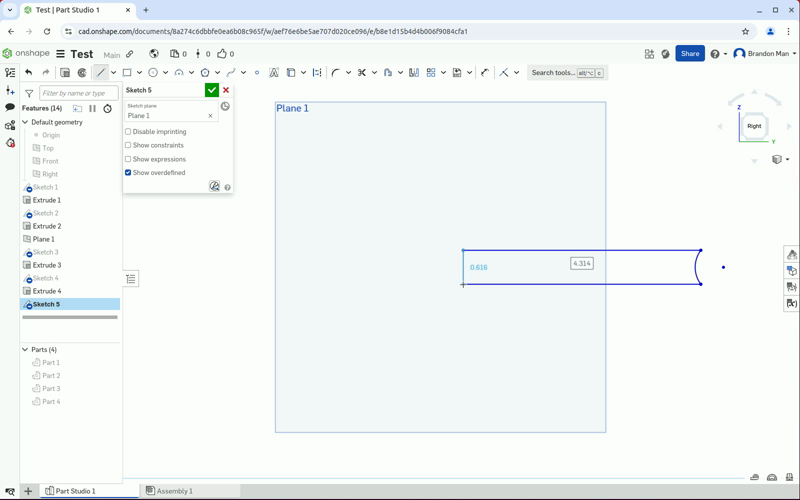
click(463, 284)
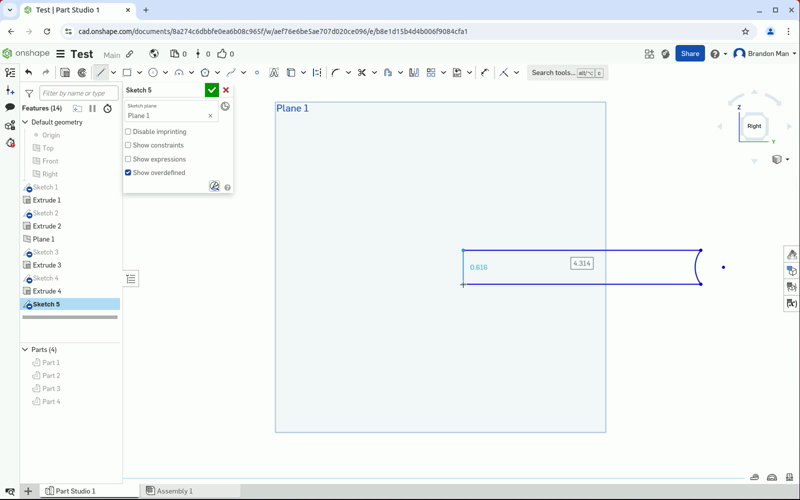
scroll(-6)
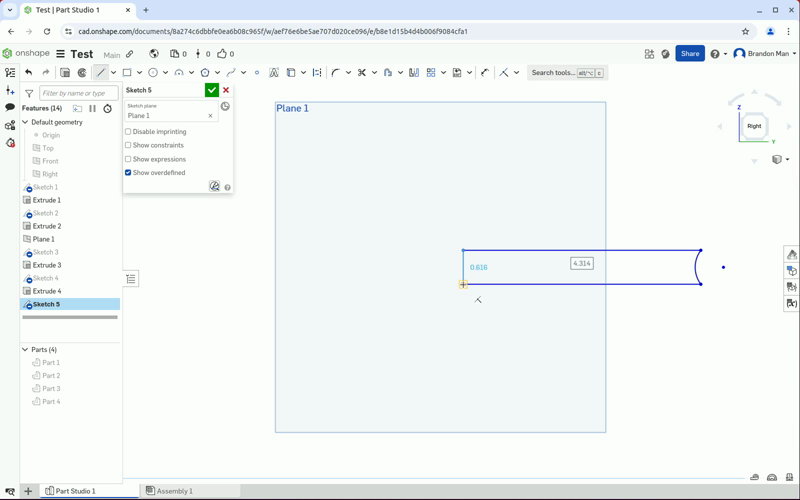
scroll(-6)
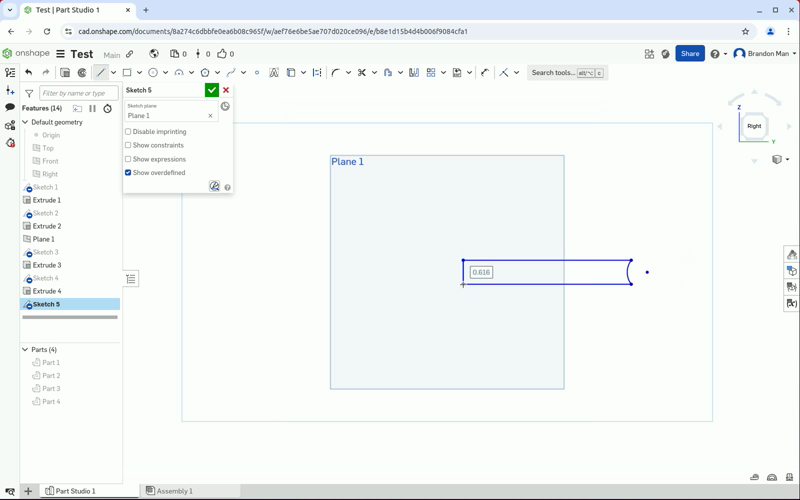
scroll(-6)
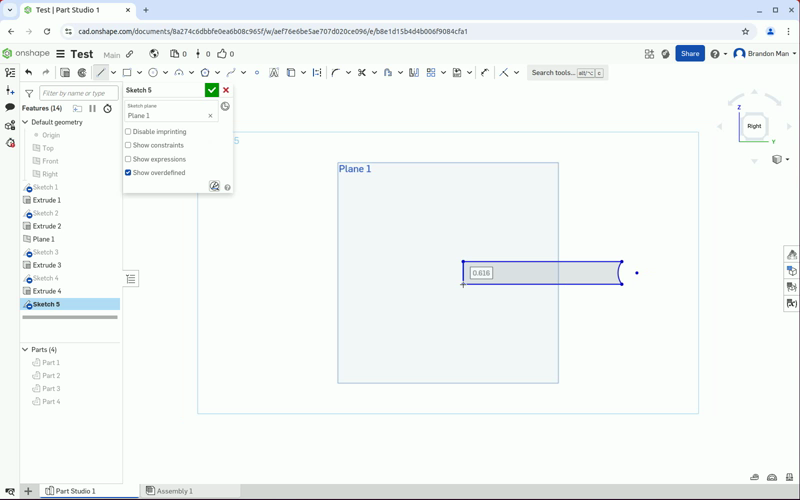
scroll(-6)
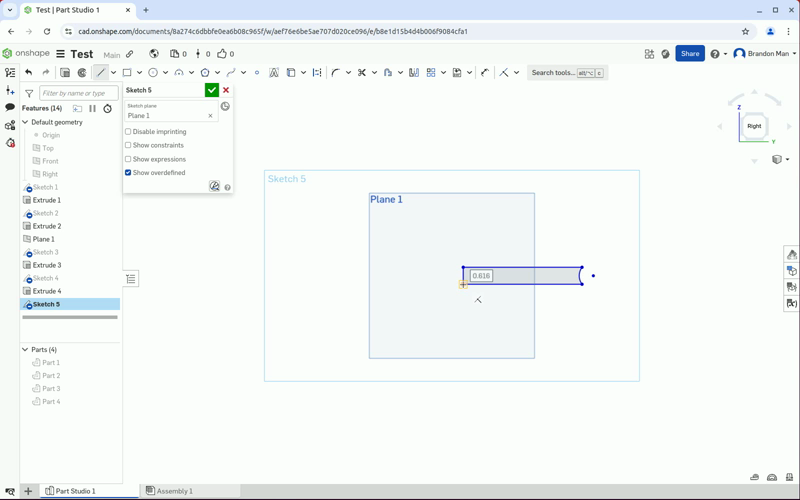
scroll(-6)
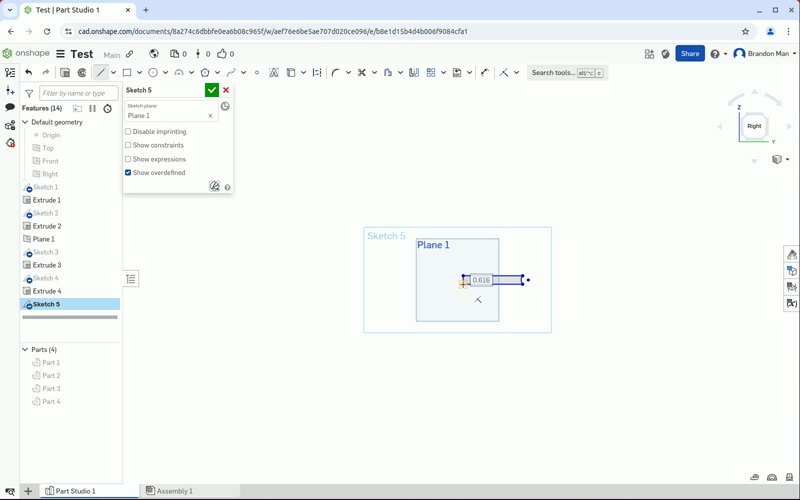
scroll(-6)
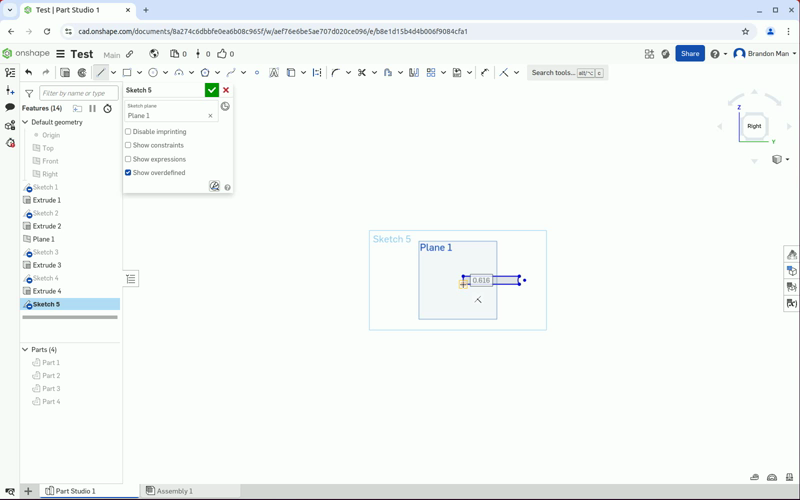
scroll(-6)
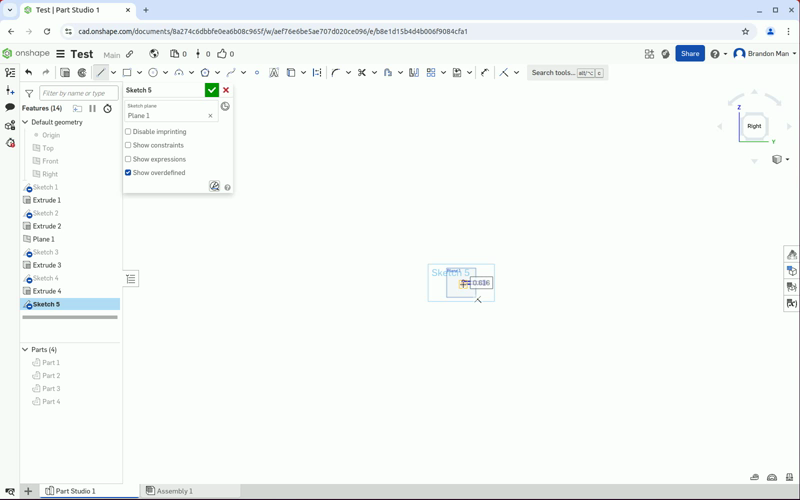
key(esc)
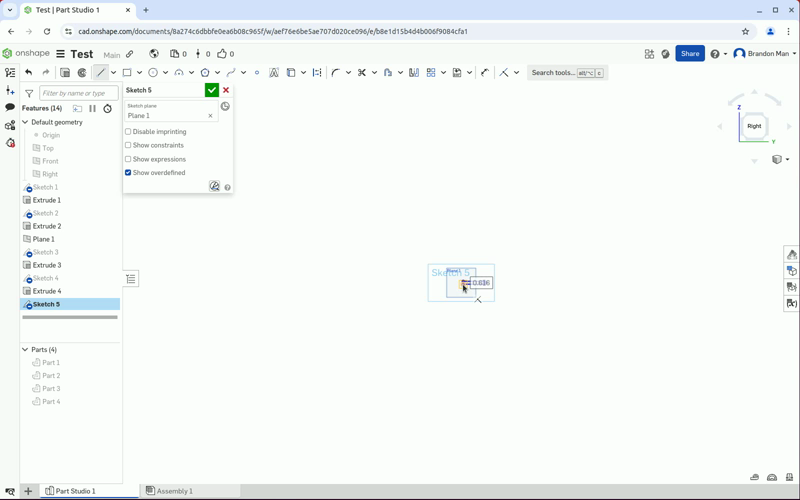
mouse_move(483, 282)
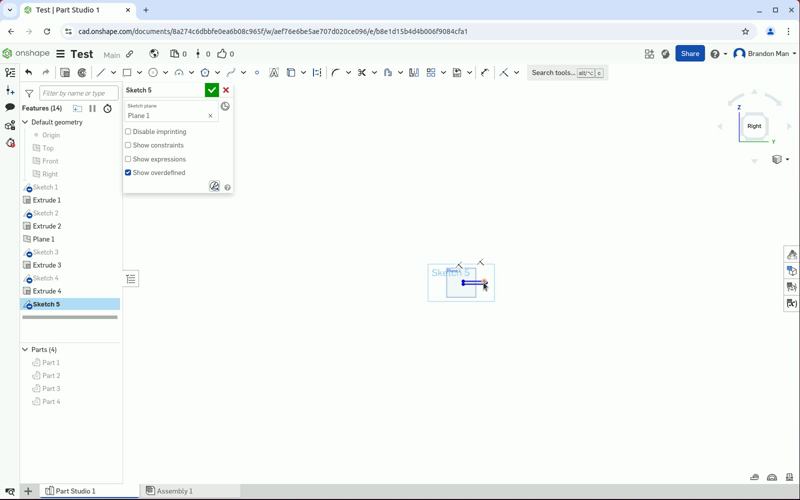
scroll(6)
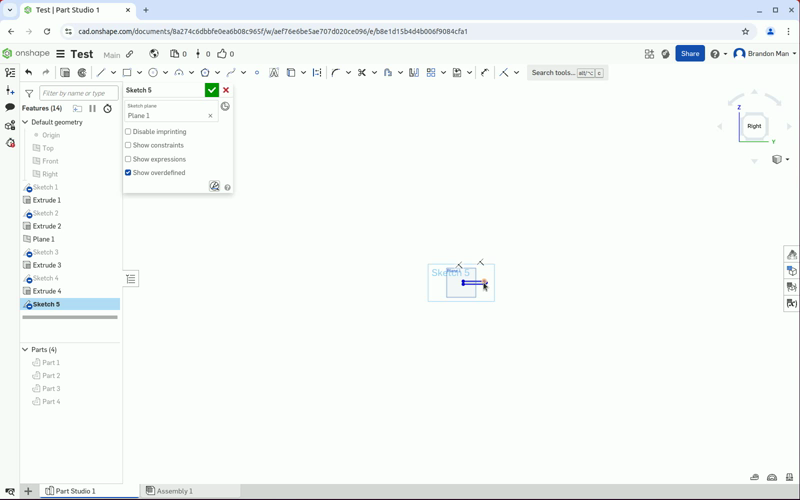
scroll(6)
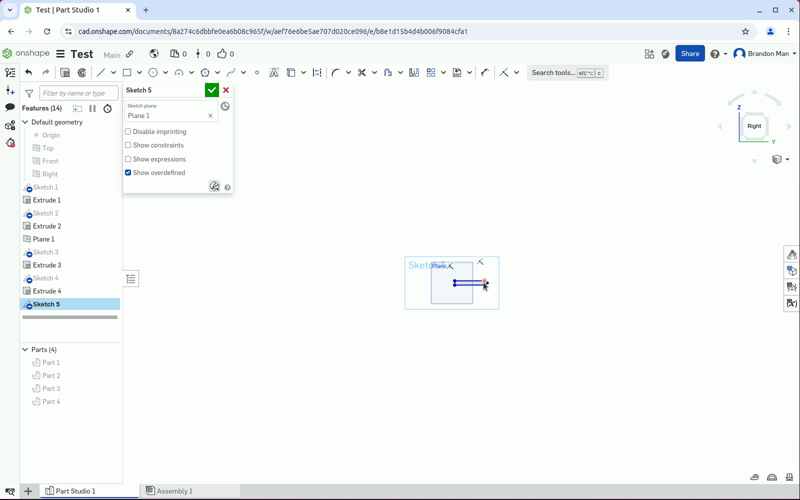
scroll(6)
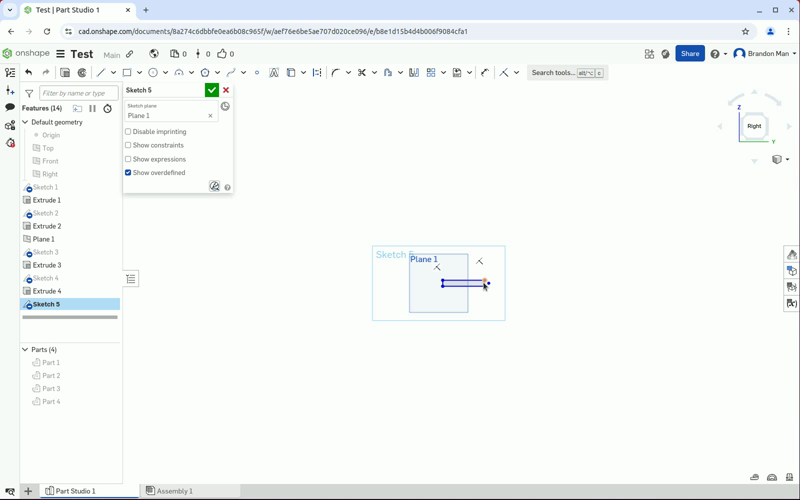
scroll(6)
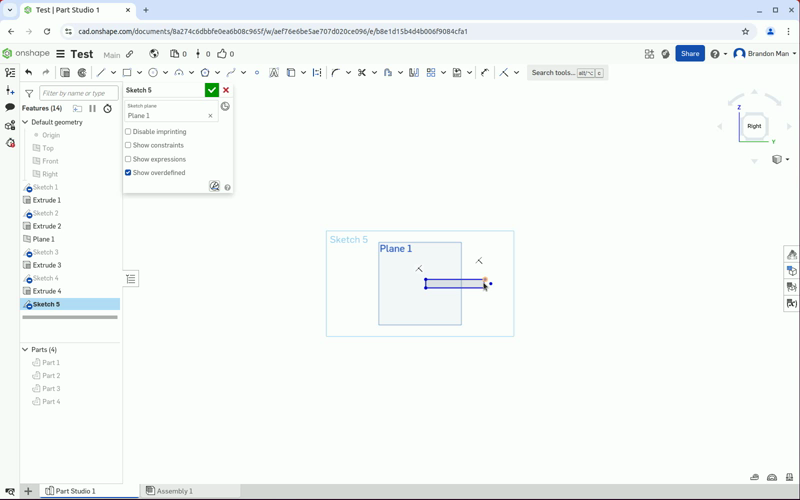
scroll(6)
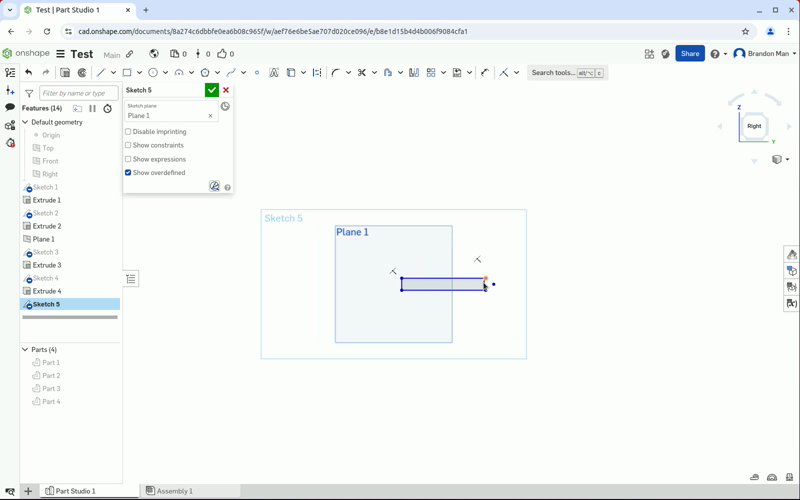
scroll(6)
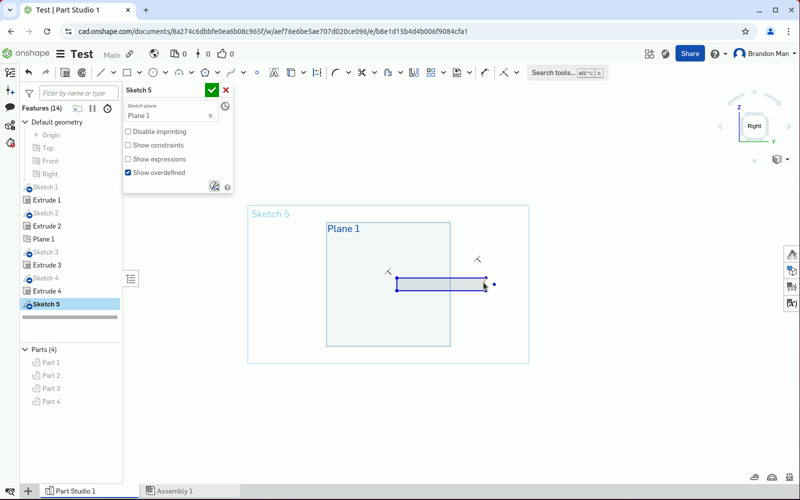
scroll(6)
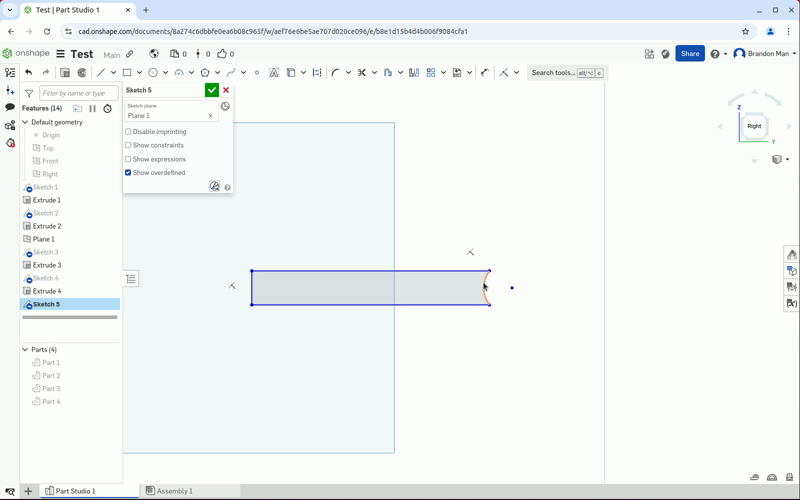
click(483, 282)
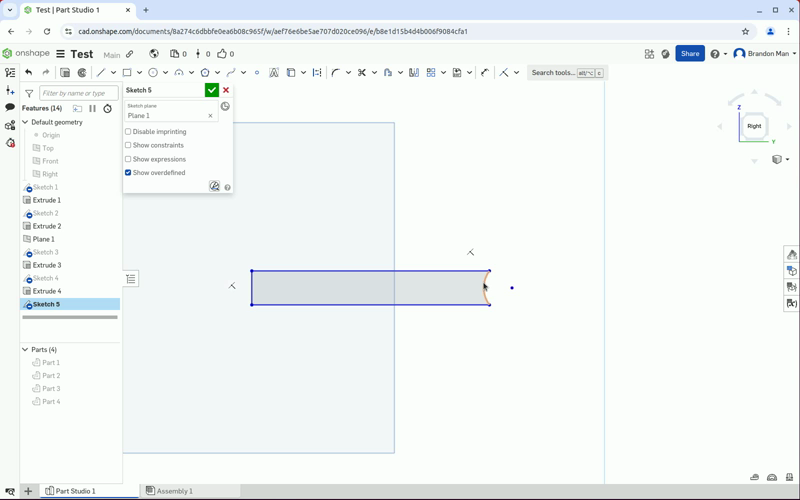
scroll(-6)
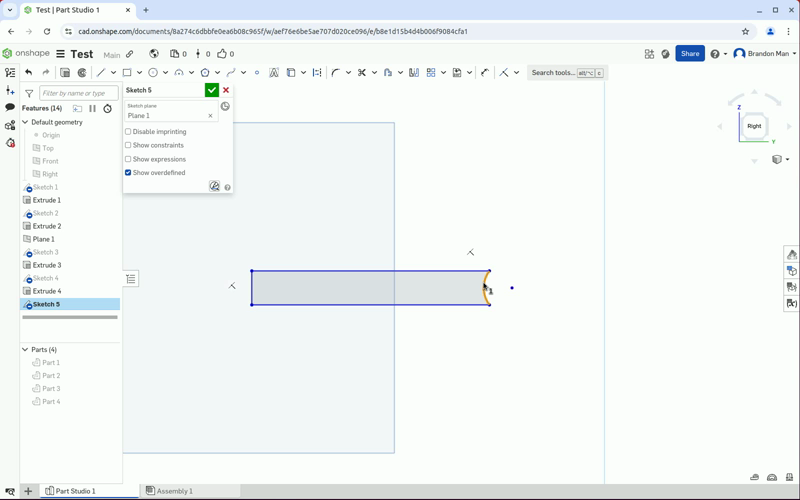
scroll(-6)
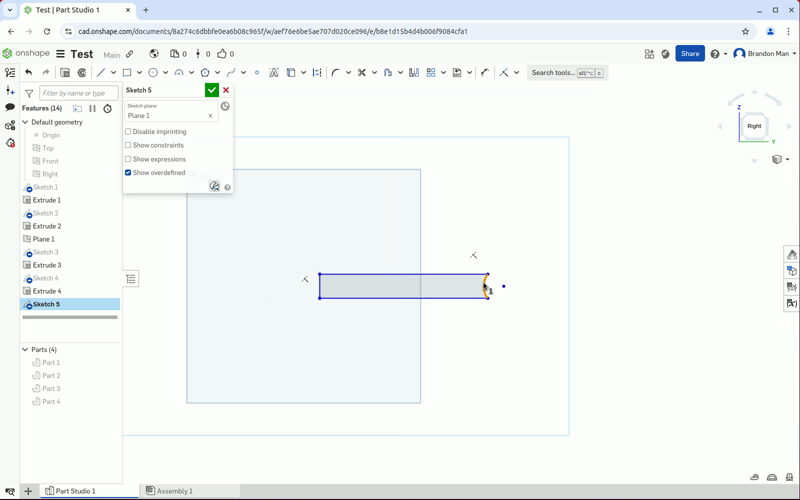
scroll(-6)
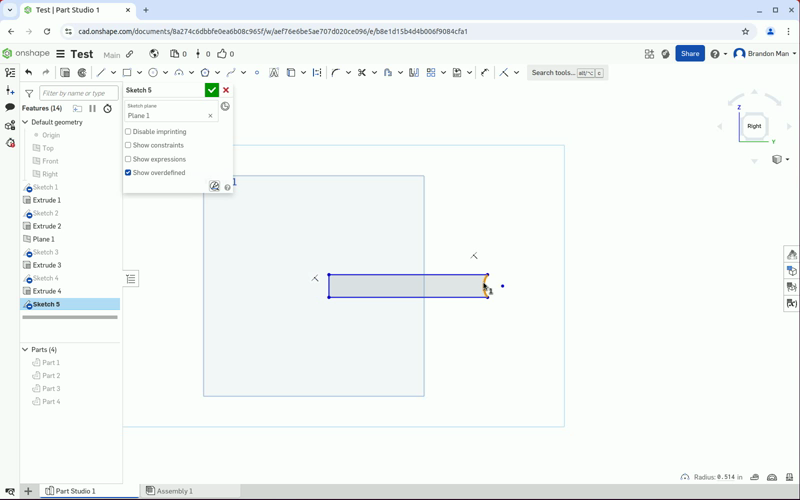
scroll(-6)
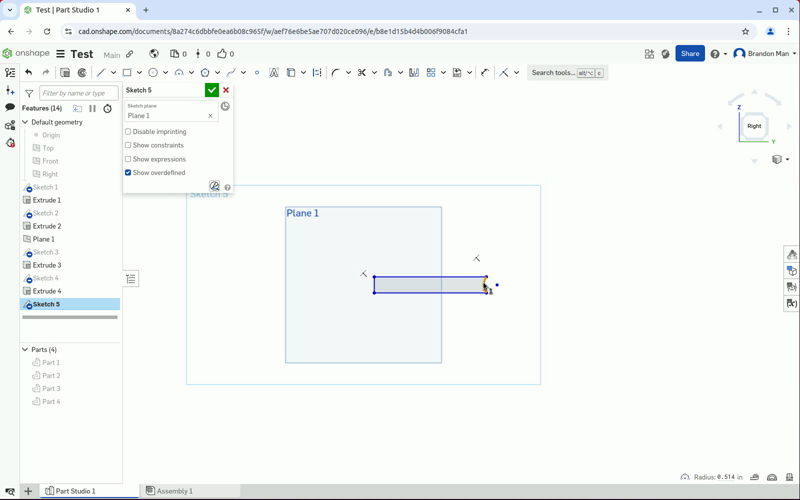
scroll(-6)
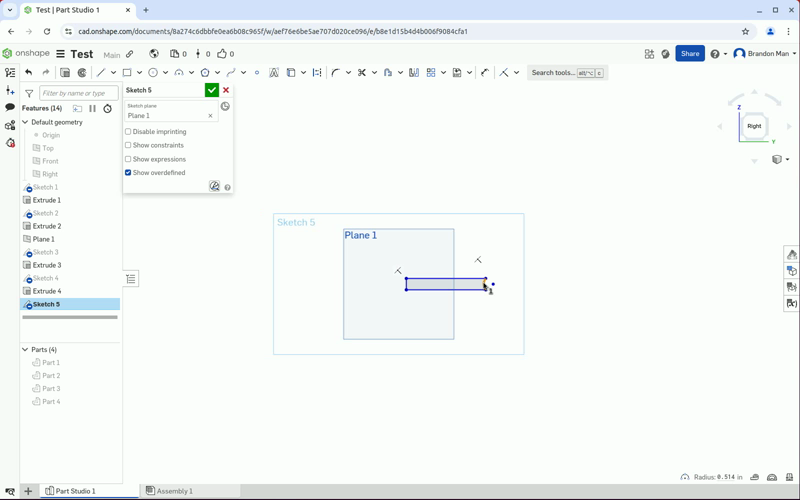
scroll(-6)
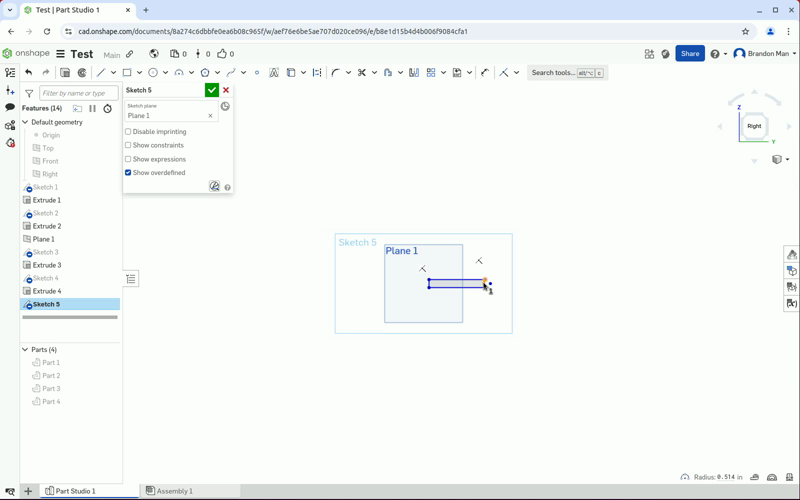
scroll(-6)
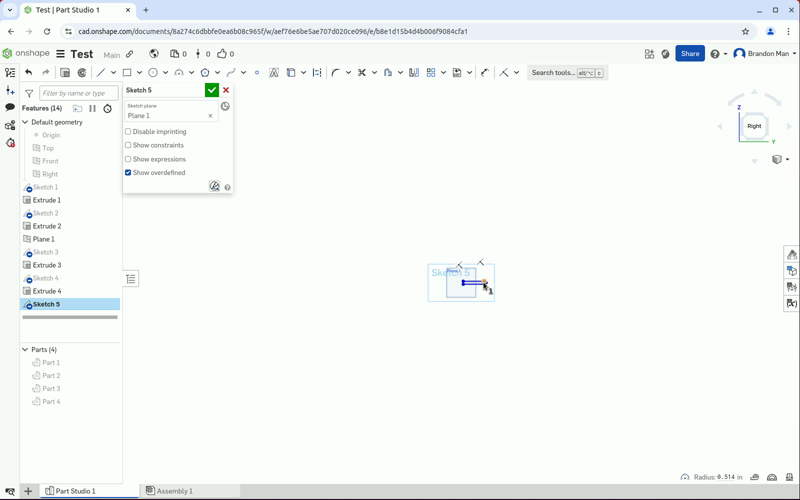
mouse_move(73, 352)
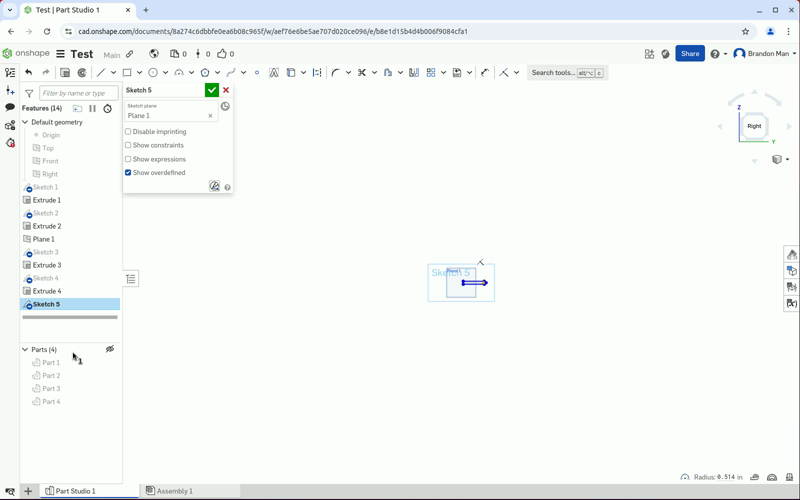
key(shift+y)
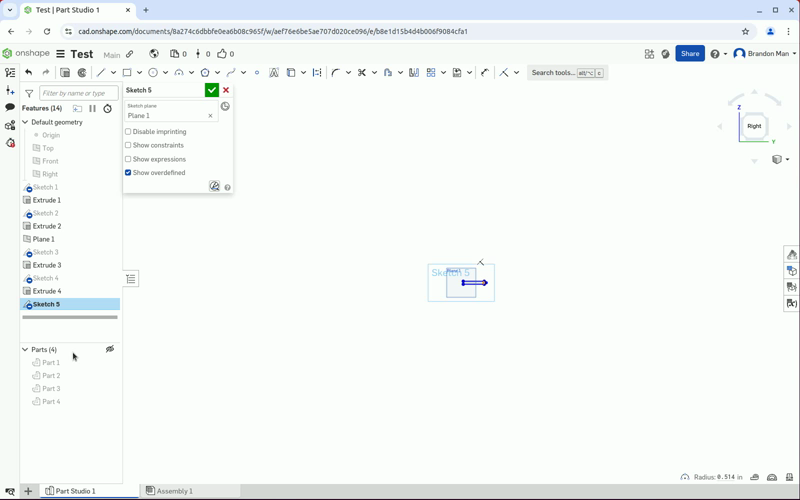
key(shift+e)
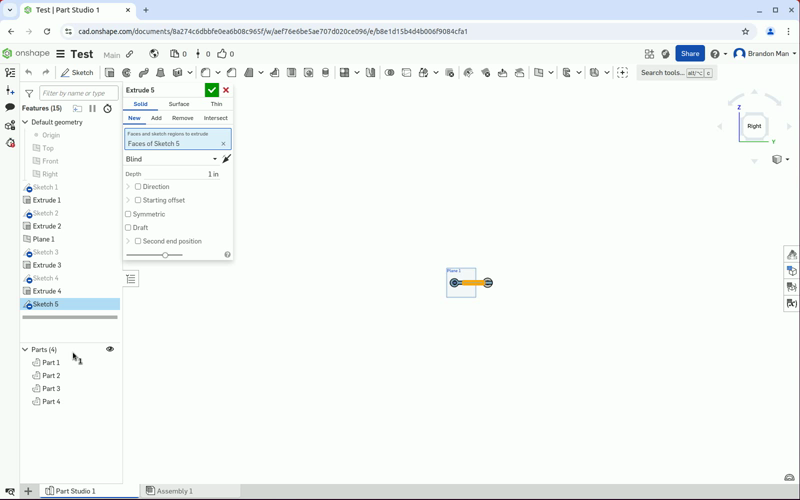
mouse_move(143, 106)
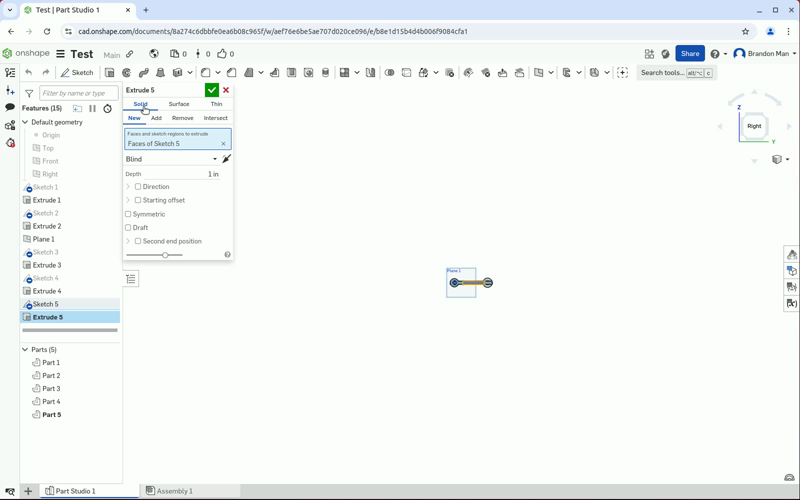
click(143, 106)
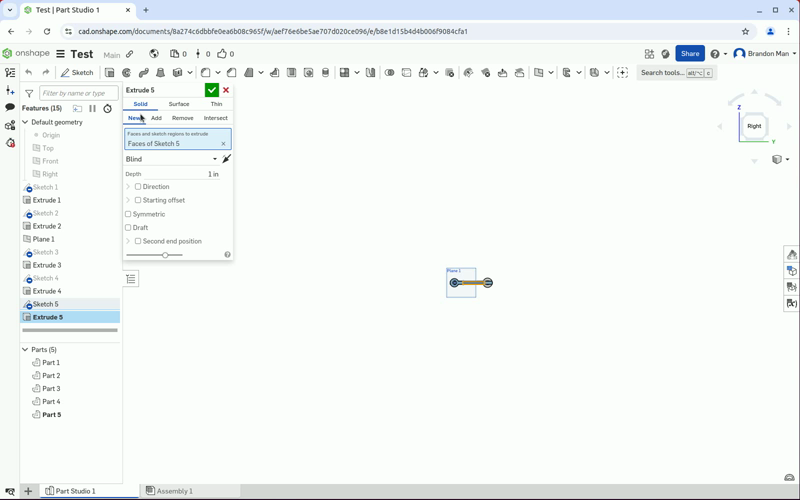
mouse_move(137, 120)
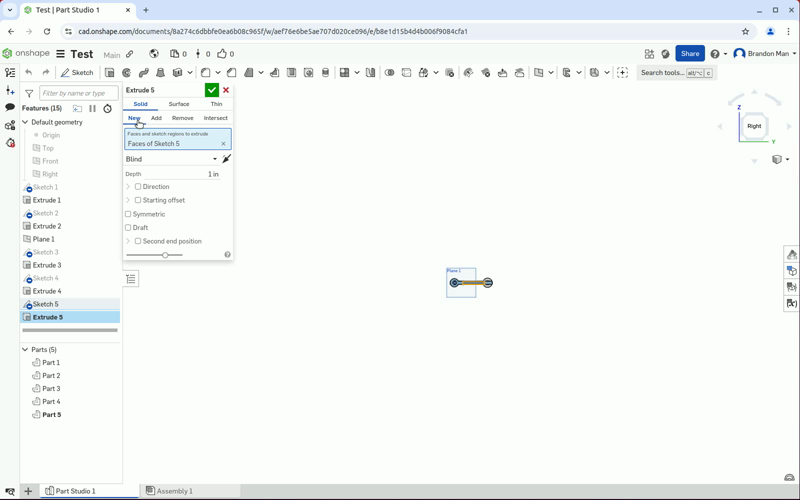
click(137, 120)
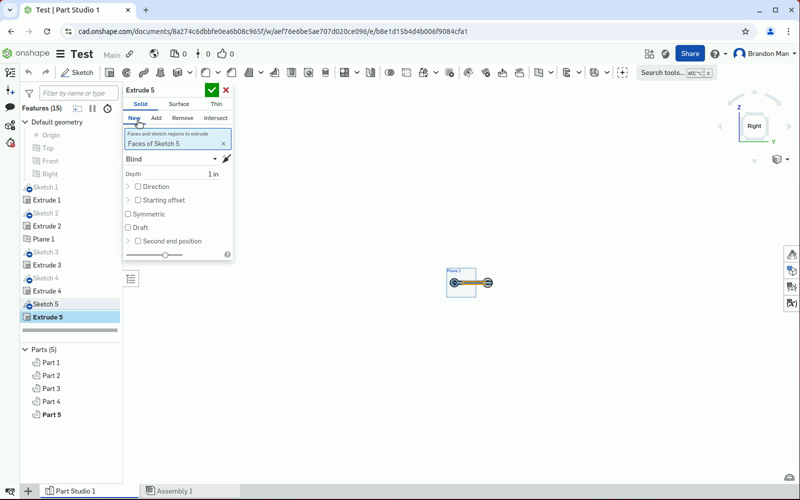
key(tab, 4)
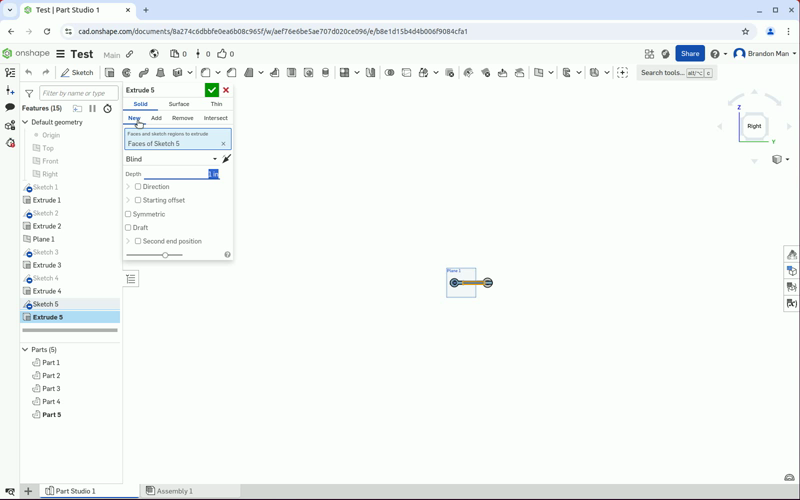
text(-1.444)
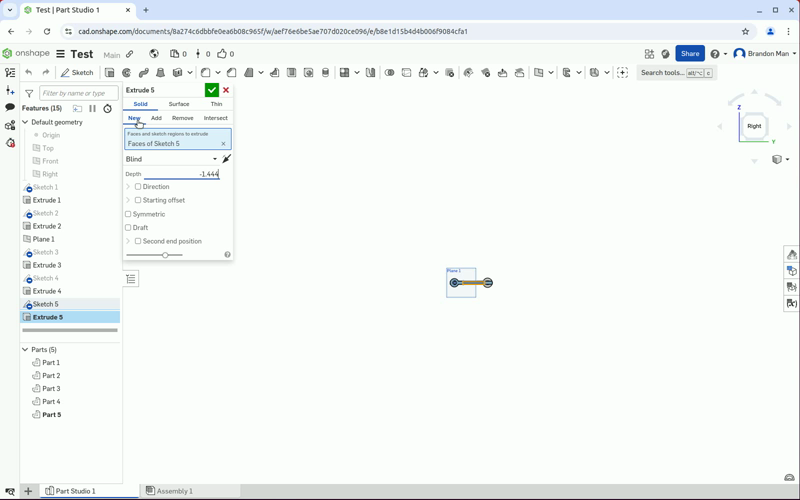
key(enter)
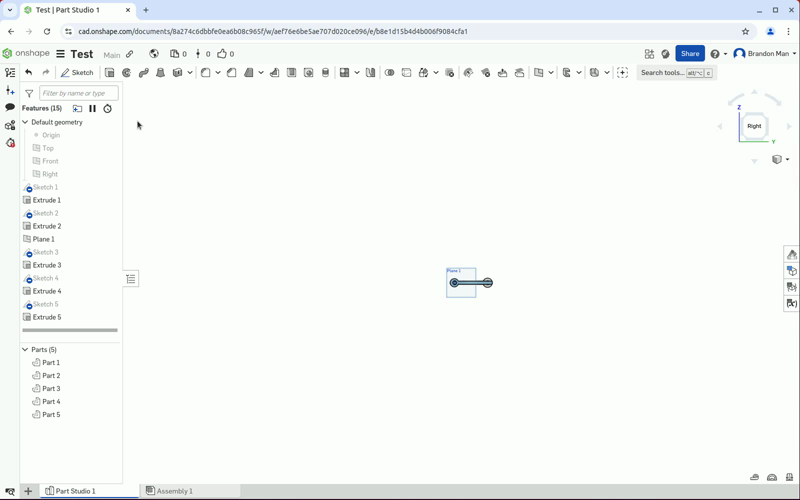
key(shift+h)
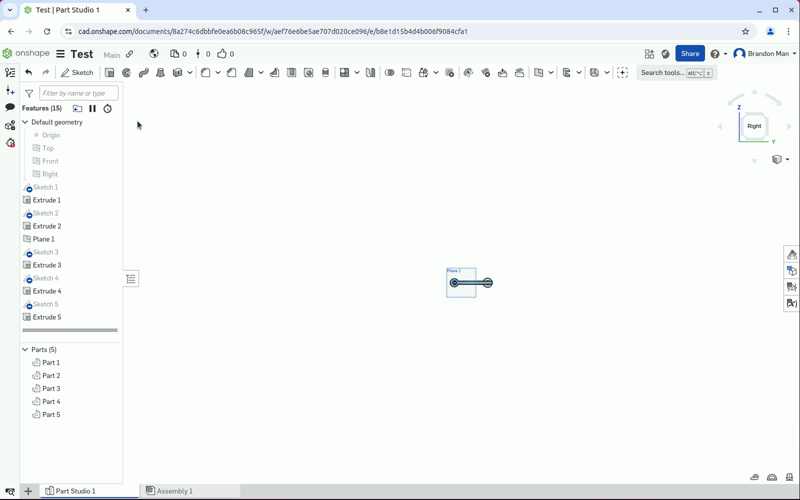
key(shift+h)
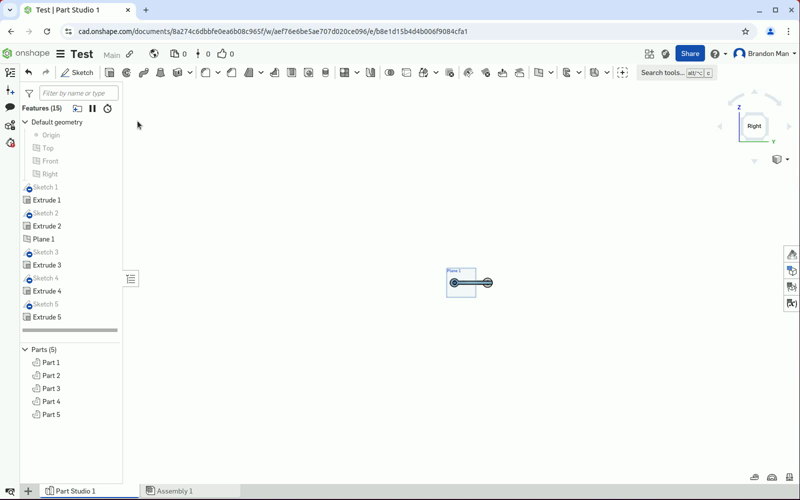
mouse_move(73, 189)
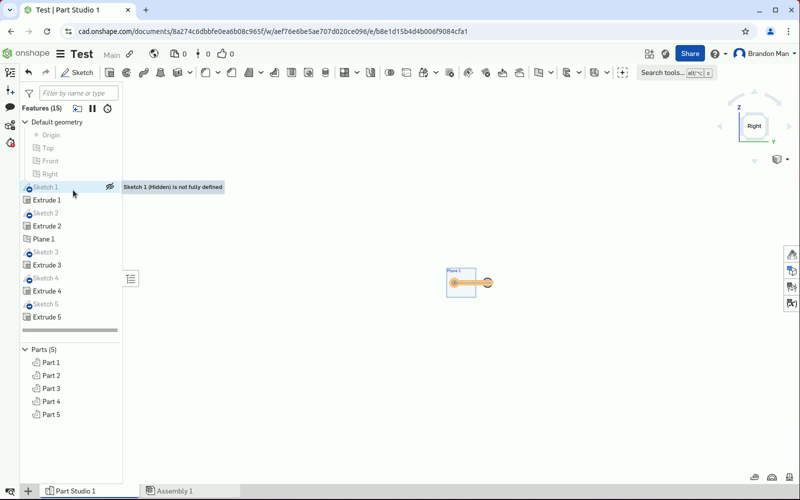
click(73, 189)
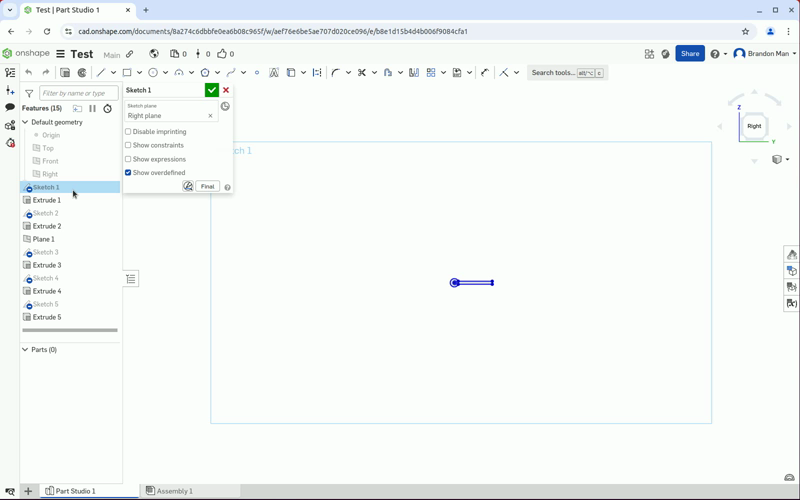
mouse_move(229, 92)
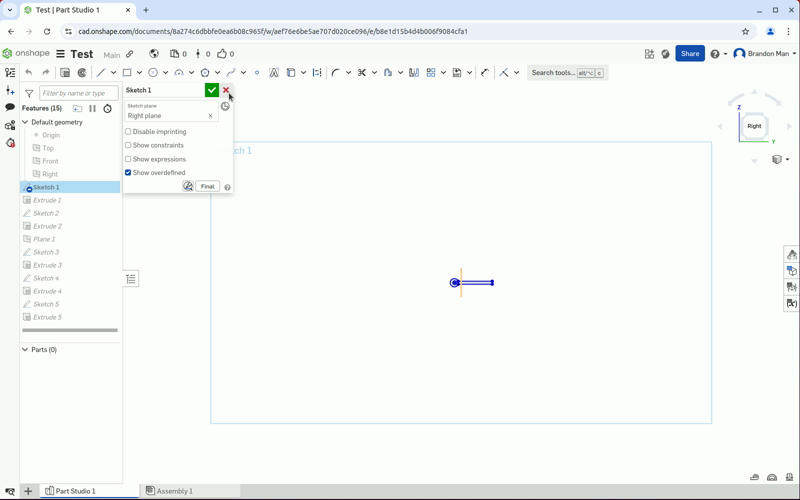
click(229, 92)
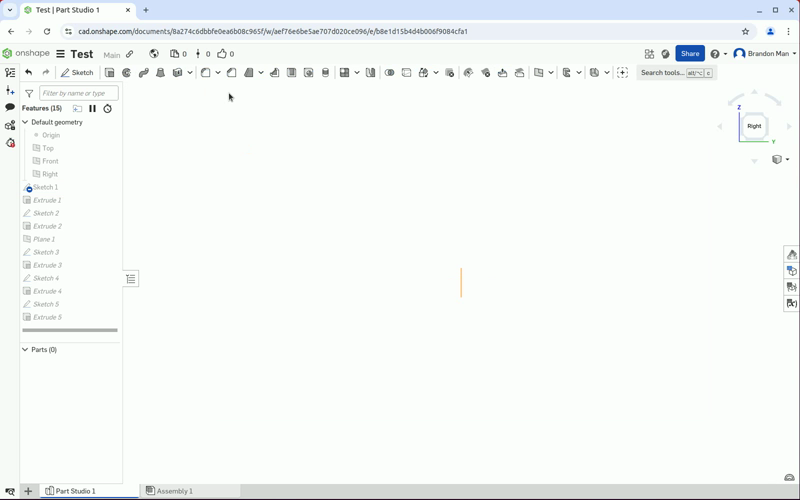
key(shift+s)
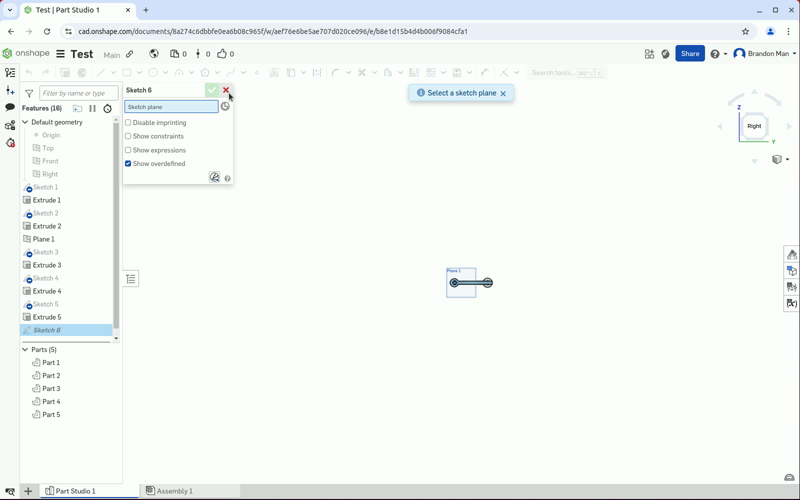
mouse_move(69, 241)
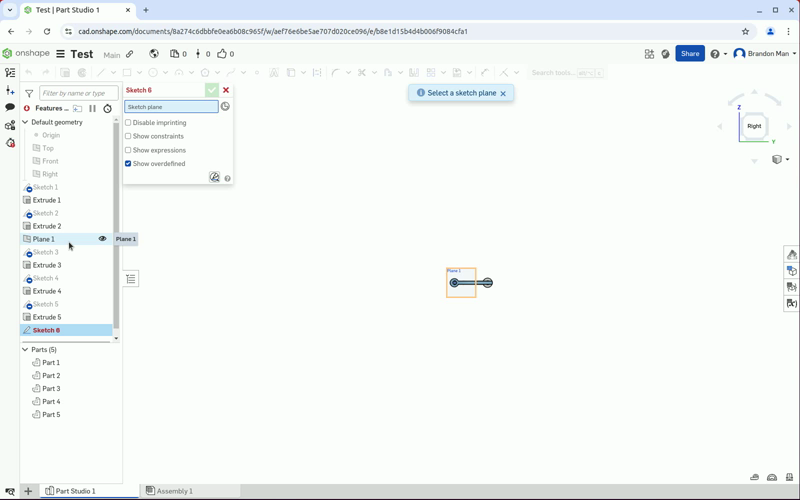
click(69, 241)
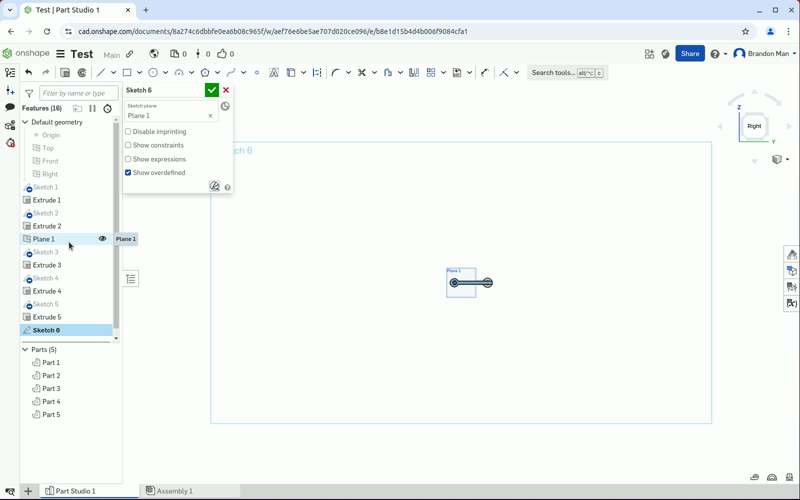
mouse_move(73, 352)
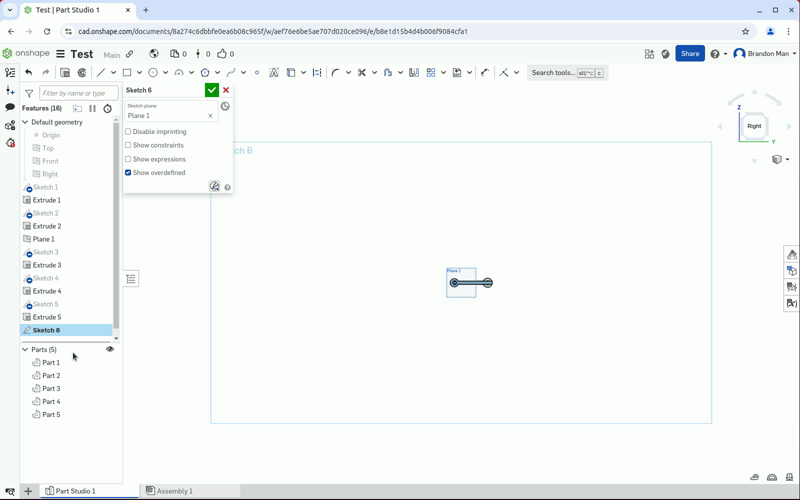
key(y)
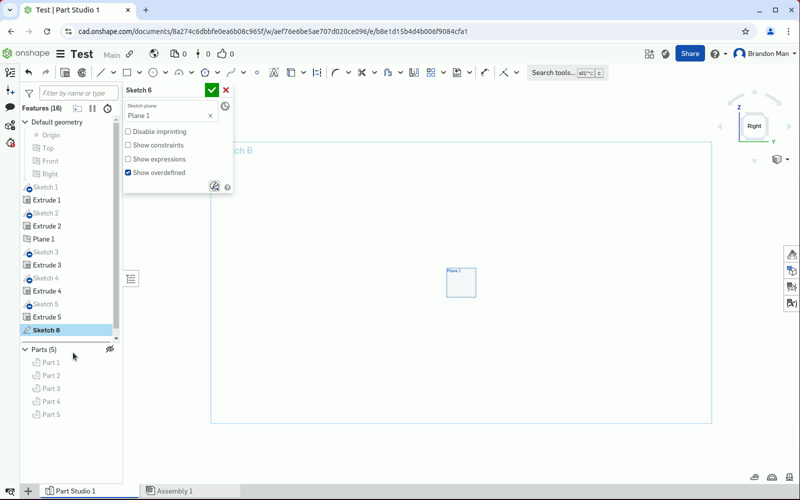
key(l)
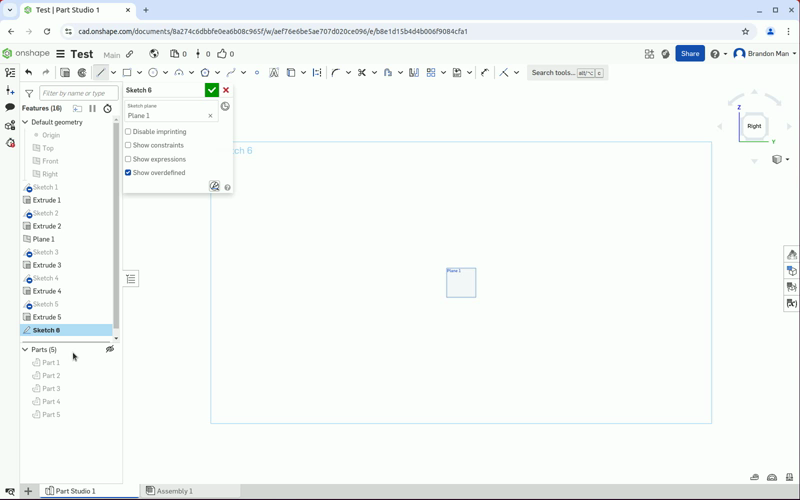
key_down(shift)
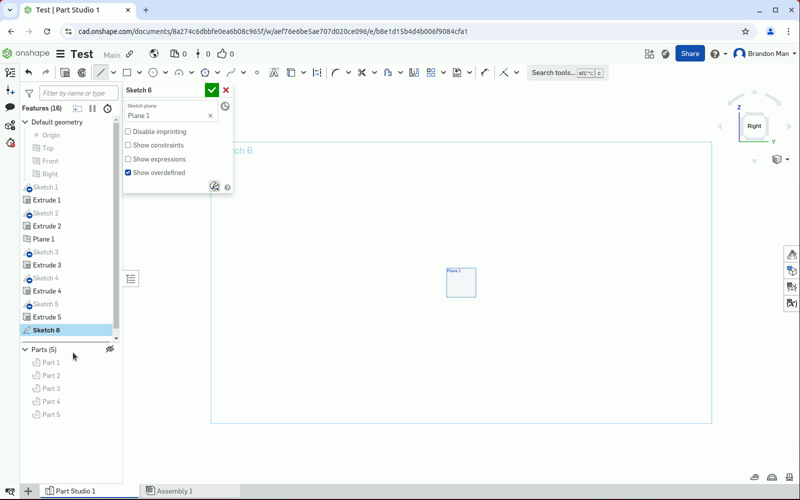
mouse_move(483, 284)
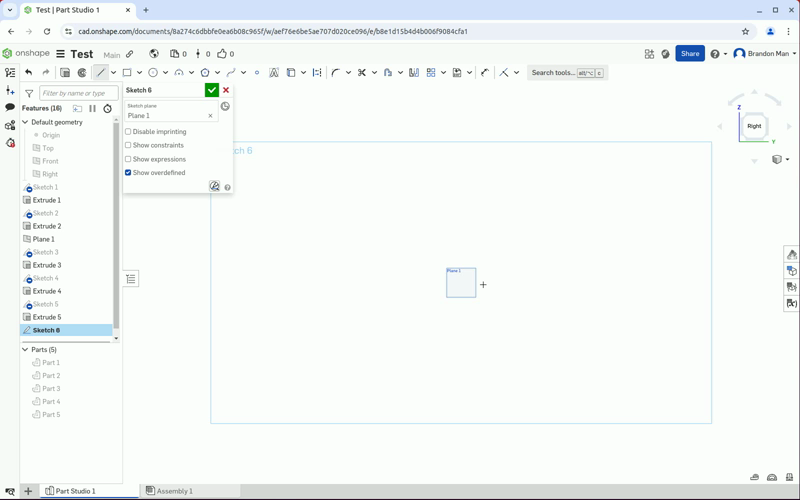
click(483, 284)
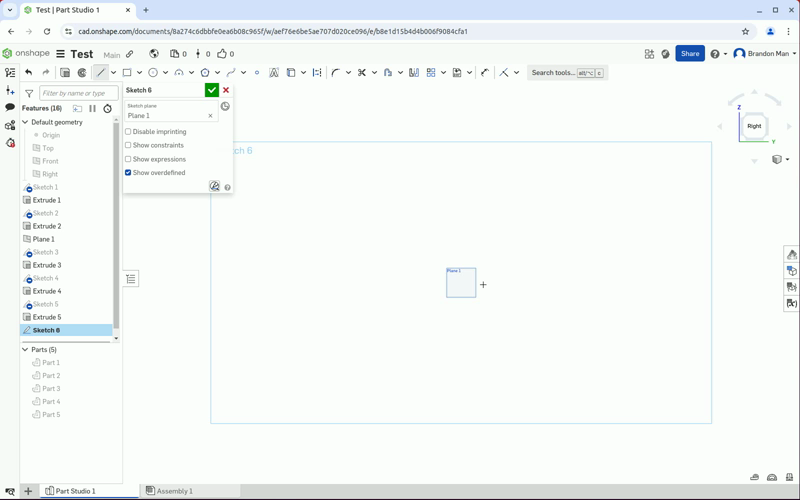
key_up(shift)
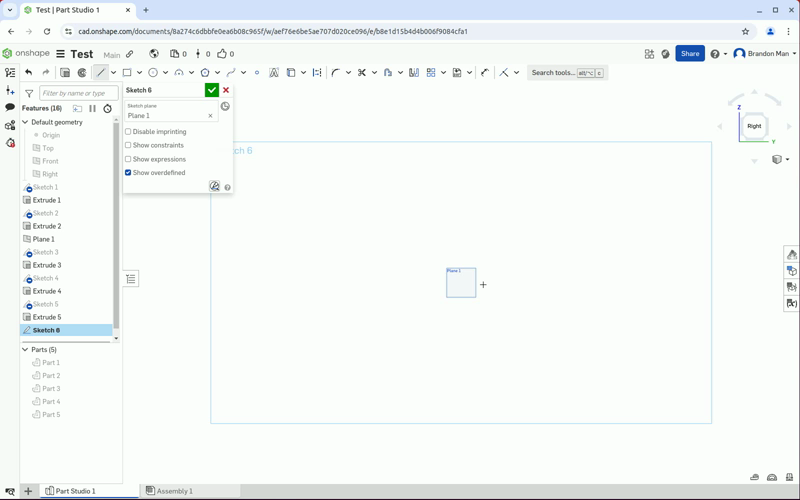
key_down(shift)
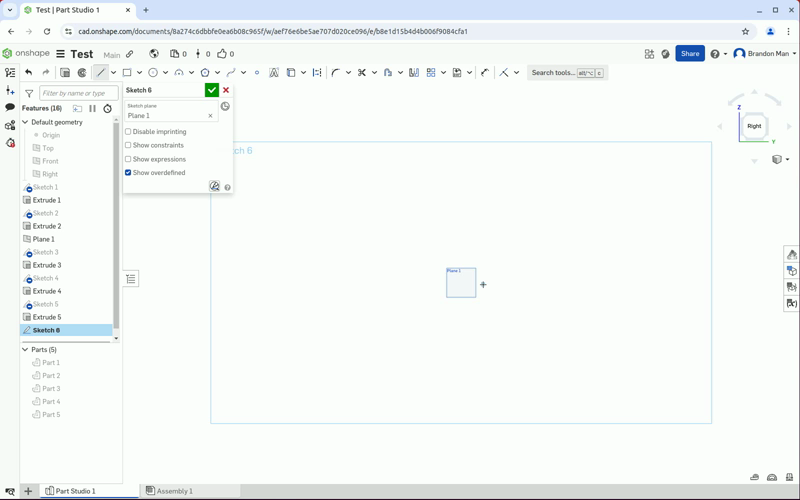
mouse_move(513, 284)
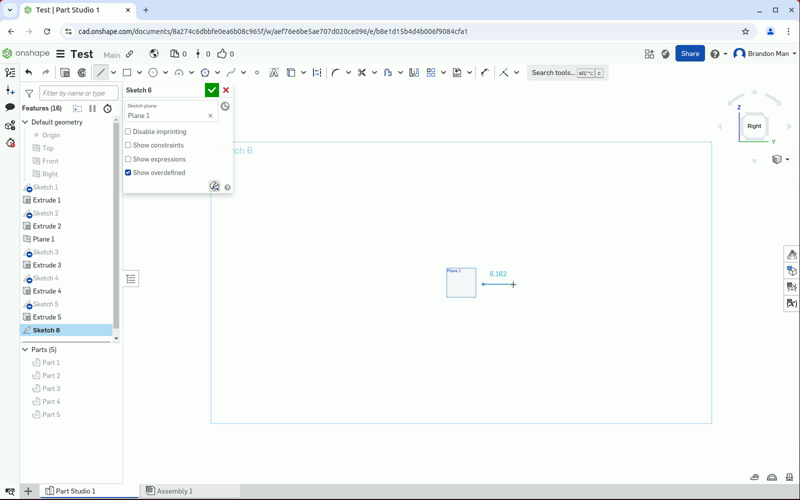
mouse_move(483, 280)
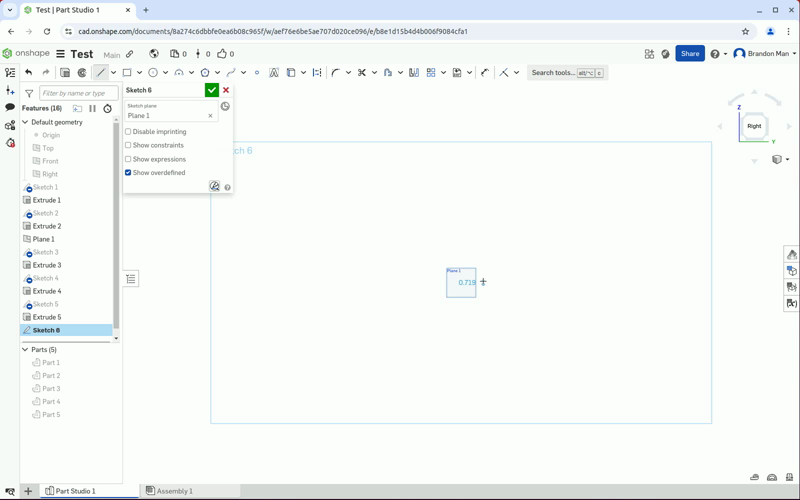
scroll(6)
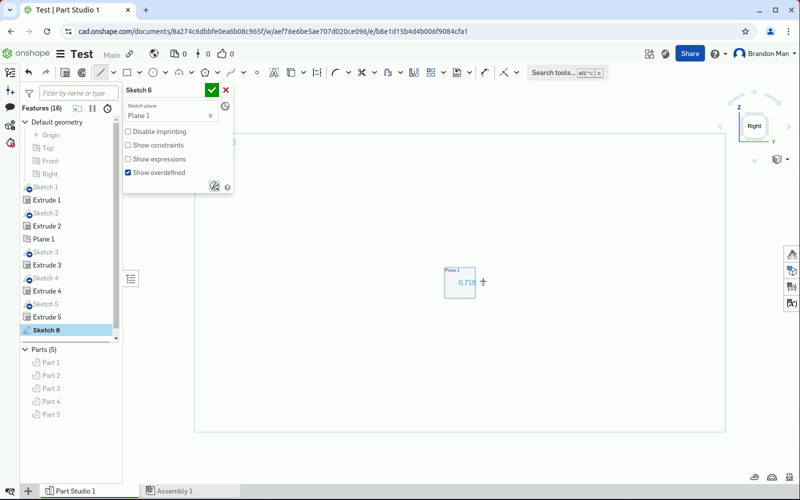
scroll(6)
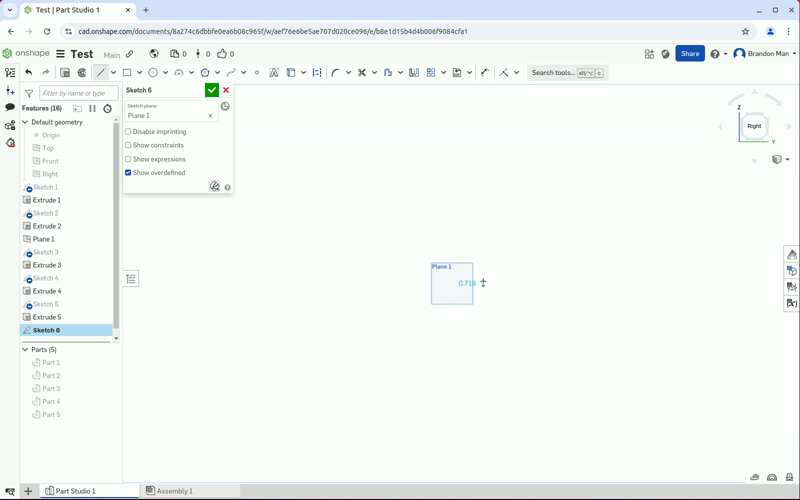
scroll(6)
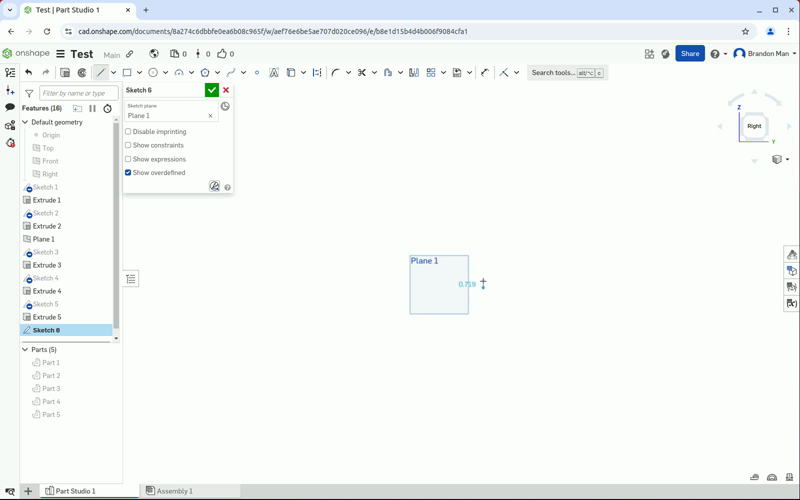
scroll(6)
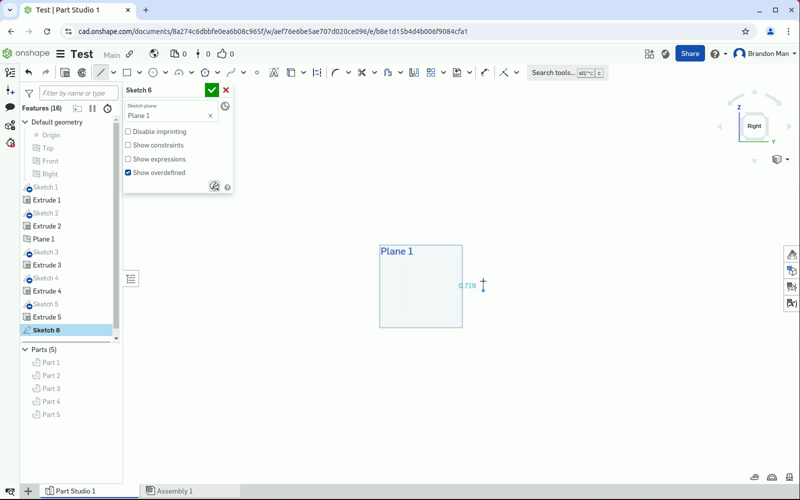
scroll(6)
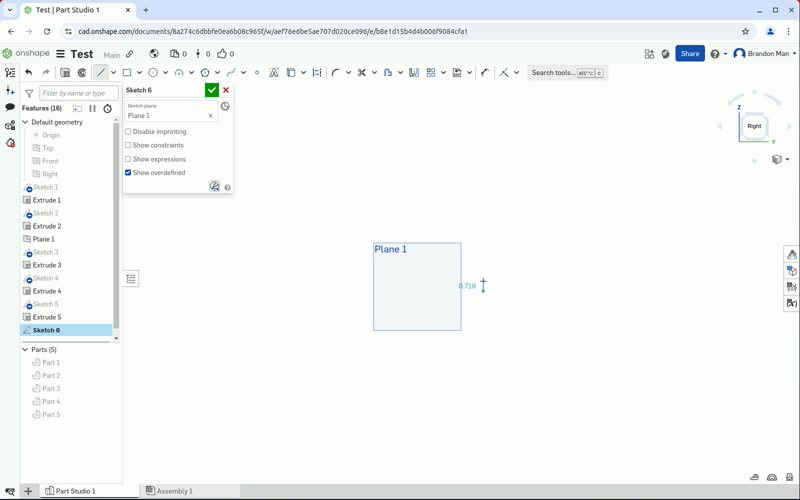
scroll(6)
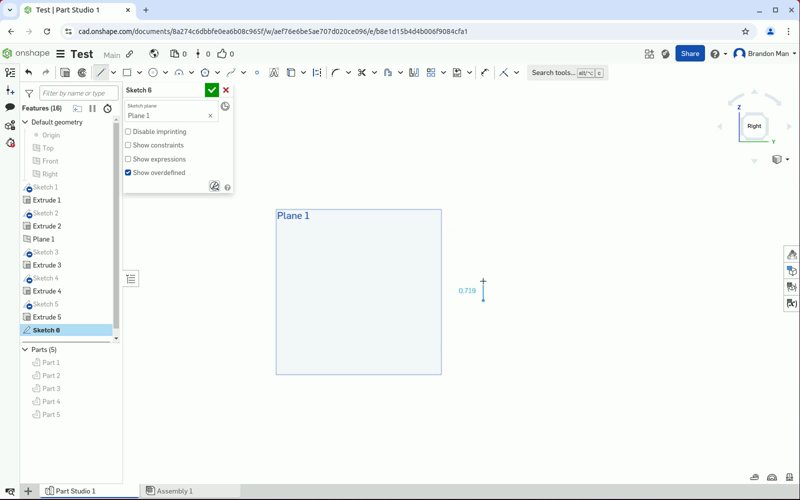
scroll(6)
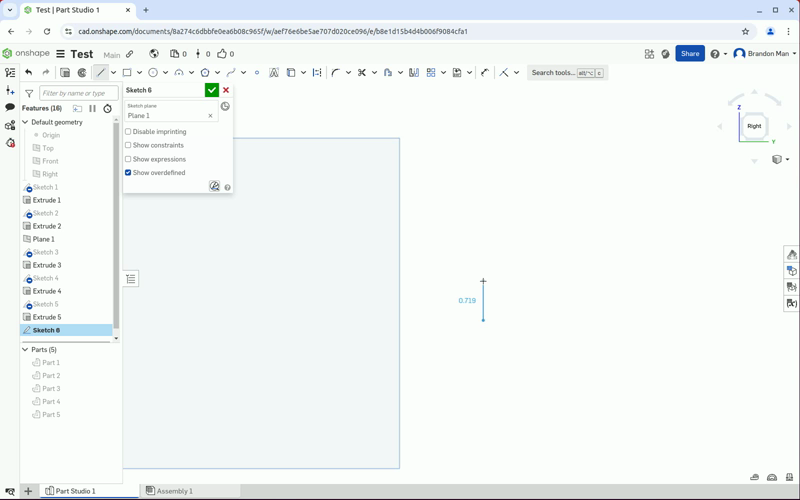
click(483, 280)
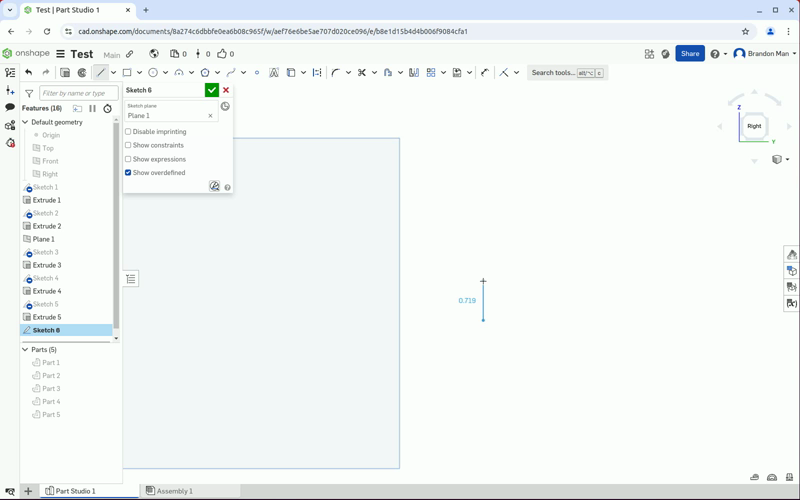
scroll(-6)
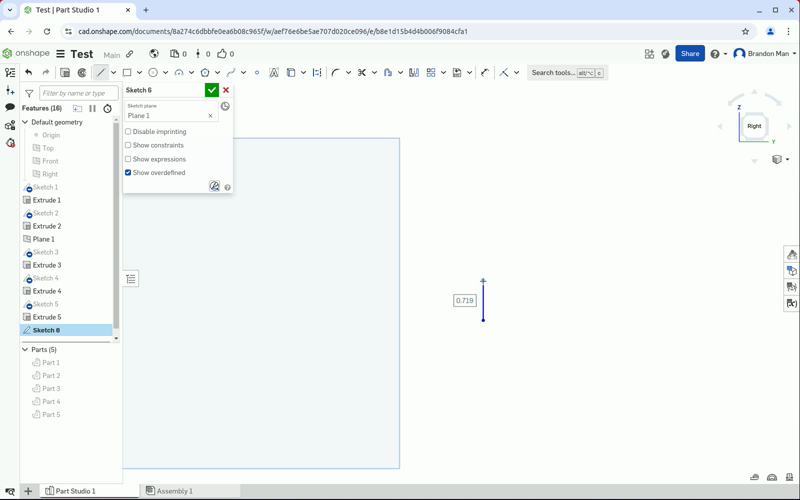
scroll(-6)
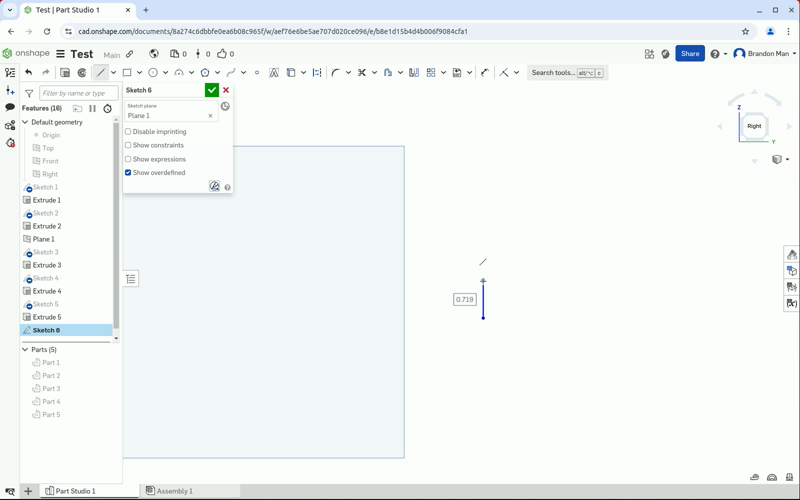
scroll(-6)
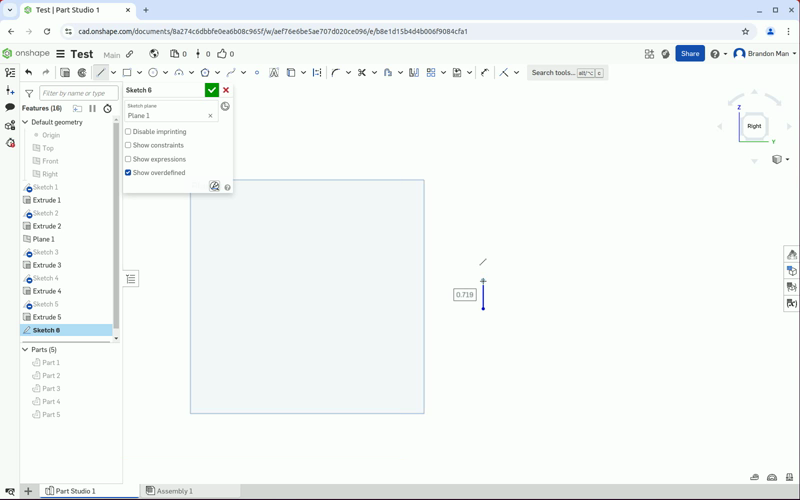
scroll(-6)
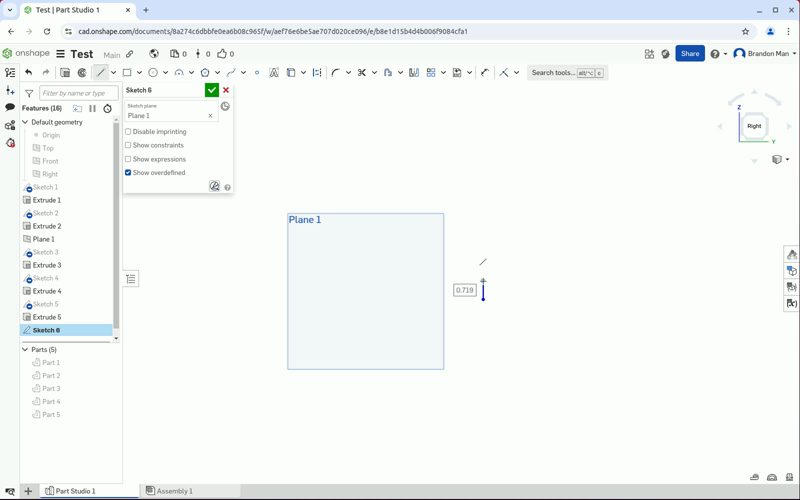
scroll(-6)
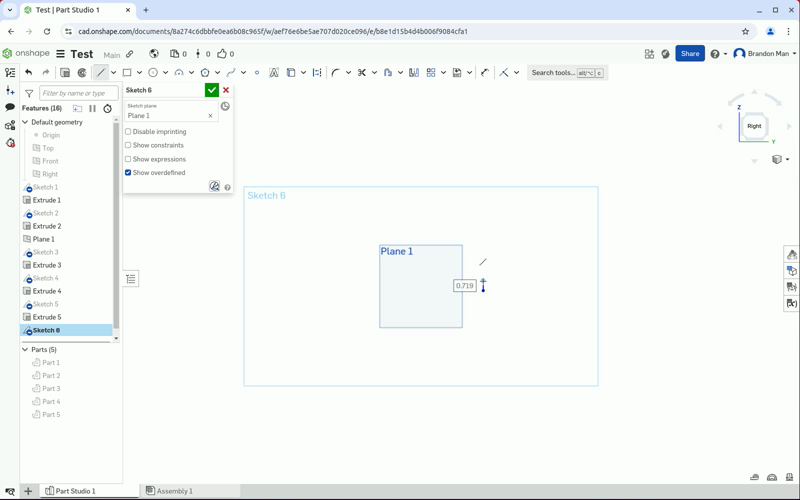
scroll(-6)
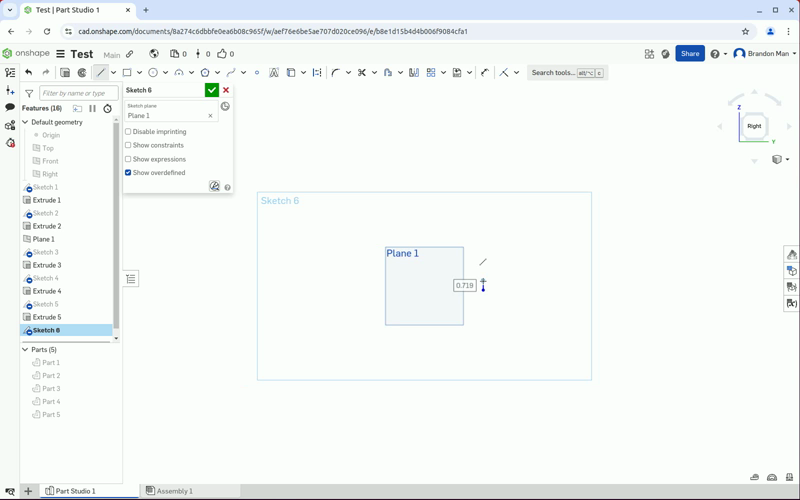
scroll(-6)
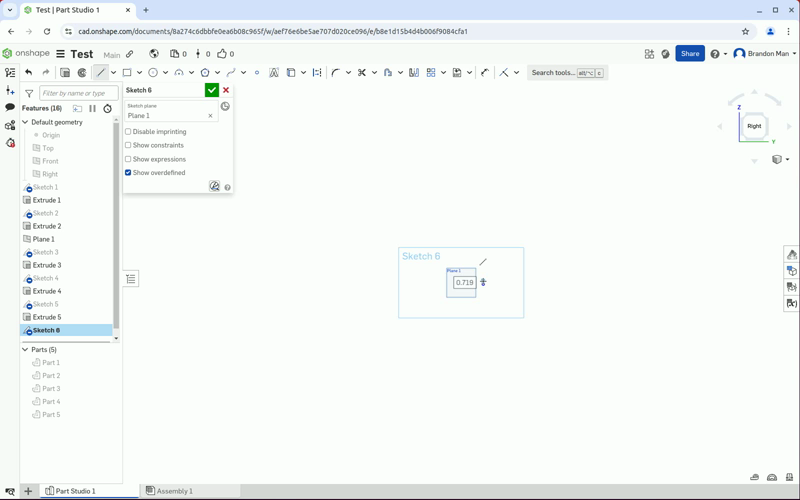
key_up(shift)
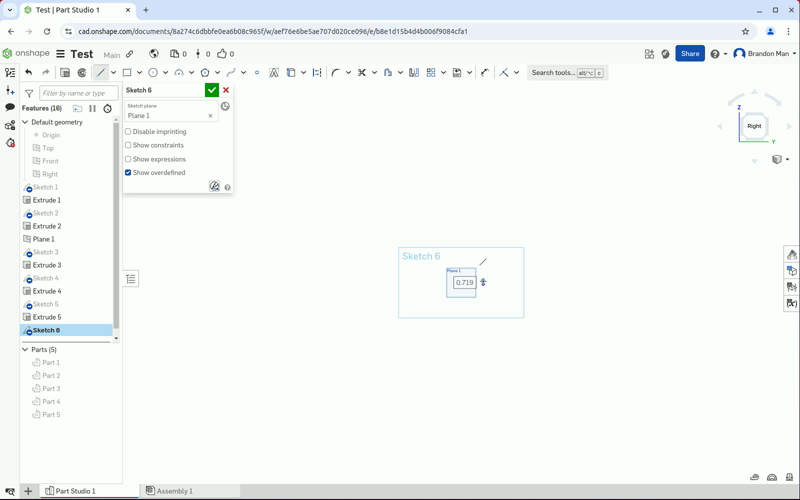
key(esc)
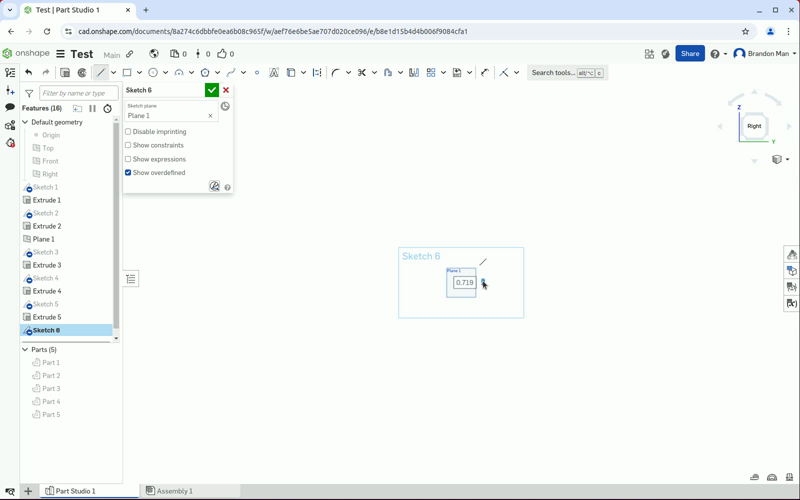
key(a)
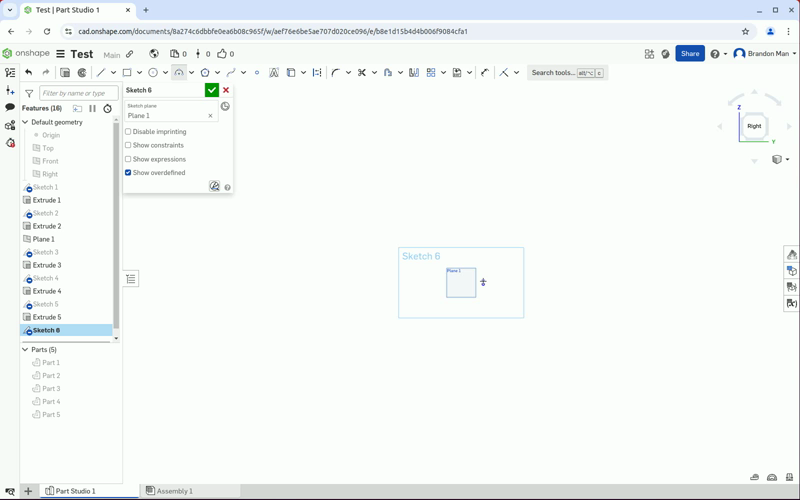
mouse_move(483, 280)
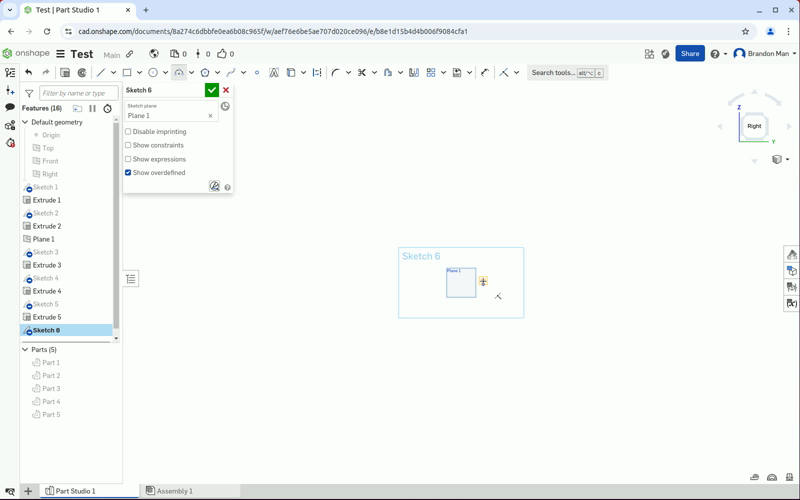
scroll(6)
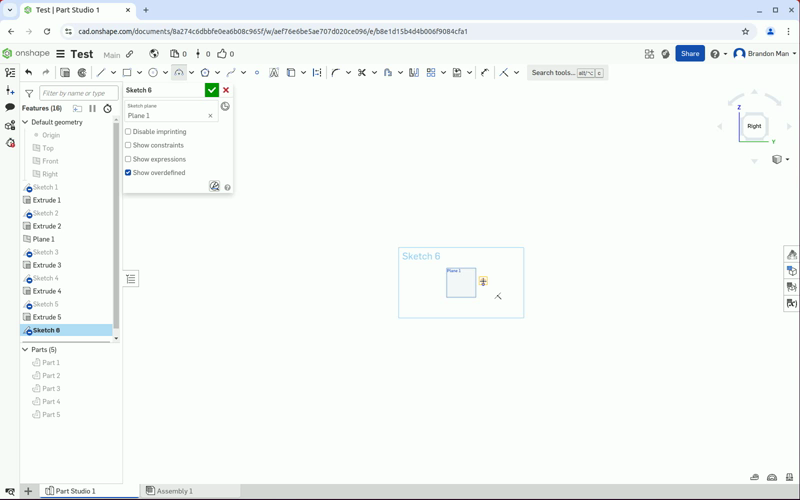
scroll(6)
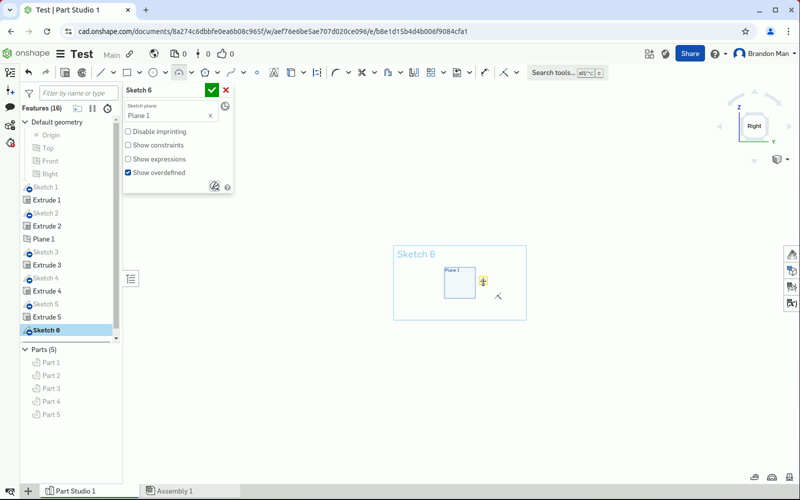
scroll(6)
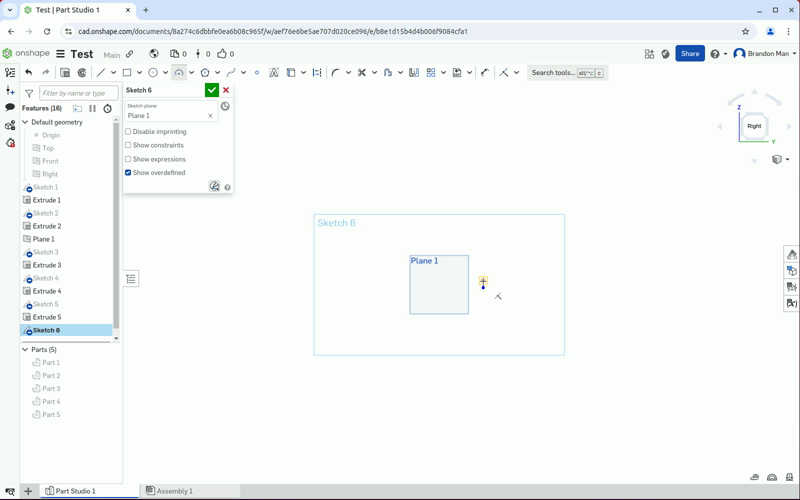
scroll(6)
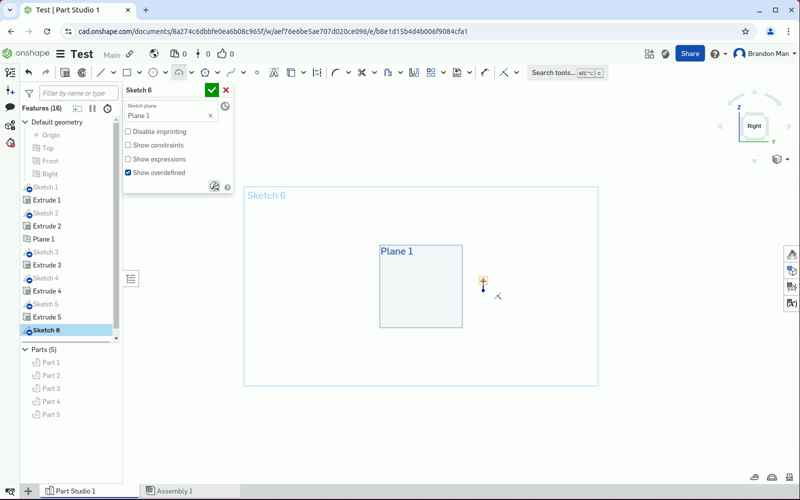
scroll(6)
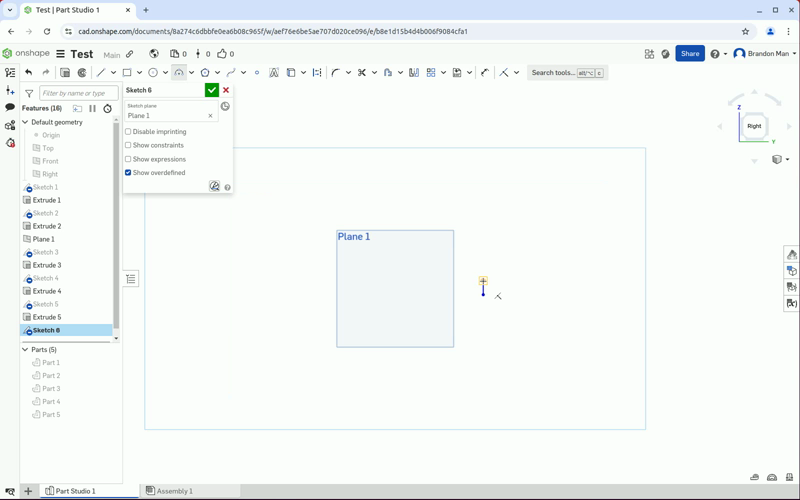
scroll(6)
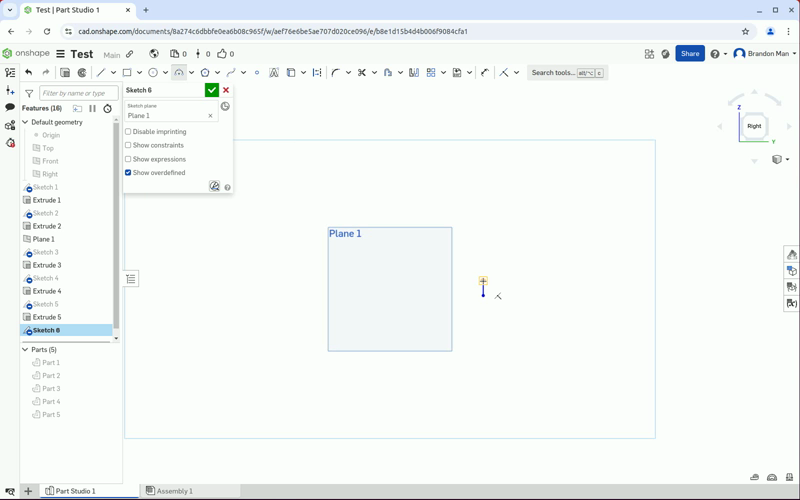
scroll(6)
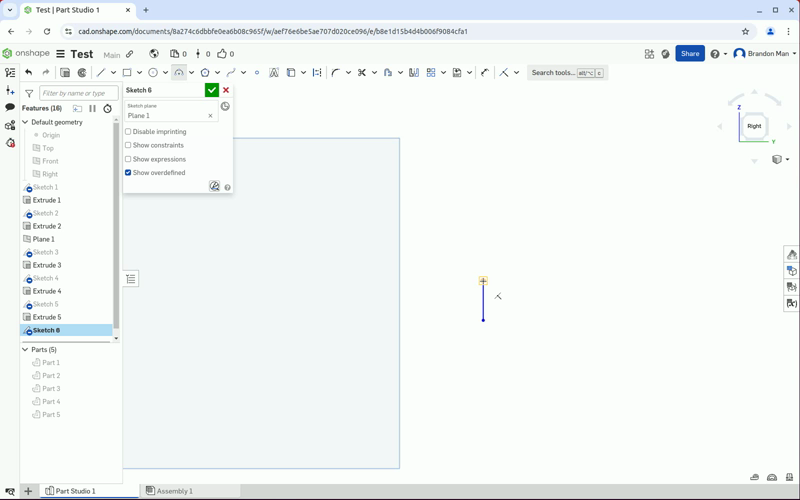
click(483, 280)
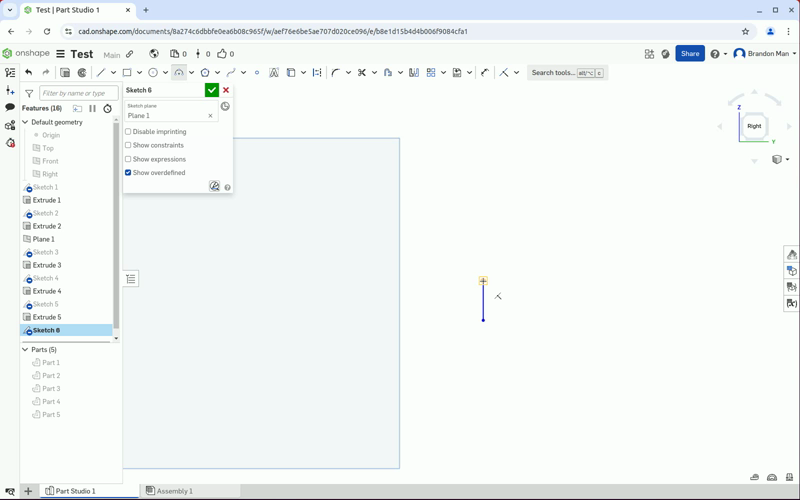
scroll(-6)
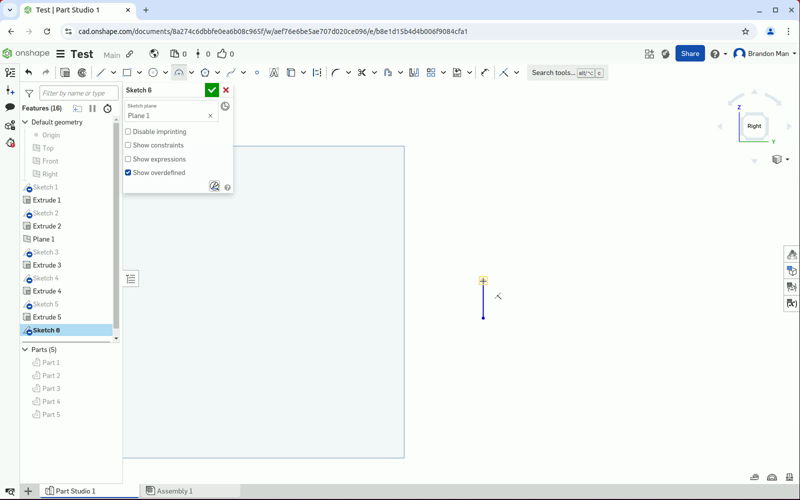
scroll(-6)
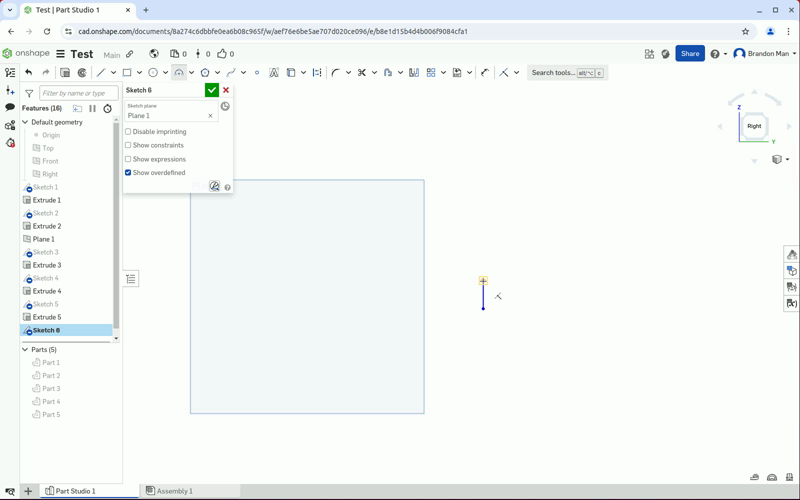
scroll(-6)
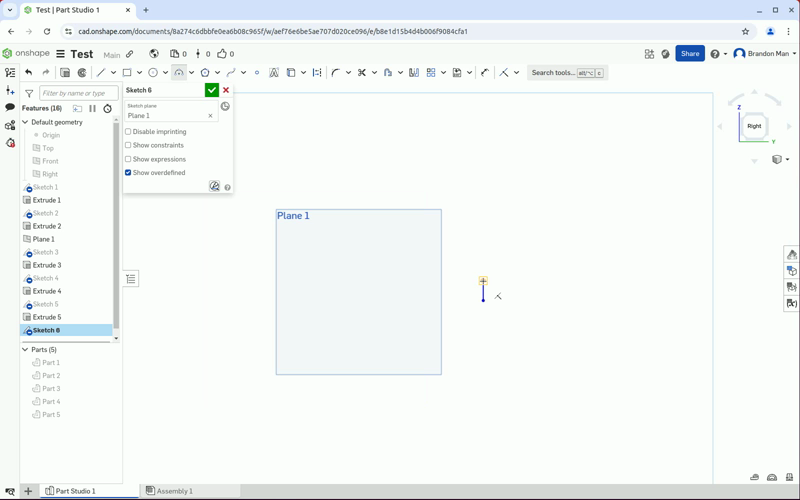
scroll(-6)
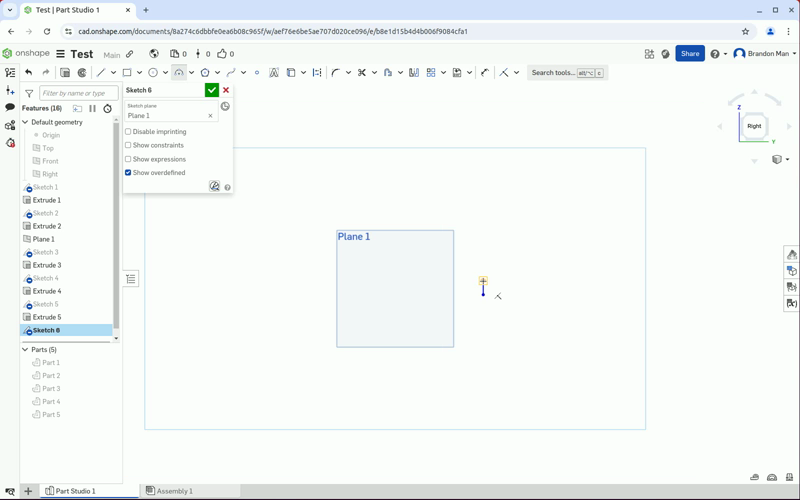
scroll(-6)
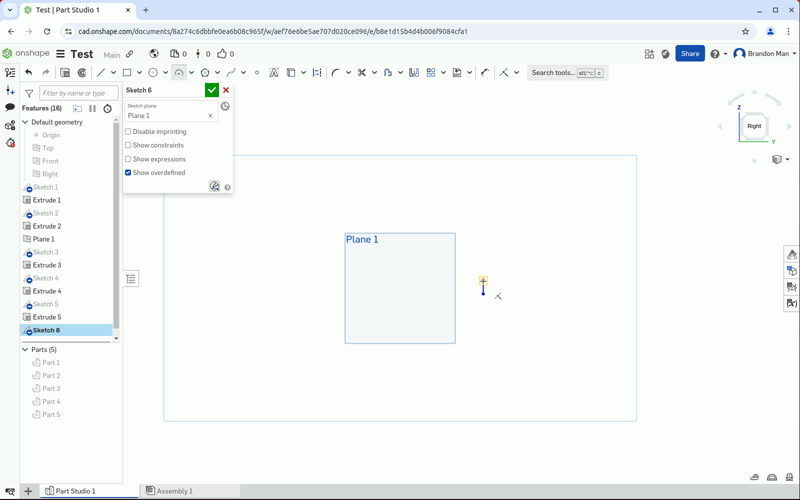
scroll(-6)
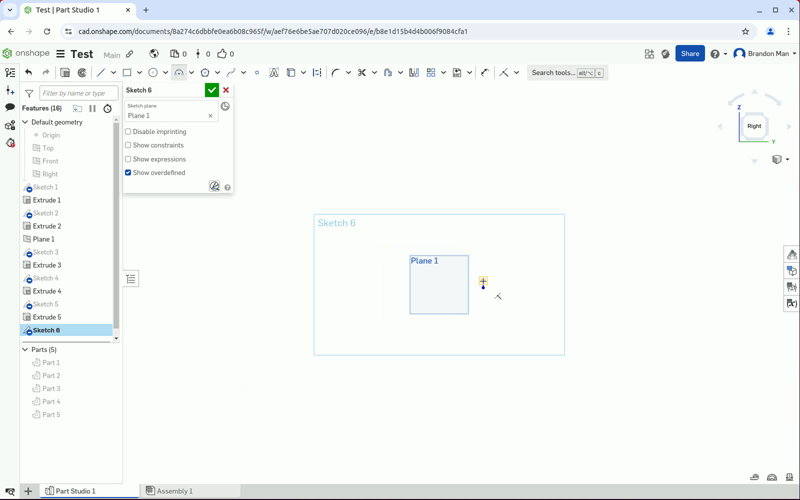
scroll(-6)
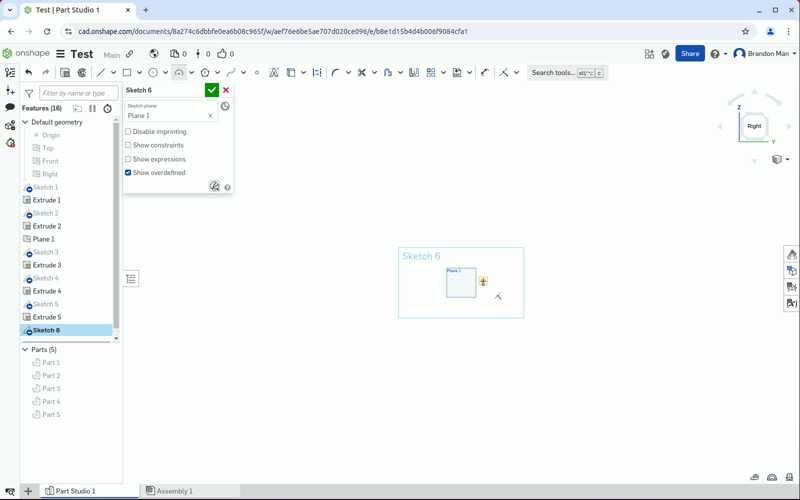
mouse_move(483, 284)
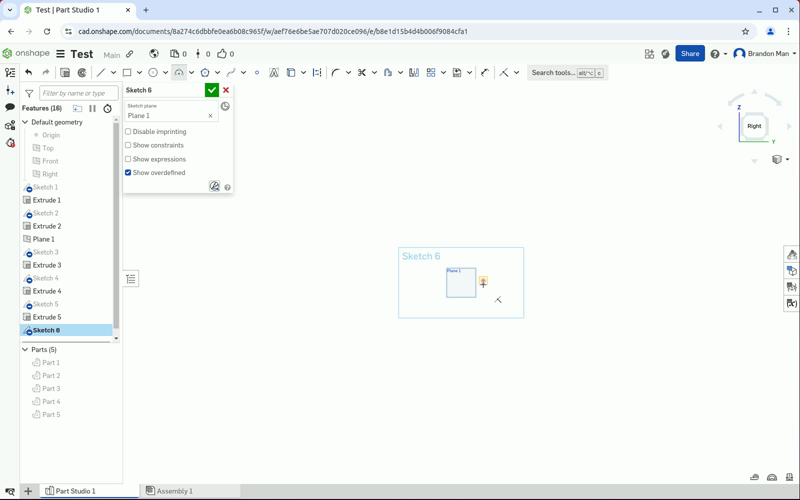
scroll(6)
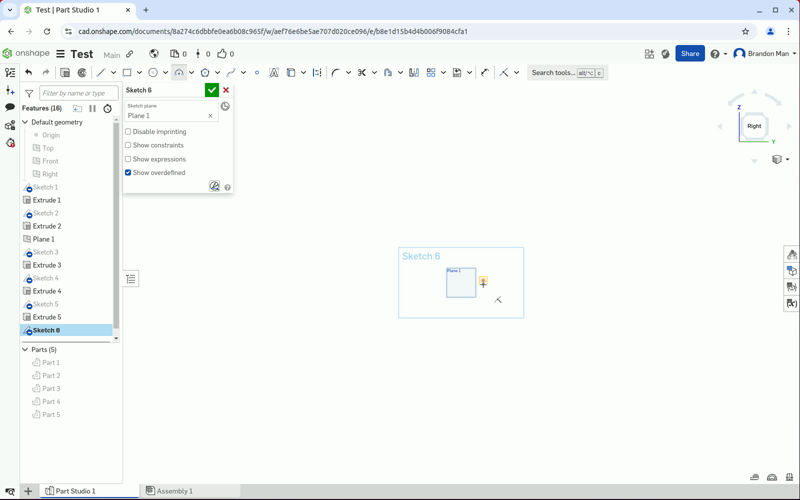
scroll(6)
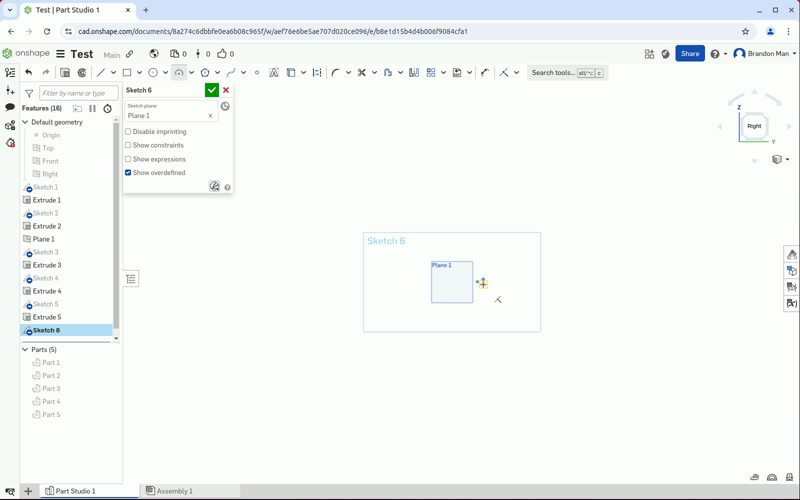
scroll(6)
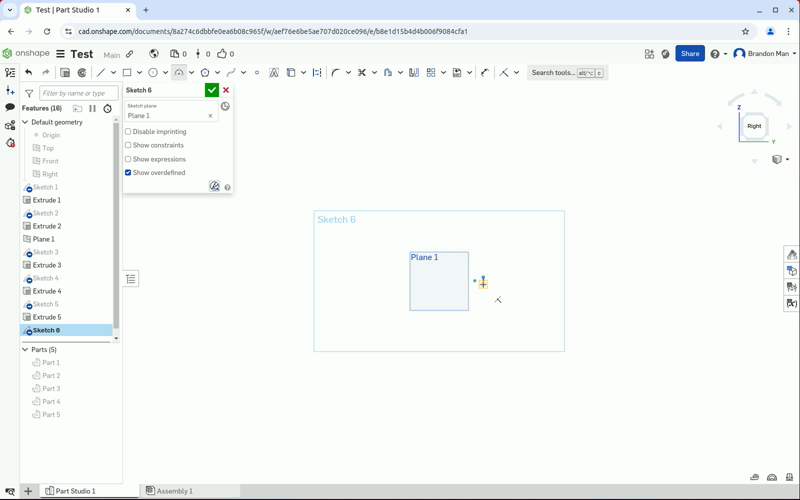
scroll(6)
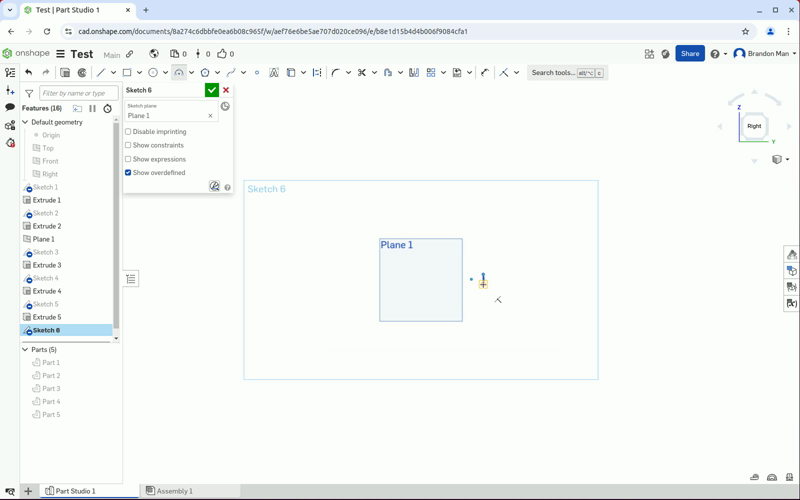
scroll(6)
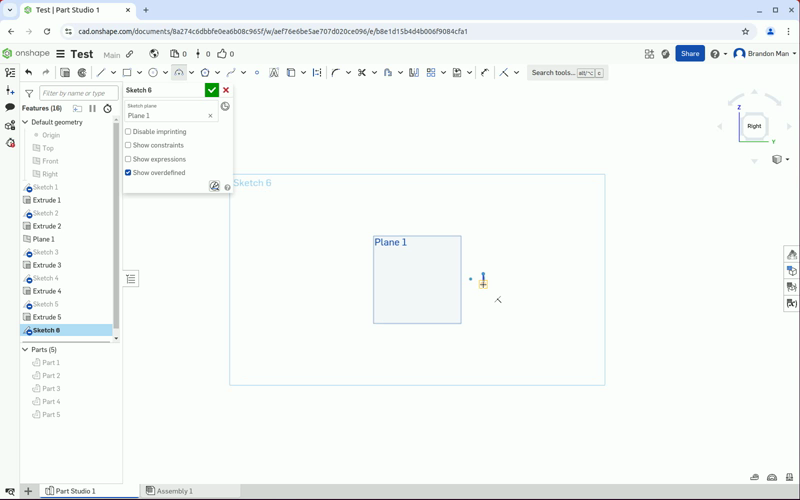
scroll(6)
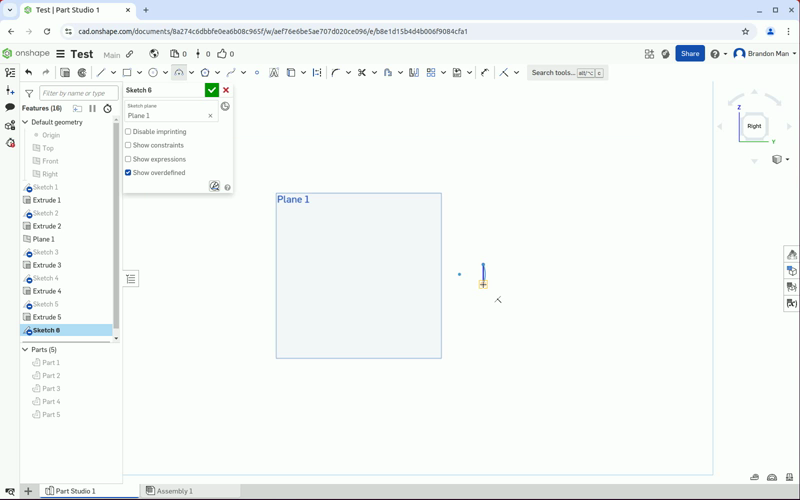
scroll(6)
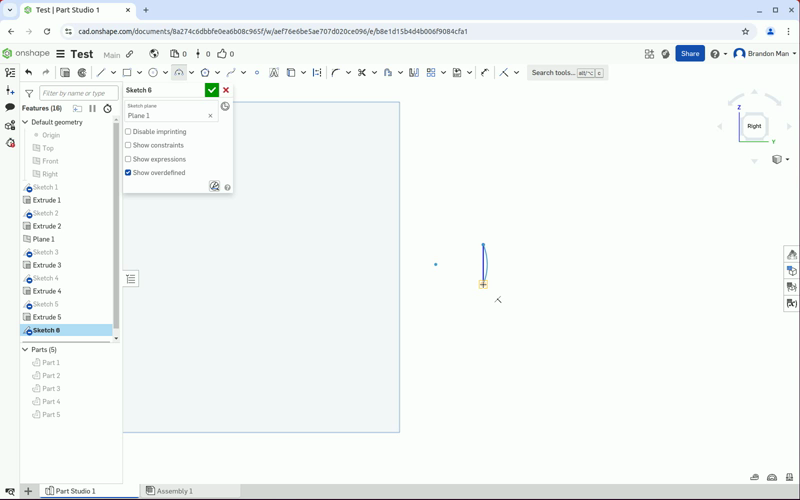
click(483, 284)
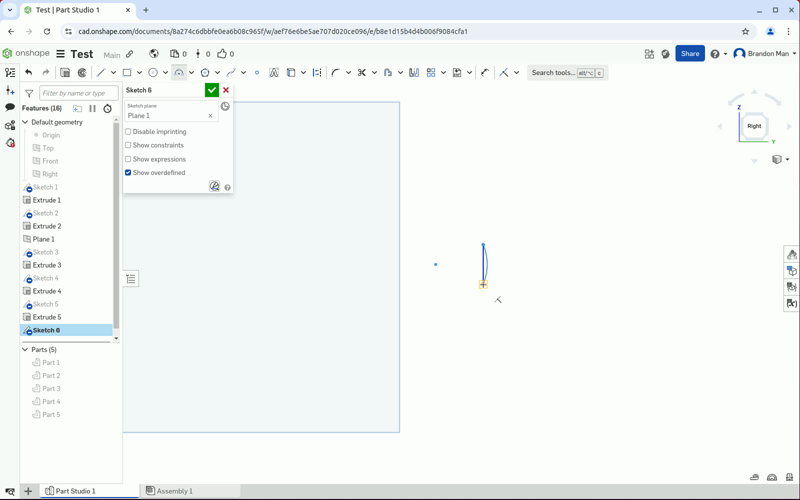
scroll(-6)
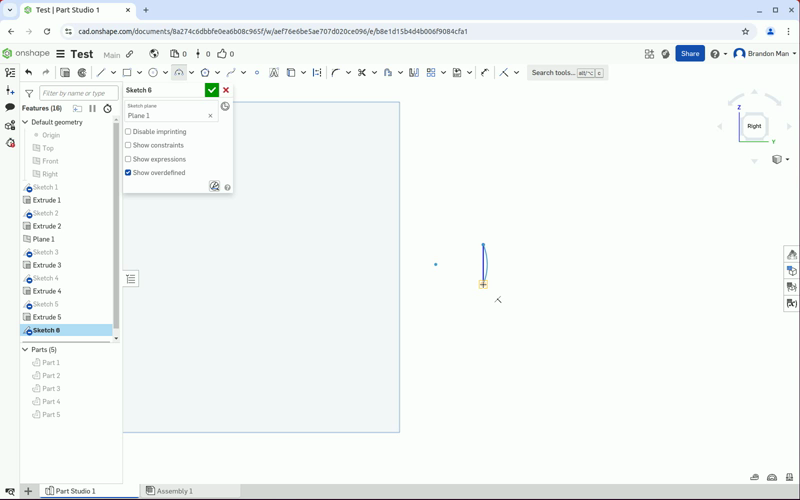
scroll(-6)
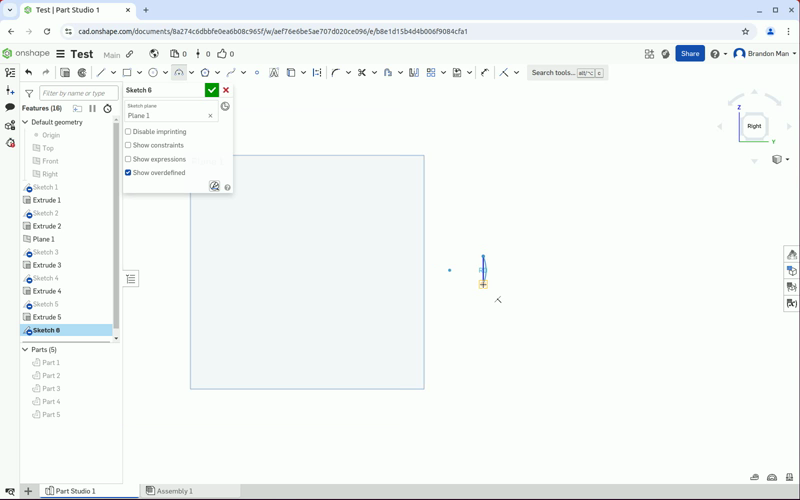
scroll(-6)
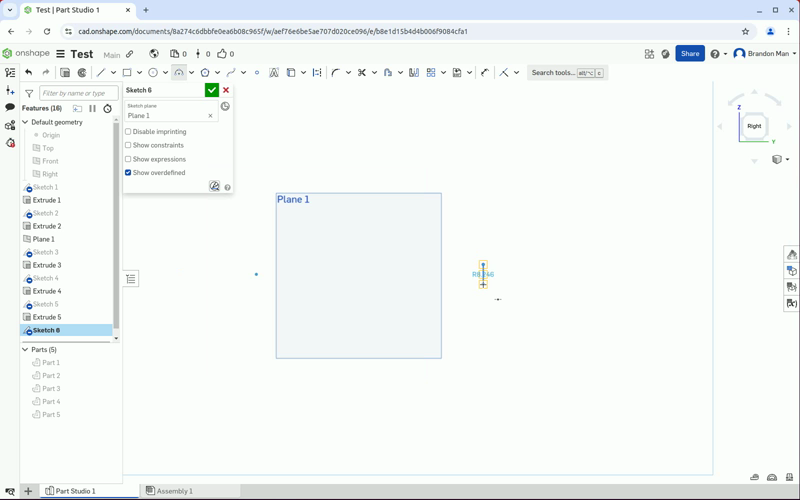
scroll(-6)
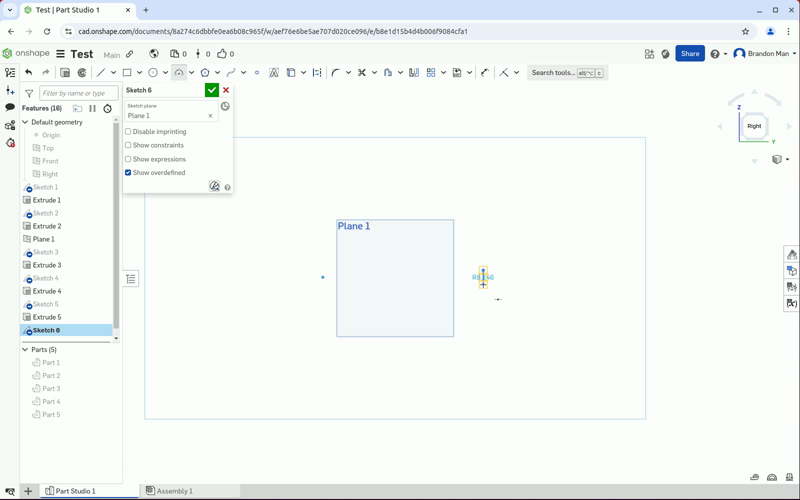
scroll(-6)
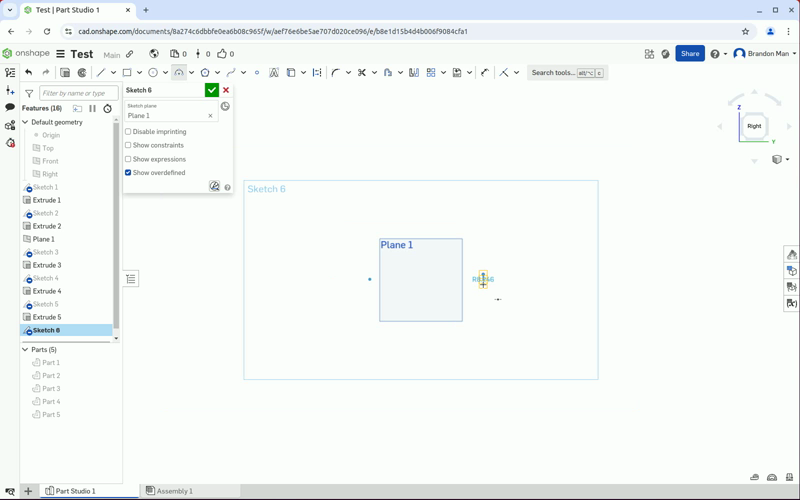
scroll(-6)
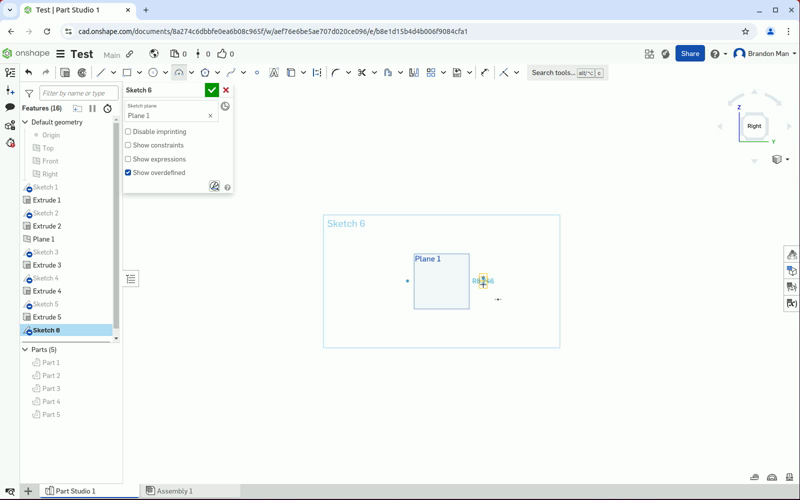
scroll(-6)
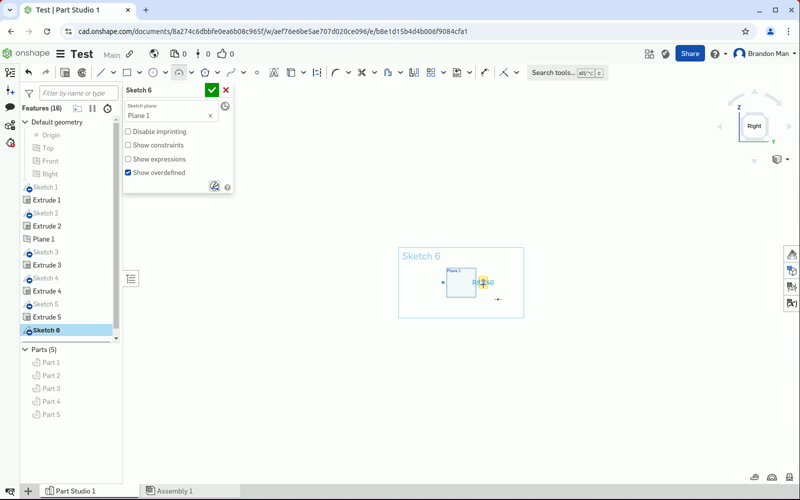
key_down(shift)
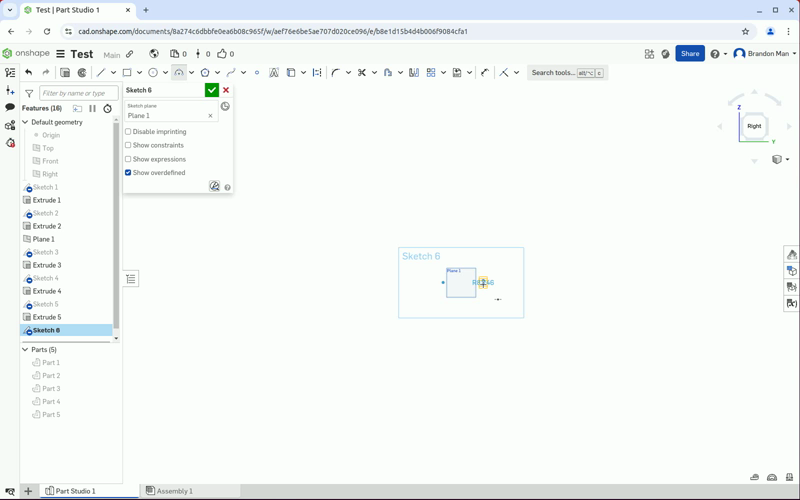
mouse_move(482, 282)
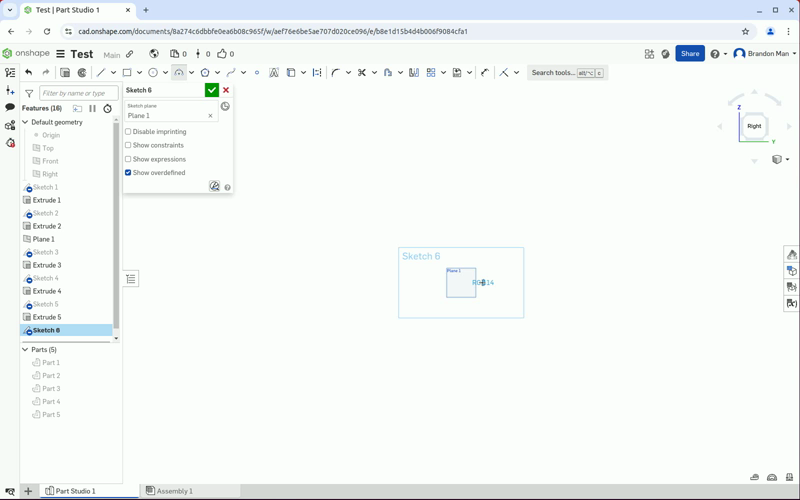
scroll(6)
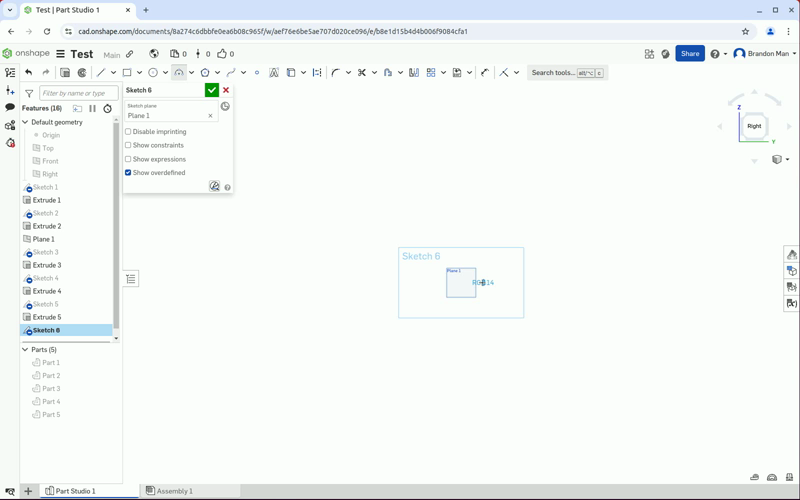
scroll(6)
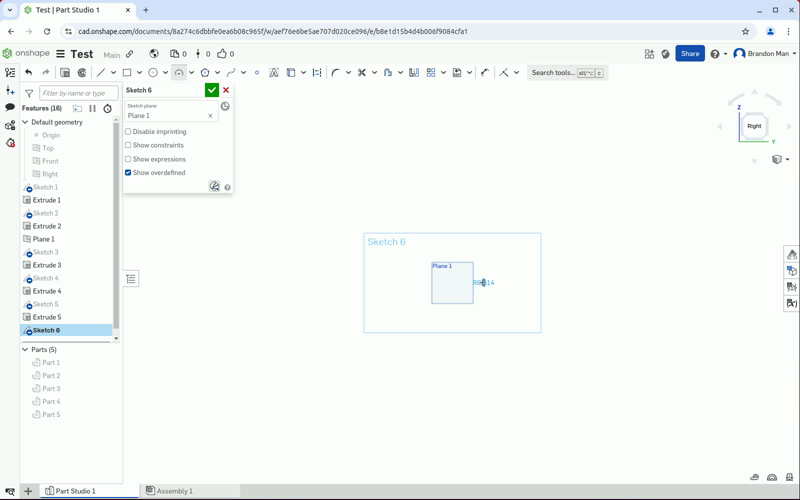
scroll(6)
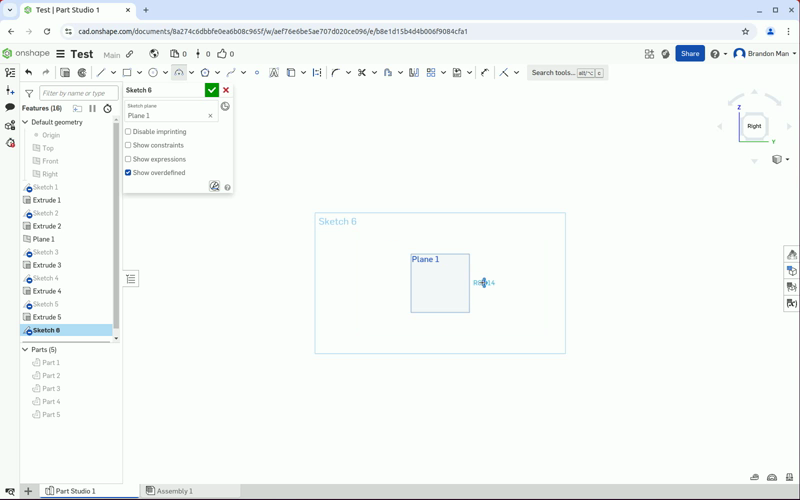
scroll(6)
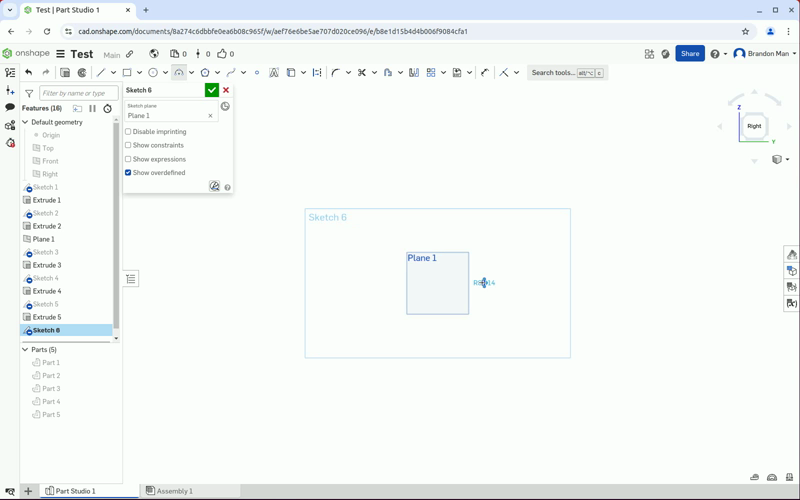
scroll(6)
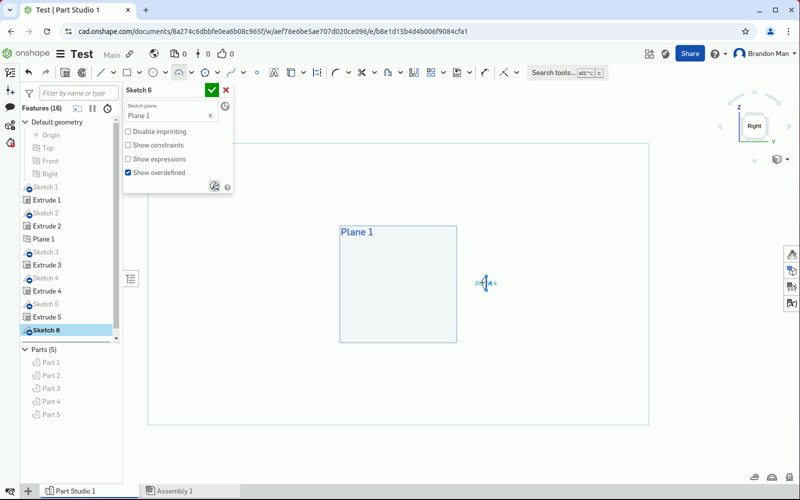
scroll(6)
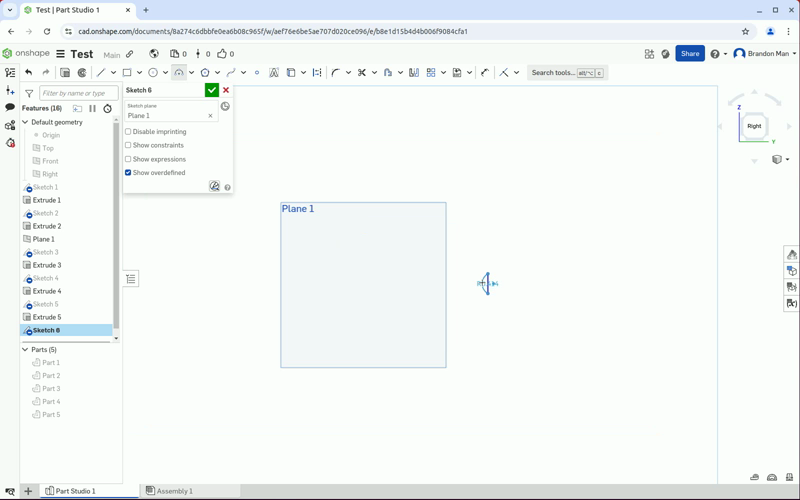
scroll(6)
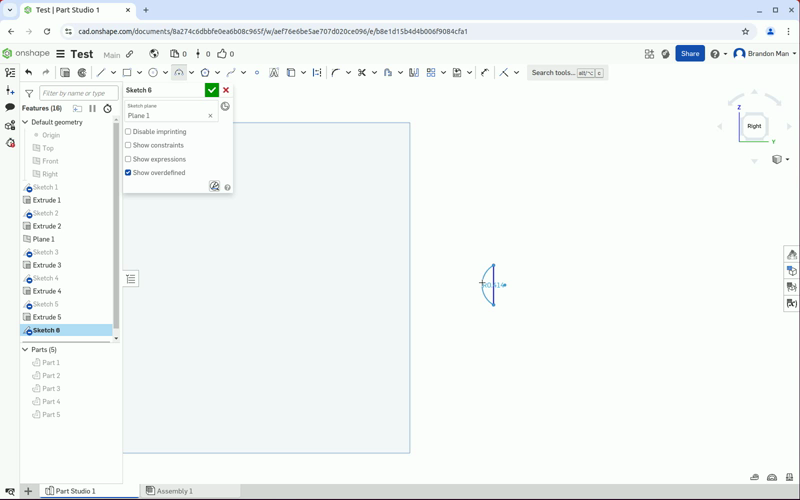
click(482, 282)
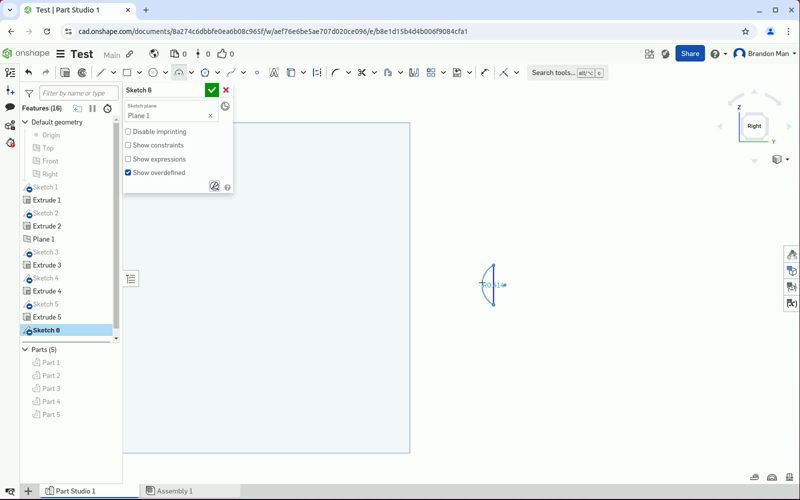
scroll(-6)
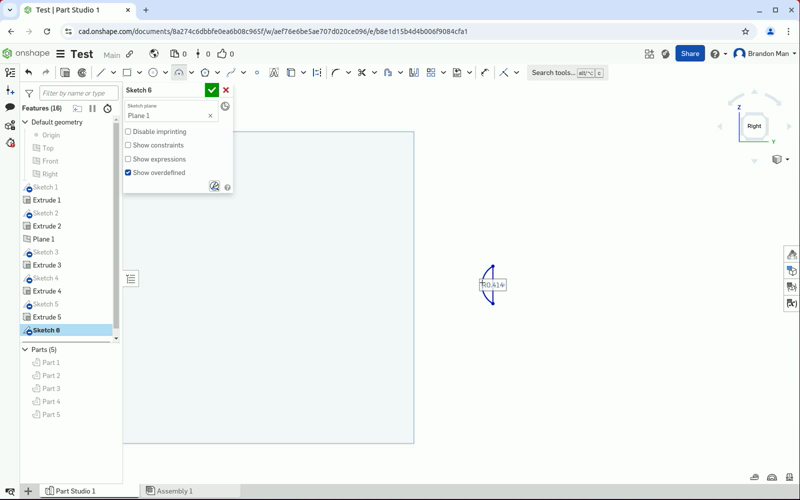
scroll(-6)
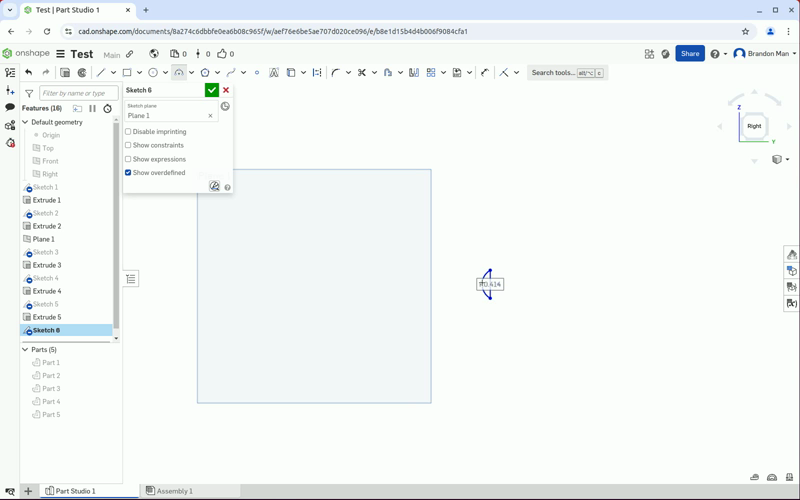
scroll(-6)
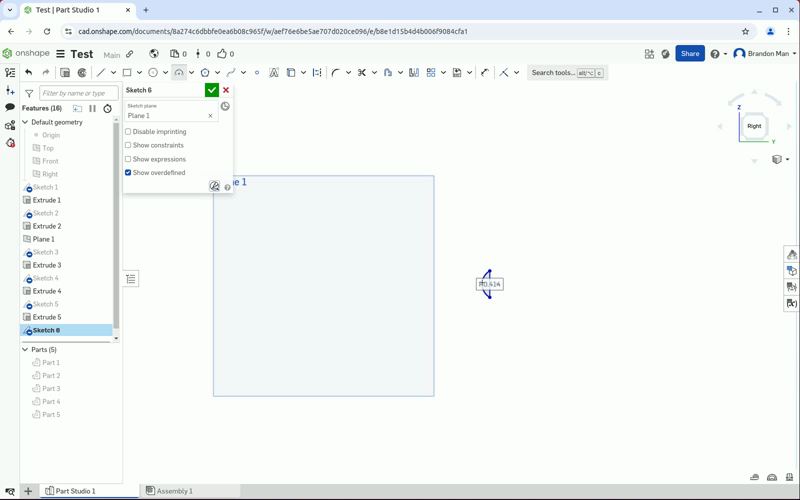
scroll(-6)
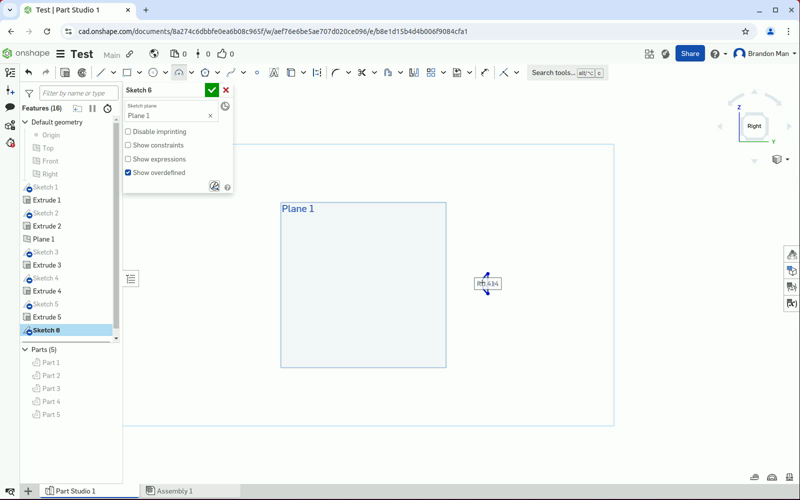
scroll(-6)
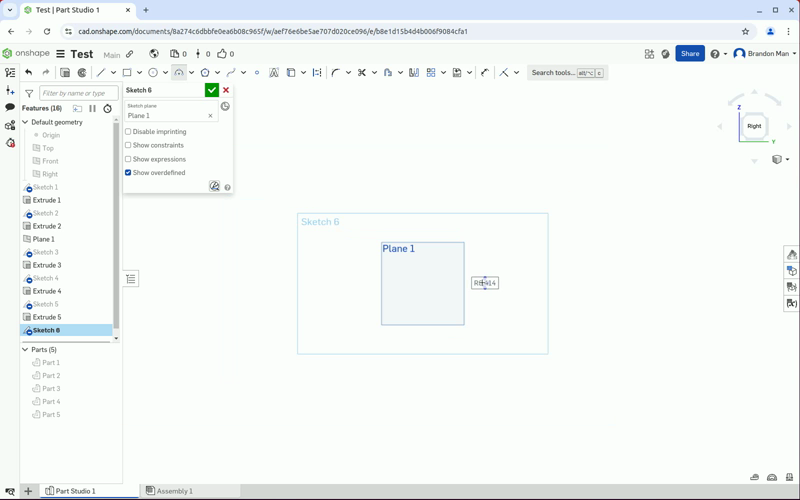
scroll(-6)
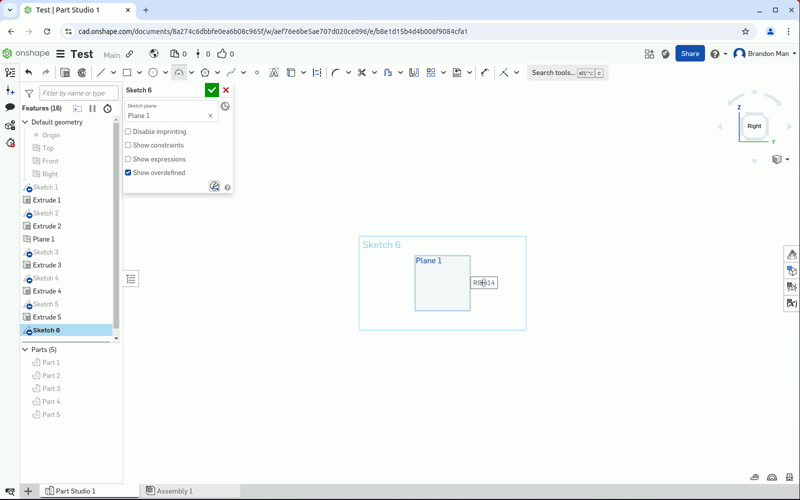
scroll(-6)
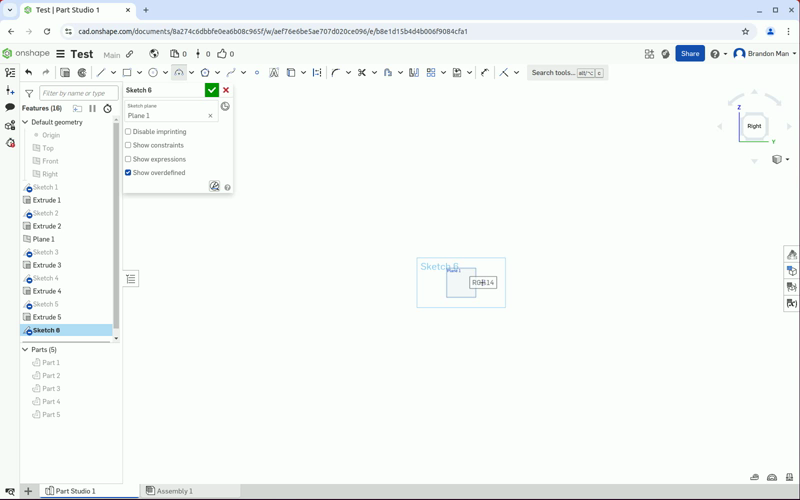
key_up(shift)
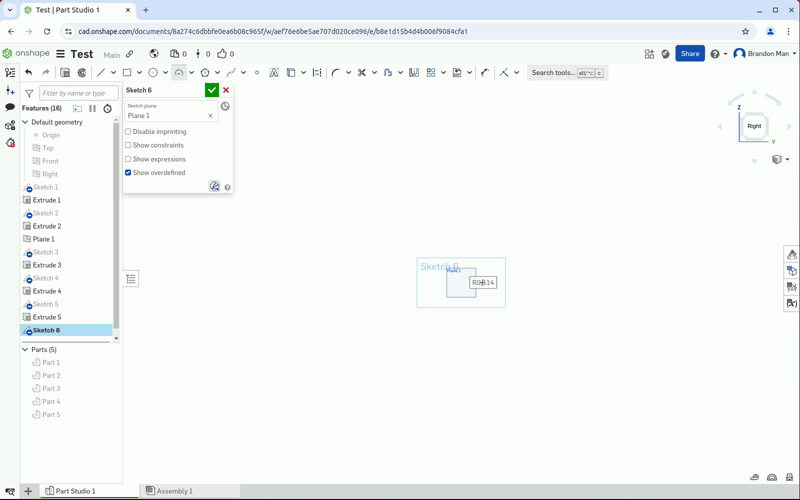
key(esc)
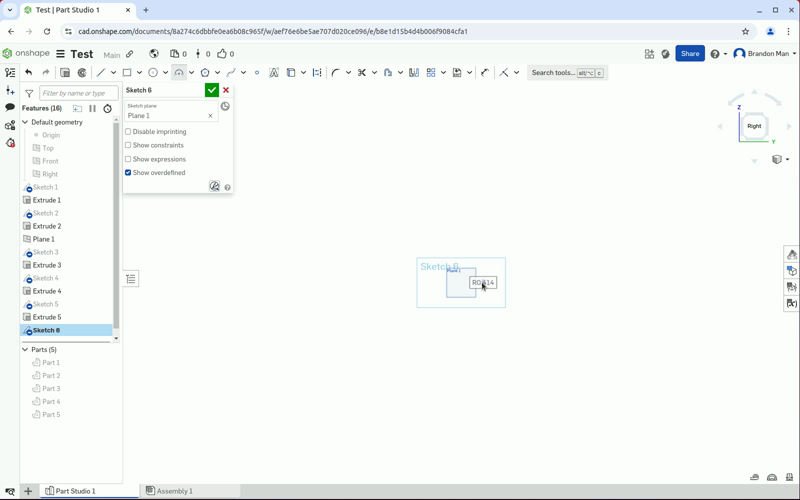
mouse_move(483, 280)
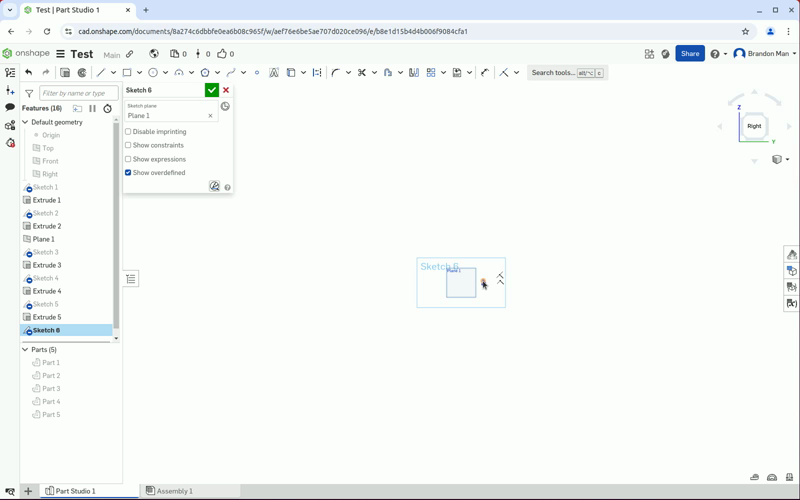
scroll(6)
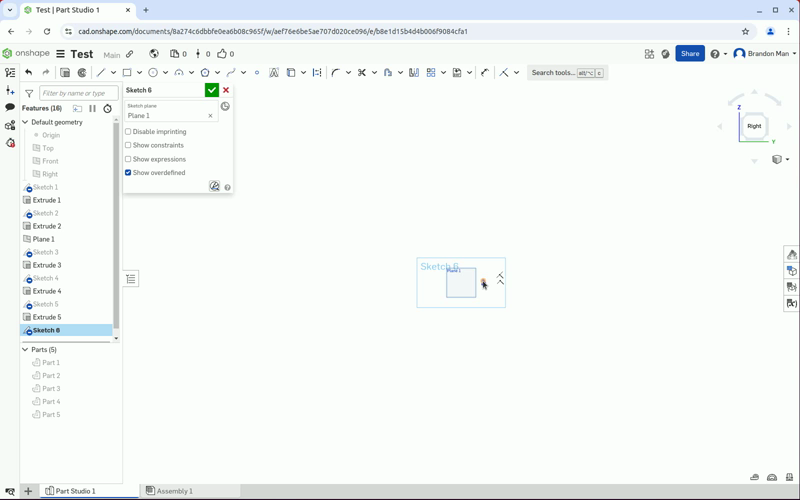
scroll(6)
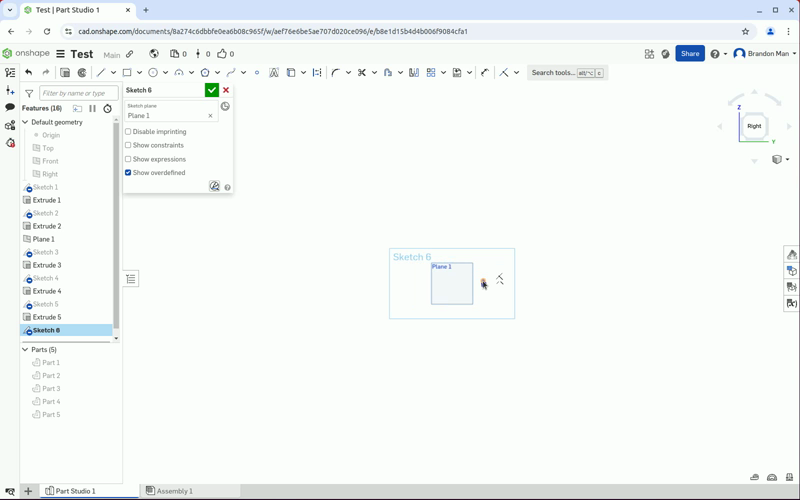
scroll(6)
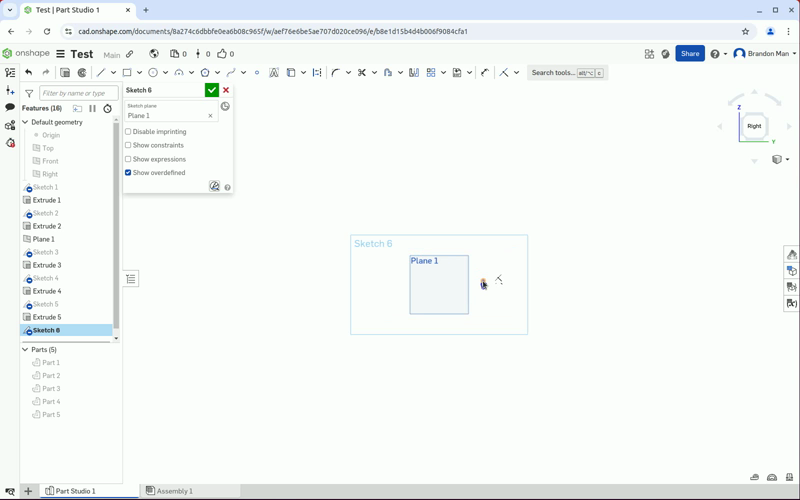
scroll(6)
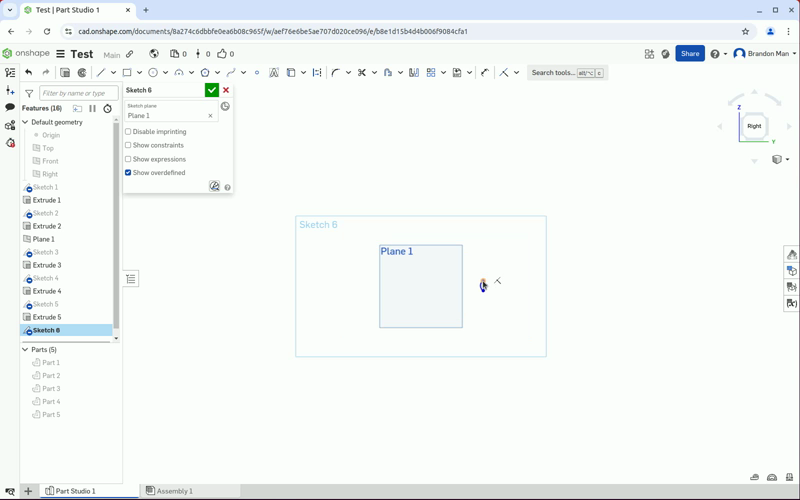
scroll(6)
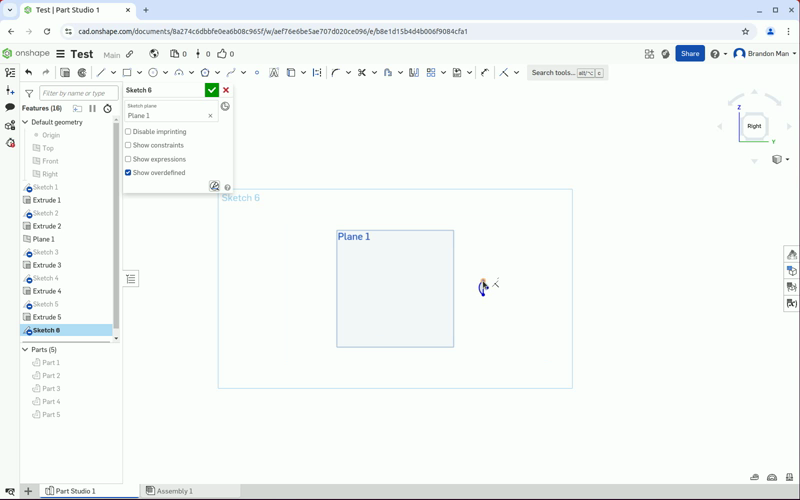
scroll(6)
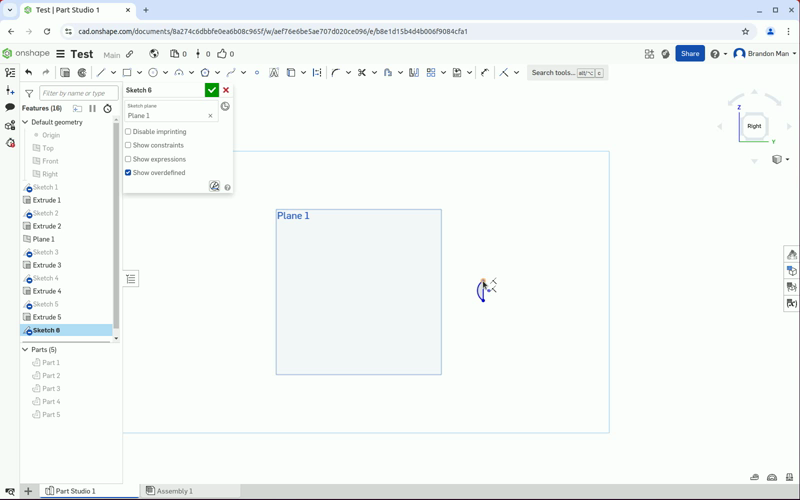
scroll(6)
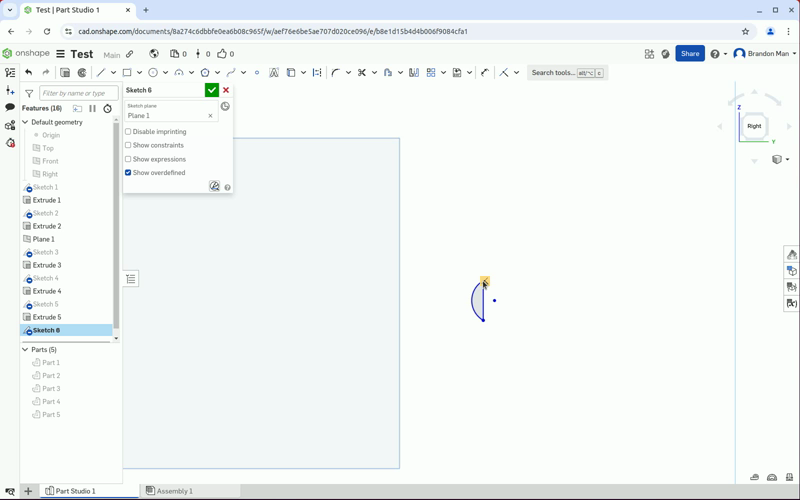
click(483, 280)
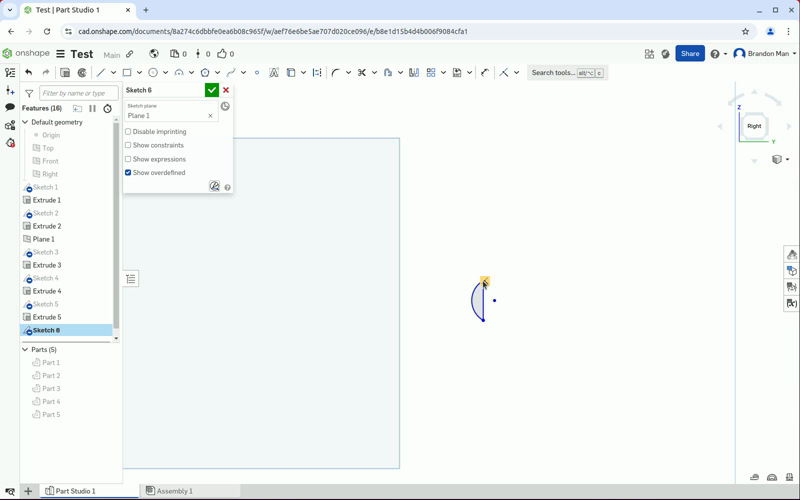
scroll(-6)
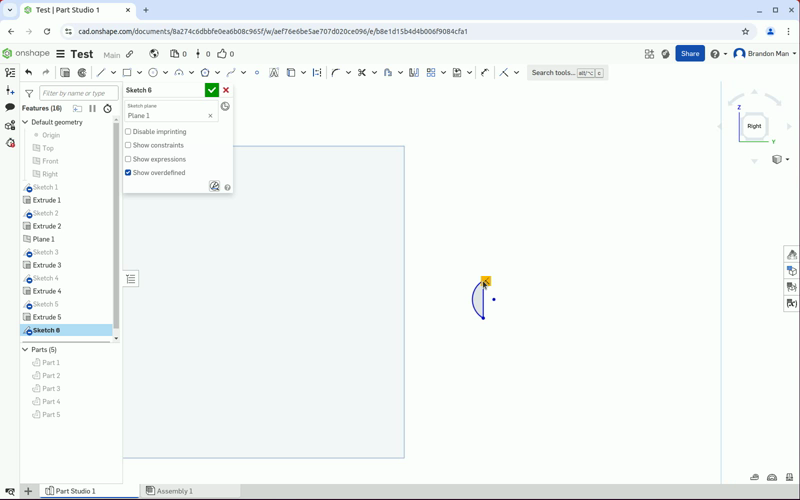
scroll(-6)
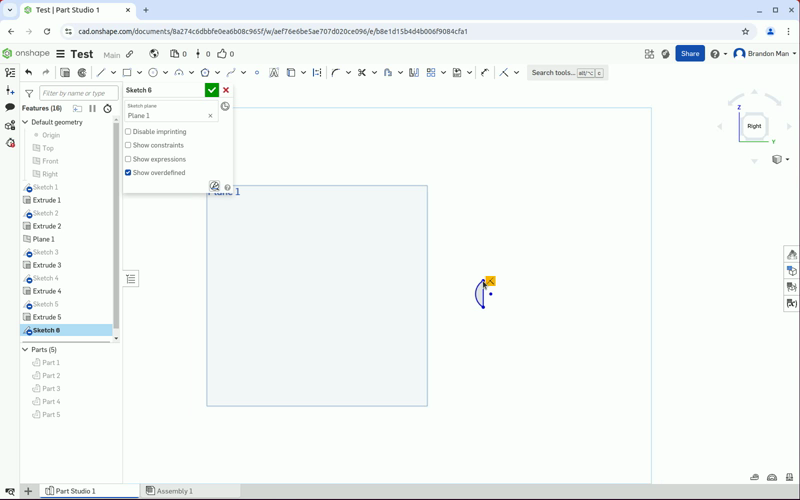
scroll(-6)
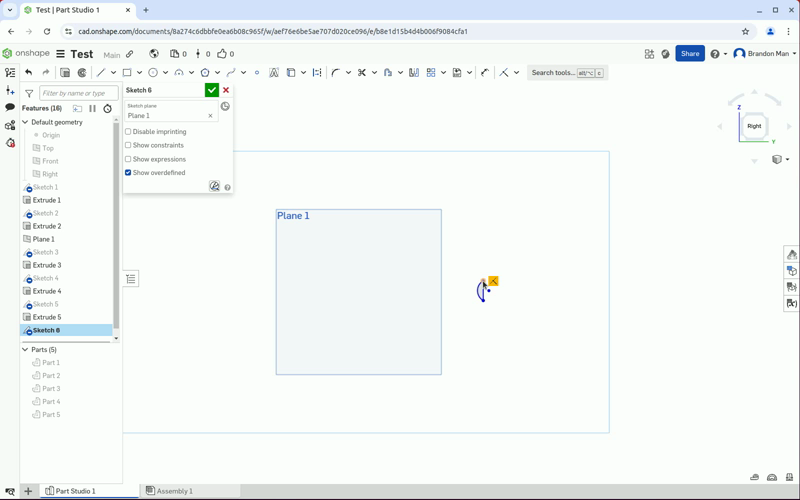
scroll(-6)
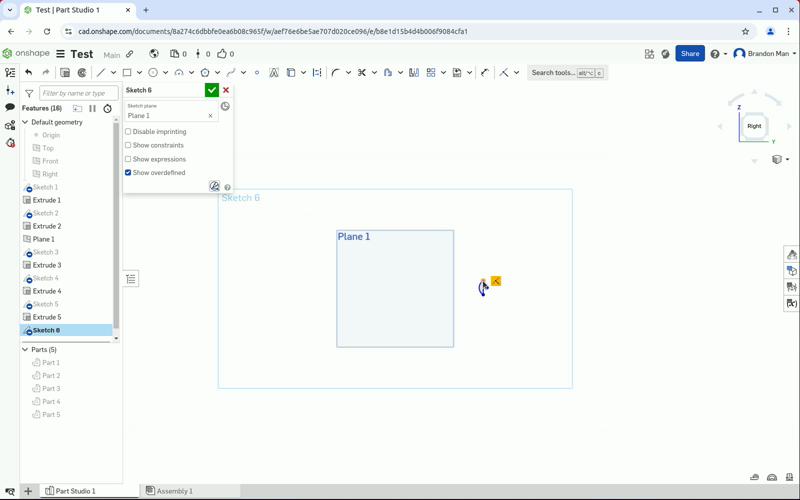
scroll(-6)
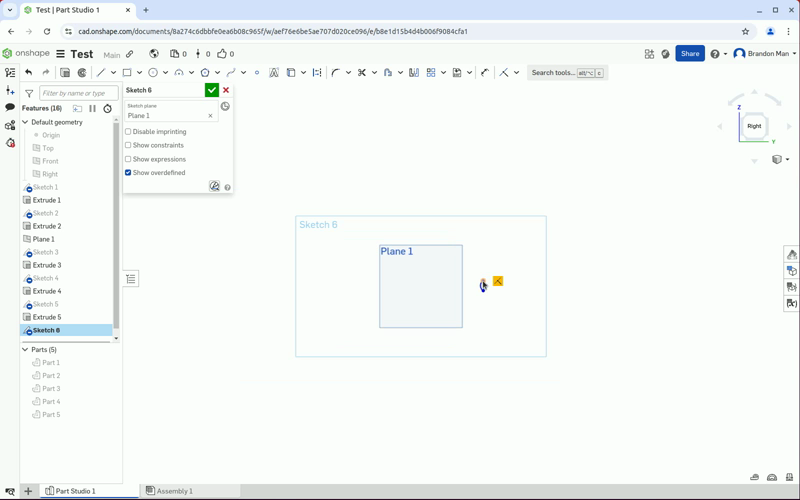
scroll(-6)
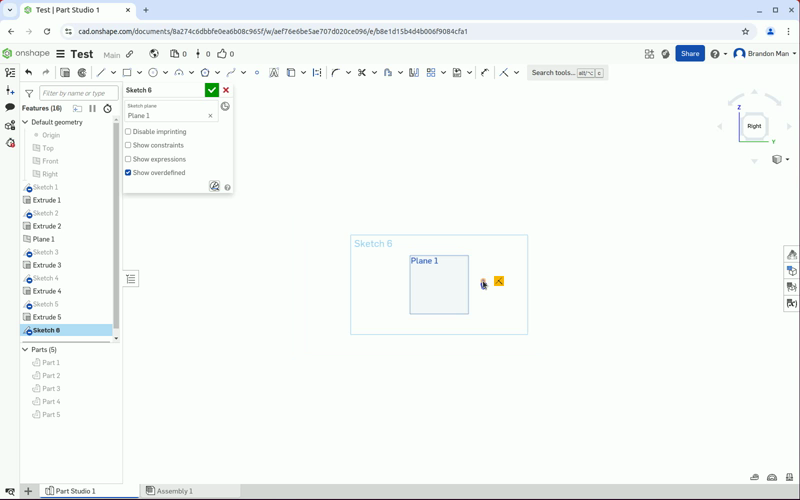
scroll(-6)
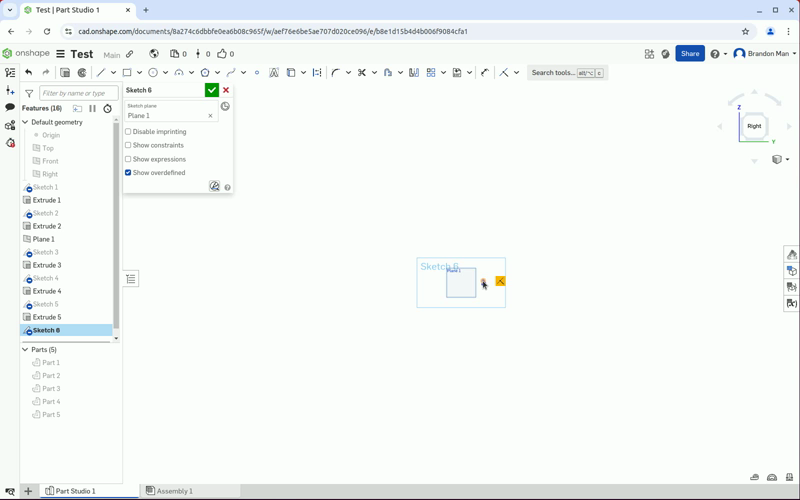
mouse_move(73, 352)
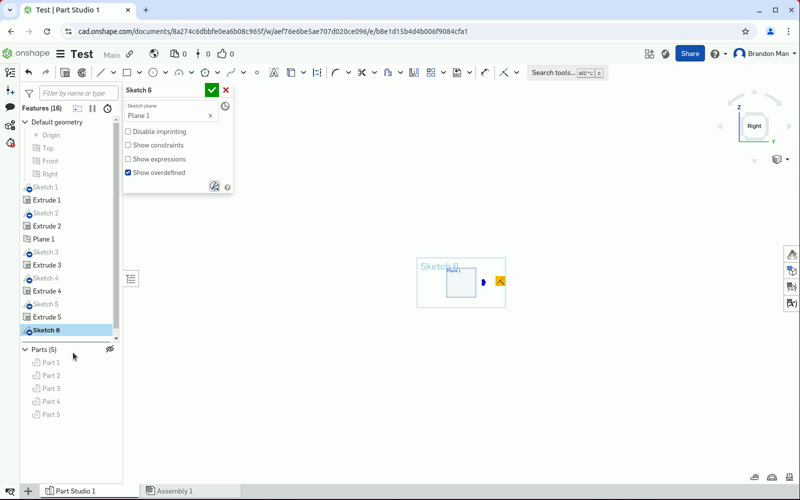
key(shift+y)
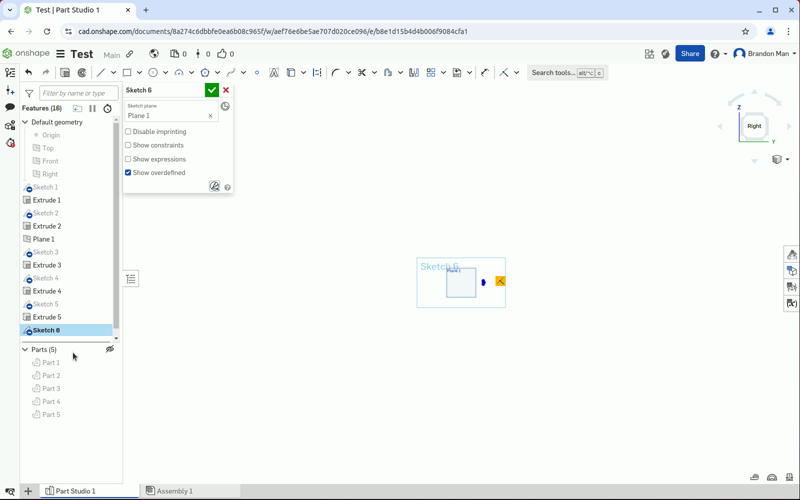
key(shift+e)
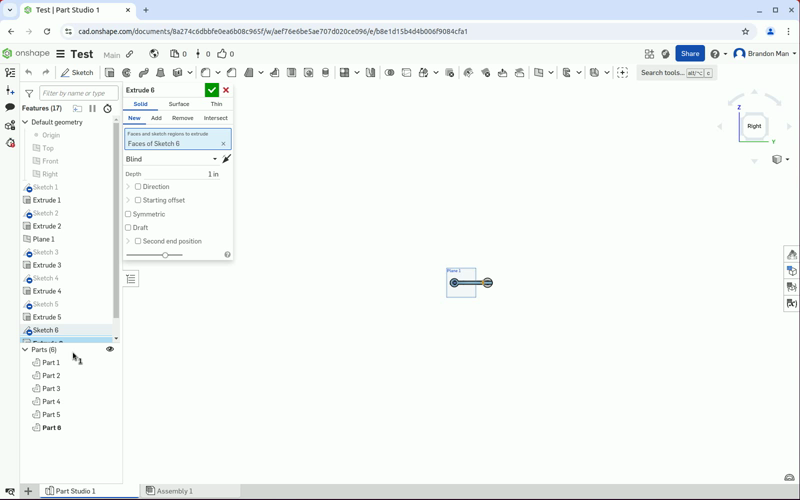
mouse_move(143, 106)
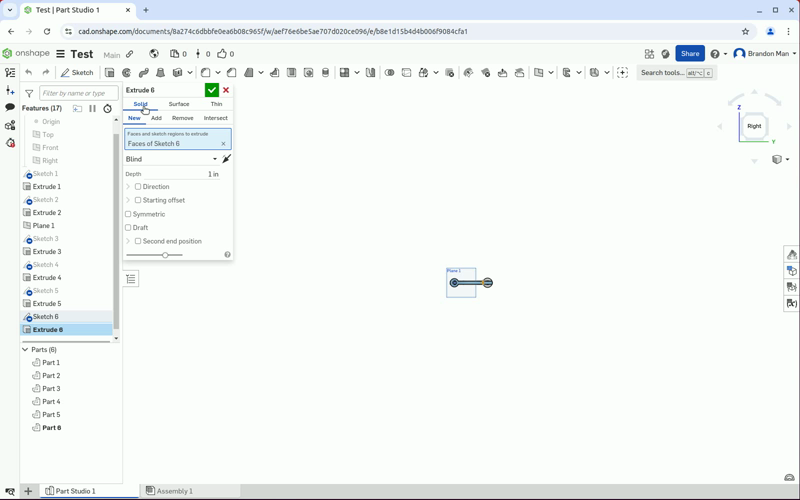
click(143, 106)
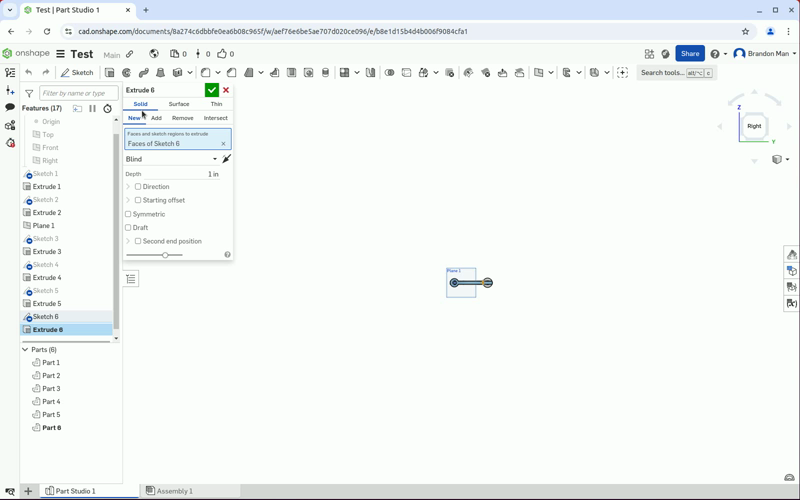
mouse_move(137, 120)
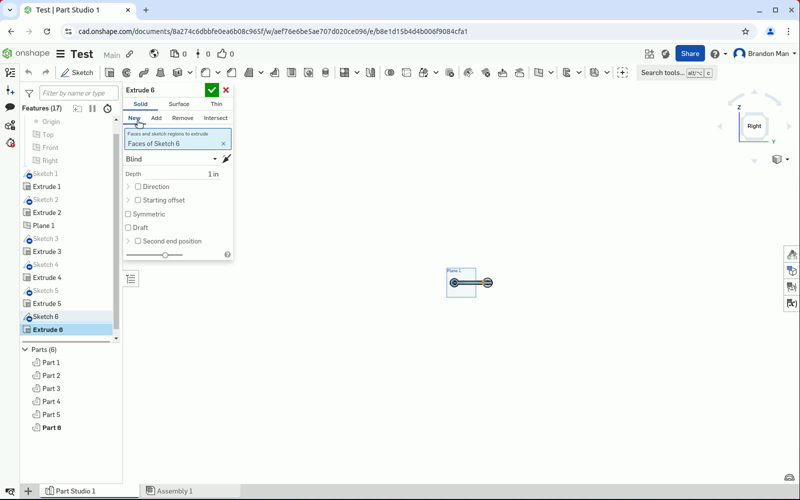
click(137, 120)
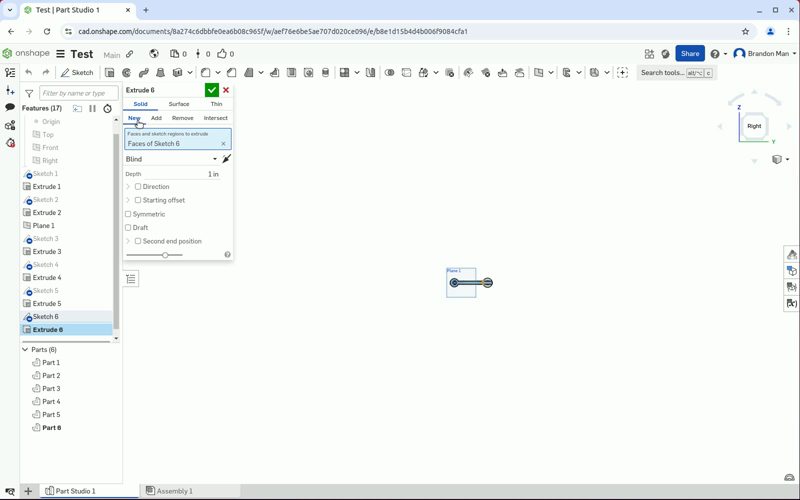
key(tab, 4)
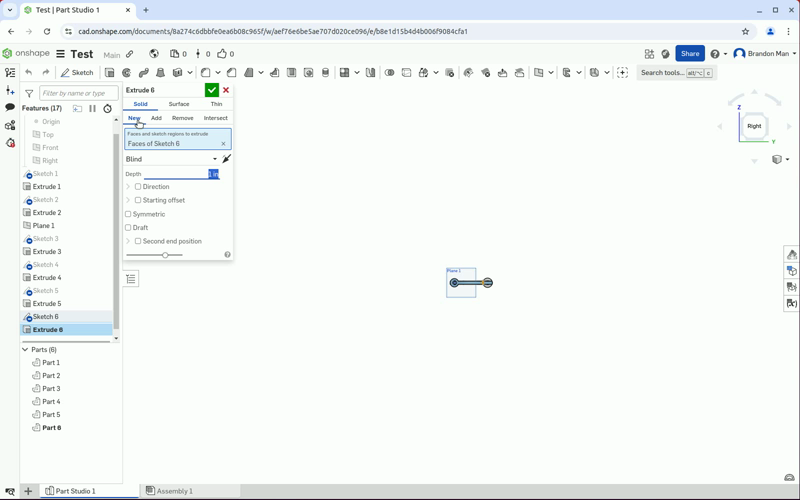
text(-1.444)
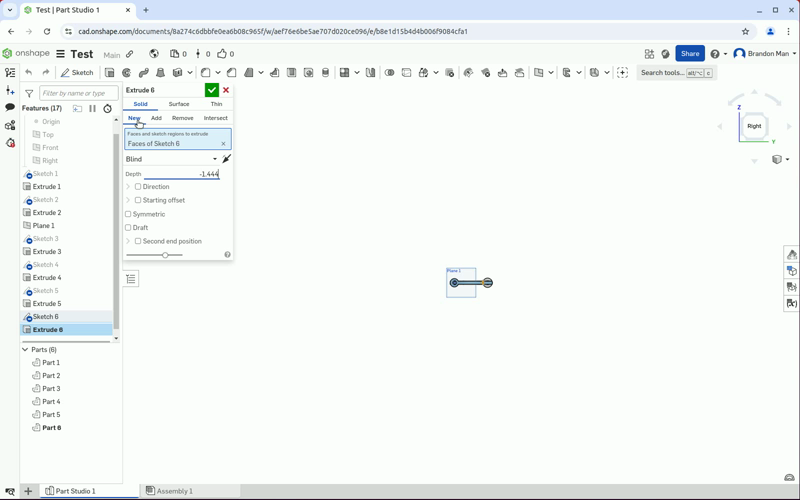
key(enter)
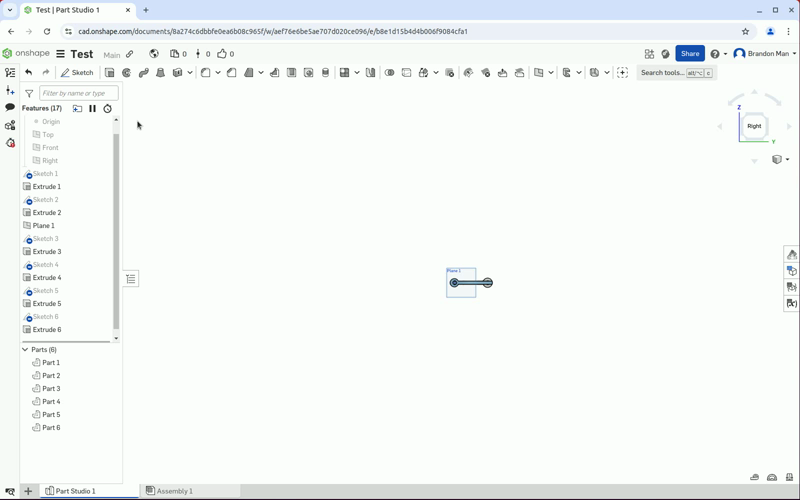
key(shift+h)
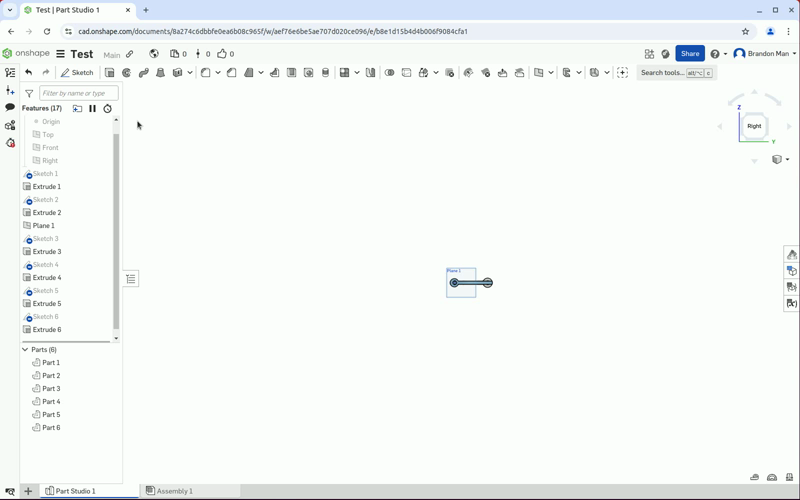
key(shift+h)
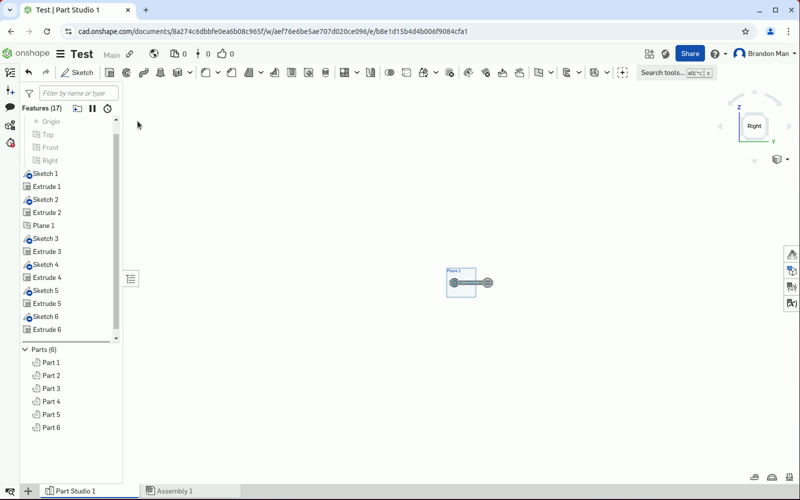
key(shift+7)
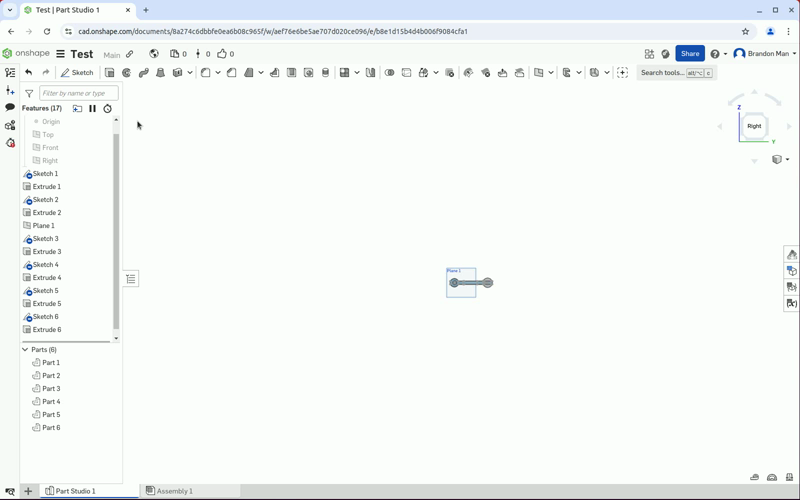
key(right, 2)
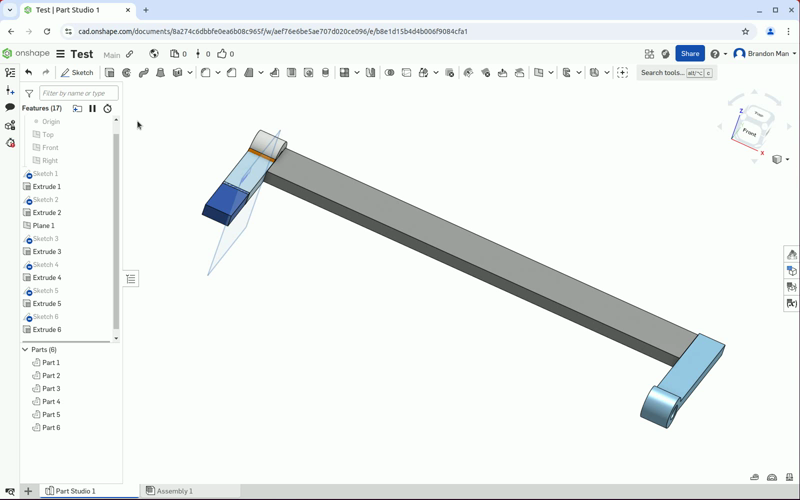
key(down, 2)
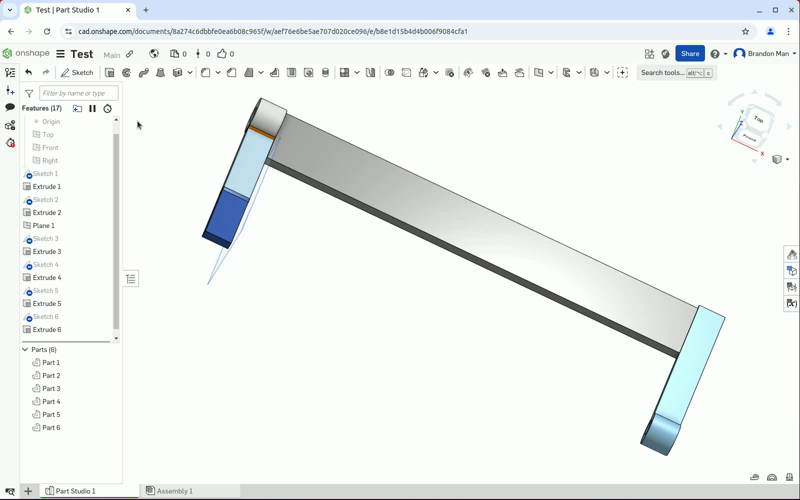
key(up, 2)
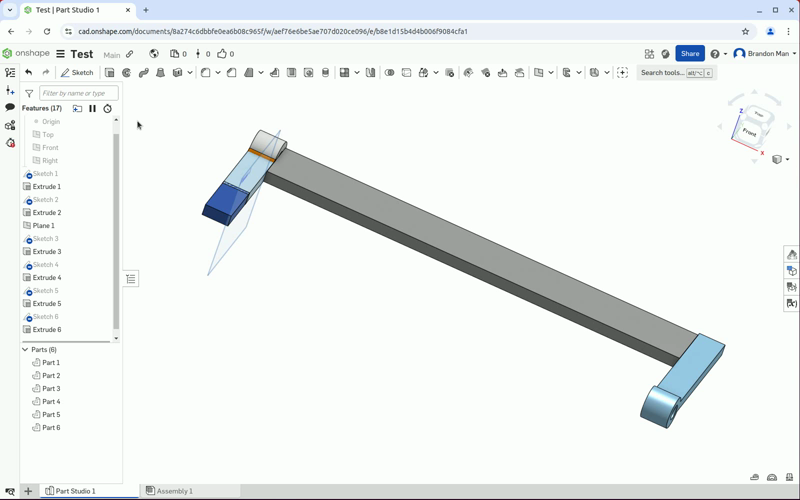
key(left, 2)
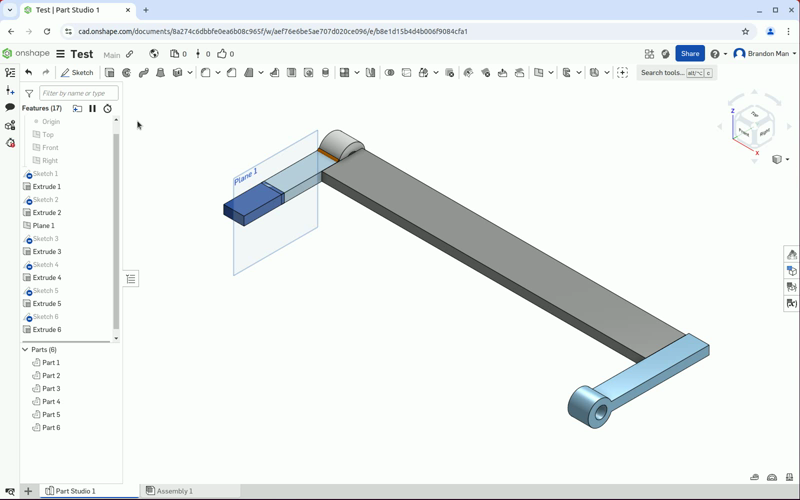
mouse_move(69, 176)
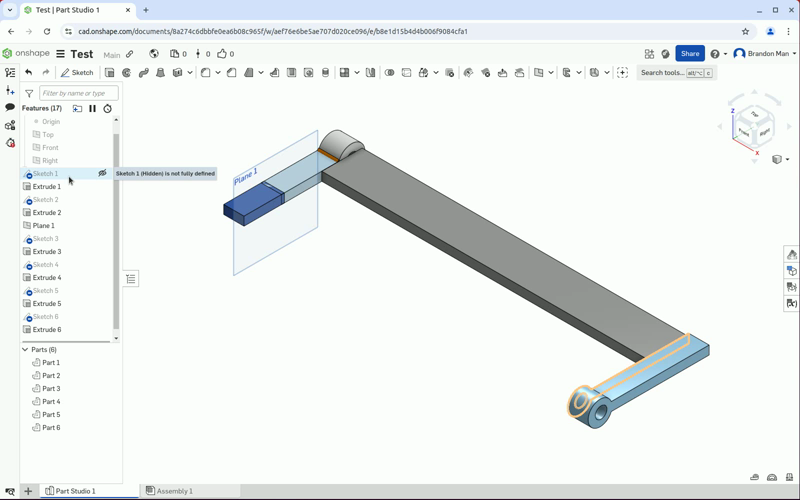
click(69, 176)